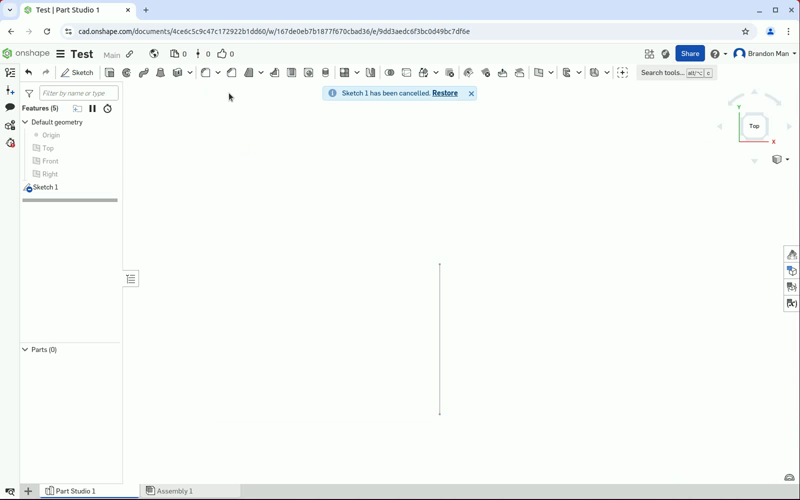
key(shift+h)
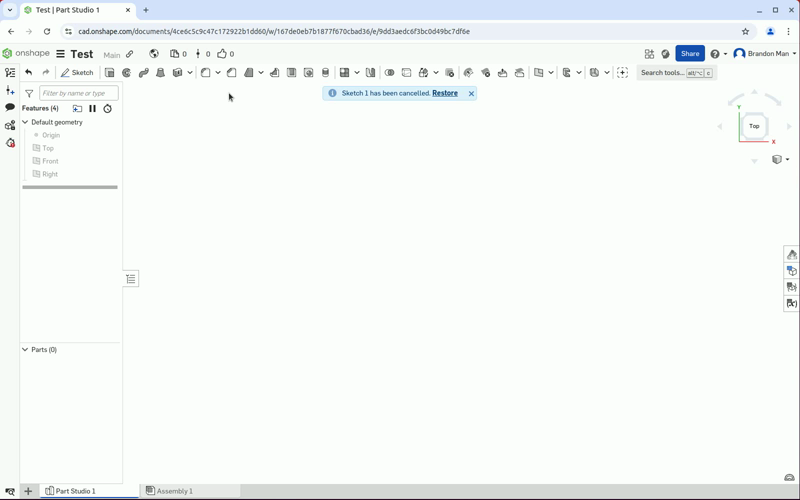
mouse_move(73, 352)
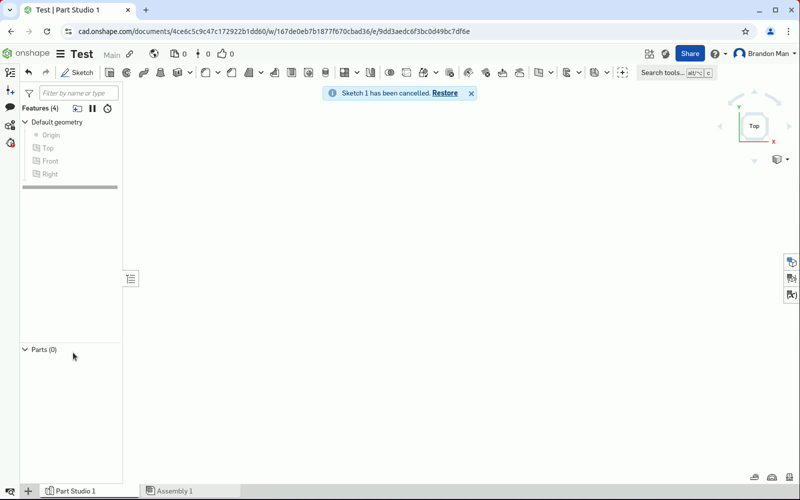
key(y)
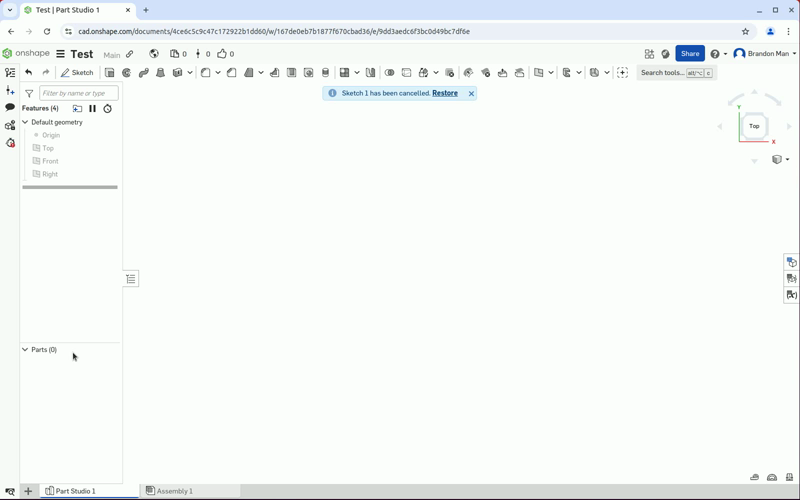
key(shift+p)
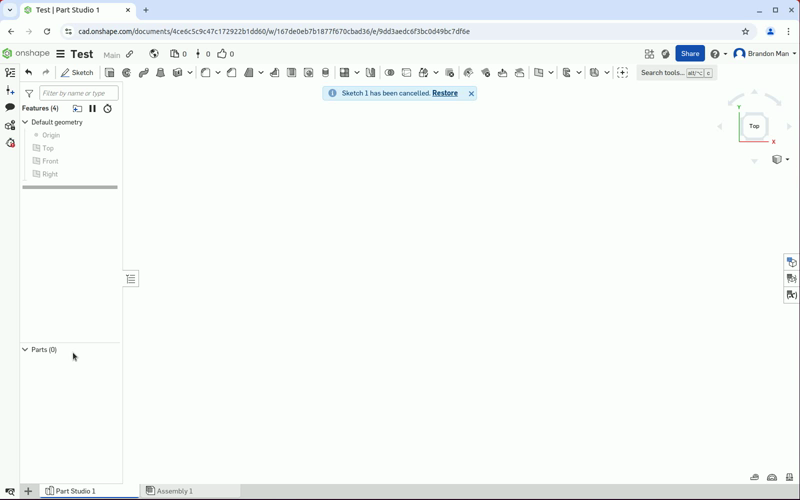
key(space)
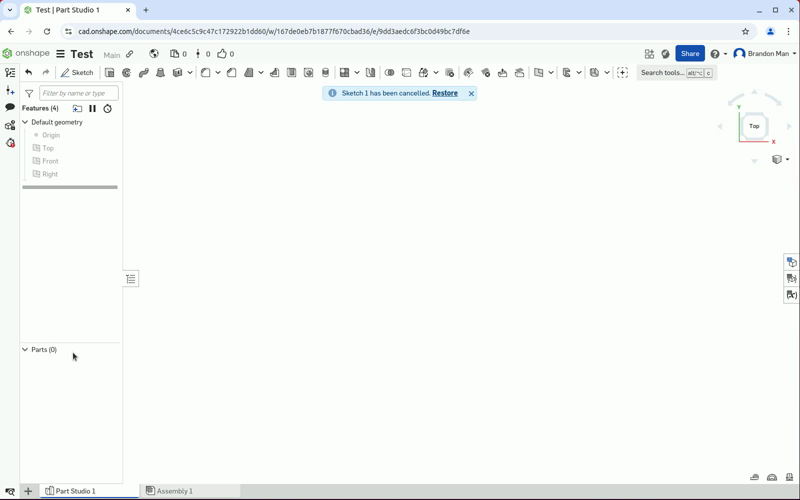
key_down(shift)
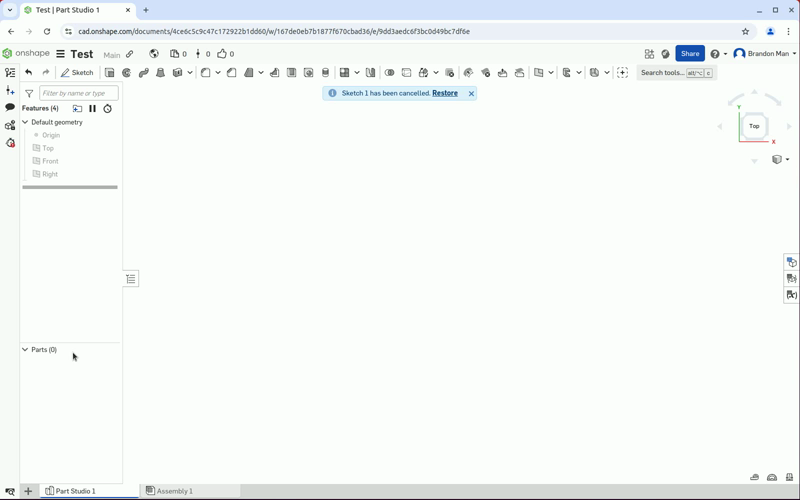
key(up)
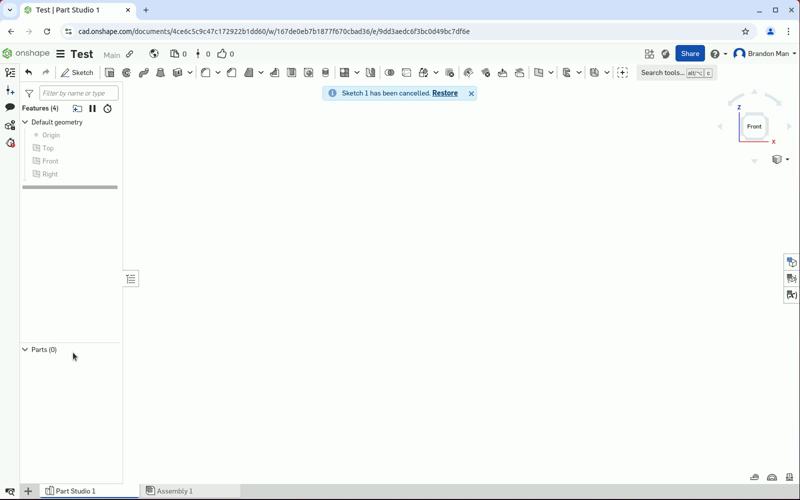
key_up(shift)
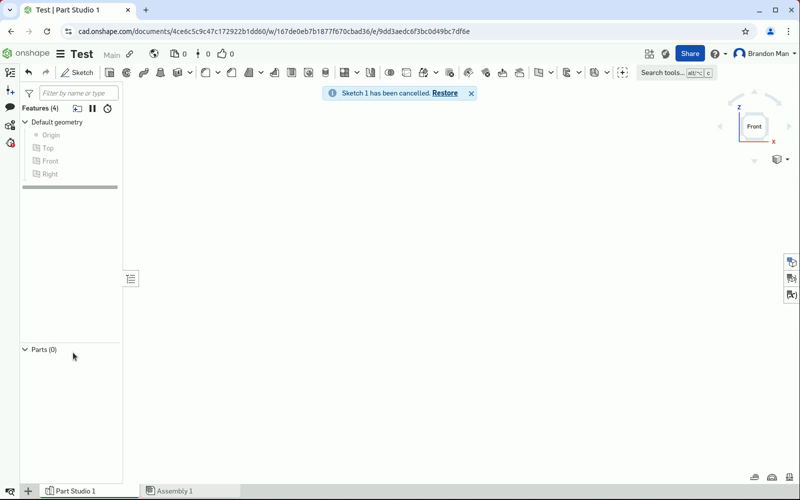
key(space)
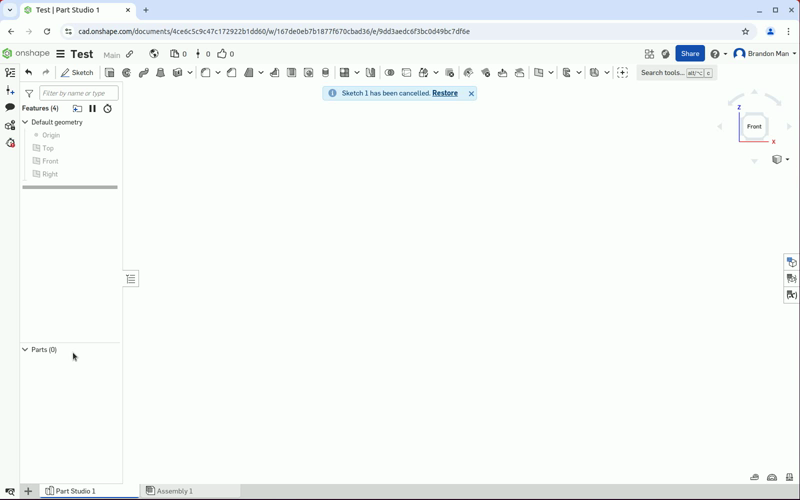
key_down(shift)
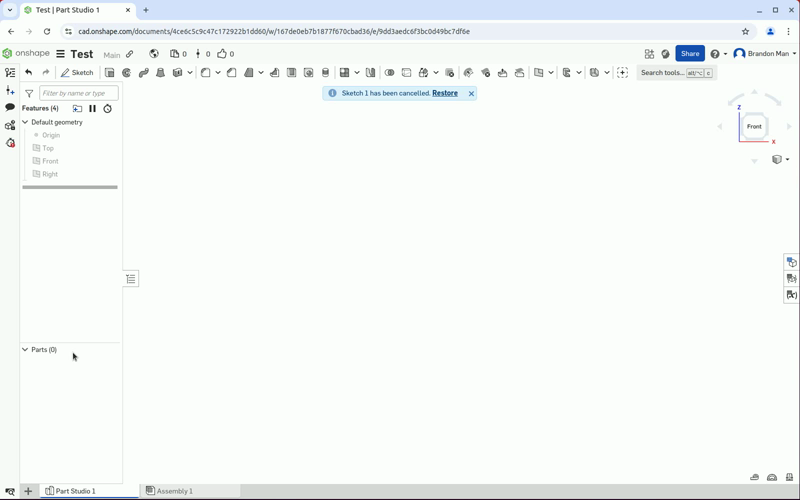
key(left)
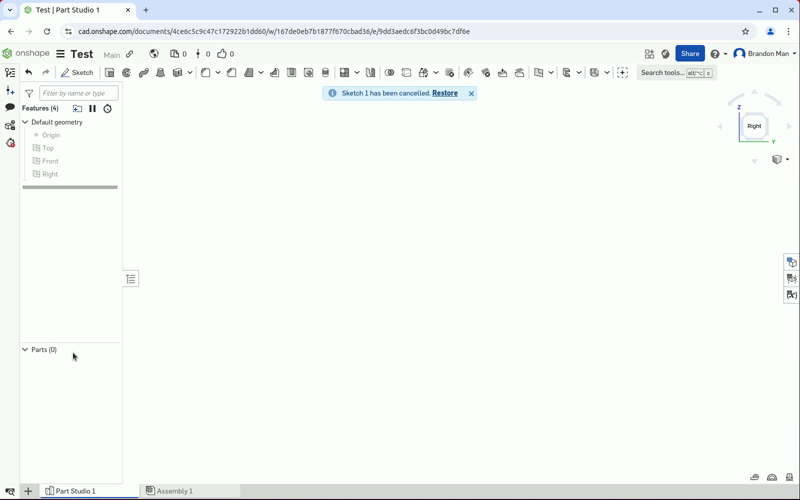
key_up(shift)
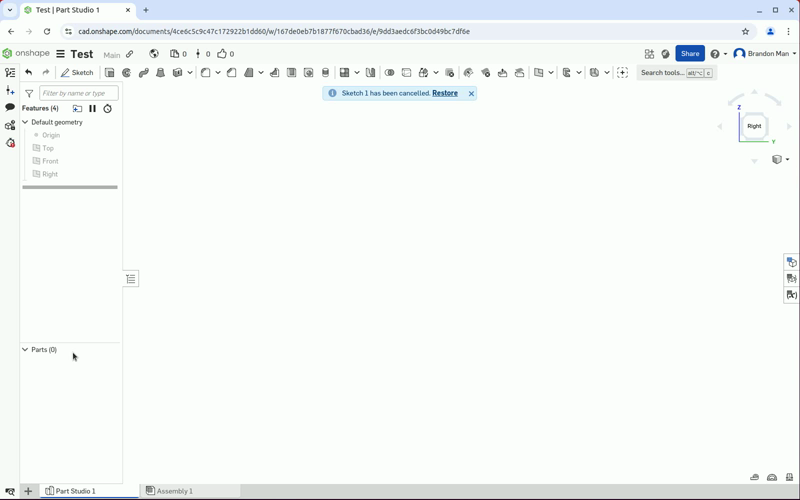
mouse_move(73, 352)
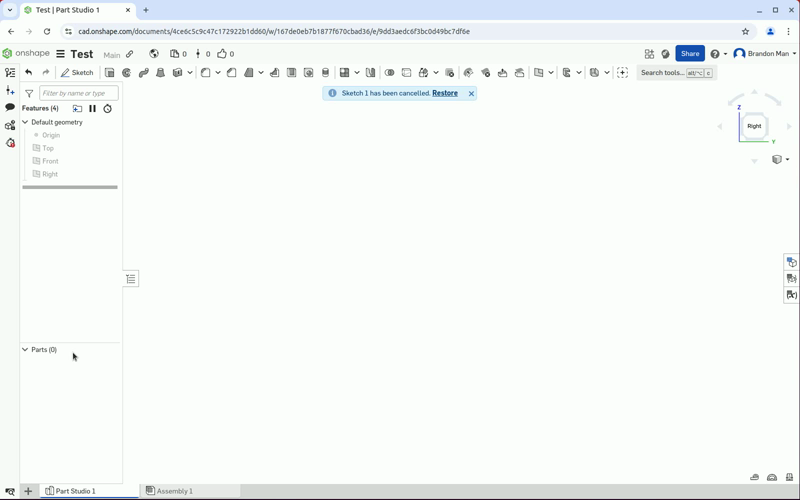
key(shift+y)
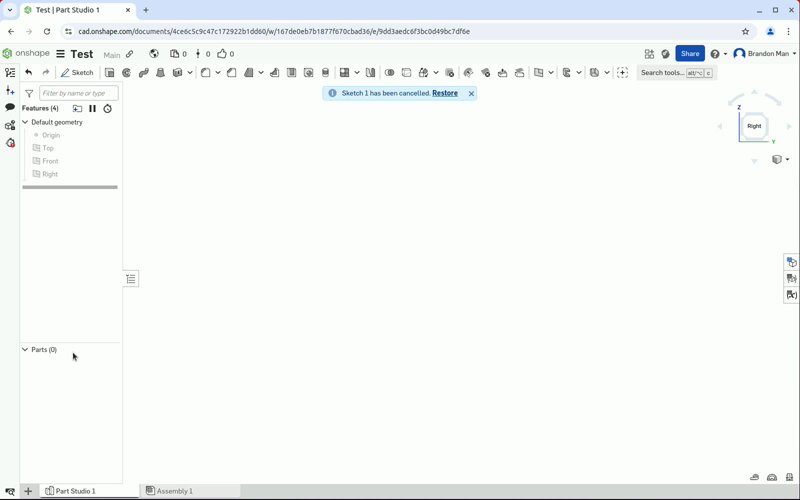
key(shift+s)
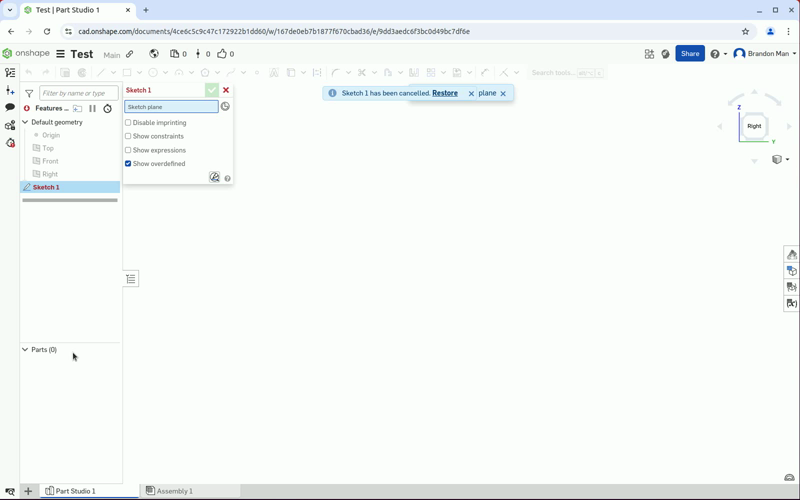
mouse_move(73, 176)
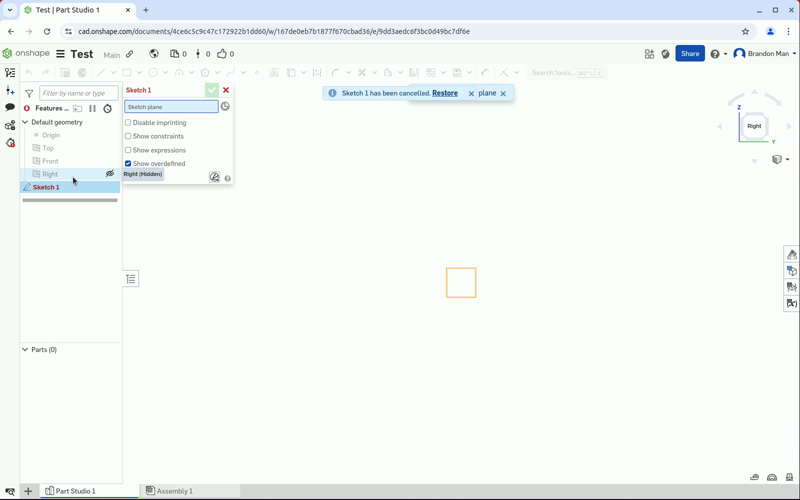
click(73, 176)
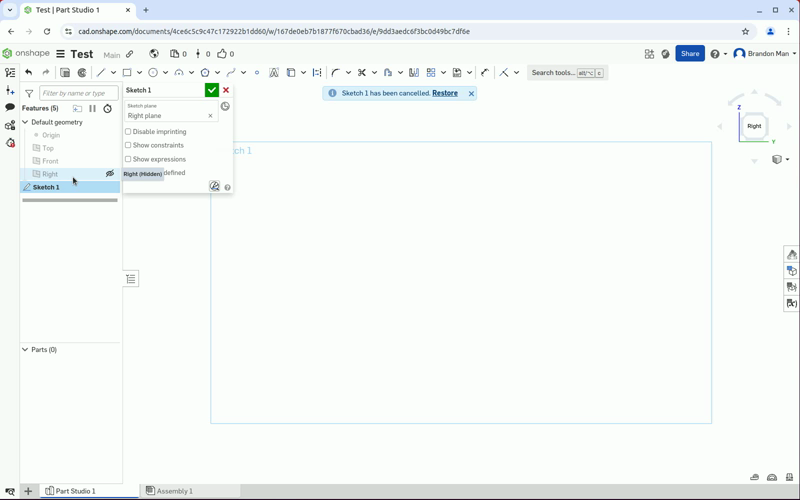
mouse_move(73, 352)
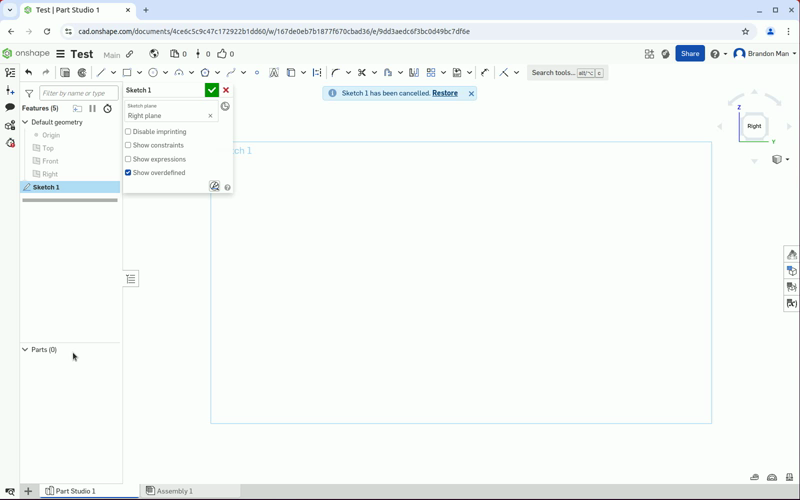
key(y)
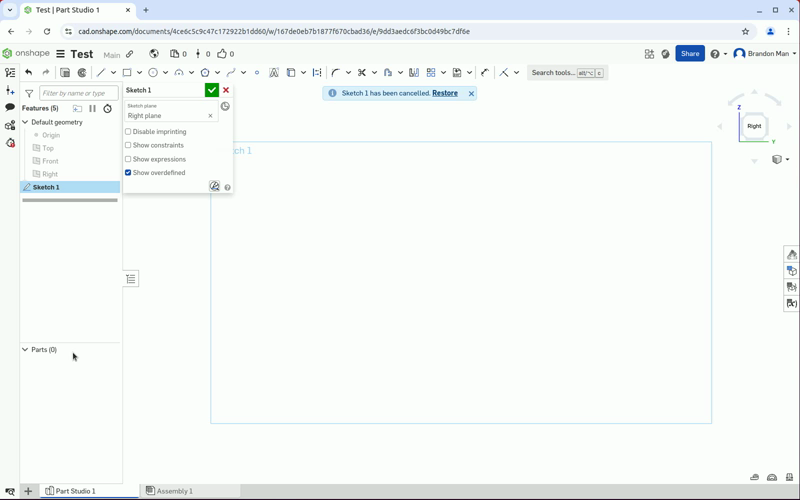
key(l)
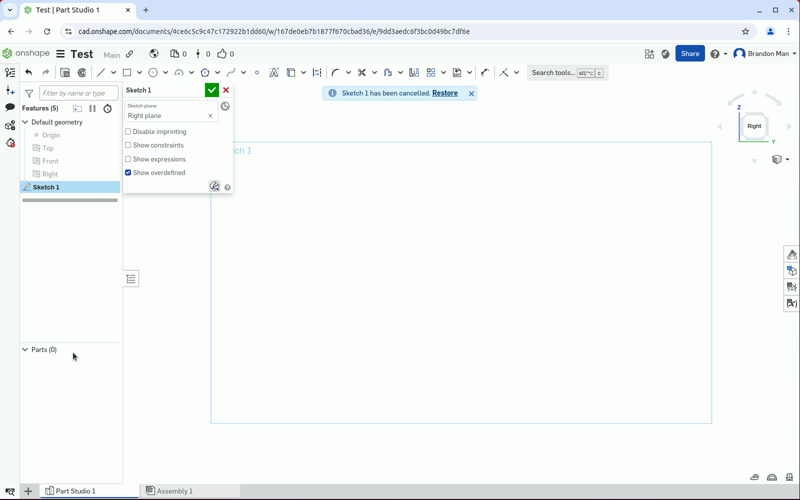
key_down(shift)
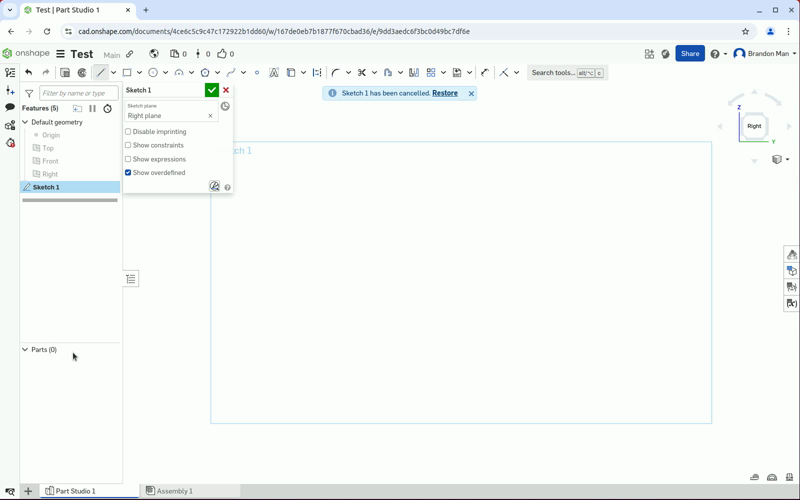
mouse_move(456, 291)
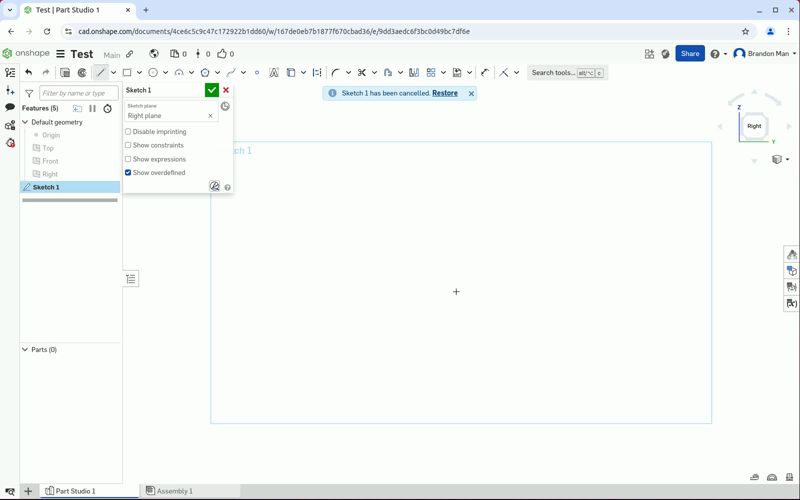
click(456, 291)
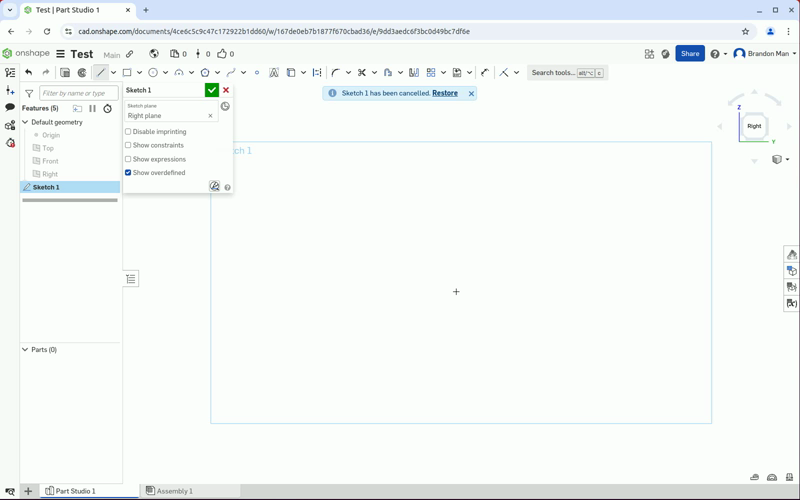
key_up(shift)
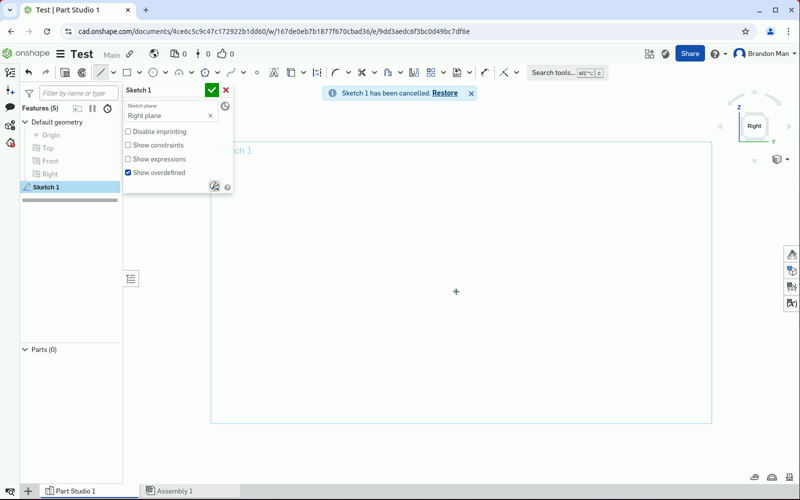
key_down(shift)
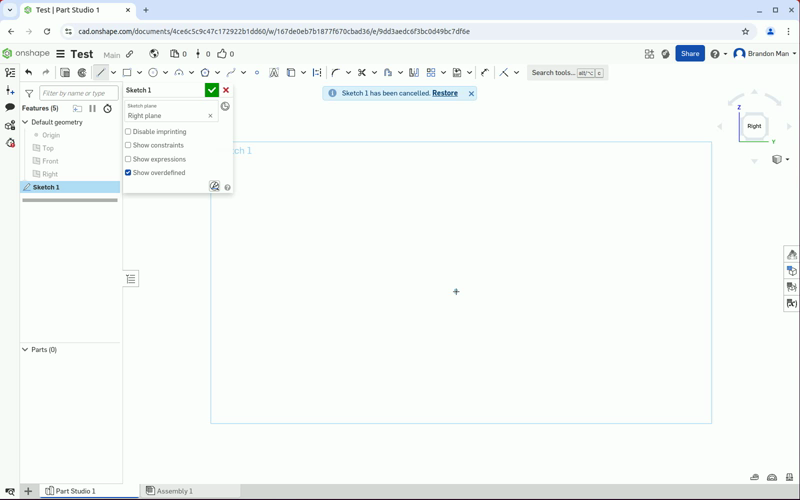
mouse_move(486, 291)
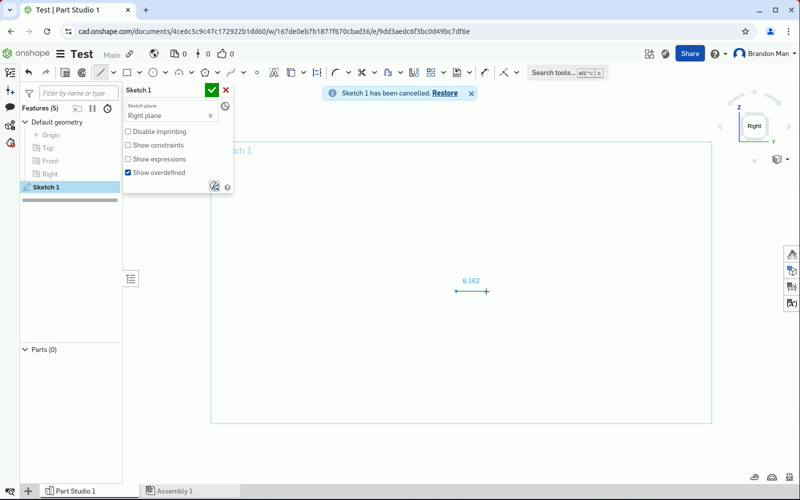
mouse_move(461, 291)
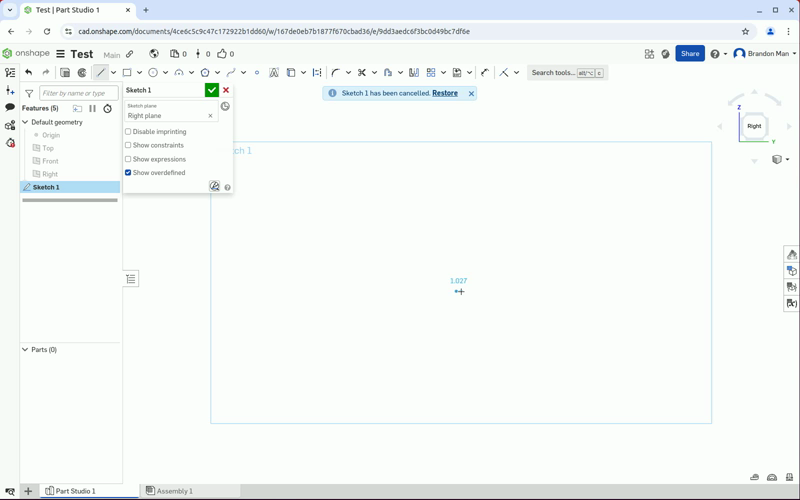
scroll(6)
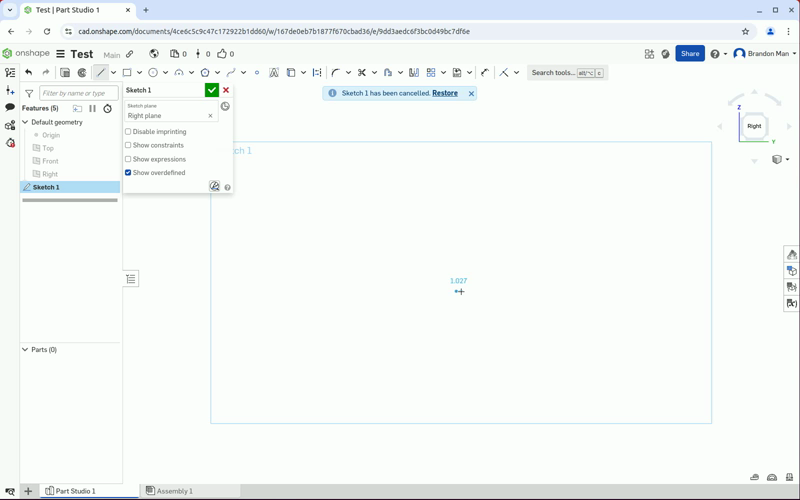
scroll(6)
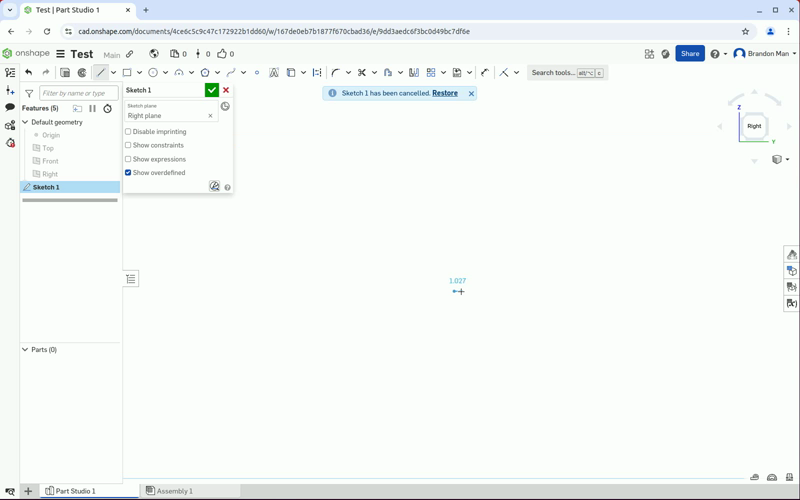
scroll(6)
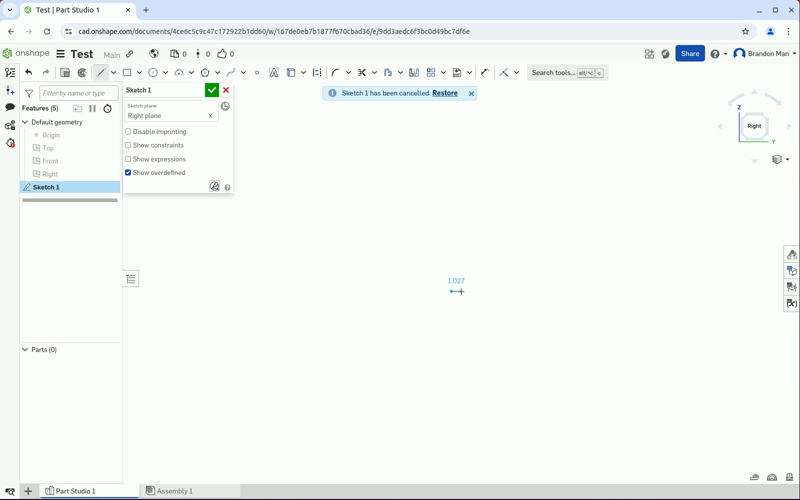
scroll(6)
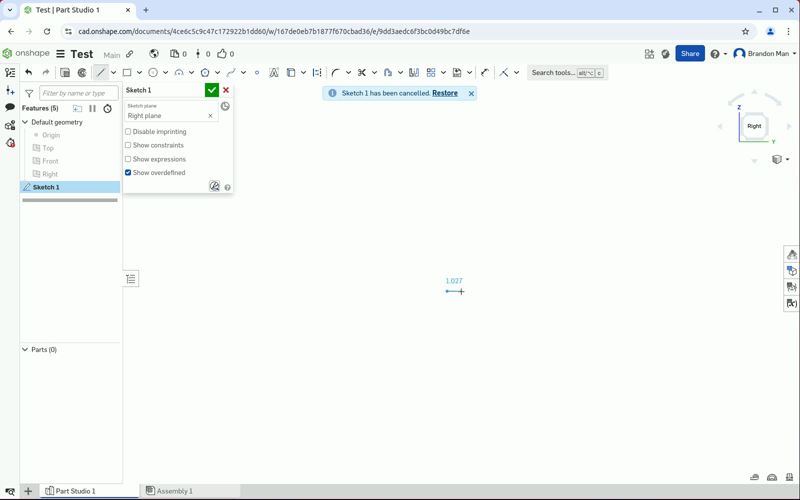
scroll(6)
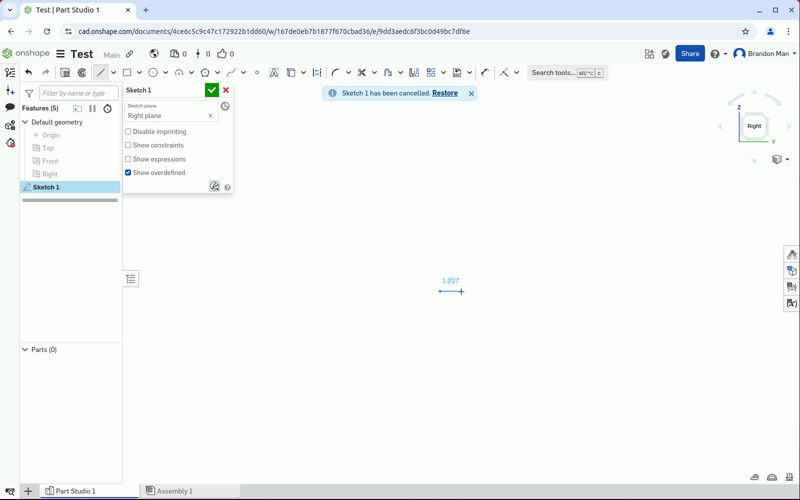
scroll(6)
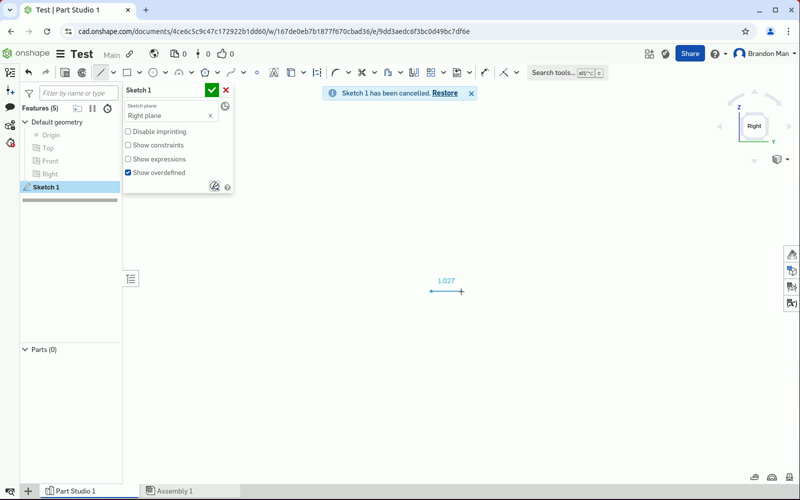
scroll(6)
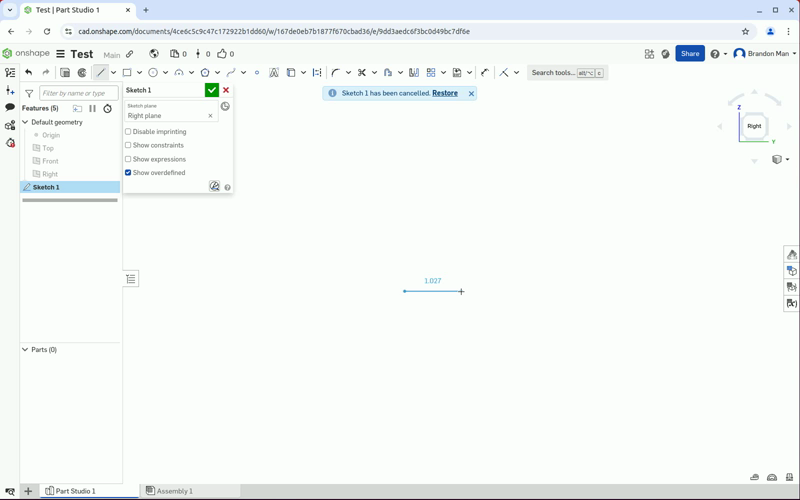
click(461, 291)
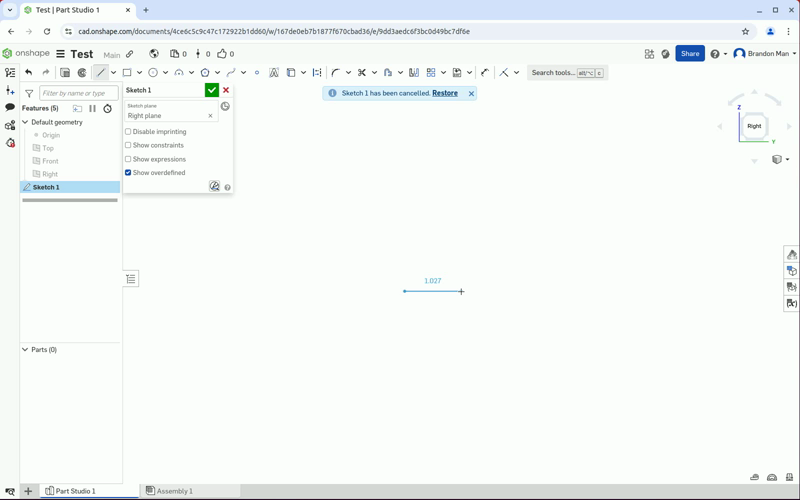
scroll(-6)
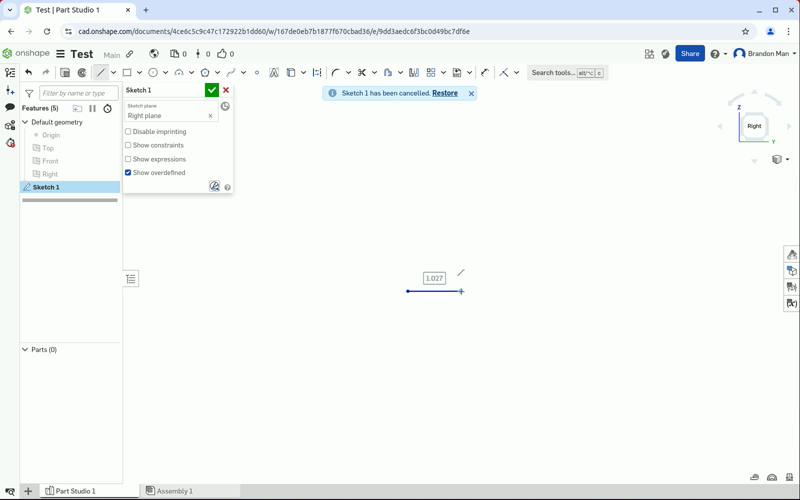
scroll(-6)
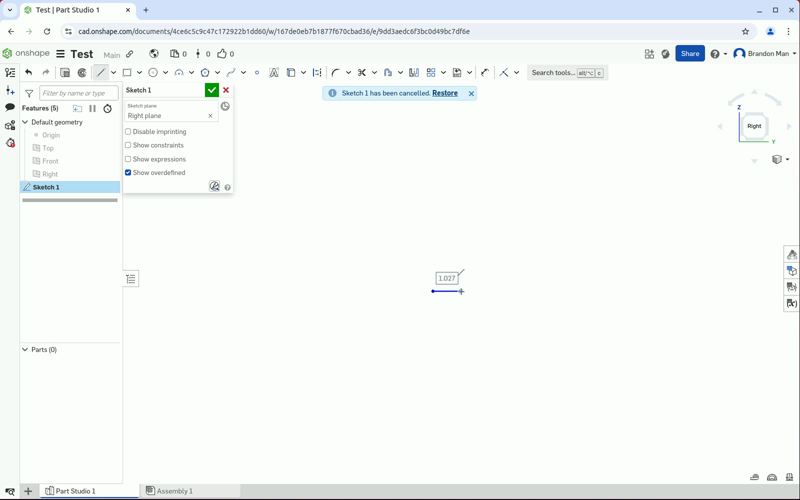
scroll(-6)
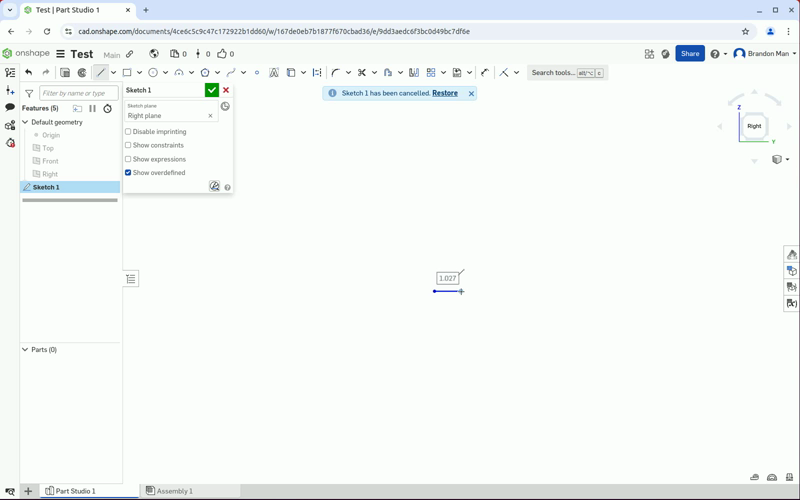
scroll(-6)
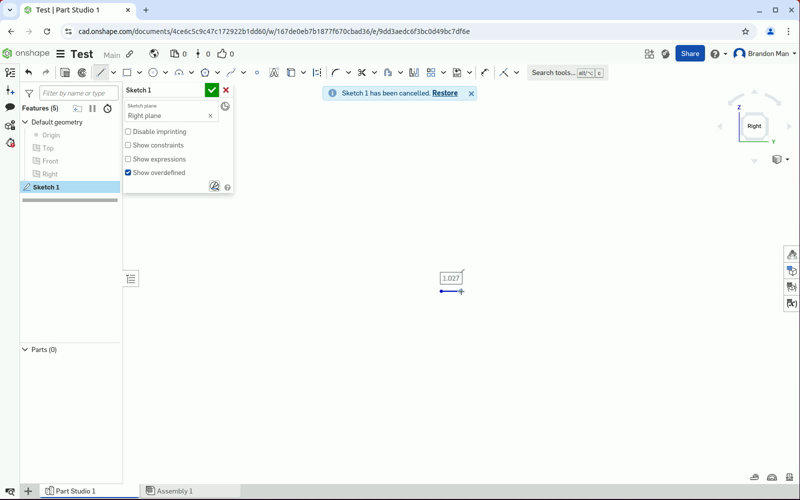
scroll(-6)
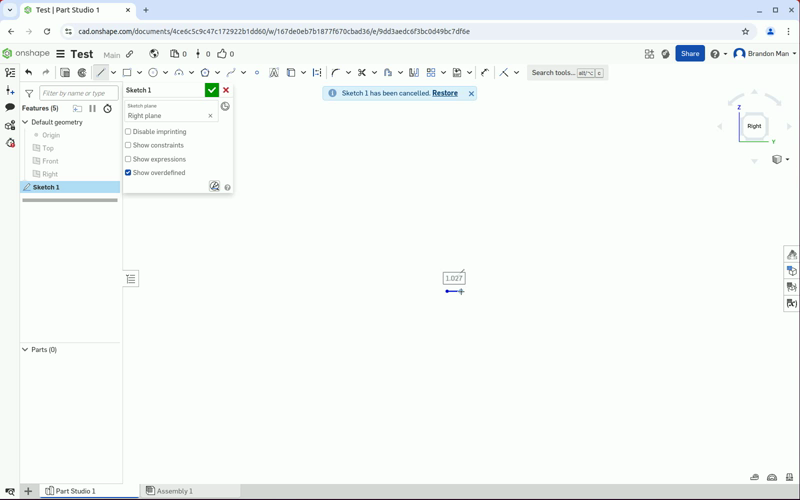
scroll(-6)
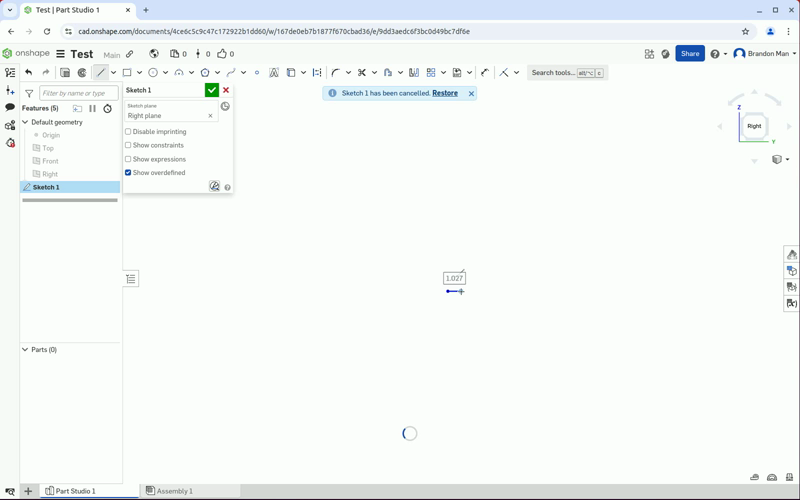
scroll(-6)
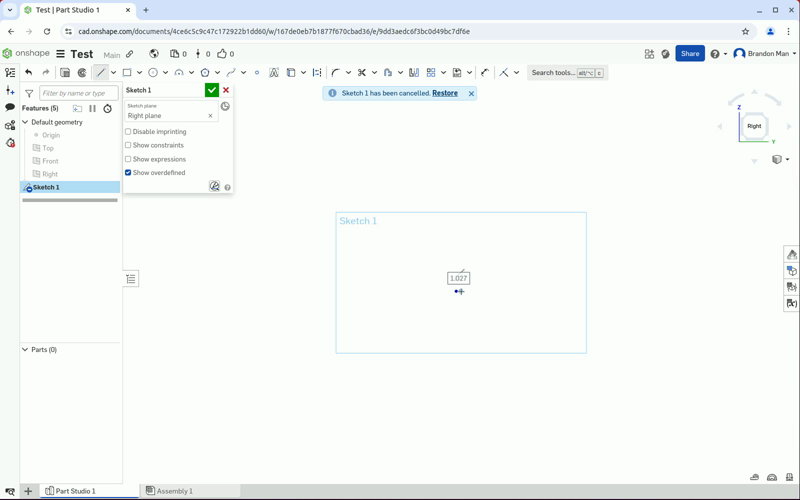
key_up(shift)
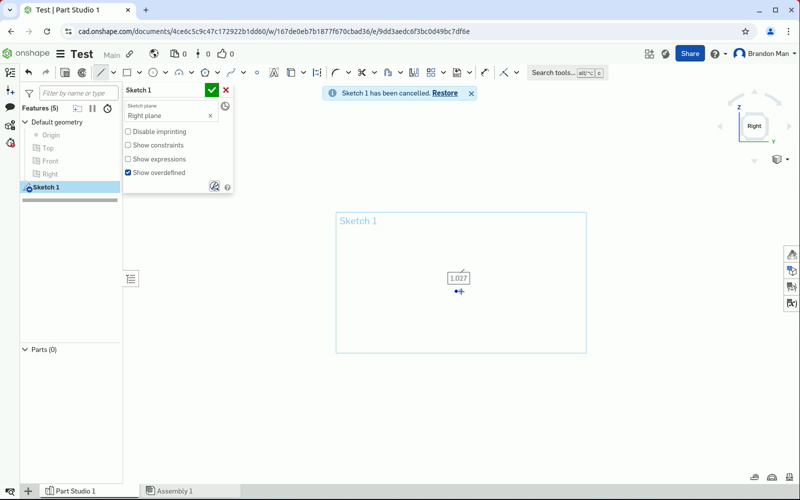
key_down(shift)
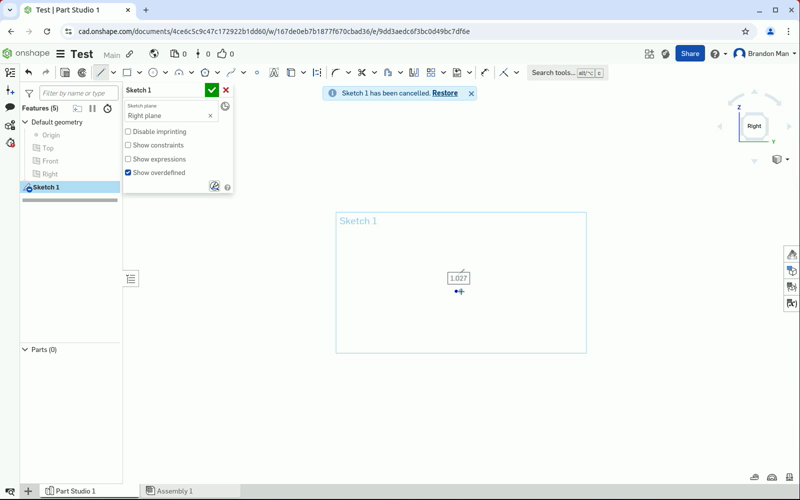
mouse_move(491, 291)
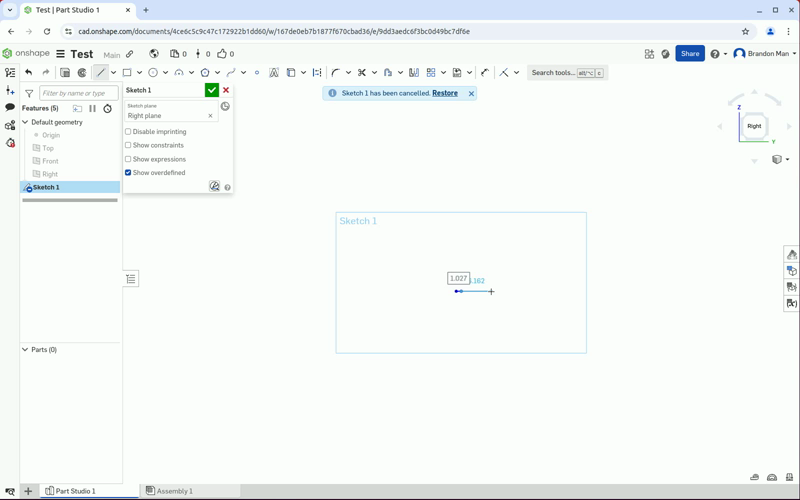
mouse_move(466, 291)
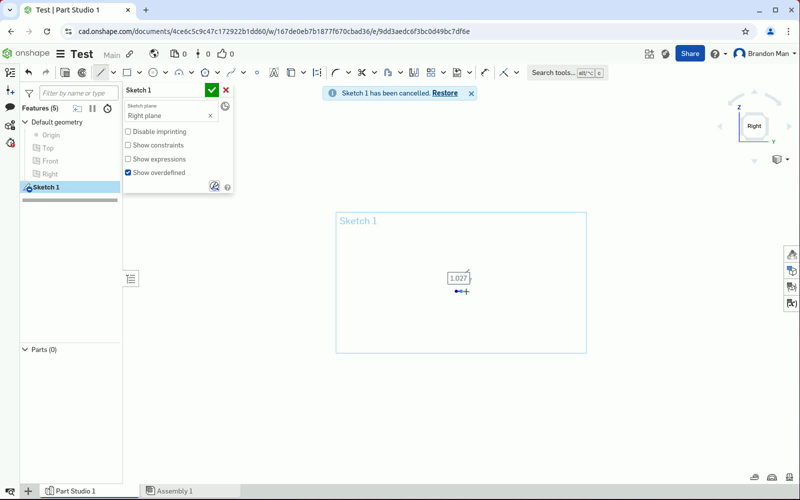
scroll(6)
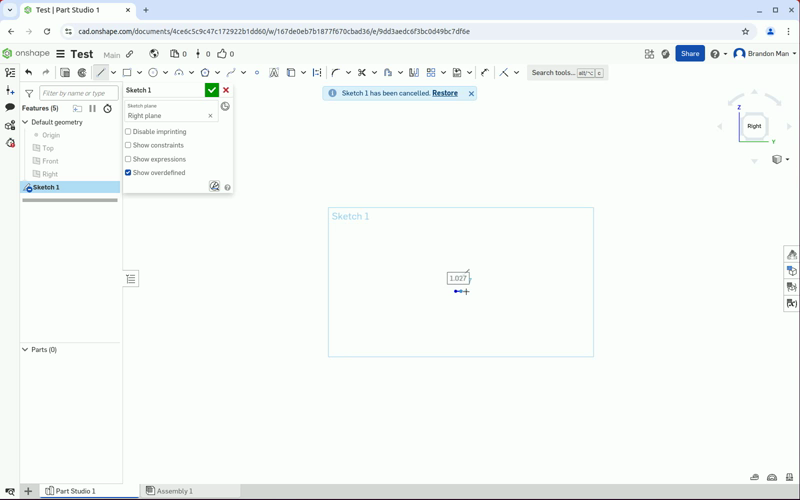
scroll(6)
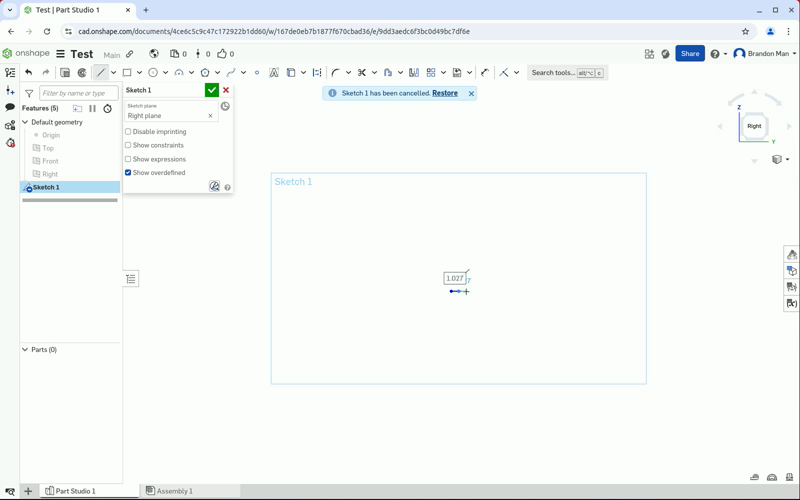
scroll(6)
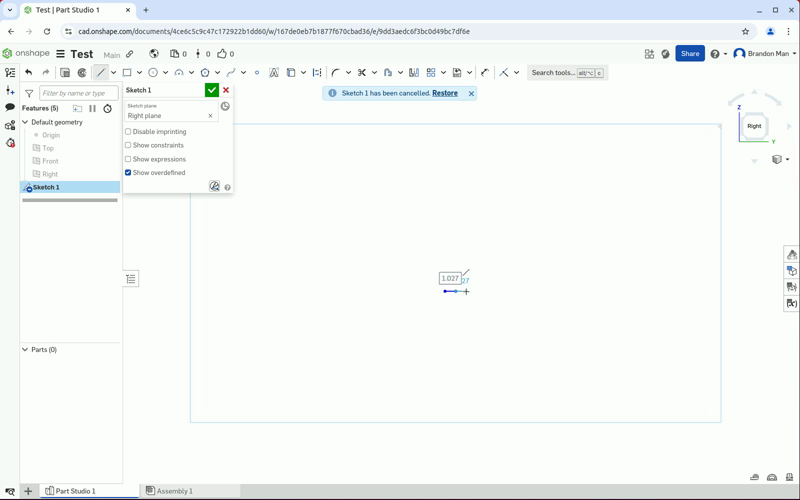
scroll(6)
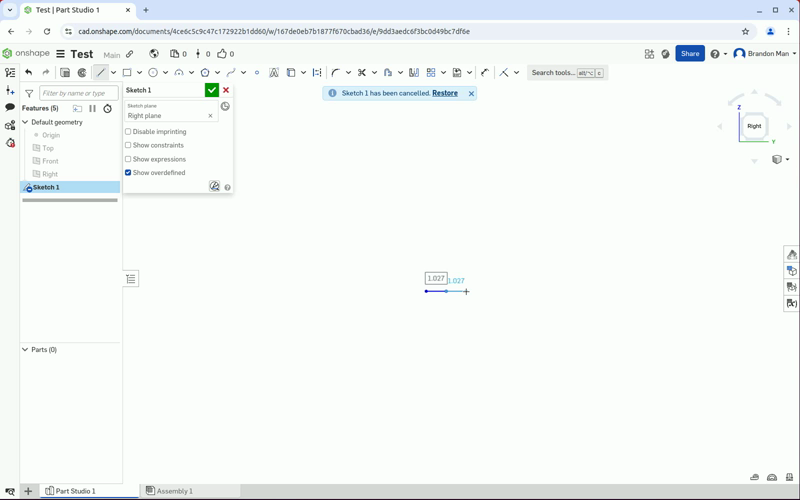
scroll(6)
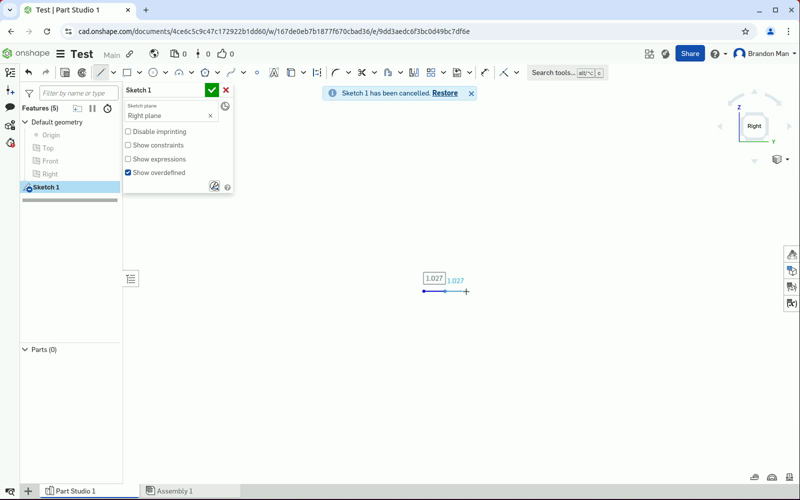
scroll(6)
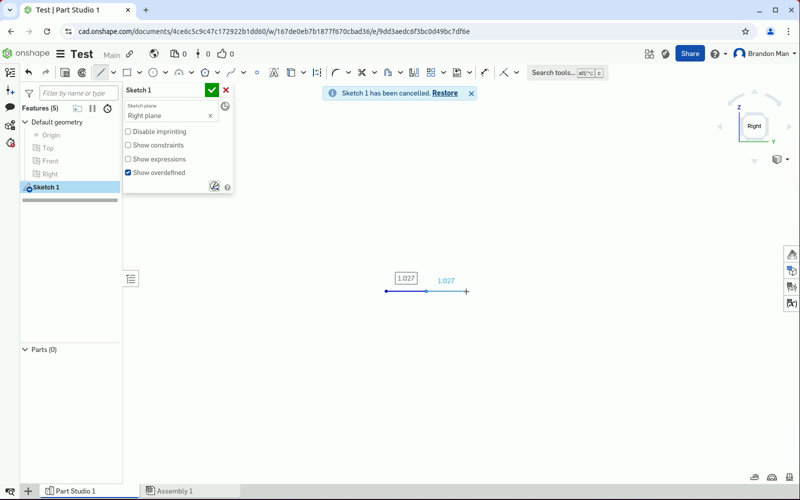
scroll(6)
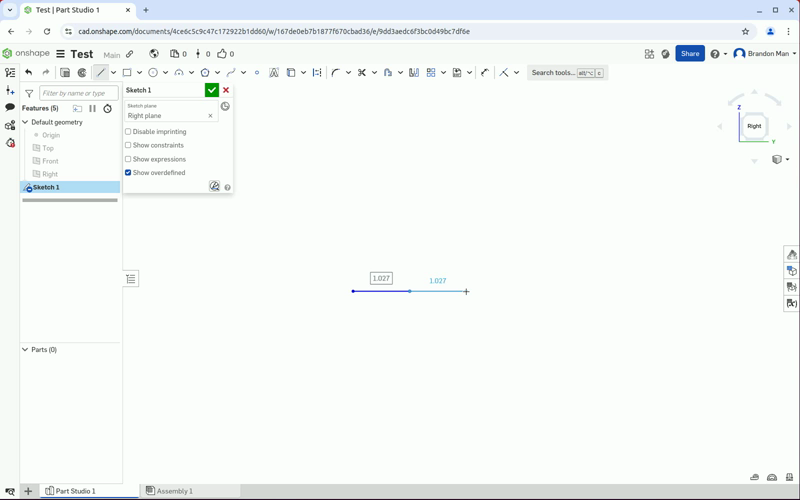
click(466, 291)
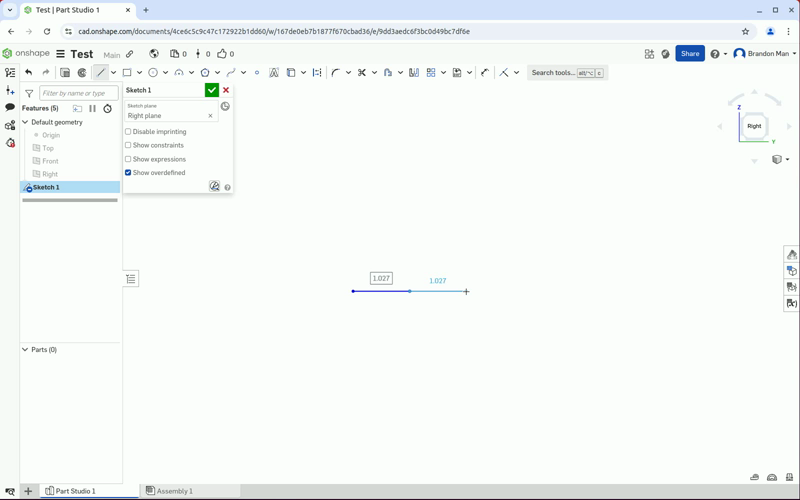
scroll(-6)
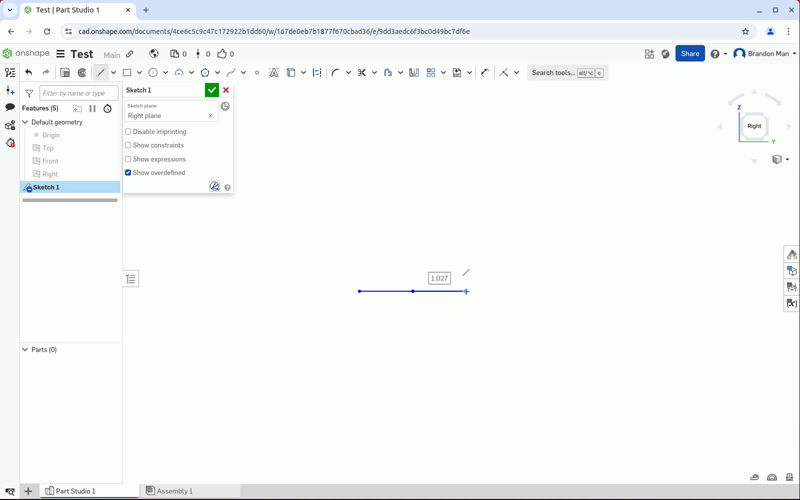
scroll(-6)
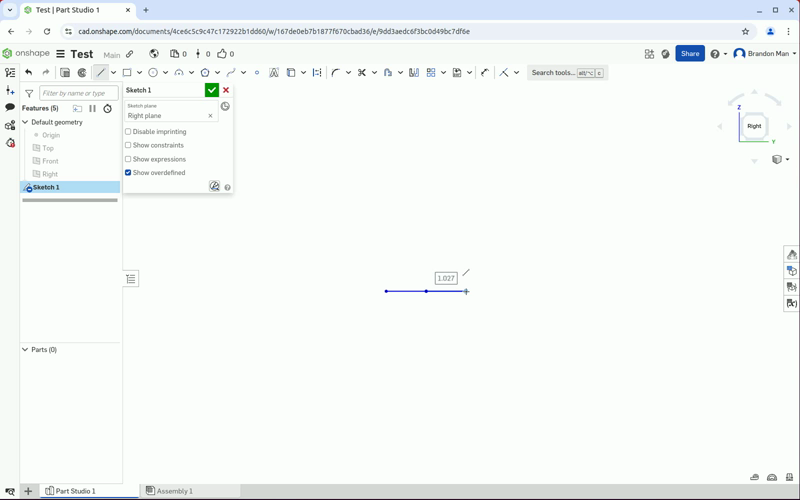
scroll(-6)
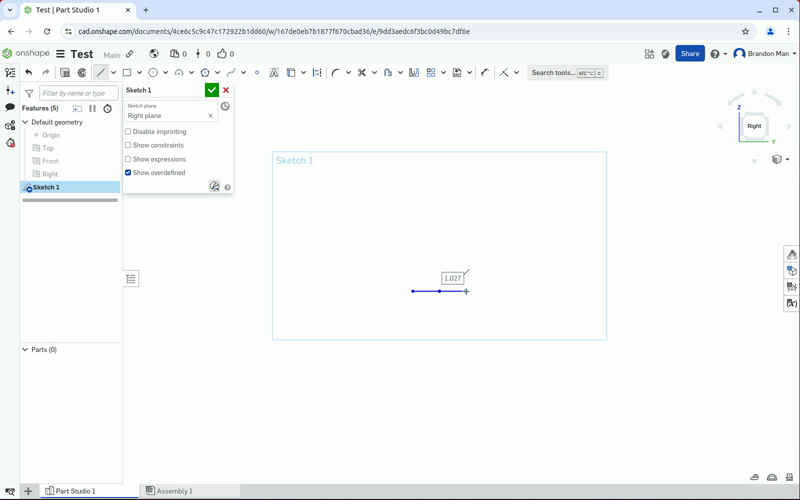
scroll(-6)
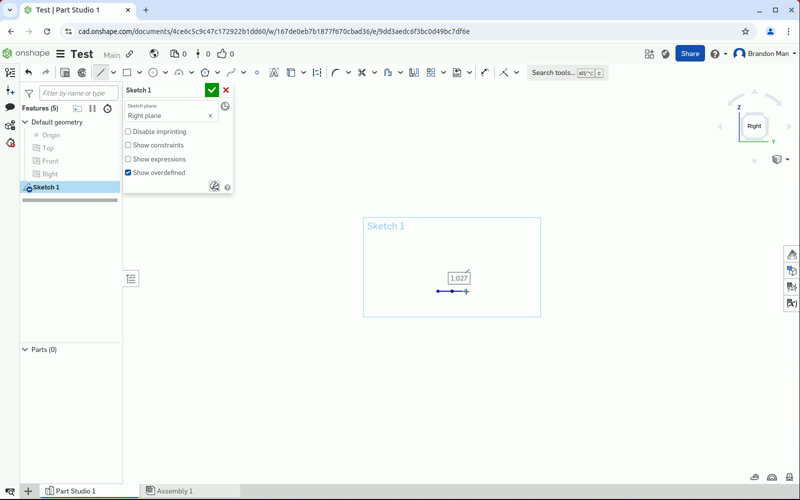
scroll(-6)
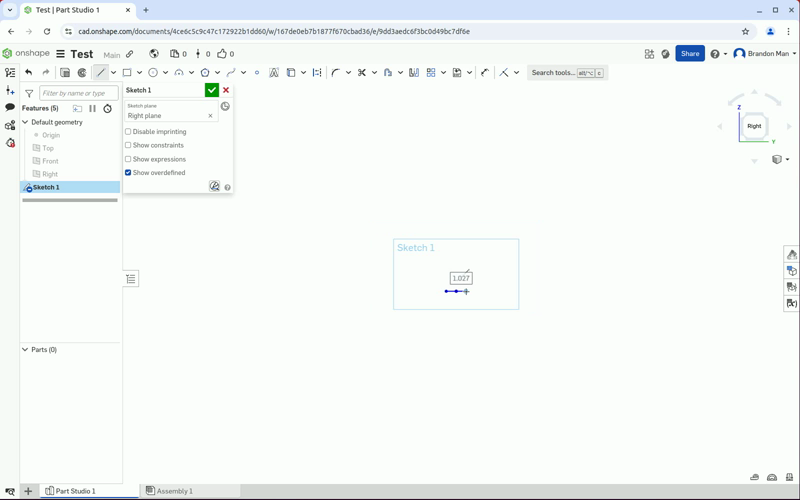
scroll(-6)
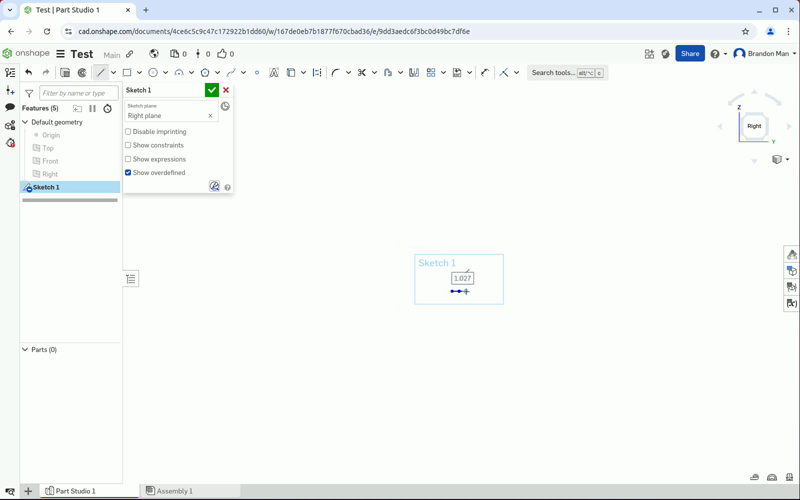
scroll(-6)
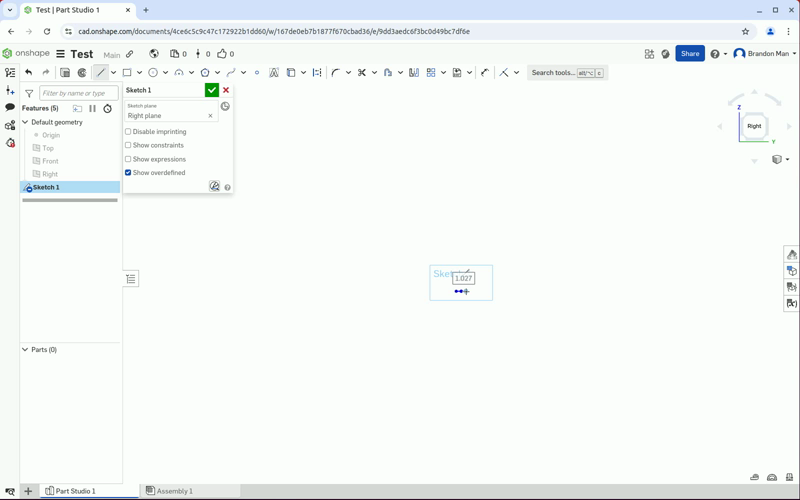
key_up(shift)
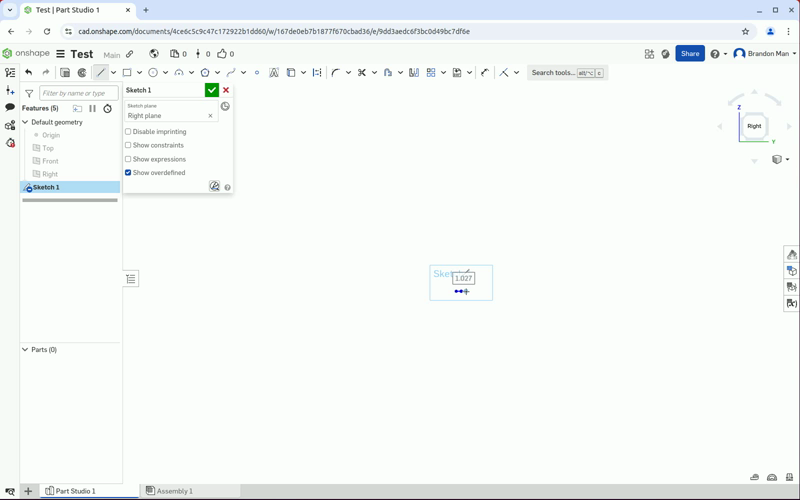
key_down(shift)
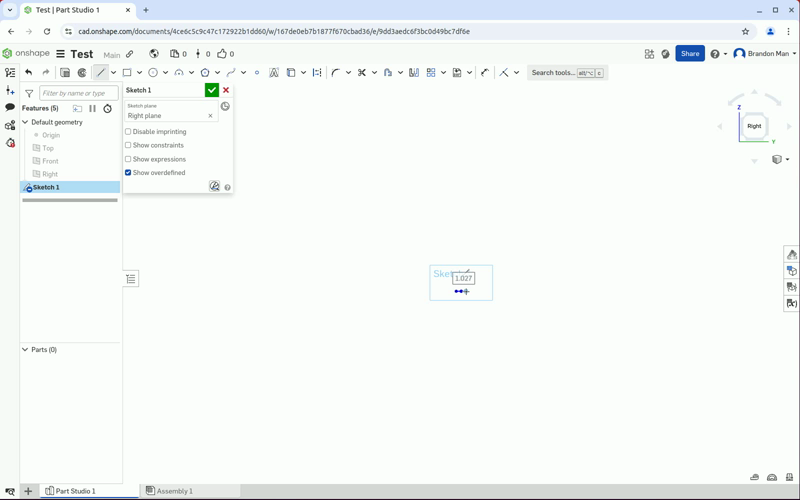
mouse_move(496, 291)
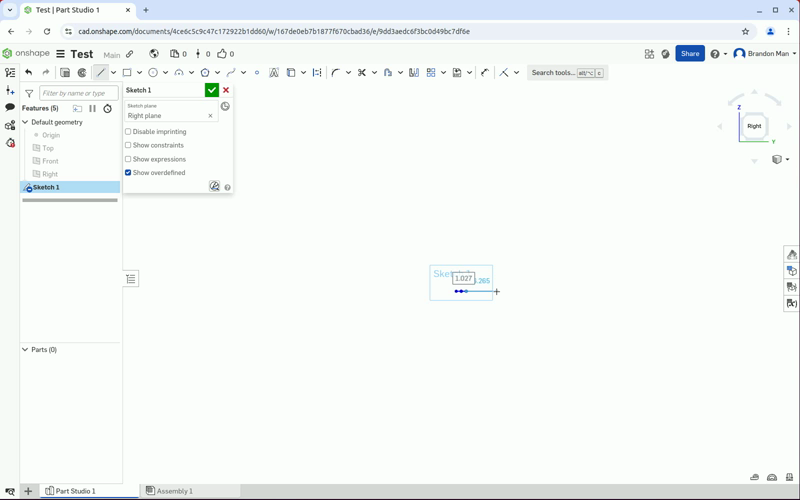
mouse_move(466, 287)
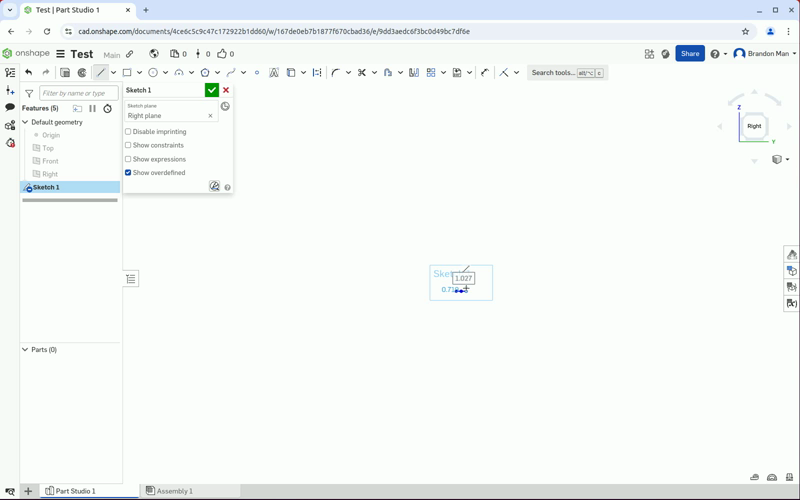
scroll(6)
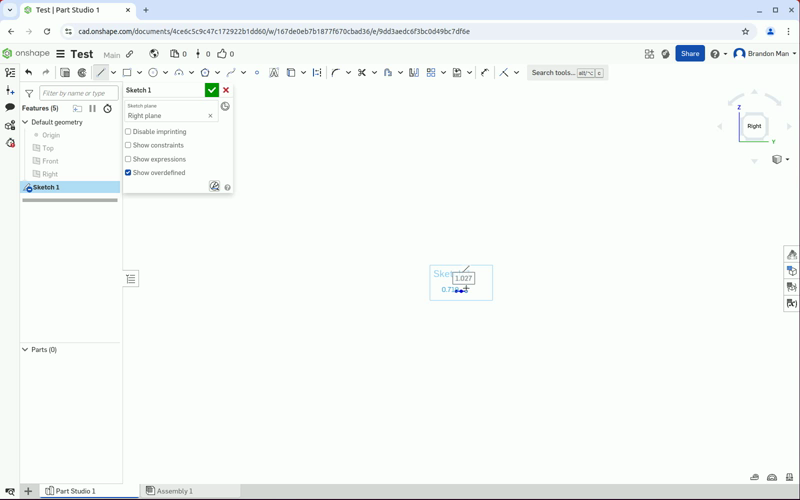
scroll(6)
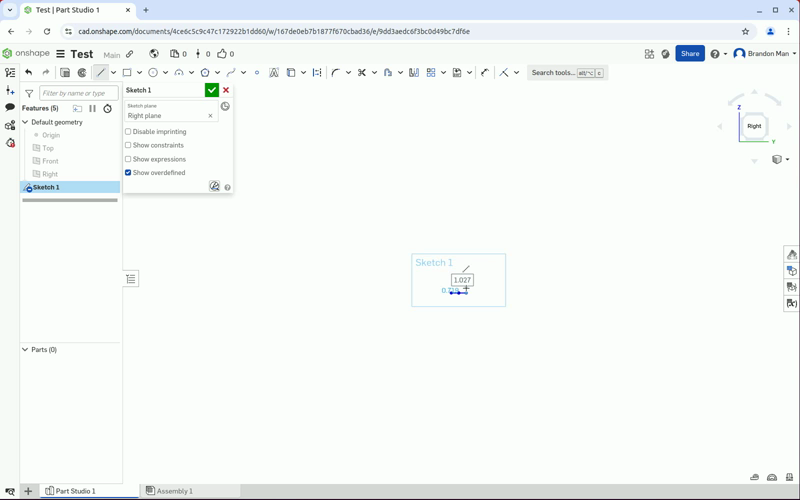
scroll(6)
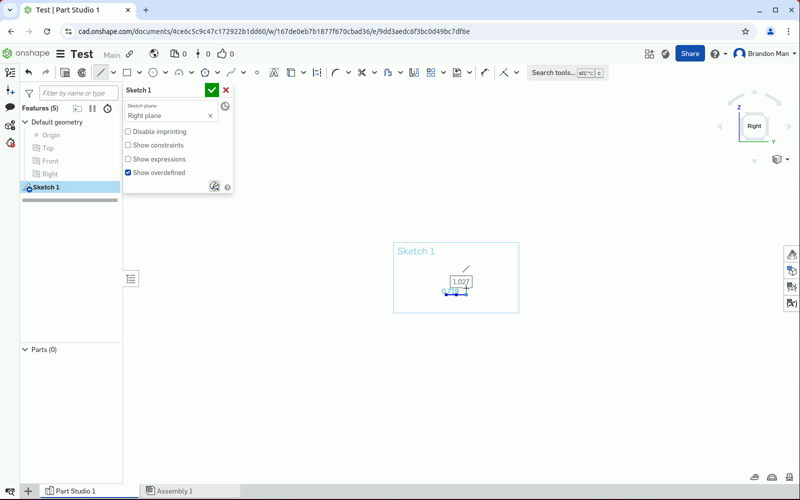
scroll(6)
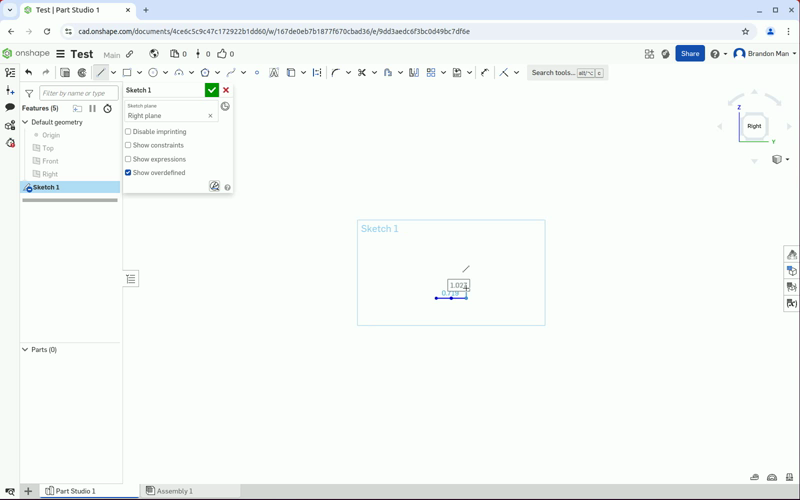
scroll(6)
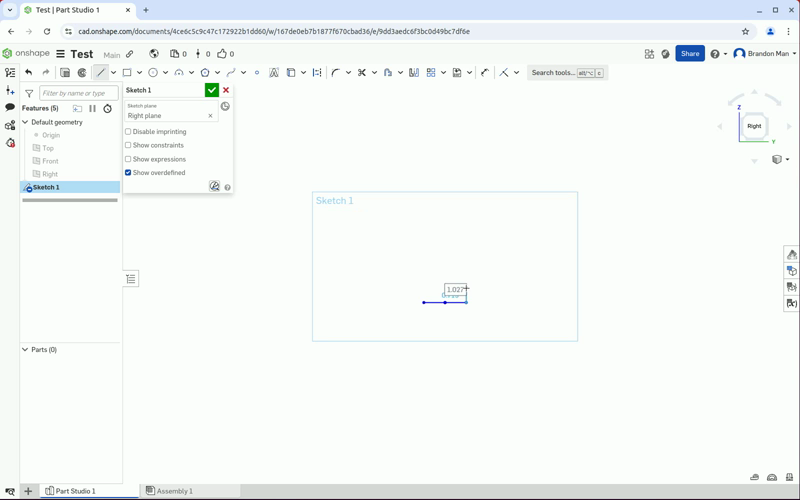
scroll(6)
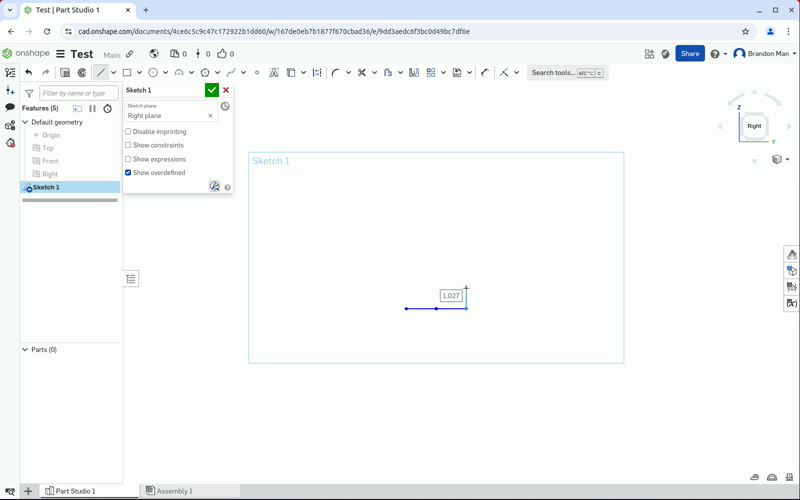
scroll(6)
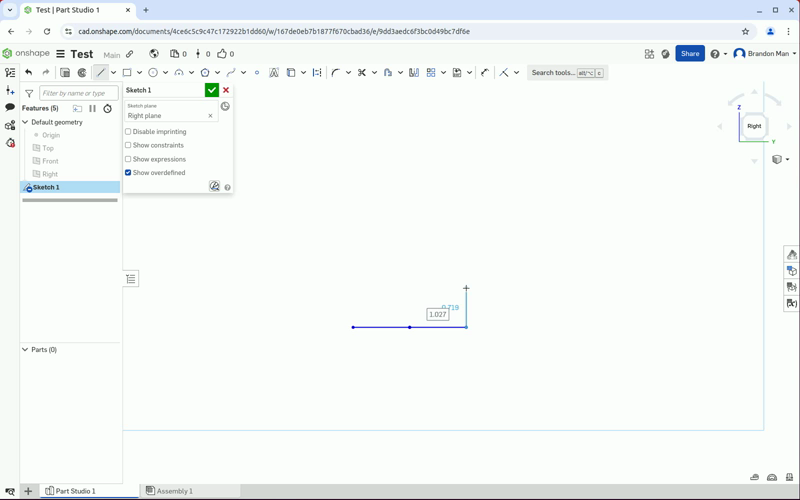
click(466, 287)
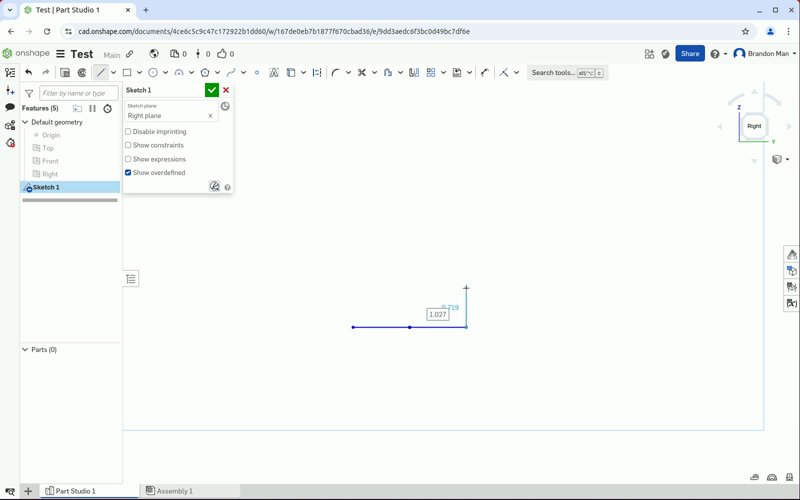
scroll(-6)
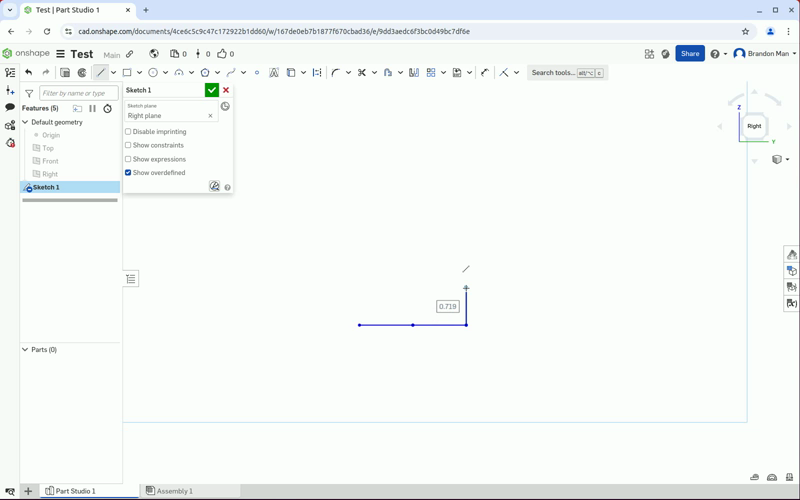
scroll(-6)
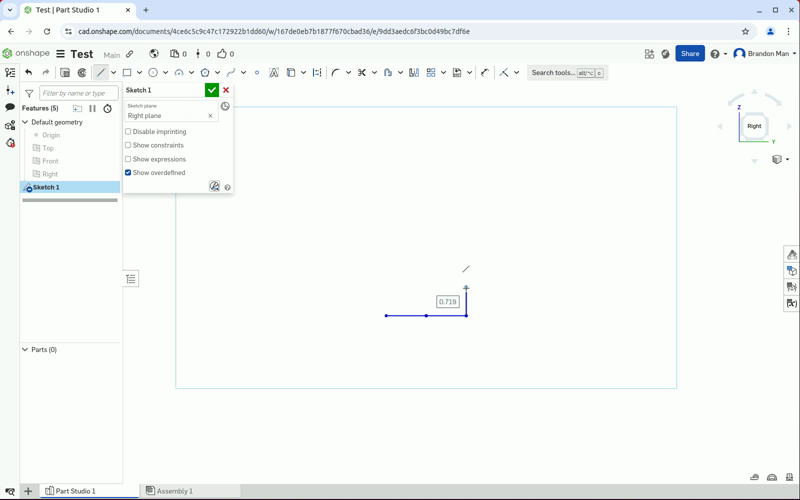
scroll(-6)
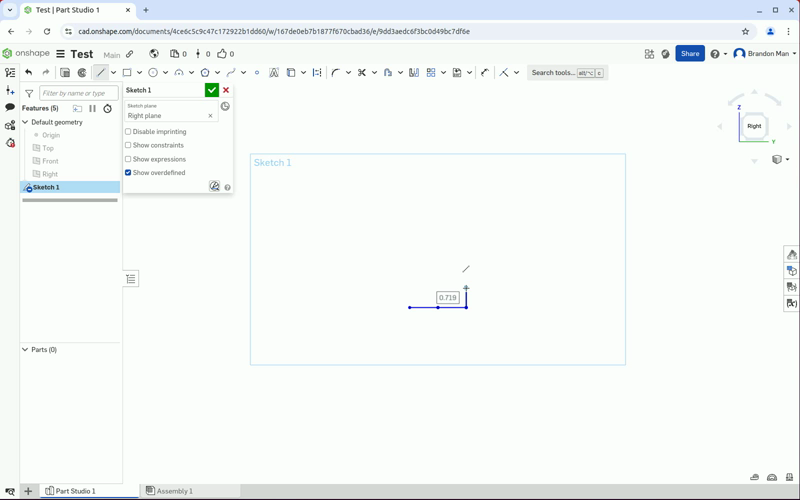
scroll(-6)
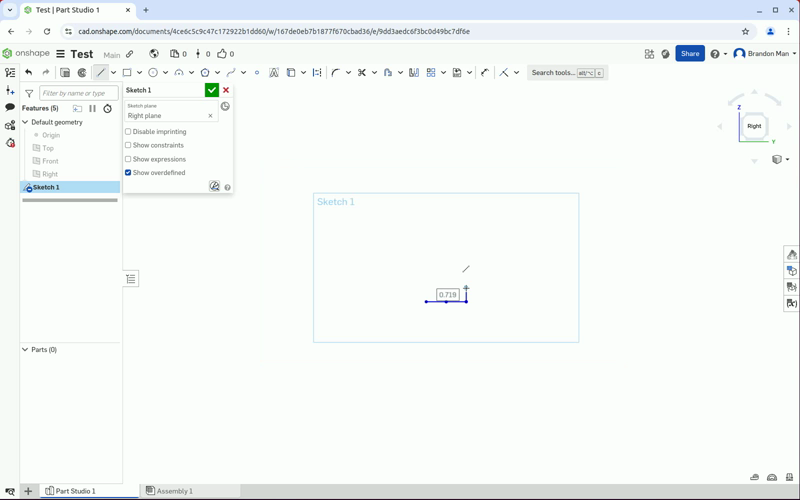
scroll(-6)
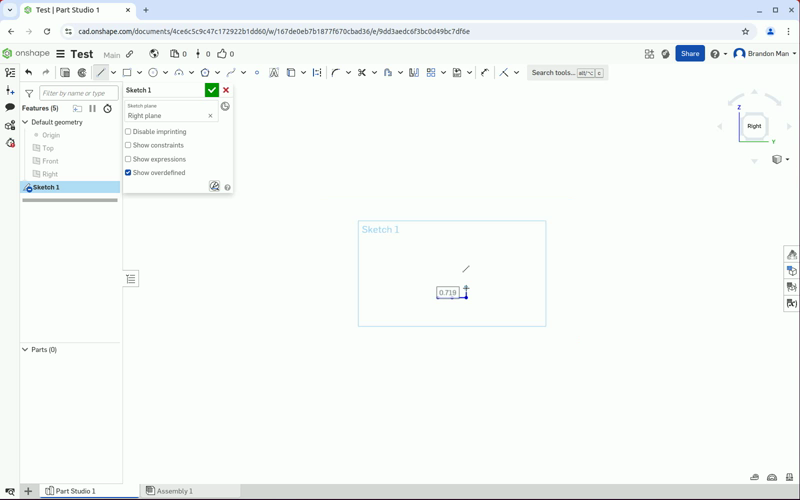
scroll(-6)
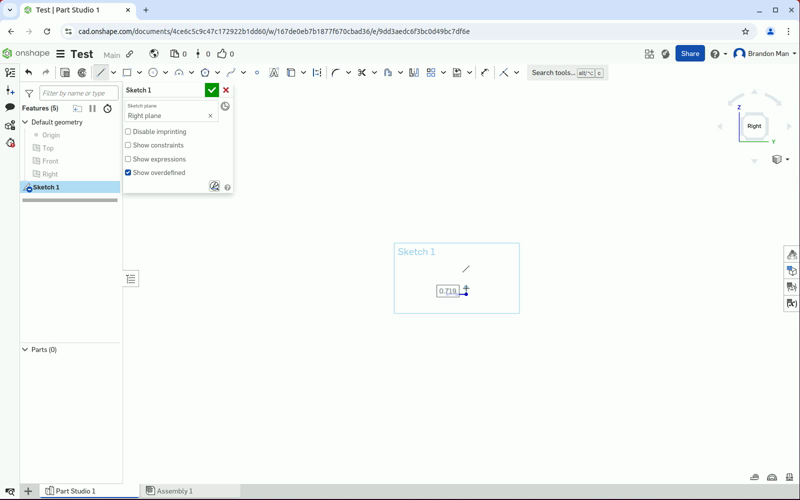
scroll(-6)
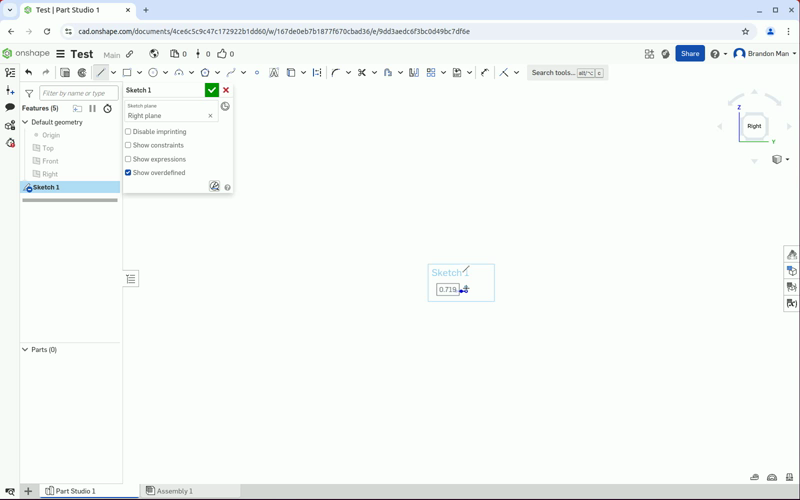
key_up(shift)
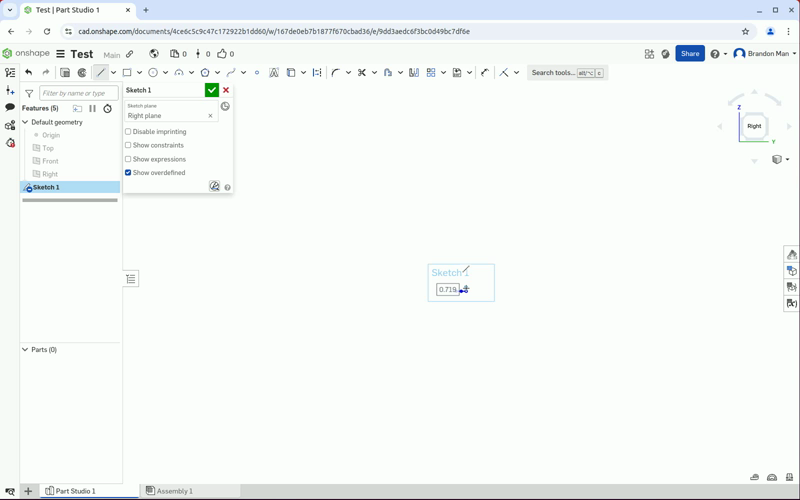
key_down(shift)
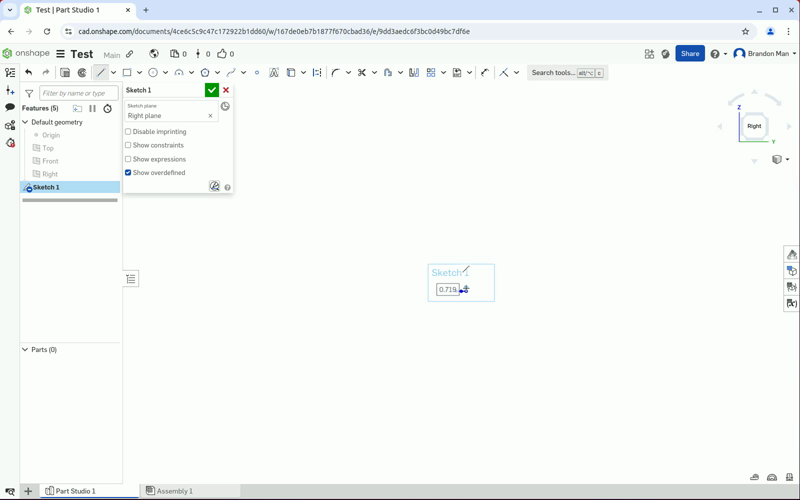
mouse_move(496, 287)
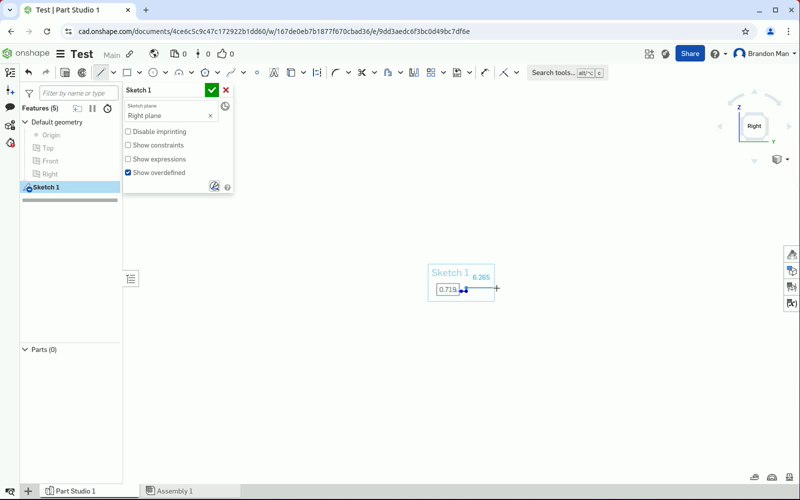
mouse_move(464, 287)
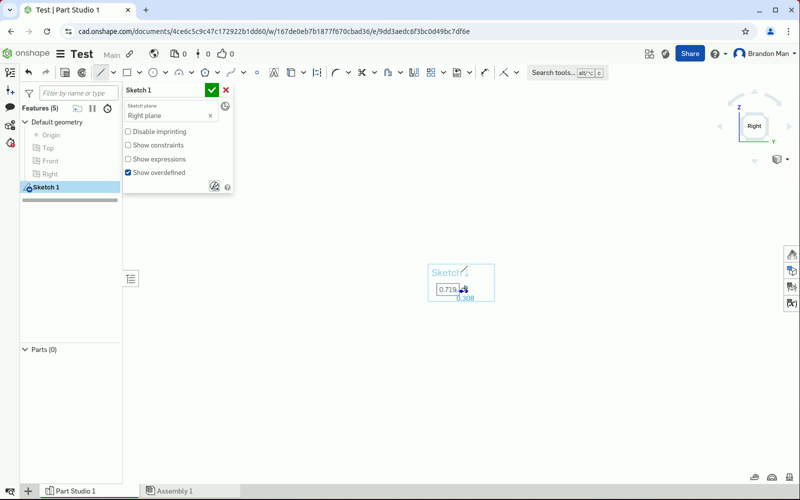
scroll(6)
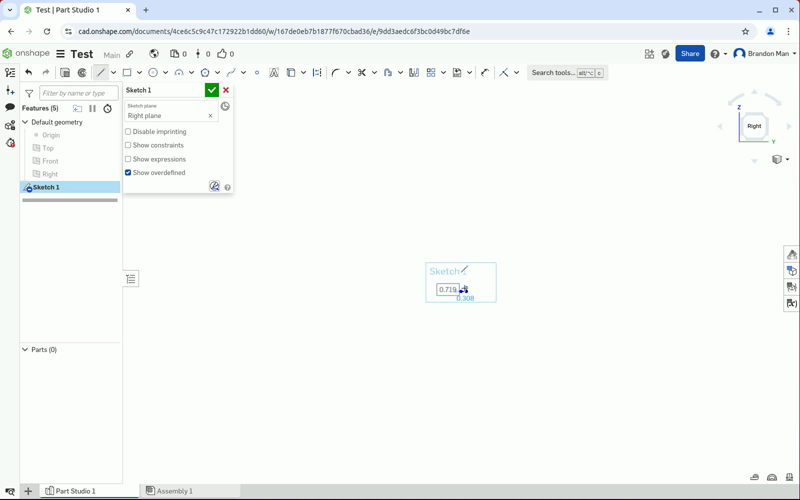
scroll(6)
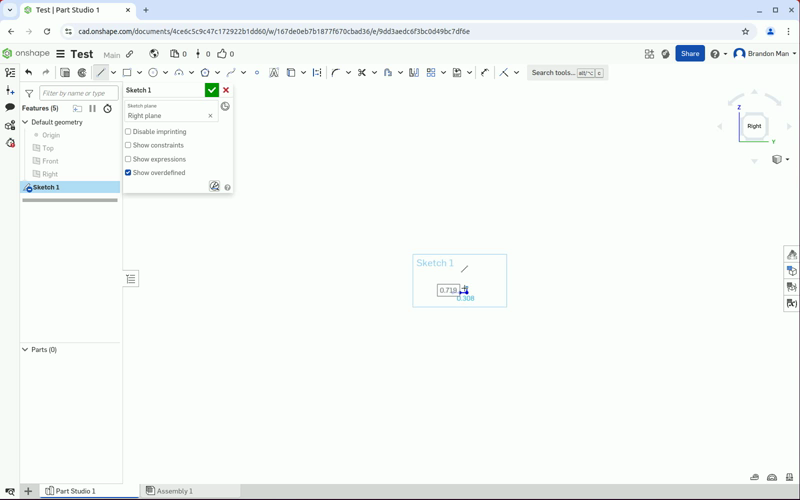
scroll(6)
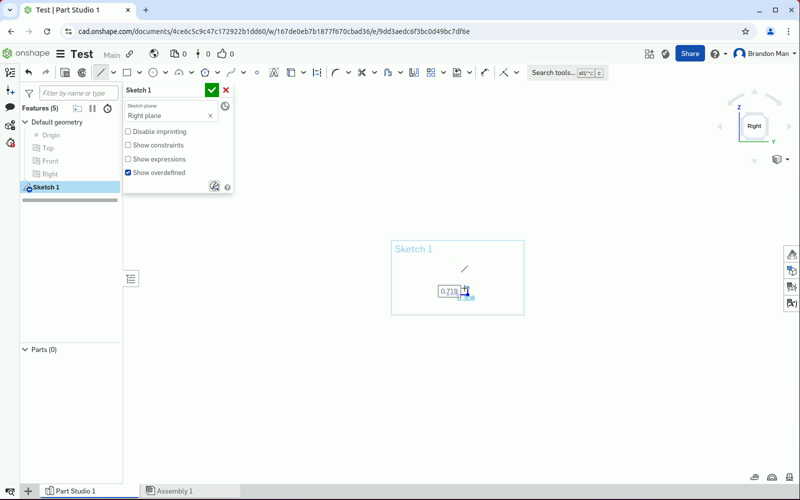
scroll(6)
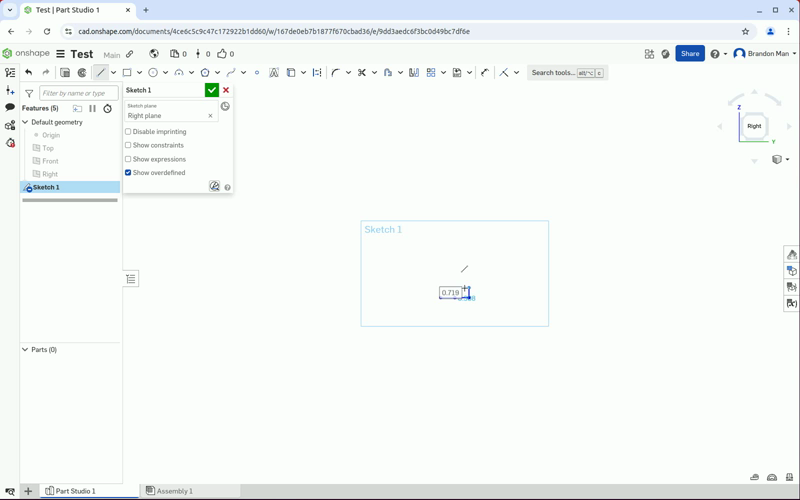
scroll(6)
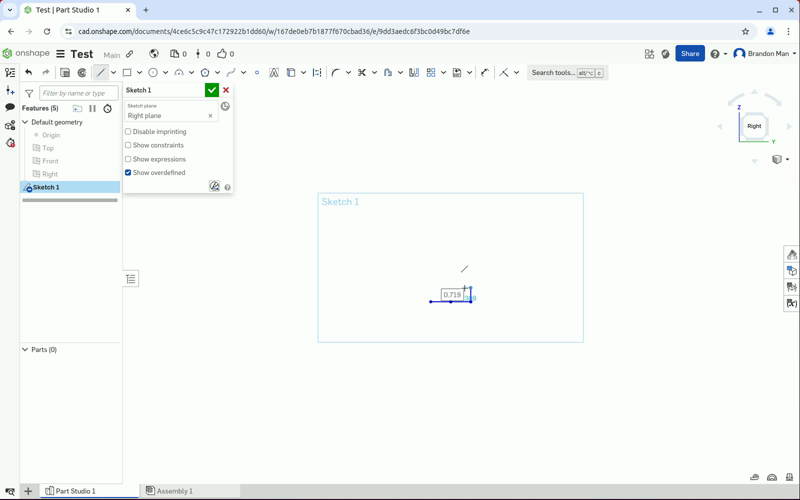
scroll(6)
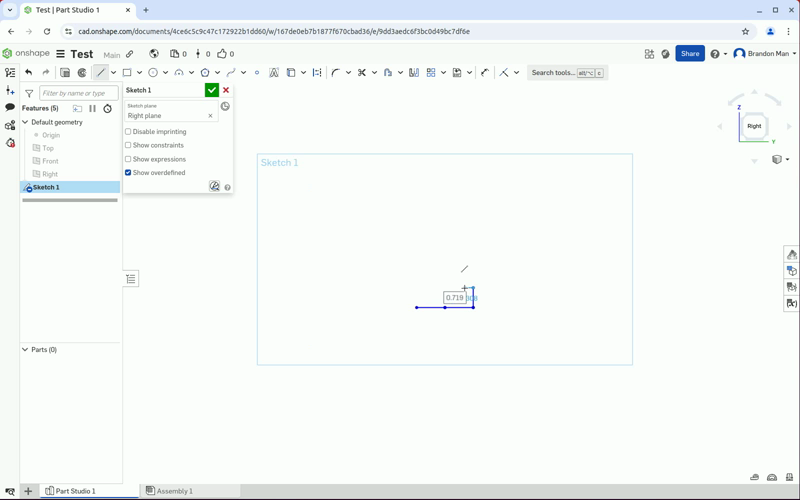
scroll(6)
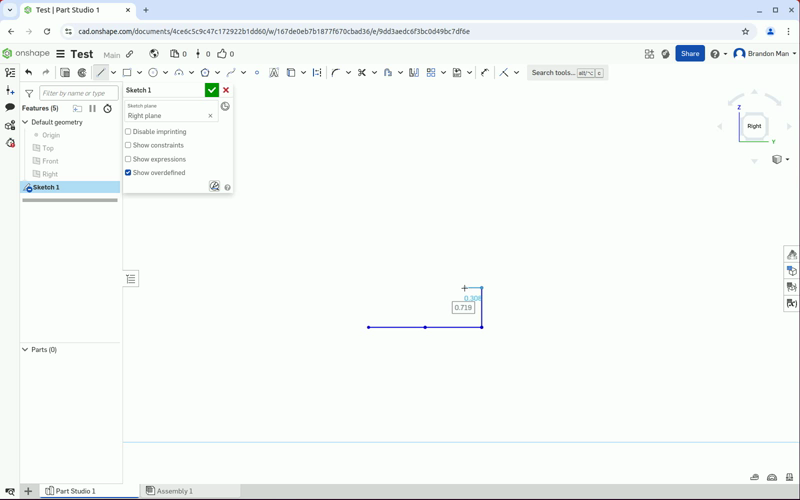
click(464, 287)
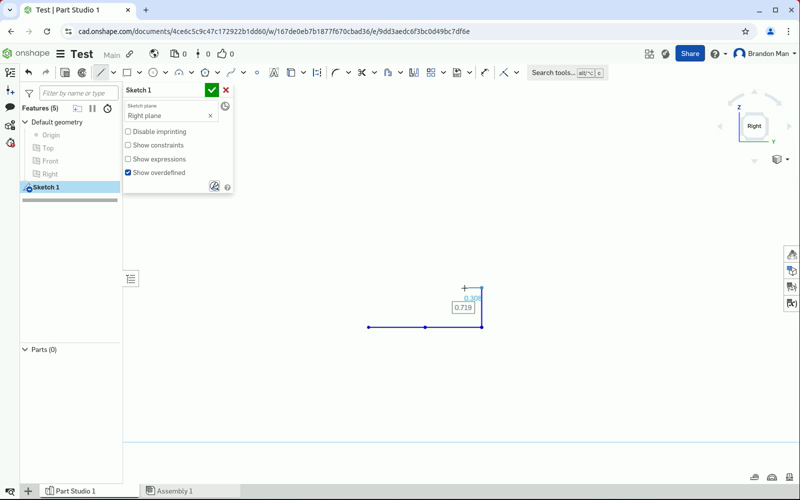
scroll(-6)
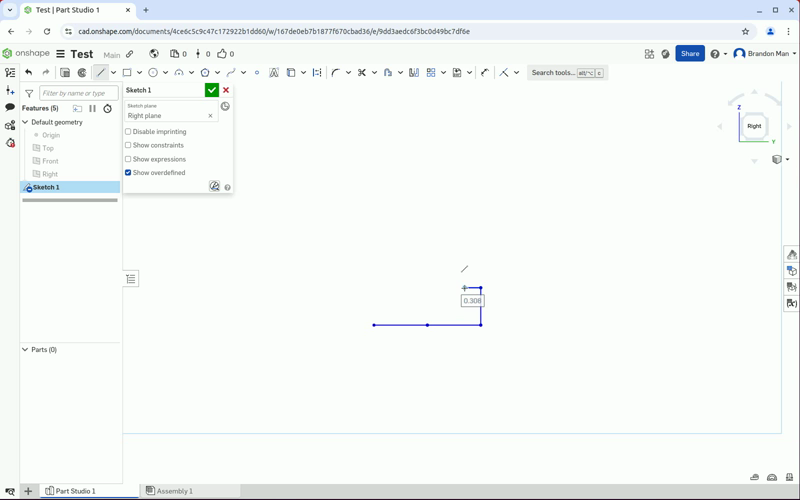
scroll(-6)
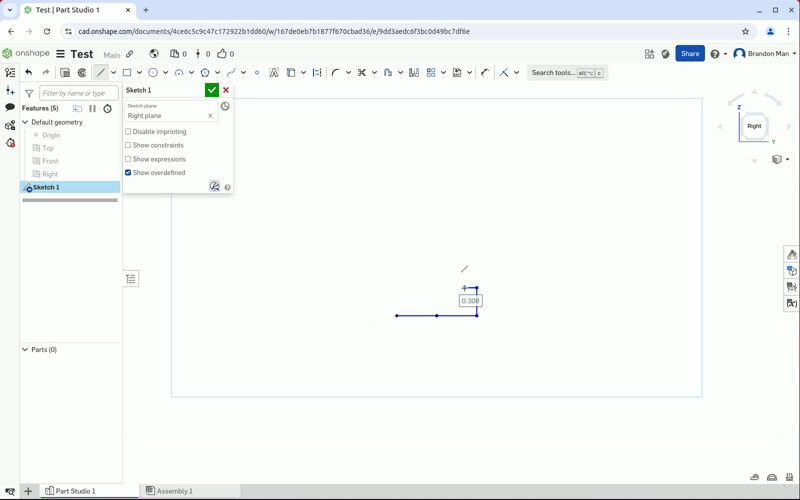
scroll(-6)
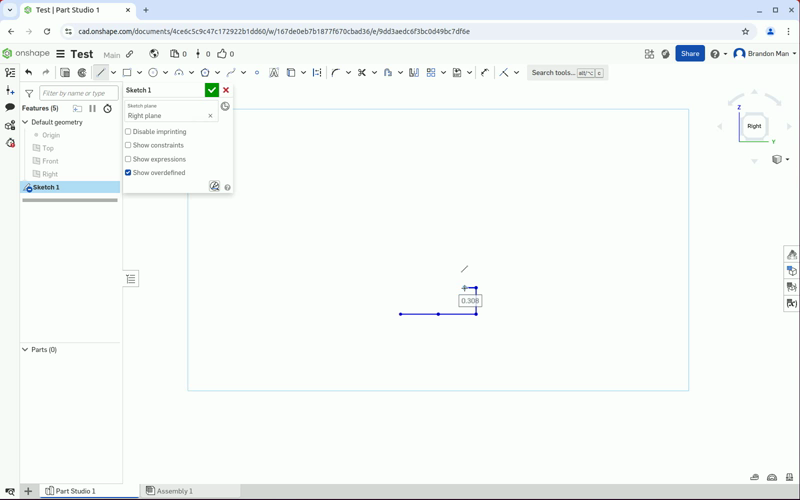
scroll(-6)
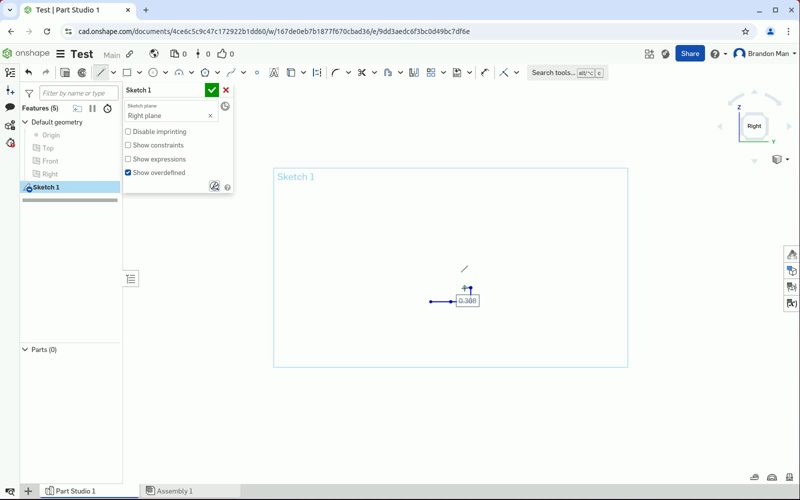
scroll(-6)
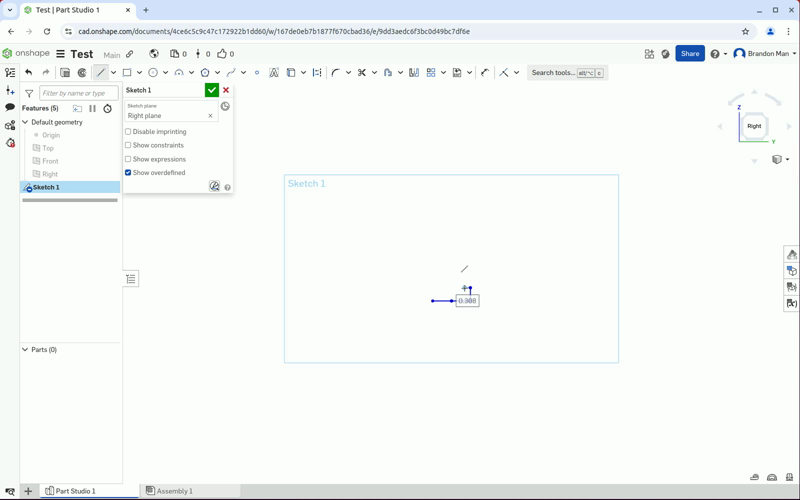
scroll(-6)
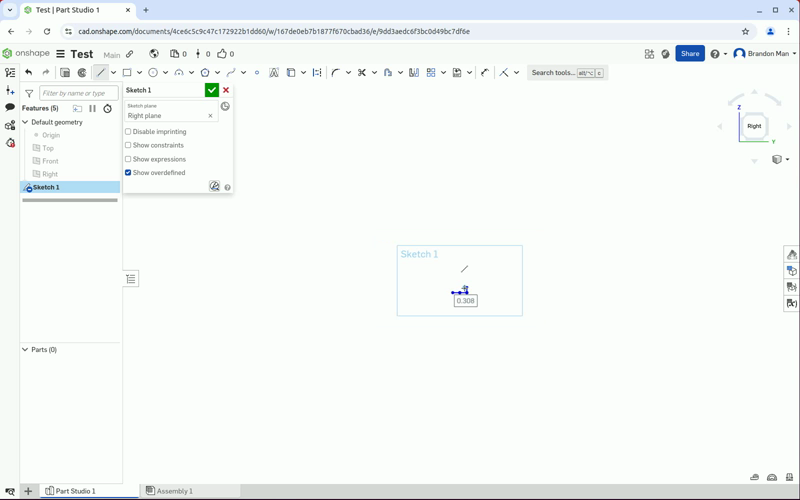
scroll(-6)
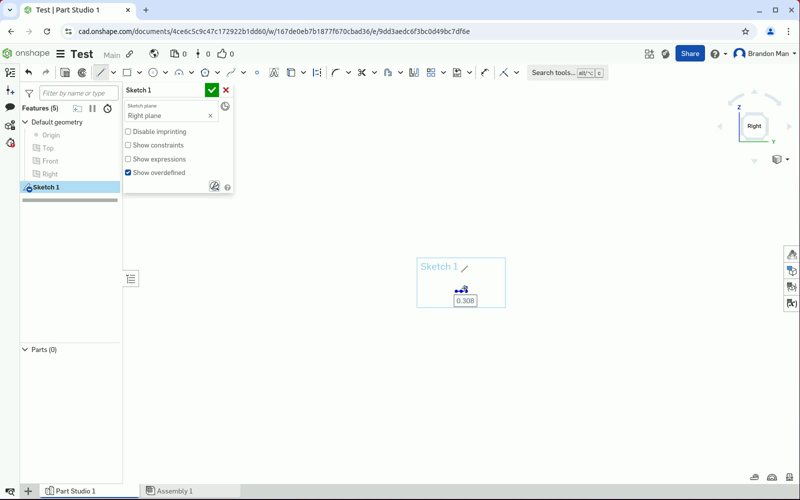
key_up(shift)
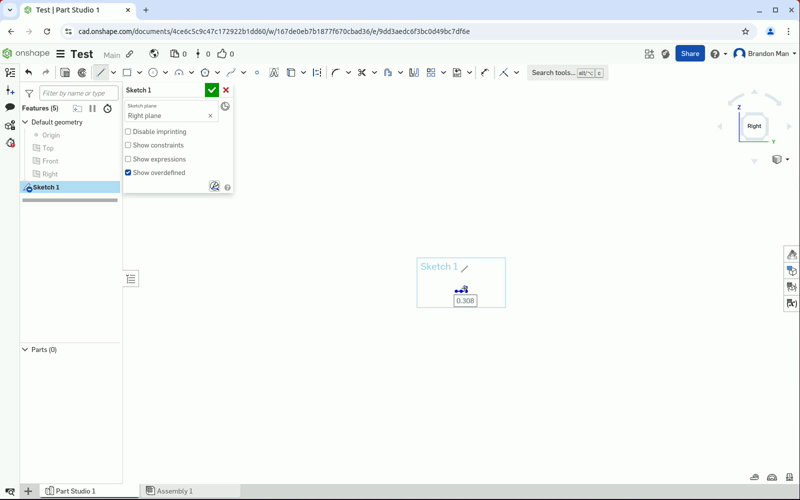
key_down(shift)
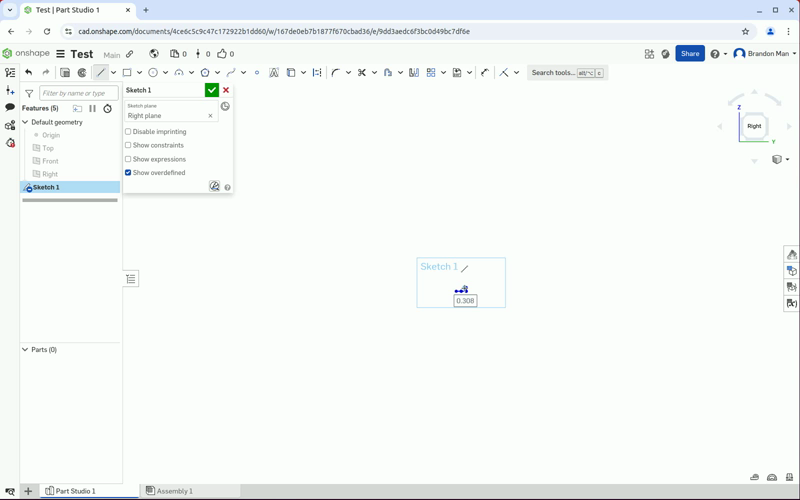
mouse_move(494, 287)
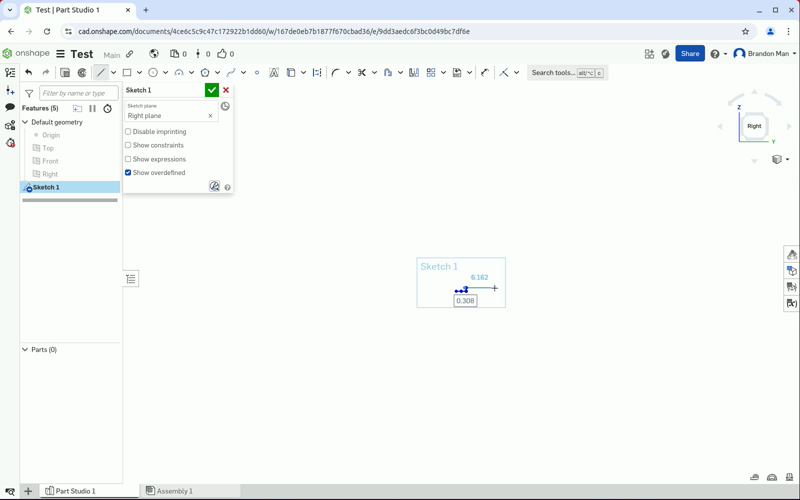
mouse_move(461, 287)
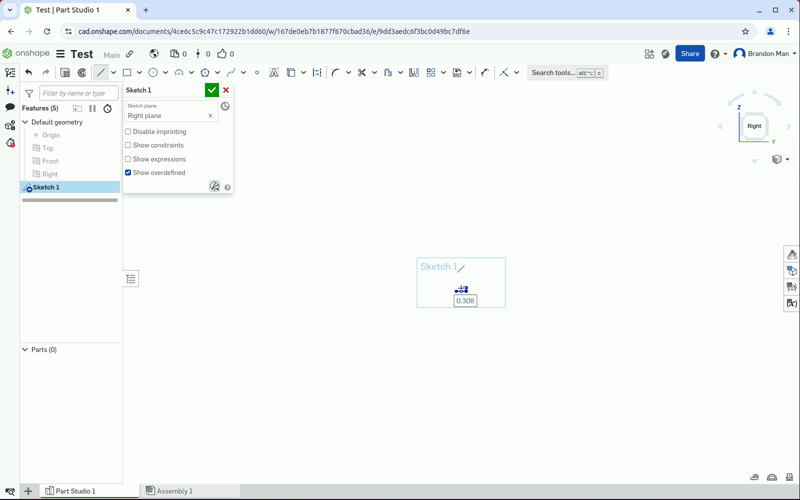
scroll(6)
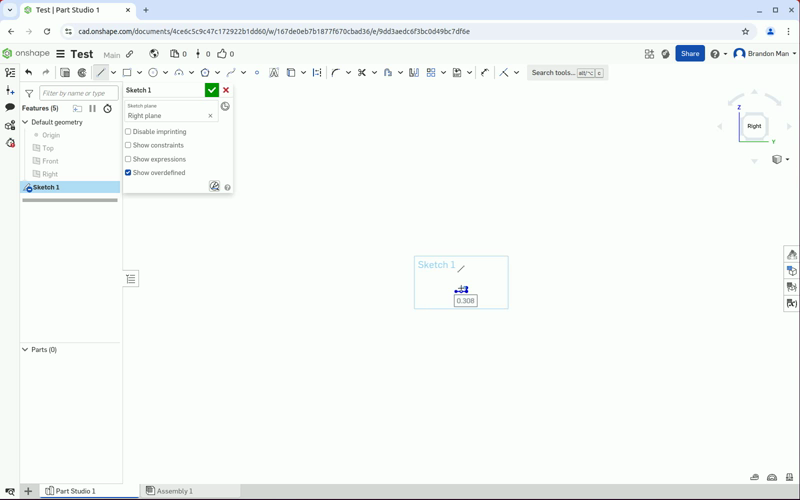
scroll(6)
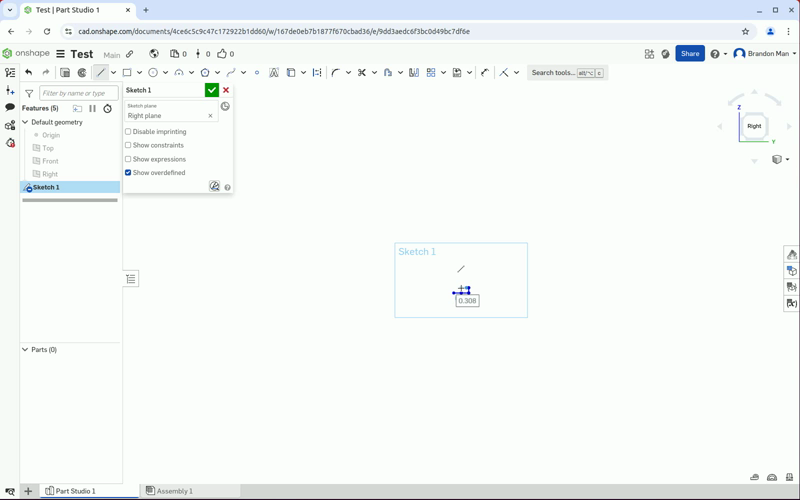
scroll(6)
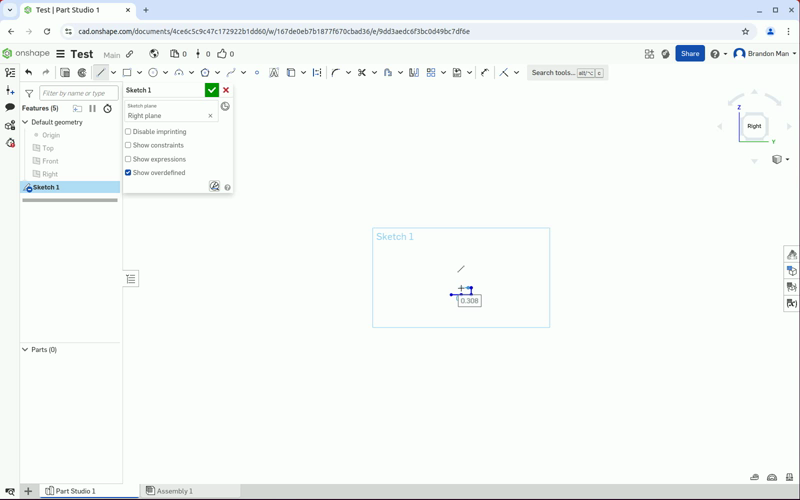
scroll(6)
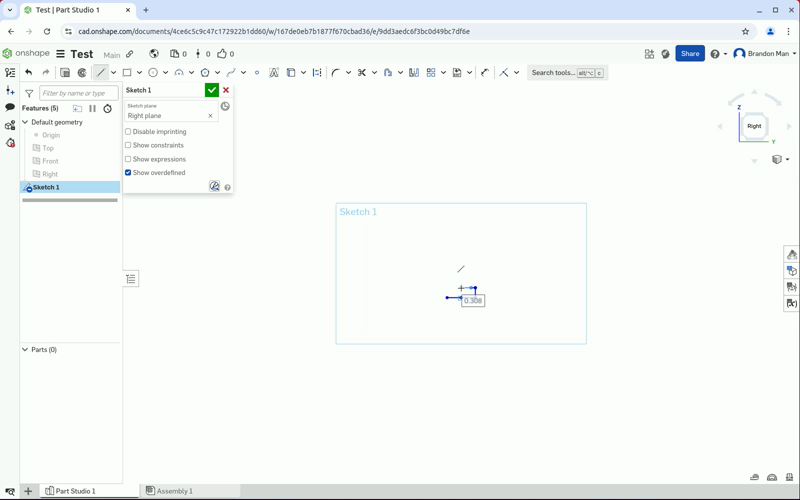
scroll(6)
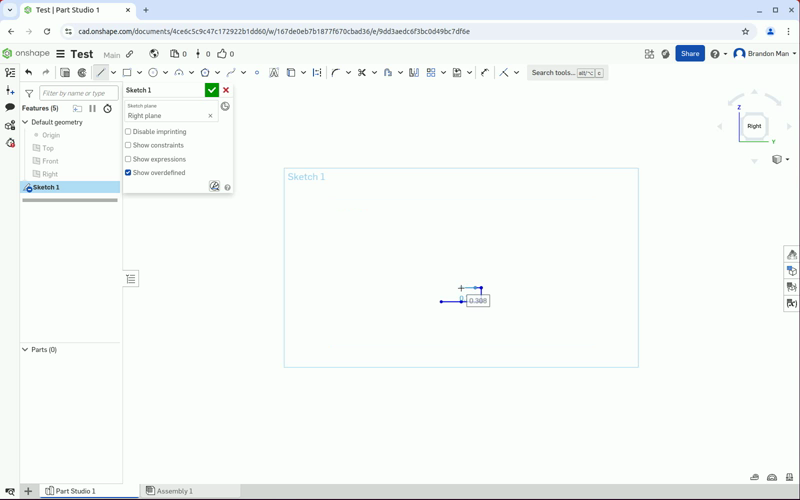
scroll(6)
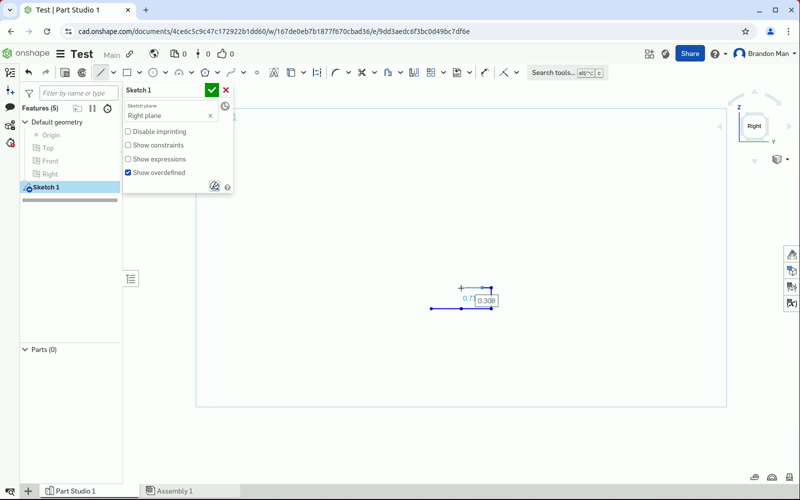
scroll(6)
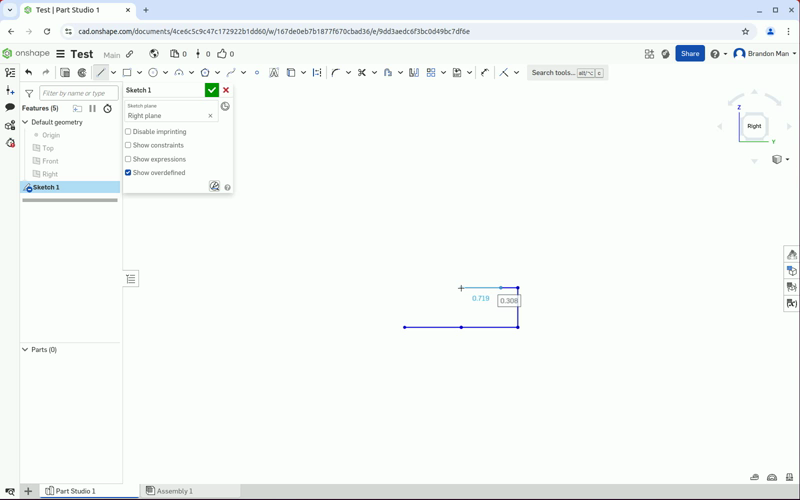
click(461, 287)
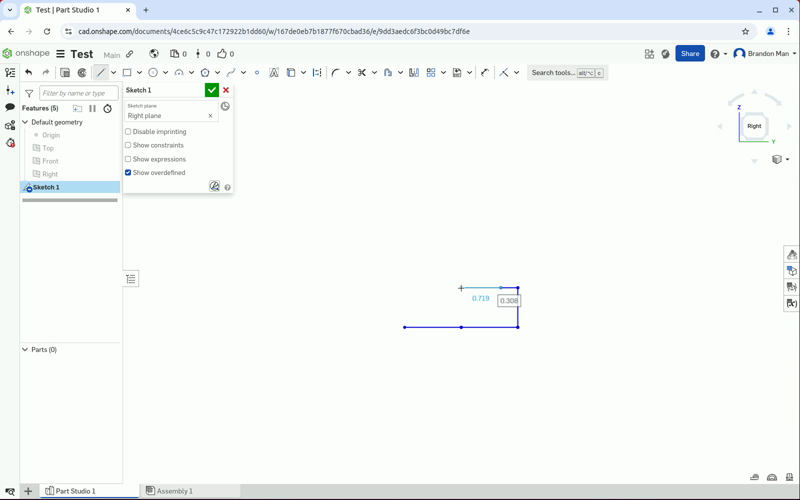
scroll(-6)
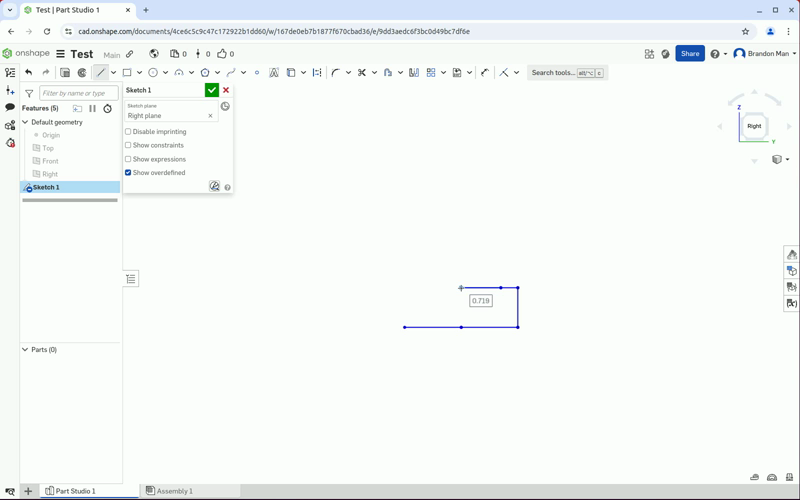
scroll(-6)
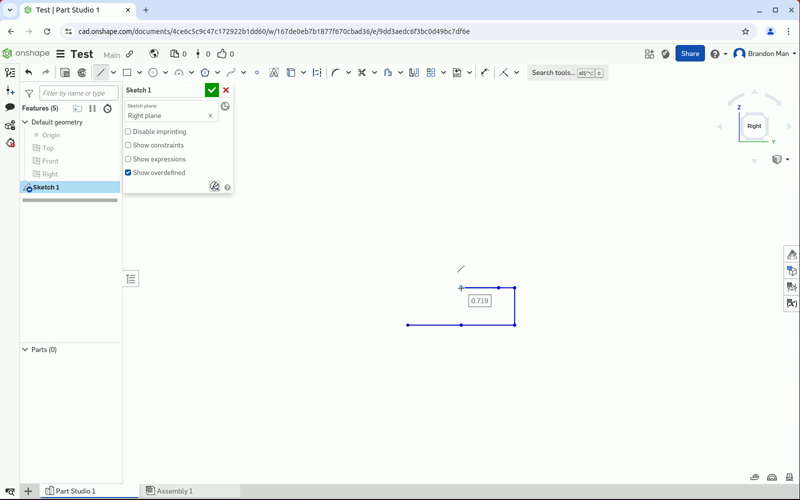
scroll(-6)
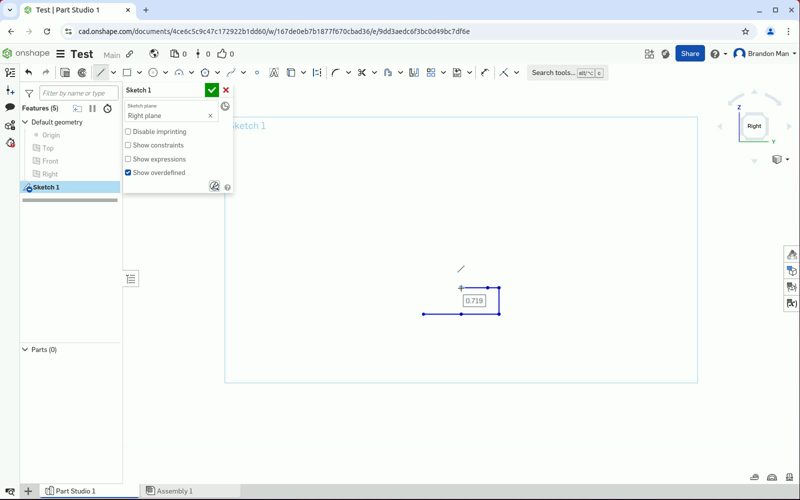
scroll(-6)
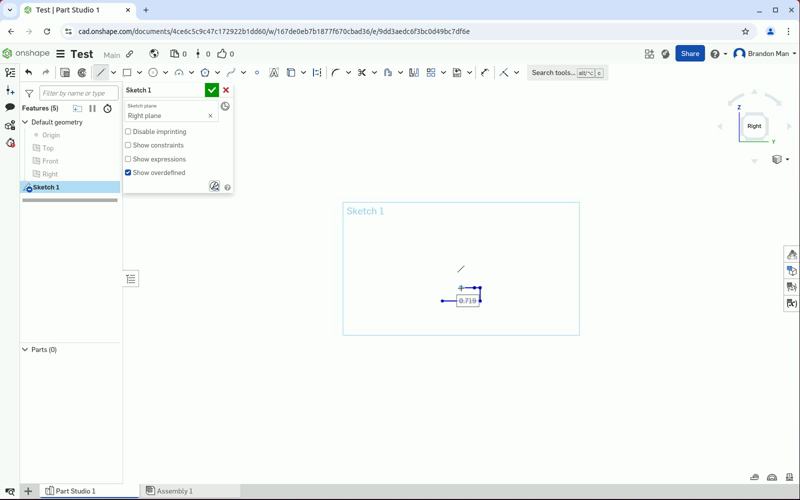
scroll(-6)
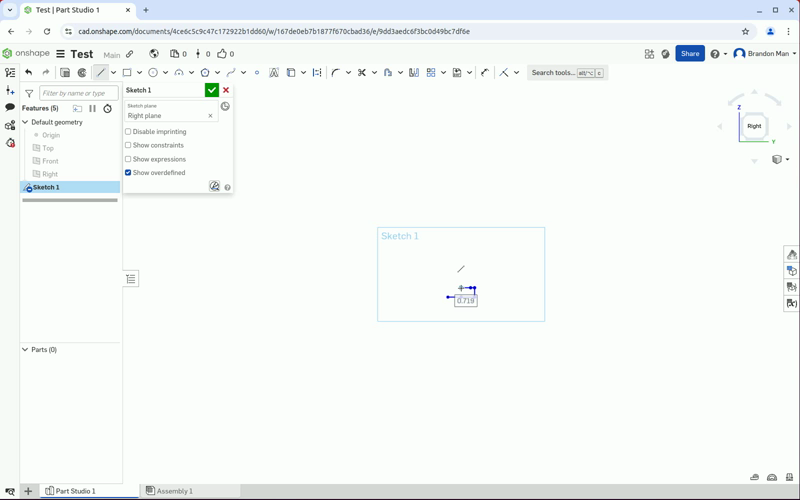
scroll(-6)
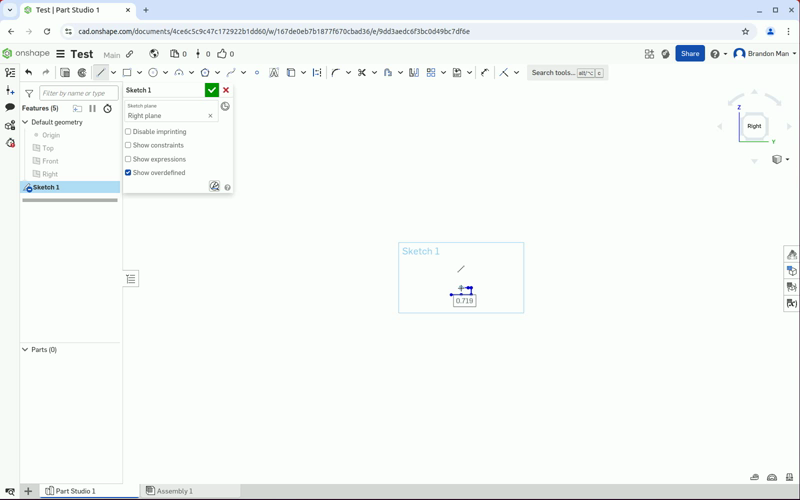
scroll(-6)
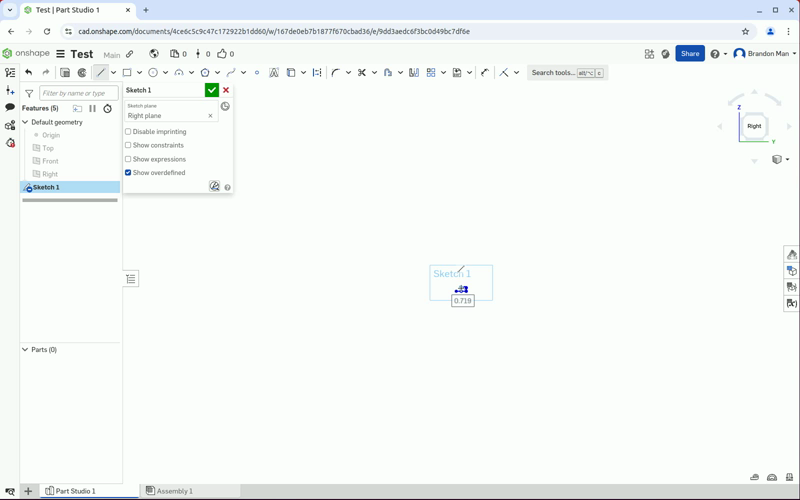
key_up(shift)
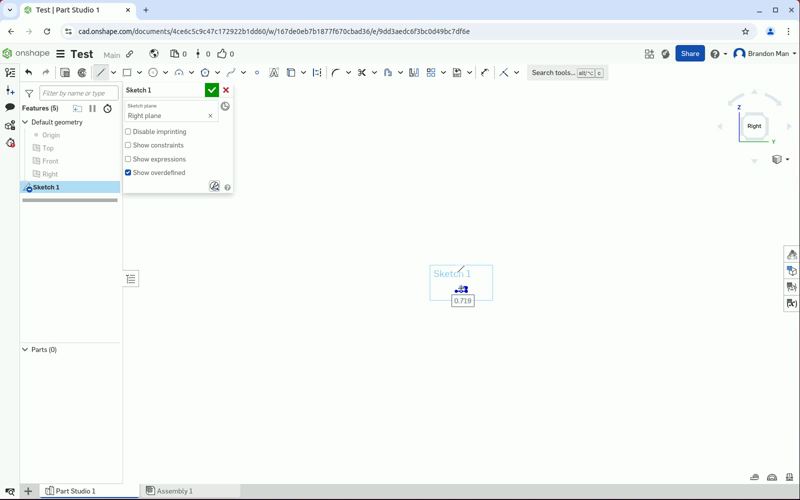
key_down(shift)
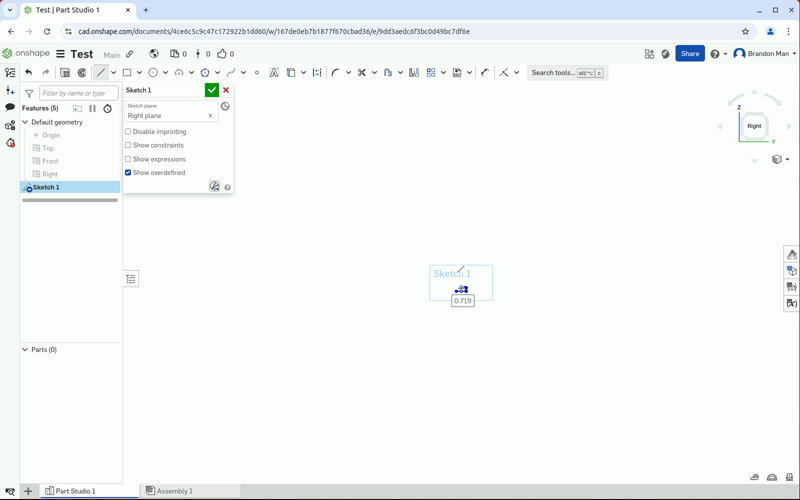
mouse_move(491, 287)
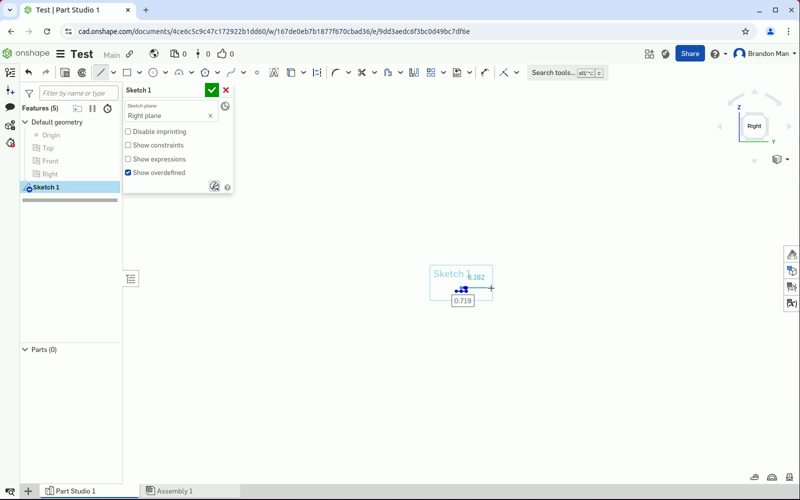
mouse_move(457, 287)
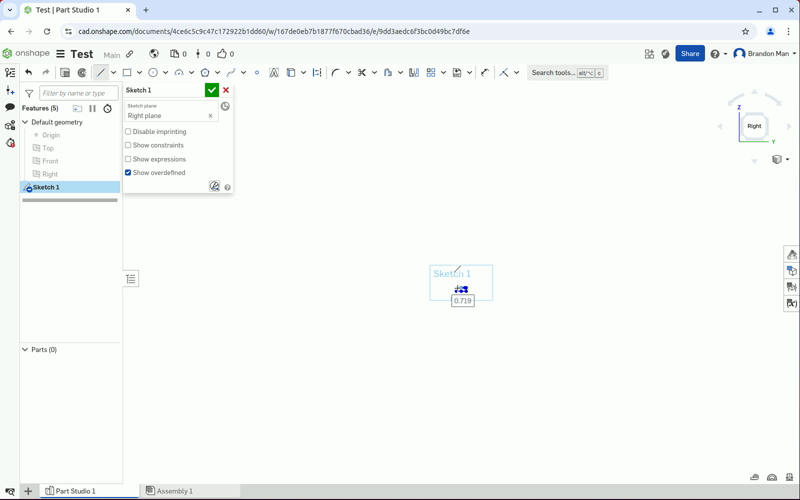
scroll(6)
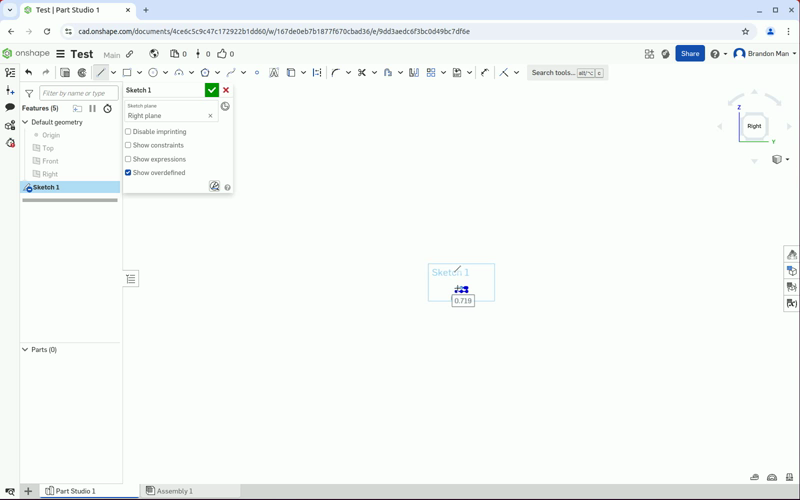
scroll(6)
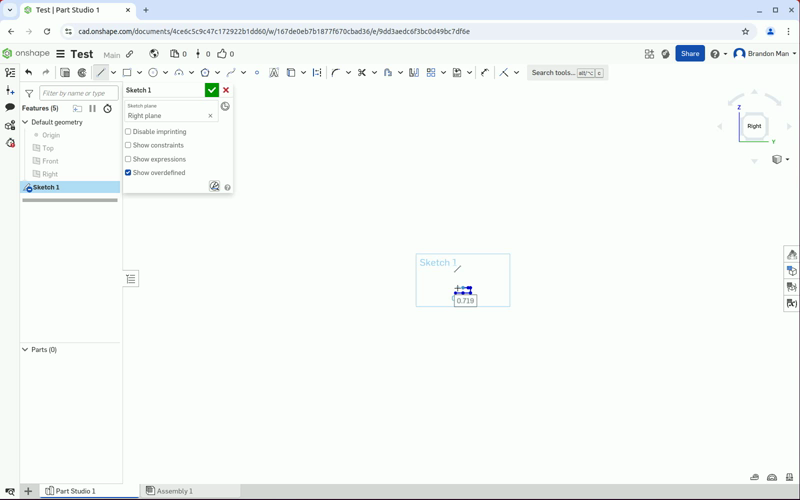
scroll(6)
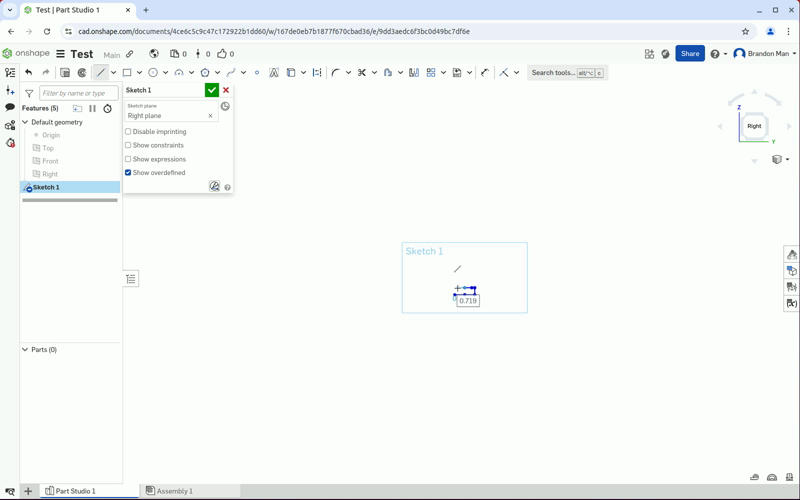
scroll(6)
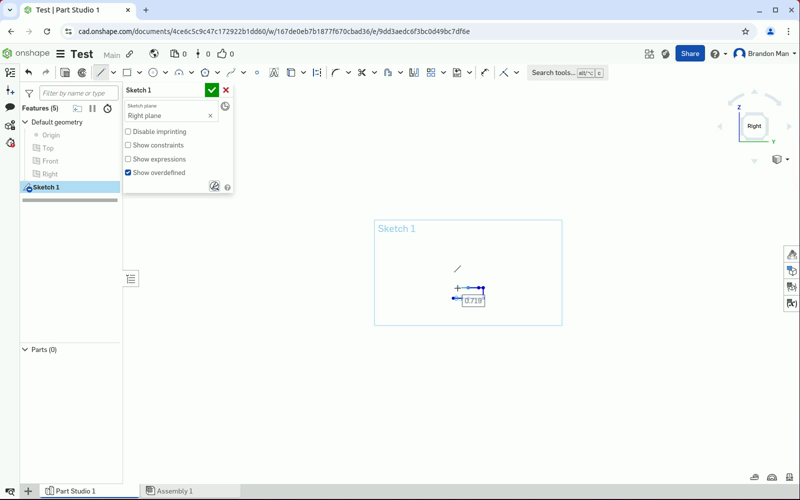
scroll(6)
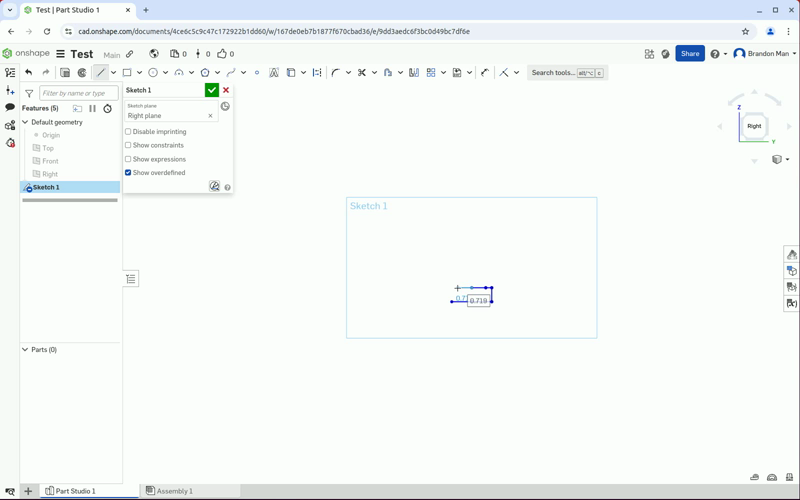
scroll(6)
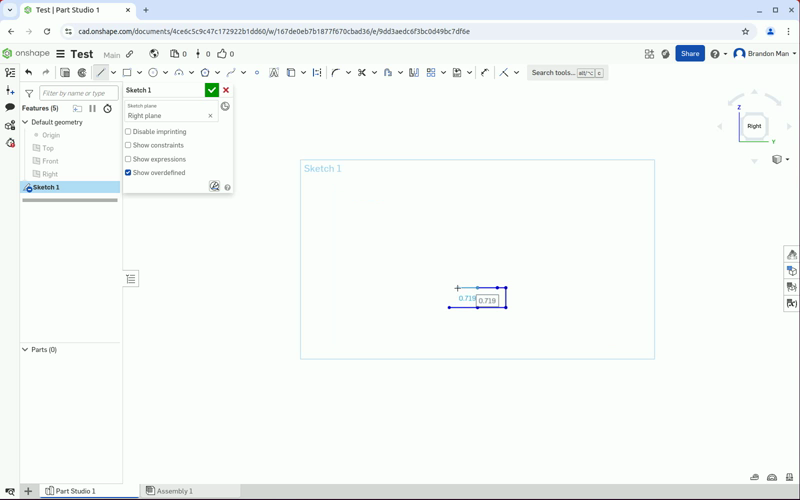
scroll(6)
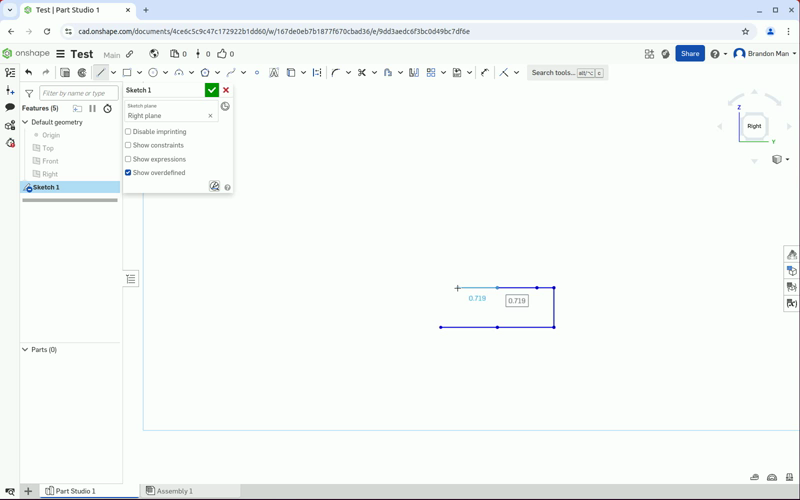
click(457, 287)
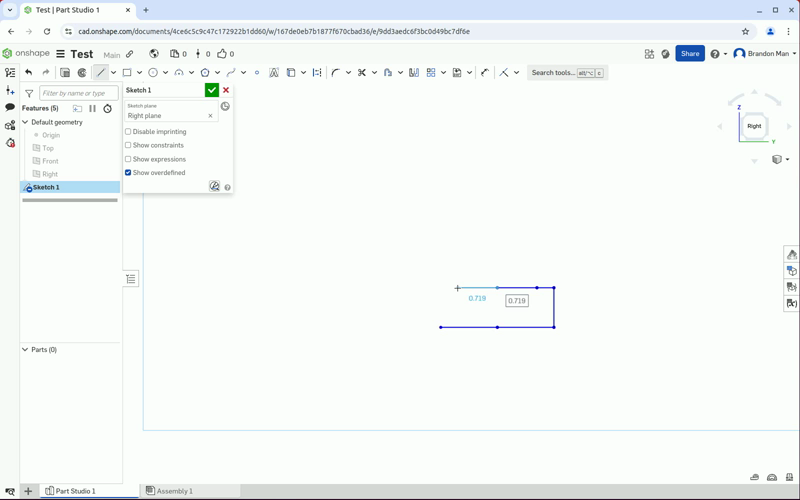
scroll(-6)
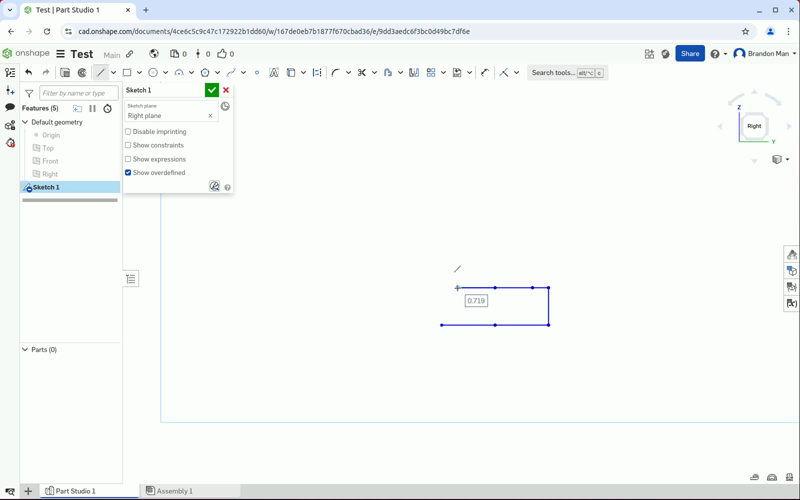
scroll(-6)
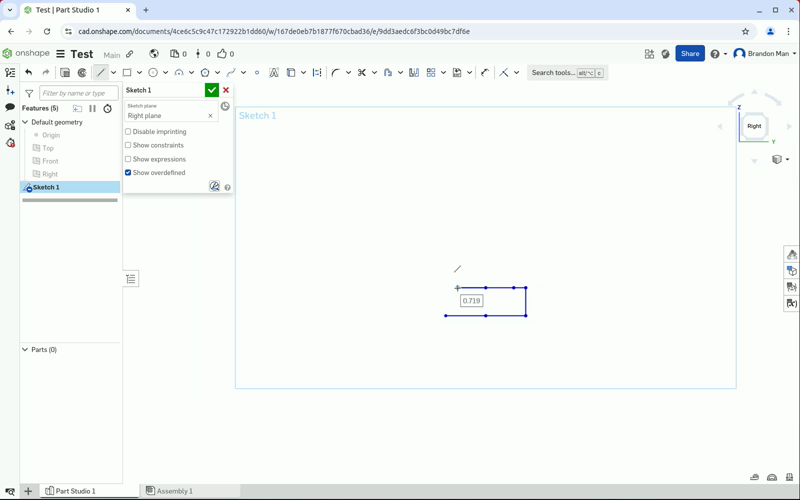
scroll(-6)
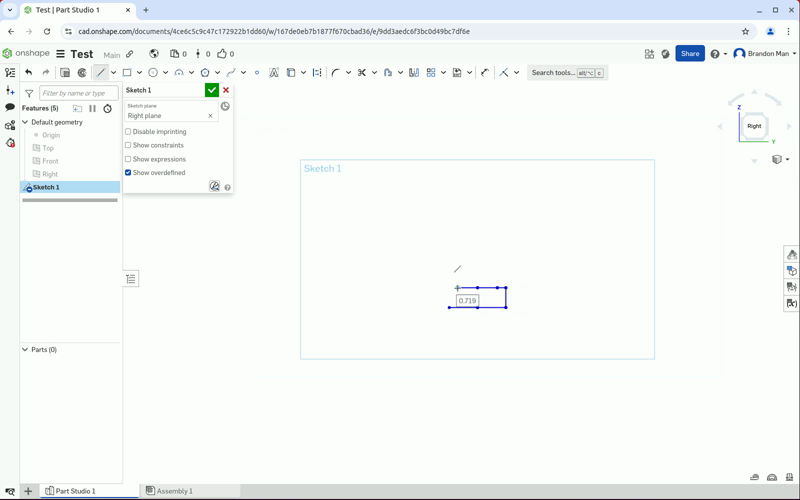
scroll(-6)
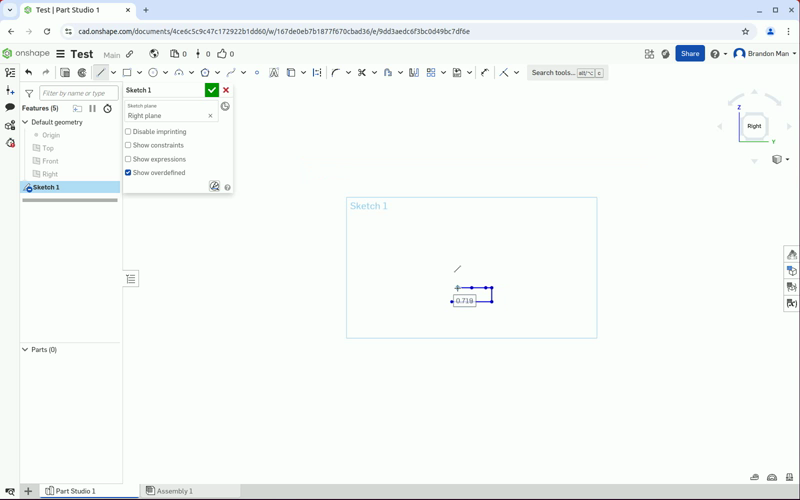
scroll(-6)
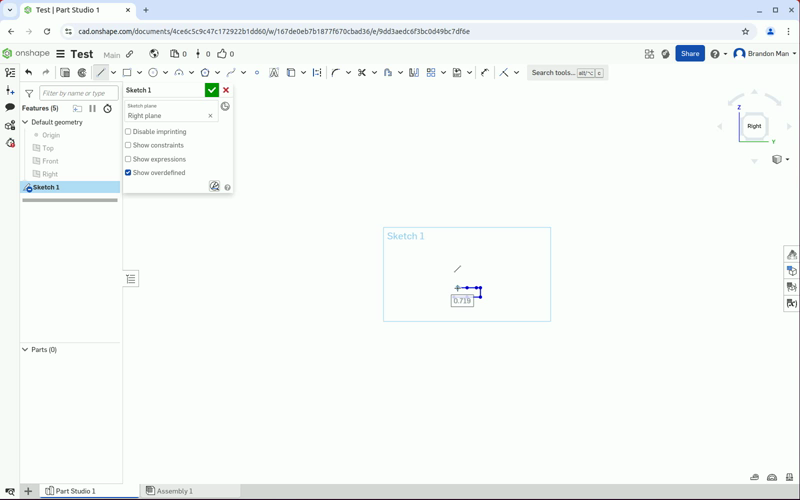
scroll(-6)
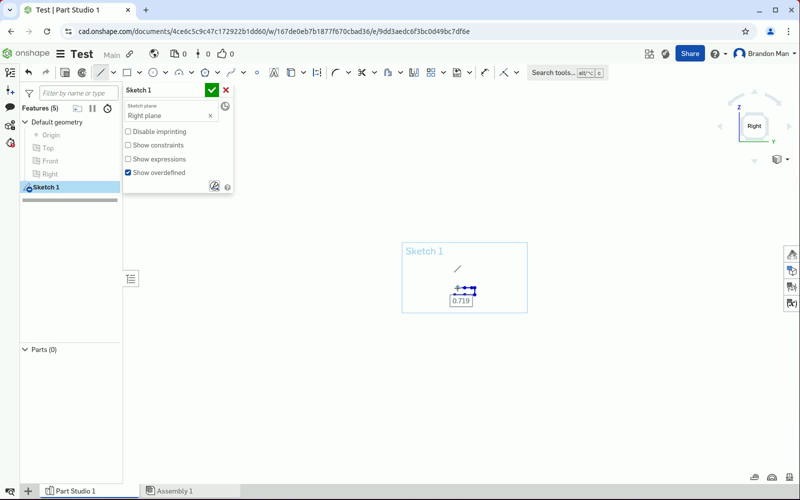
scroll(-6)
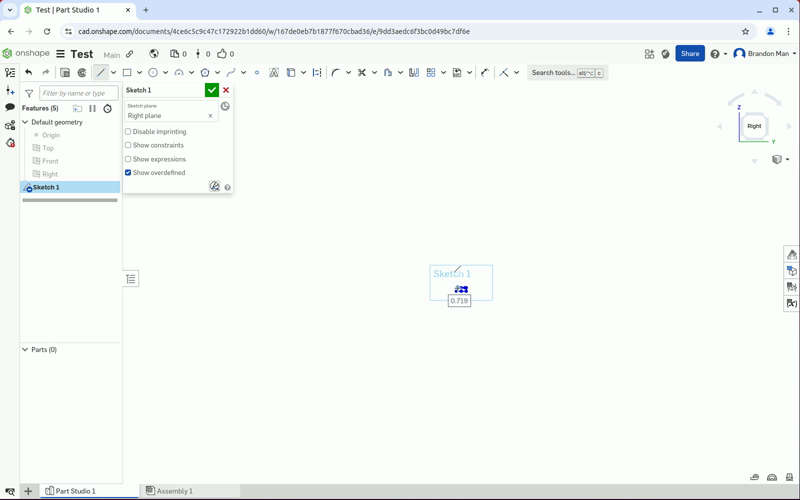
key_up(shift)
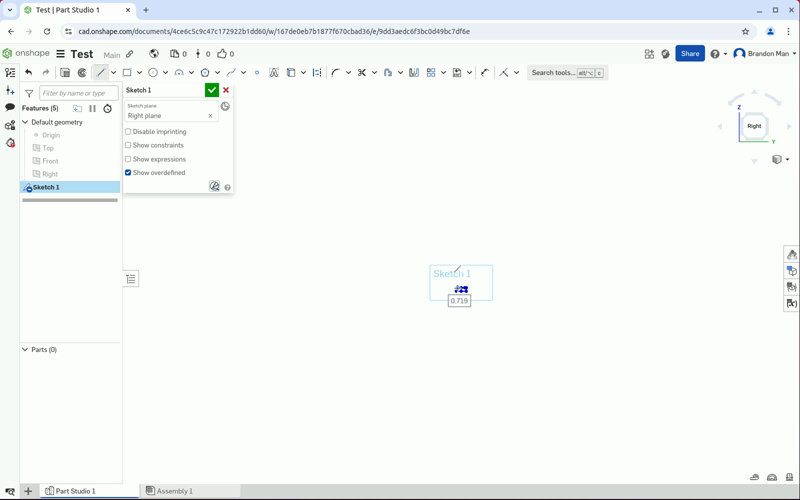
key_down(shift)
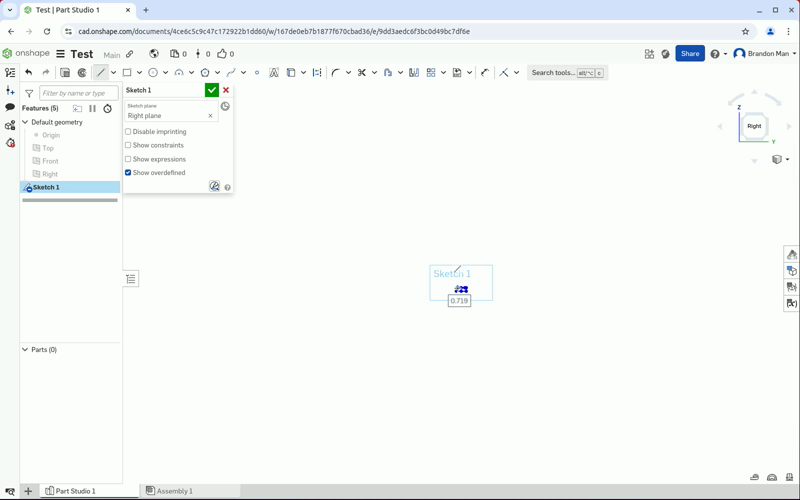
mouse_move(487, 287)
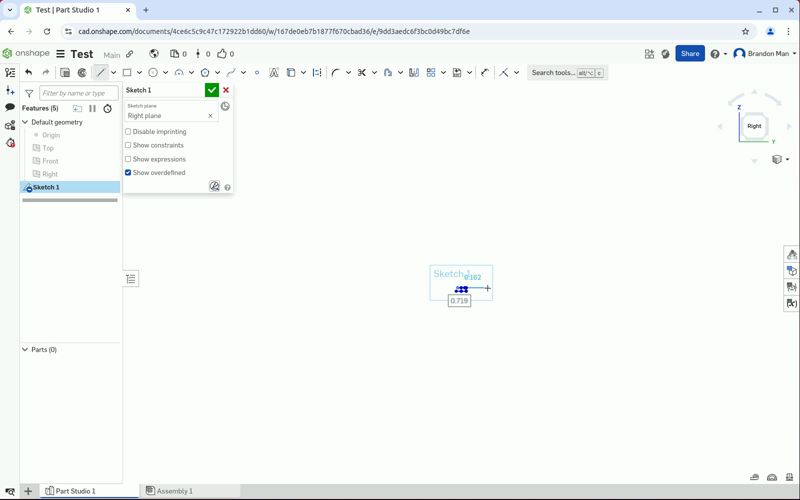
mouse_move(456, 287)
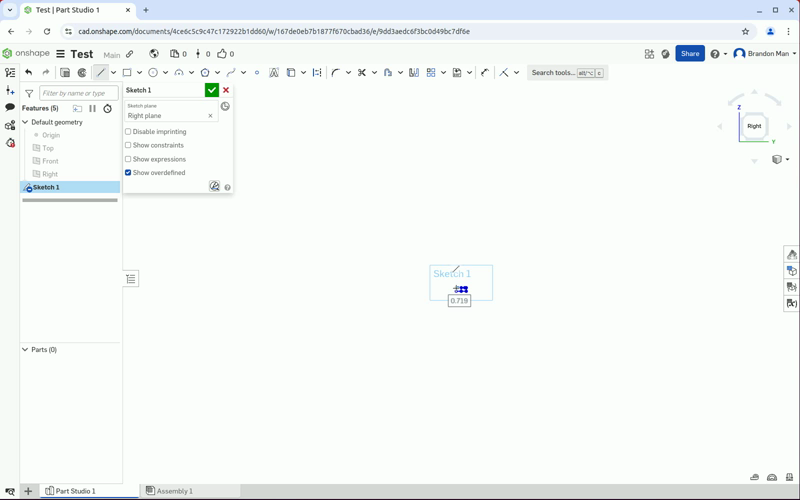
scroll(6)
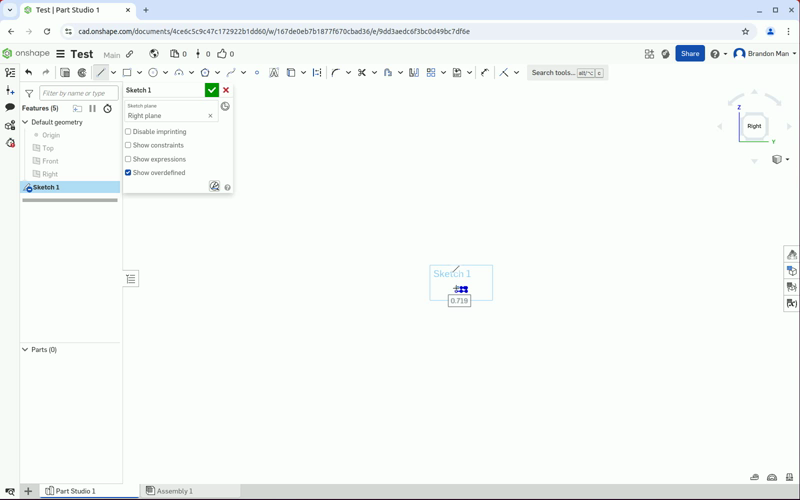
scroll(6)
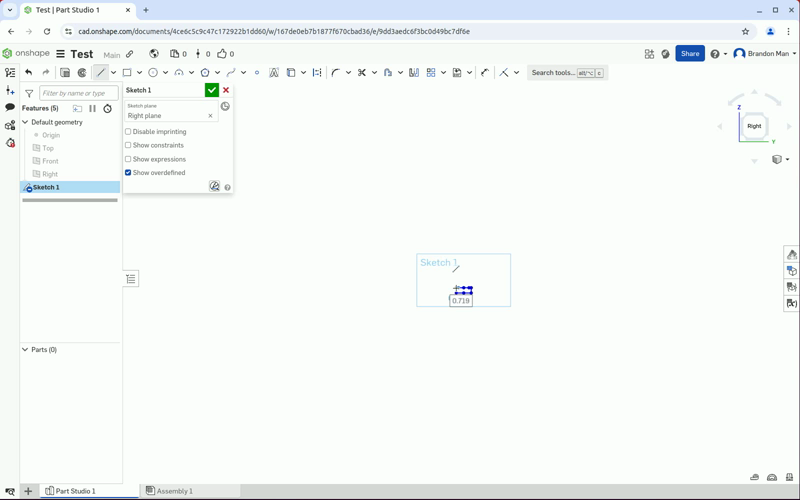
scroll(6)
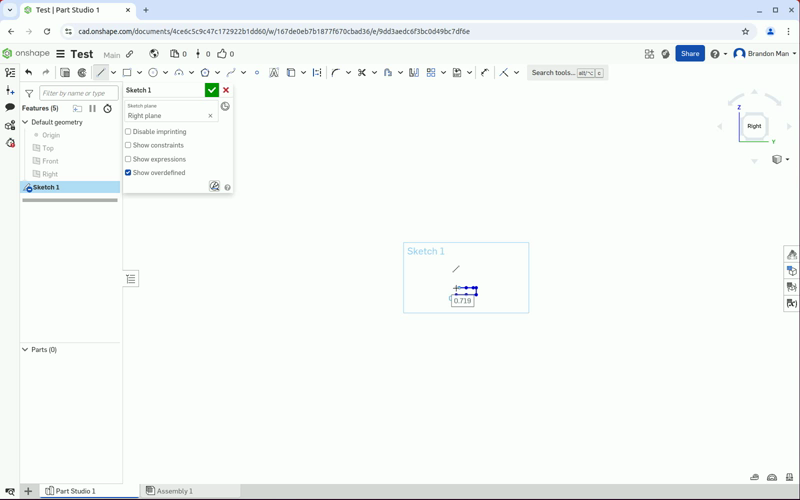
scroll(6)
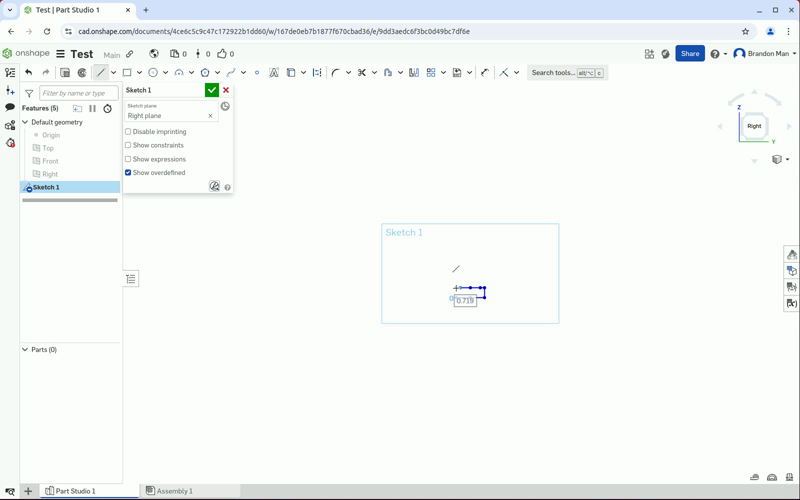
scroll(6)
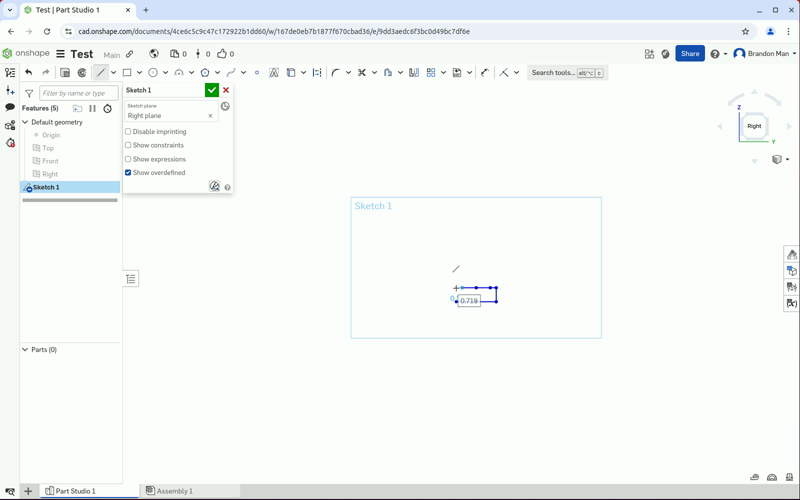
scroll(6)
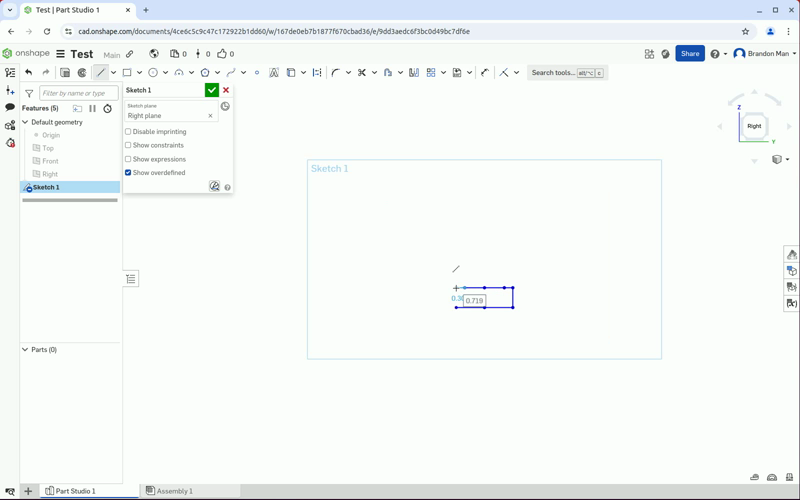
scroll(6)
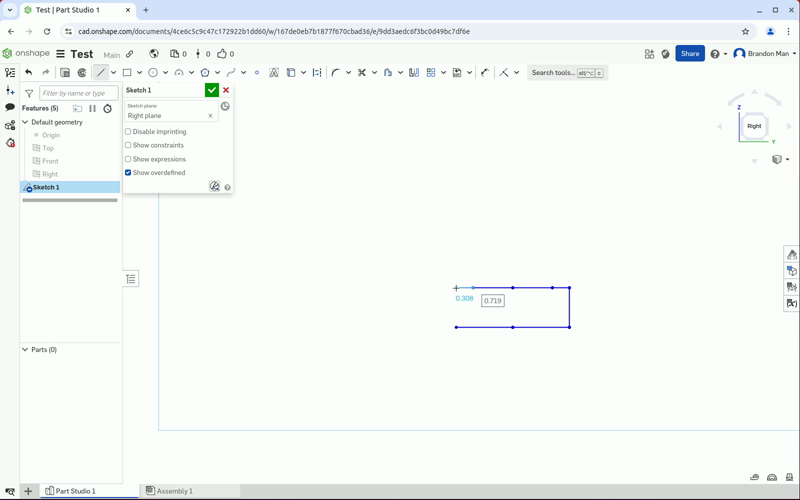
click(456, 287)
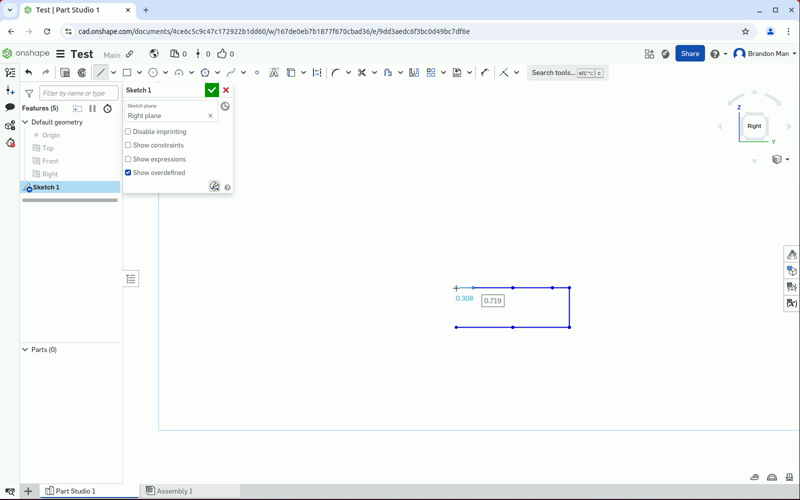
scroll(-6)
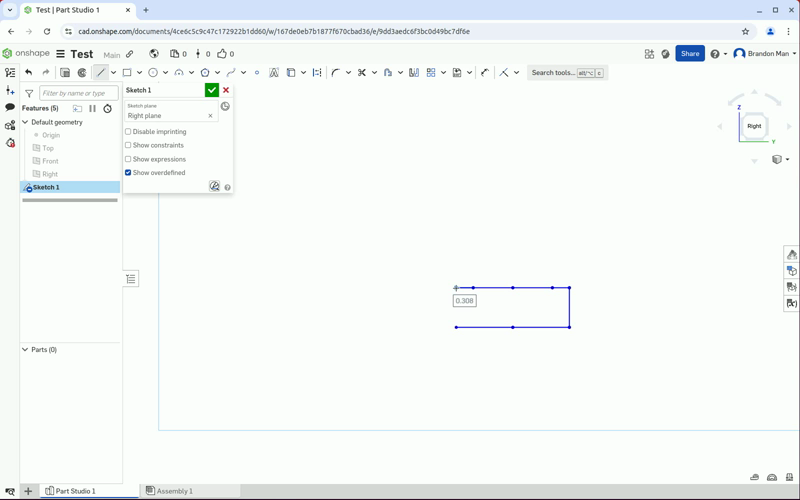
scroll(-6)
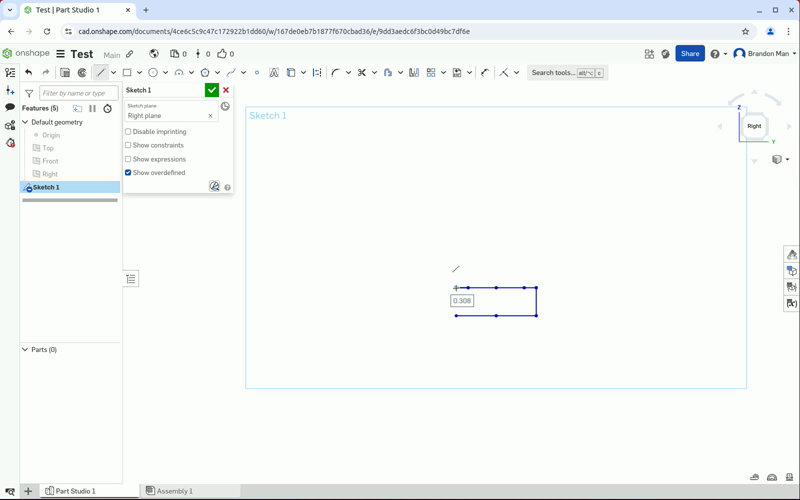
scroll(-6)
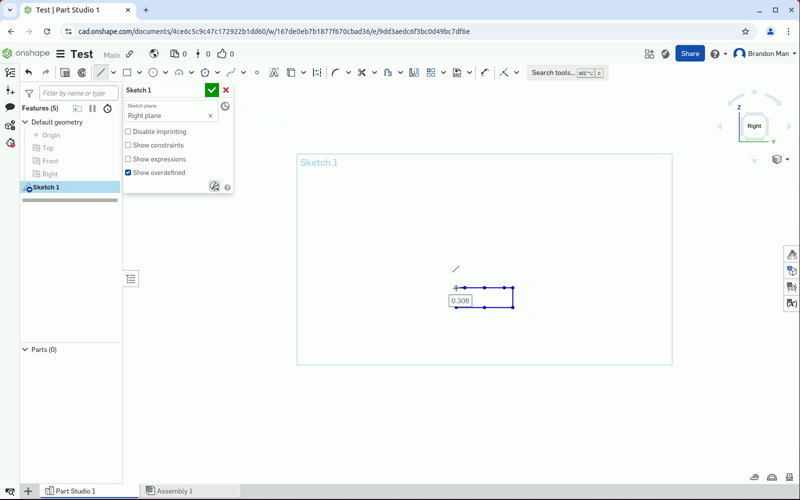
scroll(-6)
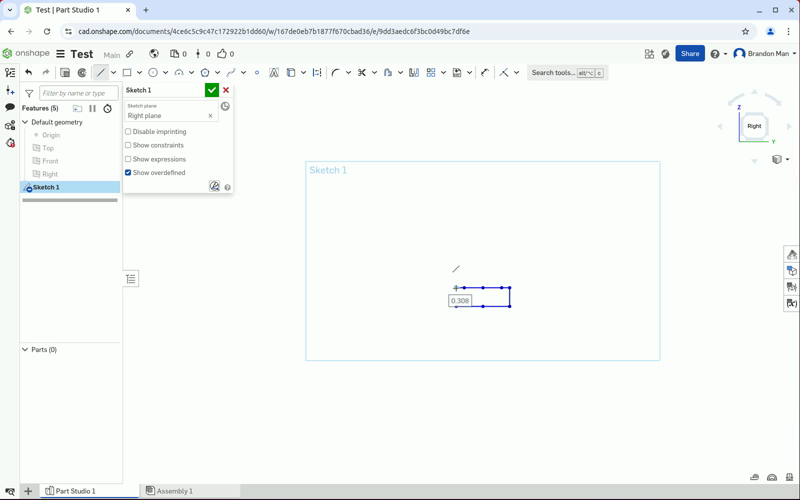
scroll(-6)
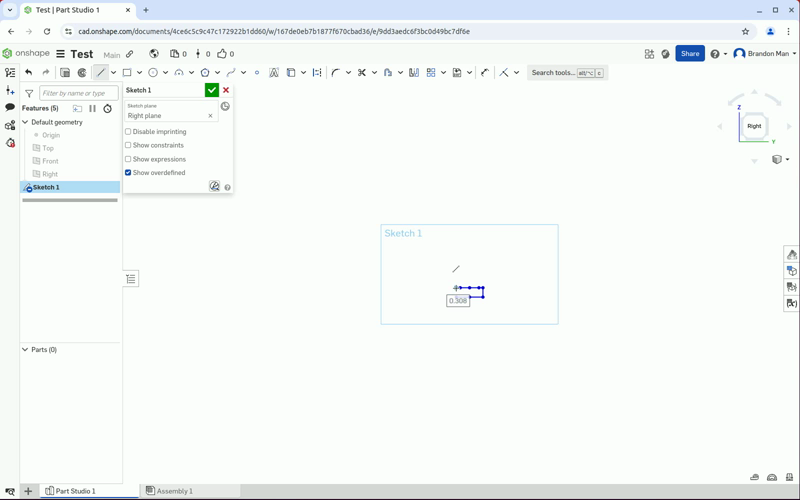
scroll(-6)
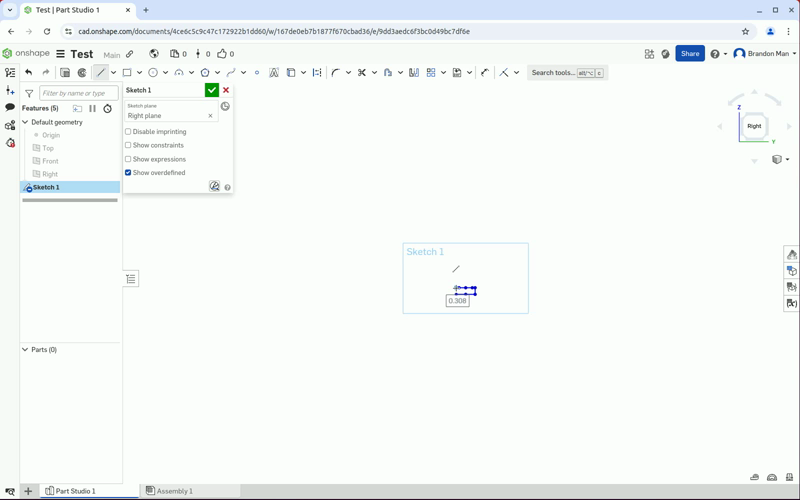
scroll(-6)
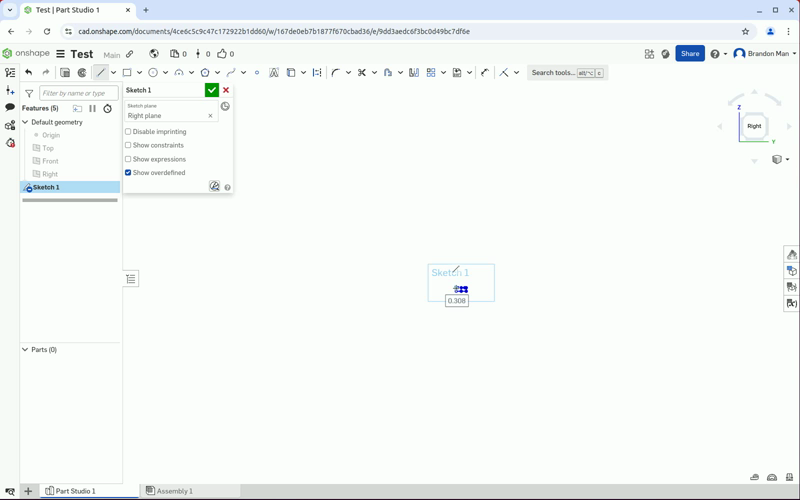
key_up(shift)
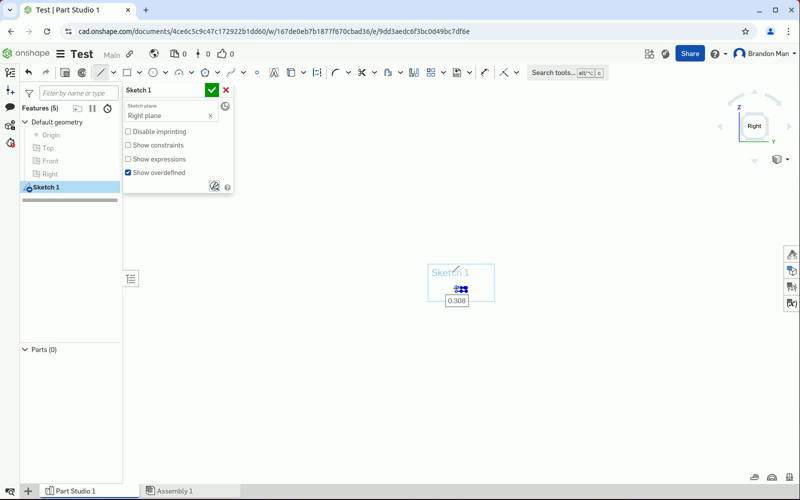
mouse_move(486, 287)
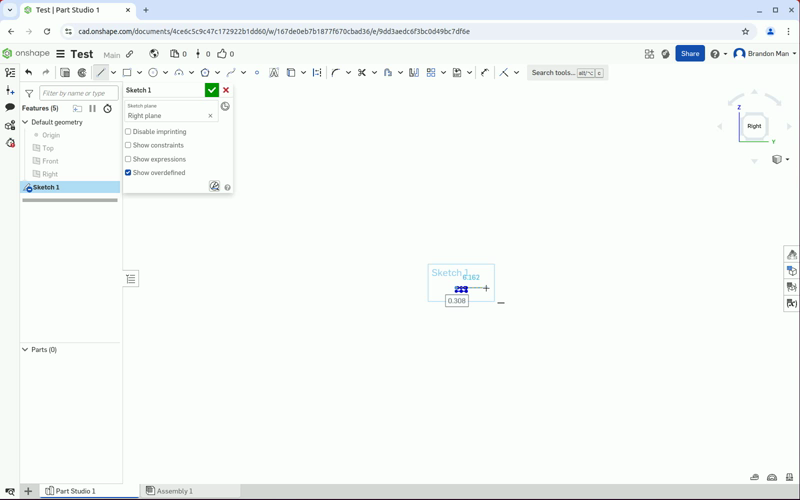
key_down(shift)
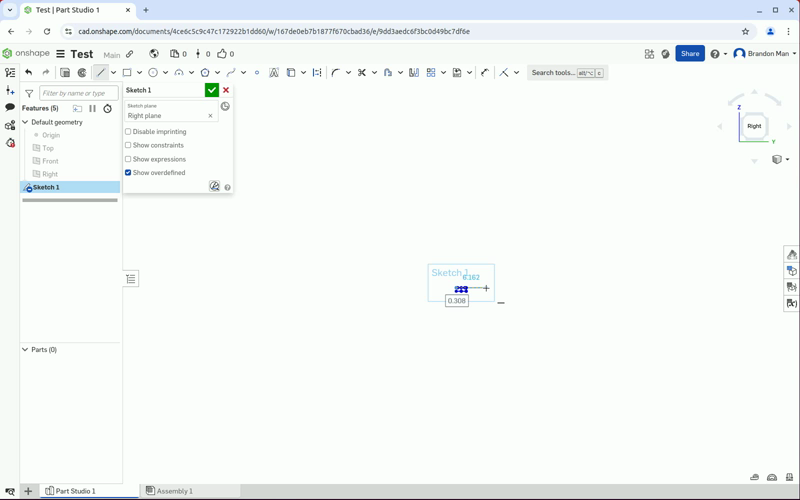
mouse_move(456, 291)
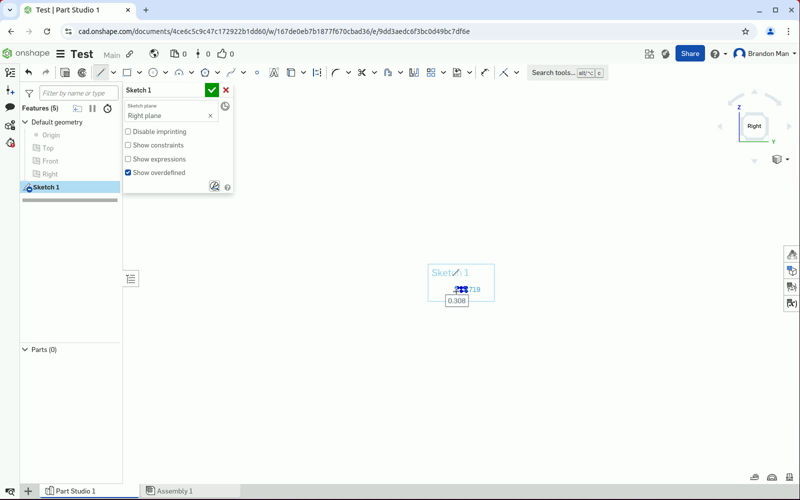
scroll(6)
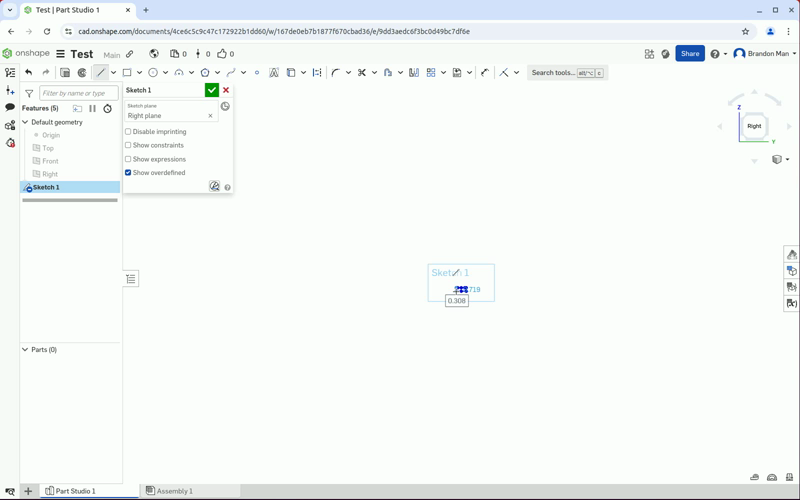
scroll(6)
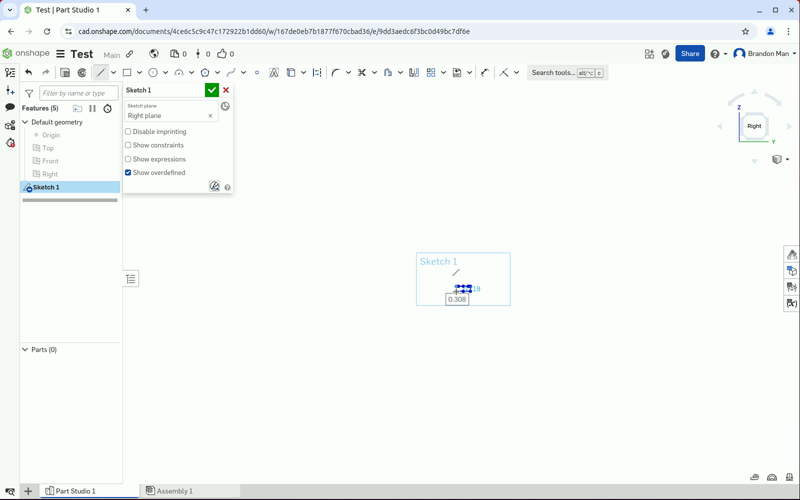
scroll(6)
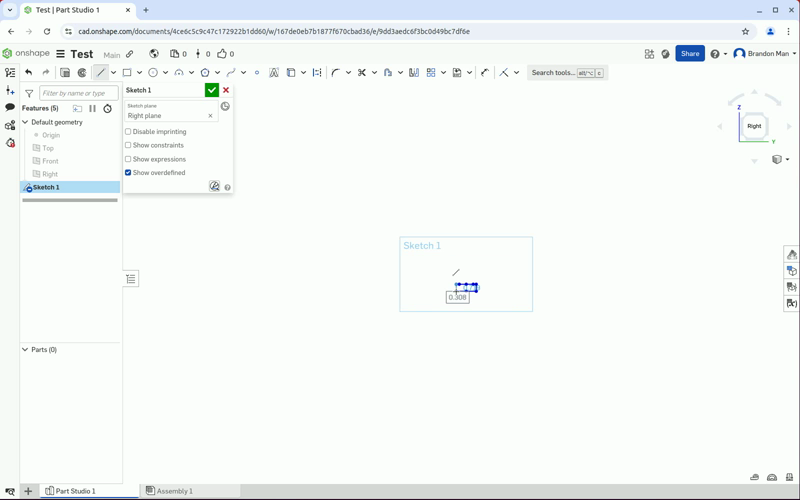
scroll(6)
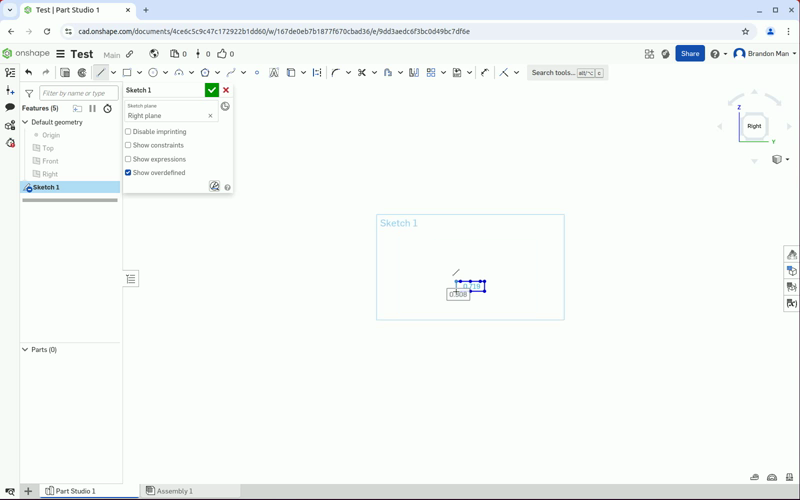
scroll(6)
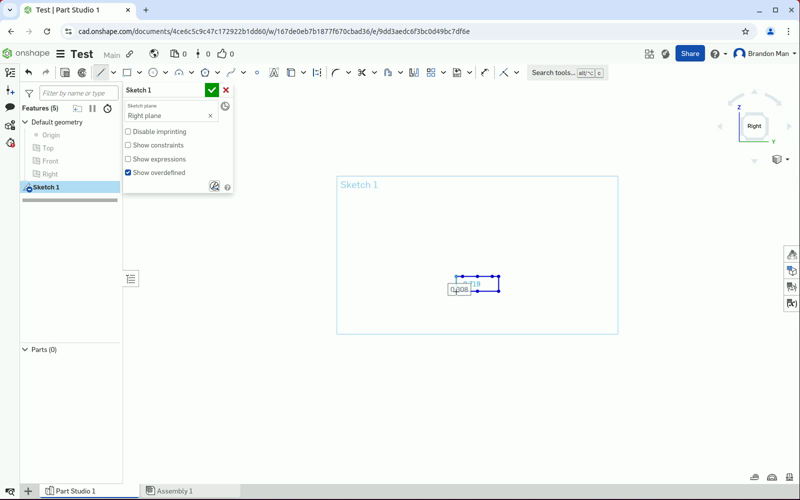
scroll(6)
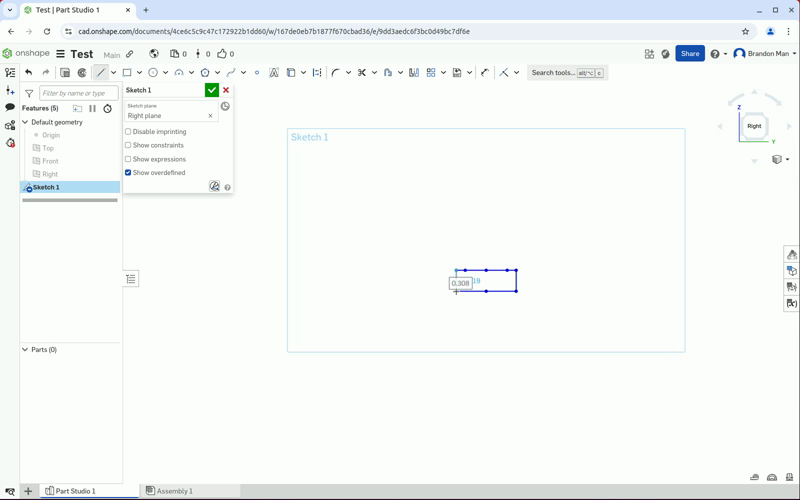
scroll(6)
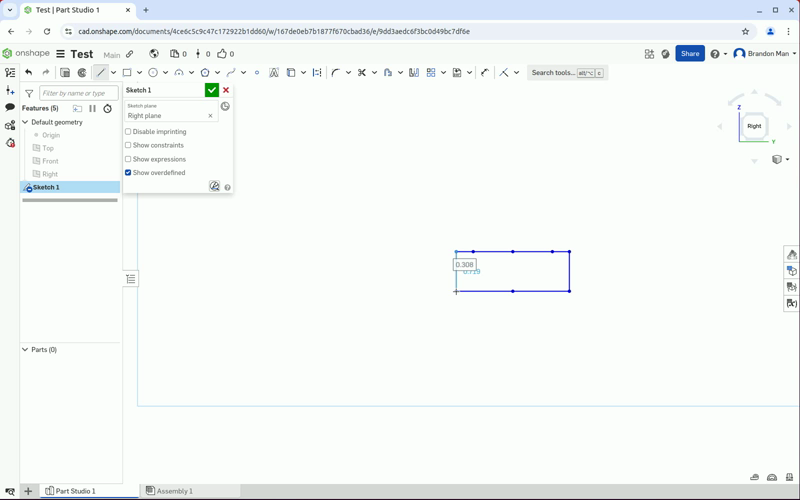
key_up(shift)
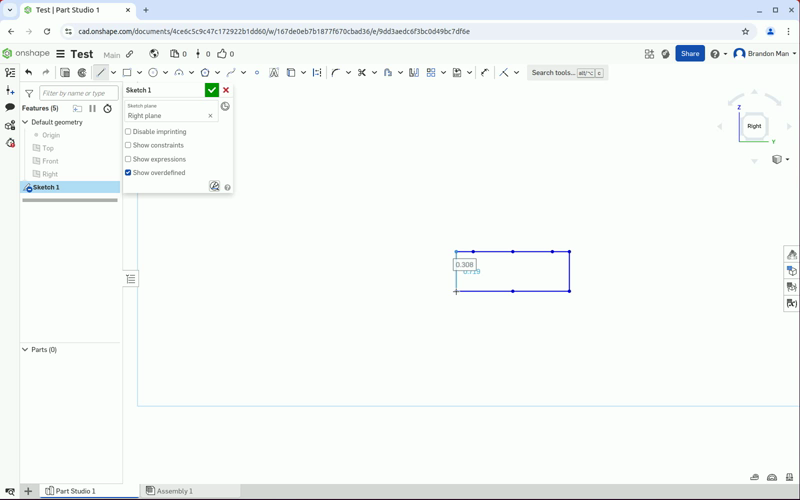
click(456, 291)
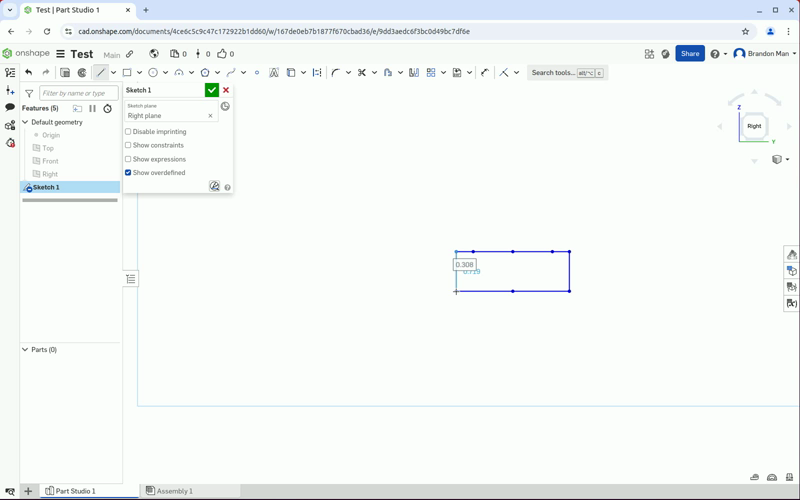
scroll(-6)
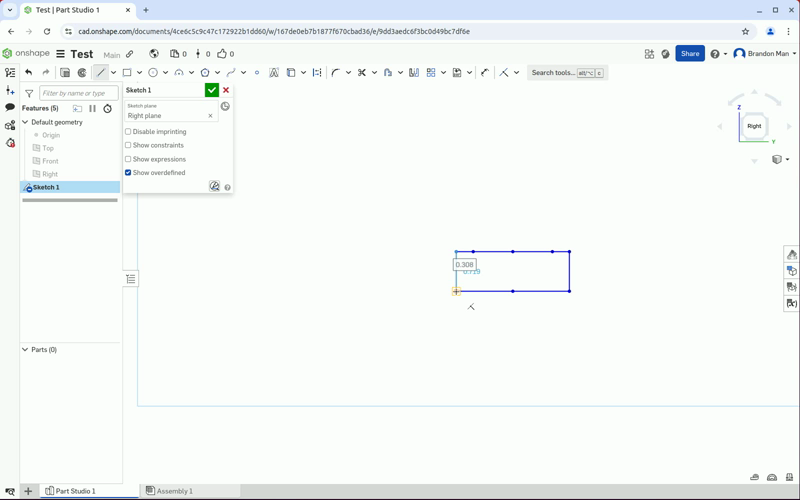
scroll(-6)
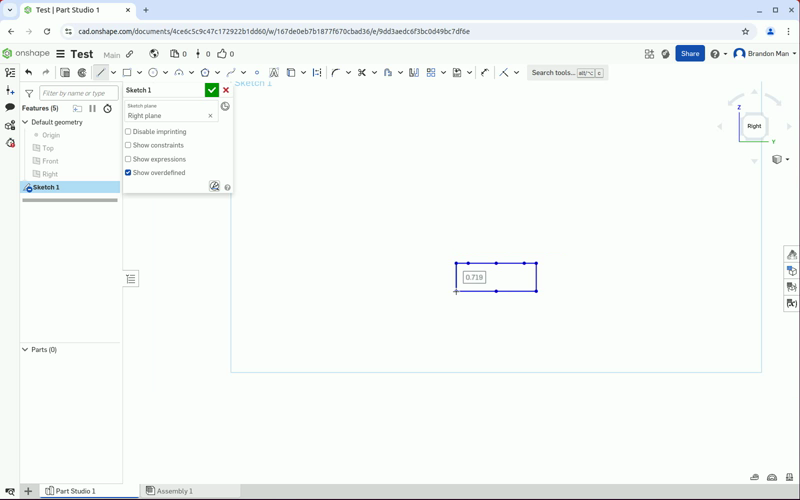
scroll(-6)
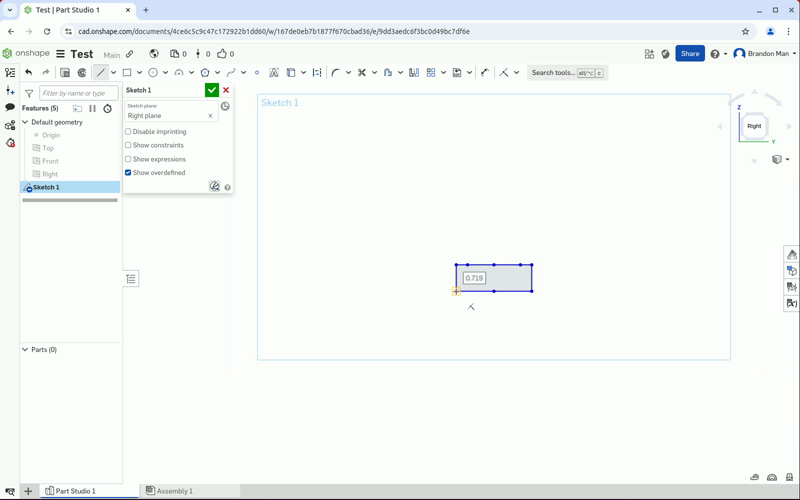
scroll(-6)
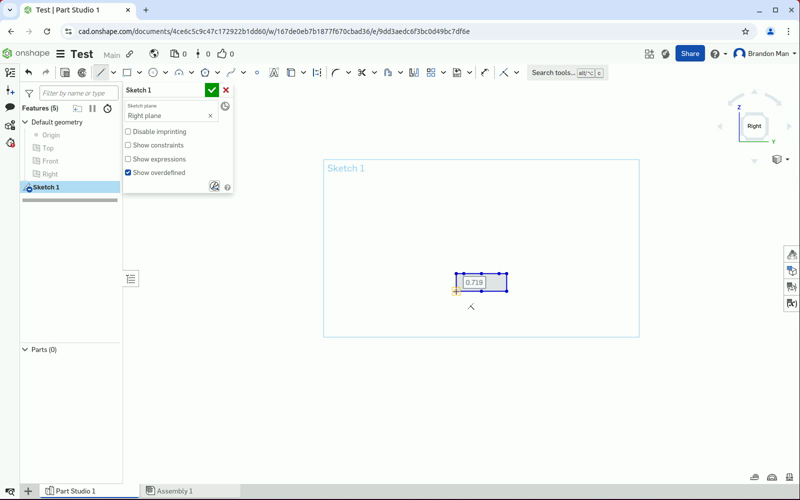
scroll(-6)
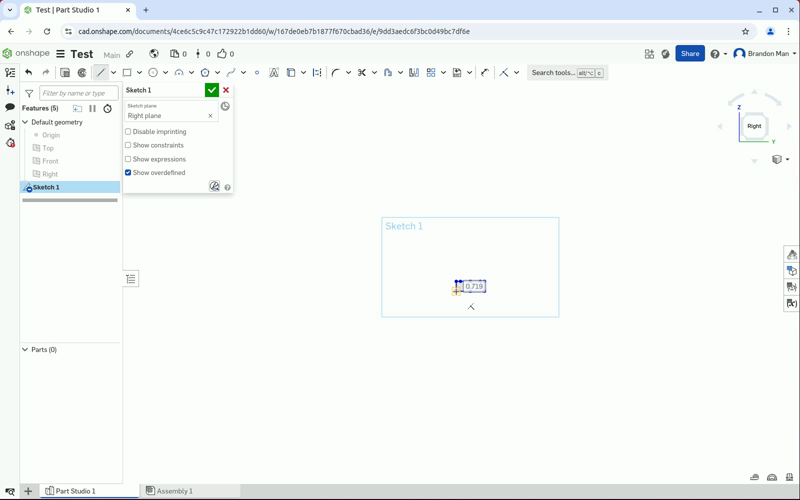
scroll(-6)
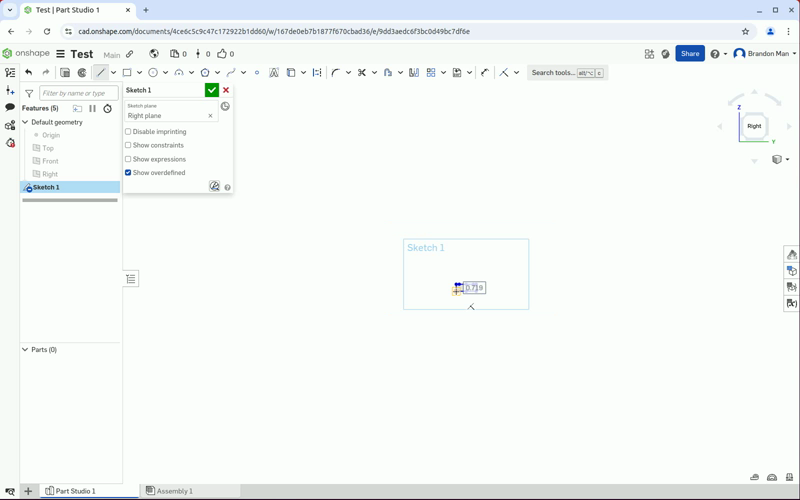
scroll(-6)
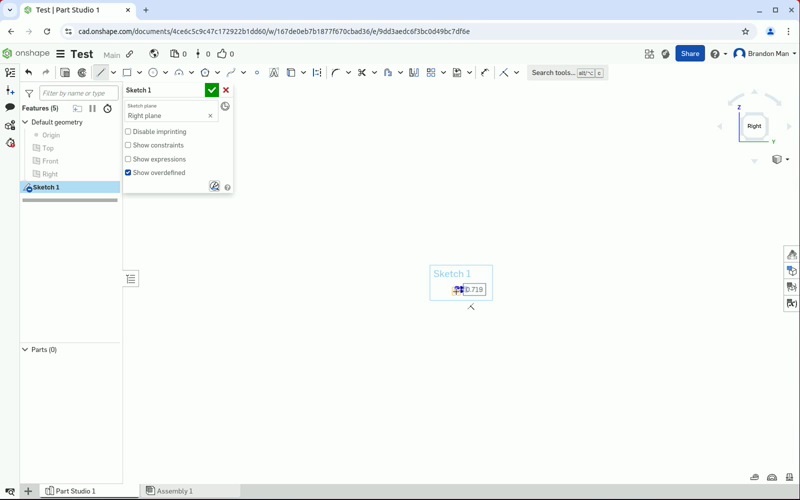
key(esc)
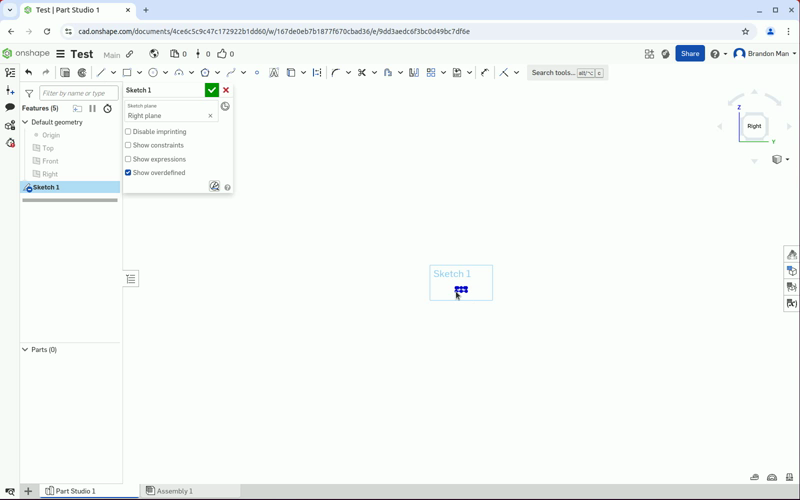
mouse_move(461, 288)
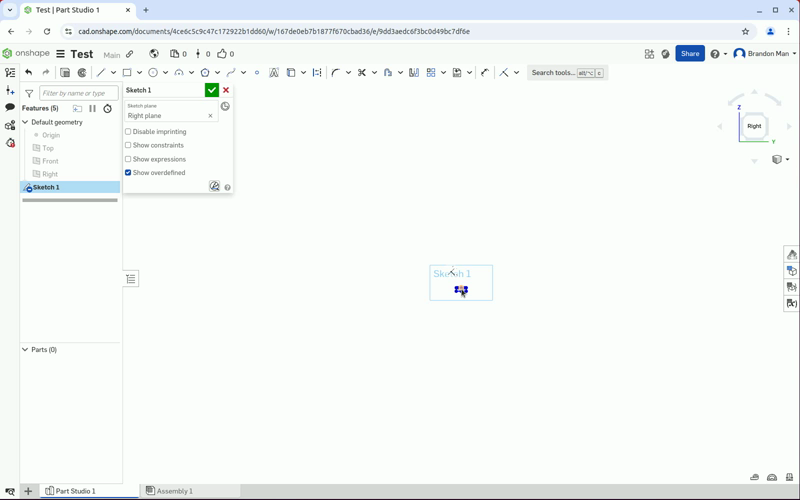
scroll(6)
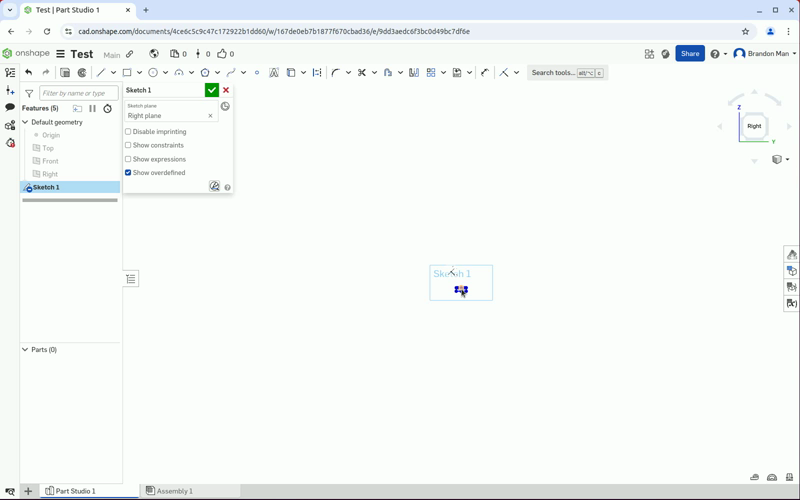
scroll(6)
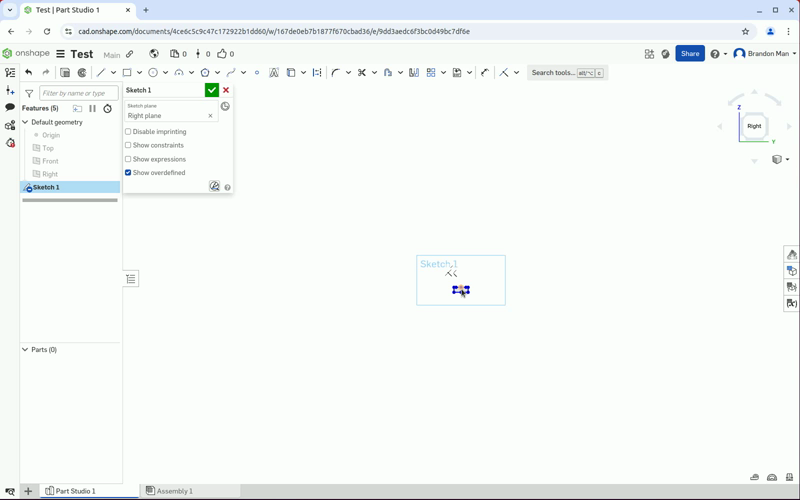
scroll(6)
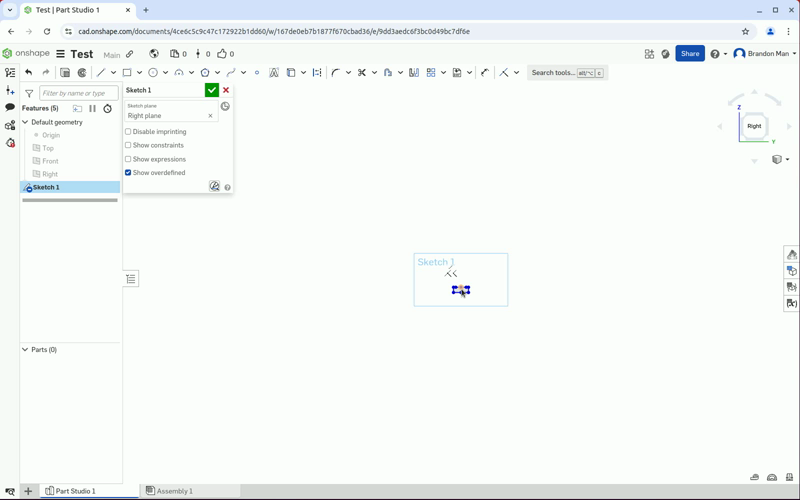
scroll(6)
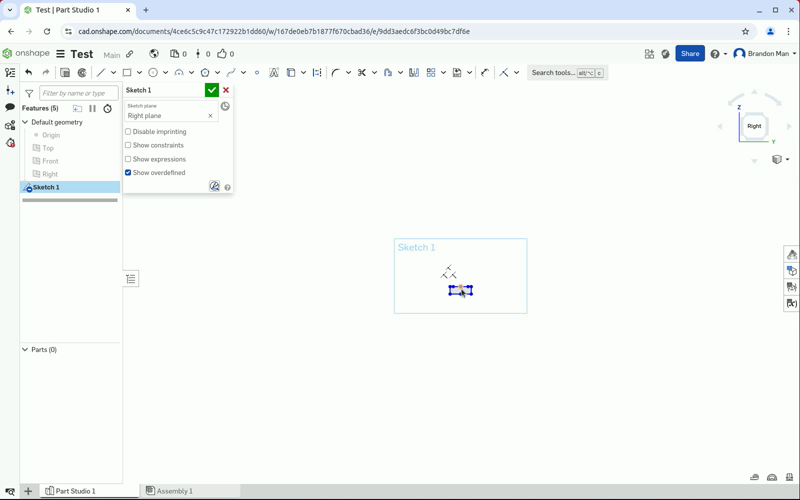
scroll(6)
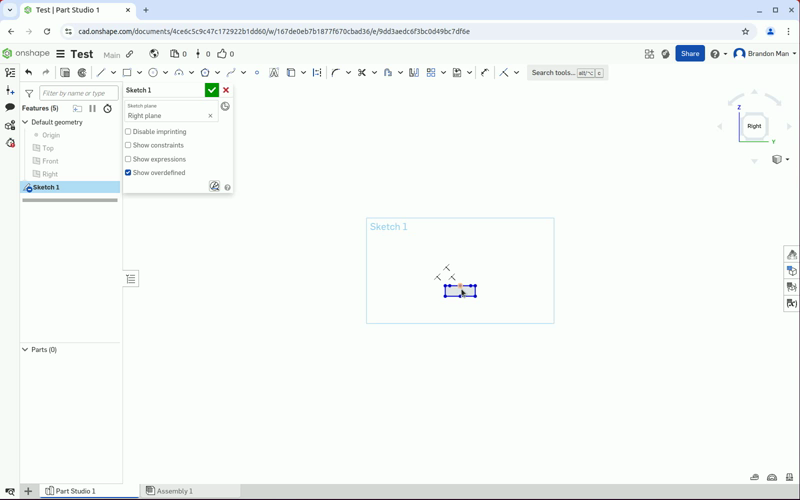
scroll(6)
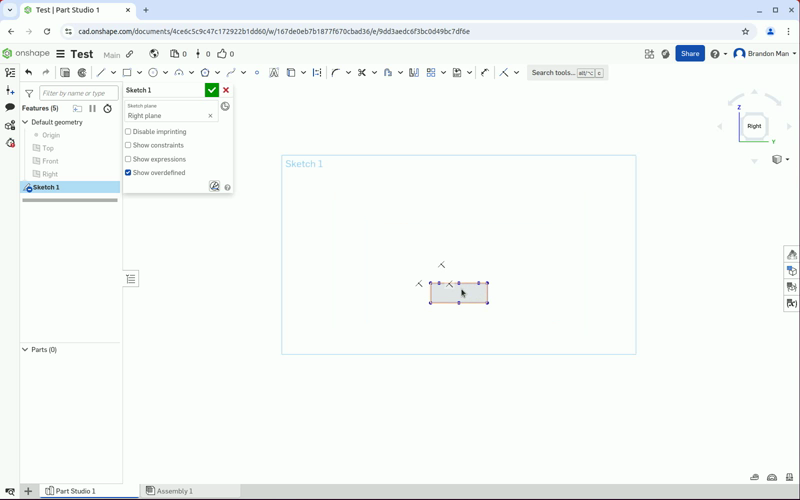
scroll(6)
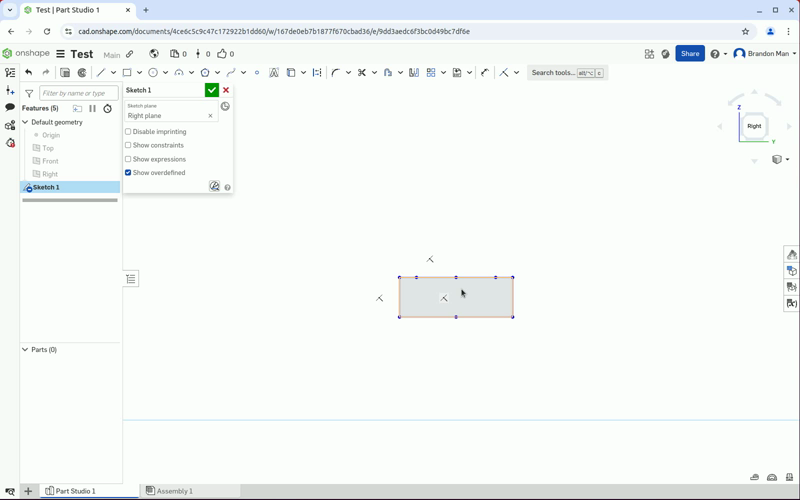
click(461, 288)
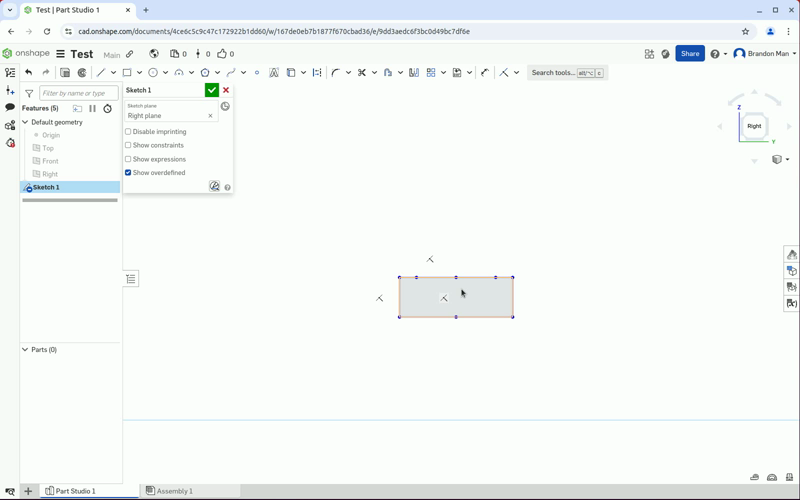
scroll(-6)
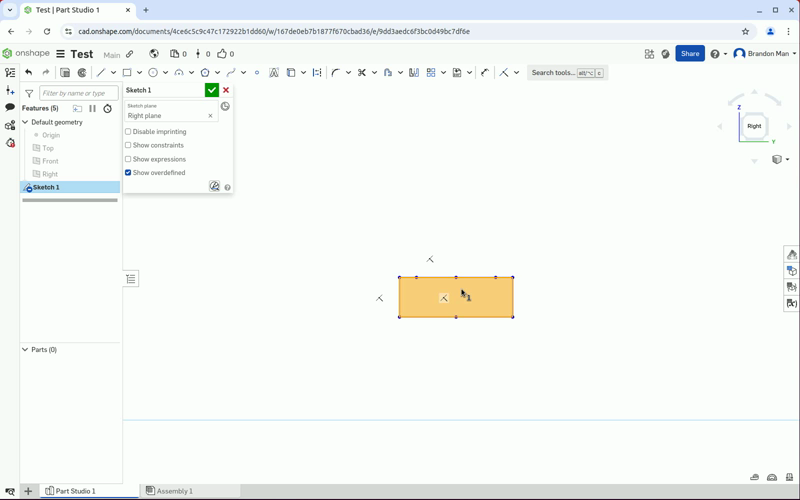
scroll(-6)
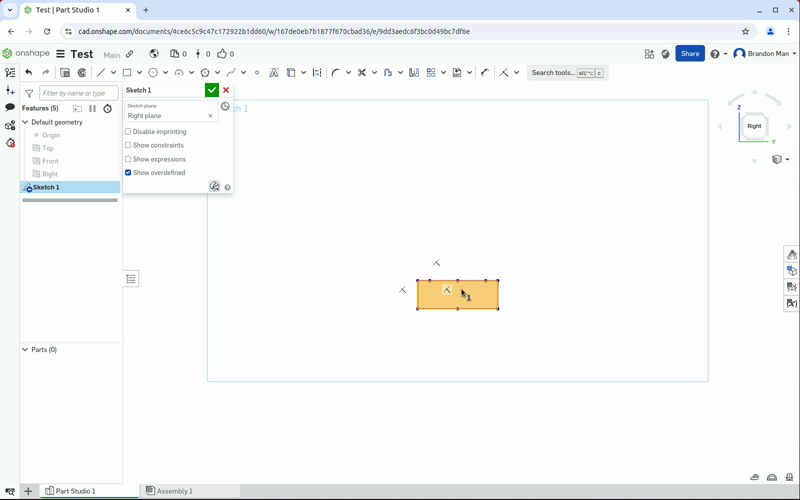
scroll(-6)
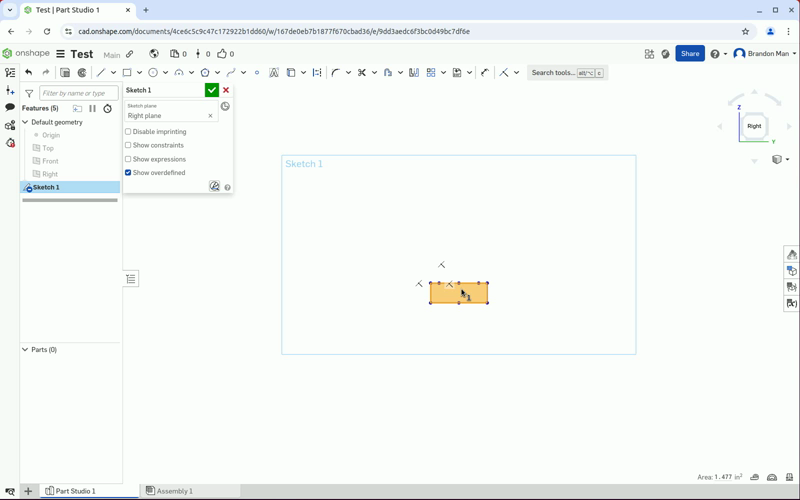
scroll(-6)
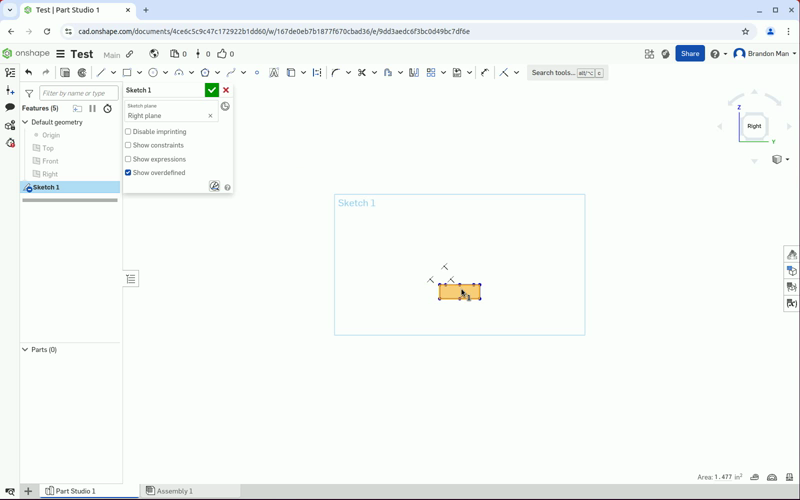
scroll(-6)
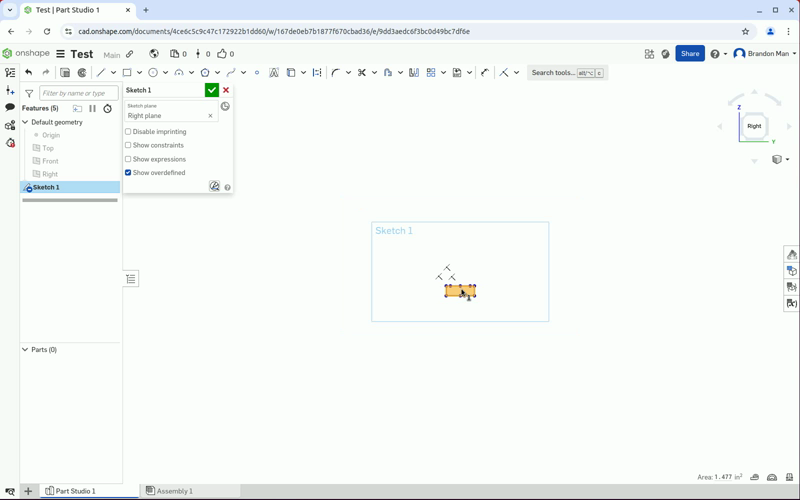
scroll(-6)
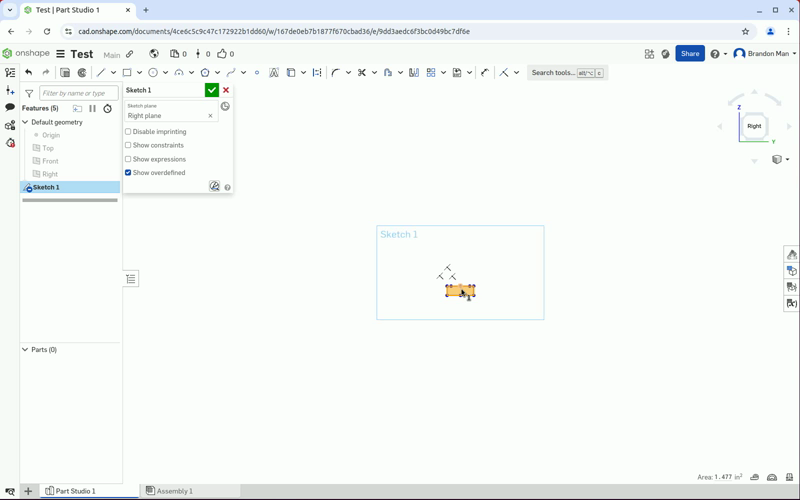
scroll(-6)
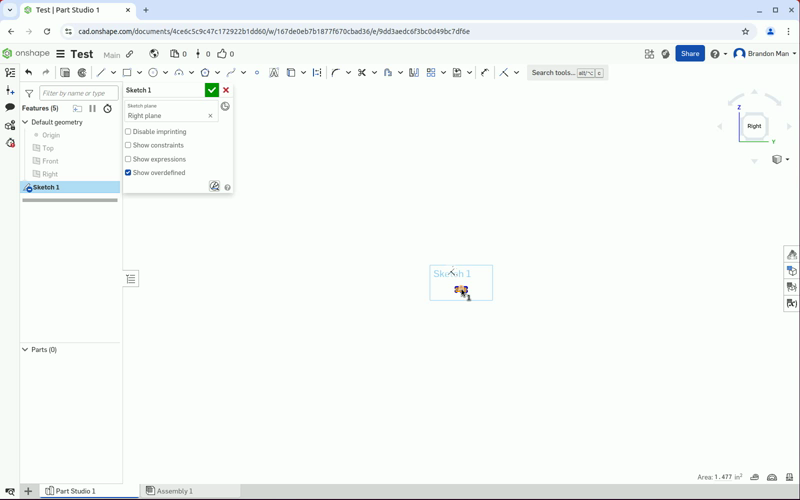
mouse_move(73, 352)
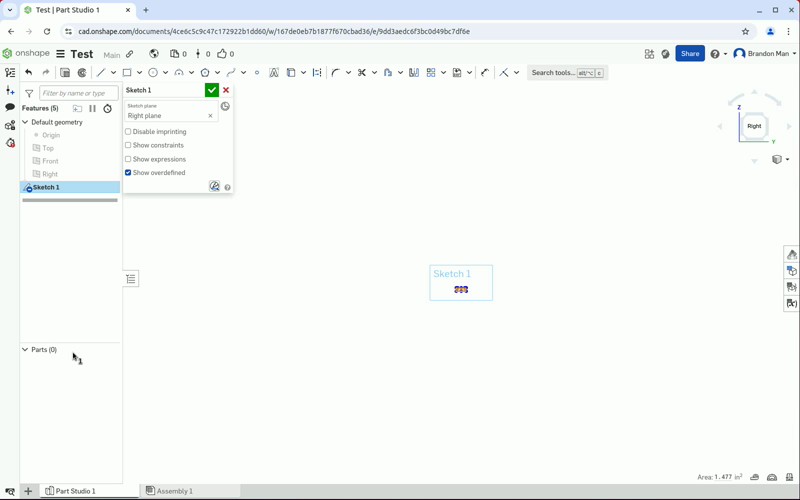
key(shift+y)
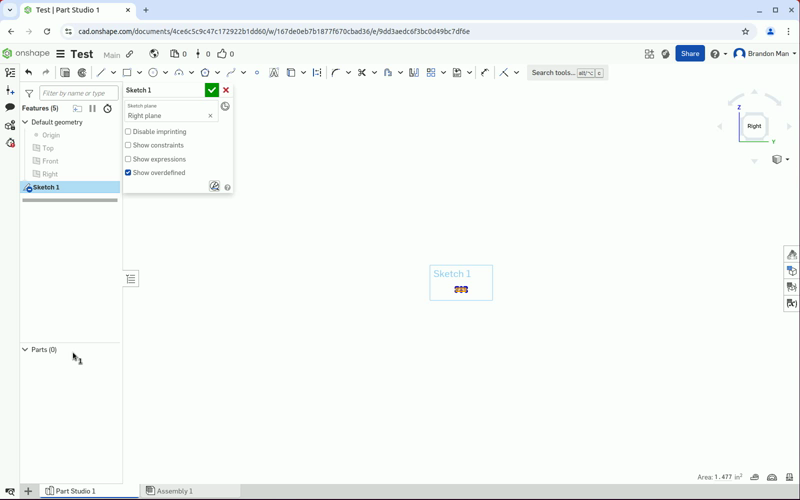
key(shift+e)
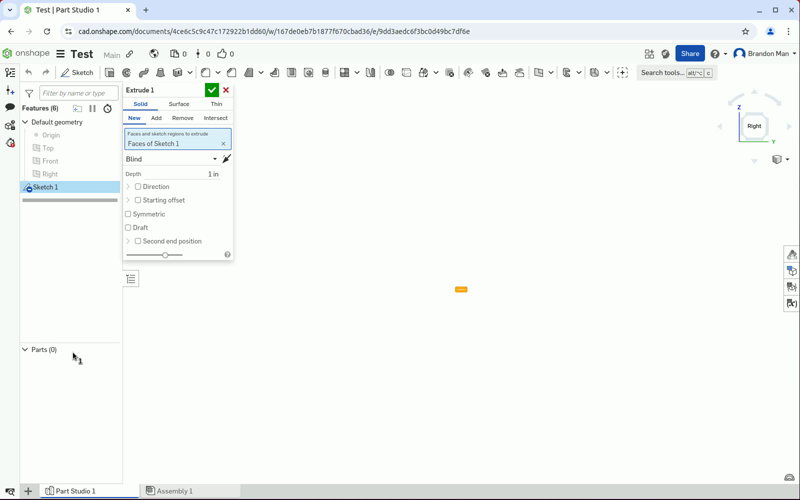
mouse_move(143, 106)
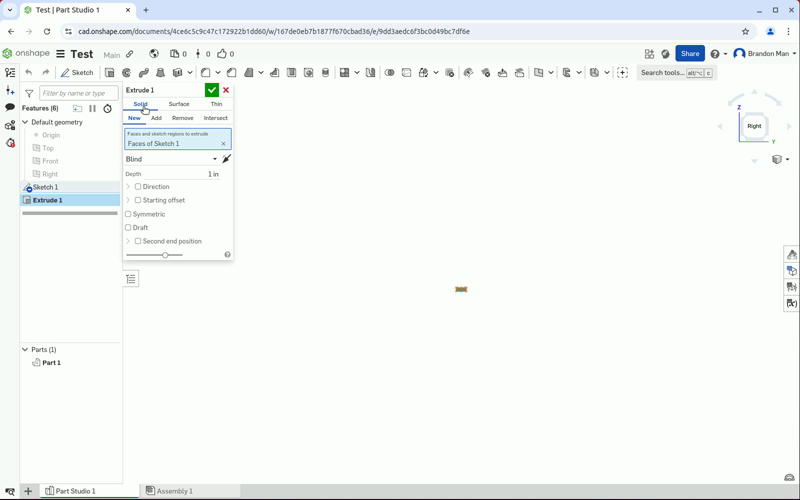
click(143, 106)
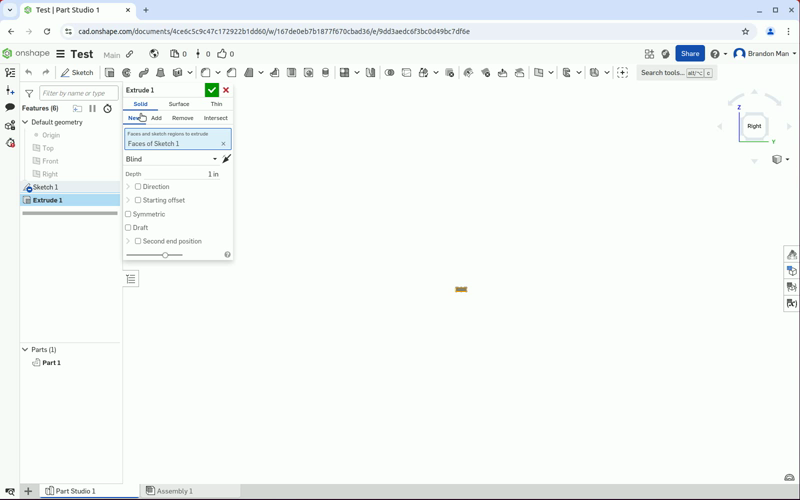
mouse_move(137, 120)
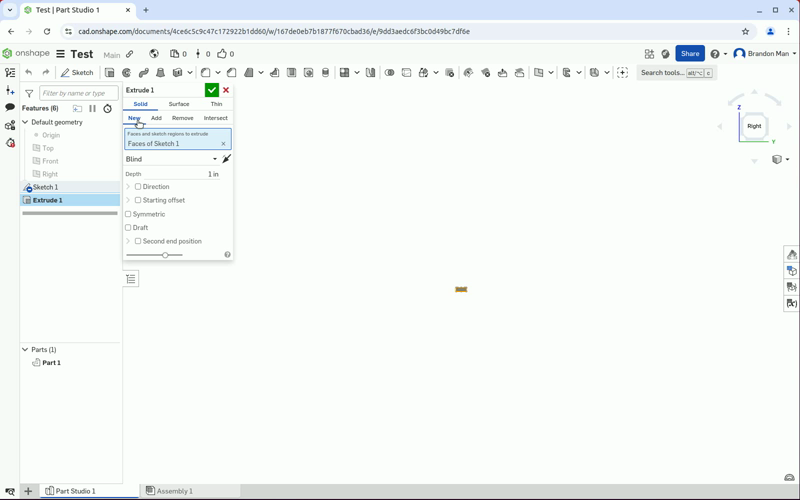
click(137, 120)
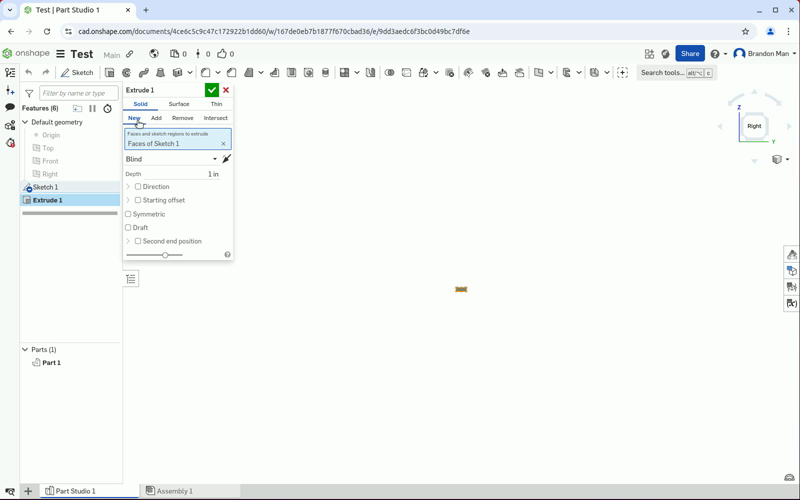
key(tab, 4)
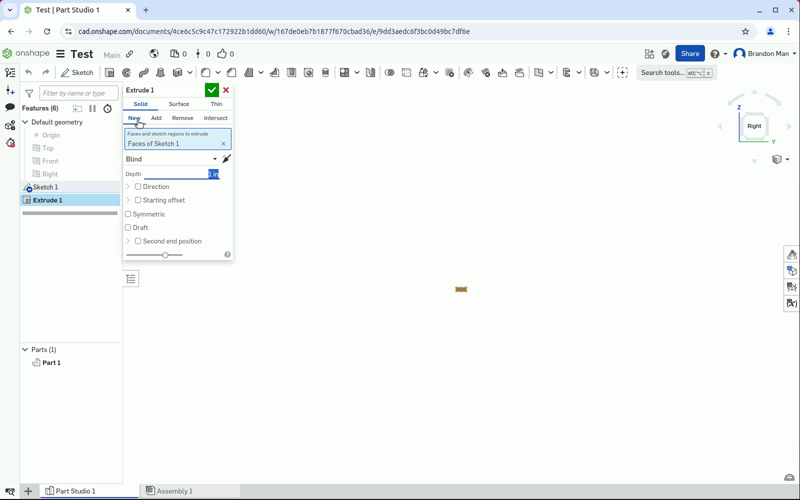
text(33.7)
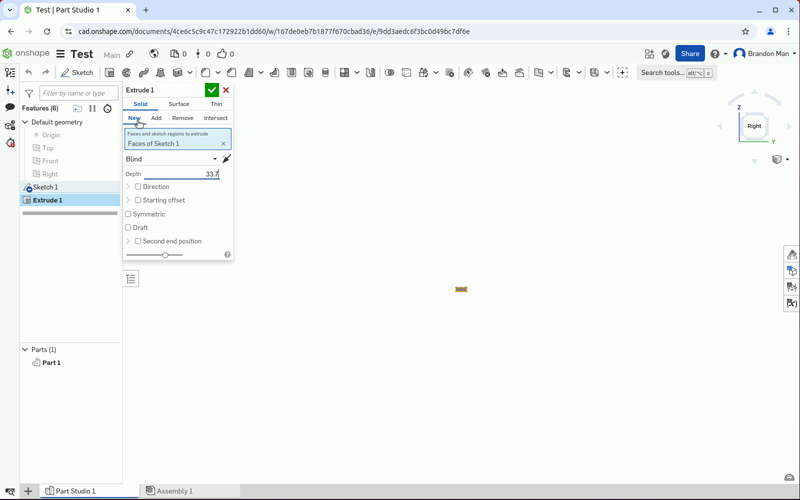
key(tab, 3)
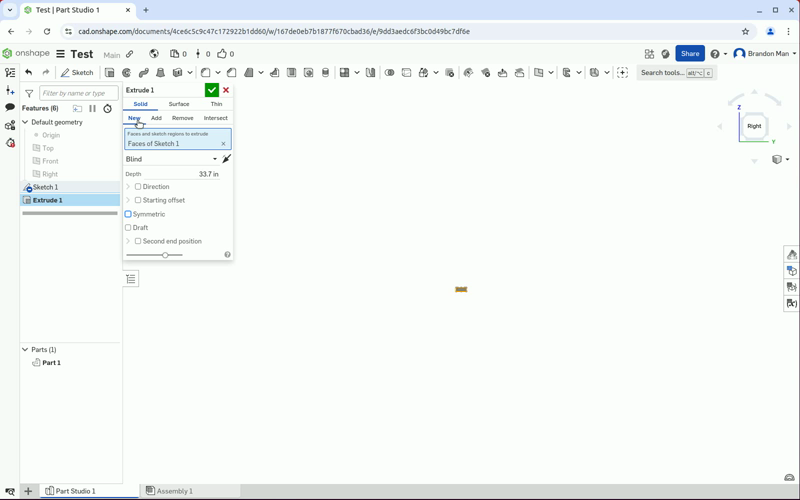
key(space)
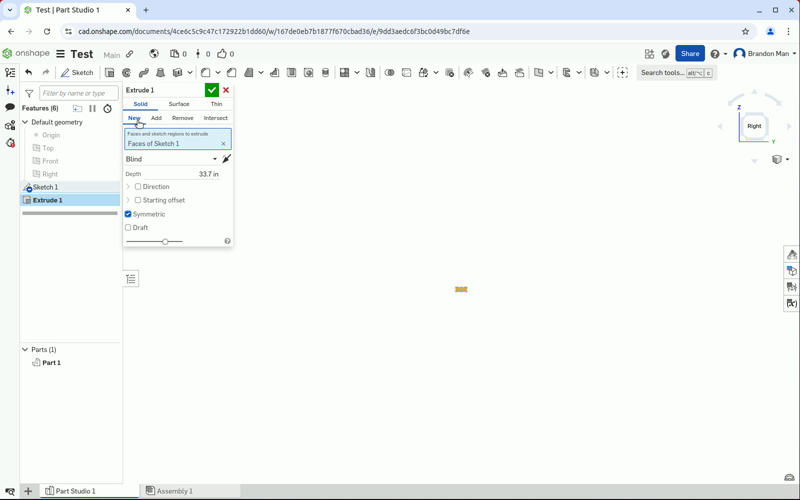
key(enter)
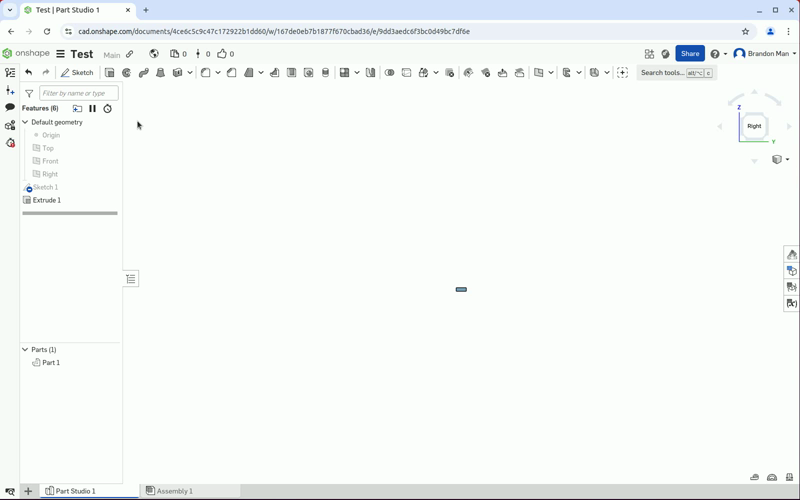
key(shift+h)
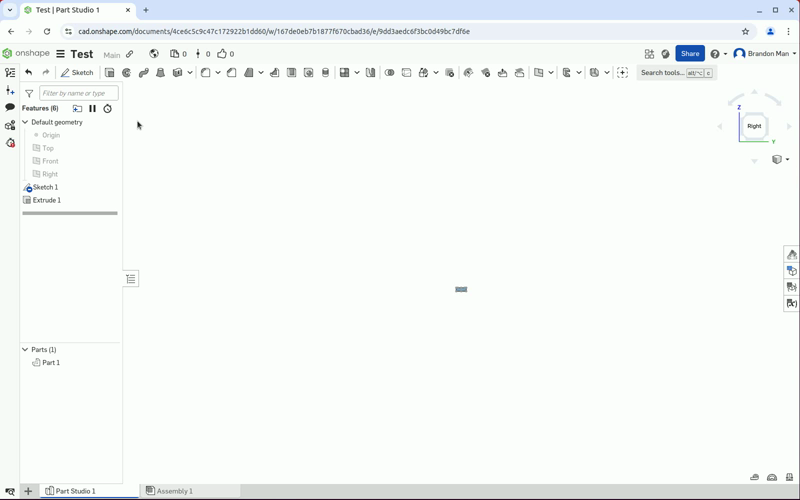
key(shift+h)
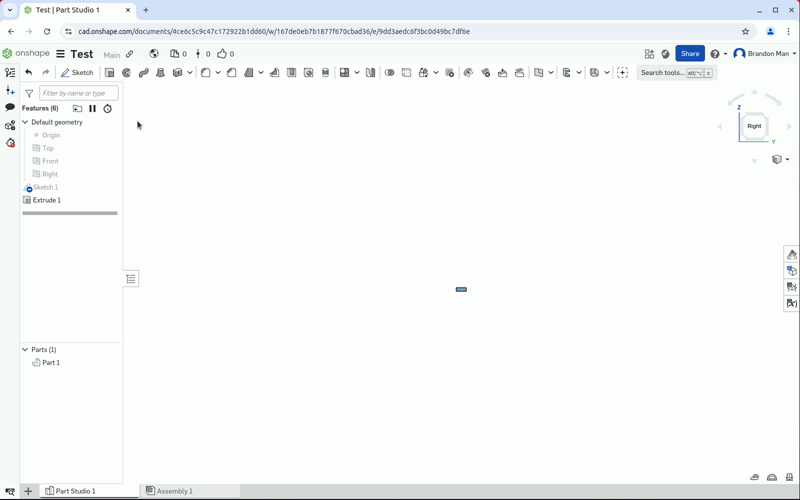
mouse_move(73, 189)
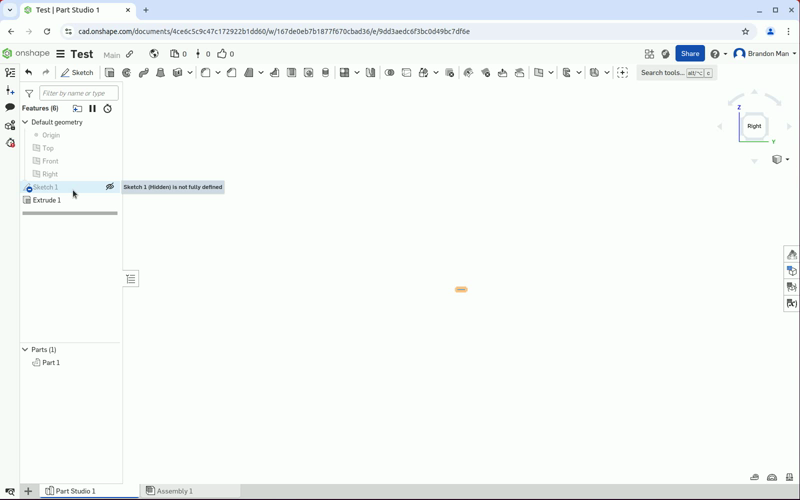
click(73, 189)
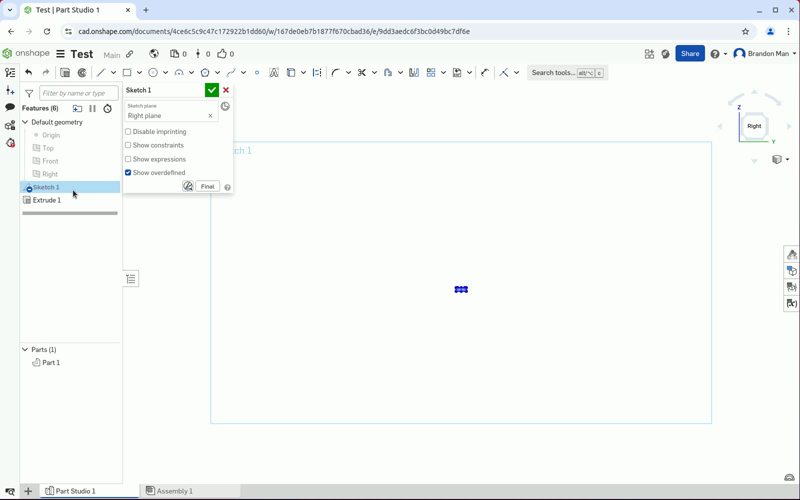
mouse_move(229, 92)
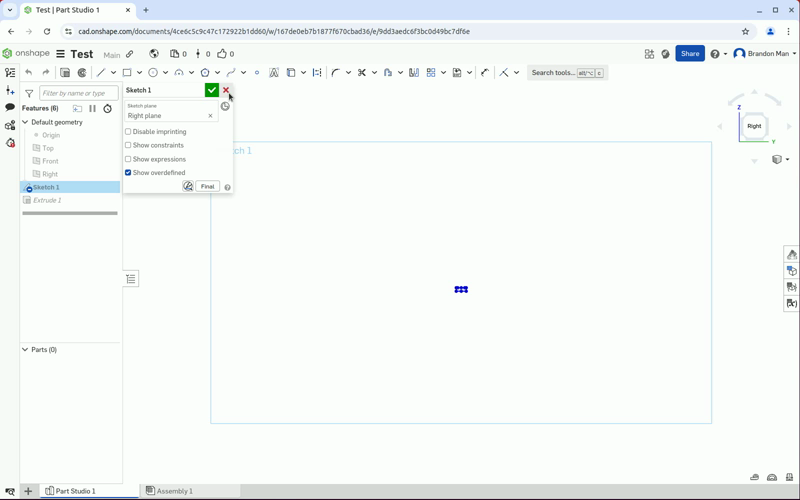
click(229, 92)
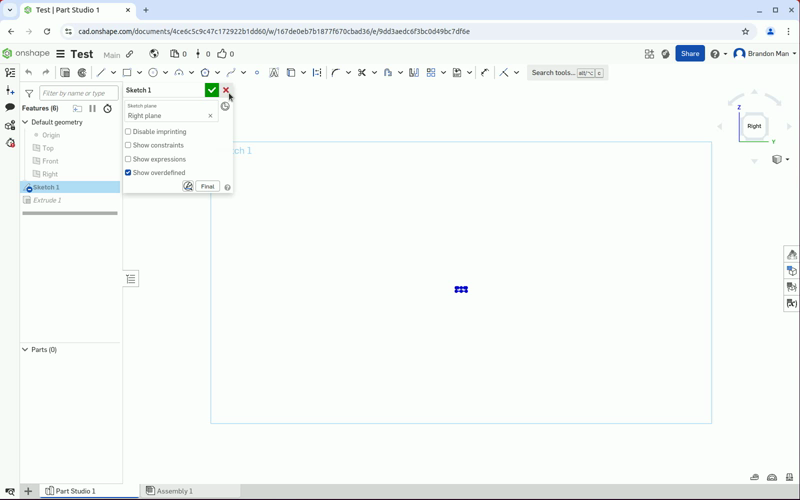
key(shift+s)
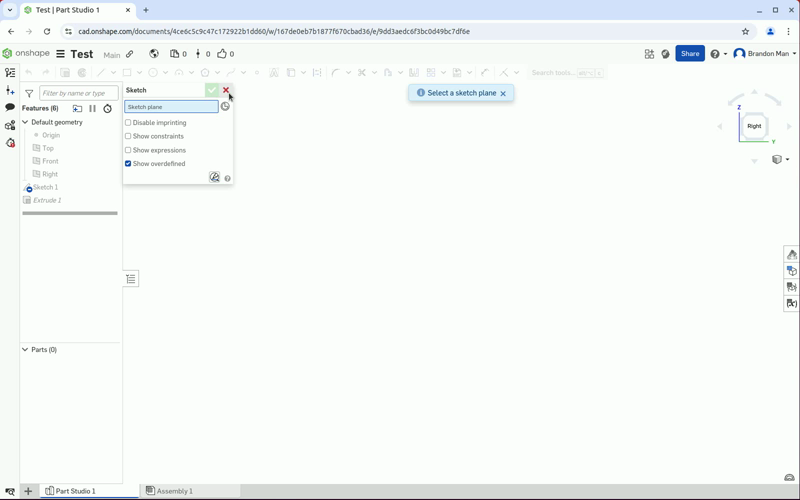
mouse_move(73, 176)
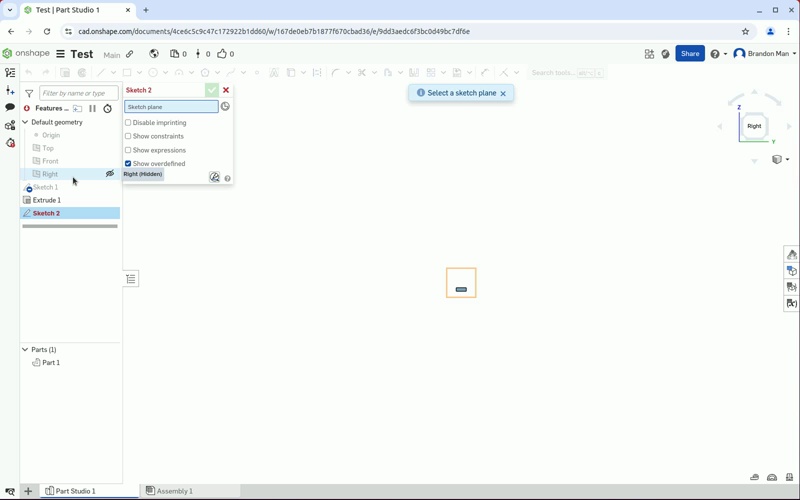
click(73, 176)
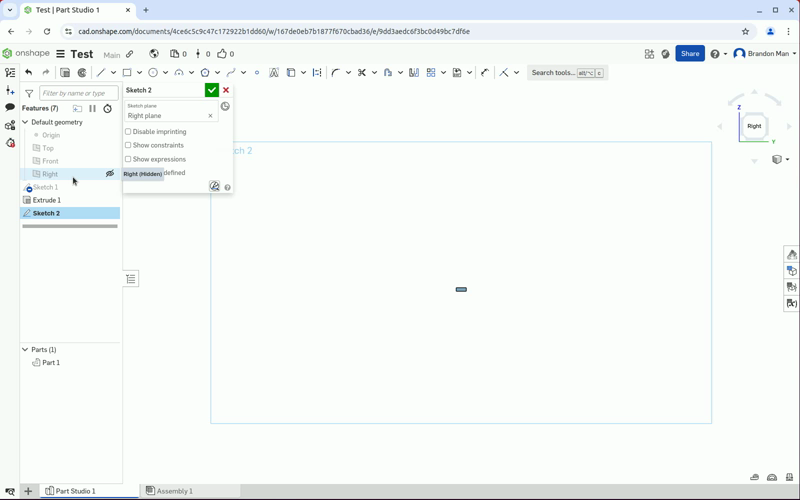
mouse_move(73, 352)
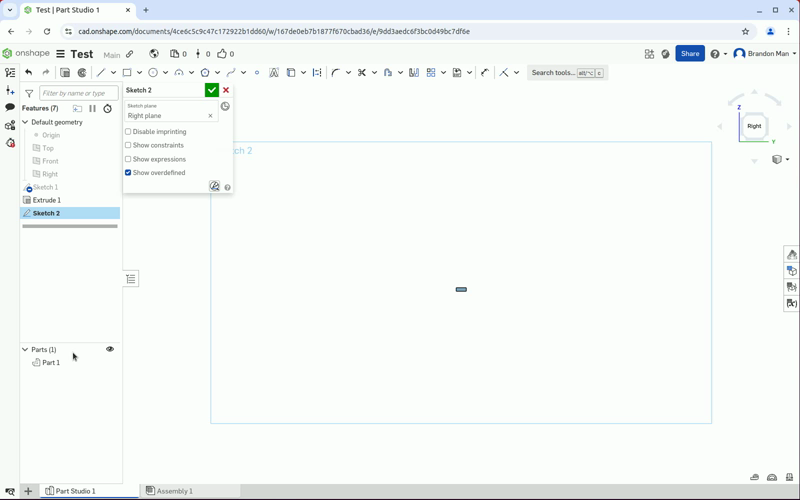
key(y)
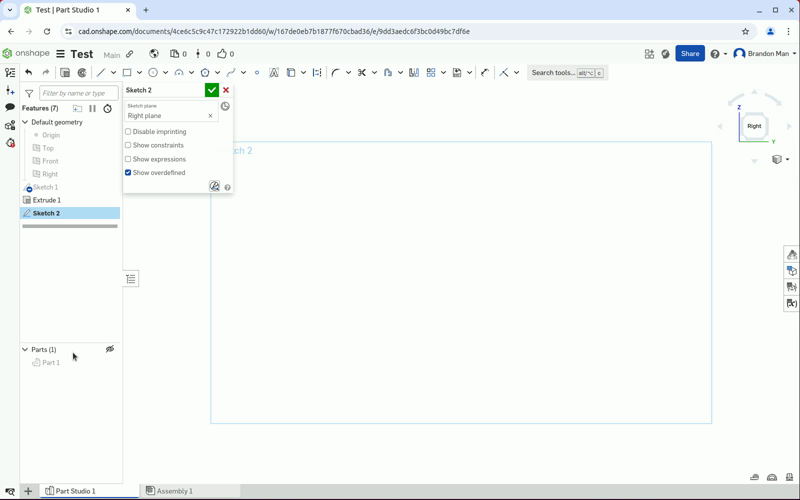
key(l)
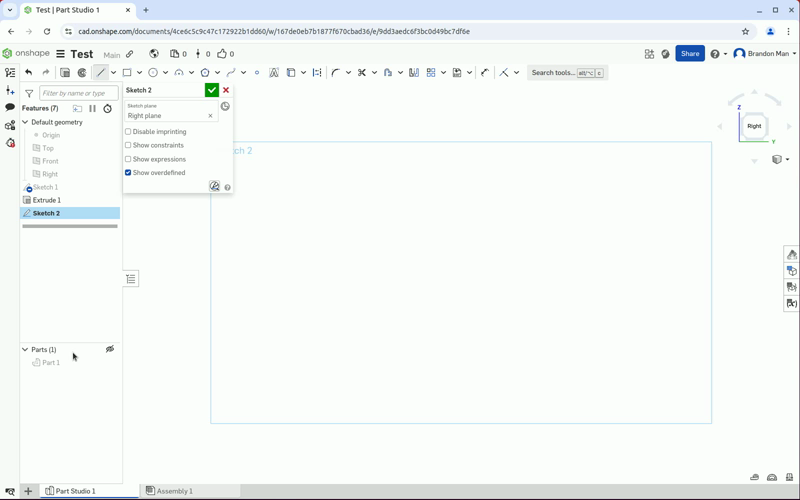
key_down(shift)
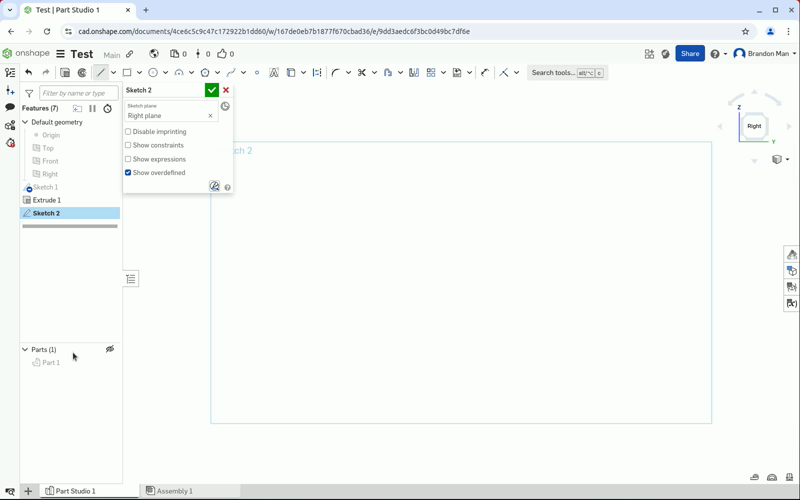
mouse_move(457, 287)
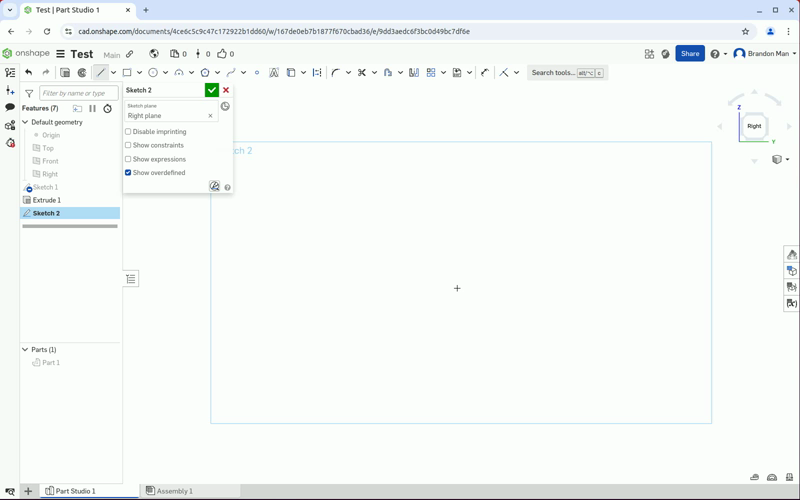
click(457, 287)
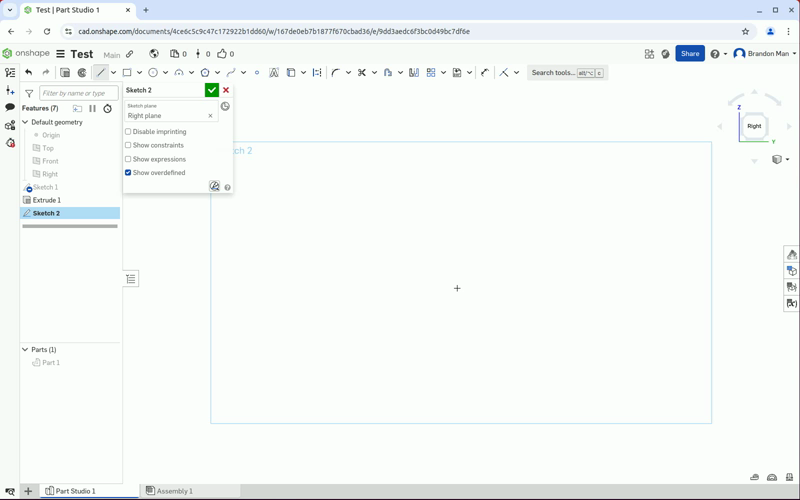
key_up(shift)
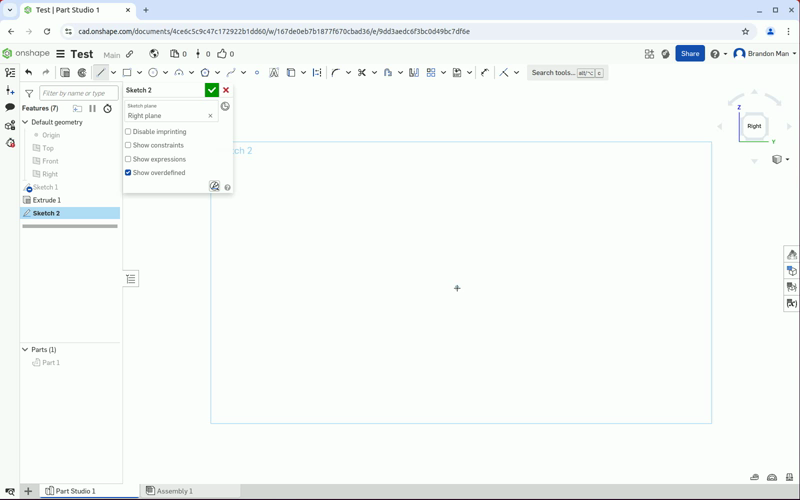
key_down(shift)
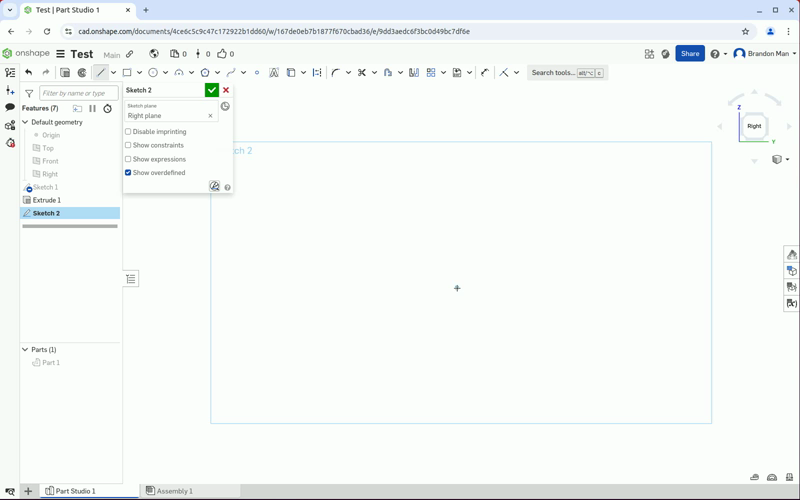
mouse_move(487, 287)
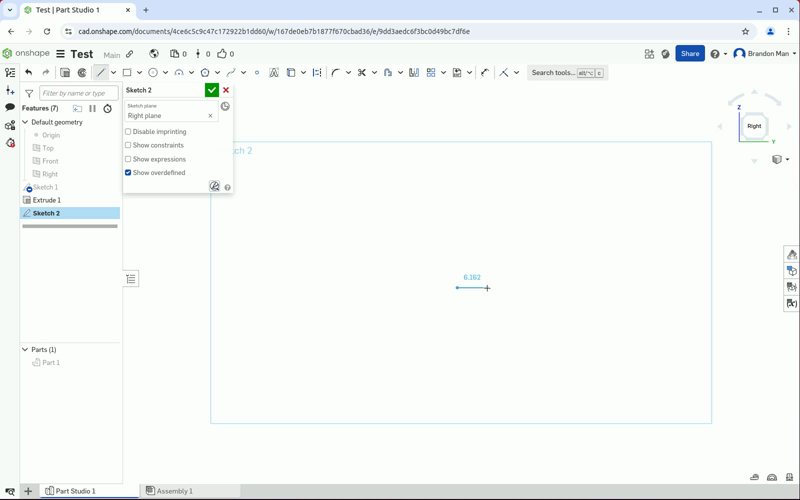
mouse_move(460, 287)
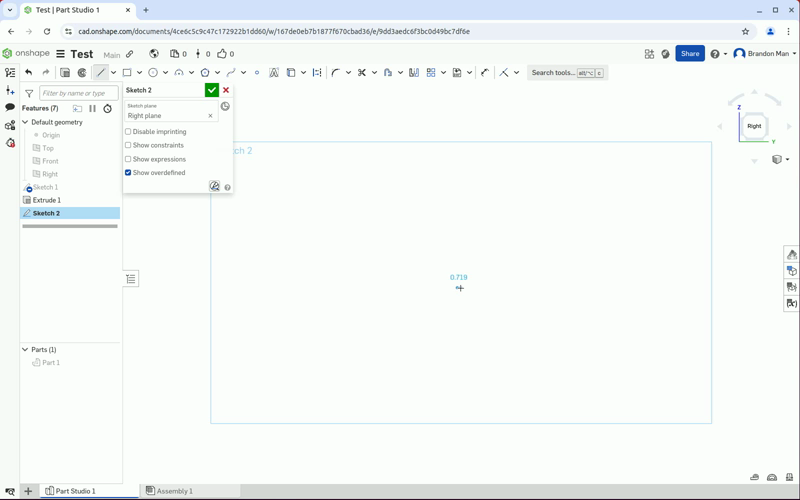
scroll(6)
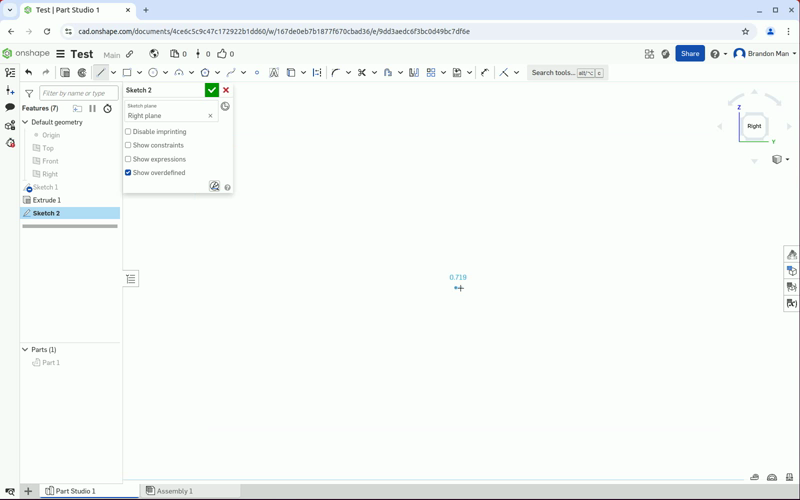
scroll(6)
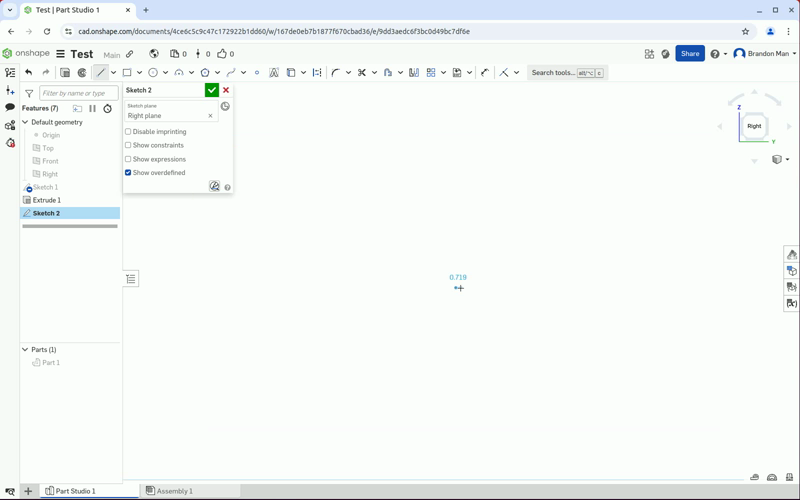
scroll(6)
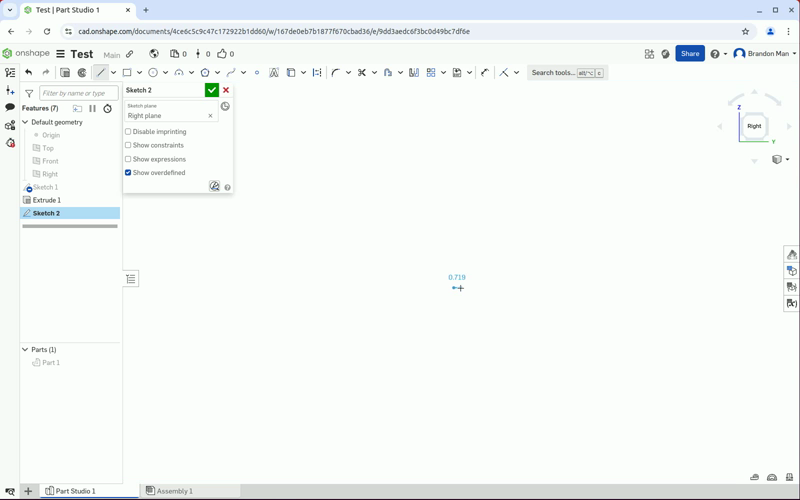
scroll(6)
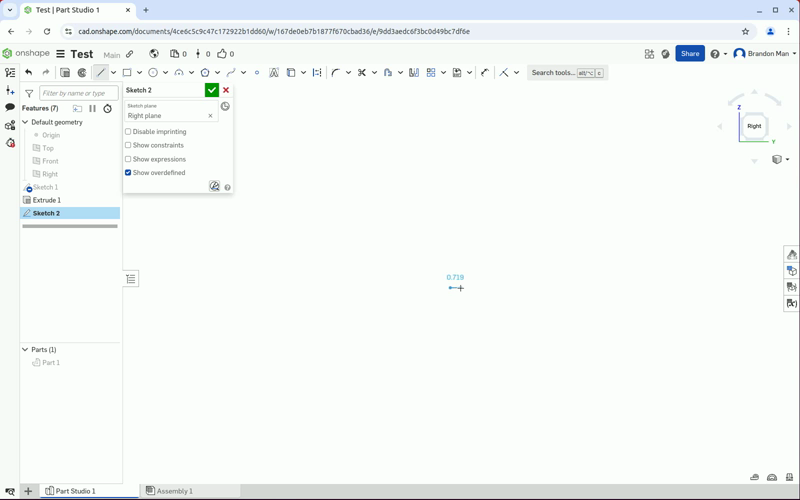
scroll(6)
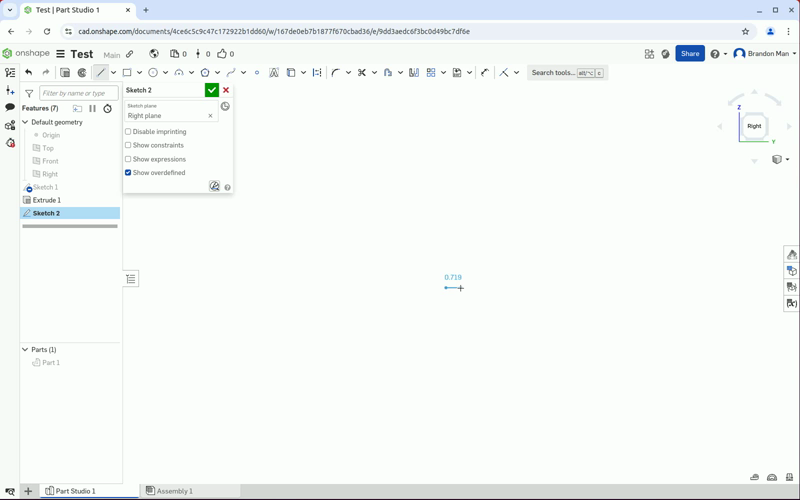
scroll(6)
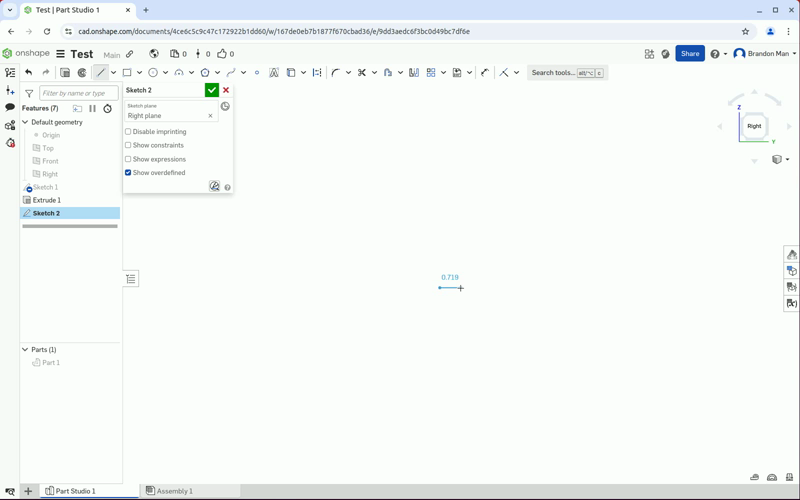
scroll(6)
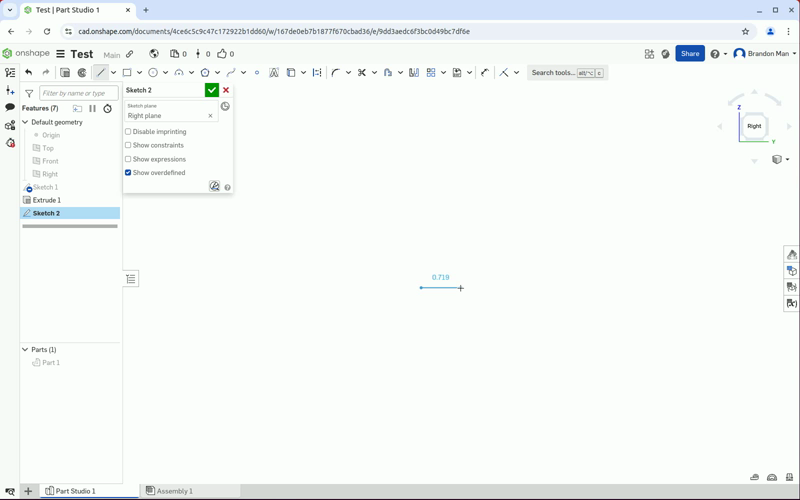
click(460, 287)
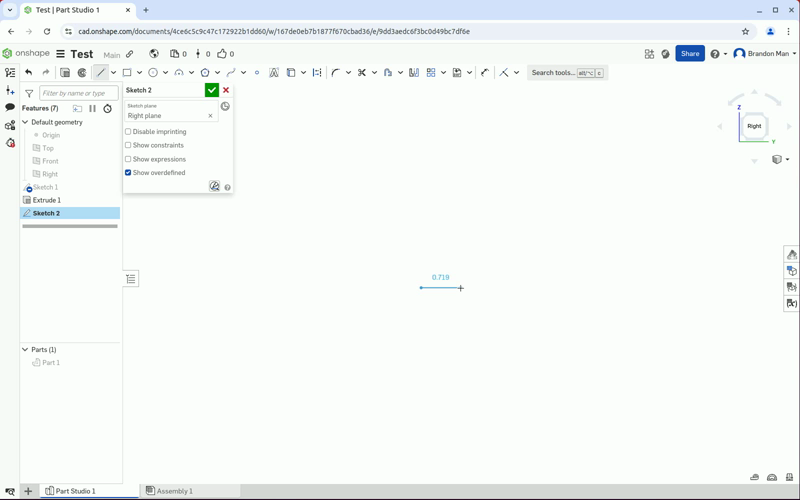
scroll(-6)
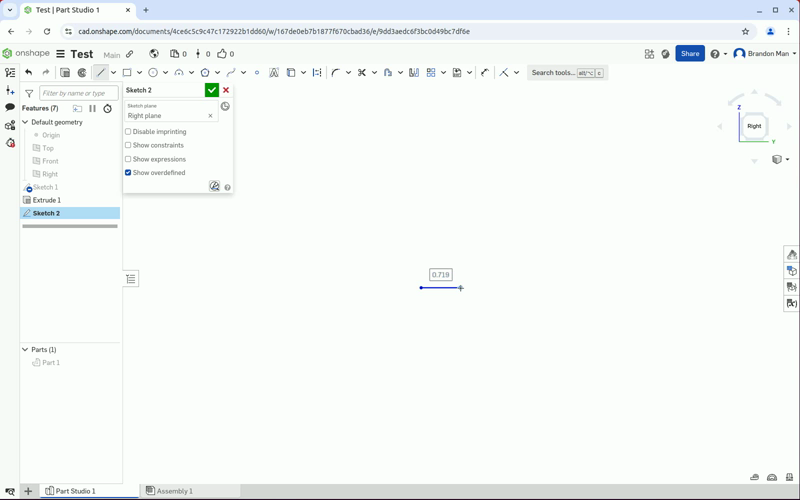
scroll(-6)
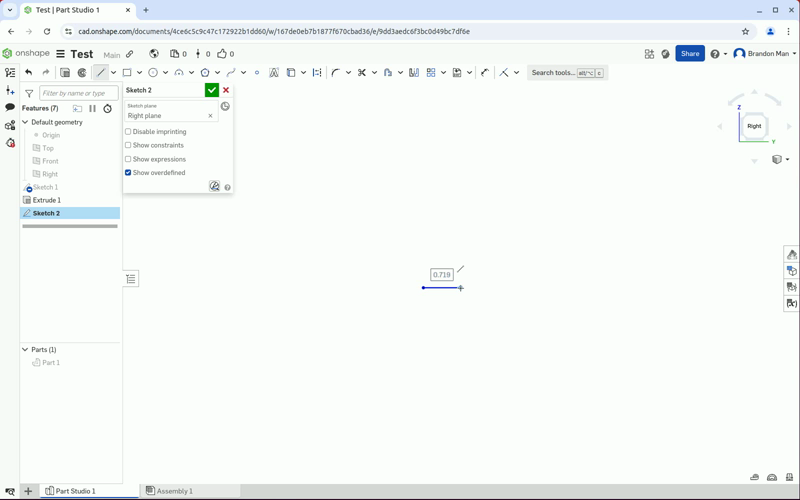
scroll(-6)
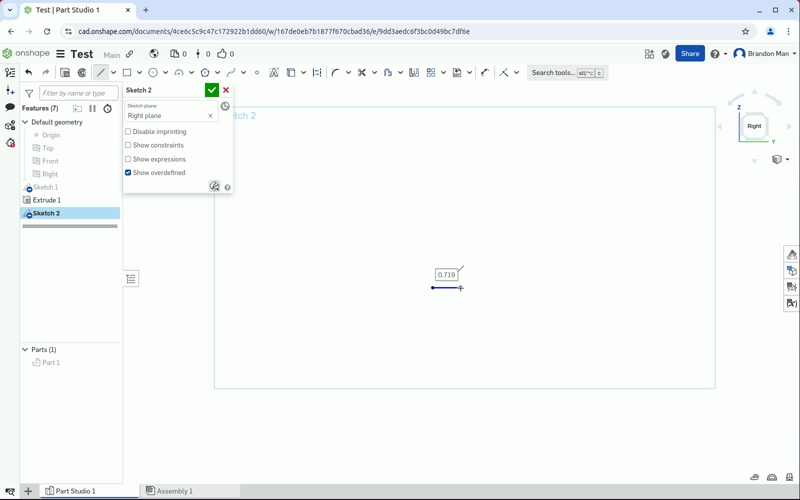
scroll(-6)
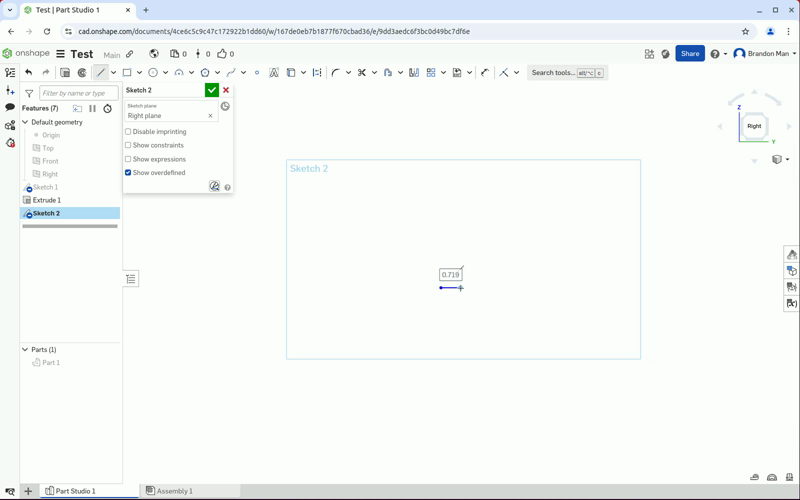
scroll(-6)
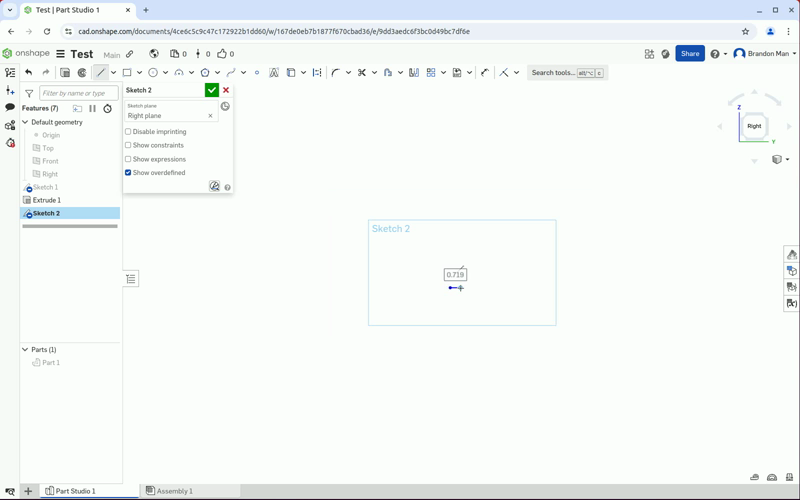
scroll(-6)
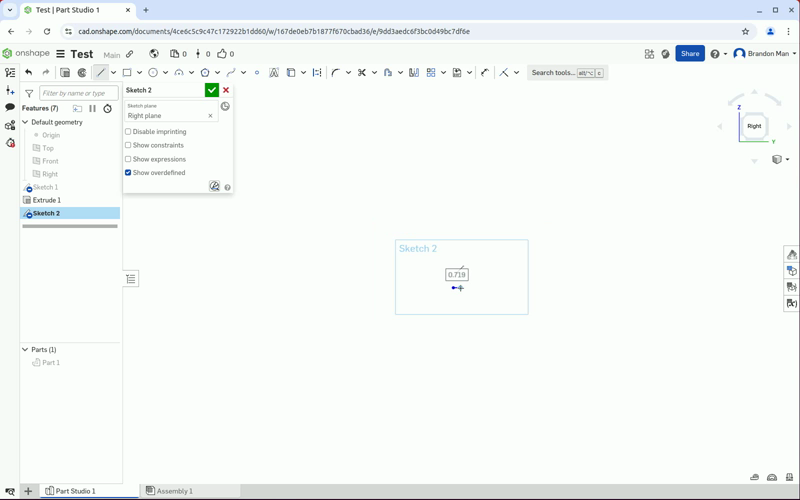
scroll(-6)
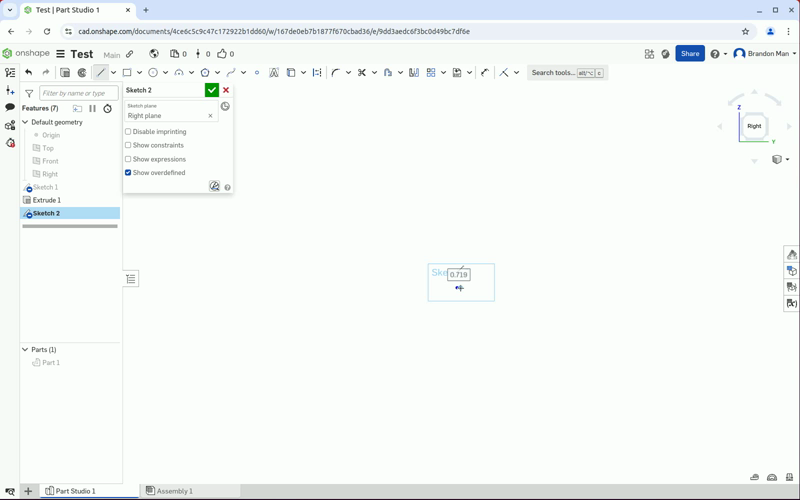
key_up(shift)
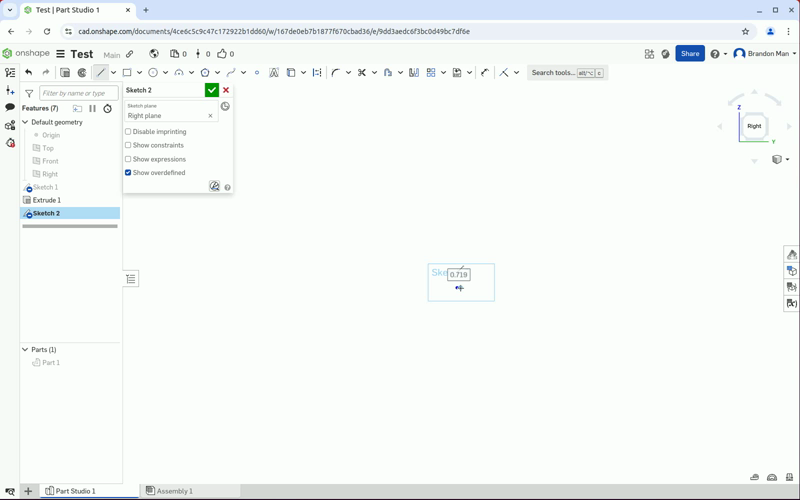
key_down(shift)
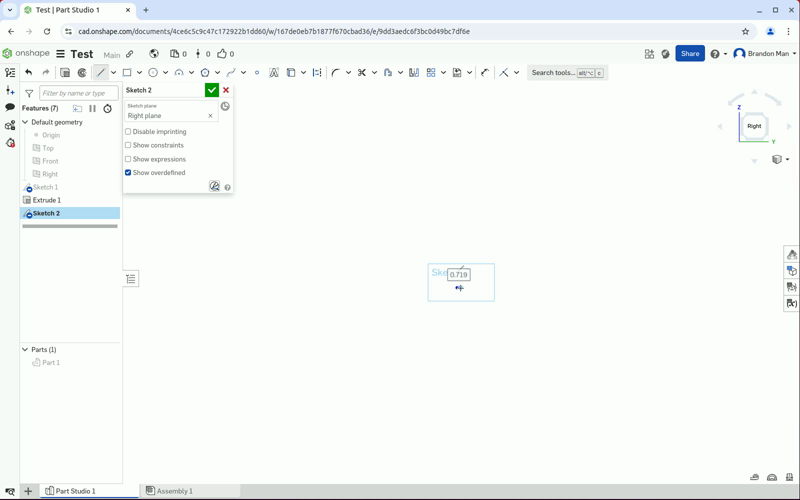
mouse_move(490, 287)
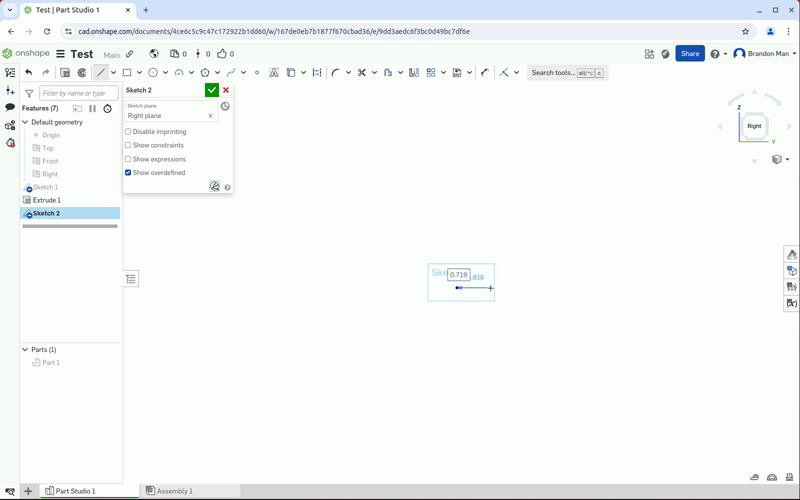
mouse_move(460, 282)
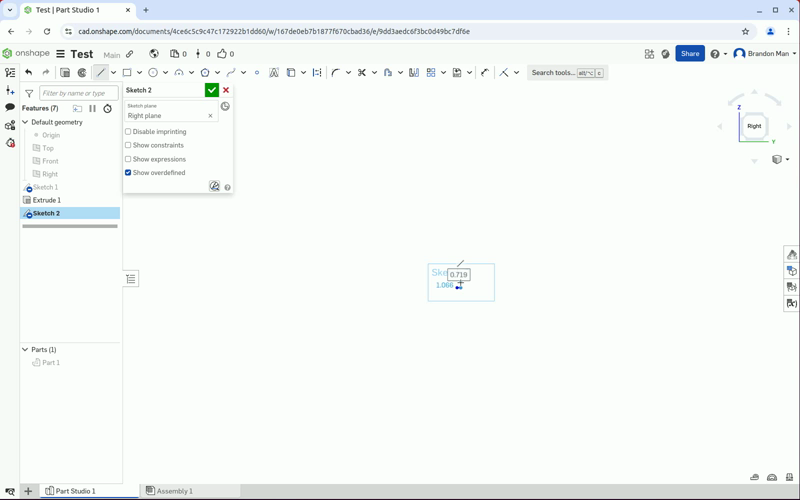
scroll(6)
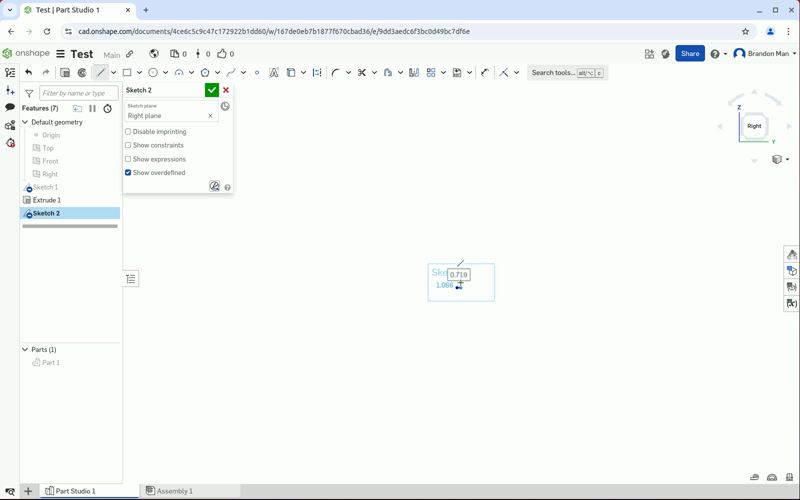
scroll(6)
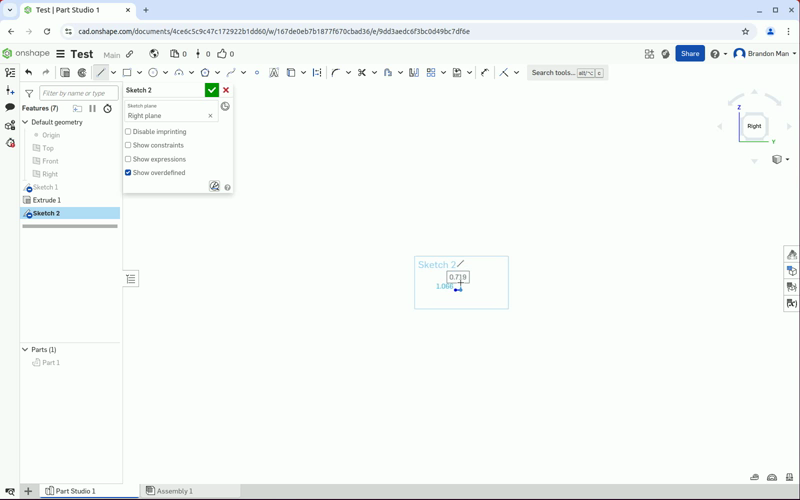
scroll(6)
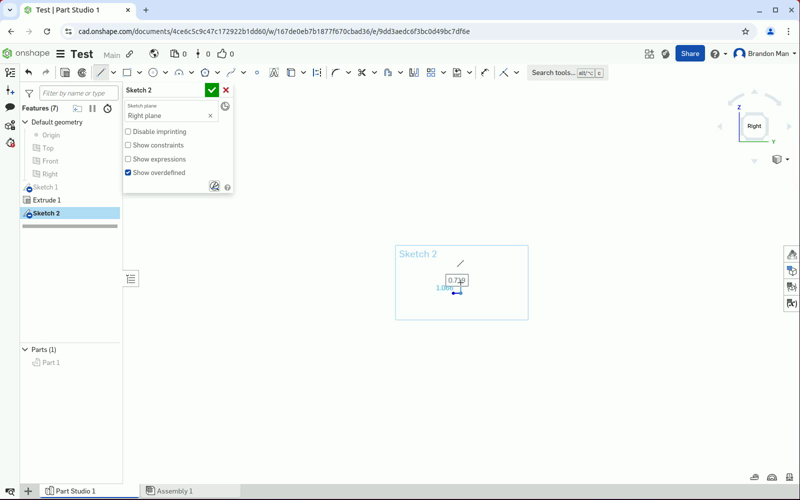
scroll(6)
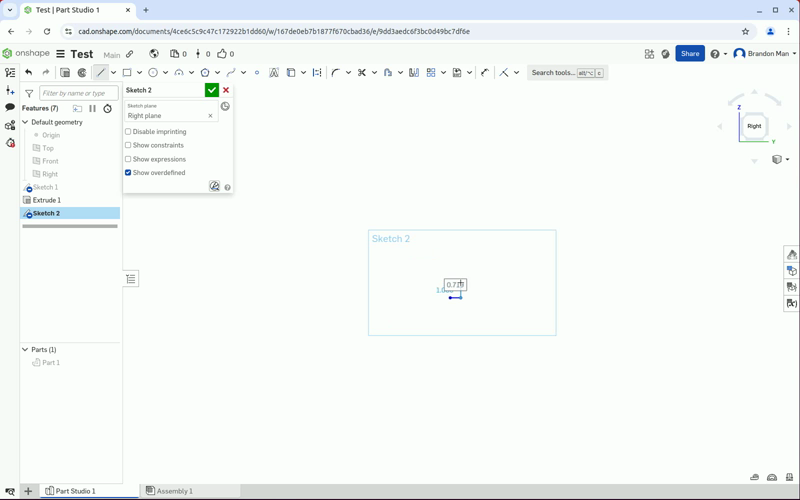
scroll(6)
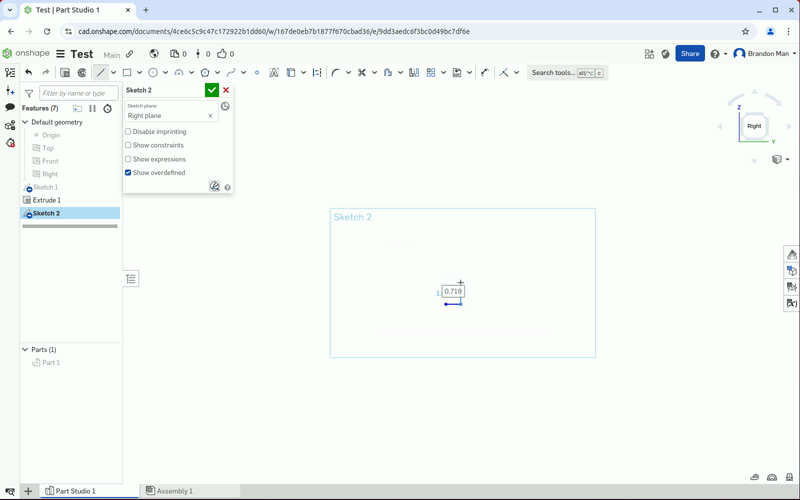
scroll(6)
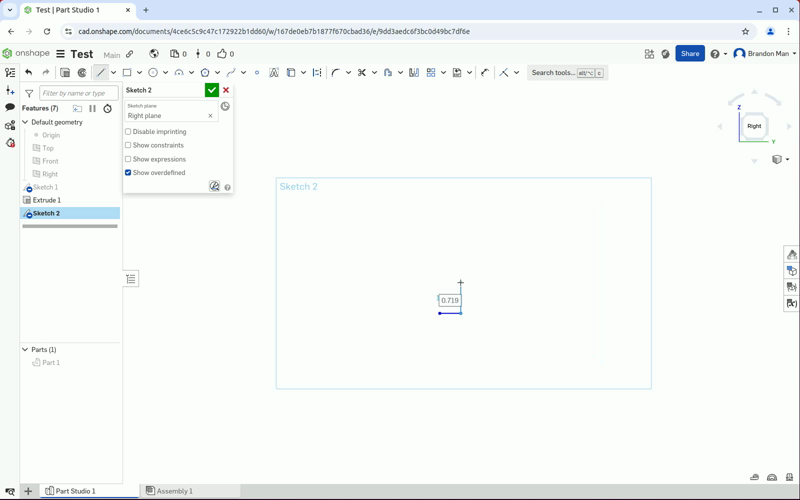
scroll(6)
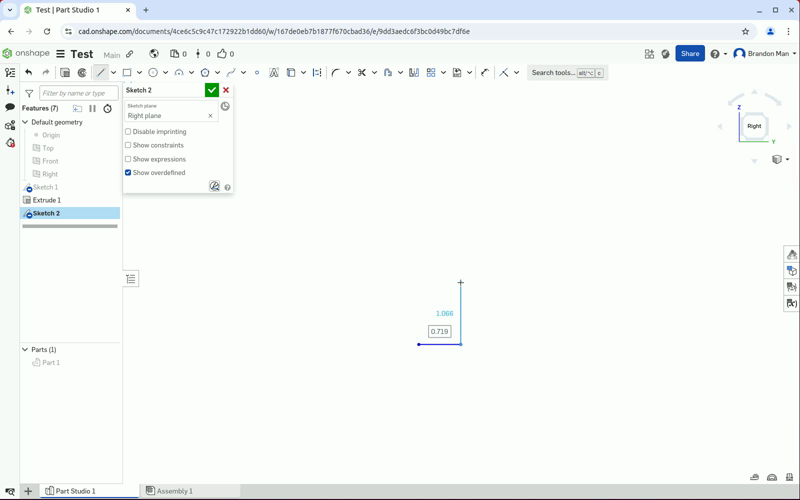
click(460, 282)
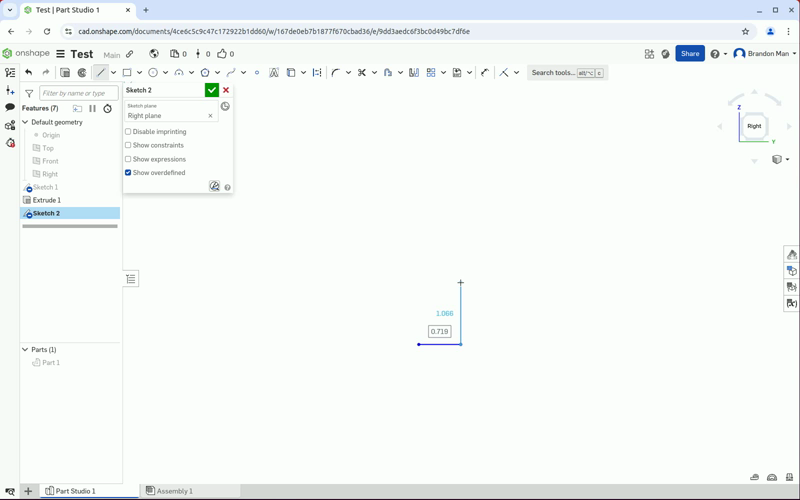
scroll(-6)
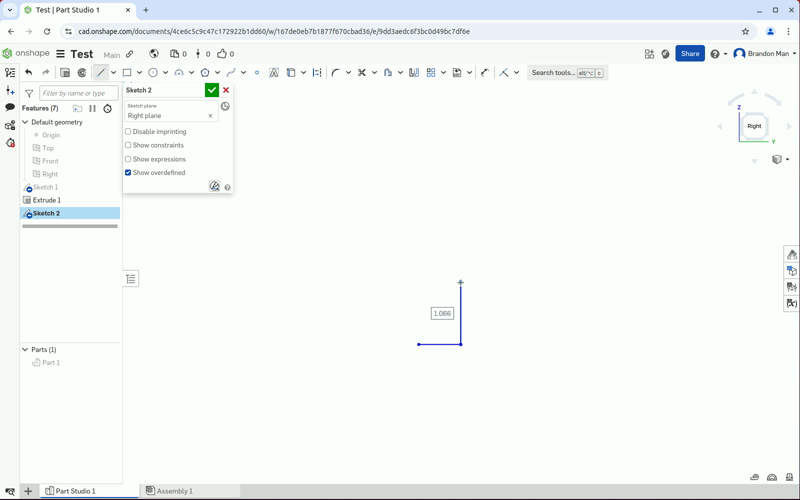
scroll(-6)
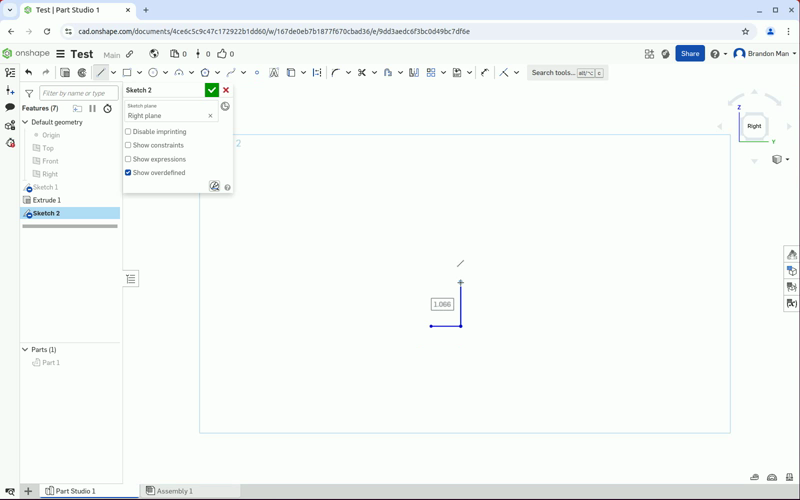
scroll(-6)
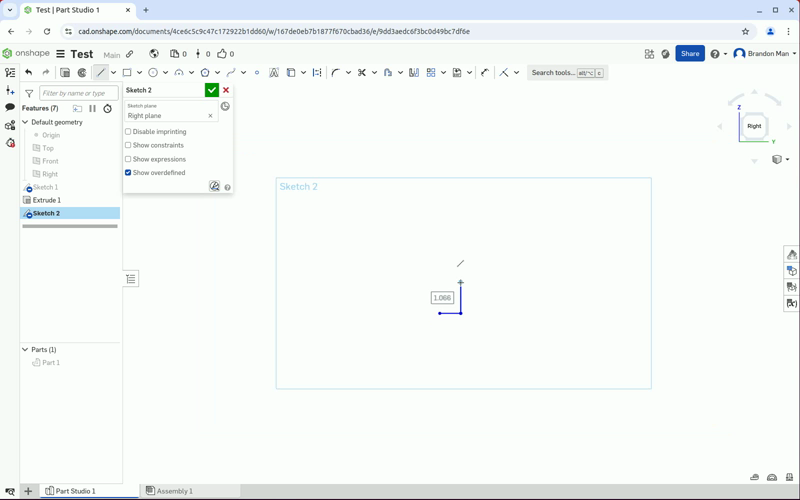
scroll(-6)
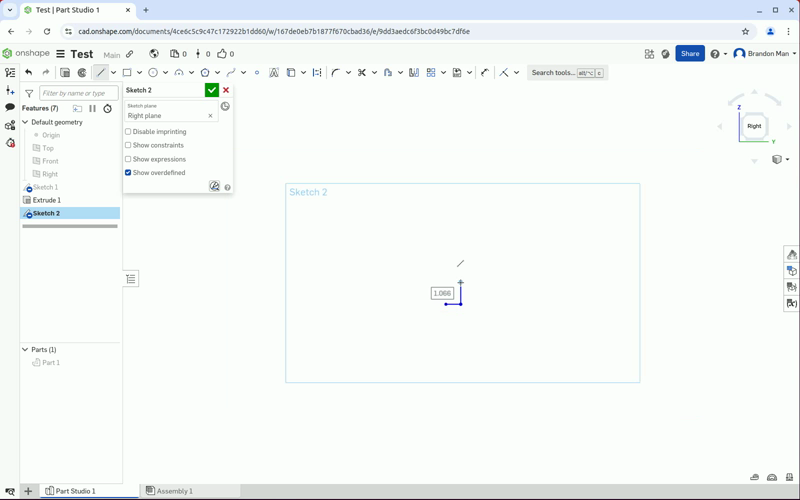
scroll(-6)
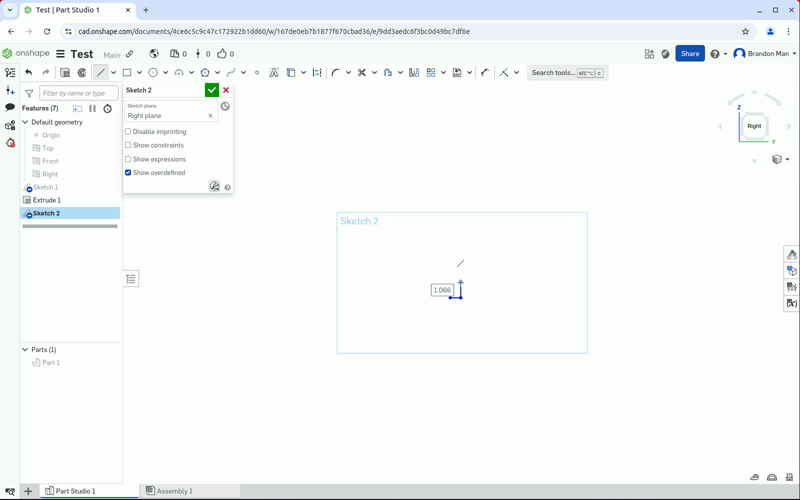
scroll(-6)
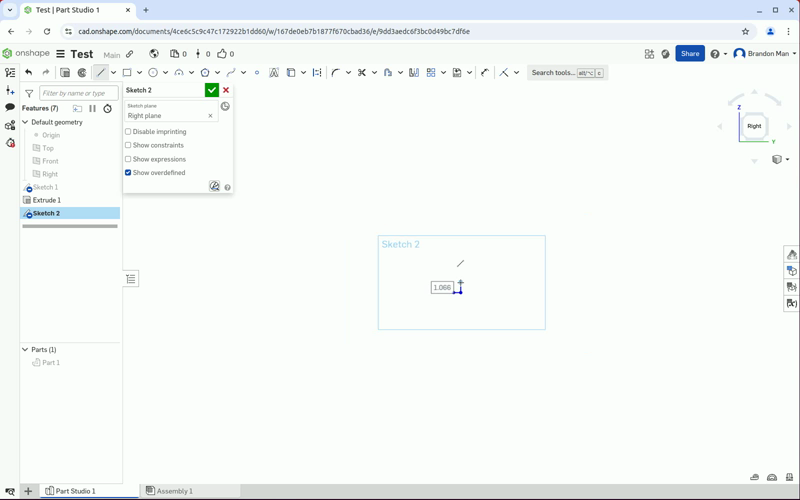
scroll(-6)
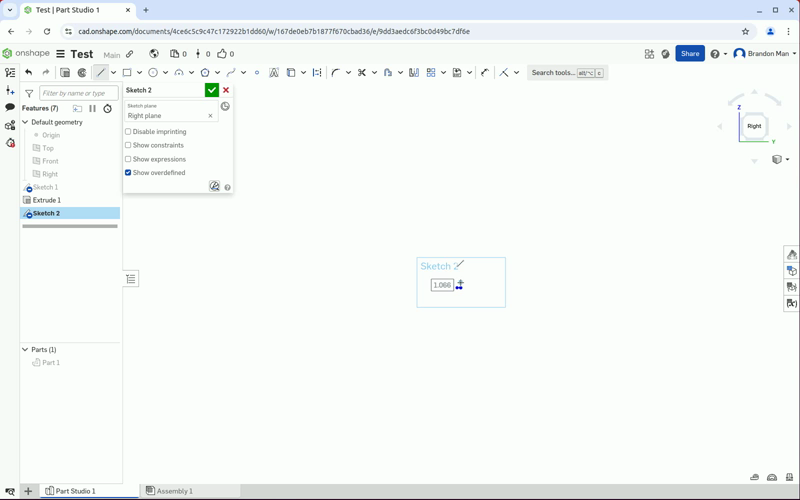
key_up(shift)
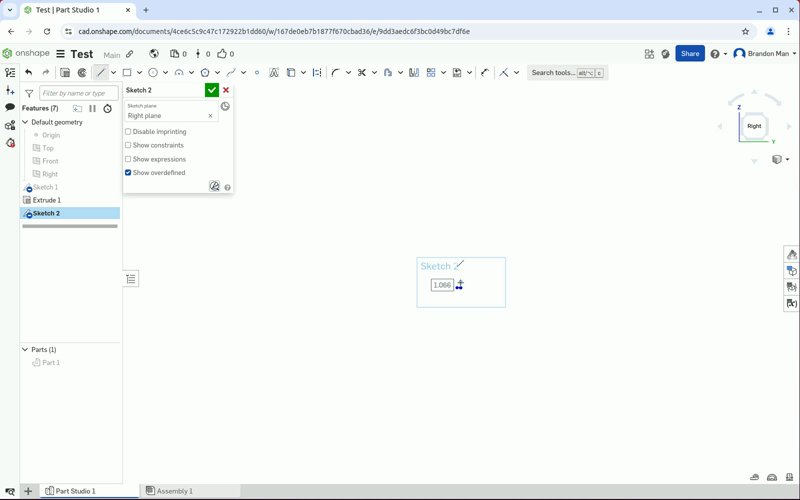
key_down(shift)
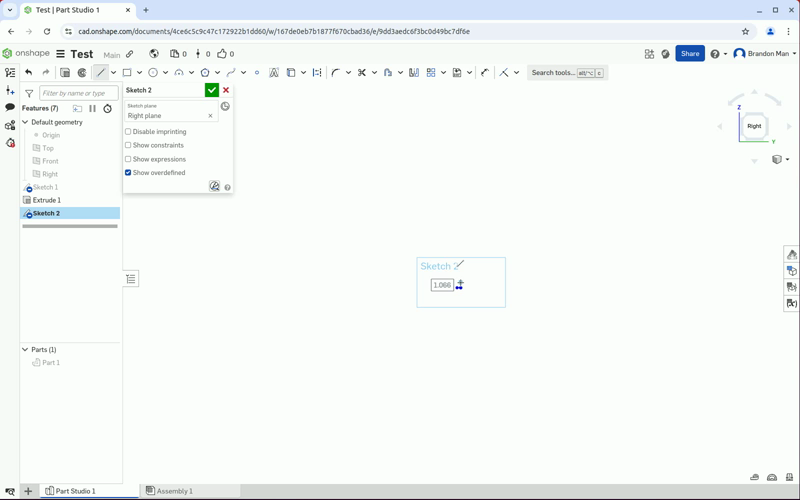
mouse_move(490, 282)
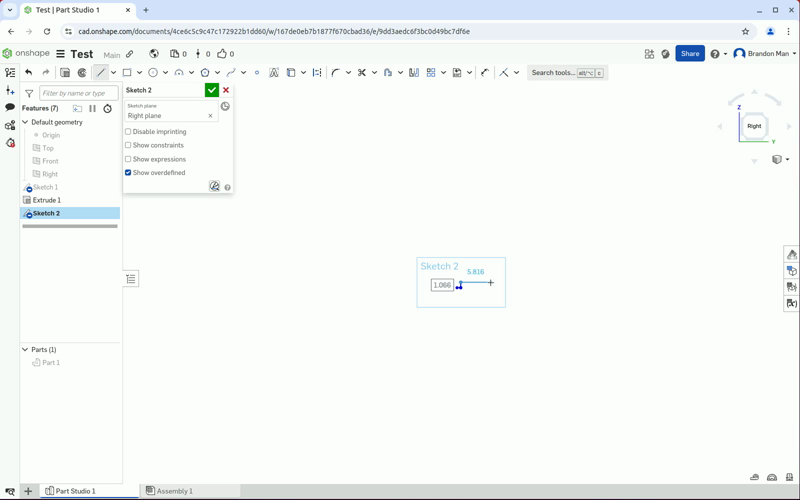
mouse_move(460, 277)
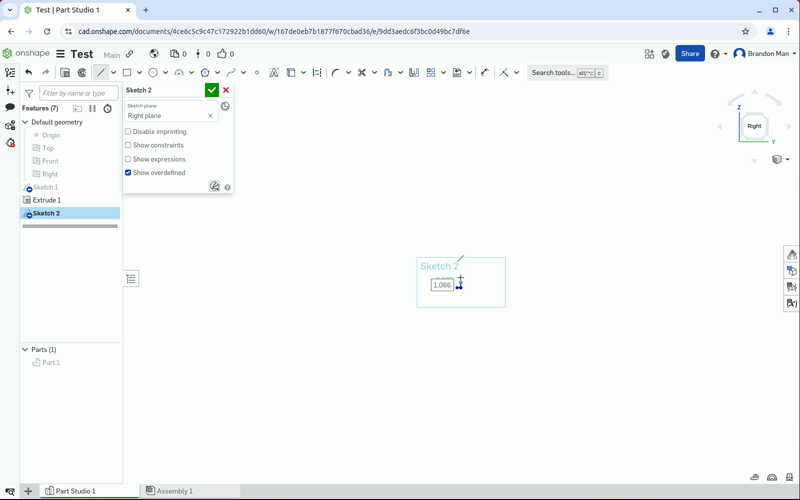
scroll(6)
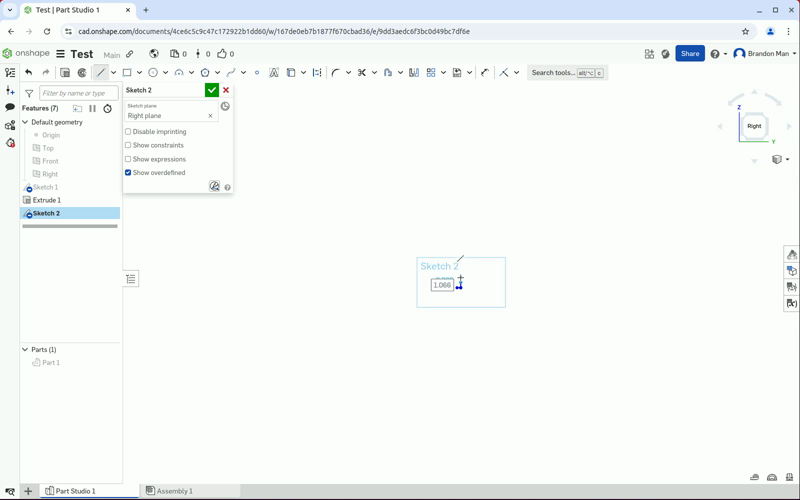
scroll(6)
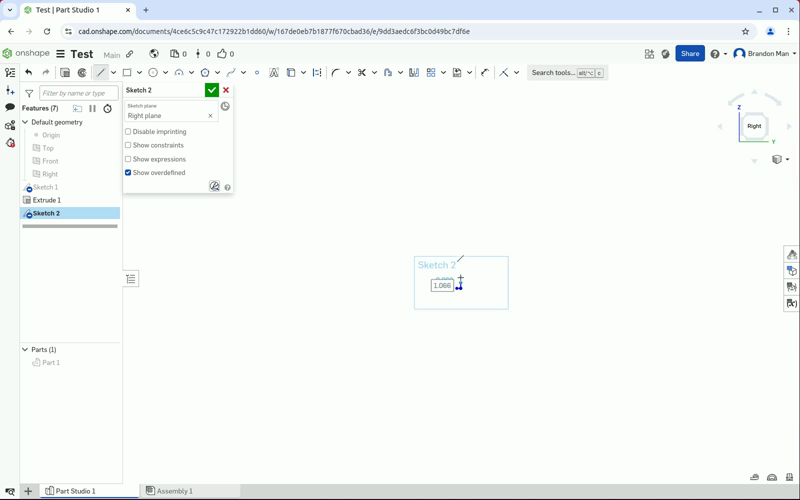
scroll(6)
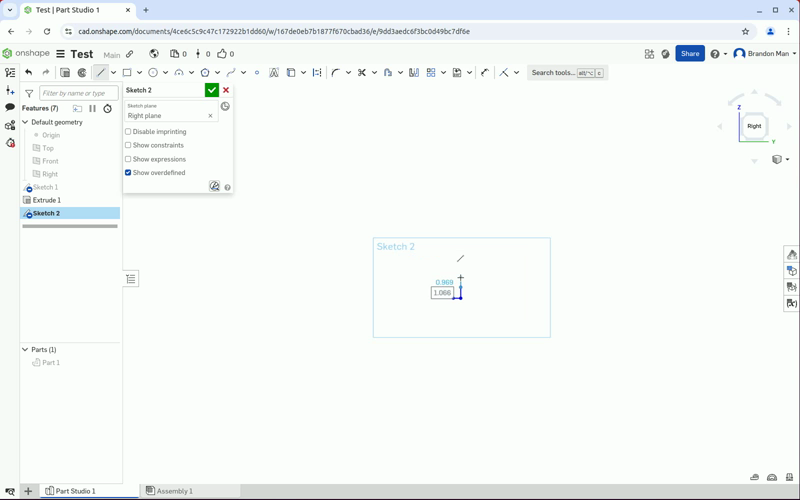
scroll(6)
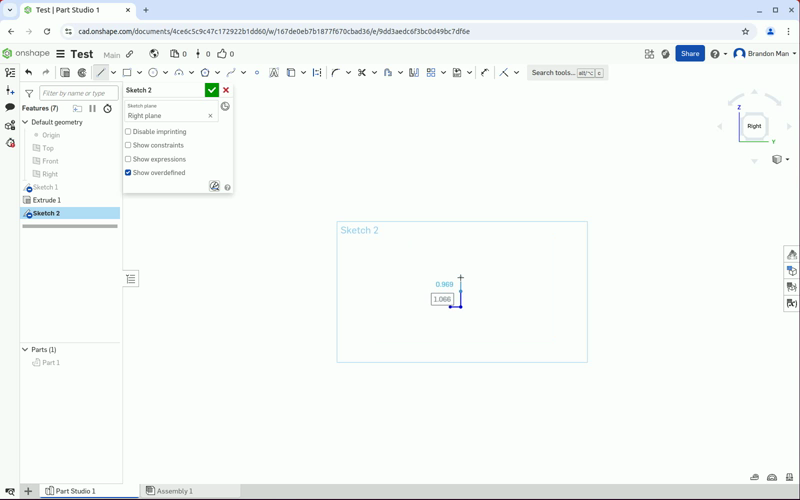
scroll(6)
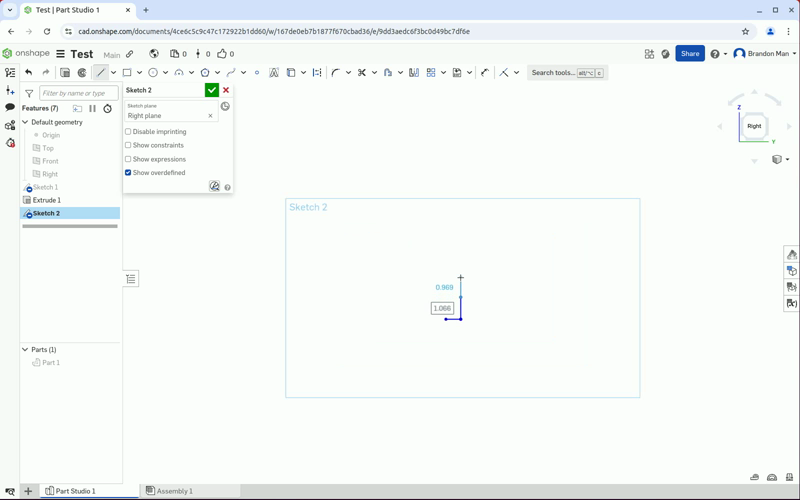
scroll(6)
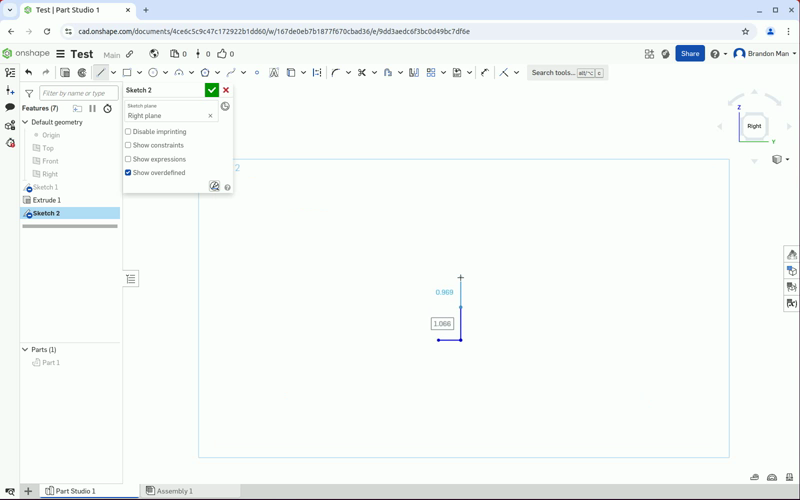
scroll(6)
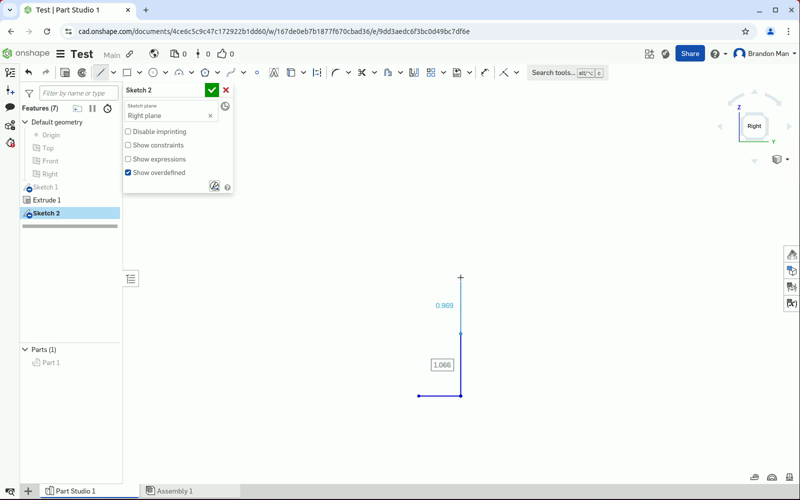
click(460, 277)
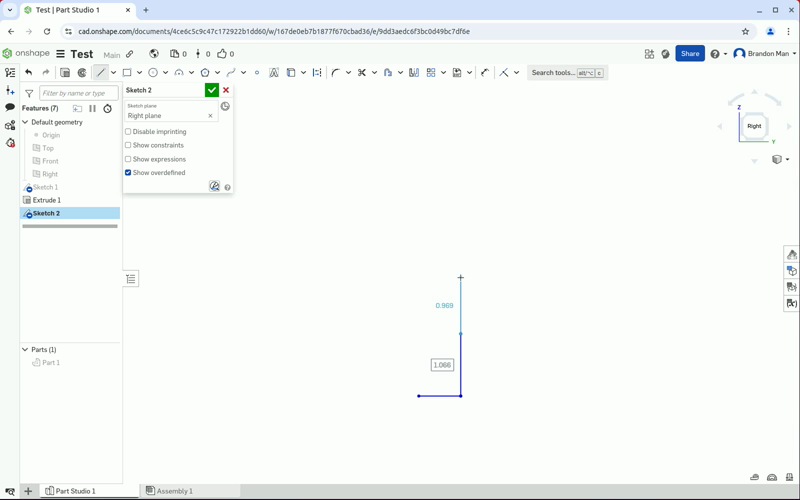
scroll(-6)
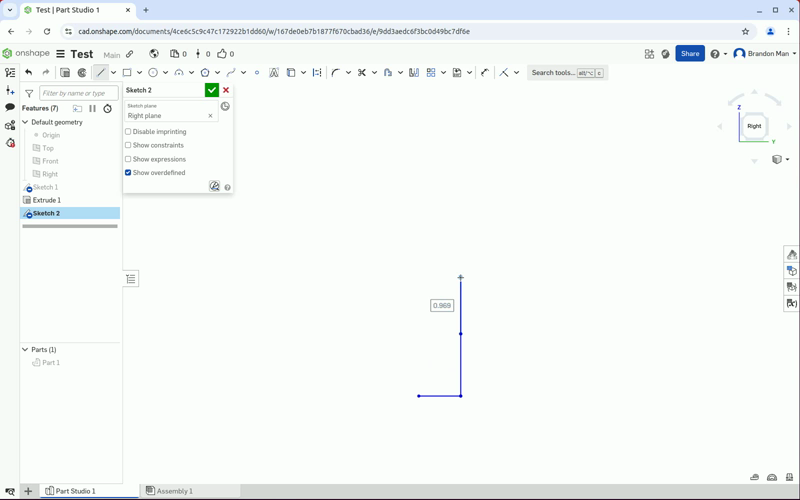
scroll(-6)
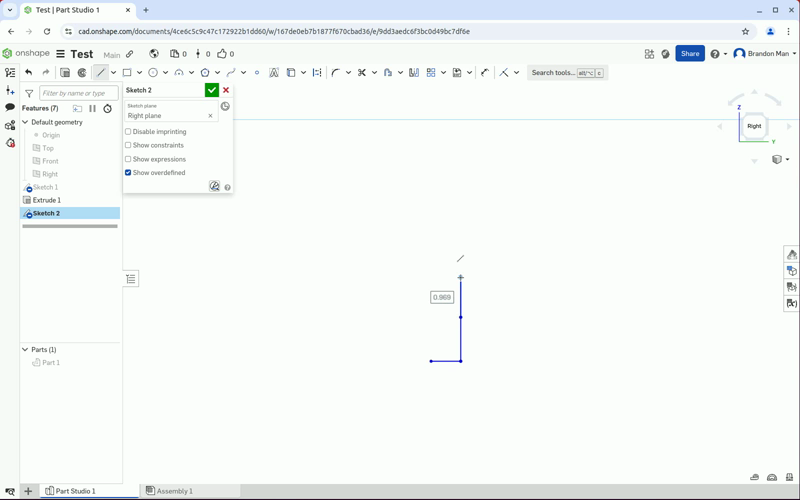
scroll(-6)
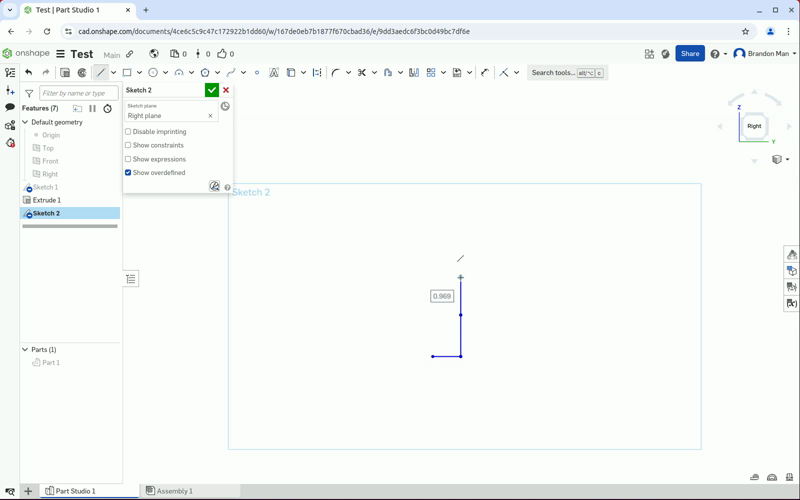
scroll(-6)
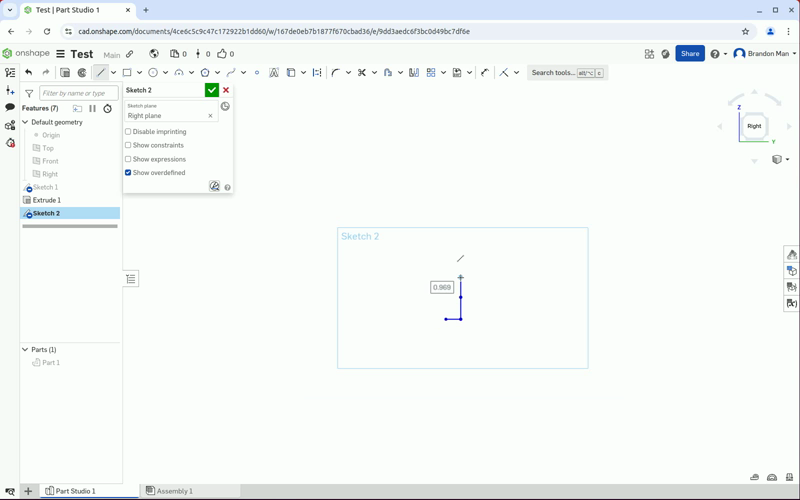
scroll(-6)
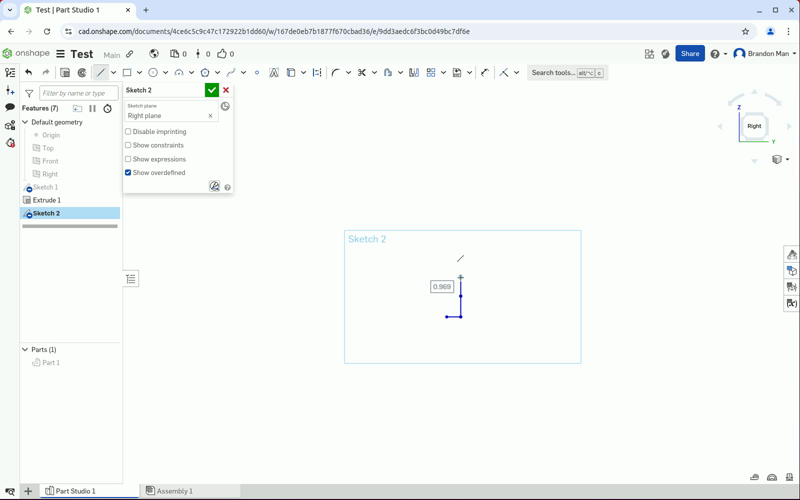
scroll(-6)
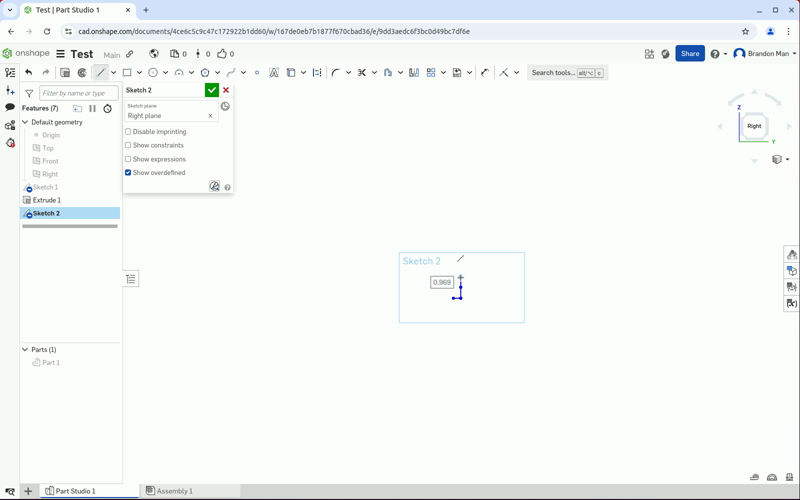
scroll(-6)
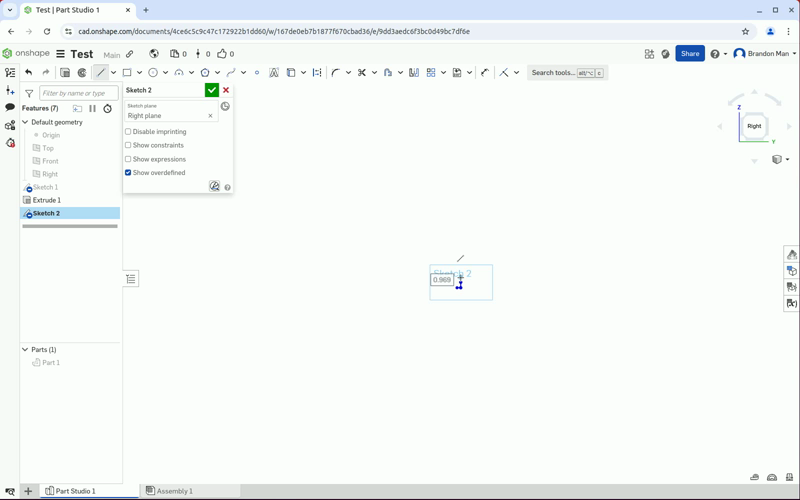
key_up(shift)
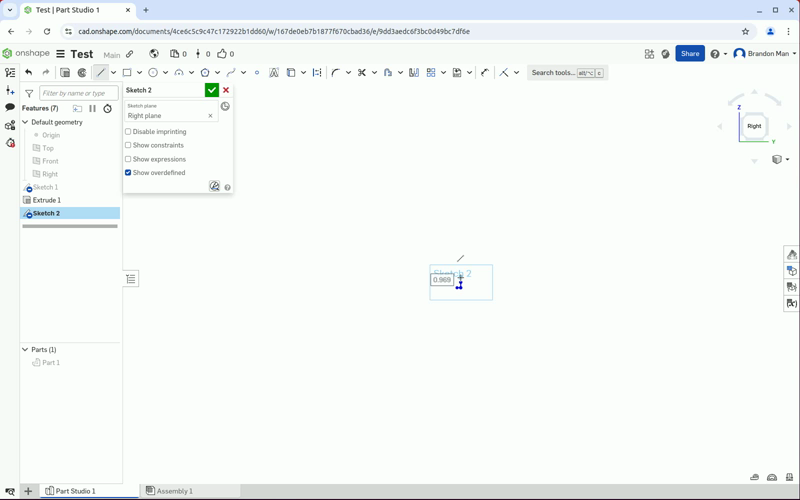
key_down(shift)
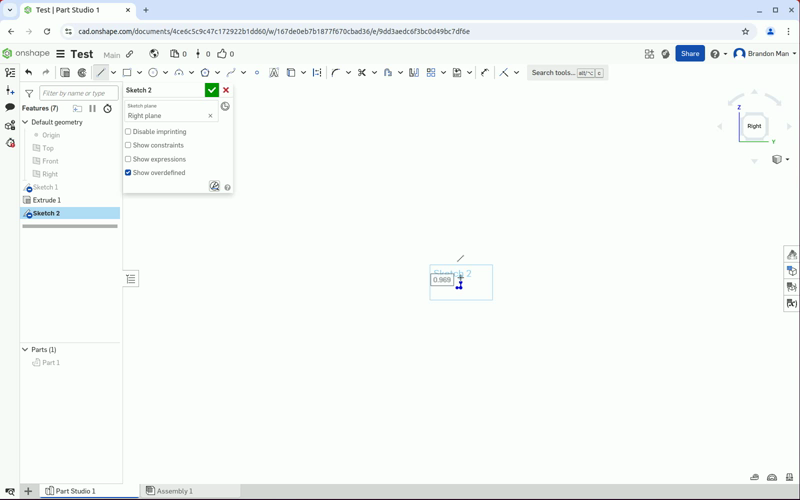
mouse_move(490, 277)
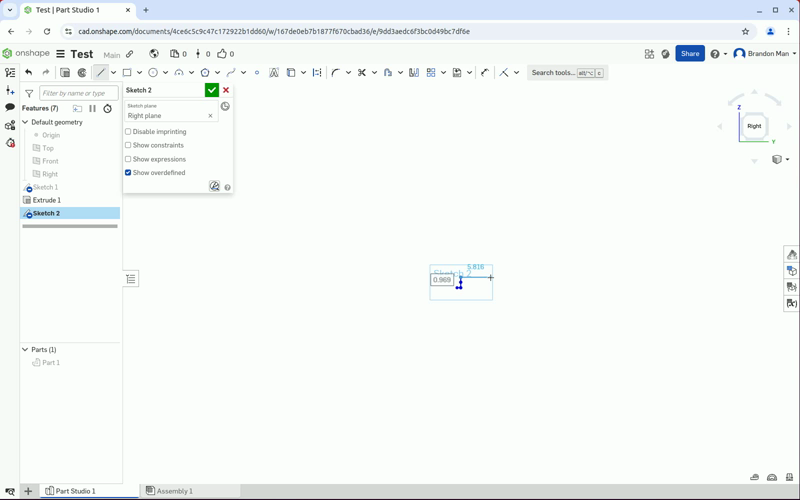
mouse_move(457, 277)
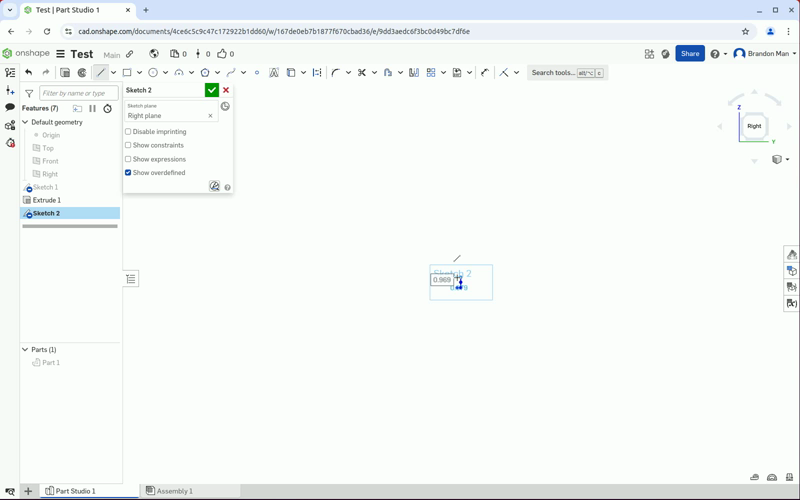
scroll(6)
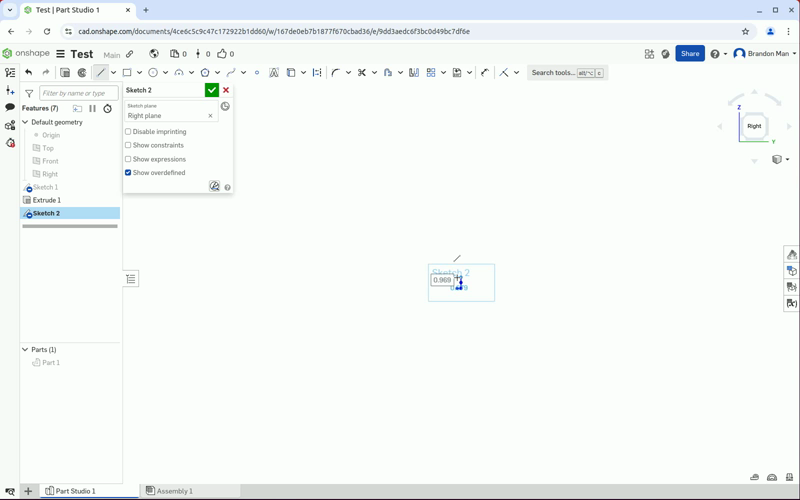
scroll(6)
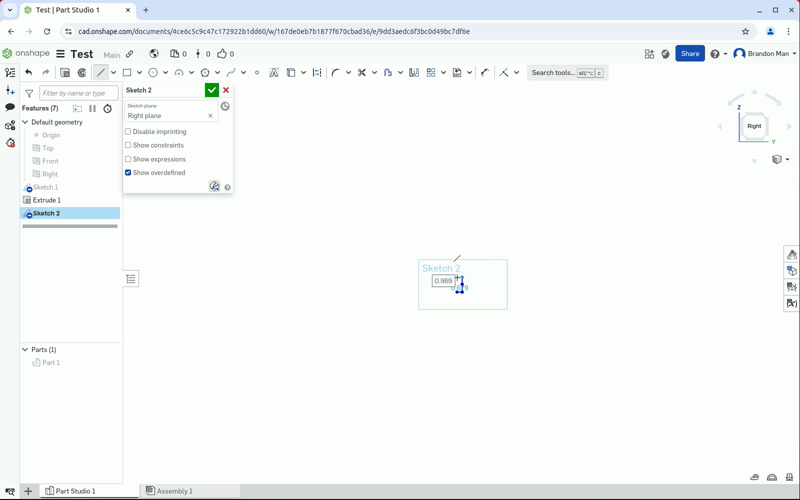
scroll(6)
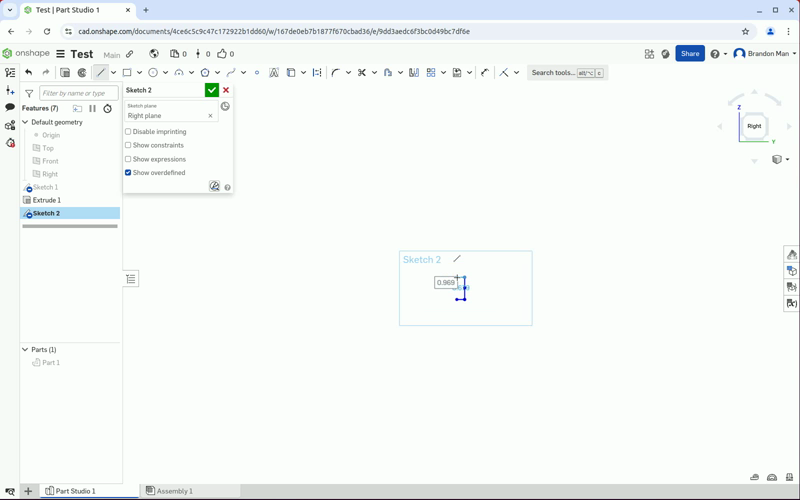
scroll(6)
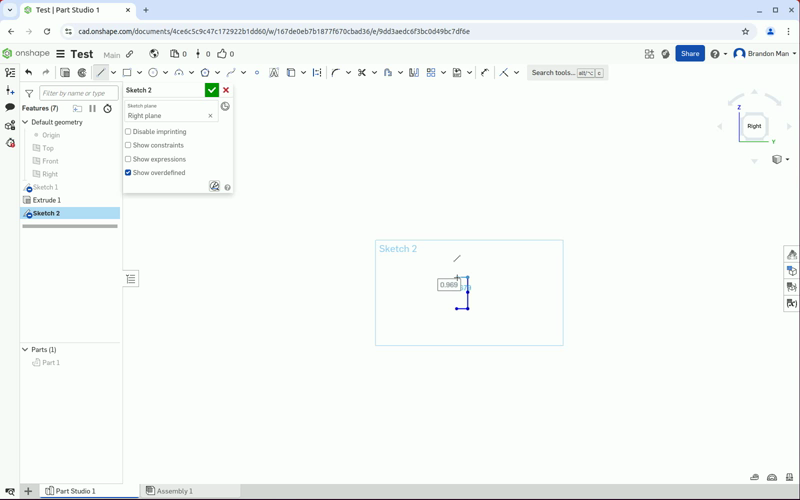
scroll(6)
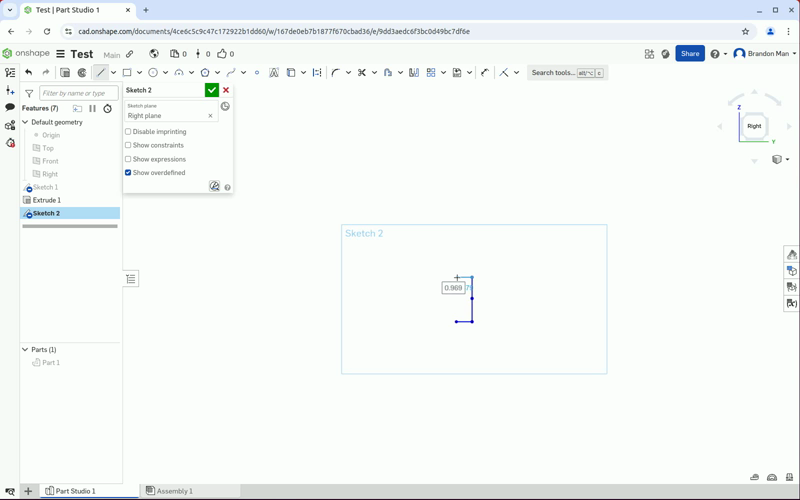
scroll(6)
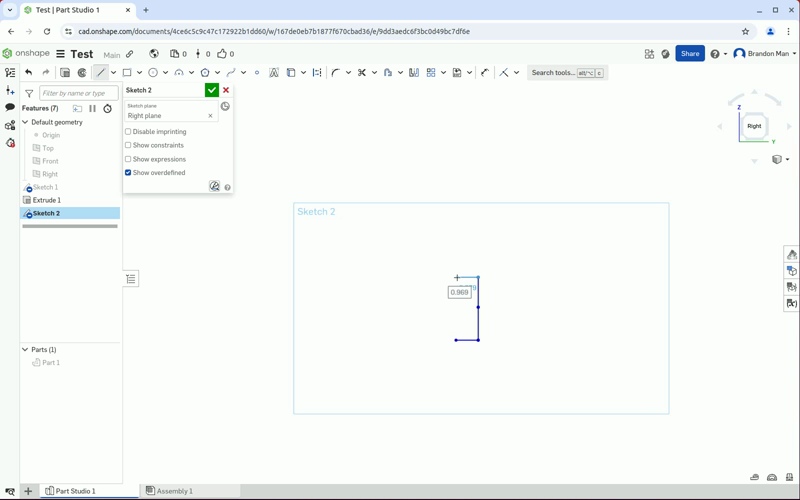
scroll(6)
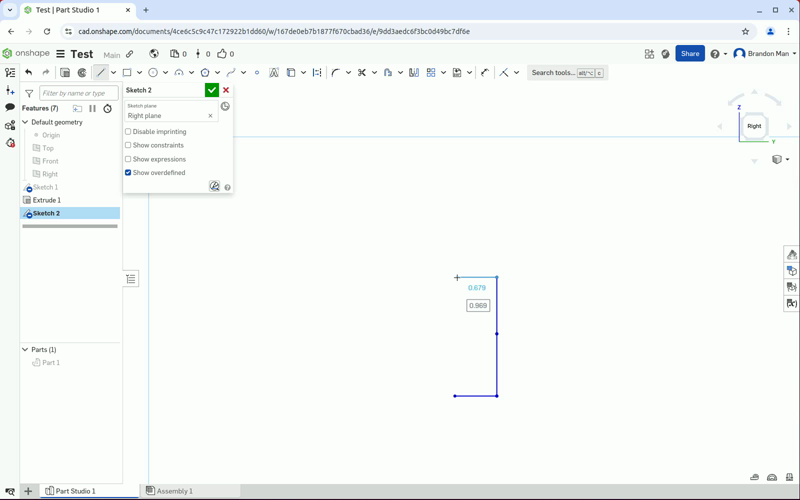
click(457, 277)
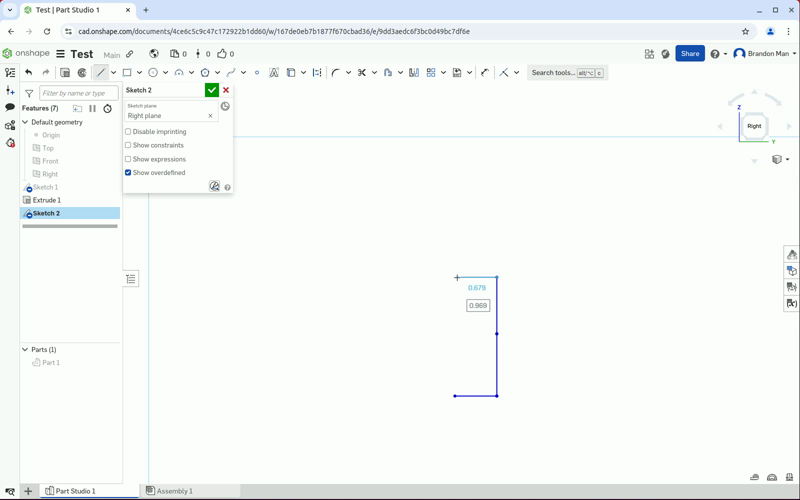
scroll(-6)
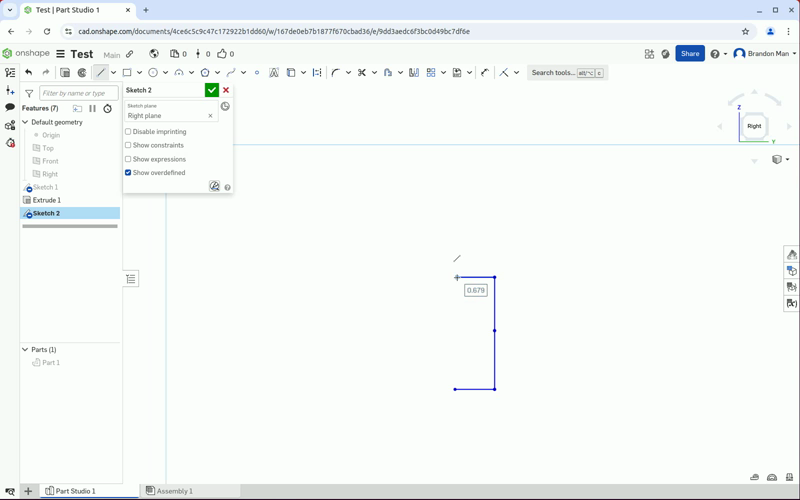
scroll(-6)
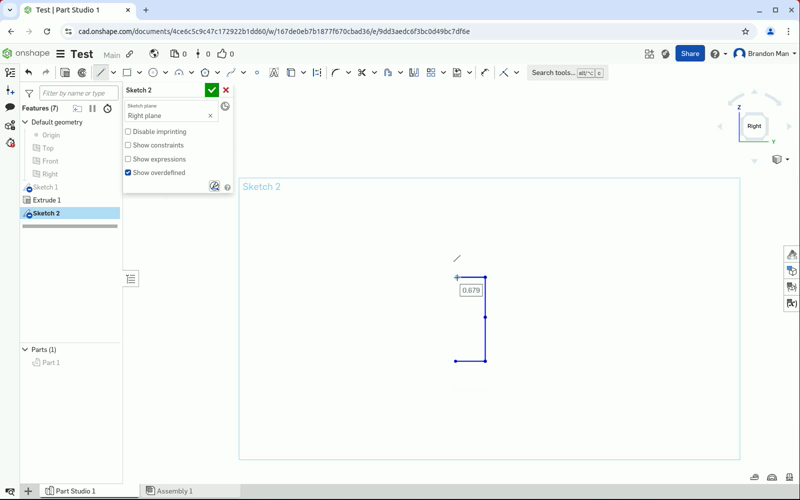
scroll(-6)
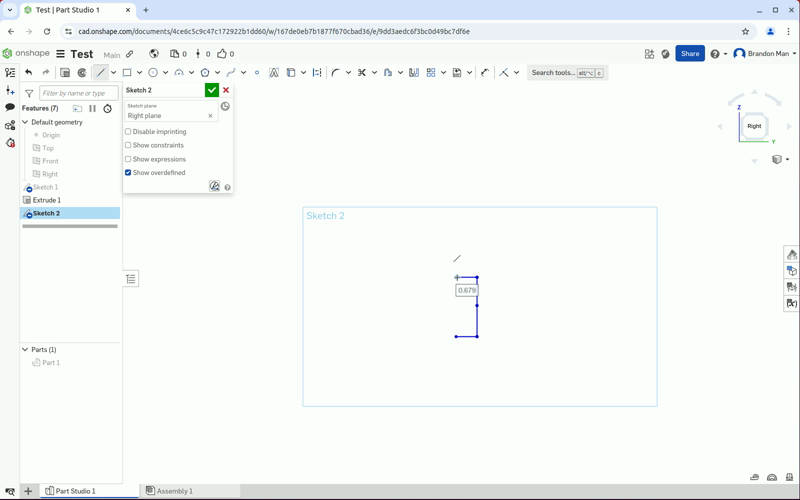
scroll(-6)
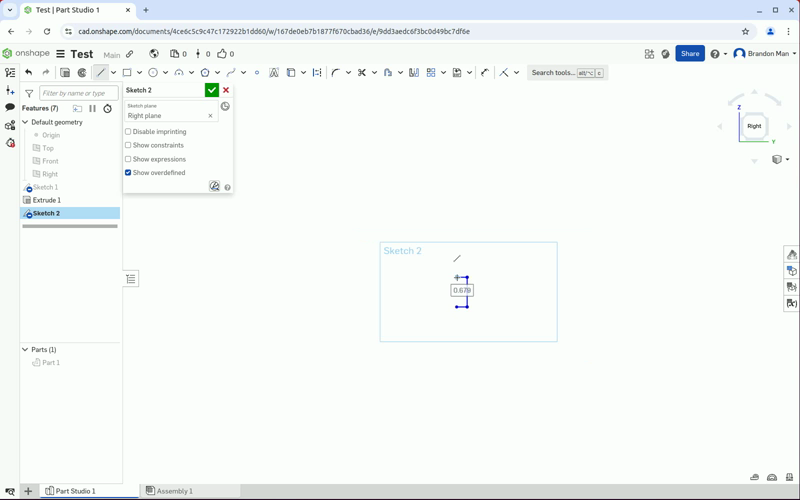
scroll(-6)
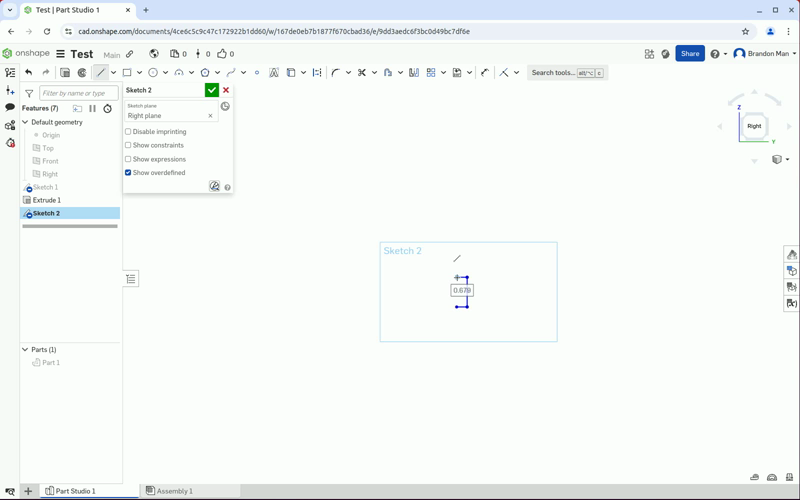
scroll(-6)
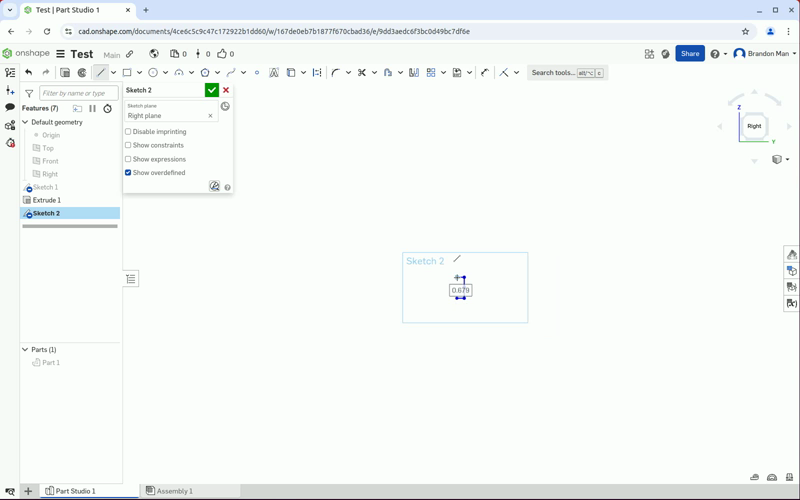
scroll(-6)
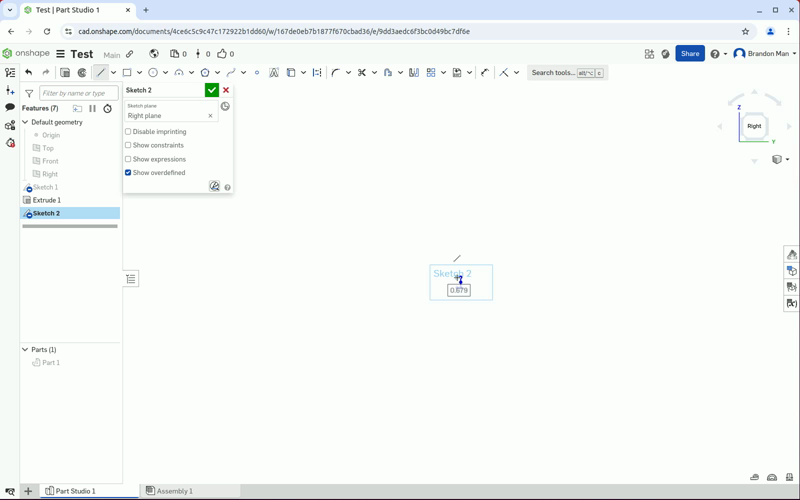
key_up(shift)
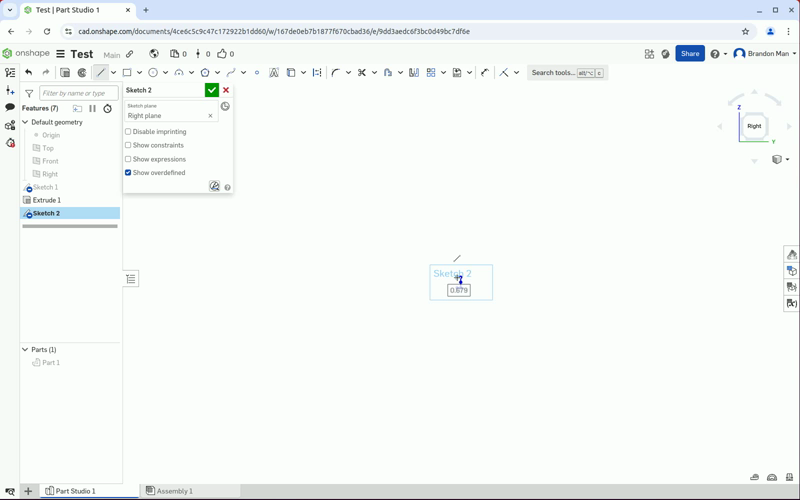
mouse_move(487, 277)
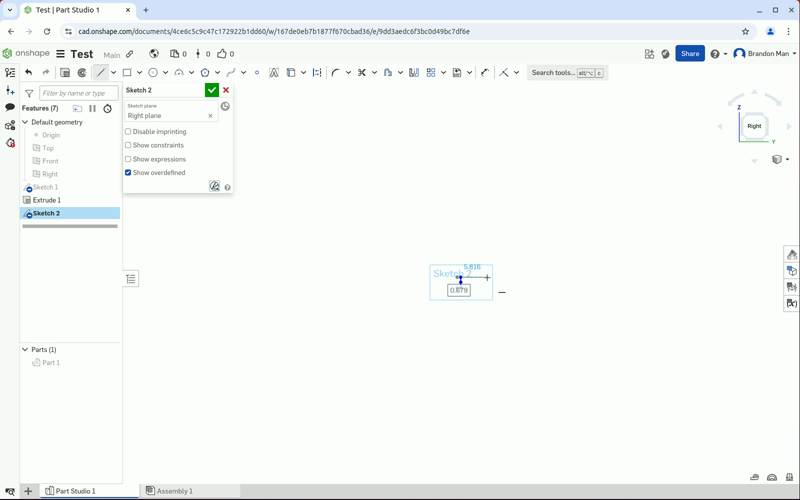
key_down(shift)
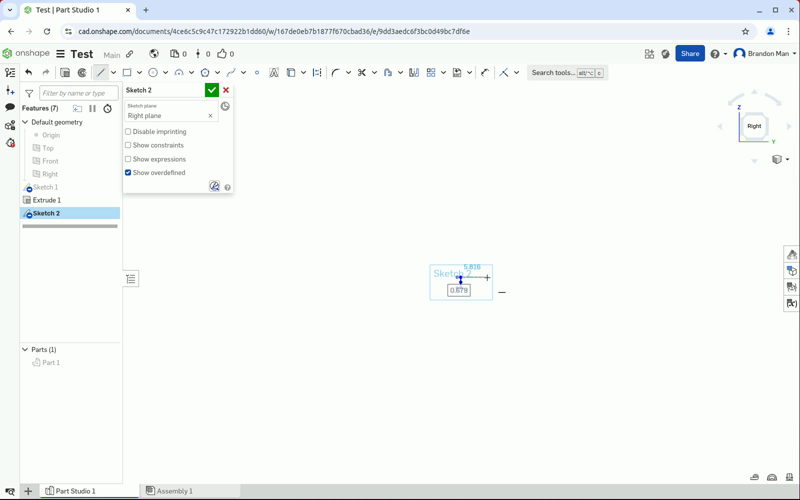
mouse_move(457, 287)
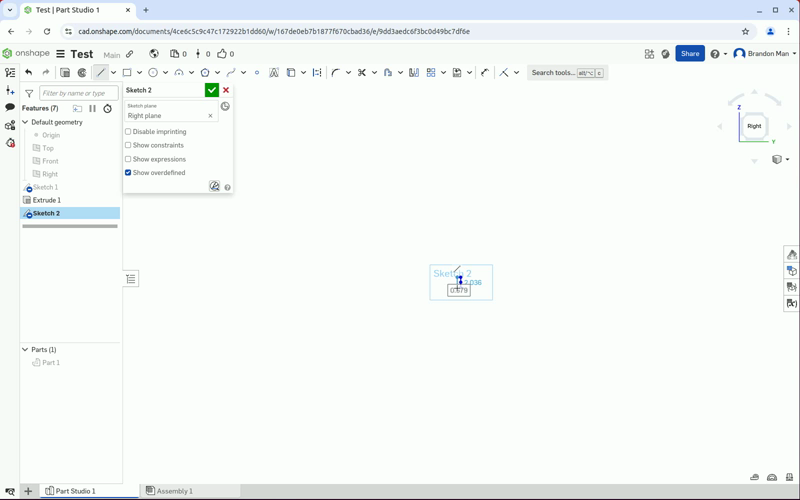
scroll(6)
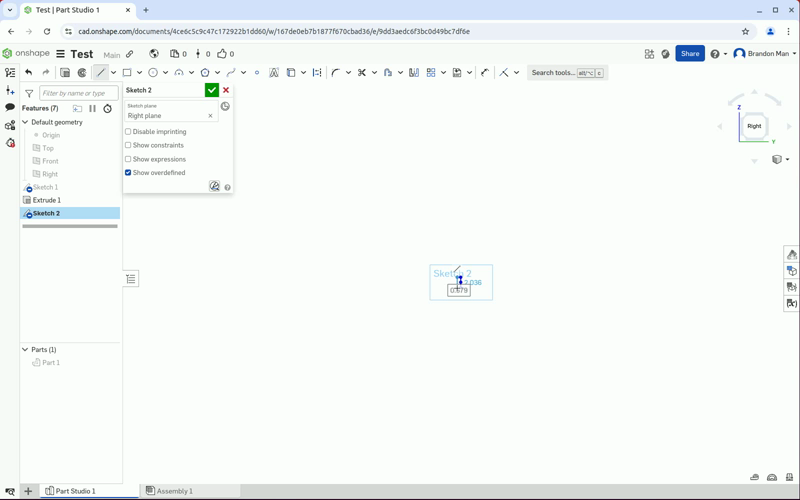
scroll(6)
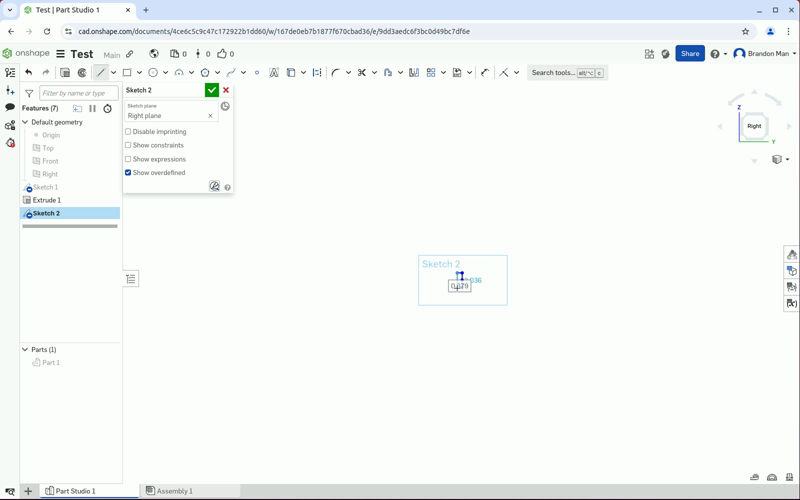
scroll(6)
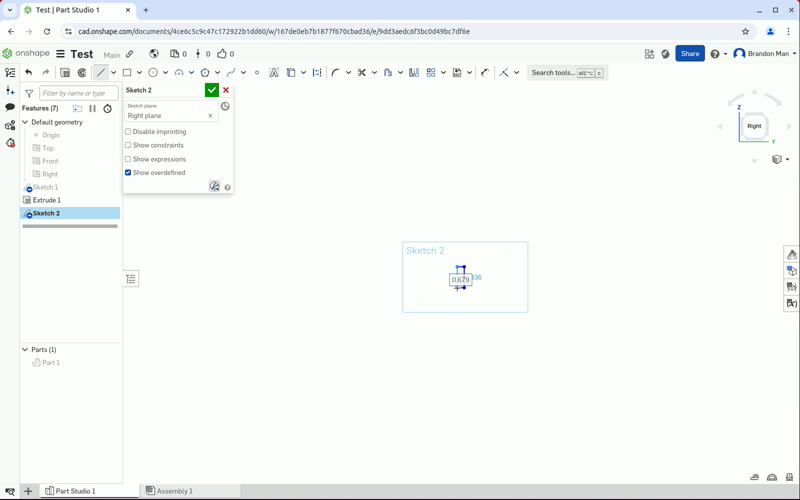
scroll(6)
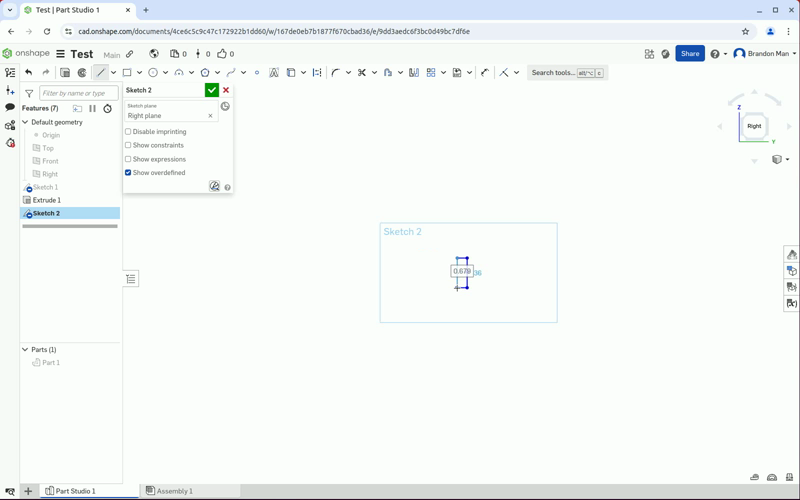
scroll(6)
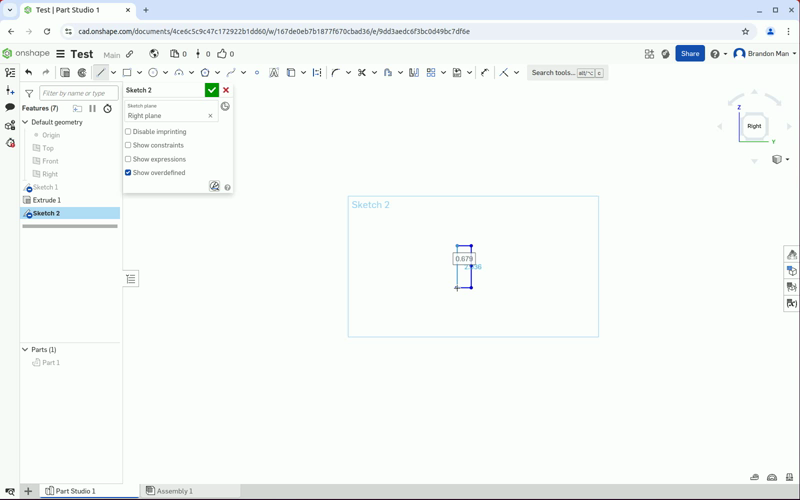
scroll(6)
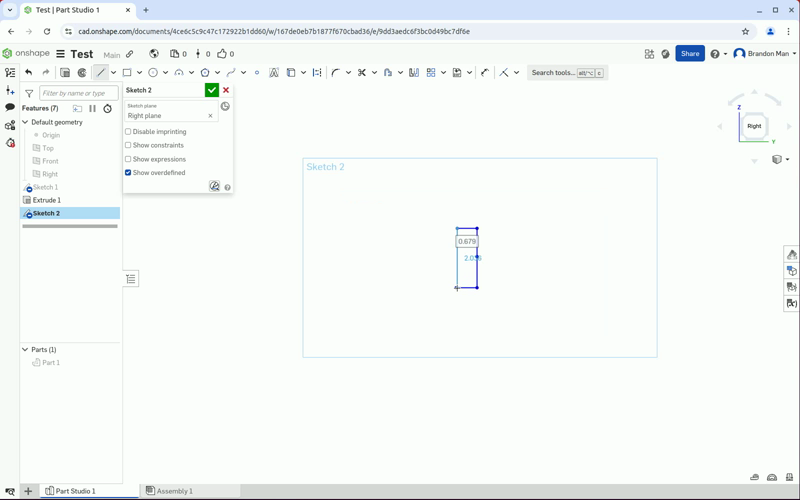
scroll(6)
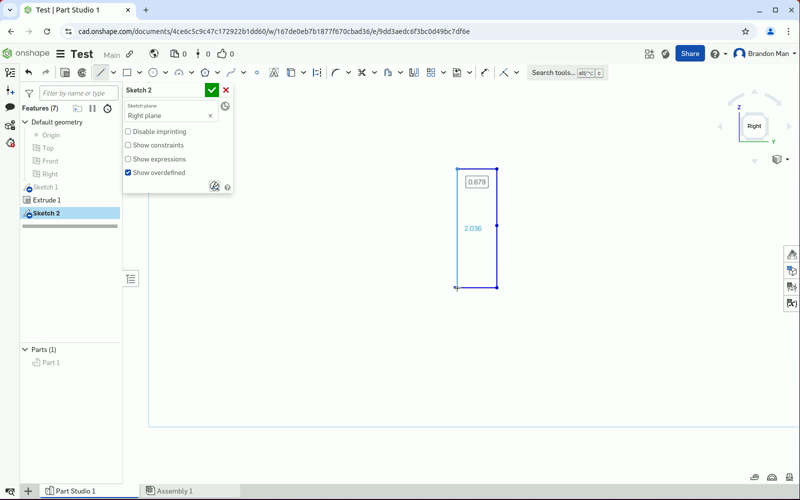
key_up(shift)
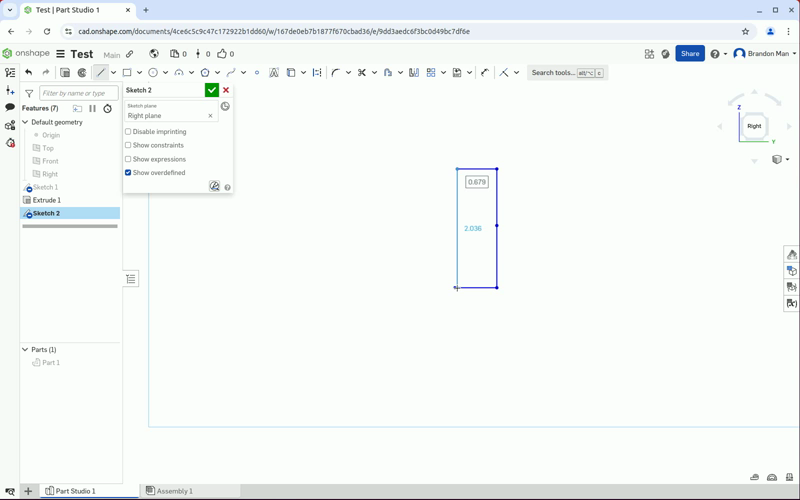
click(457, 287)
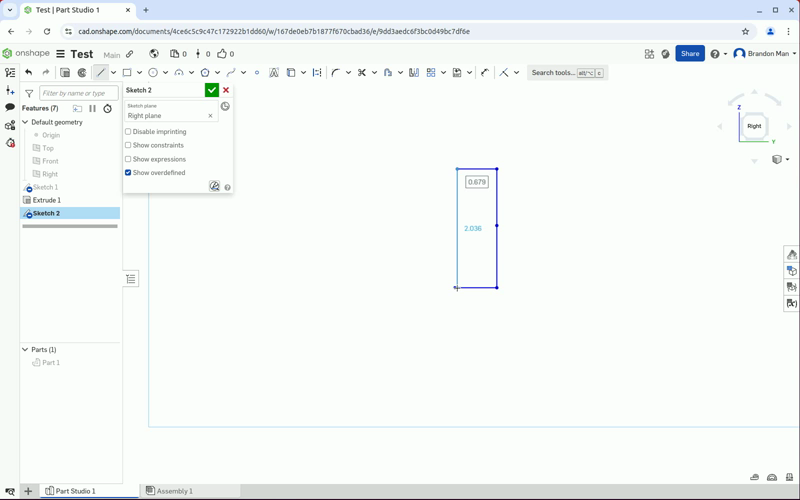
scroll(-6)
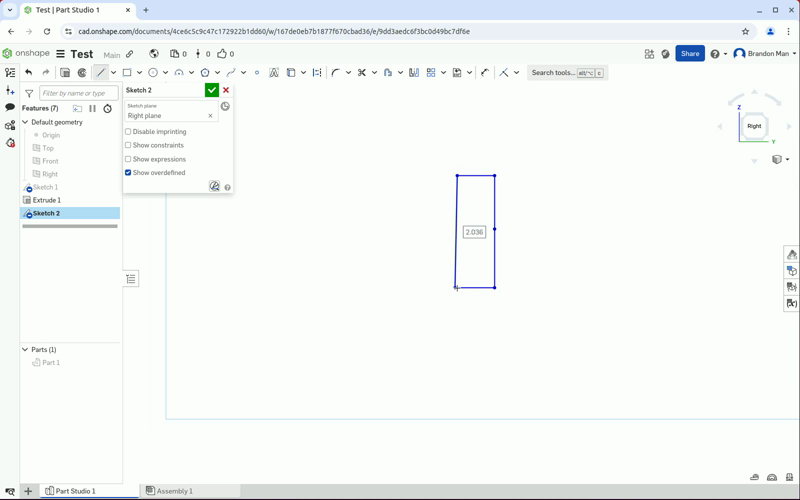
scroll(-6)
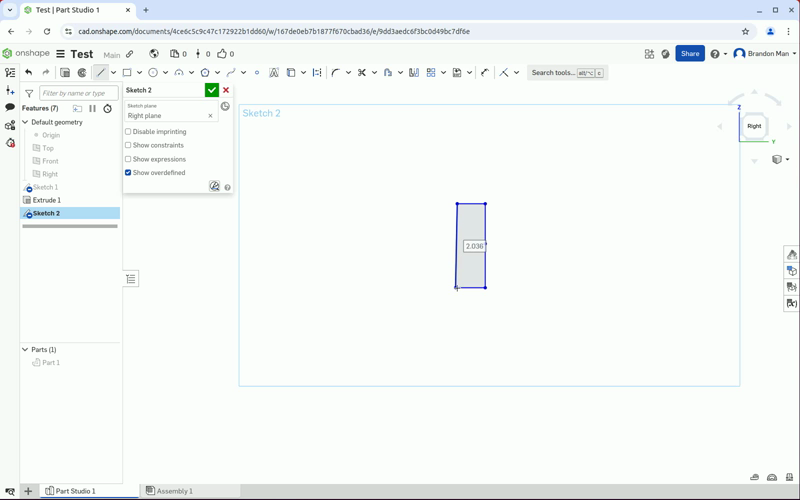
scroll(-6)
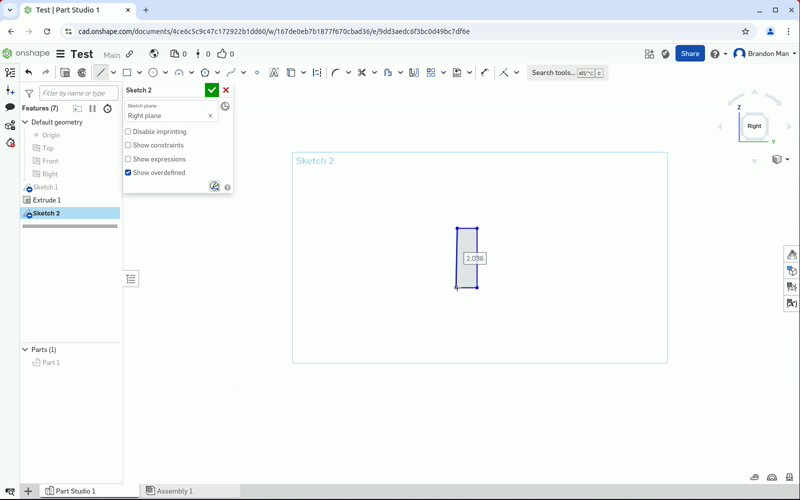
scroll(-6)
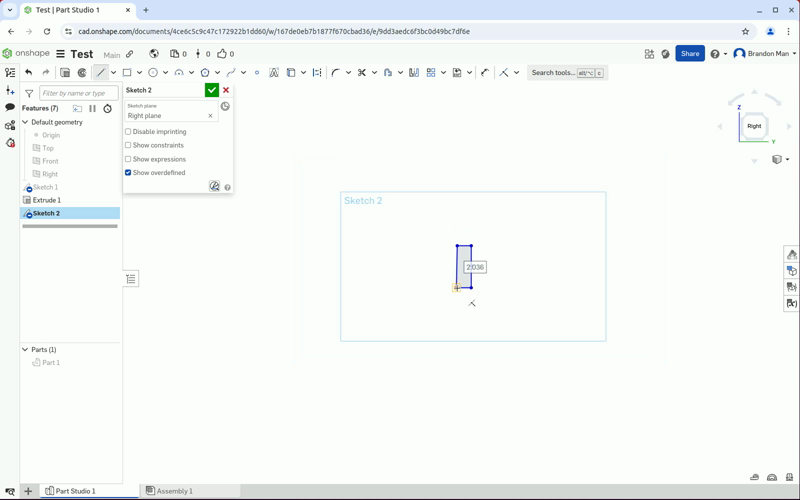
scroll(-6)
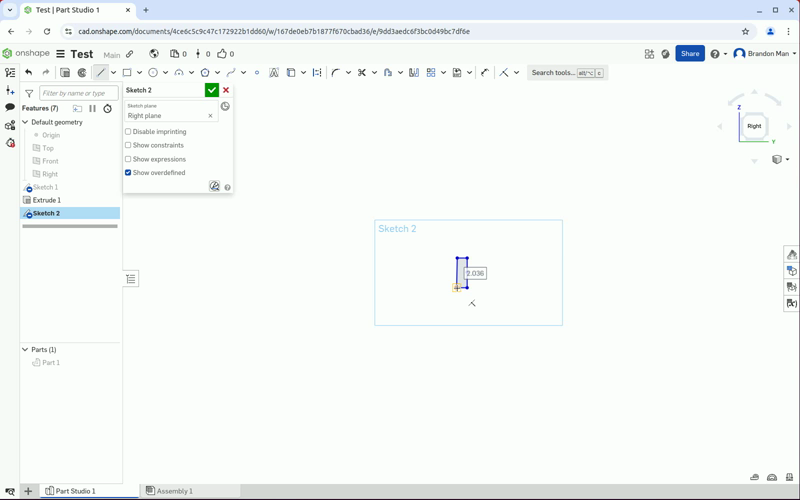
scroll(-6)
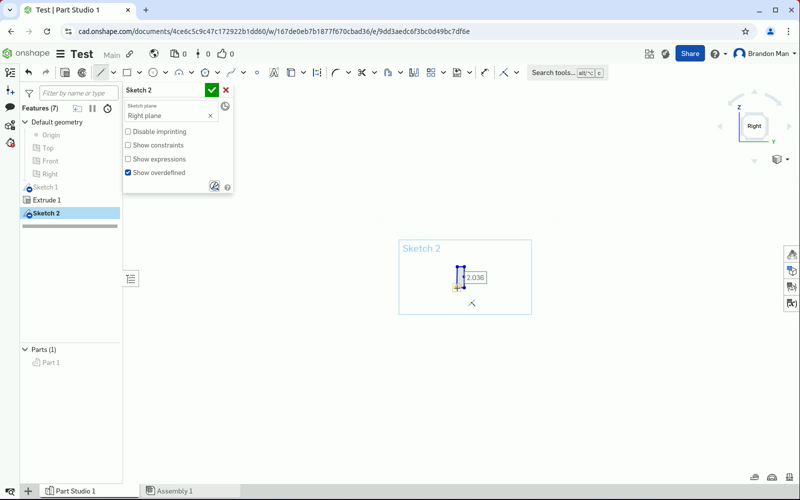
scroll(-6)
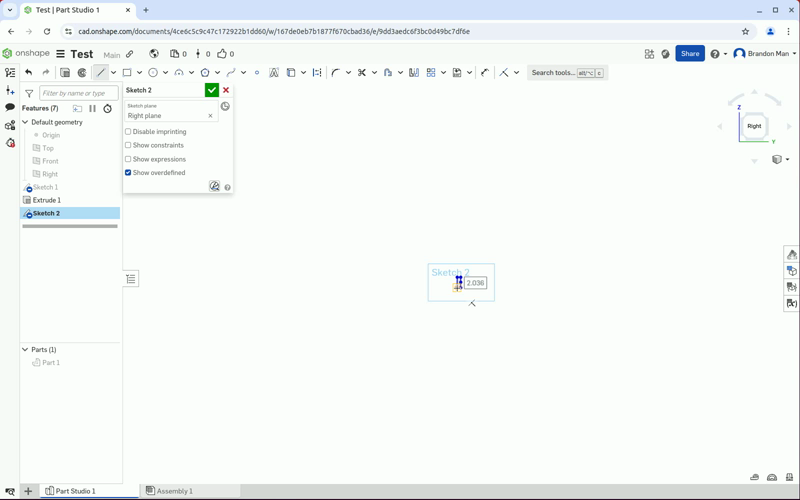
key(esc)
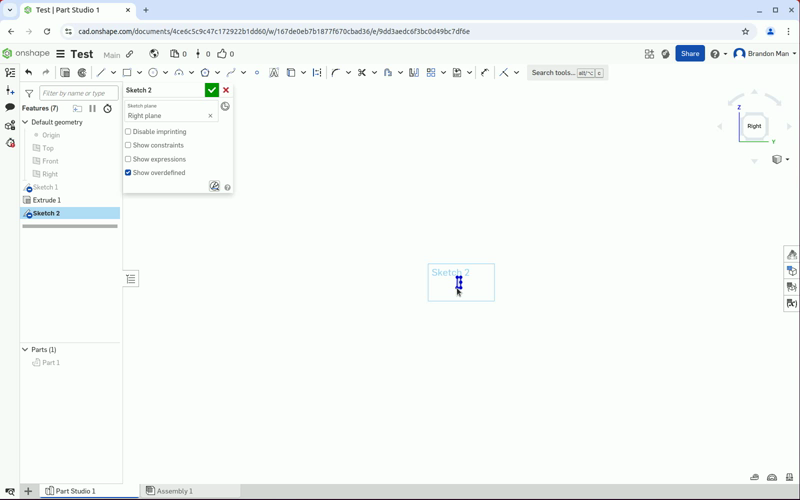
mouse_move(459, 279)
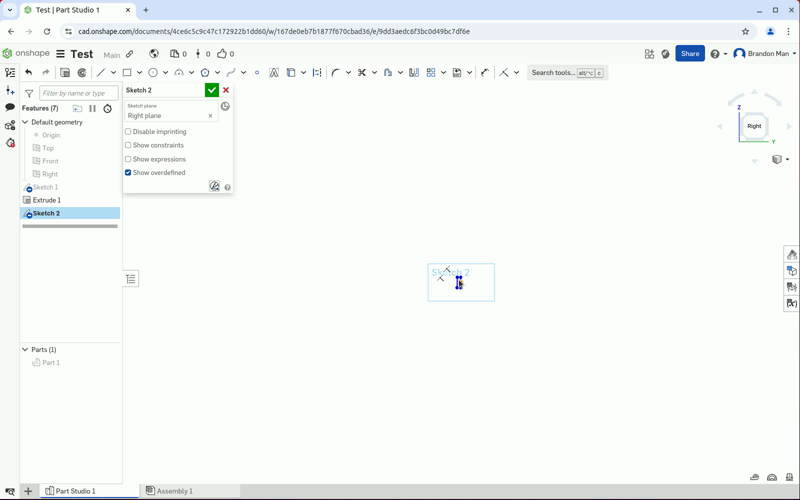
scroll(6)
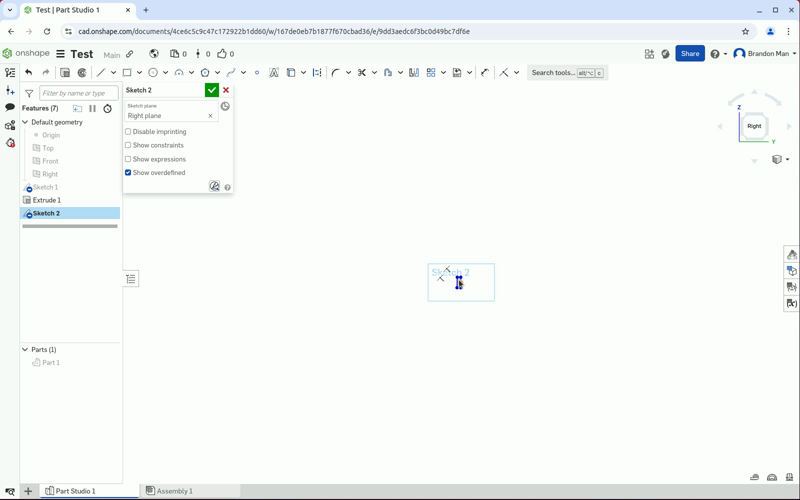
scroll(6)
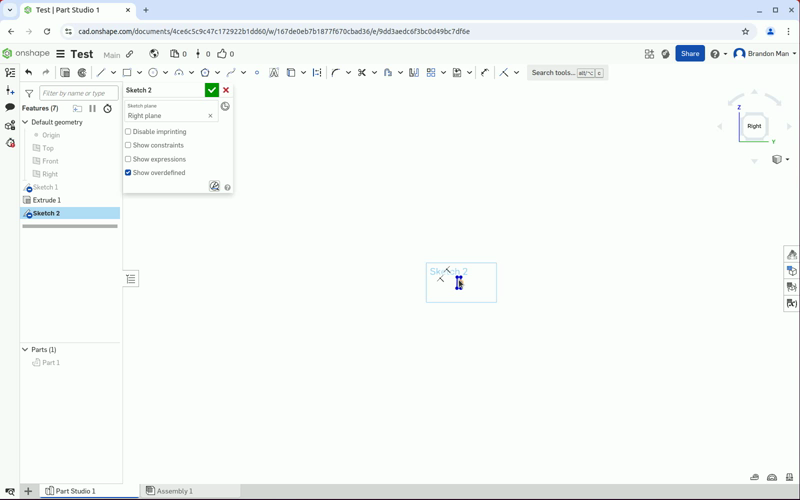
scroll(6)
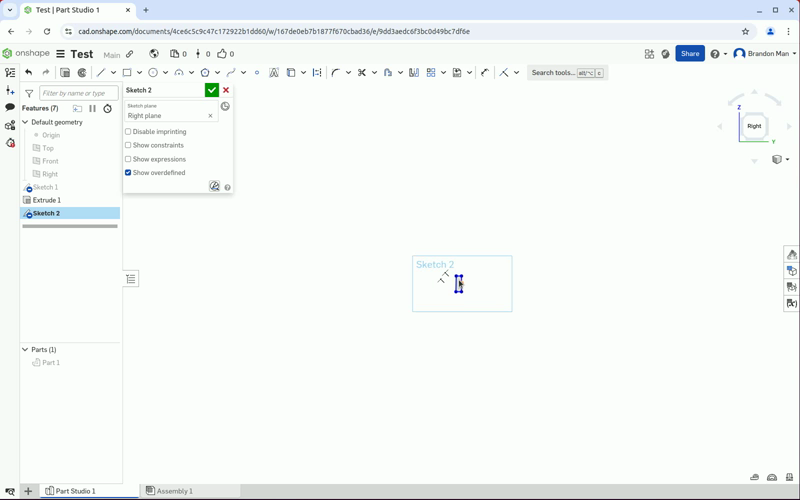
scroll(6)
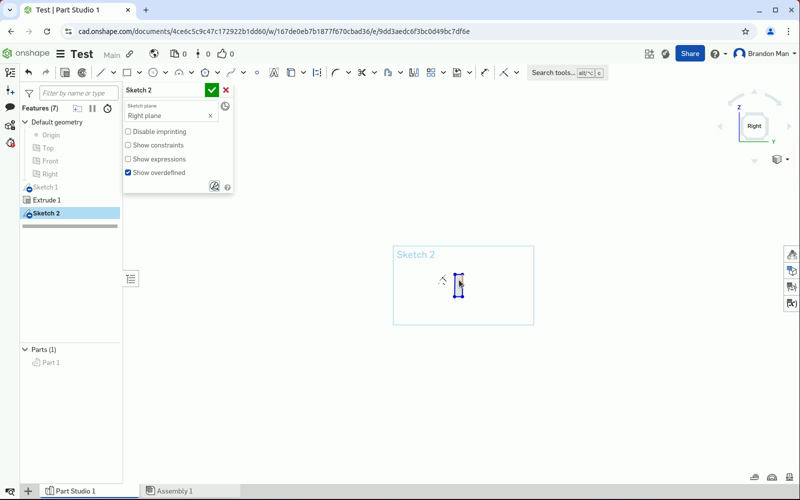
scroll(6)
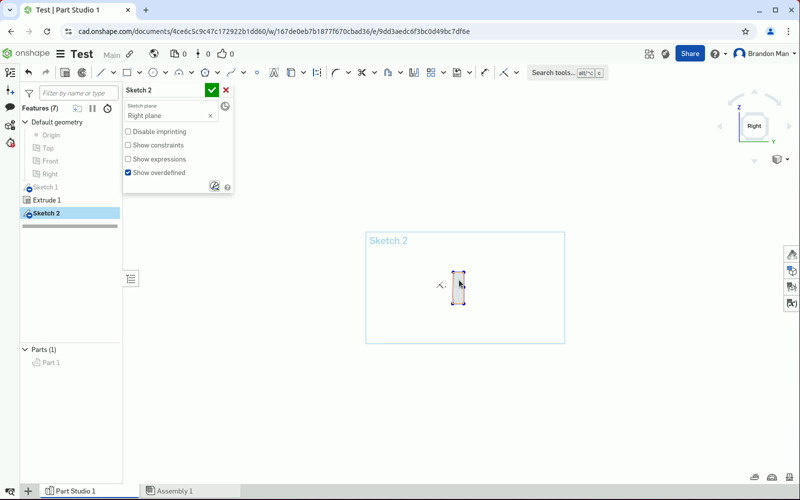
scroll(6)
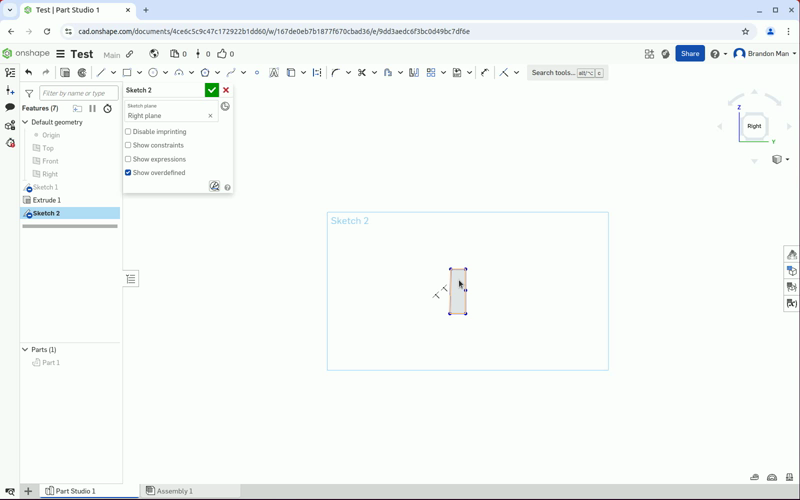
scroll(6)
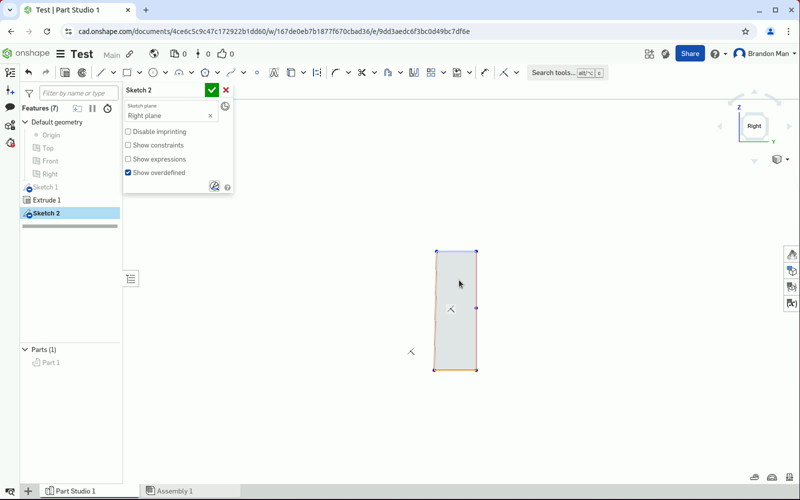
click(459, 279)
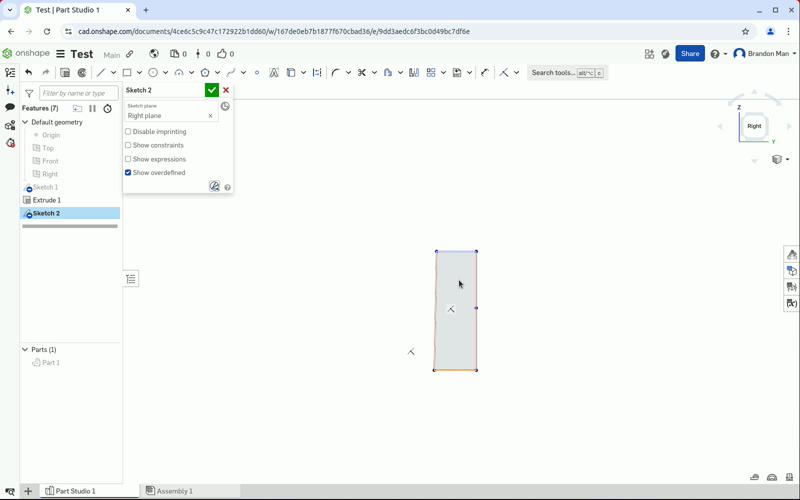
scroll(-6)
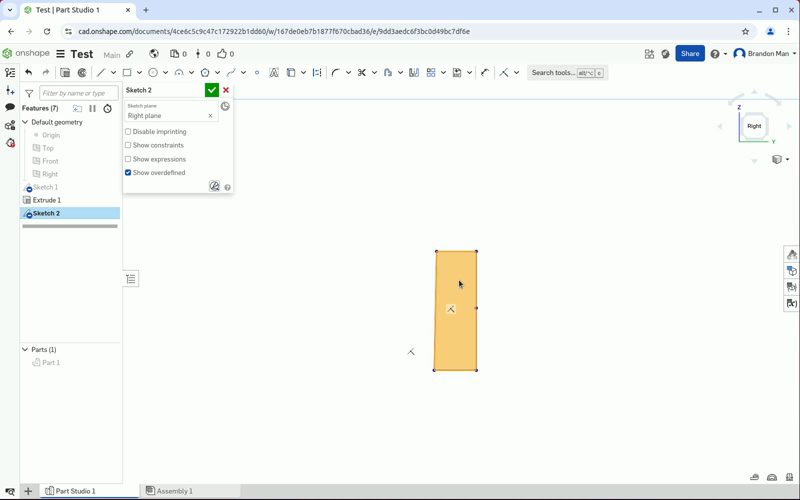
scroll(-6)
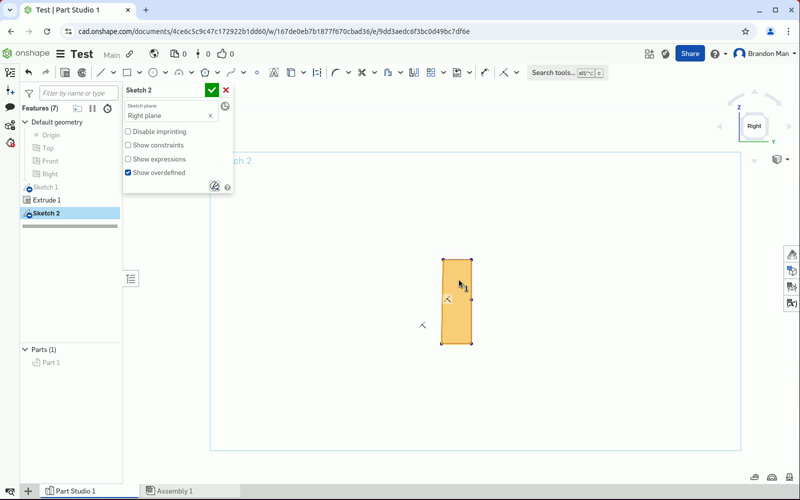
scroll(-6)
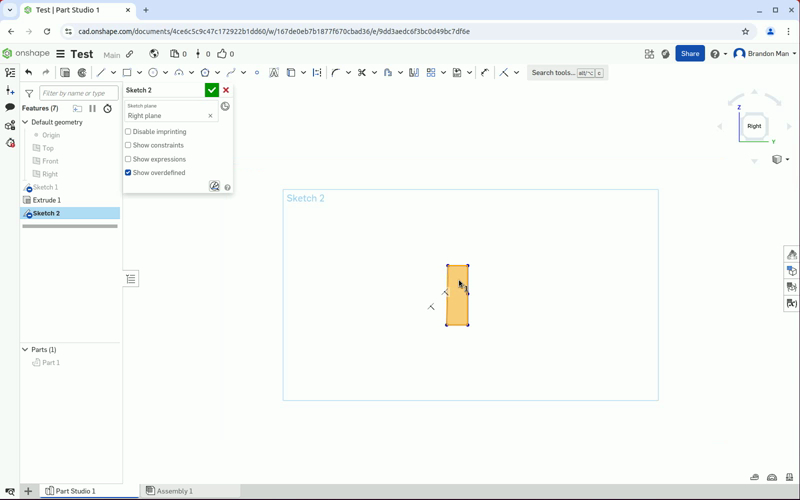
scroll(-6)
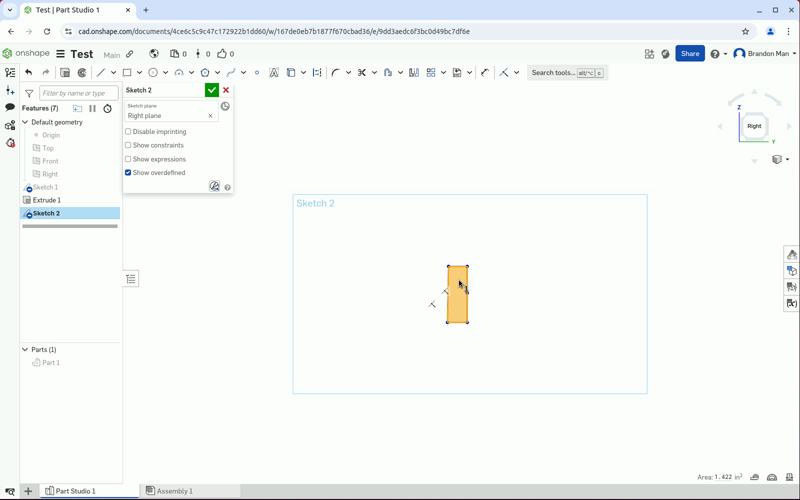
scroll(-6)
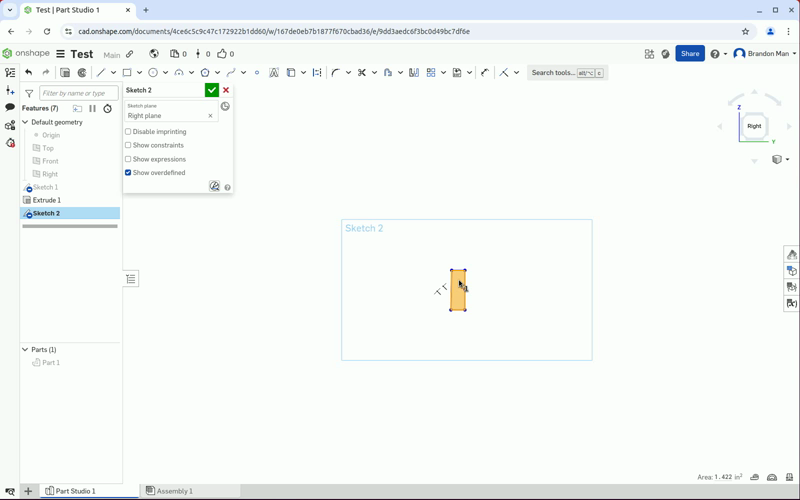
scroll(-6)
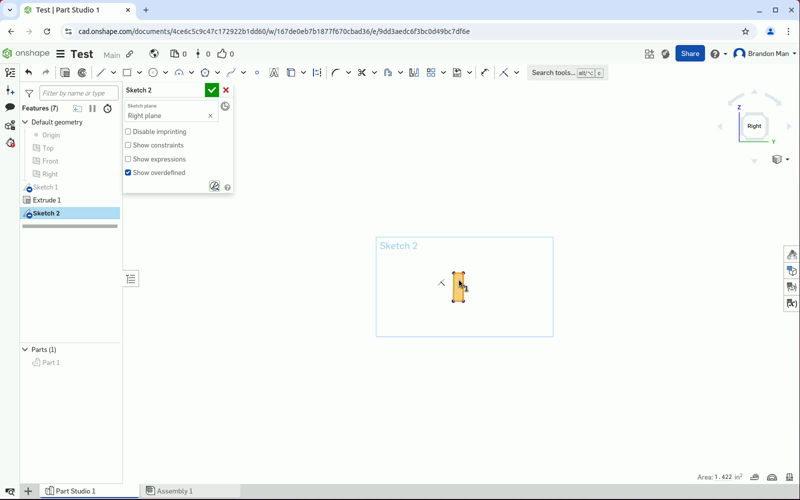
scroll(-6)
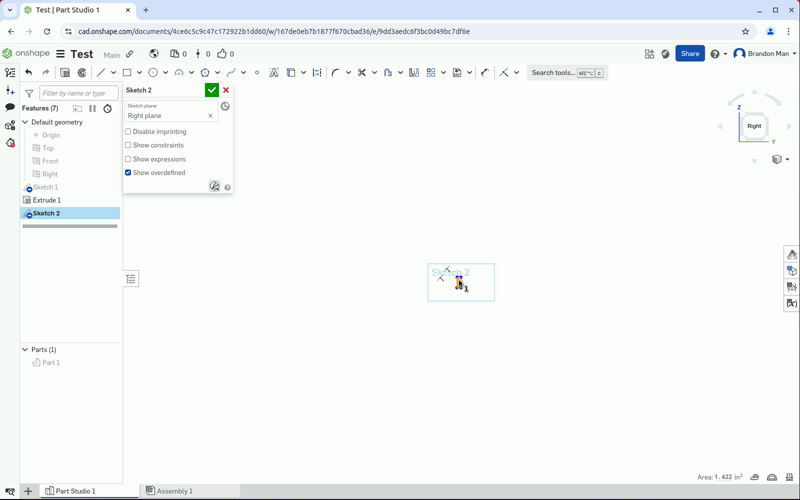
mouse_move(73, 352)
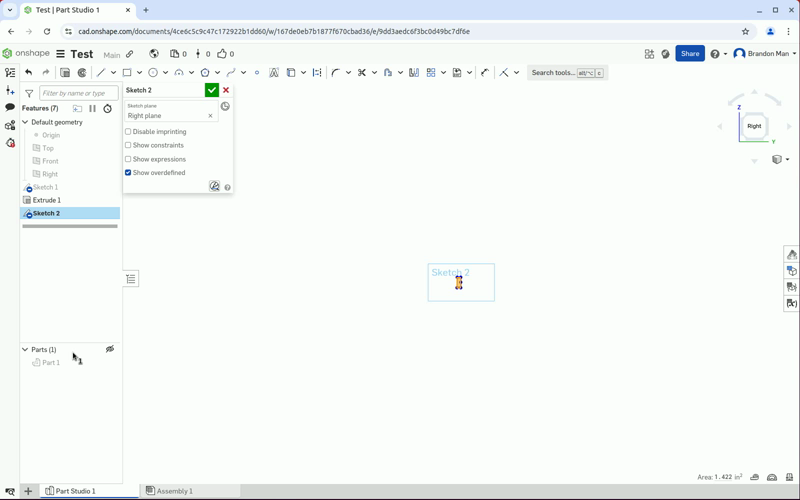
key(shift+y)
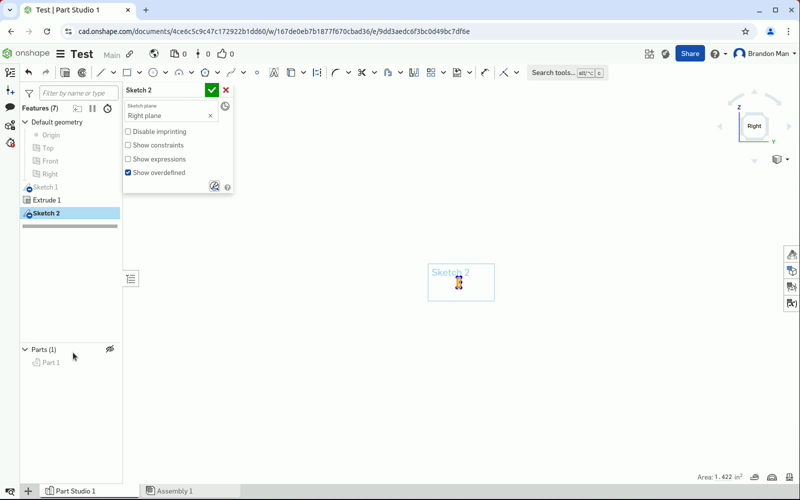
key(shift+e)
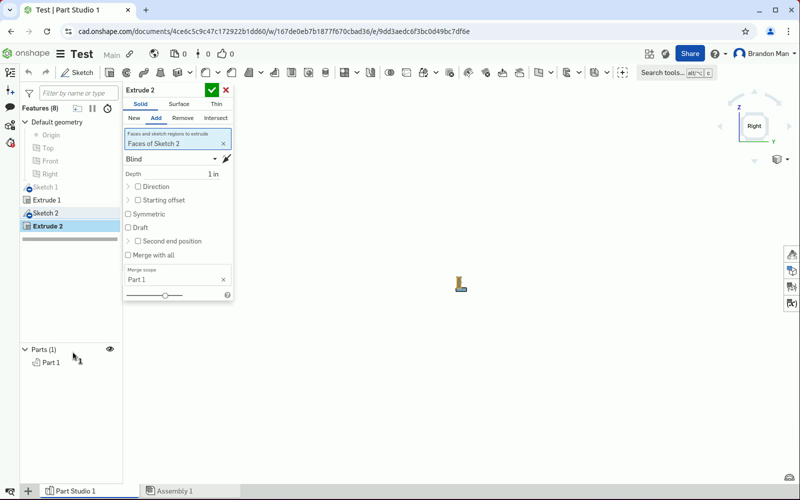
mouse_move(143, 106)
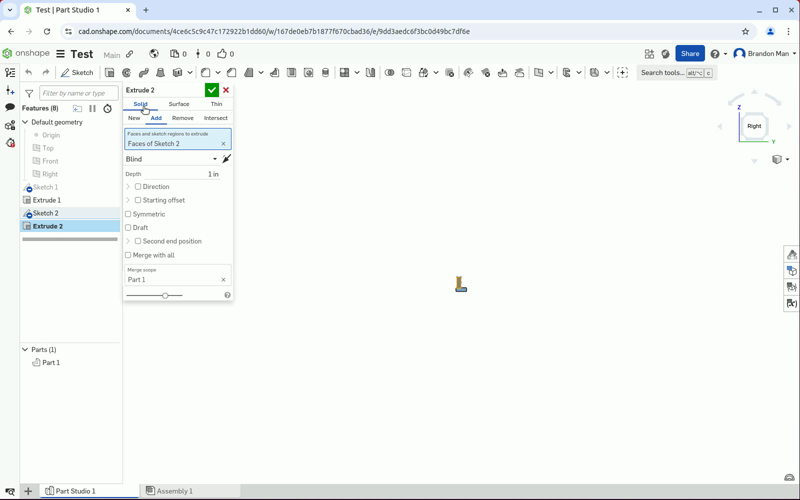
click(143, 106)
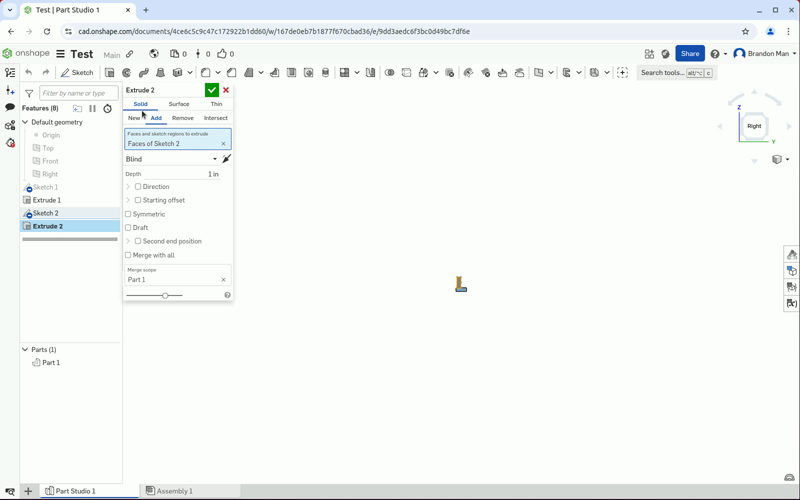
mouse_move(137, 120)
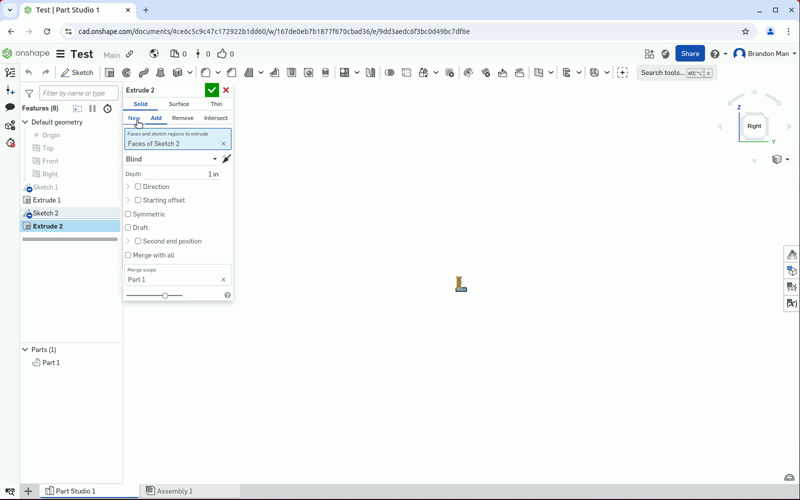
click(137, 120)
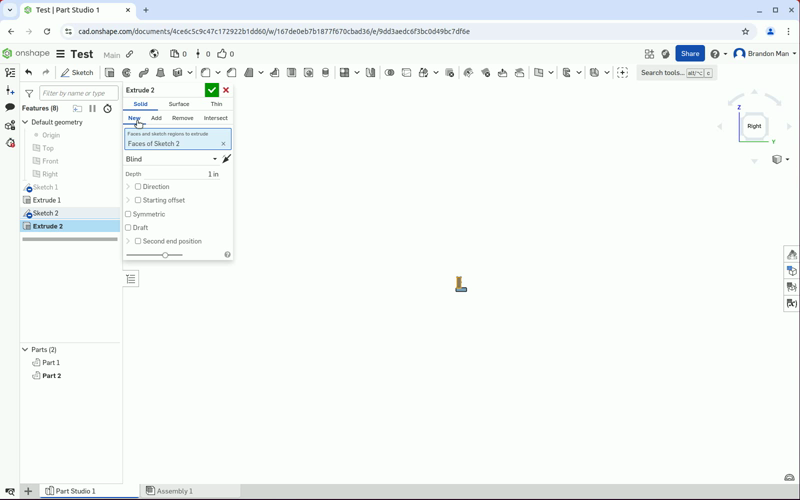
key(tab, 4)
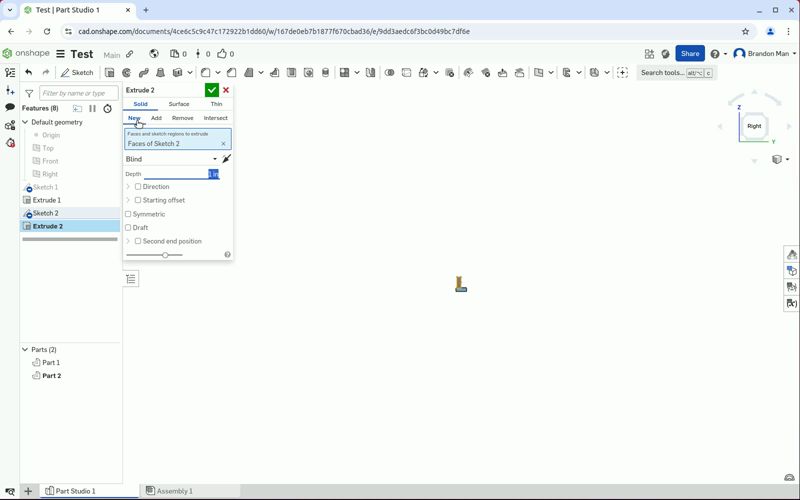
text(33.7)
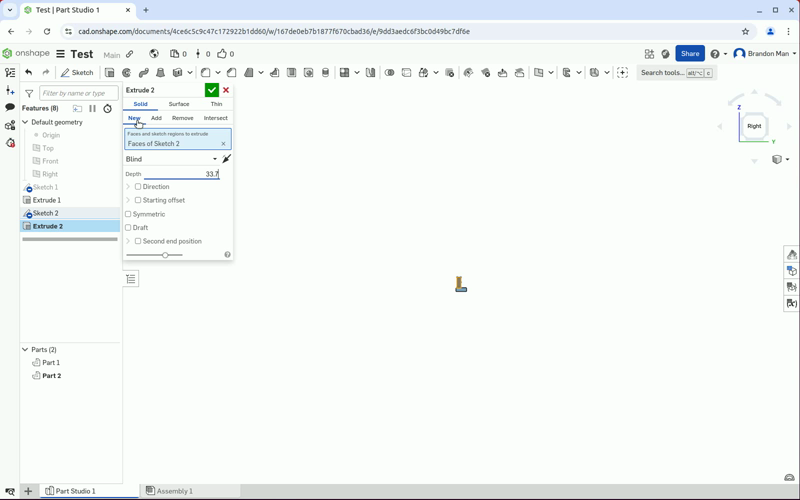
key(tab, 3)
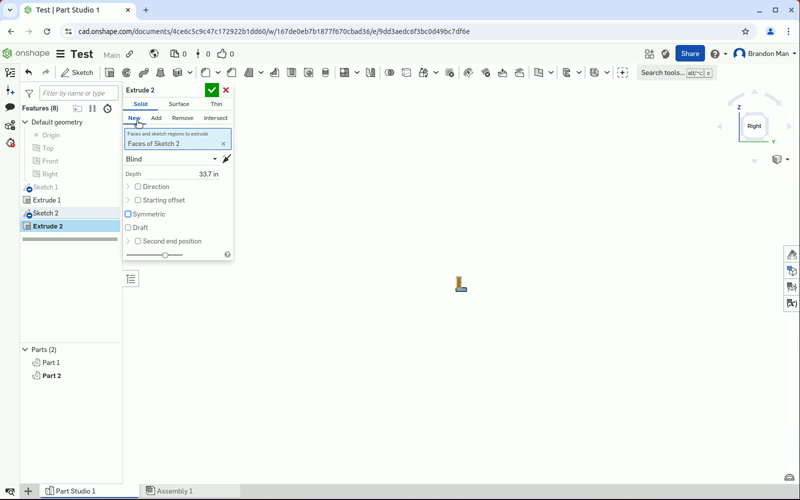
key(space)
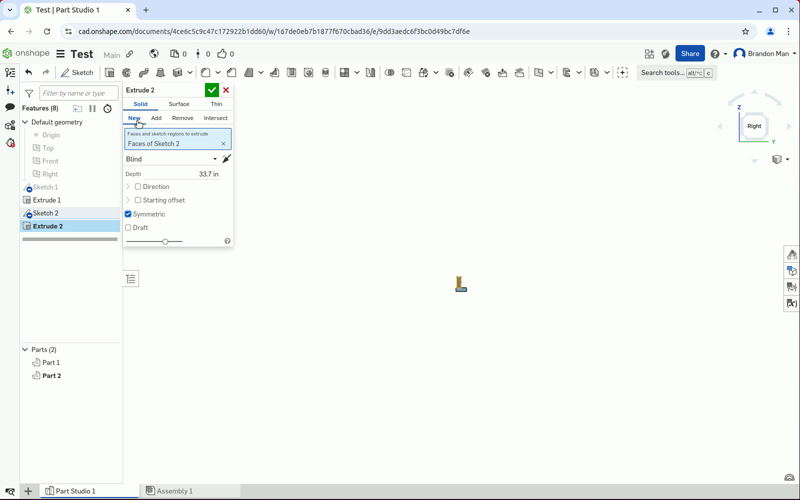
key(enter)
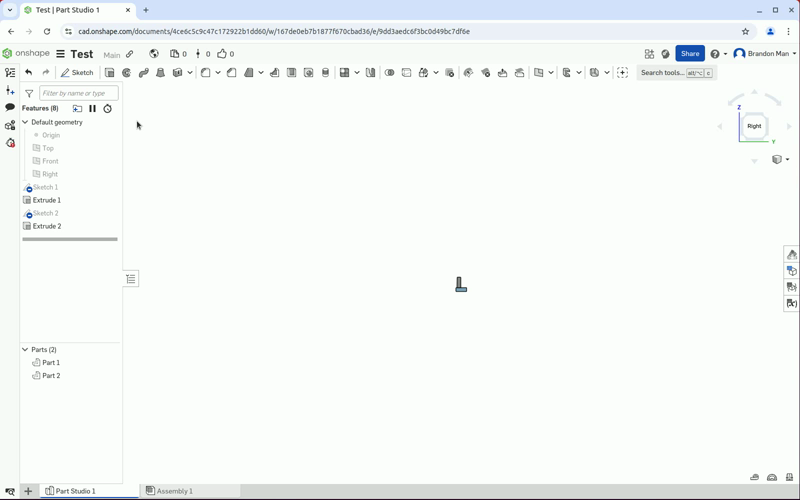
key(shift+h)
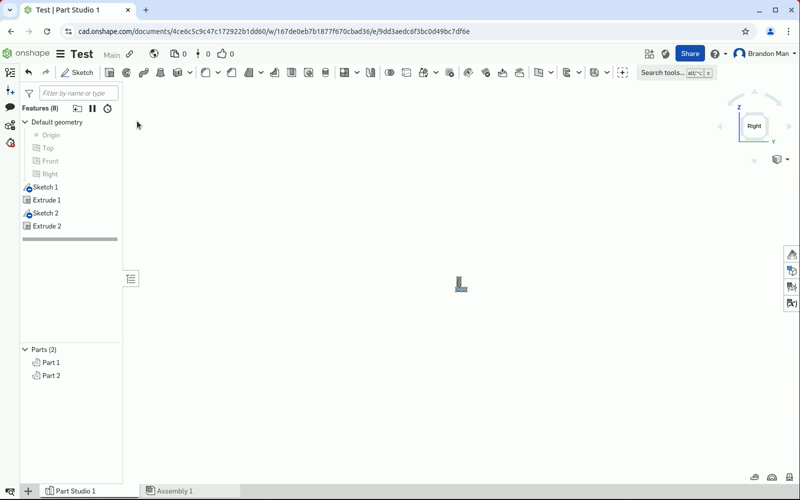
key(shift+h)
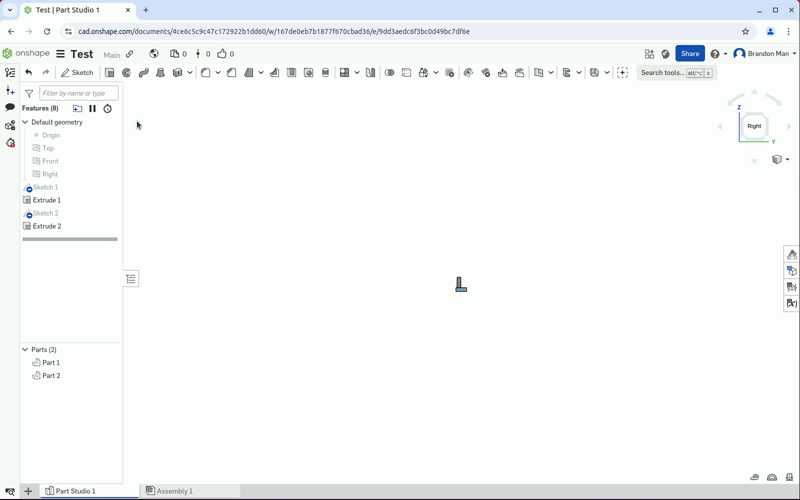
mouse_move(73, 189)
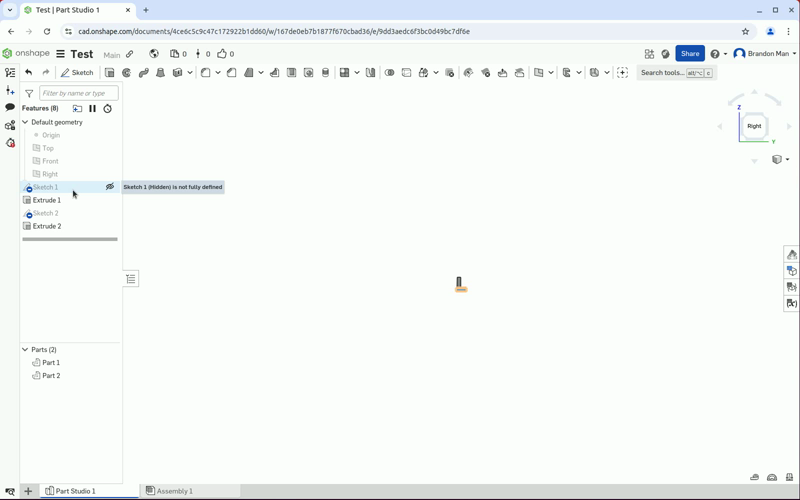
click(73, 189)
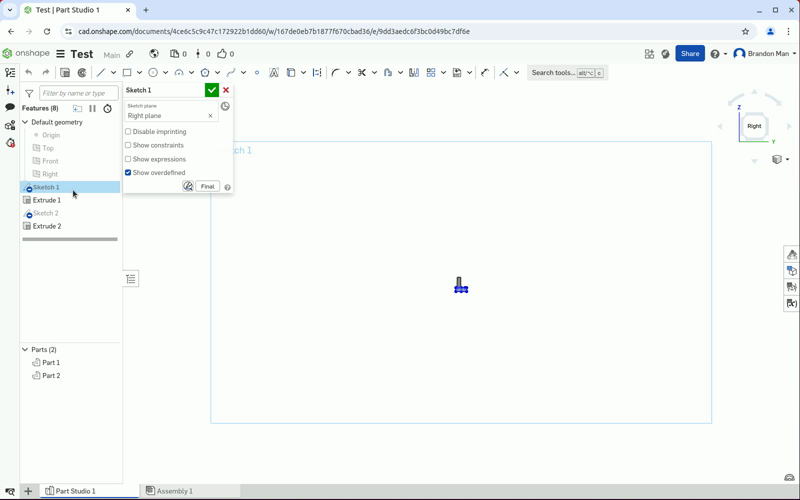
mouse_move(229, 92)
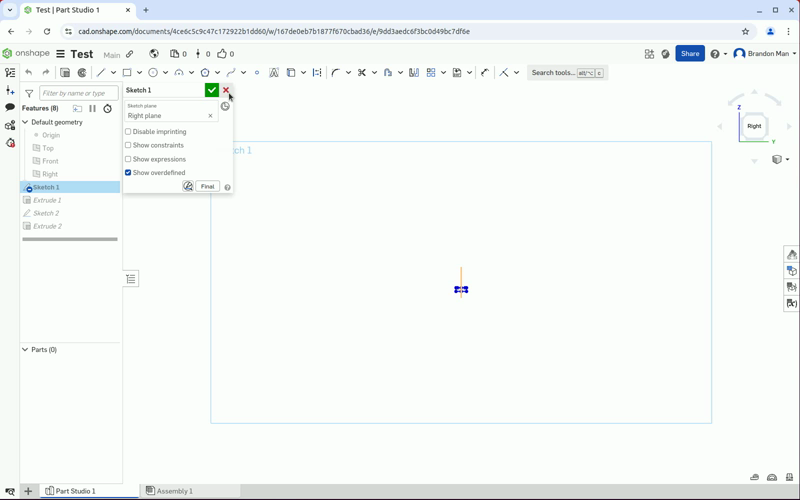
click(229, 92)
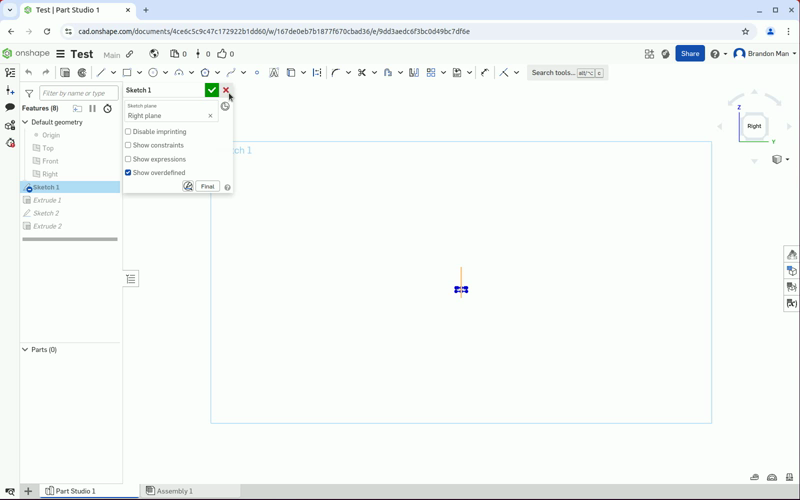
key(shift+s)
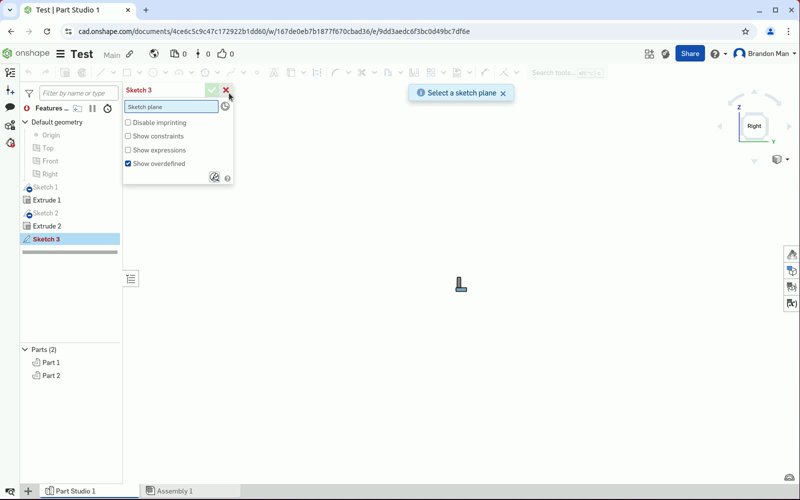
mouse_move(73, 176)
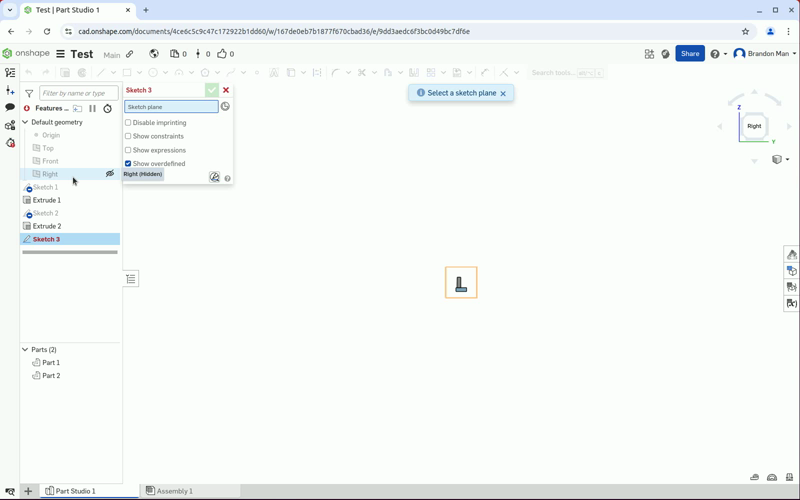
click(73, 176)
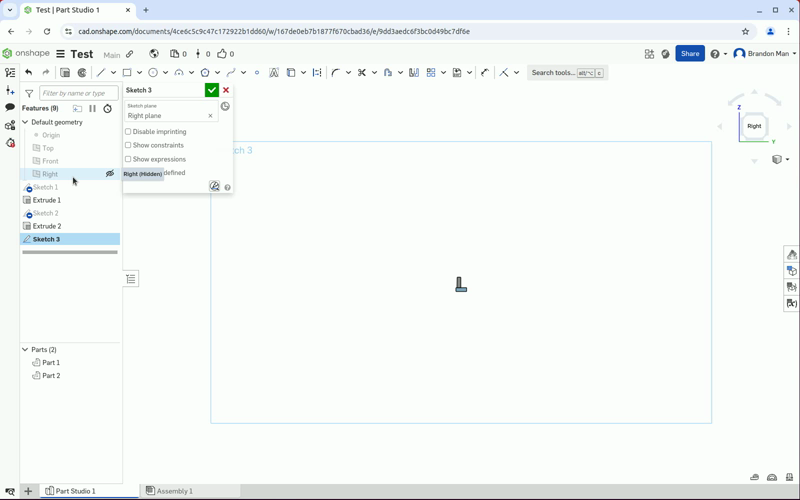
mouse_move(73, 352)
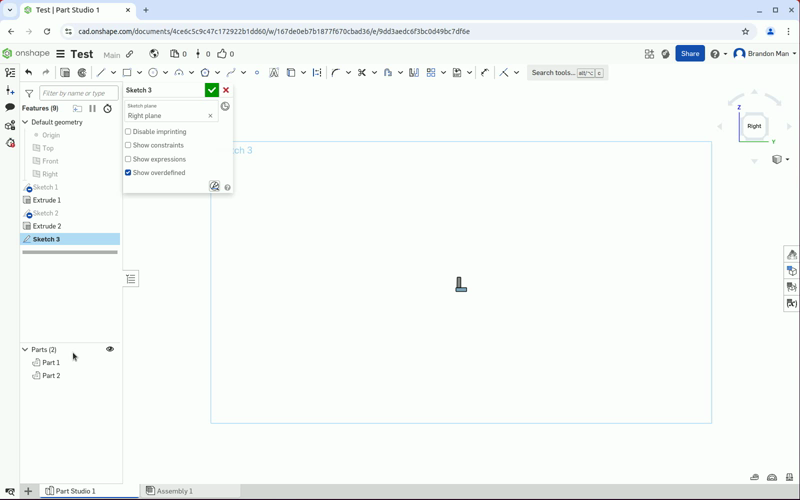
key(y)
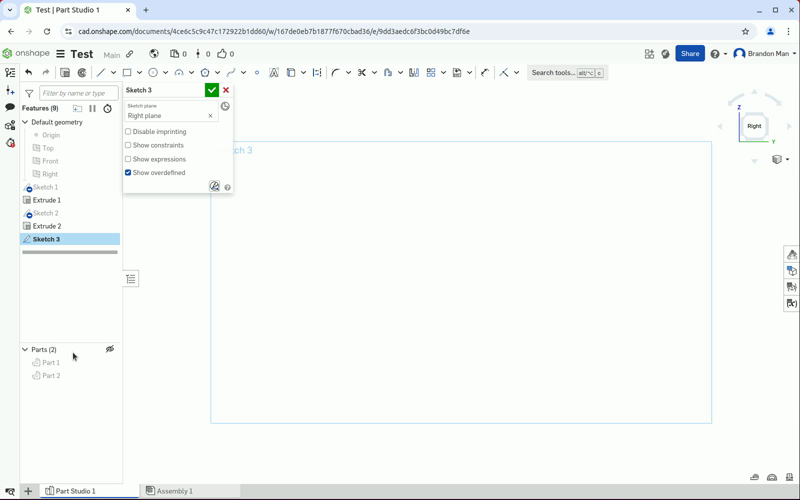
key(l)
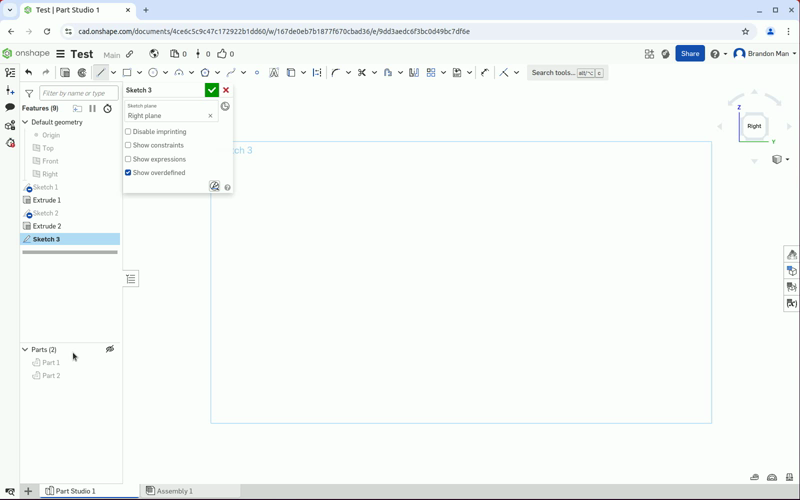
key_down(shift)
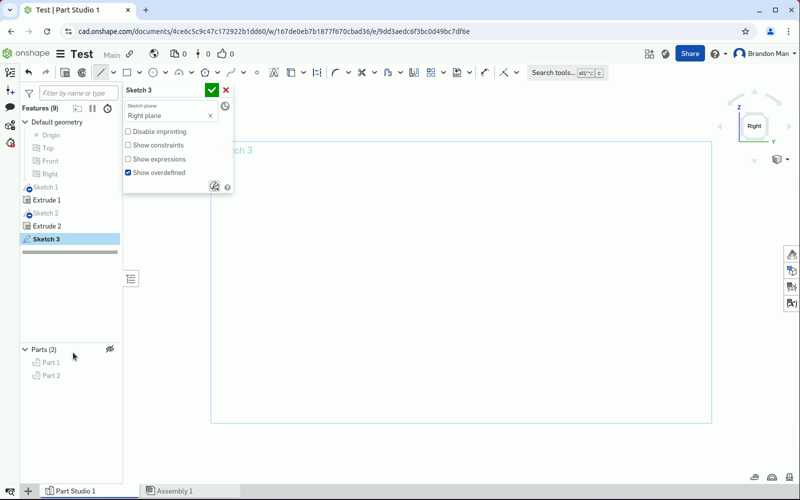
mouse_move(460, 287)
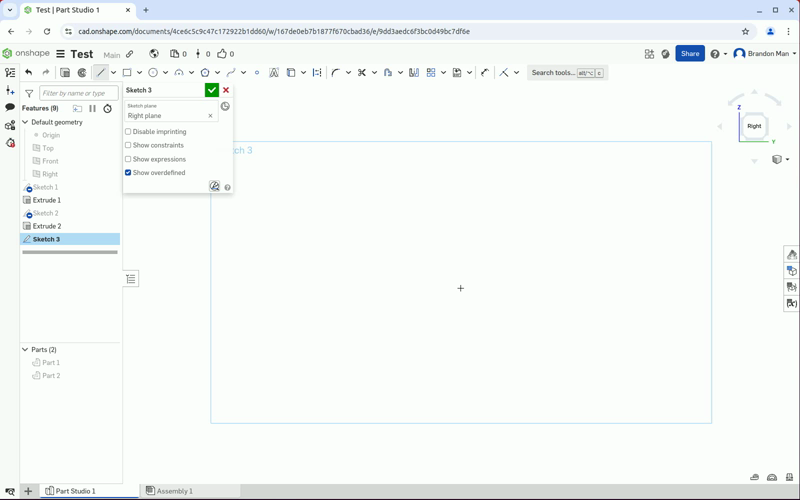
click(460, 287)
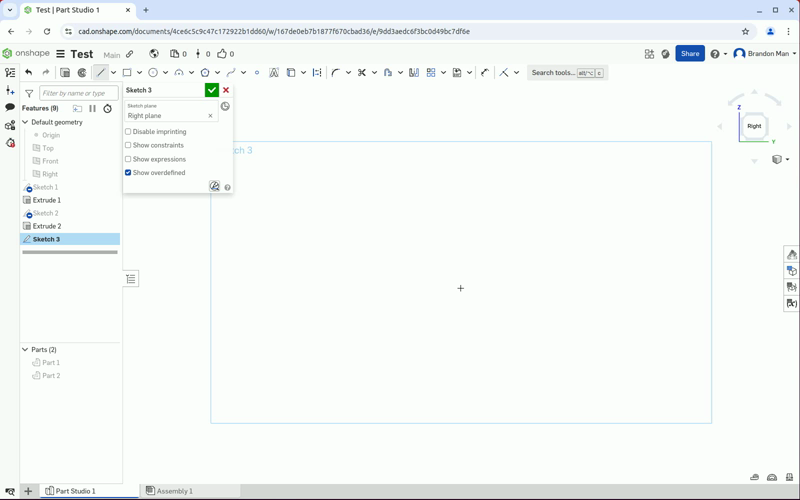
key_up(shift)
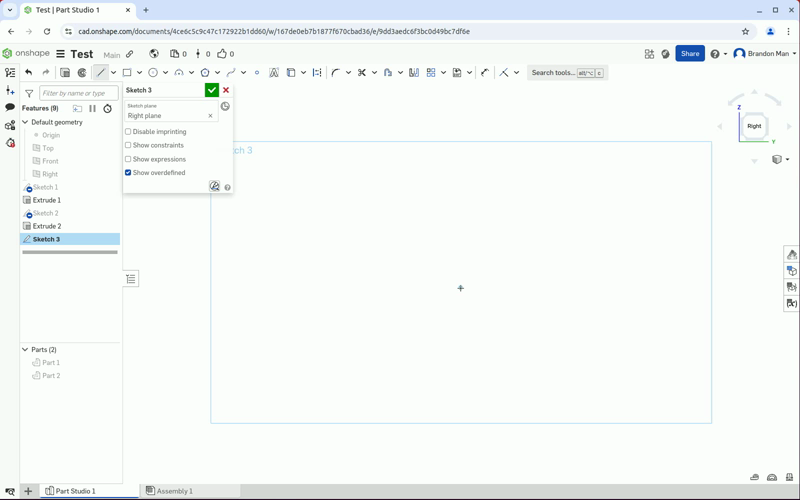
key_down(shift)
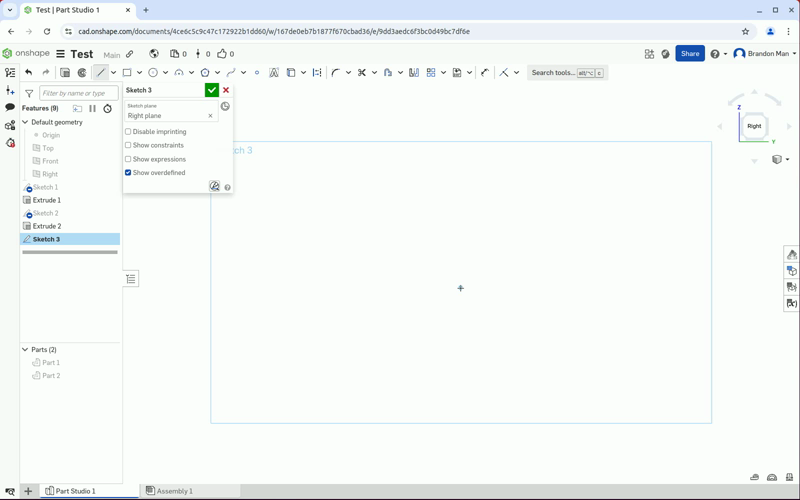
mouse_move(490, 287)
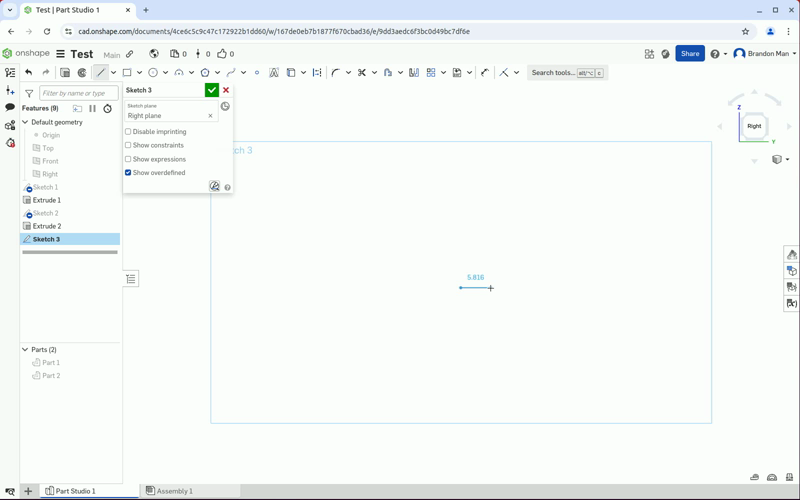
mouse_move(464, 287)
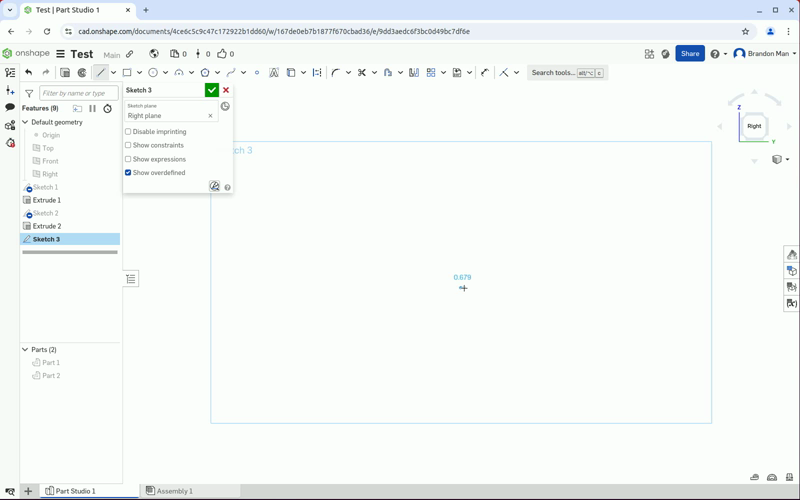
scroll(6)
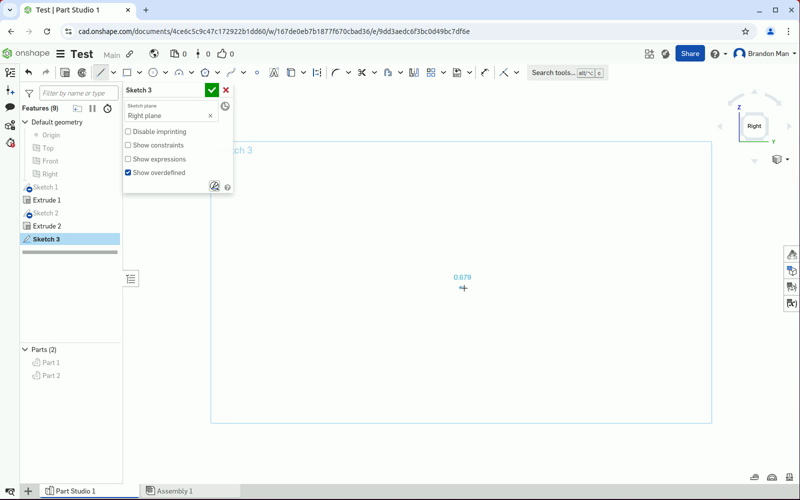
scroll(6)
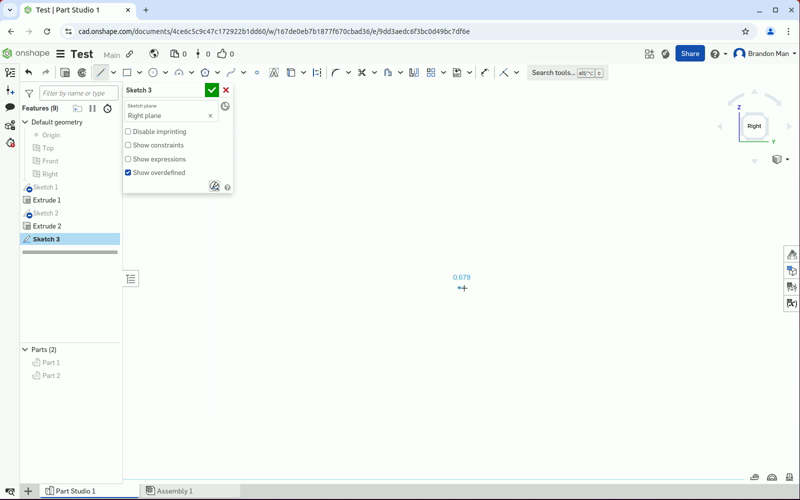
scroll(6)
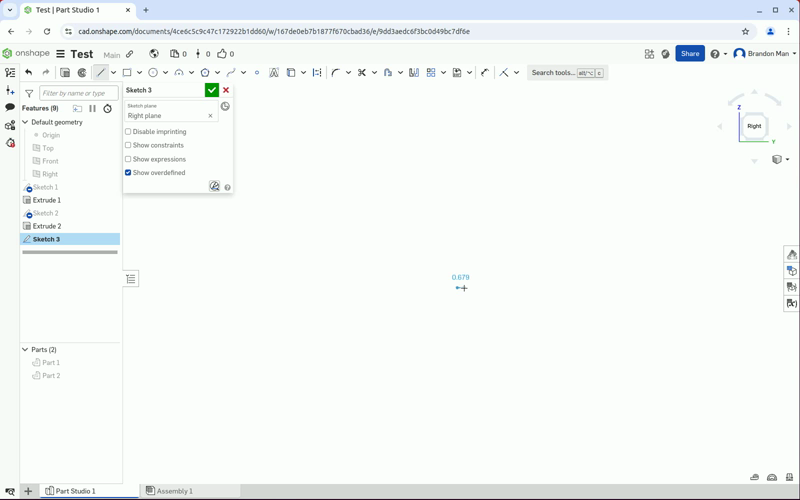
scroll(6)
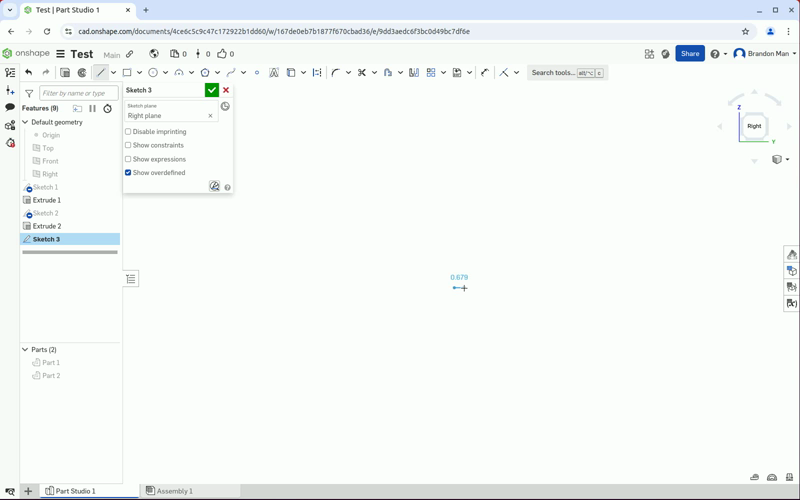
scroll(6)
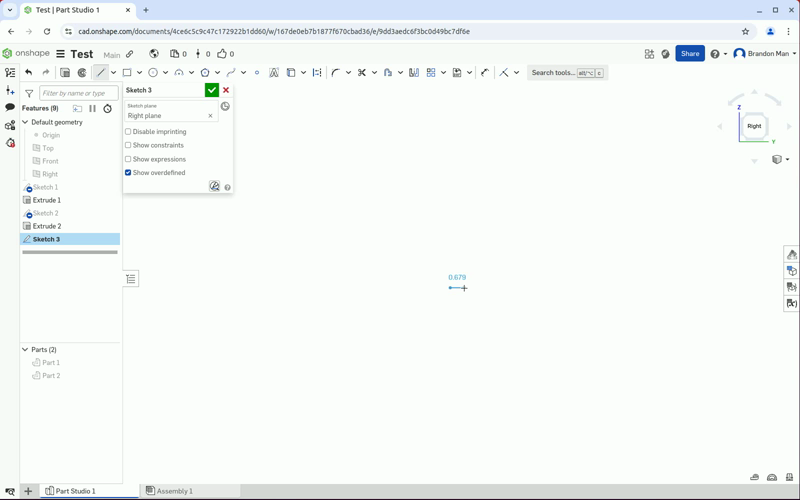
scroll(6)
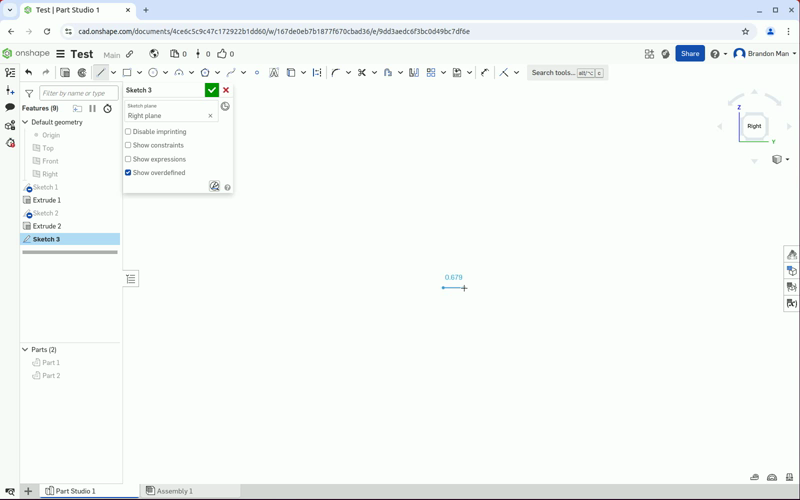
scroll(6)
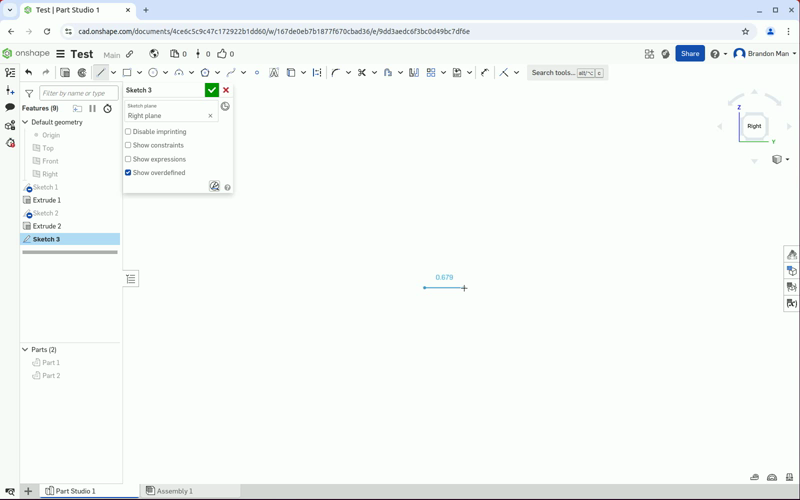
click(464, 287)
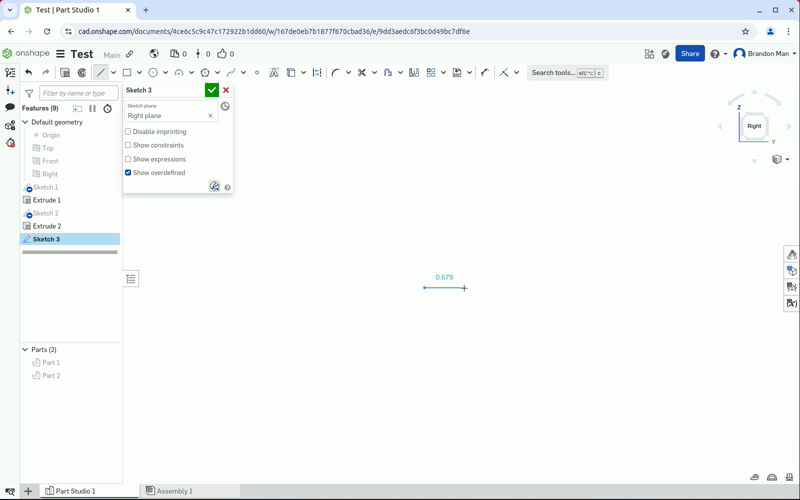
scroll(-6)
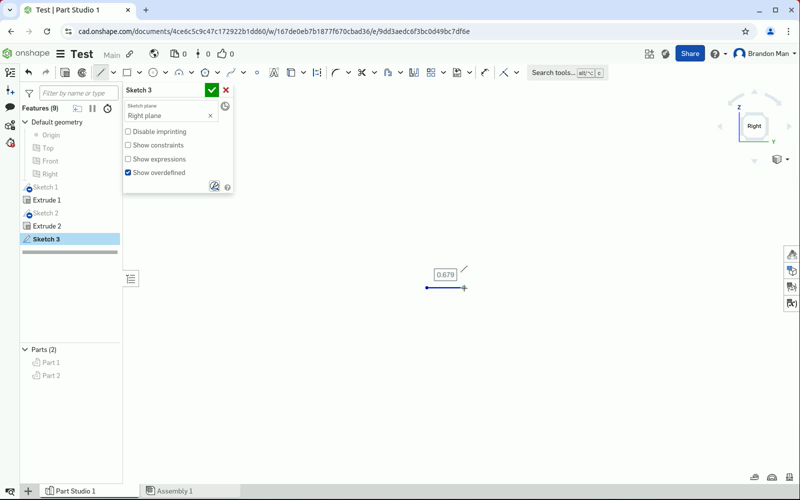
scroll(-6)
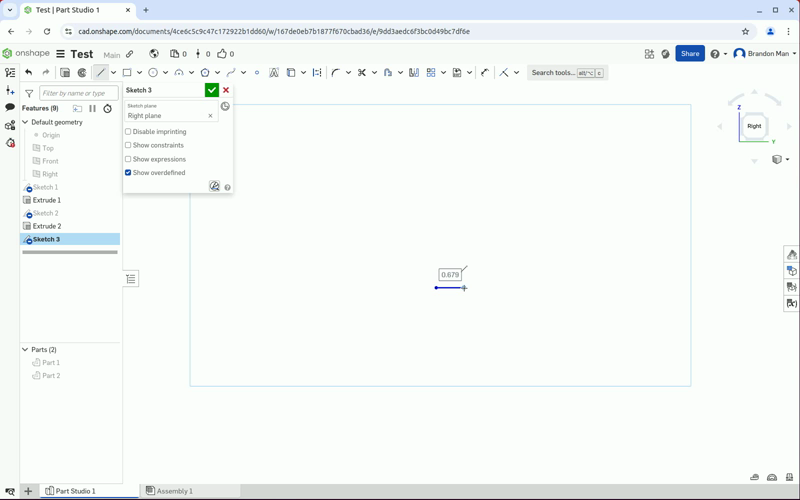
scroll(-6)
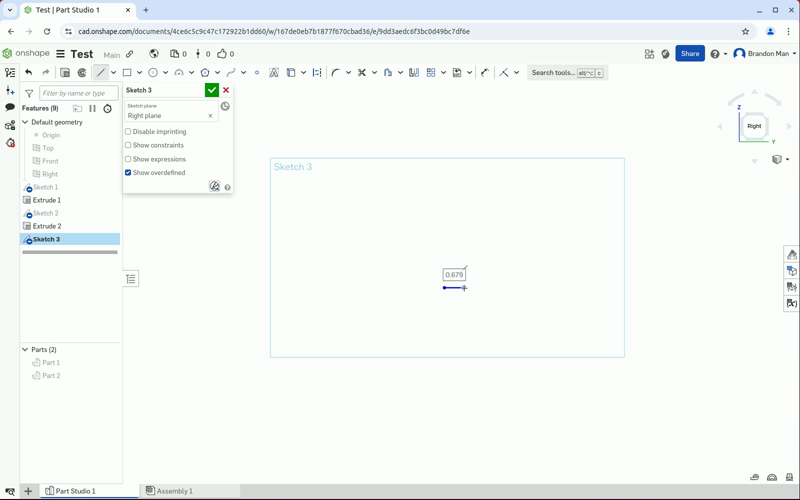
scroll(-6)
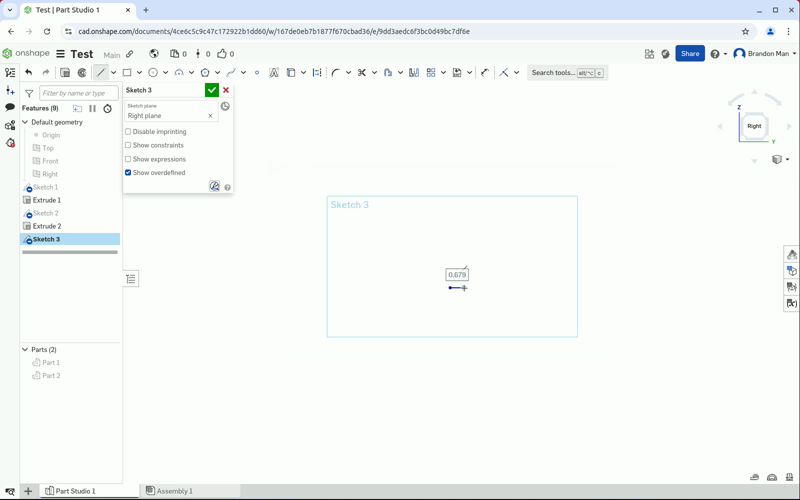
scroll(-6)
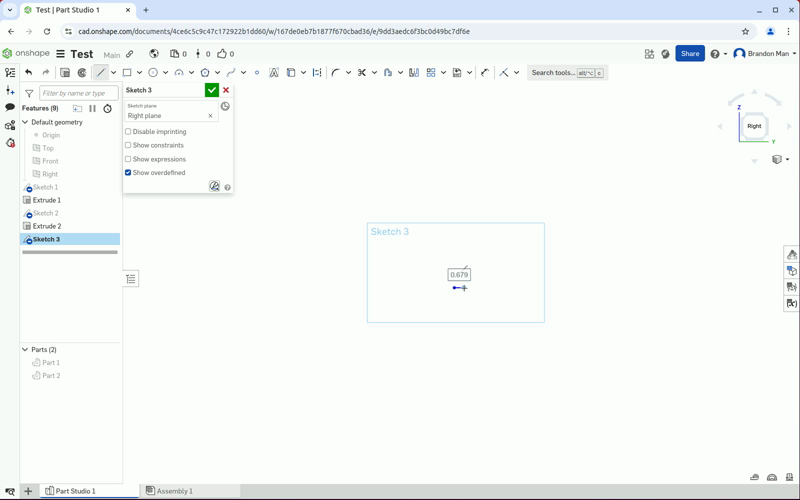
scroll(-6)
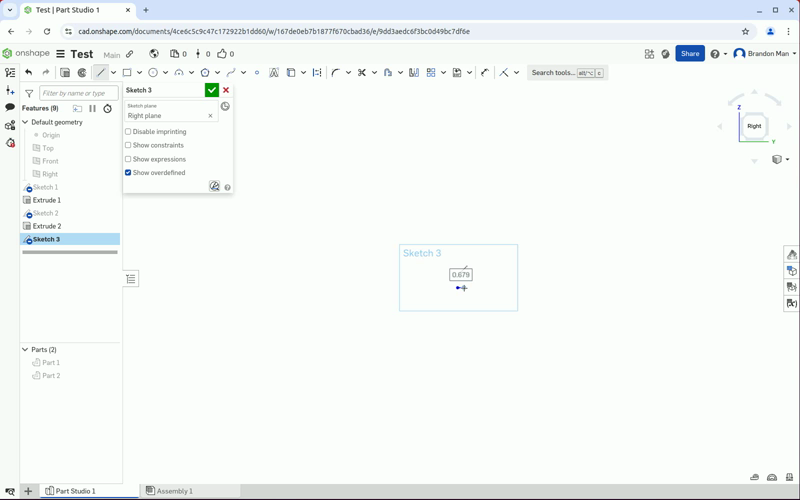
scroll(-6)
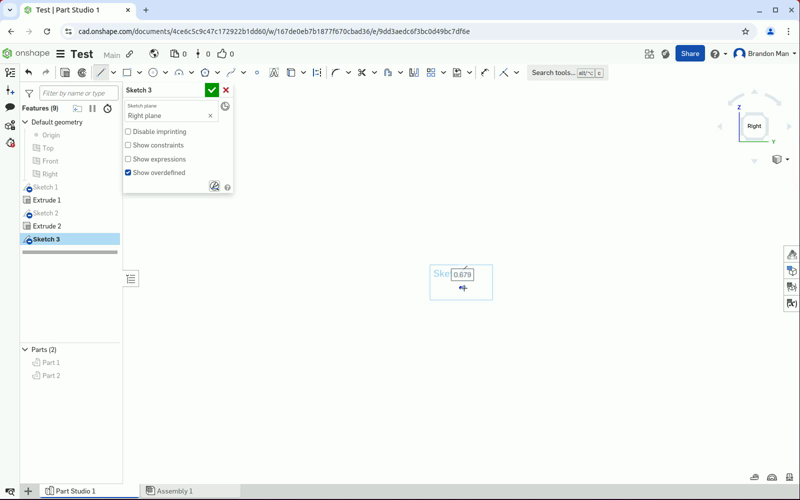
key_up(shift)
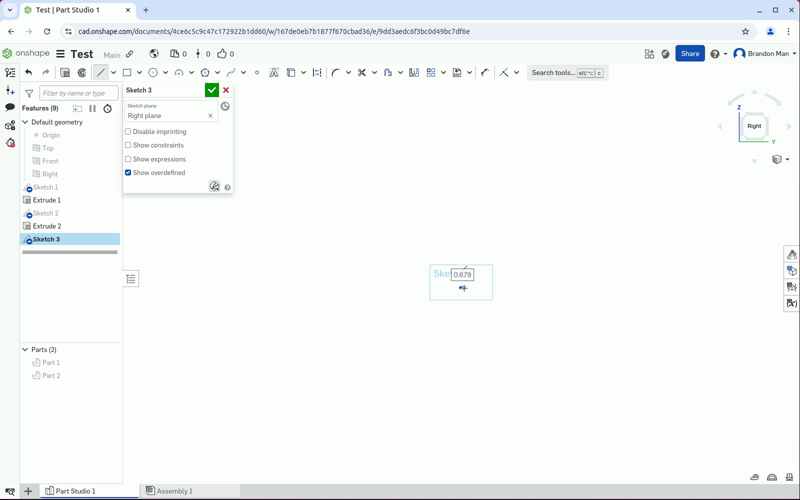
key_down(shift)
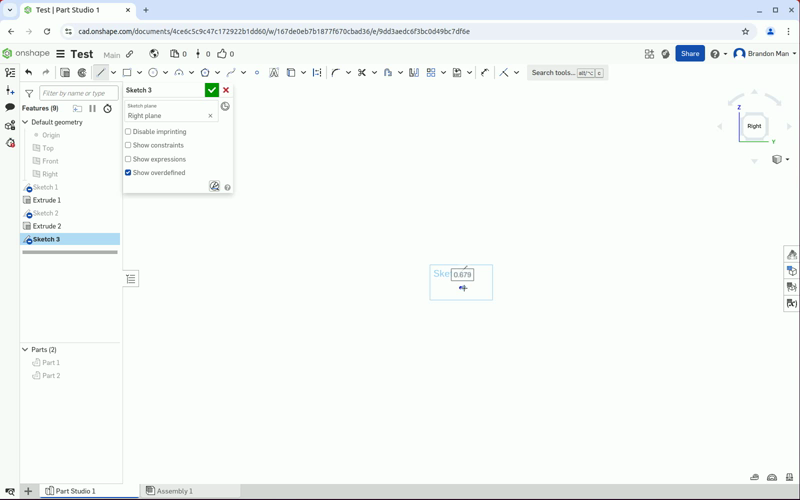
mouse_move(494, 287)
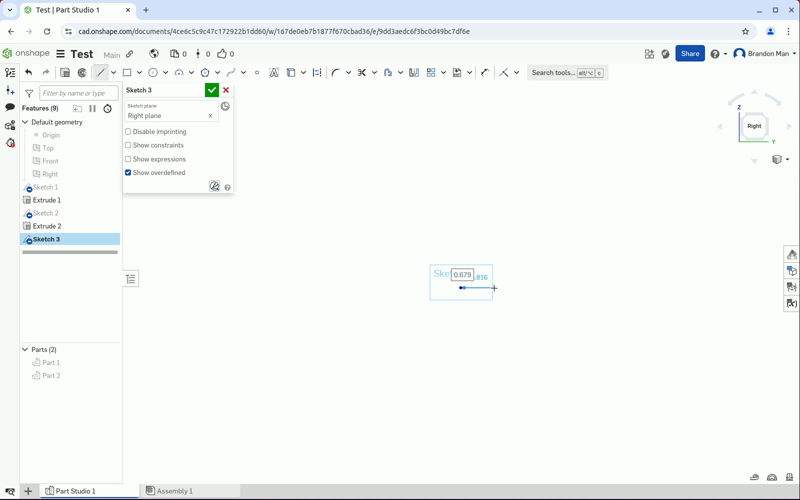
mouse_move(464, 277)
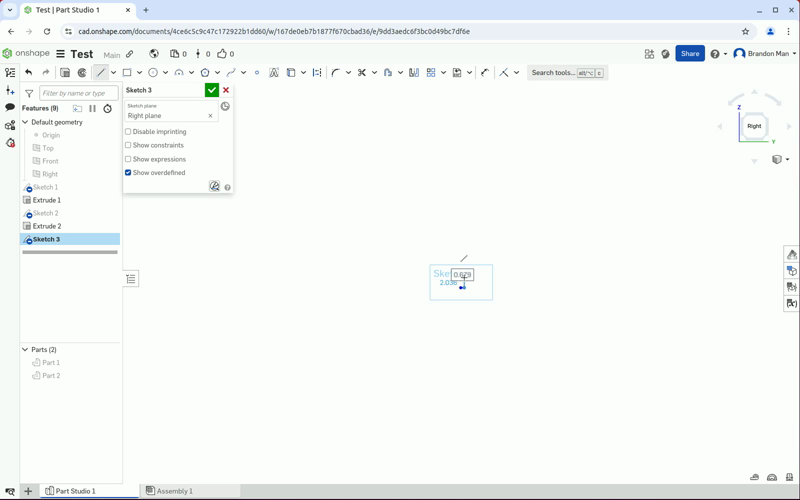
click(464, 277)
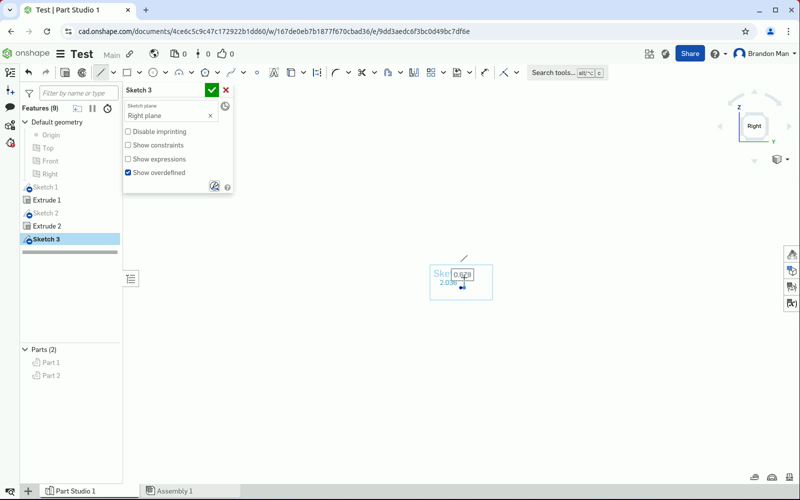
key_up(shift)
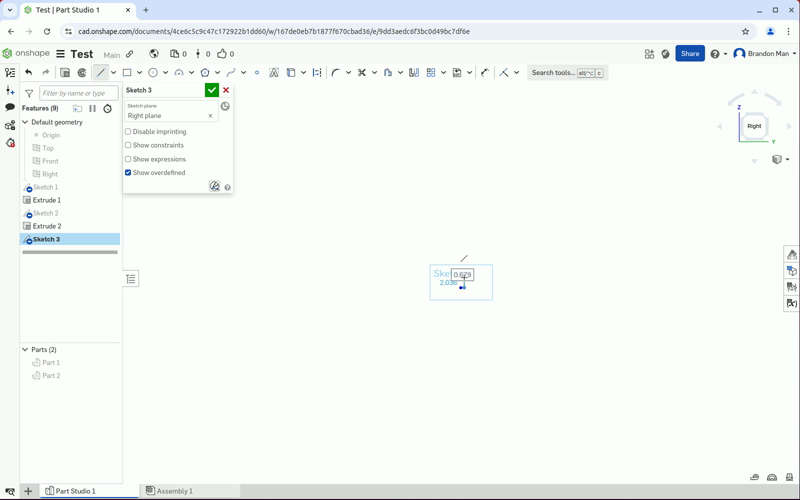
key_down(shift)
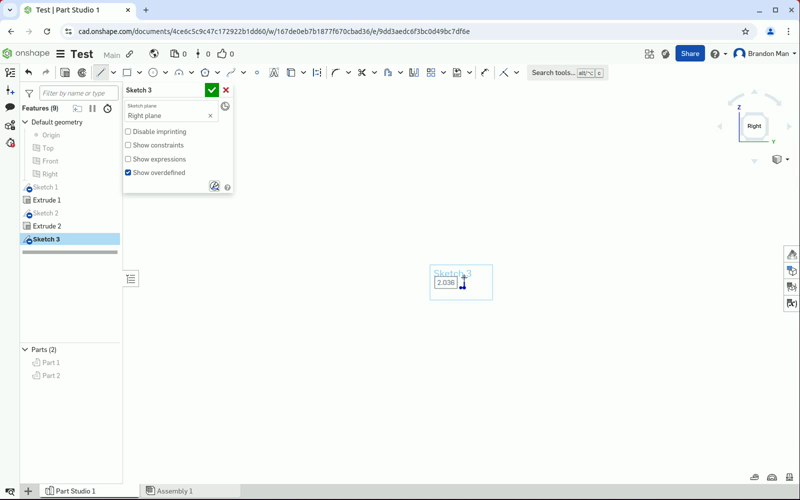
mouse_move(494, 277)
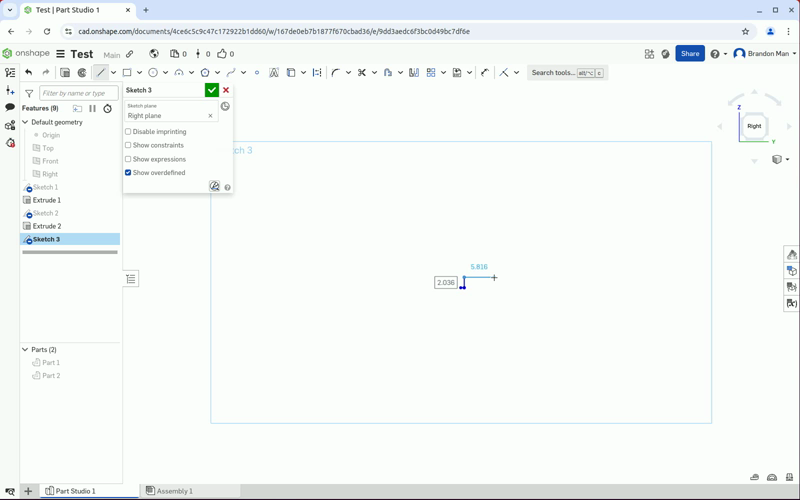
mouse_move(460, 277)
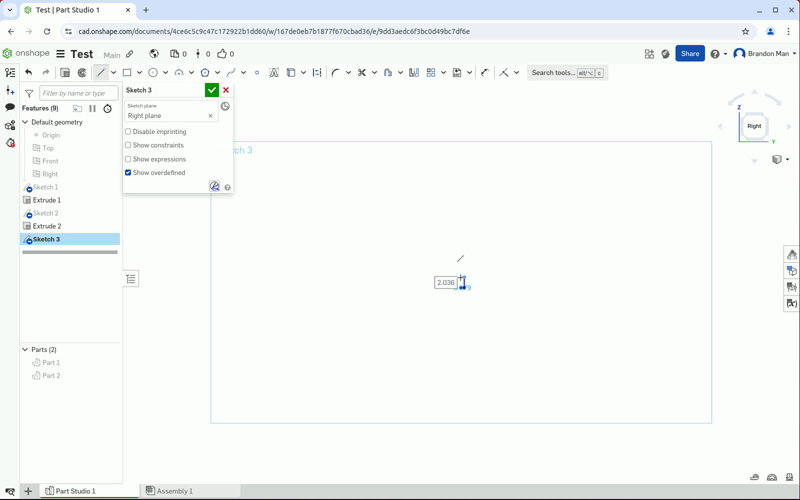
scroll(6)
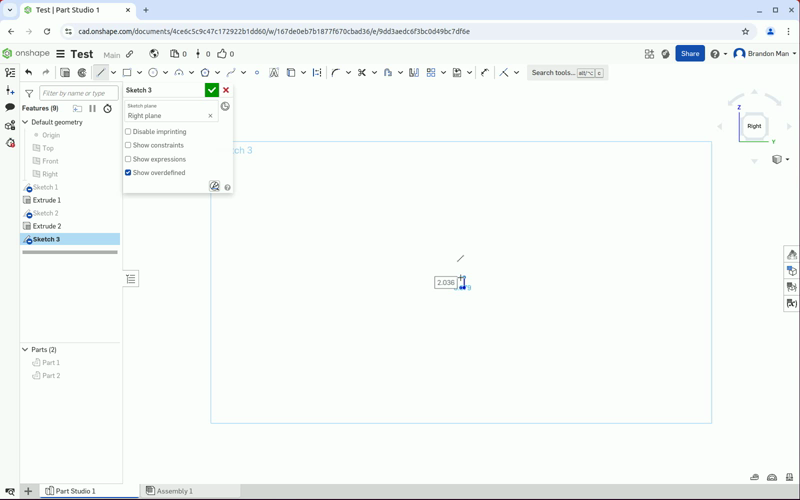
scroll(6)
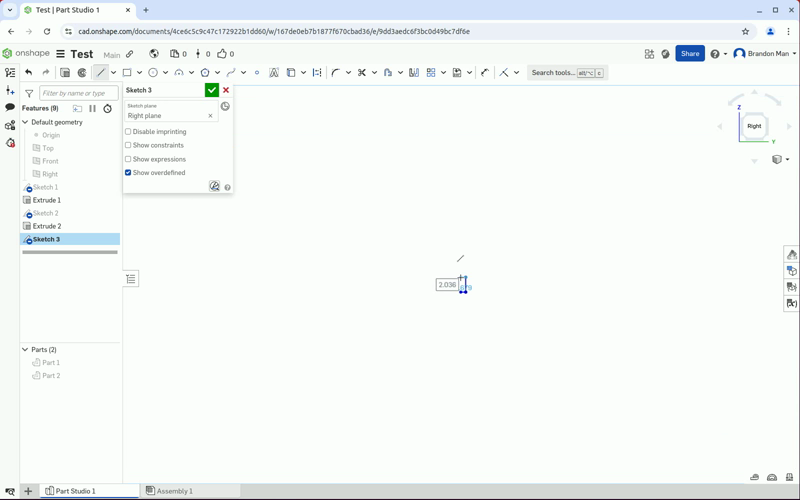
scroll(6)
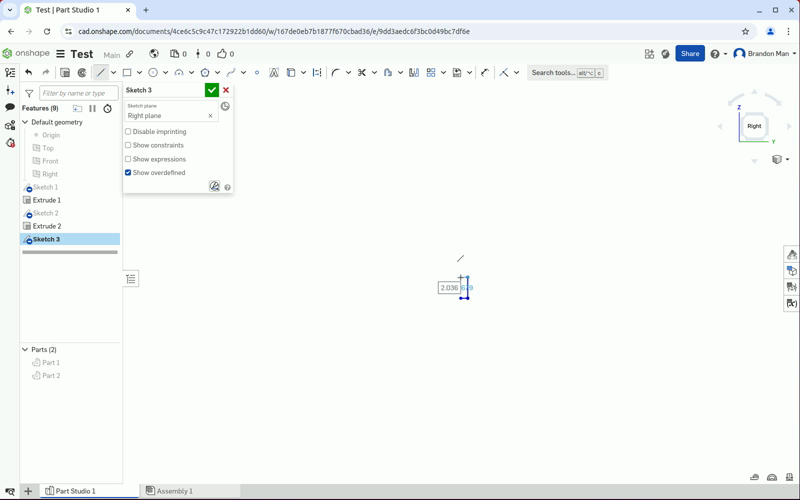
scroll(6)
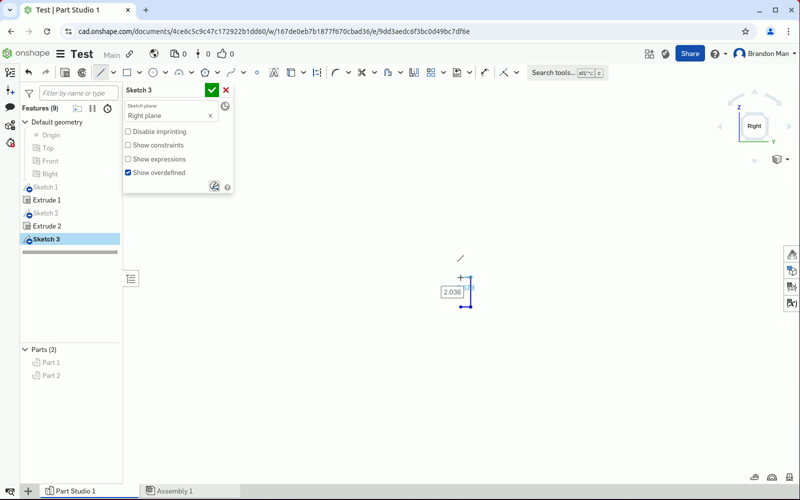
scroll(6)
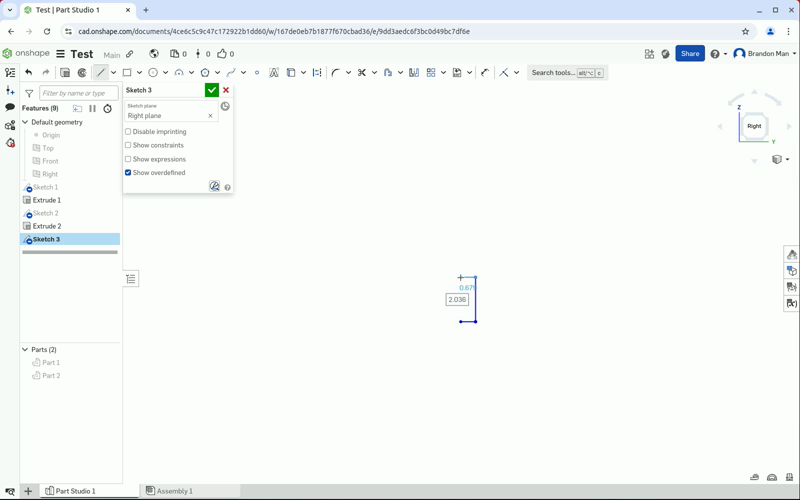
scroll(6)
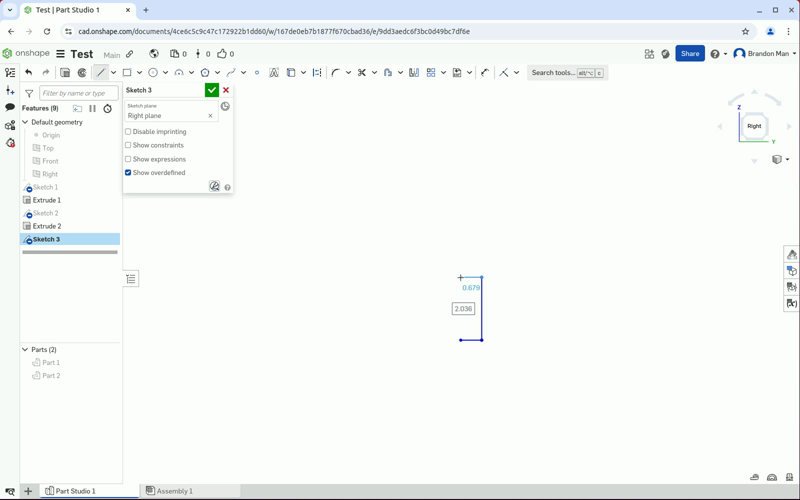
scroll(6)
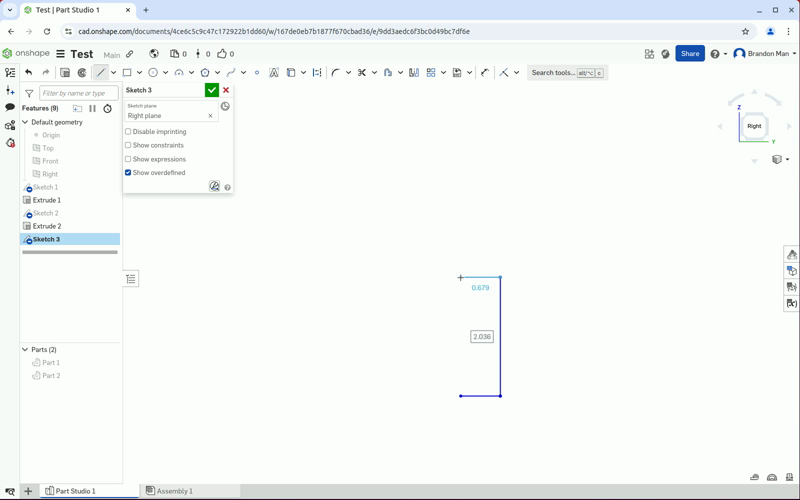
click(460, 277)
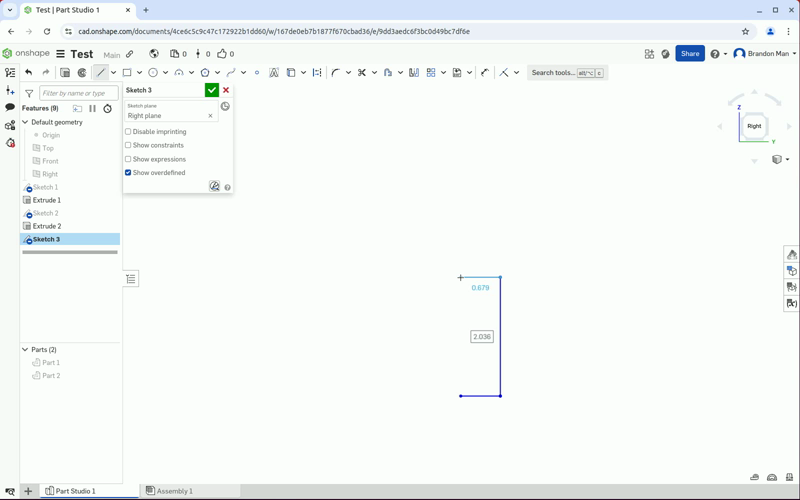
scroll(-6)
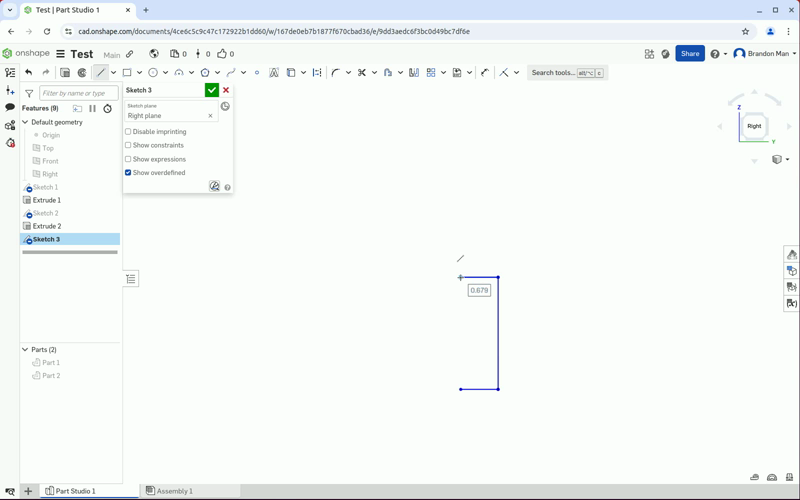
scroll(-6)
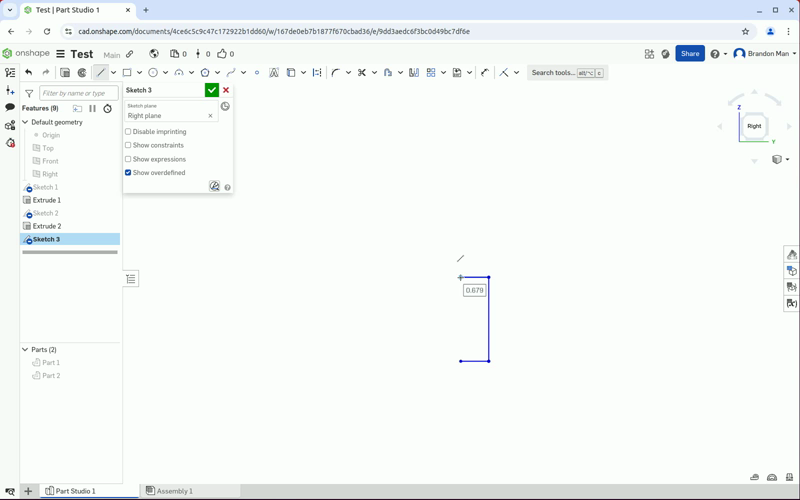
scroll(-6)
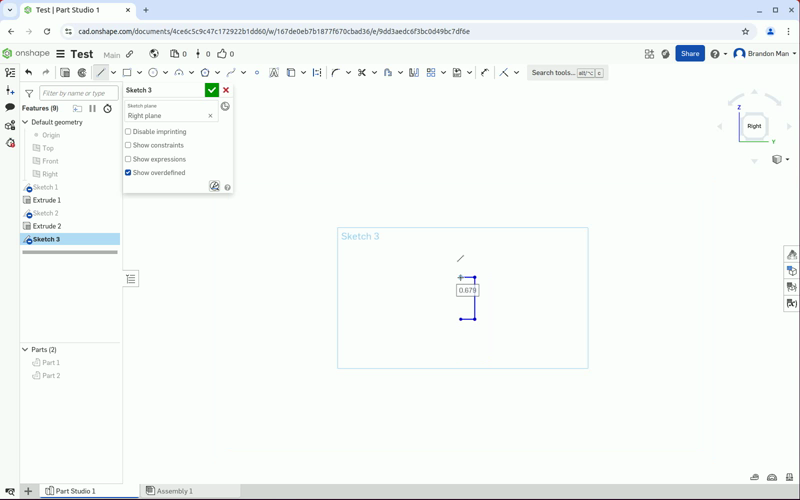
scroll(-6)
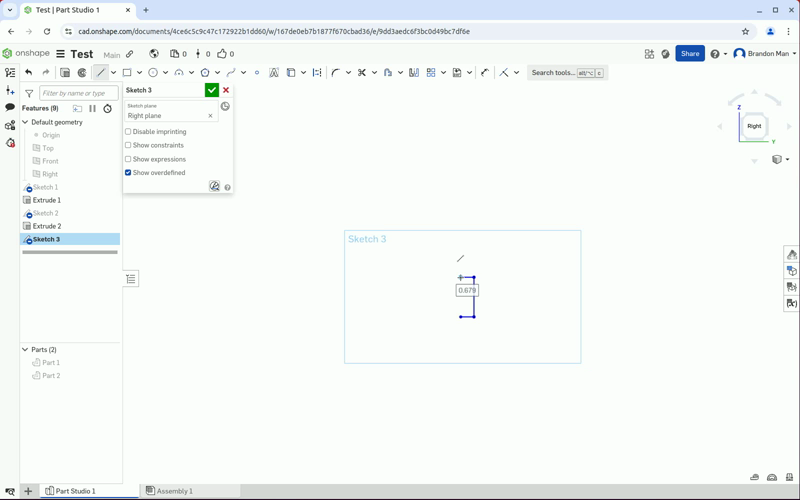
scroll(-6)
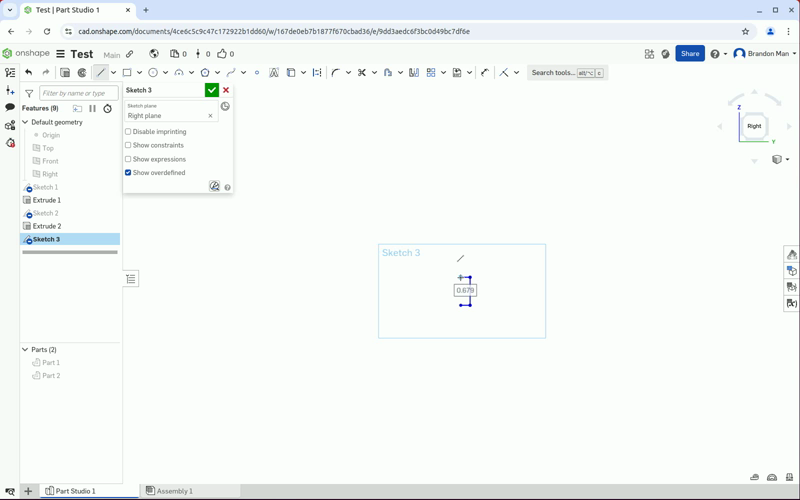
scroll(-6)
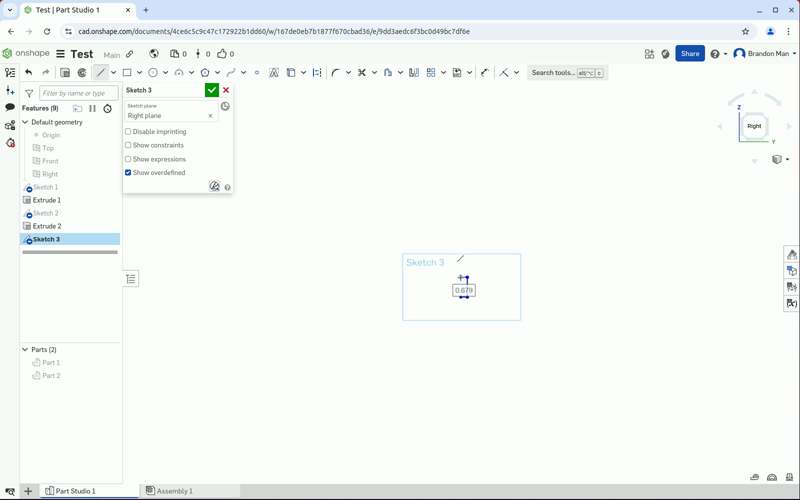
scroll(-6)
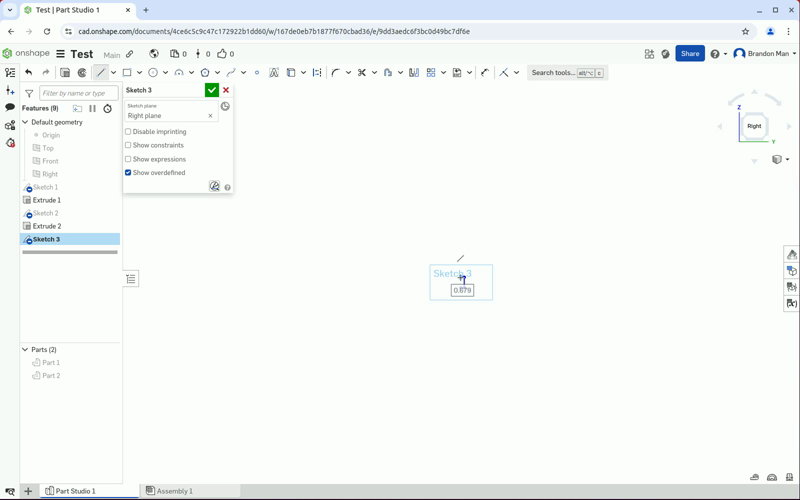
key_up(shift)
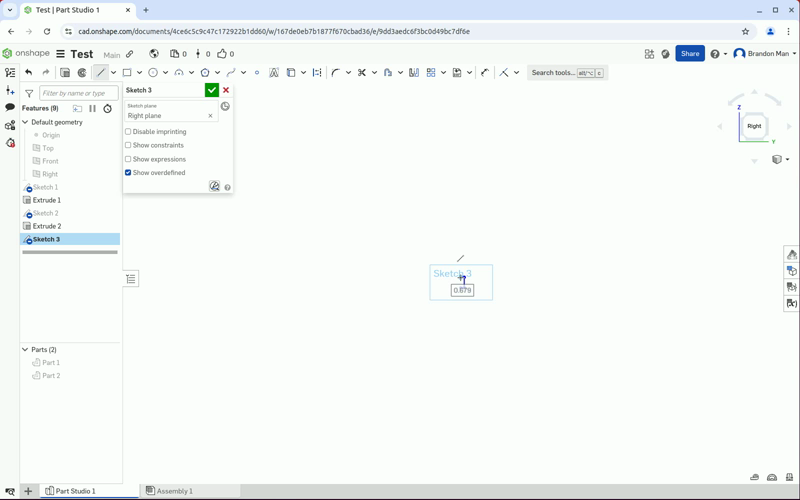
key_down(shift)
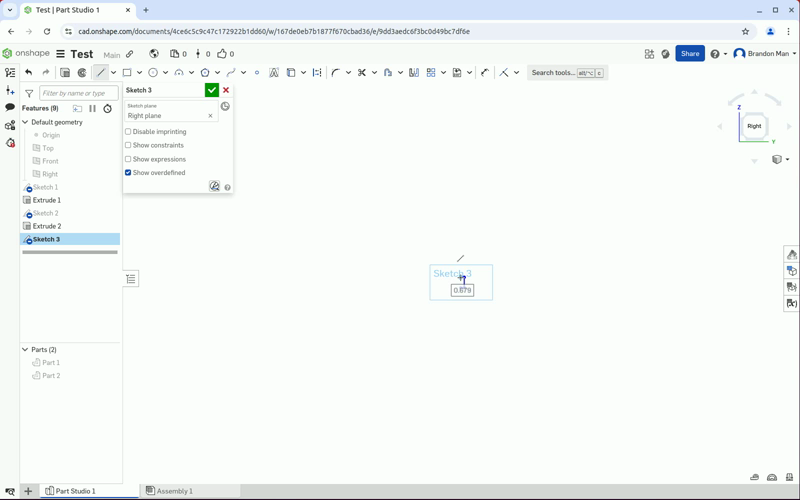
mouse_move(490, 277)
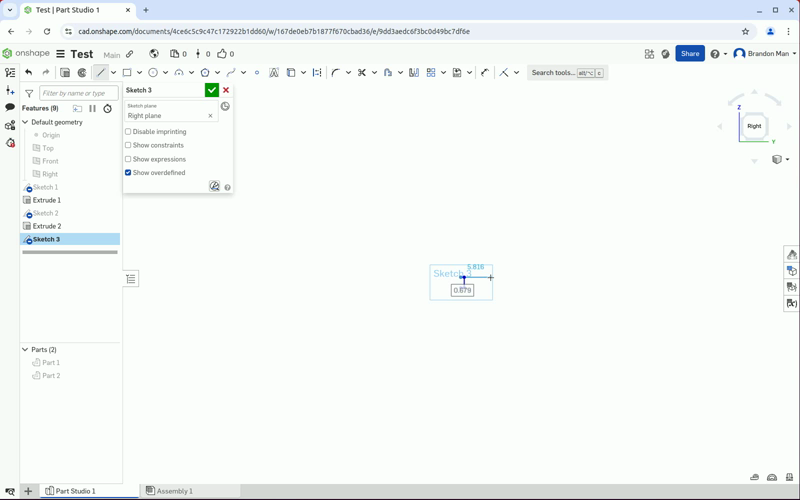
mouse_move(460, 282)
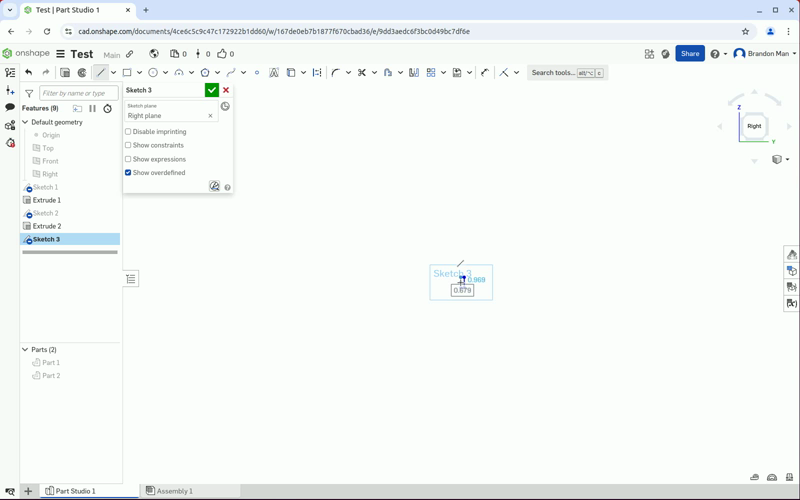
scroll(6)
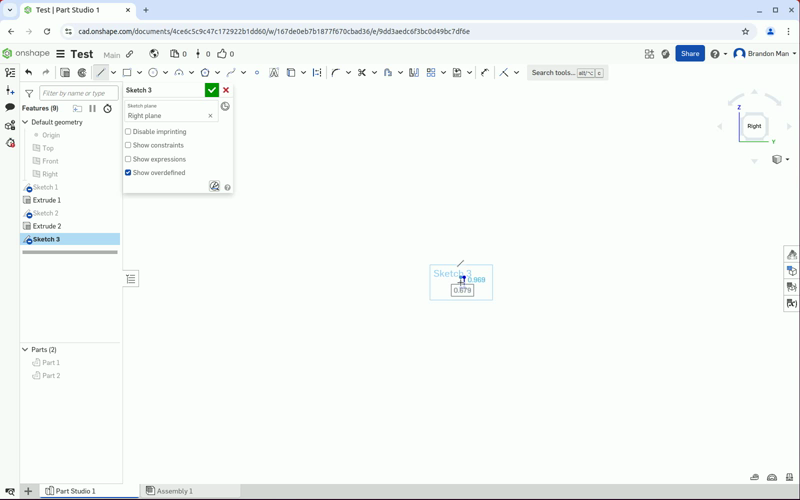
scroll(6)
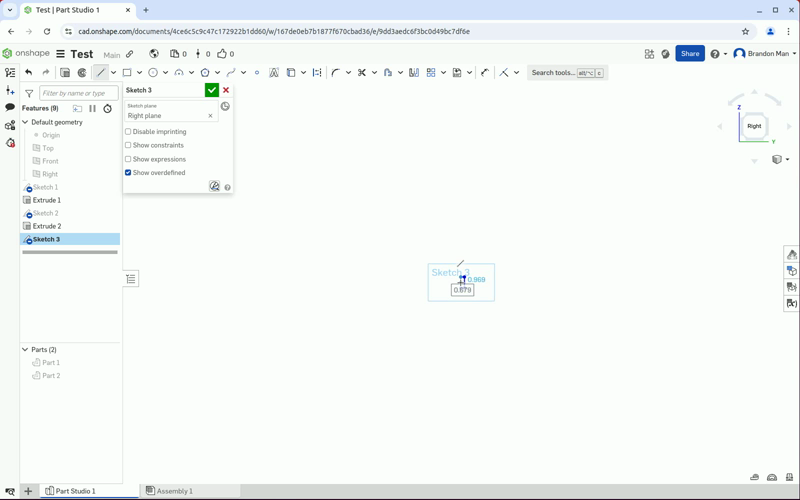
scroll(6)
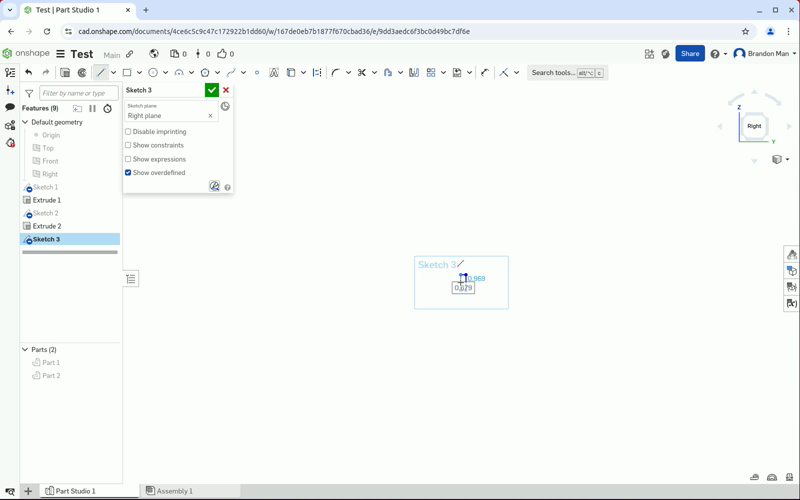
scroll(6)
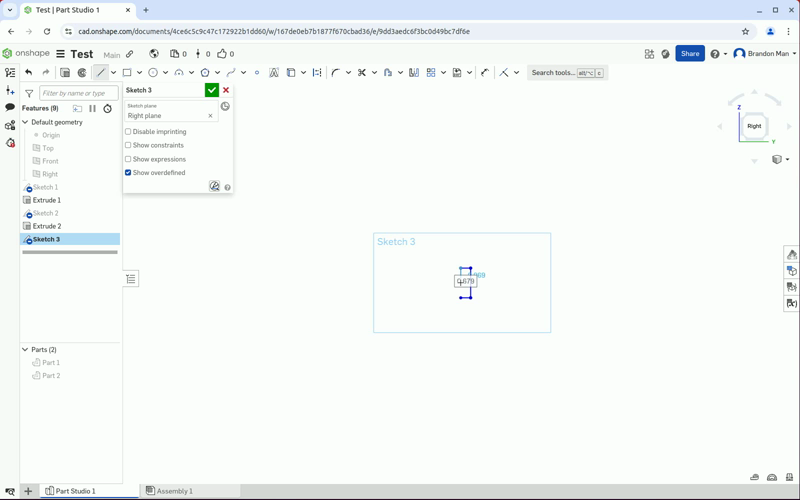
scroll(6)
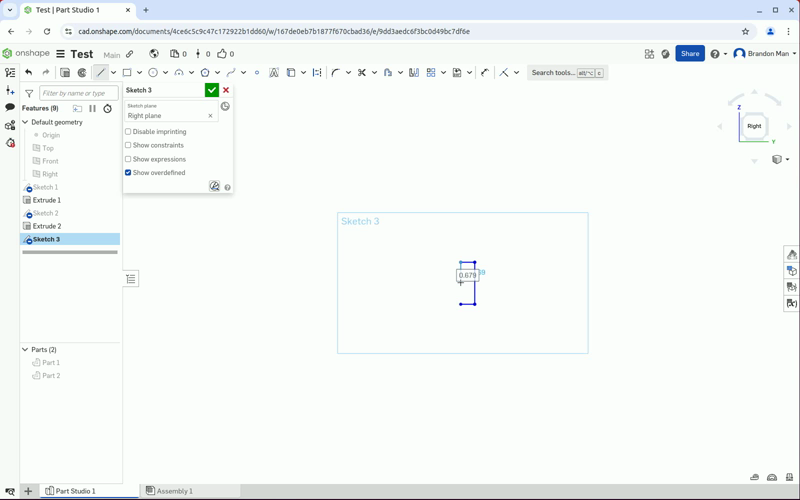
scroll(6)
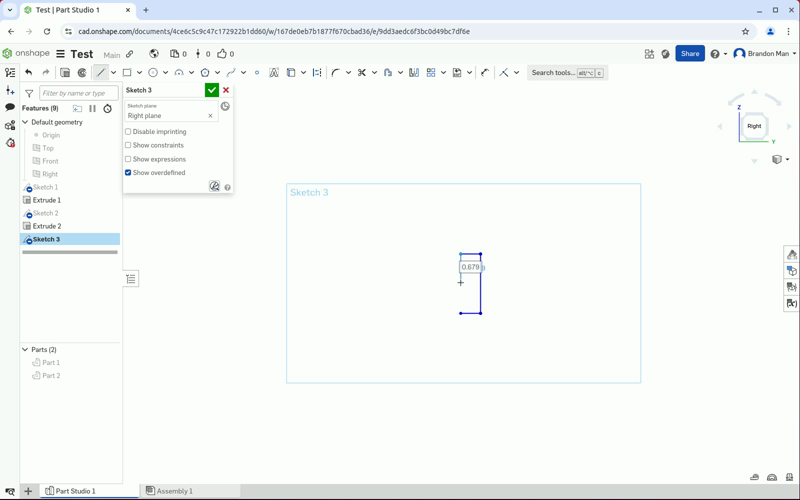
scroll(6)
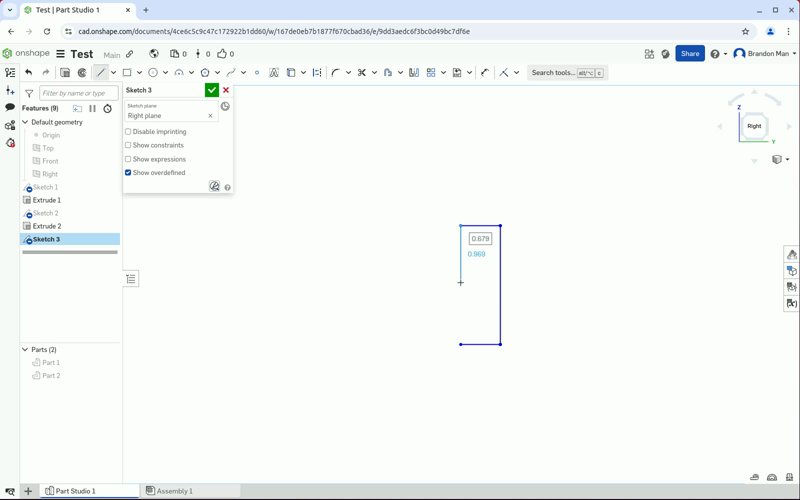
click(460, 282)
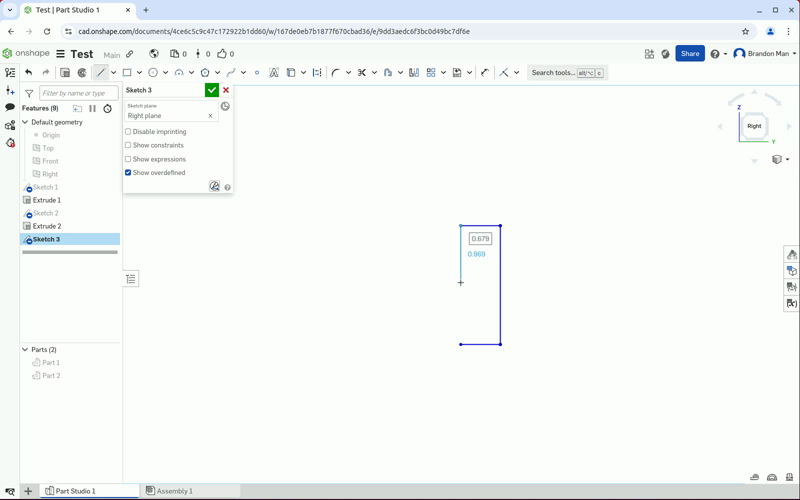
scroll(-6)
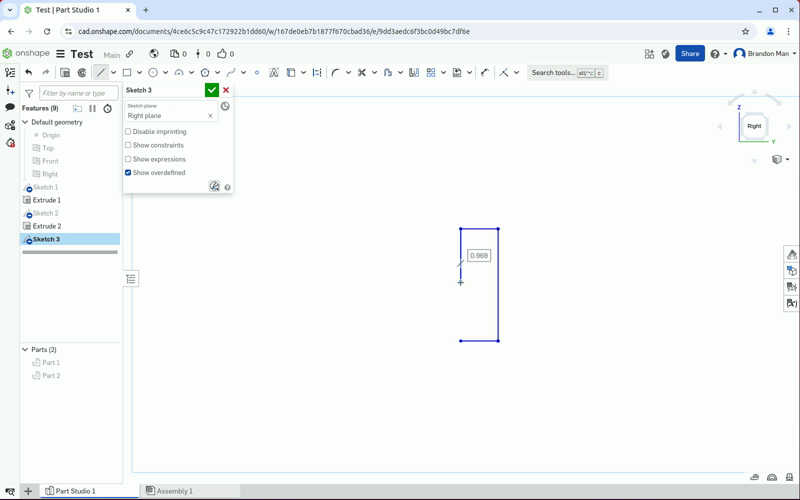
scroll(-6)
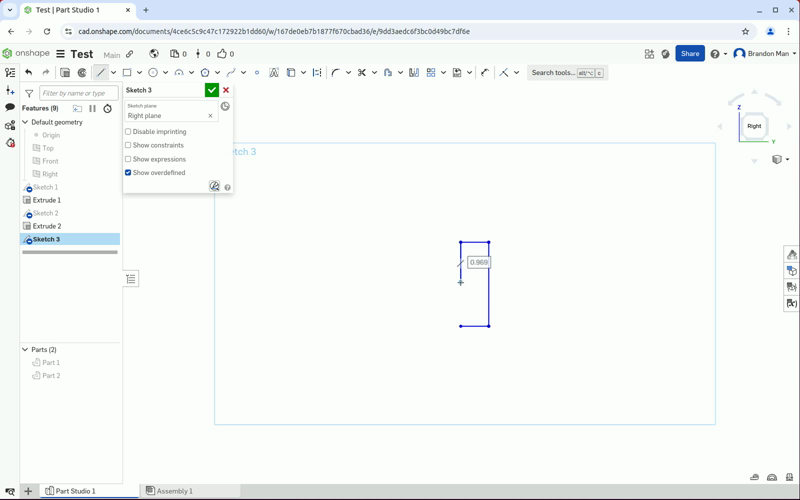
scroll(-6)
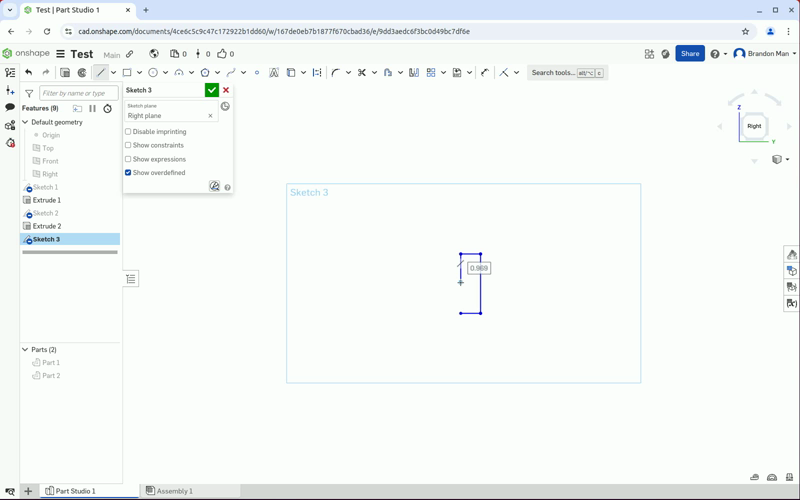
scroll(-6)
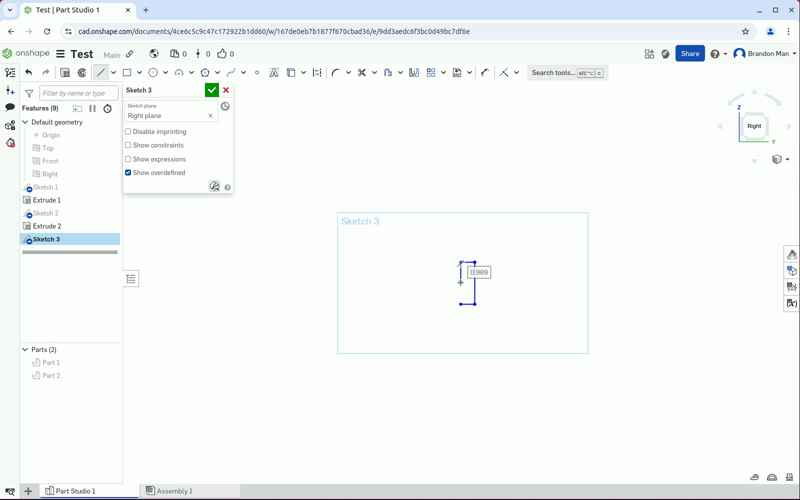
scroll(-6)
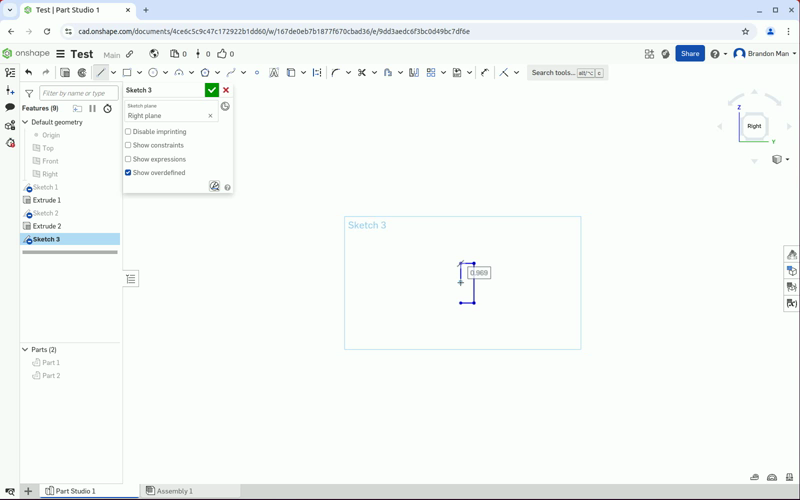
scroll(-6)
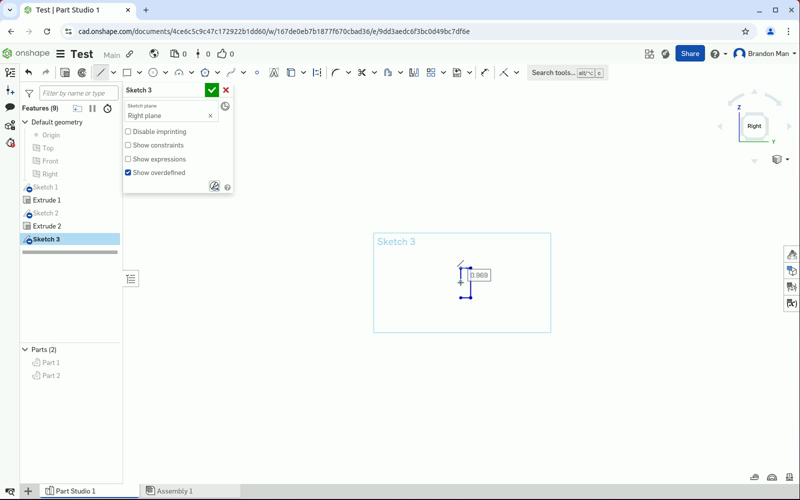
scroll(-6)
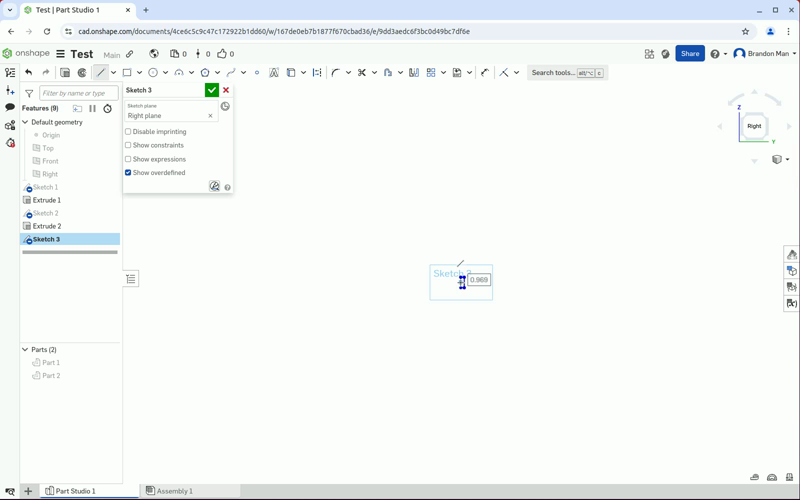
key_up(shift)
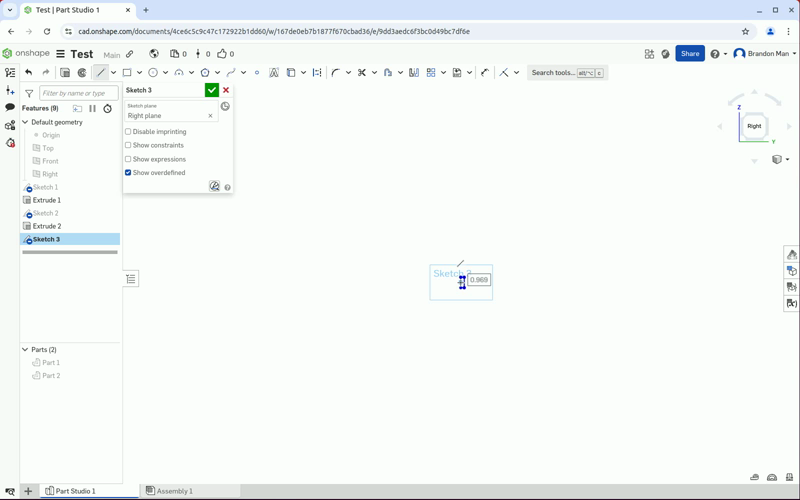
mouse_move(490, 282)
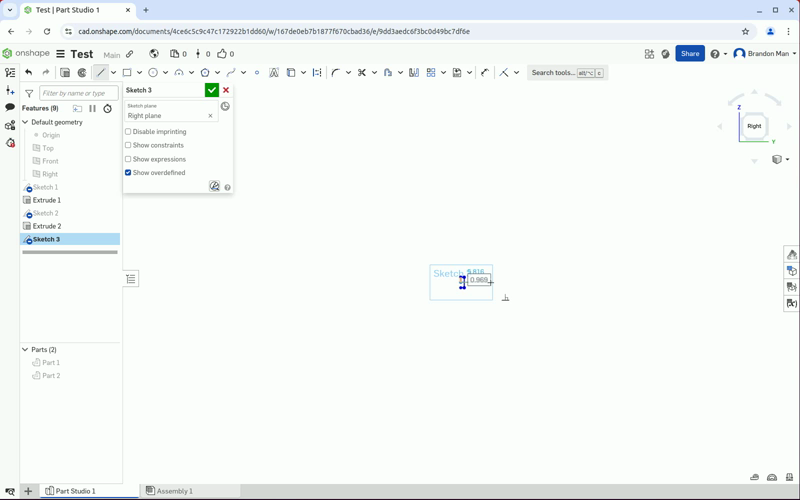
key_down(shift)
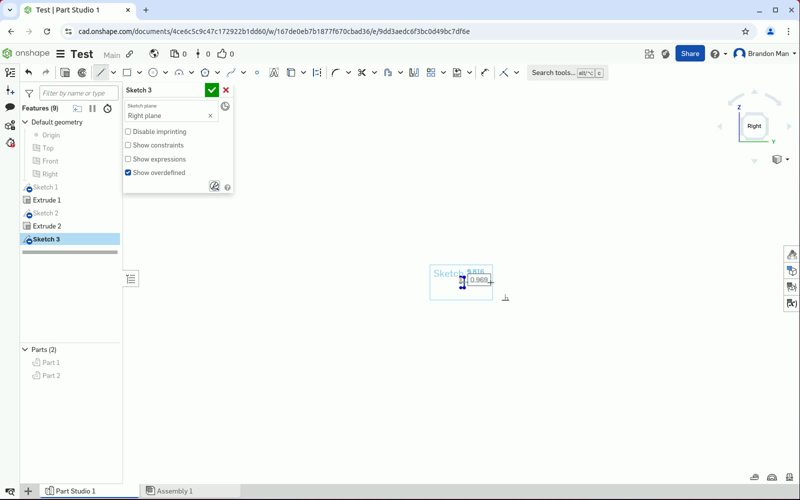
mouse_move(460, 287)
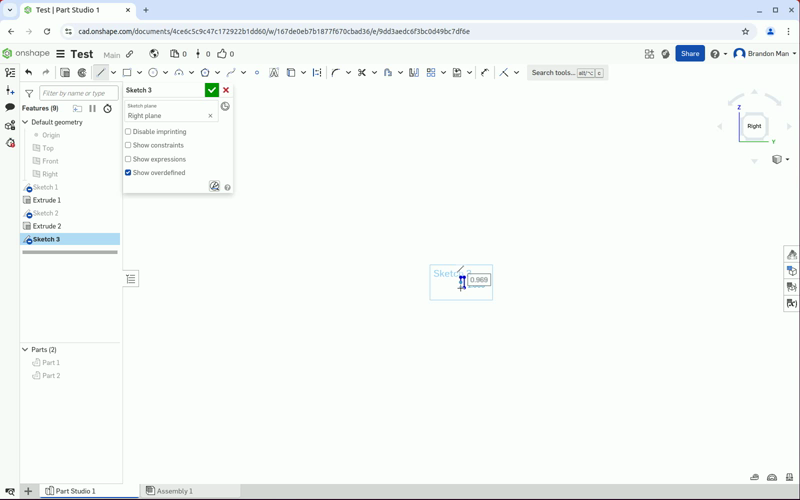
scroll(6)
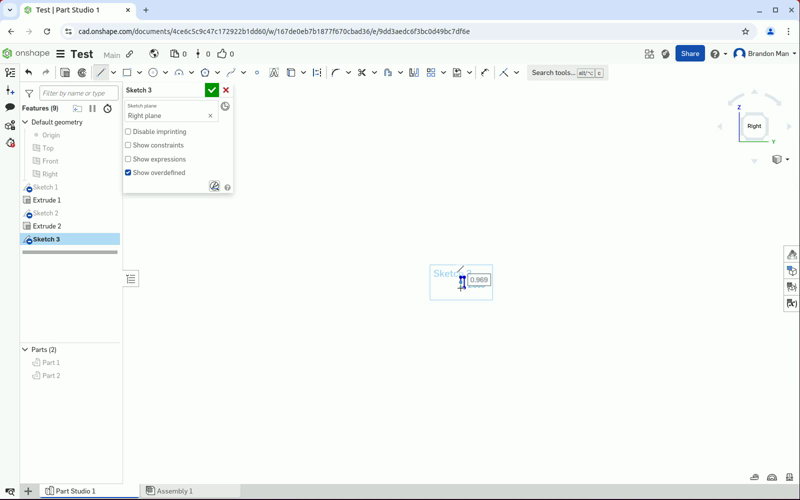
scroll(6)
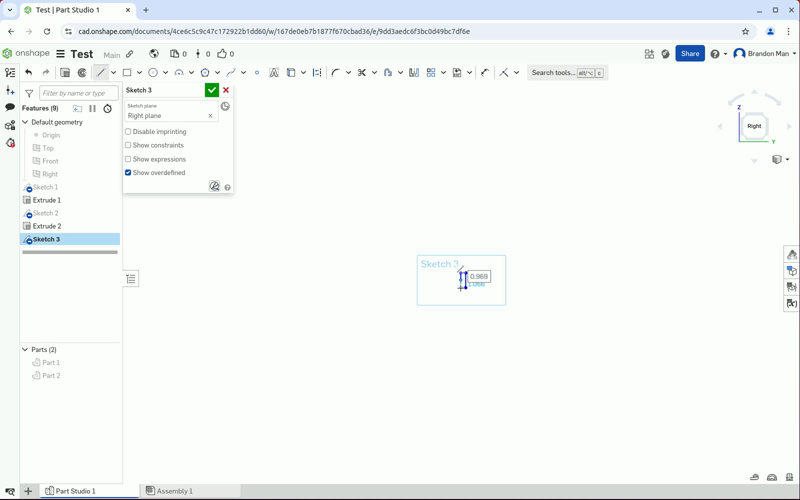
scroll(6)
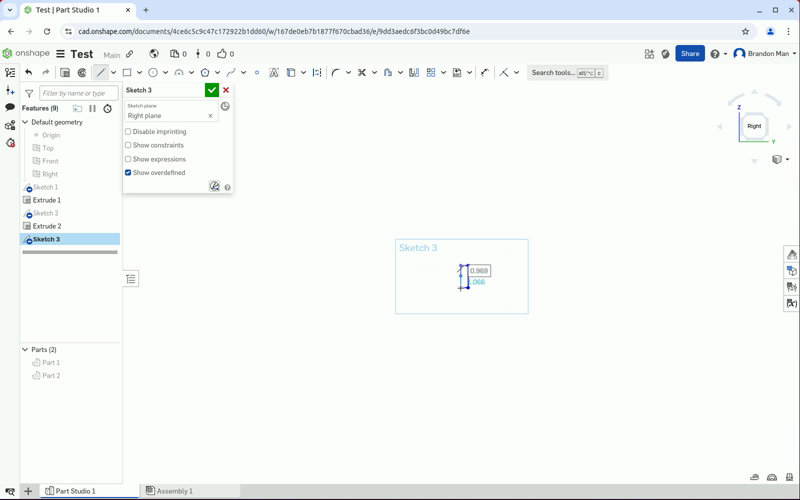
scroll(6)
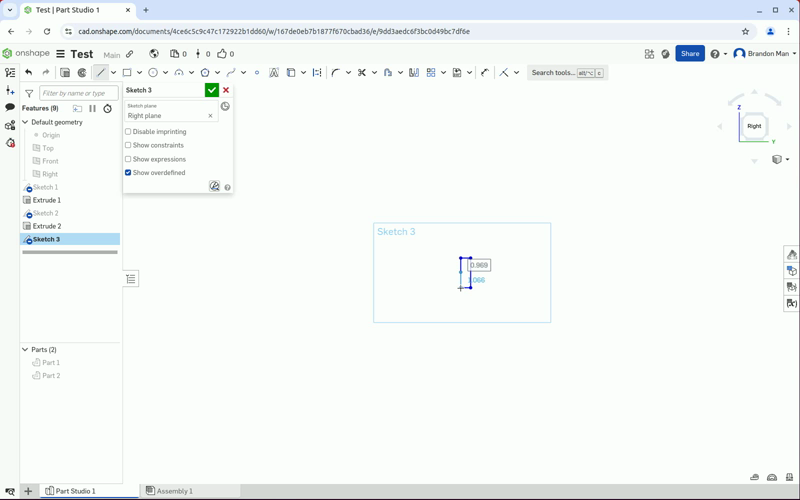
scroll(6)
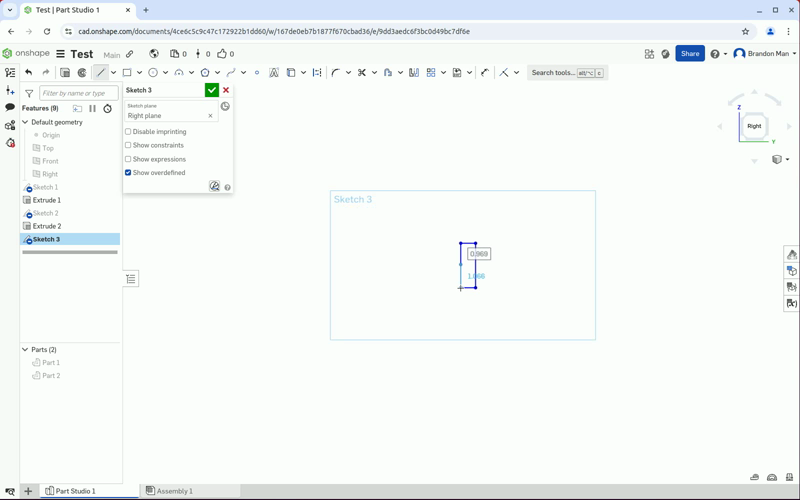
scroll(6)
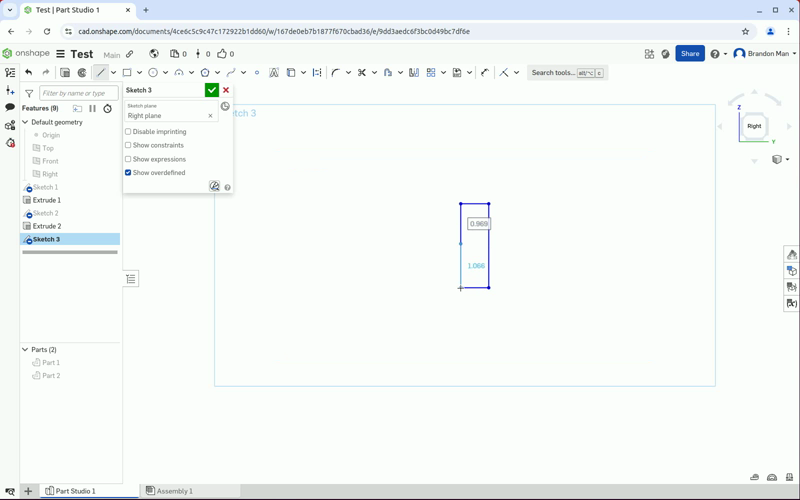
scroll(6)
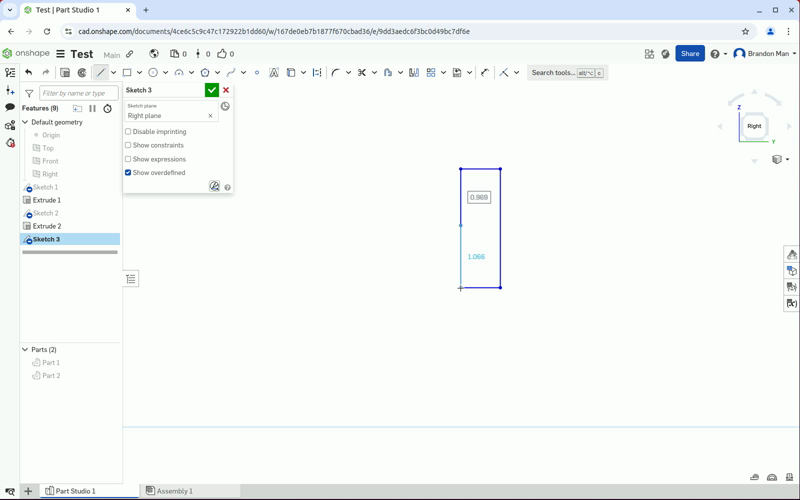
key_up(shift)
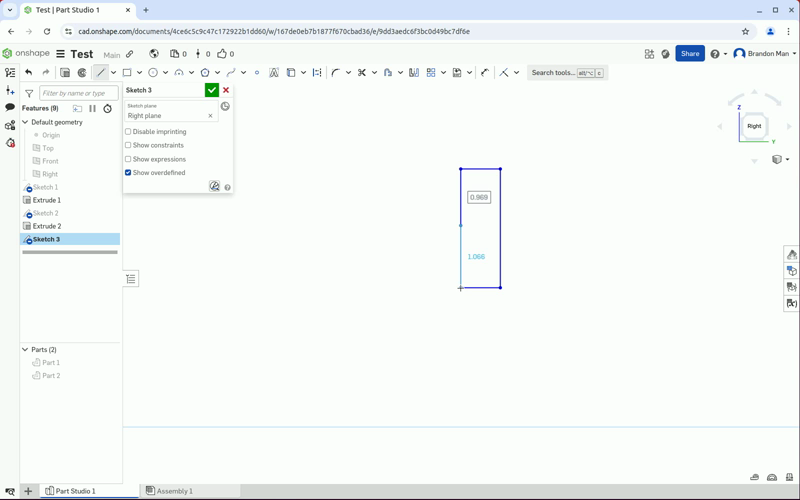
click(460, 287)
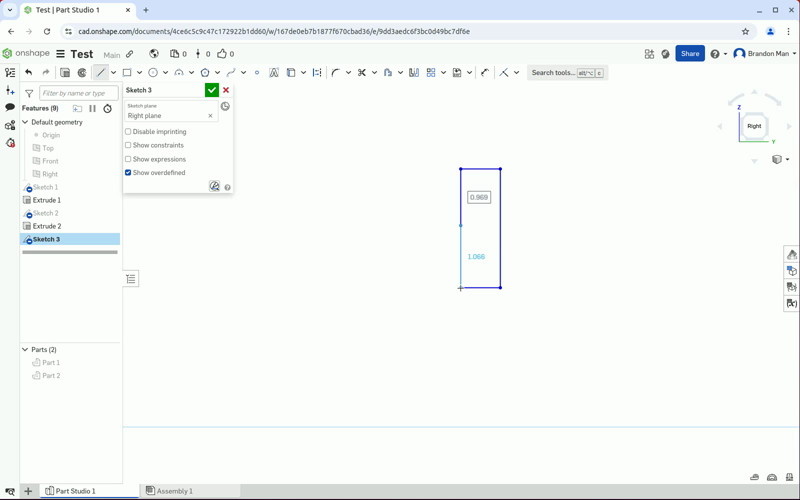
scroll(-6)
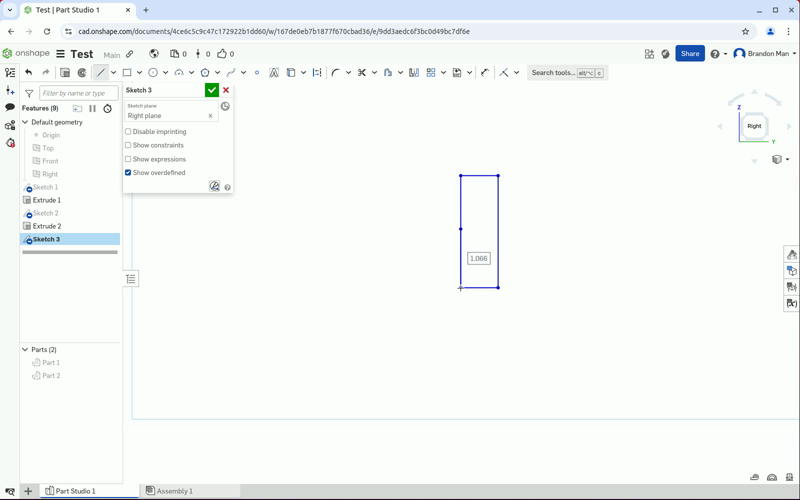
scroll(-6)
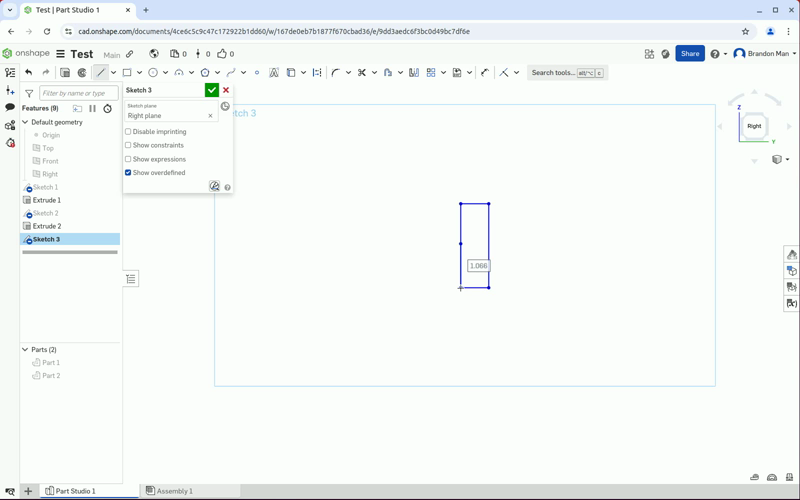
scroll(-6)
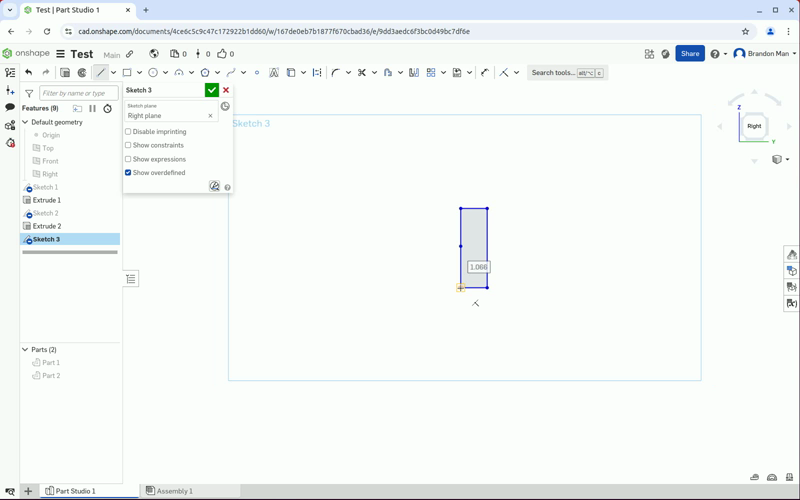
scroll(-6)
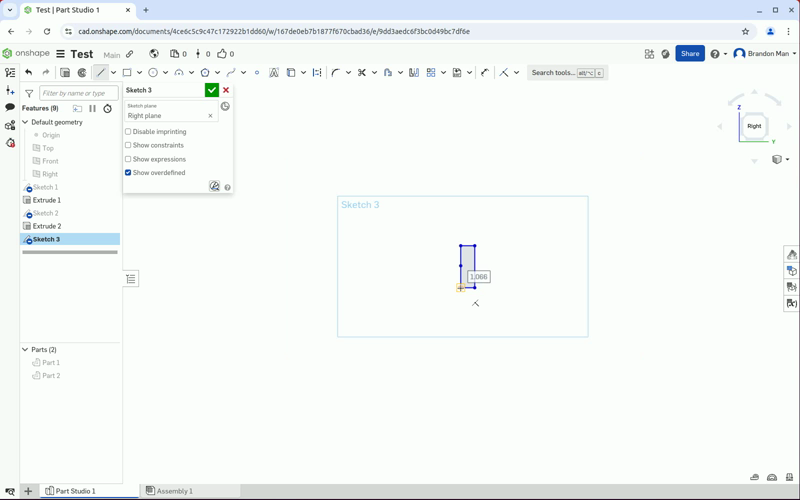
scroll(-6)
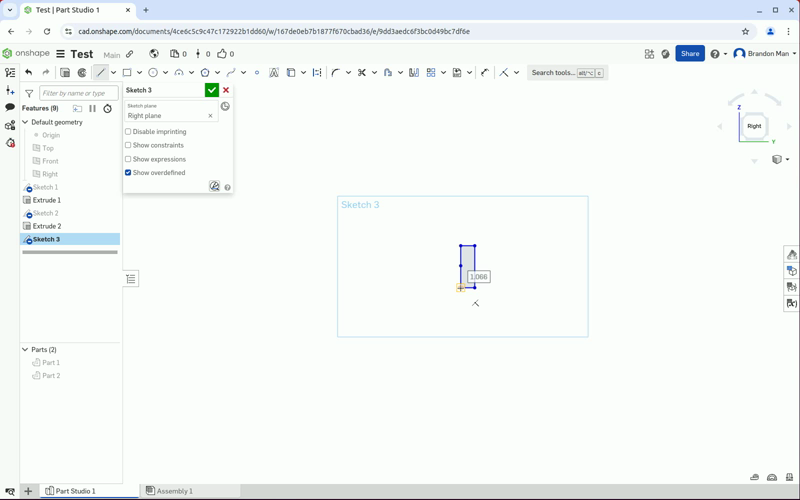
scroll(-6)
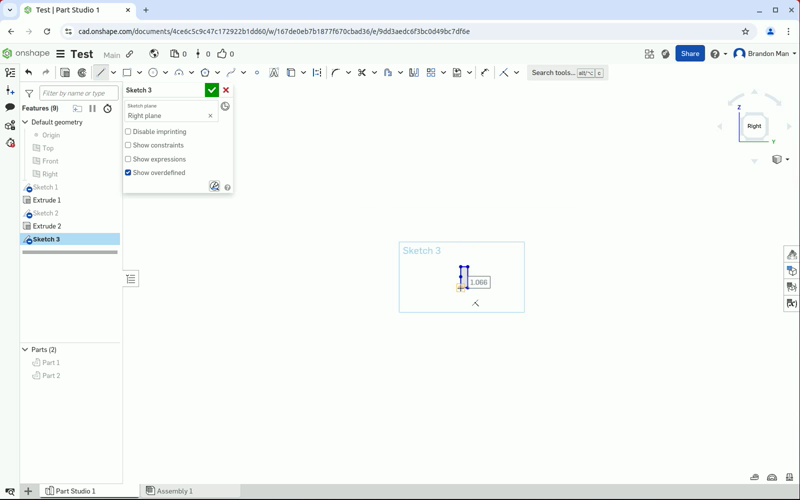
scroll(-6)
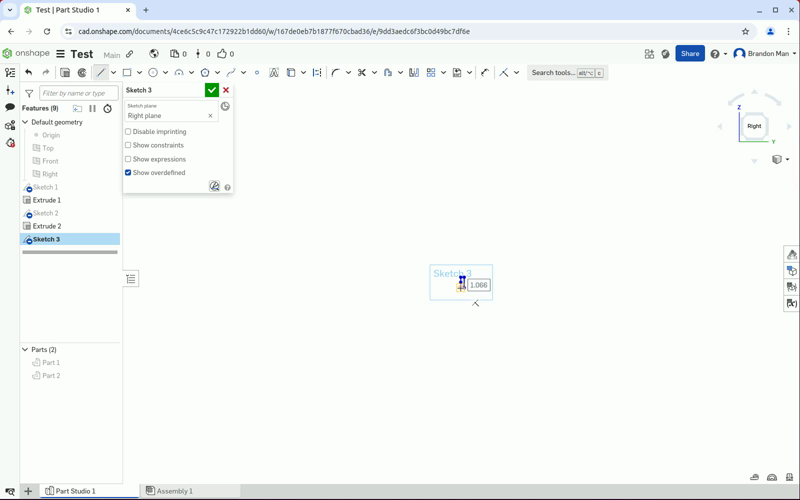
key(esc)
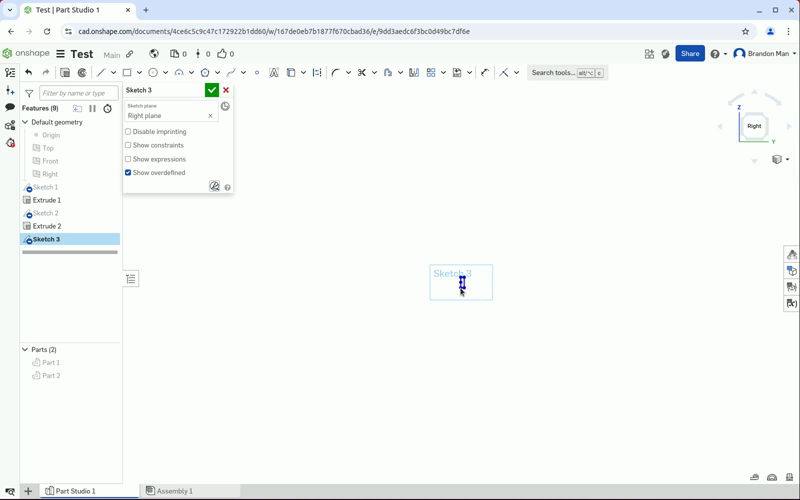
mouse_move(463, 281)
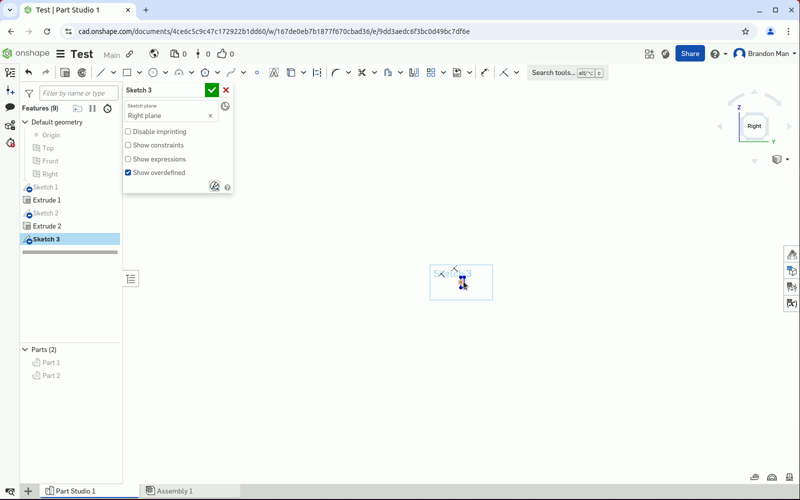
scroll(6)
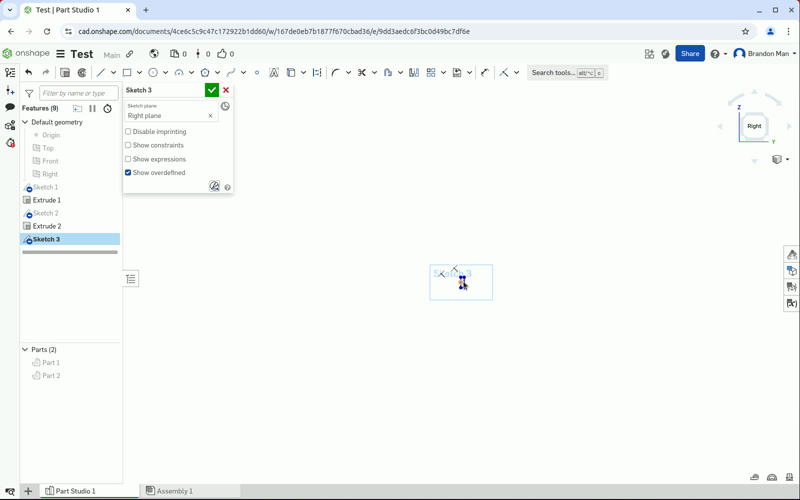
scroll(6)
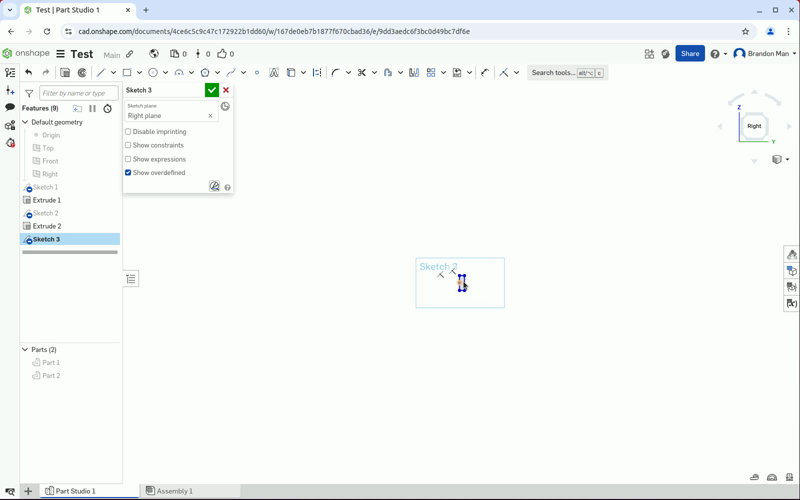
scroll(6)
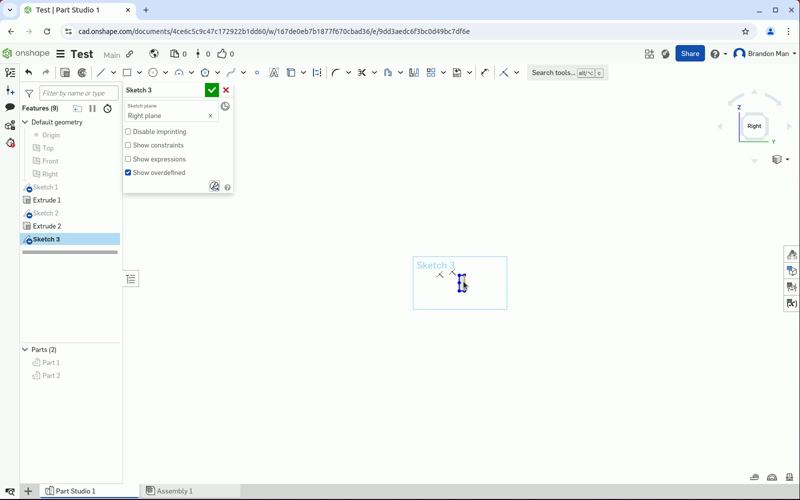
scroll(6)
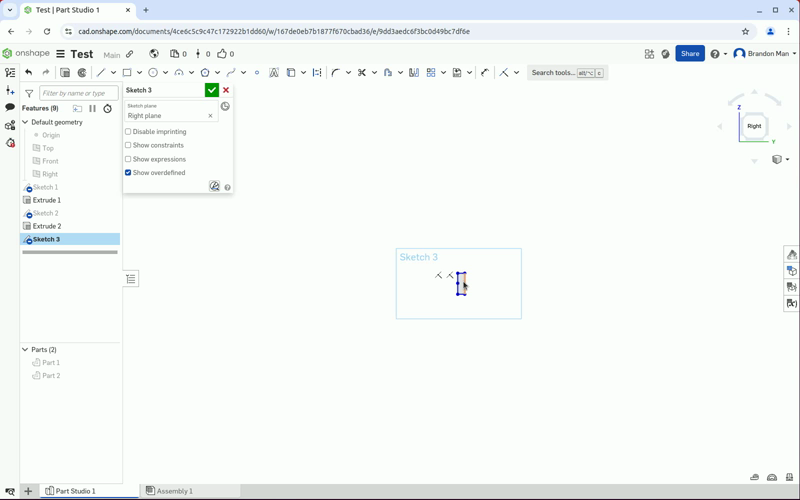
scroll(6)
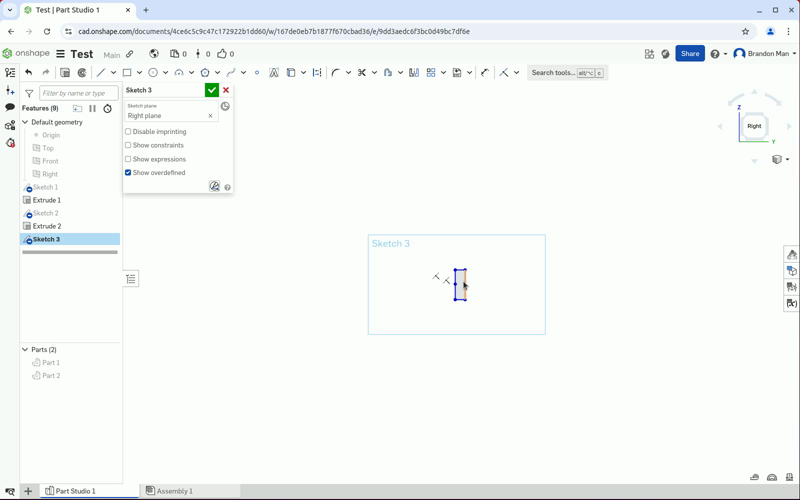
scroll(6)
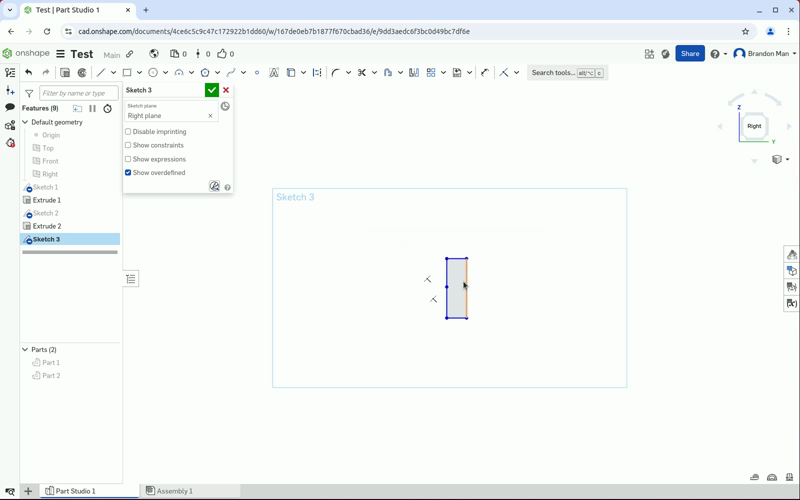
scroll(6)
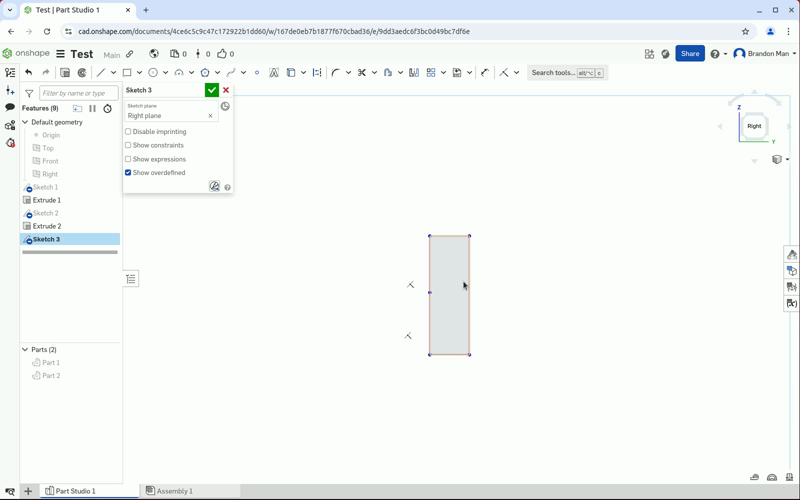
click(463, 281)
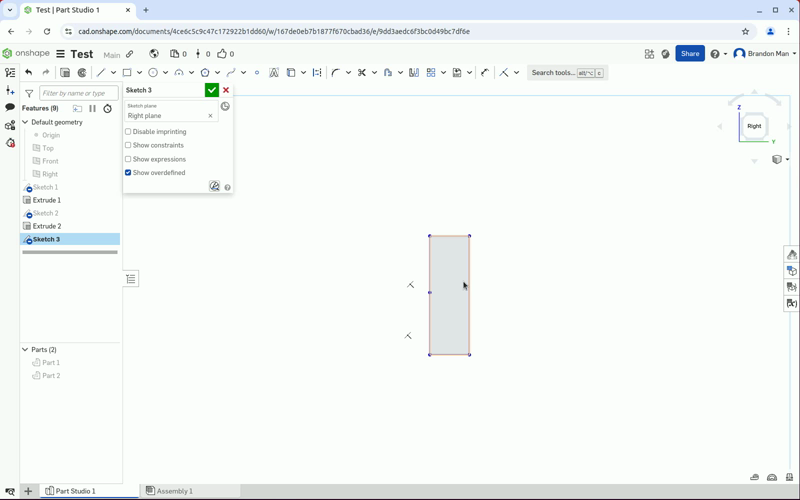
scroll(-6)
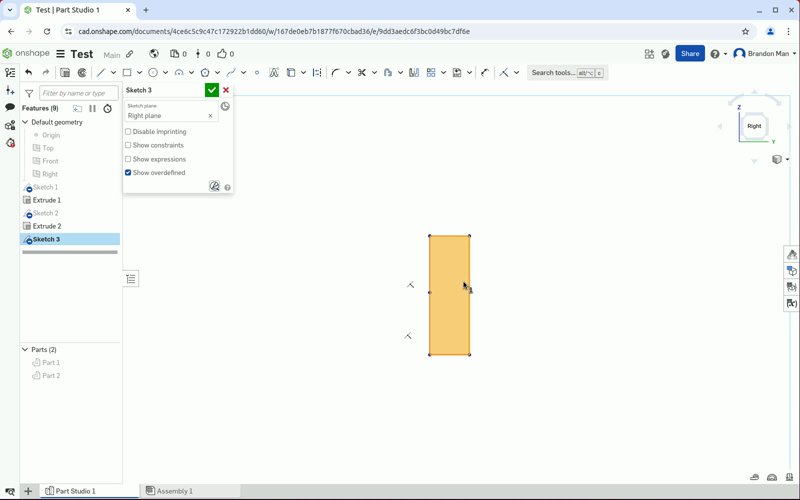
scroll(-6)
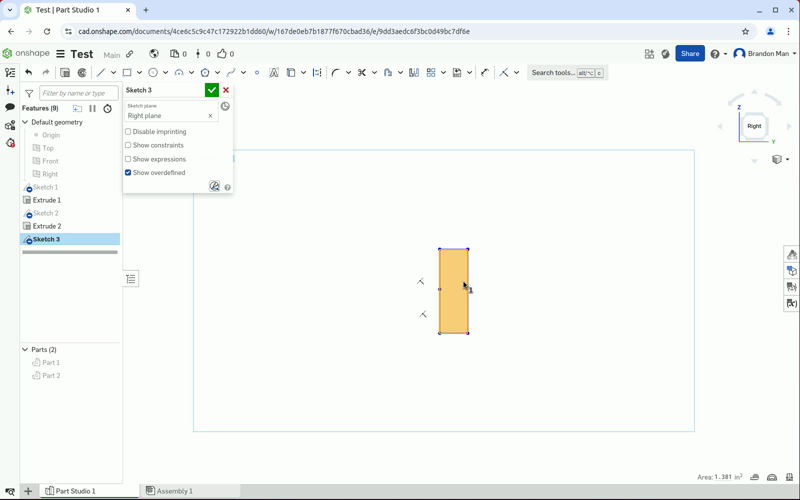
scroll(-6)
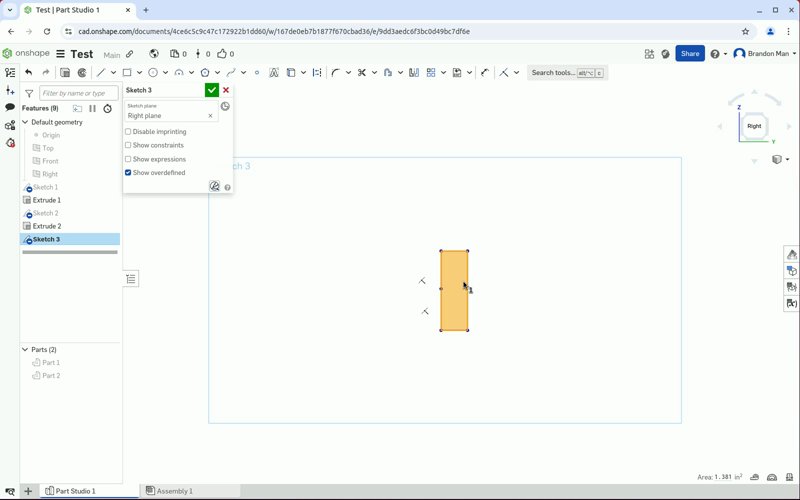
scroll(-6)
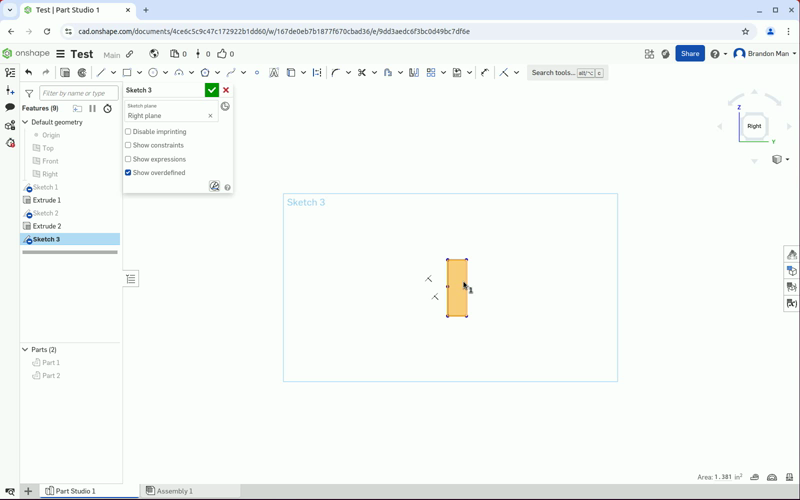
scroll(-6)
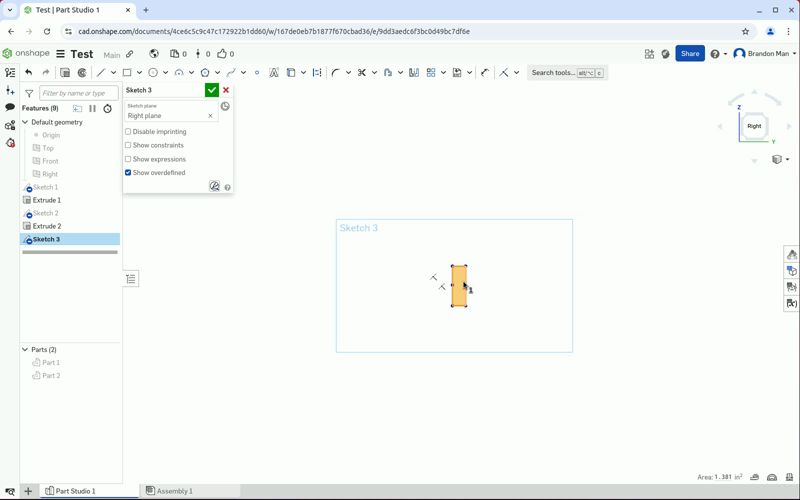
scroll(-6)
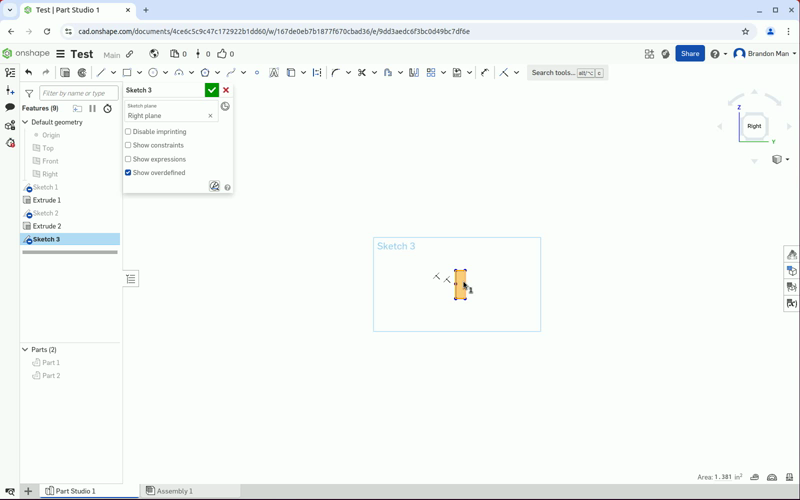
scroll(-6)
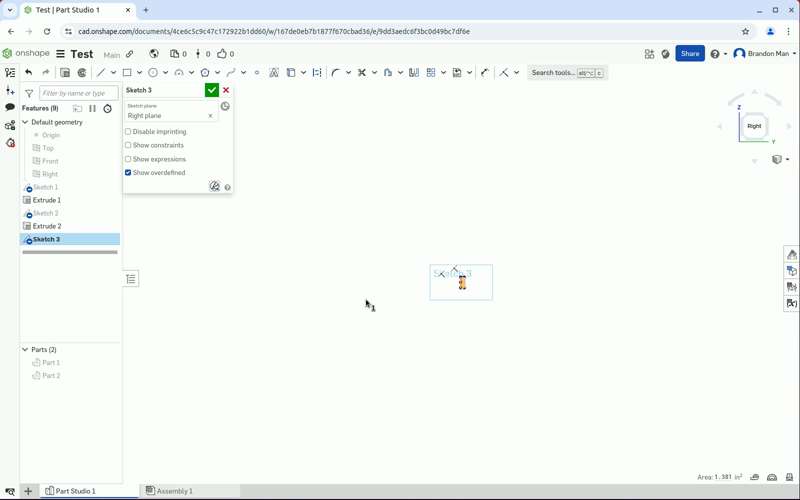
mouse_move(73, 352)
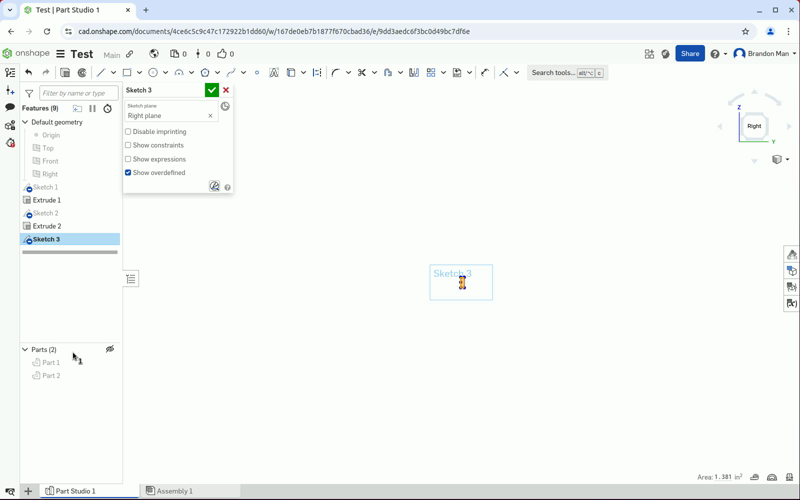
key(shift+y)
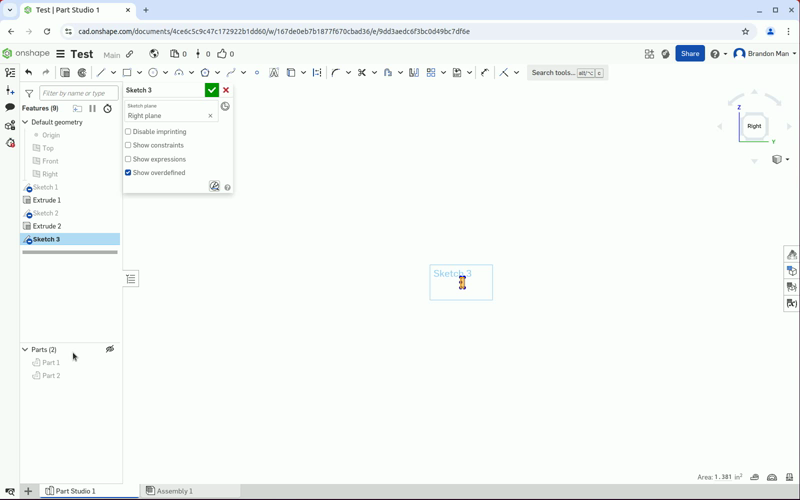
key(shift+e)
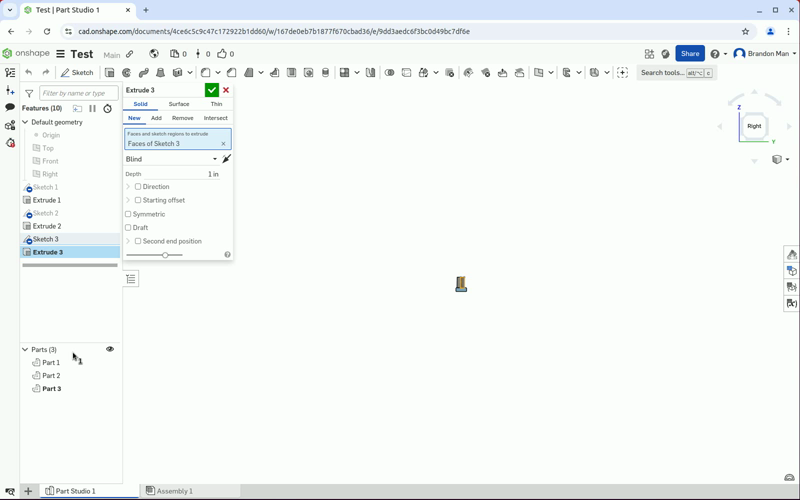
mouse_move(143, 106)
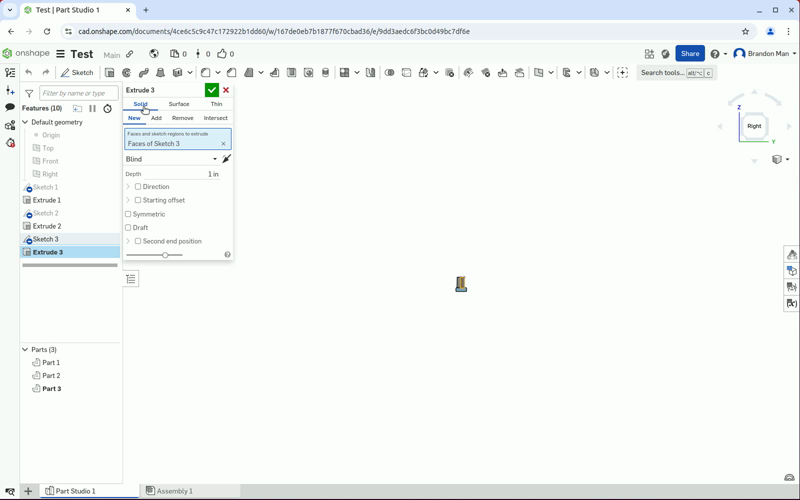
click(143, 106)
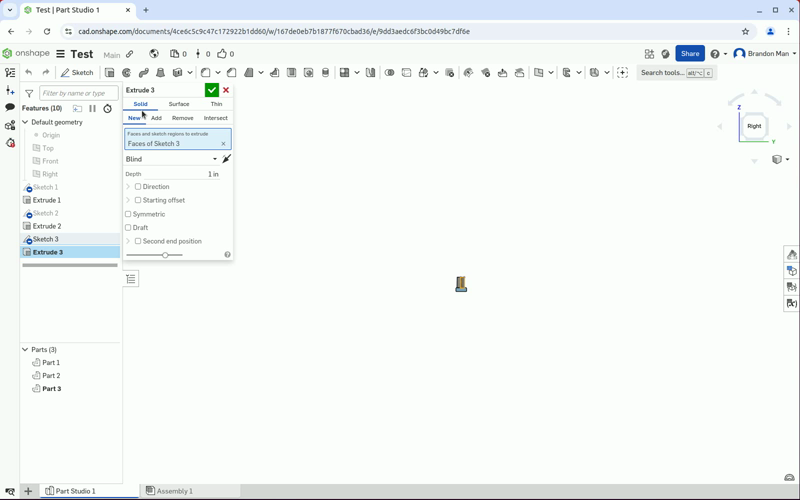
mouse_move(137, 120)
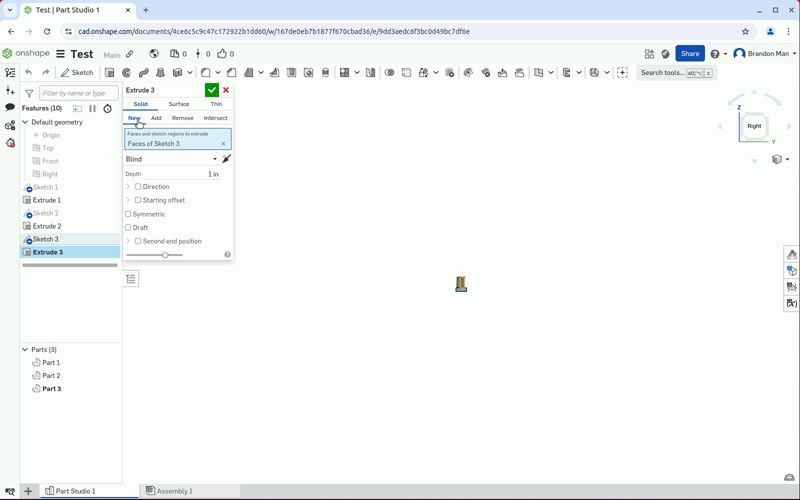
click(137, 120)
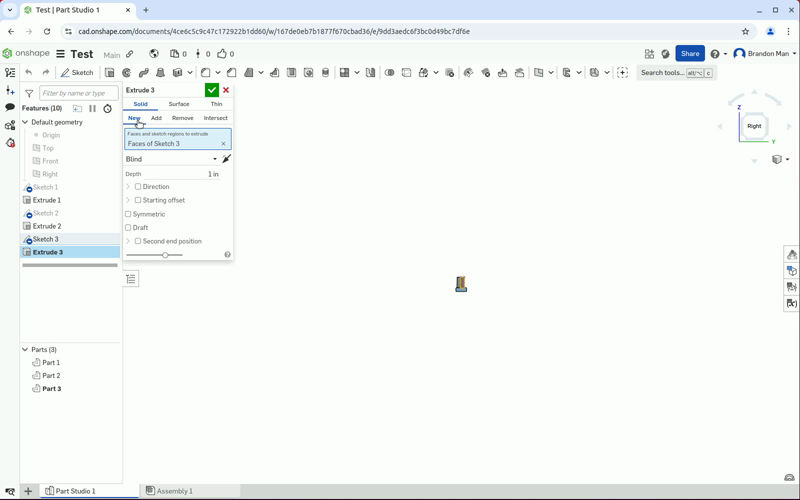
key(tab, 4)
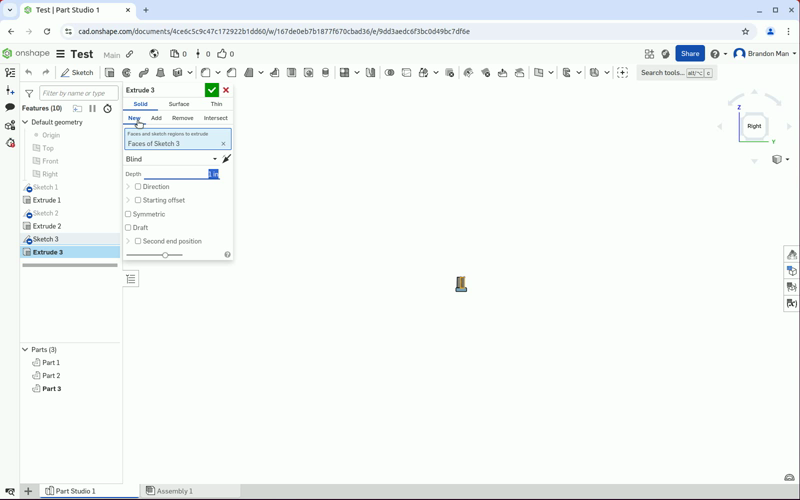
text(33.7)
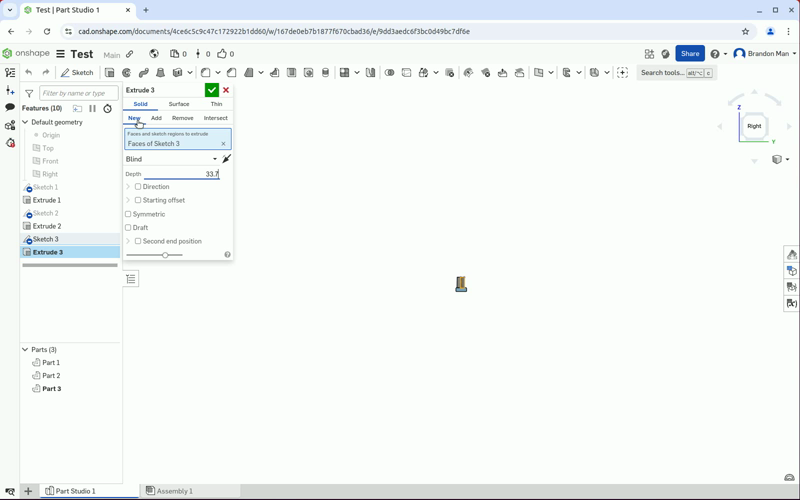
key(tab, 3)
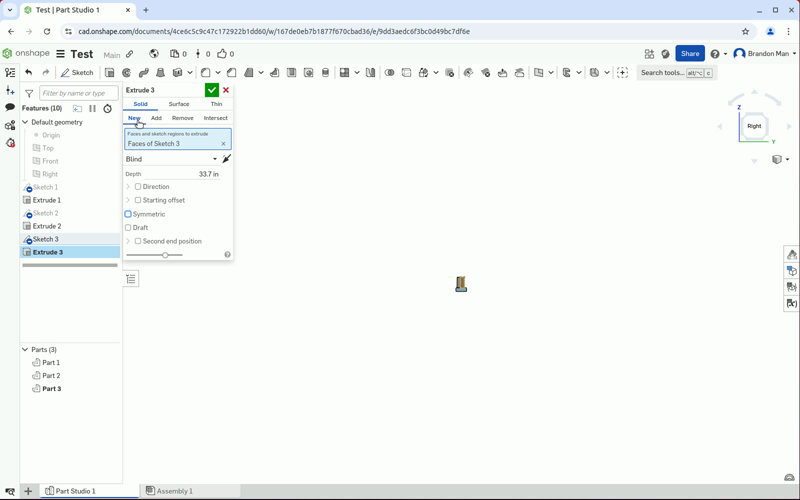
key(space)
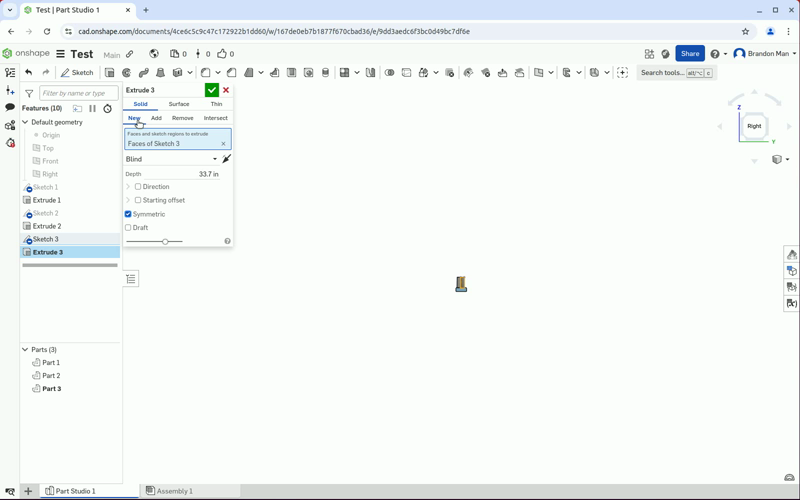
key(enter)
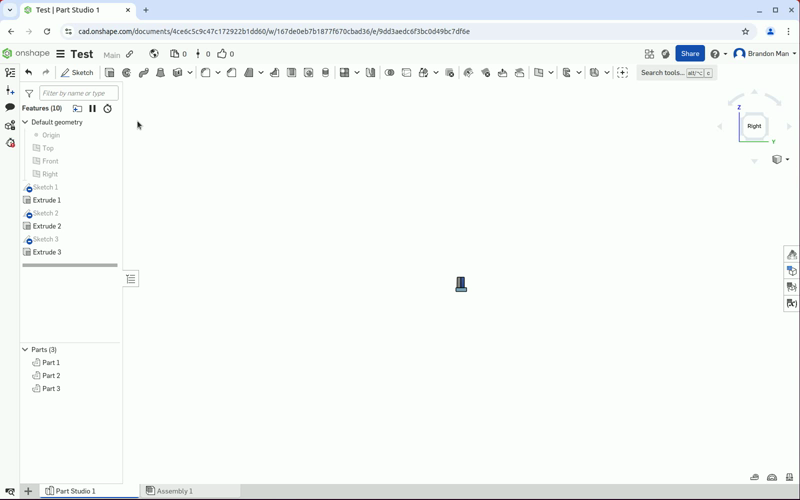
key(shift+h)
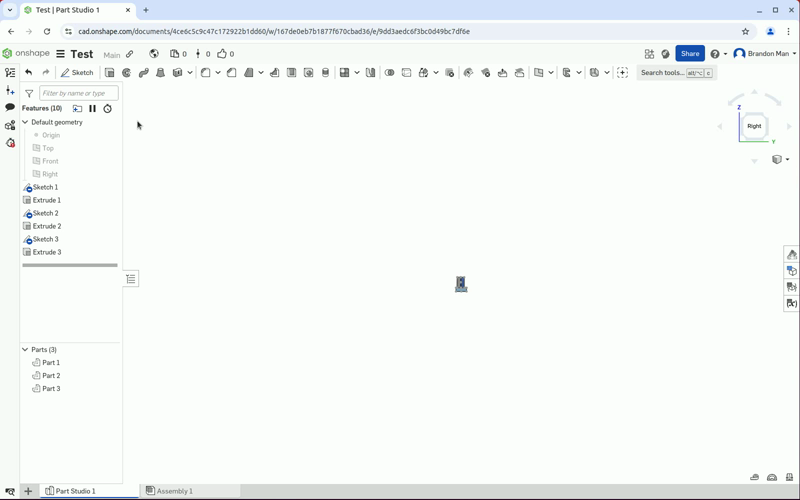
key(shift+h)
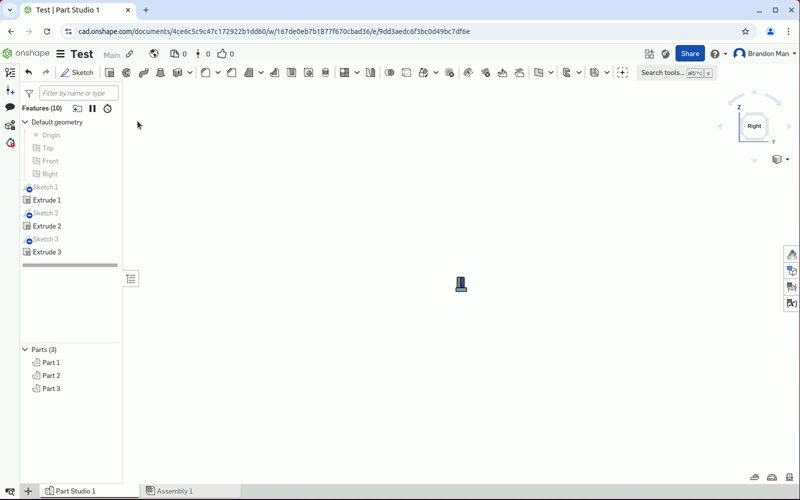
mouse_move(73, 189)
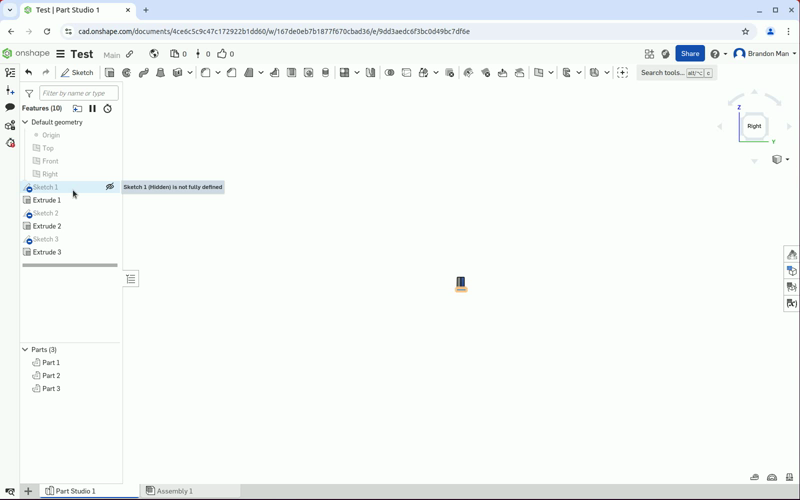
click(73, 189)
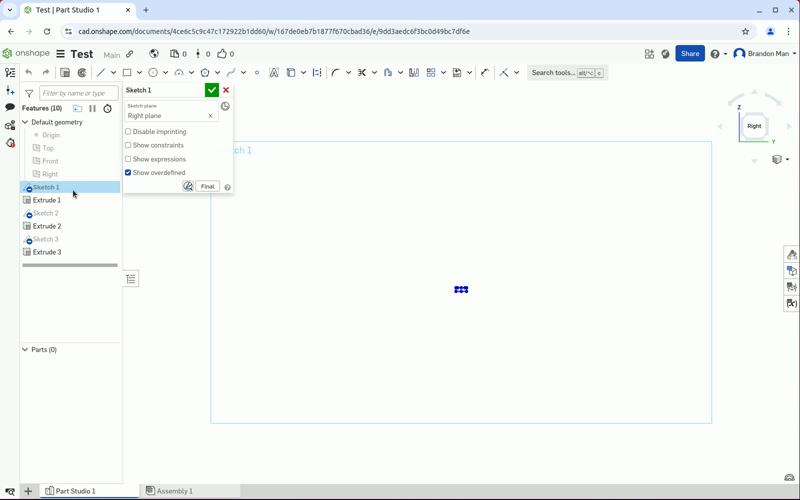
mouse_move(229, 92)
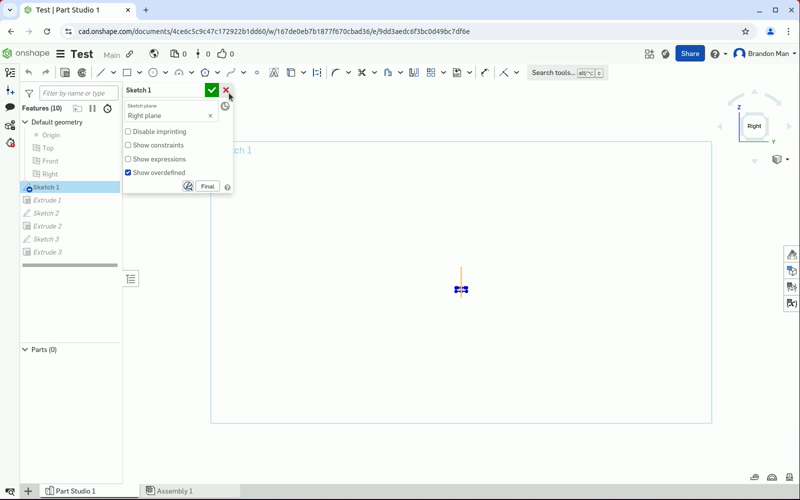
click(229, 92)
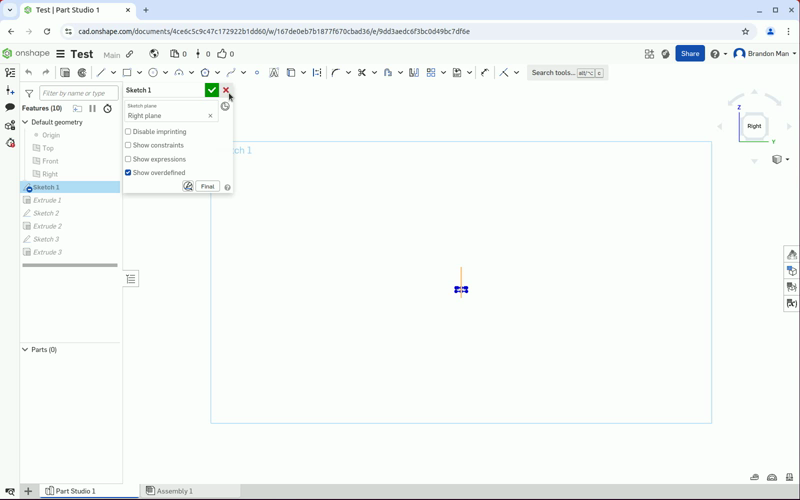
key(shift+s)
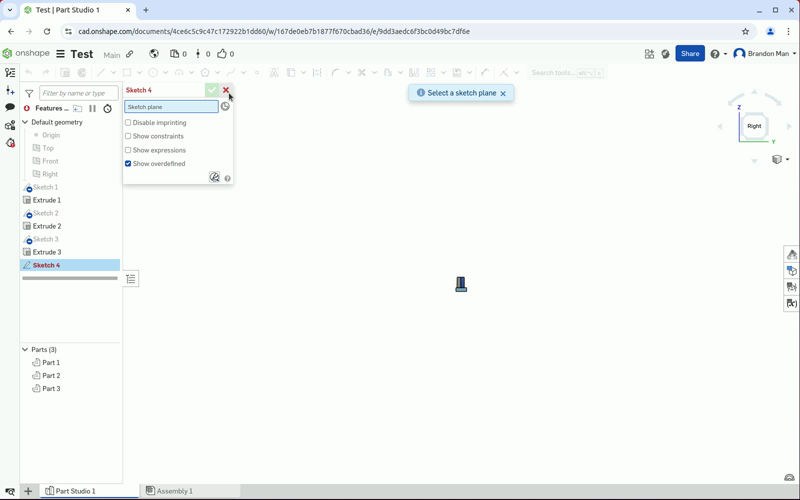
mouse_move(73, 176)
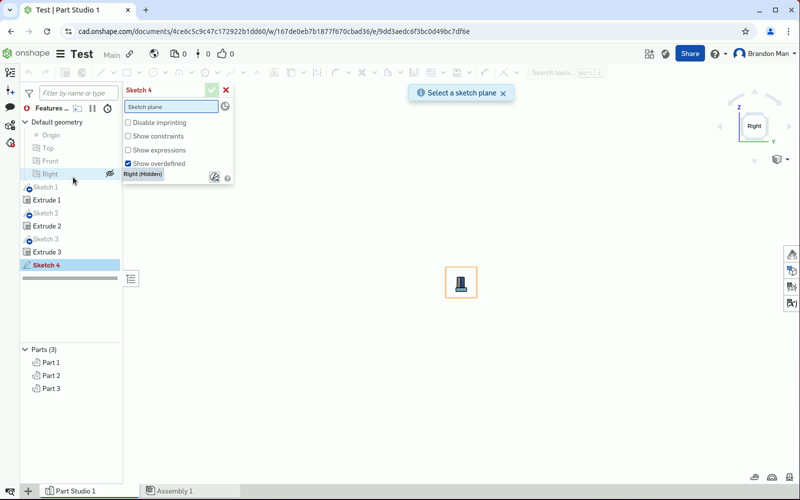
click(73, 176)
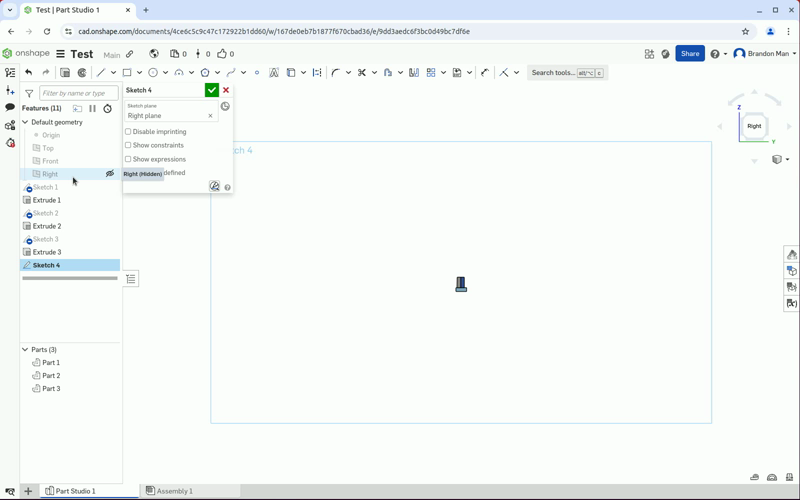
mouse_move(73, 352)
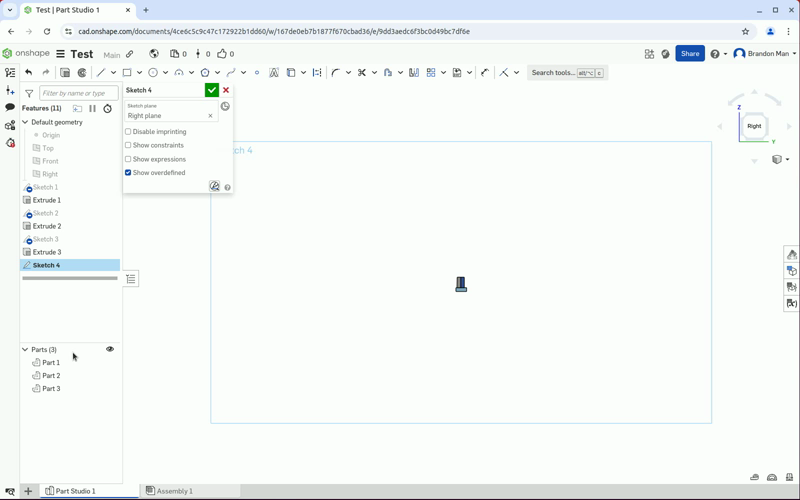
key(y)
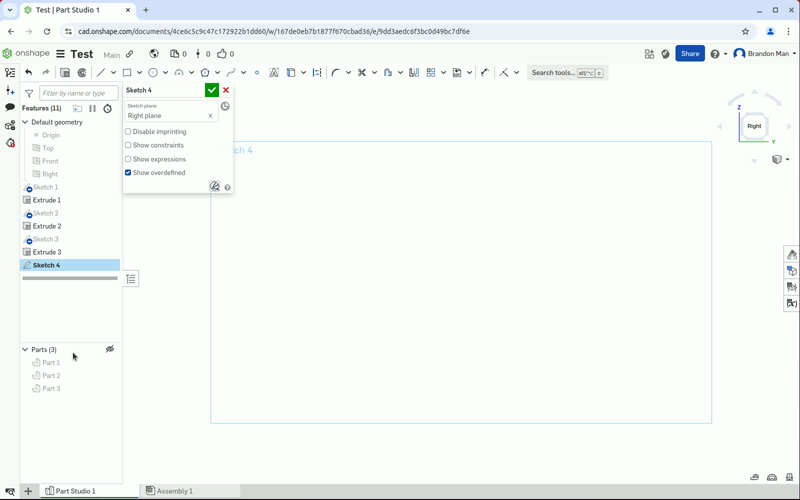
key(l)
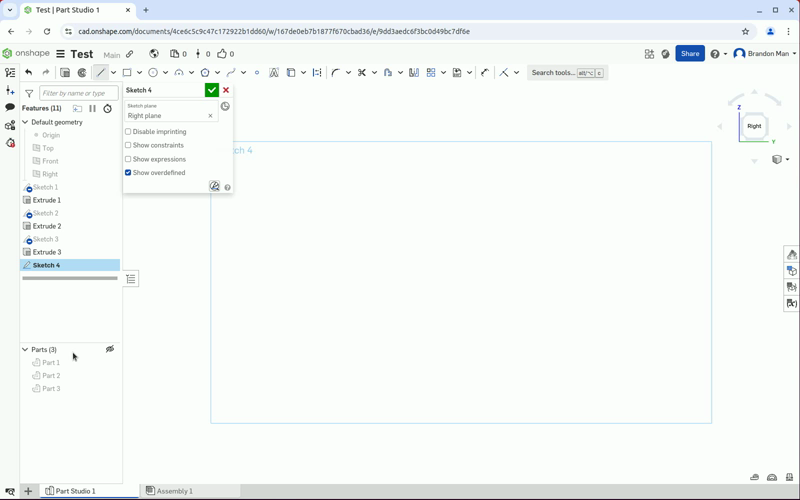
key_down(shift)
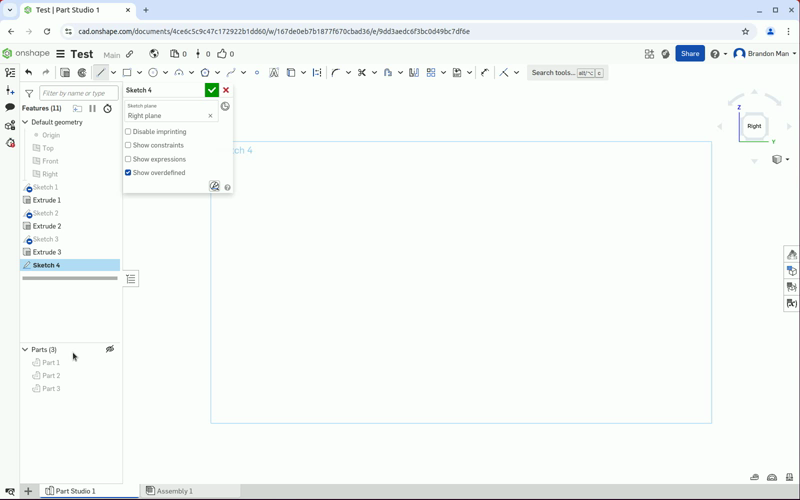
mouse_move(456, 278)
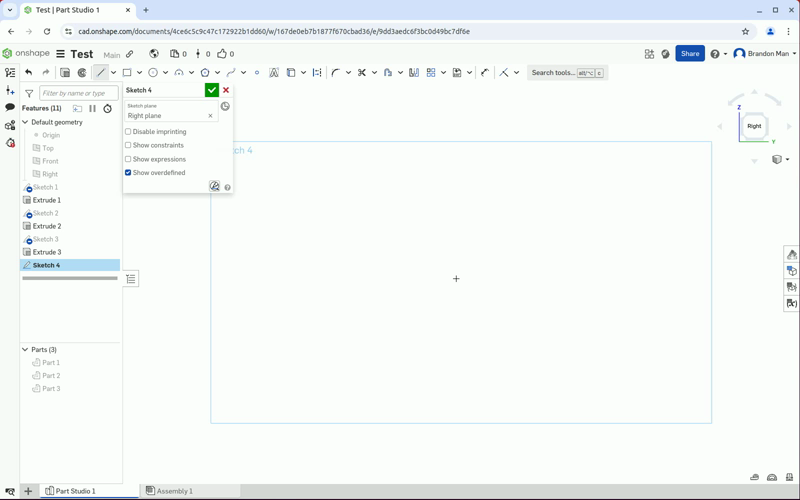
click(456, 278)
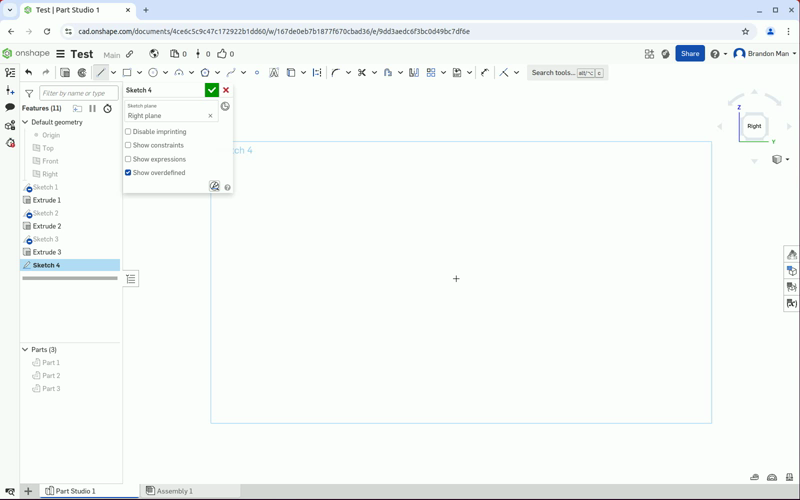
key_up(shift)
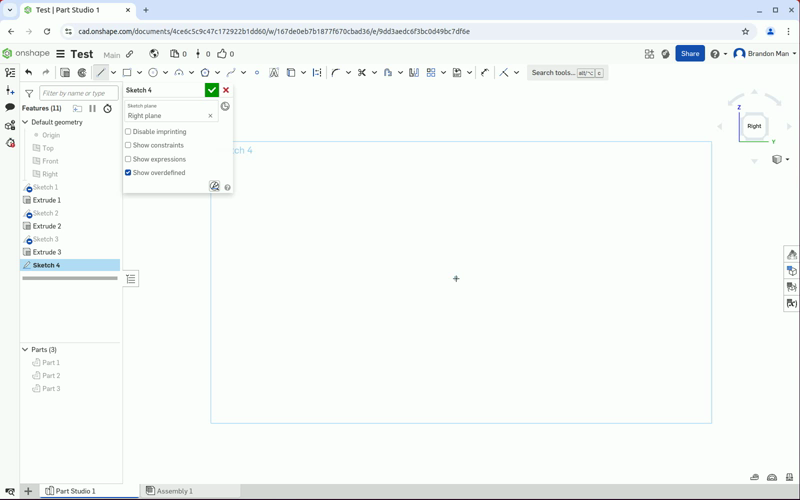
key_down(shift)
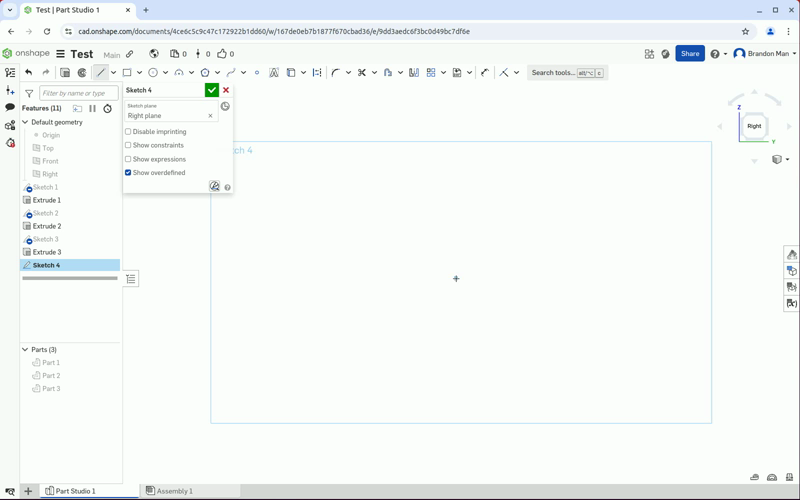
mouse_move(486, 278)
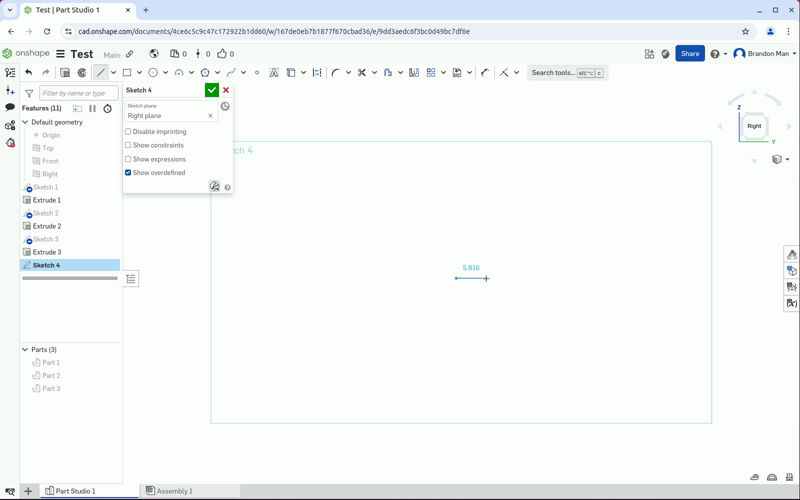
mouse_move(457, 278)
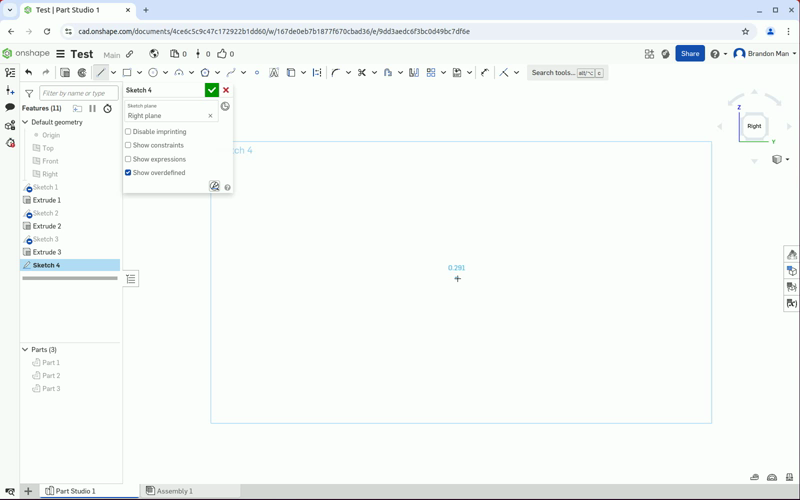
scroll(6)
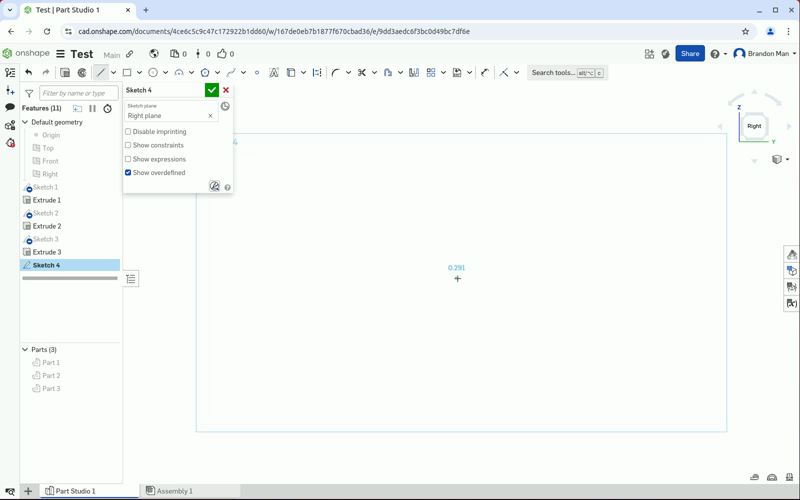
scroll(6)
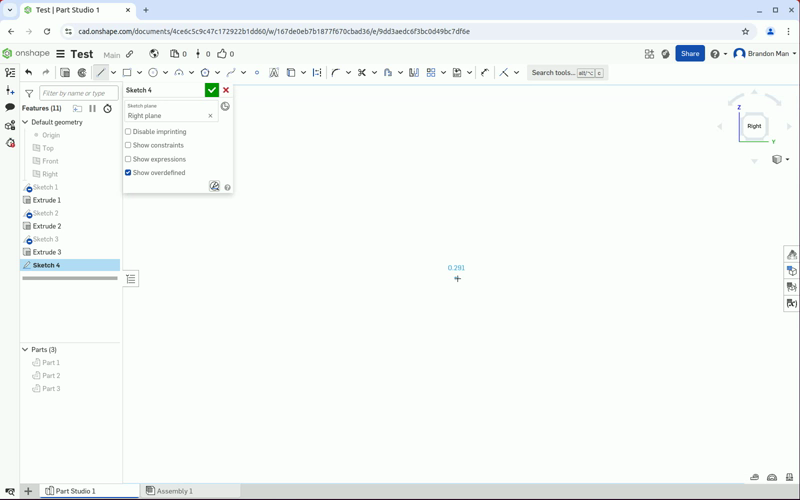
scroll(6)
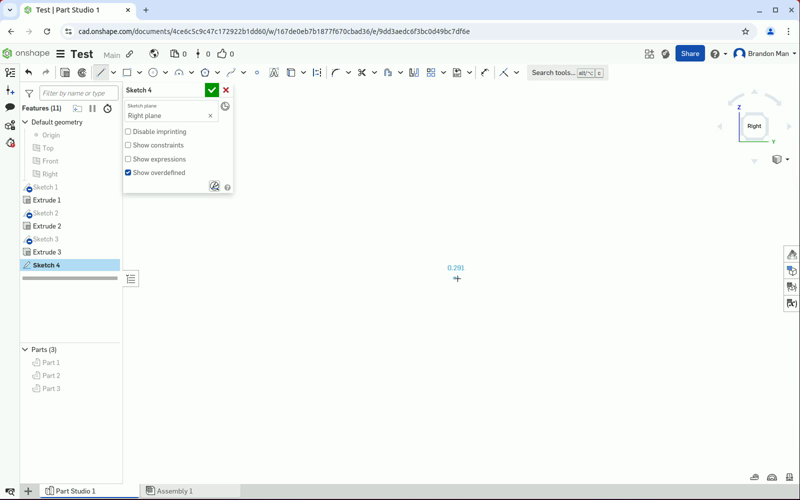
scroll(6)
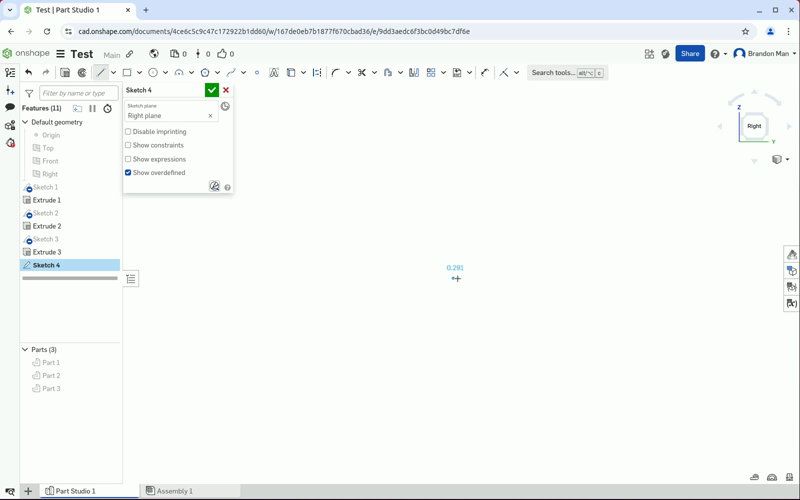
scroll(6)
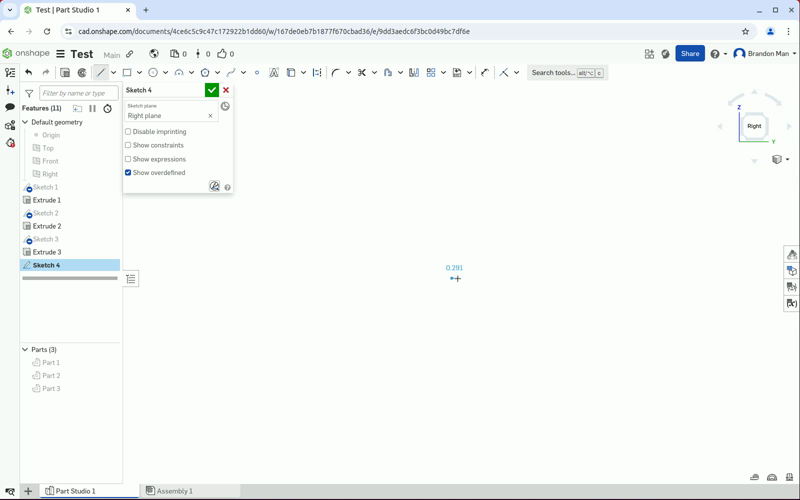
scroll(6)
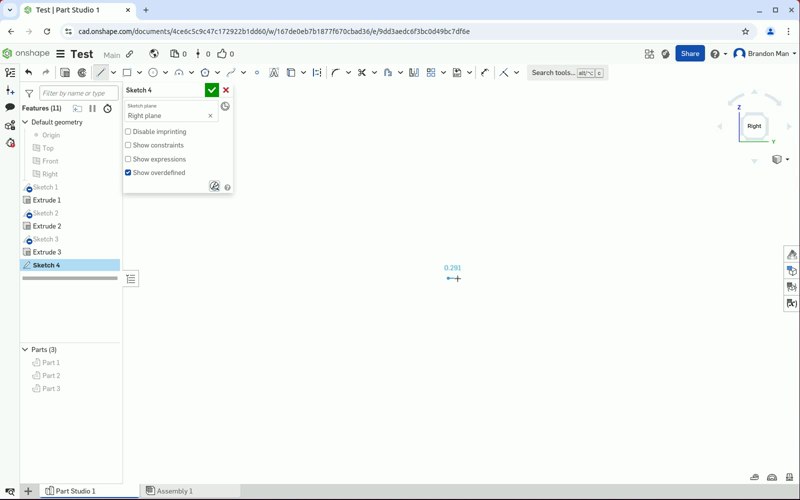
scroll(6)
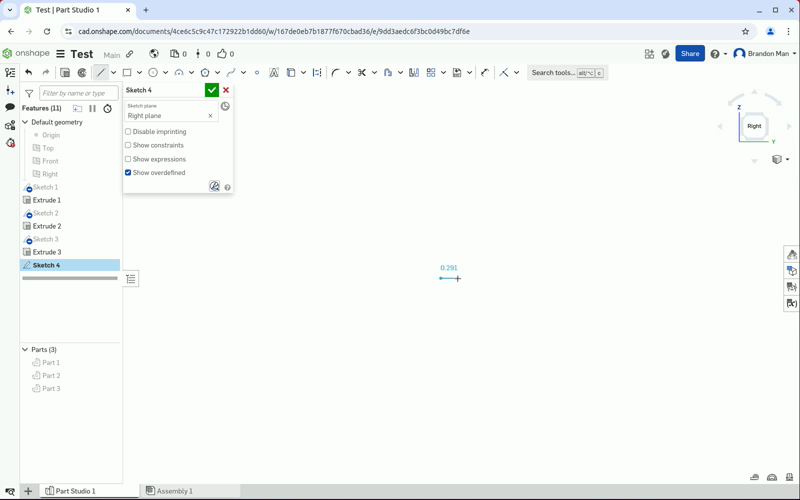
click(457, 278)
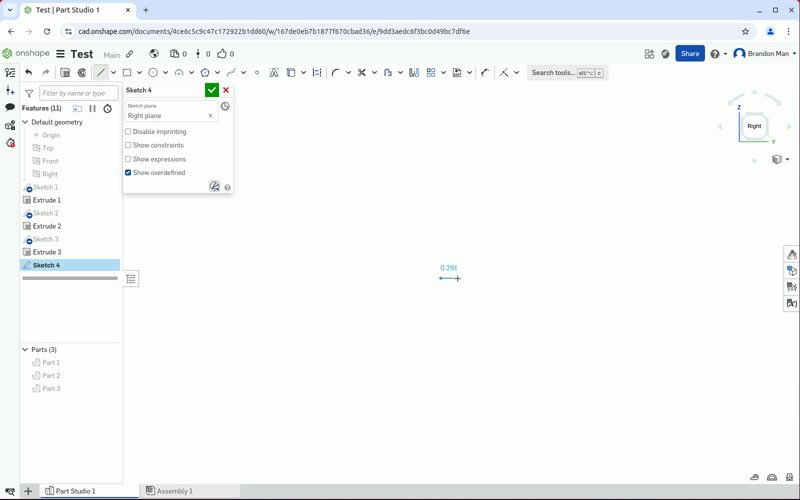
scroll(-6)
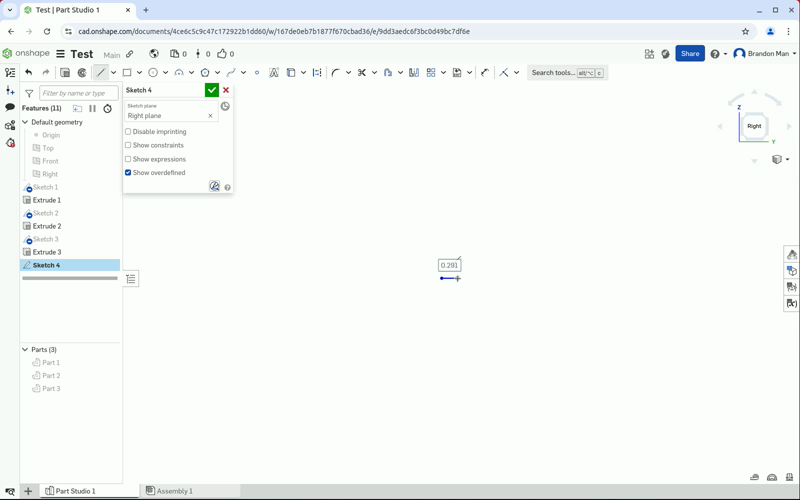
scroll(-6)
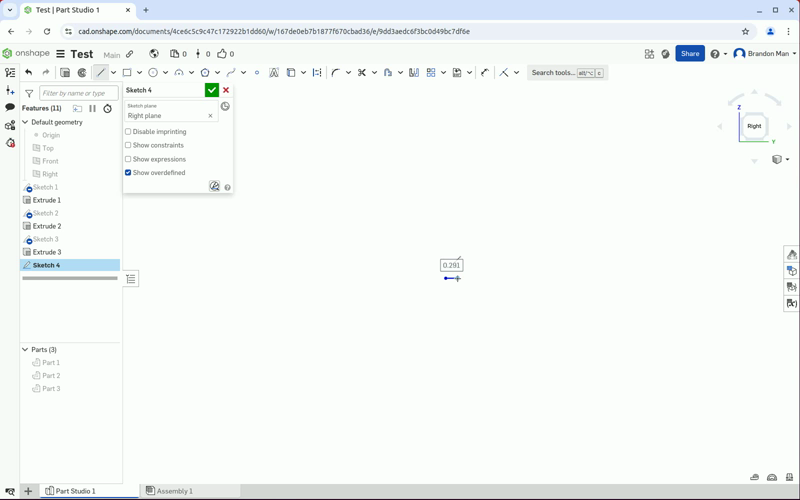
scroll(-6)
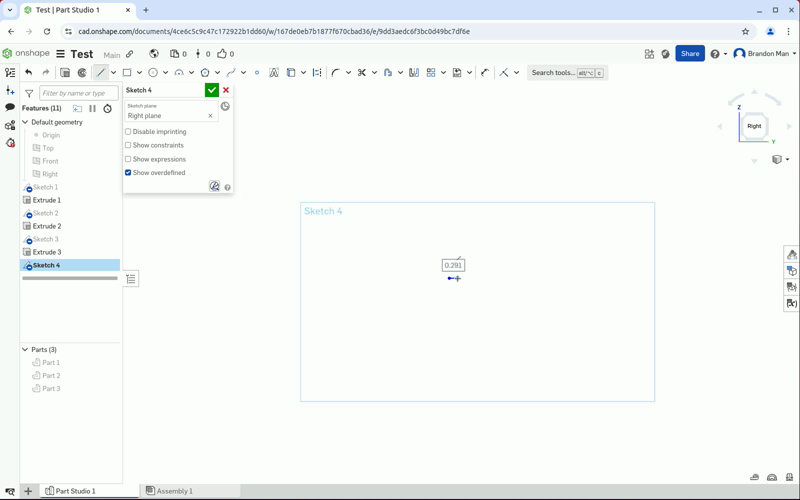
scroll(-6)
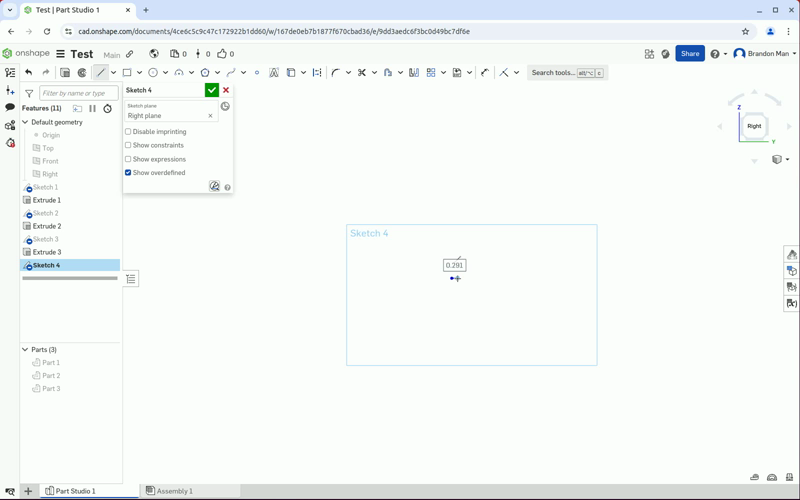
scroll(-6)
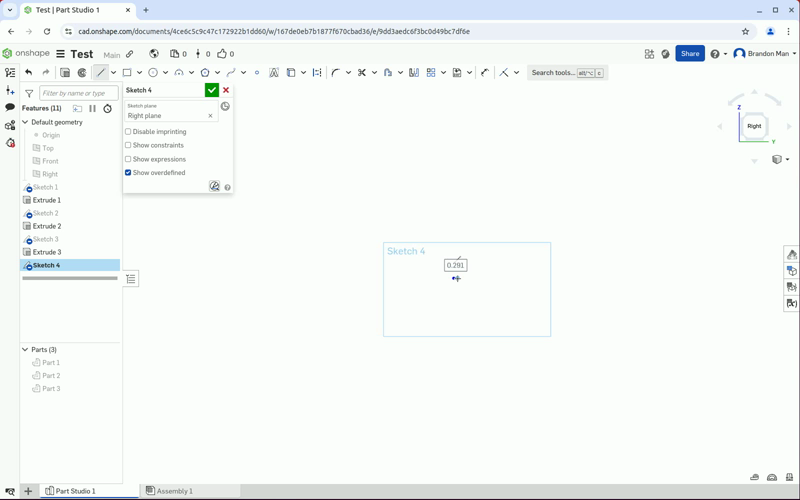
scroll(-6)
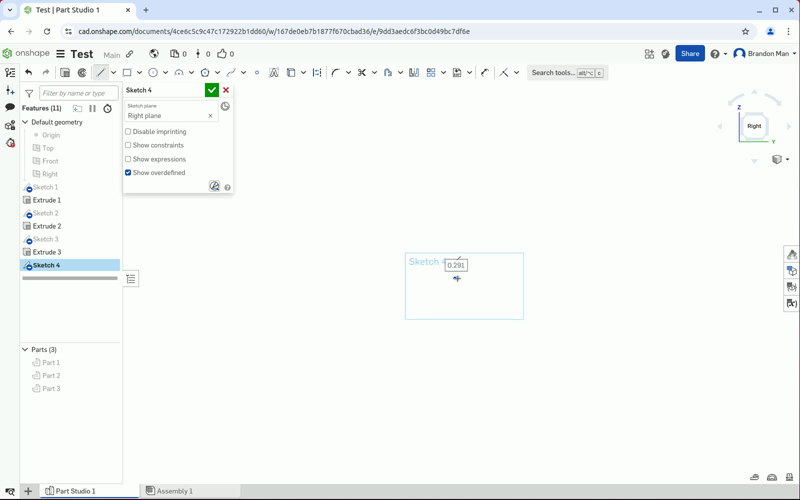
scroll(-6)
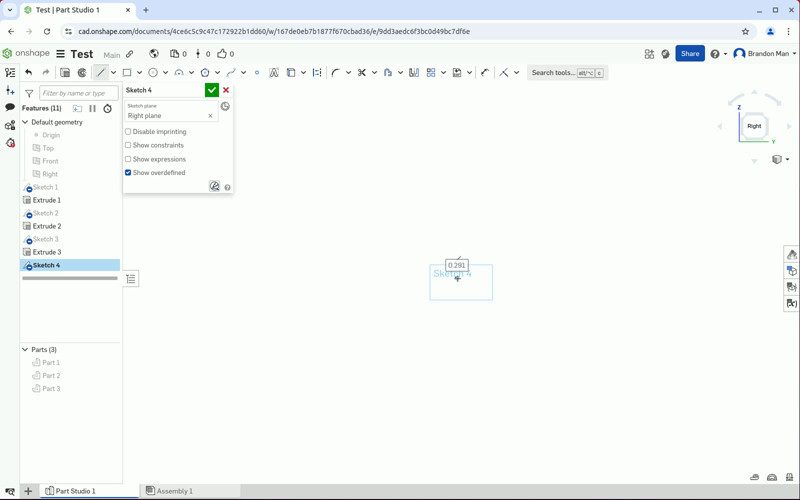
key_up(shift)
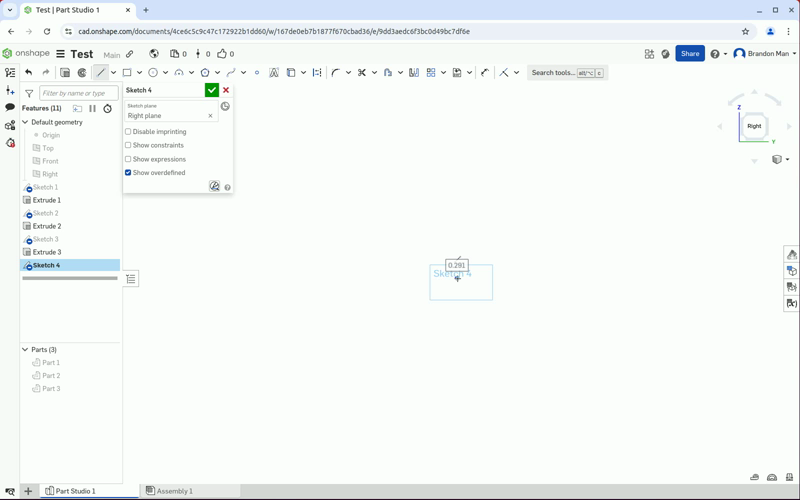
key_down(shift)
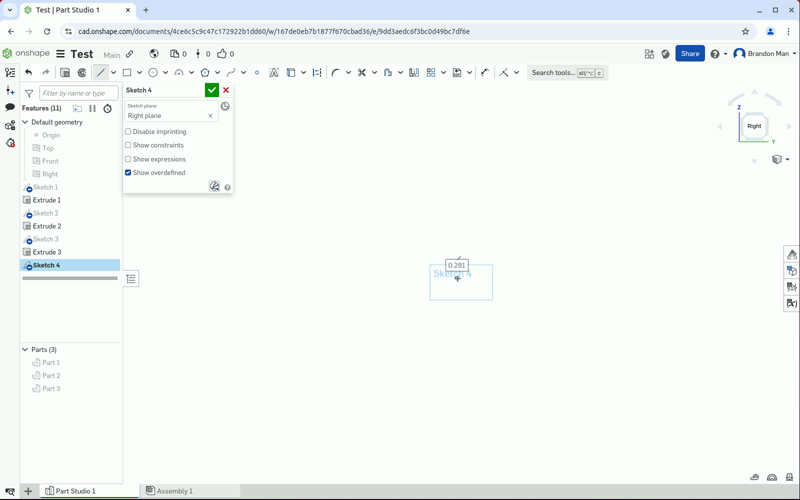
mouse_move(487, 278)
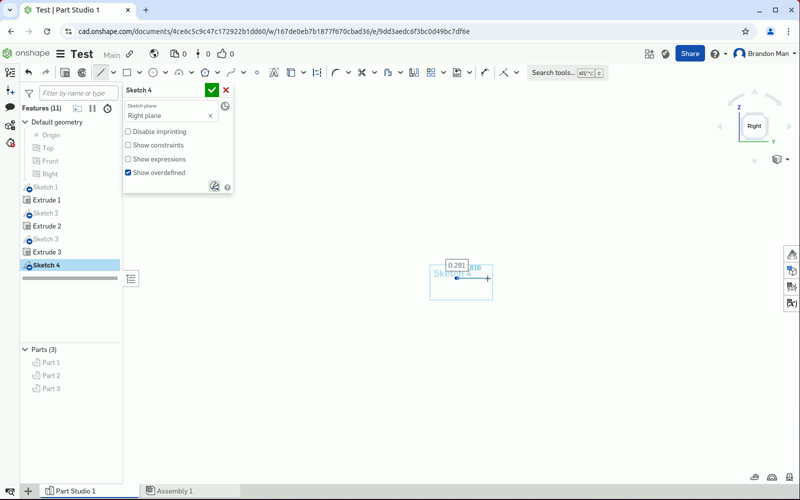
mouse_move(461, 278)
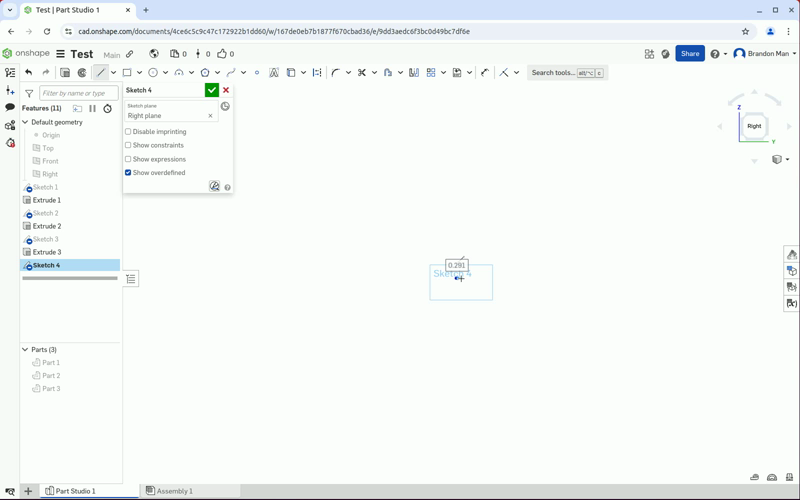
scroll(6)
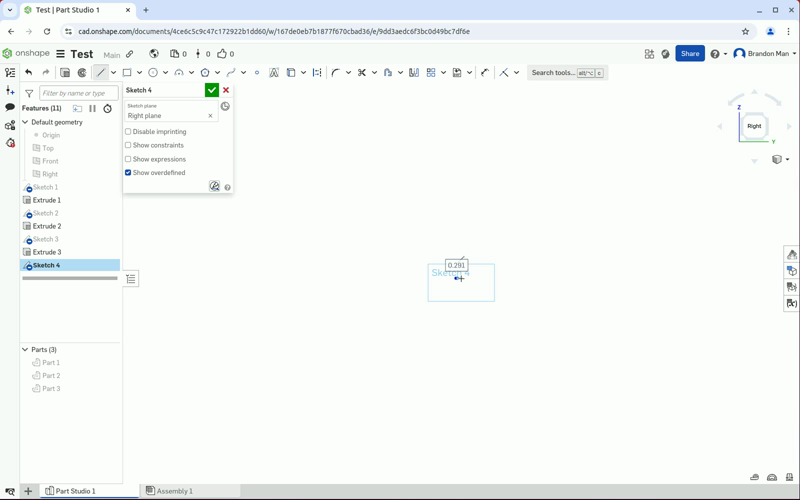
scroll(6)
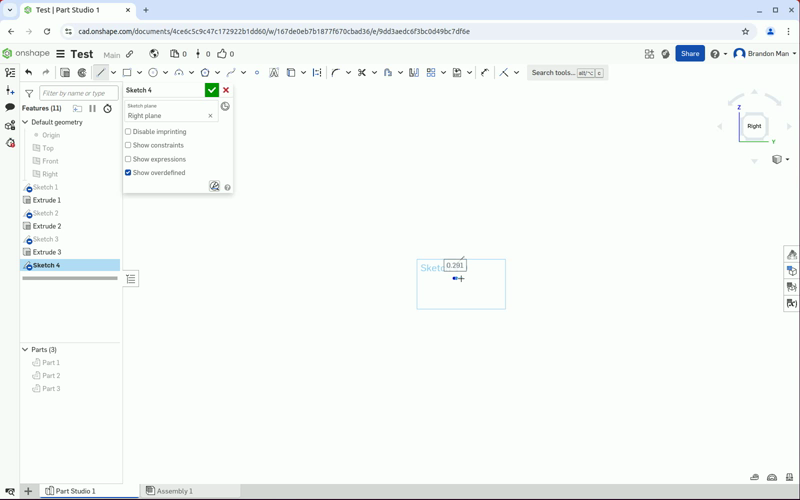
scroll(6)
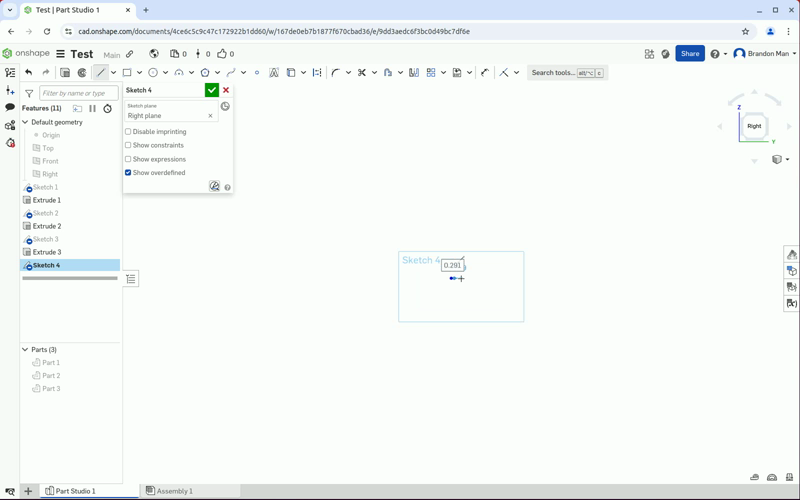
scroll(6)
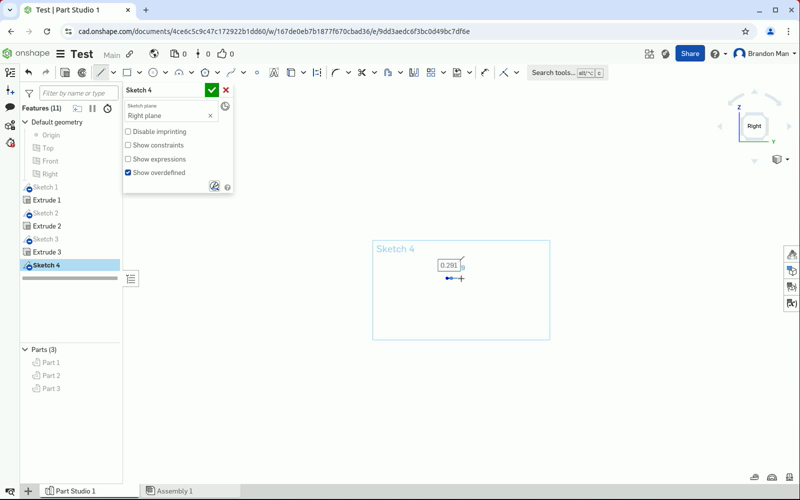
scroll(6)
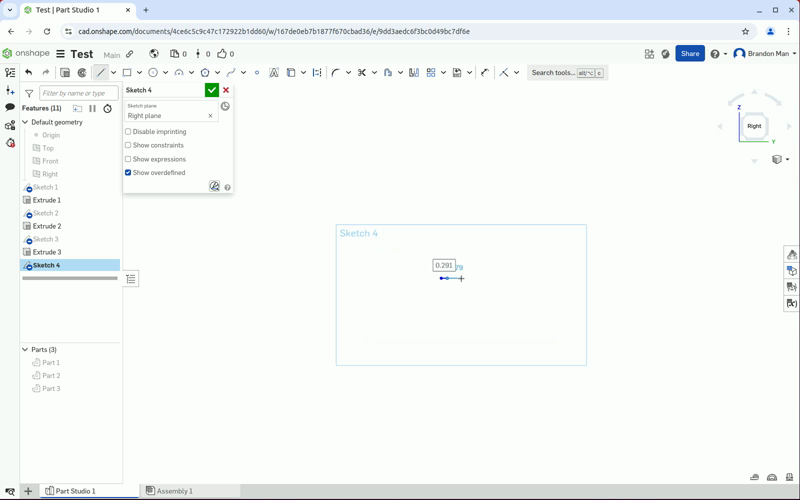
scroll(6)
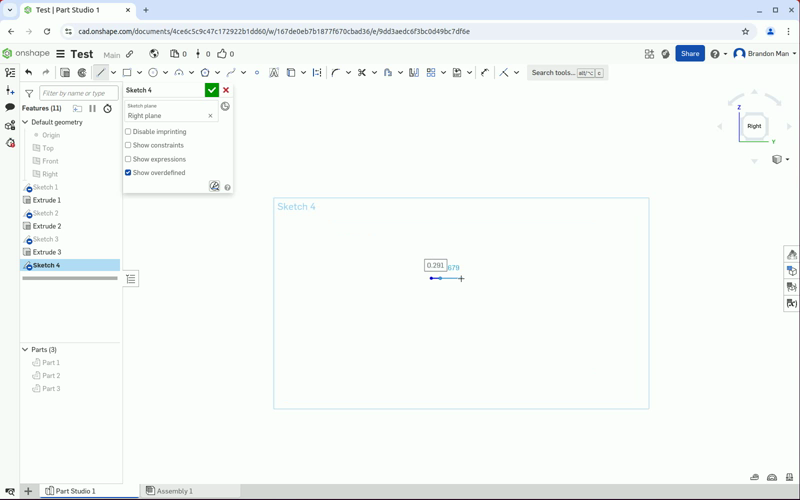
scroll(6)
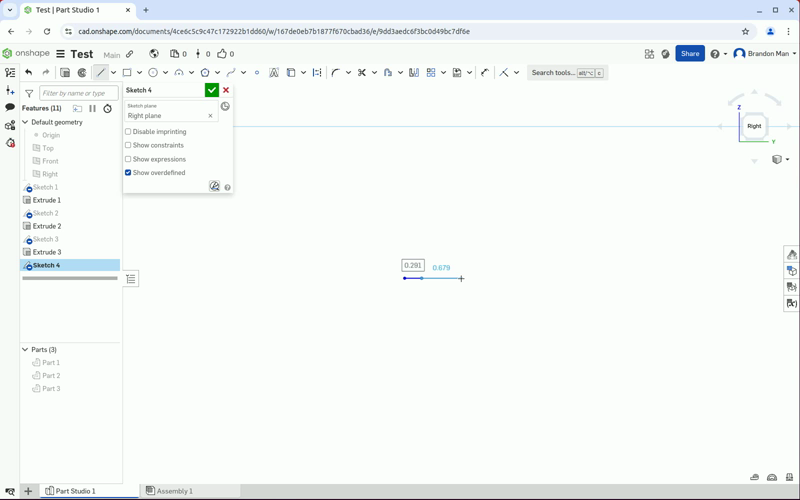
click(461, 278)
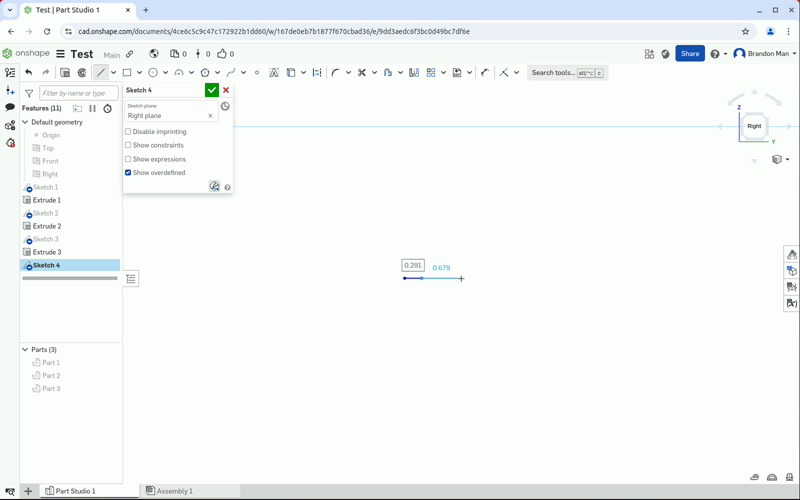
scroll(-6)
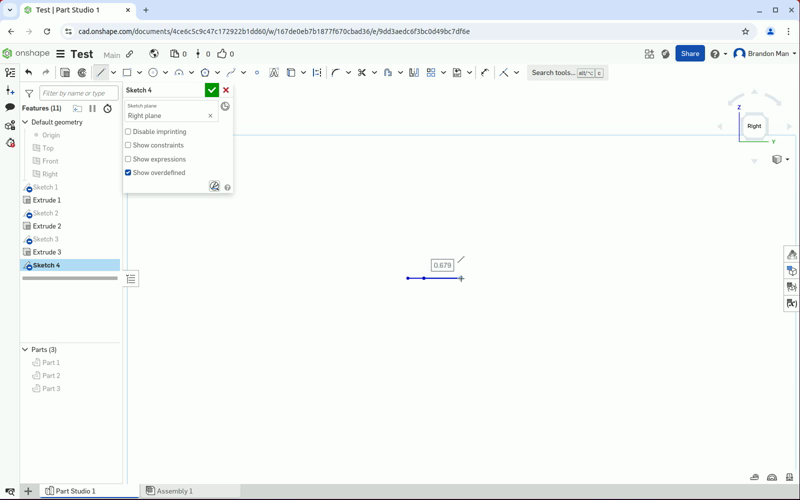
scroll(-6)
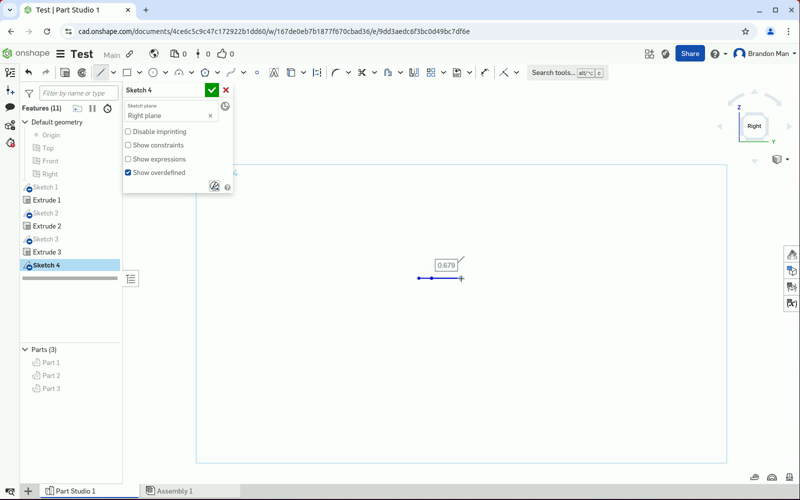
scroll(-6)
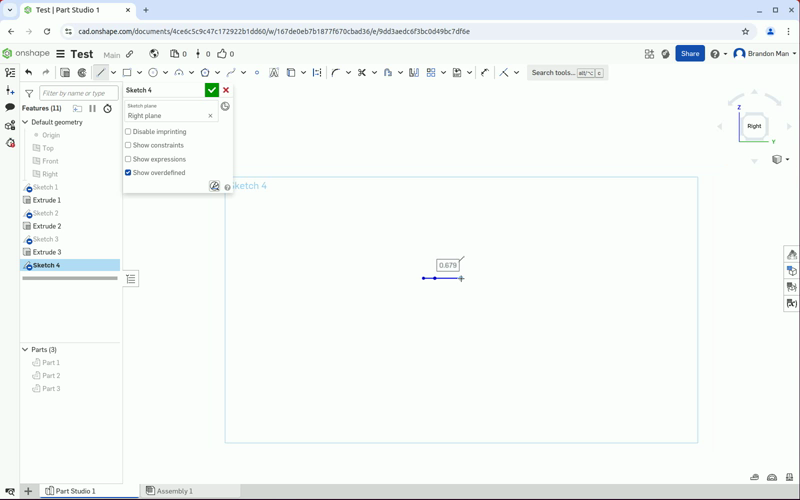
scroll(-6)
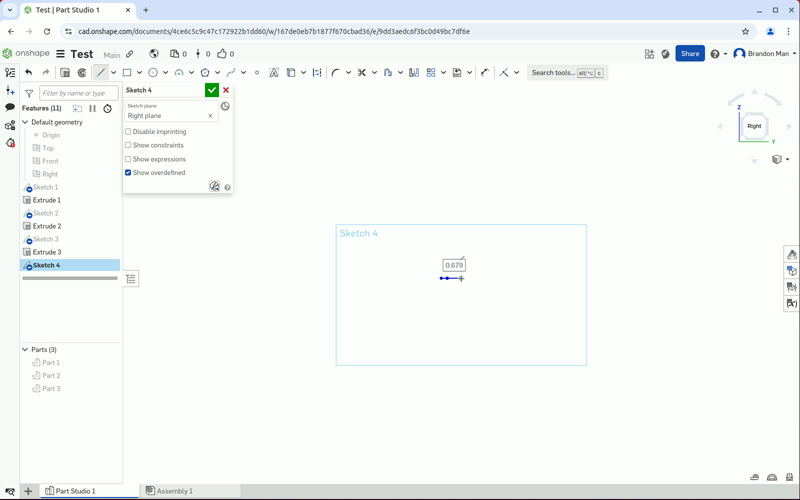
scroll(-6)
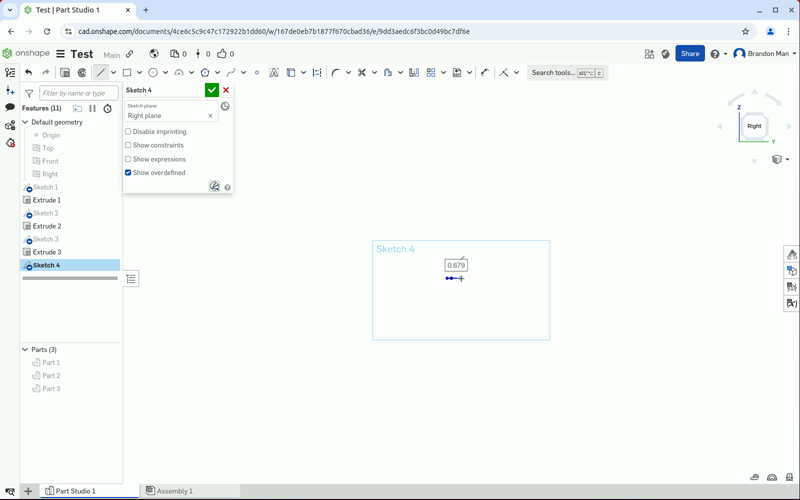
scroll(-6)
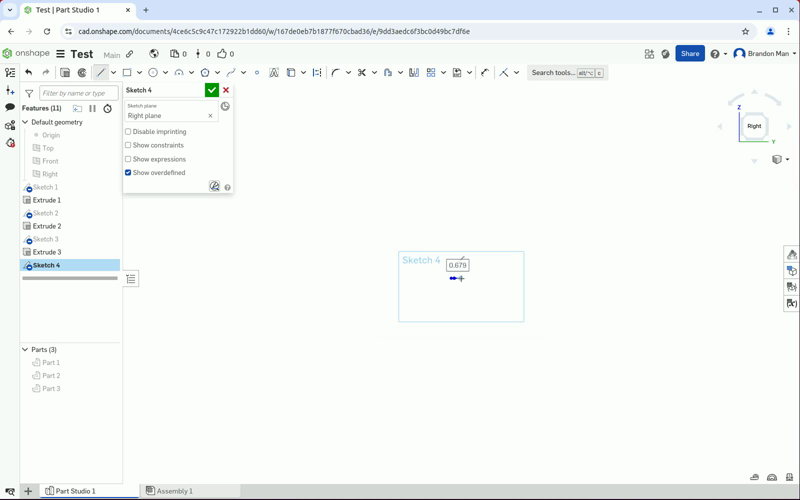
scroll(-6)
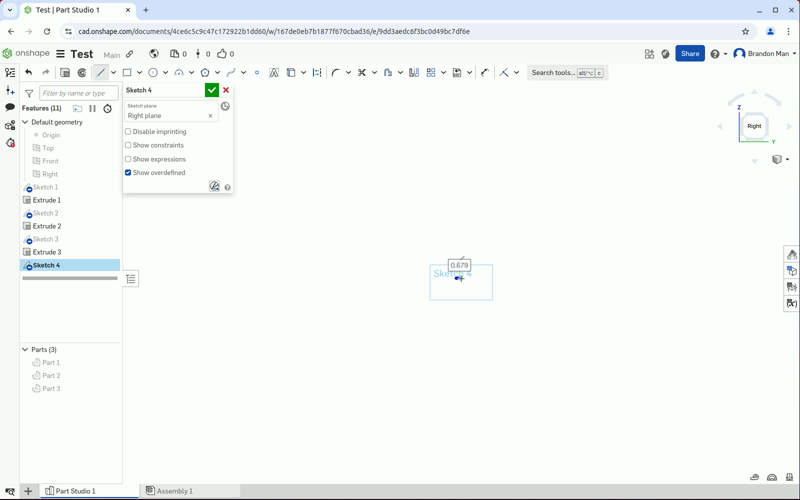
key_up(shift)
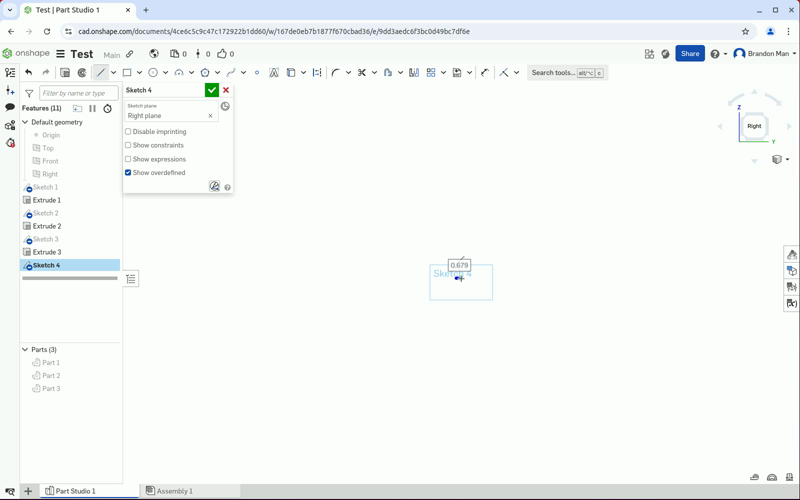
key_down(shift)
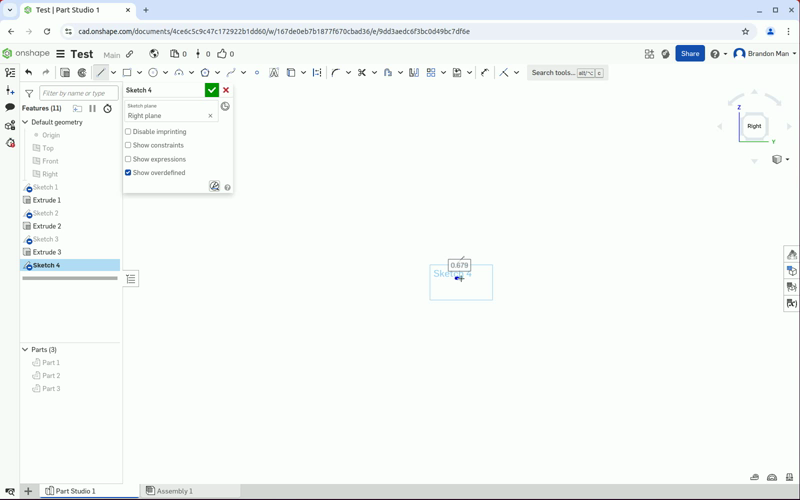
mouse_move(491, 278)
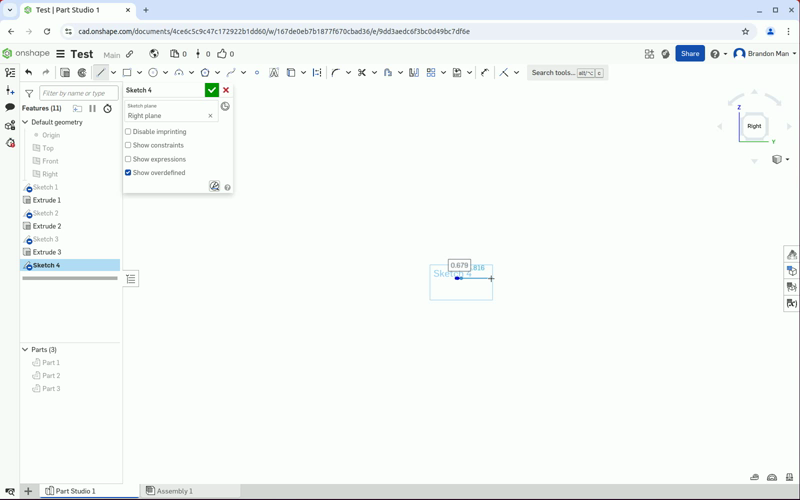
mouse_move(464, 278)
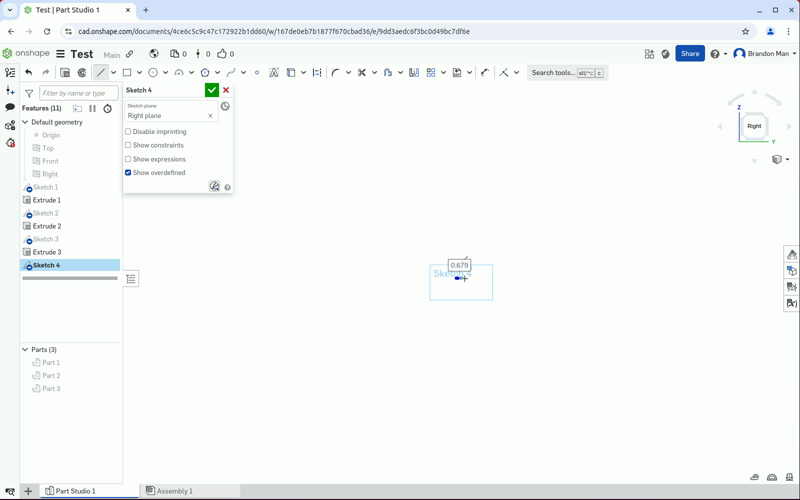
scroll(6)
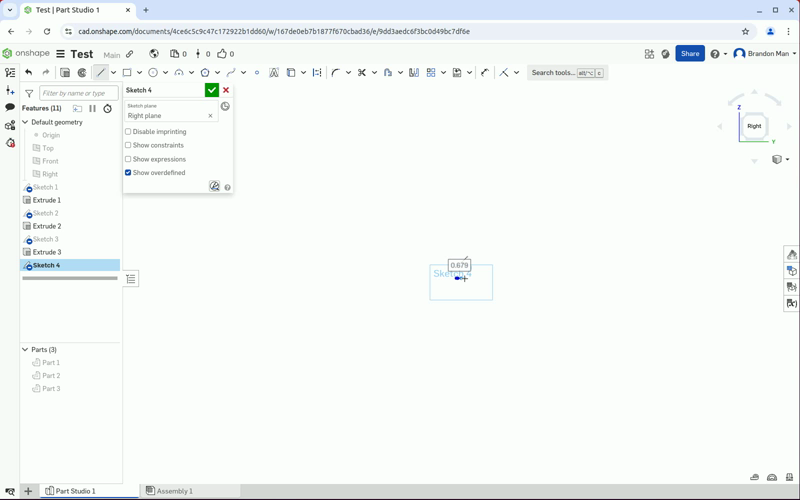
scroll(6)
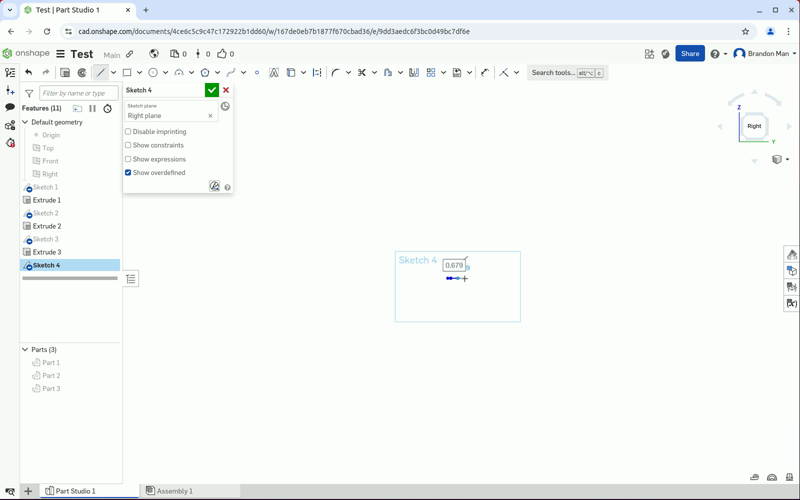
scroll(6)
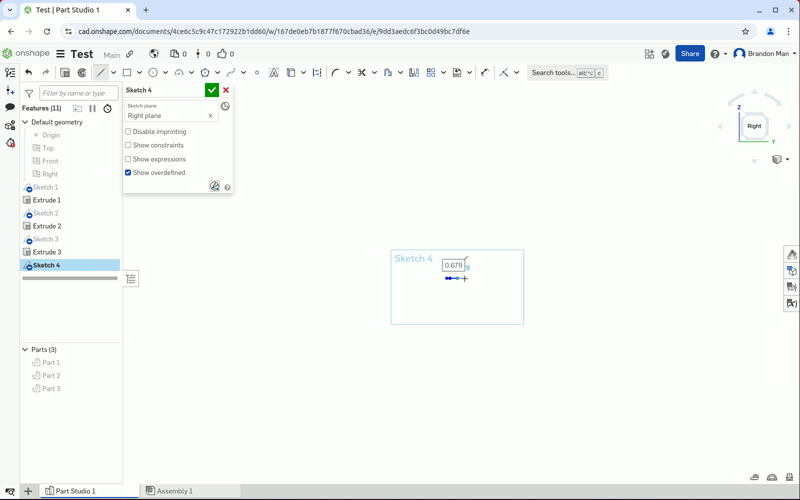
scroll(6)
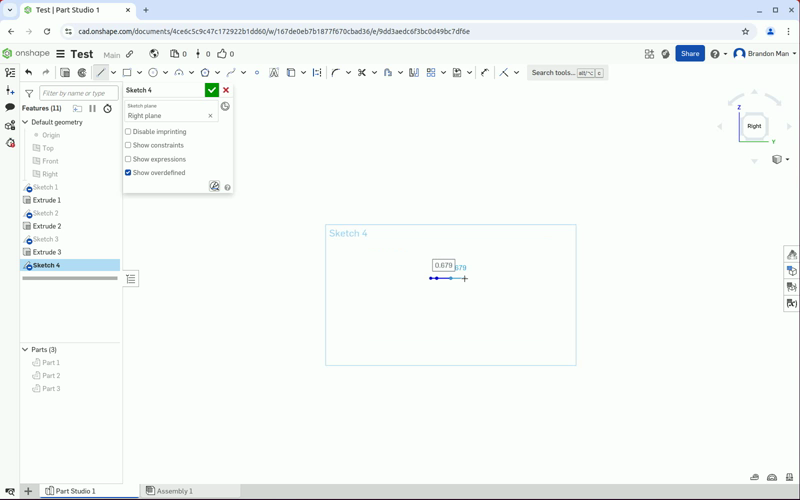
scroll(6)
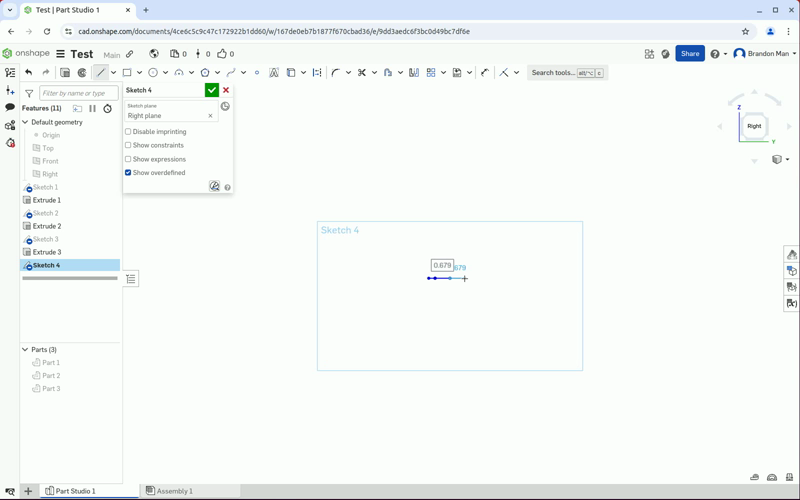
scroll(6)
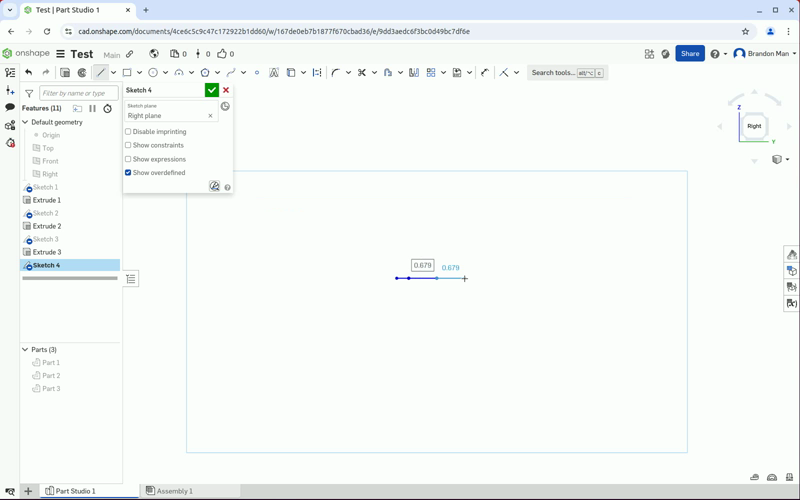
scroll(6)
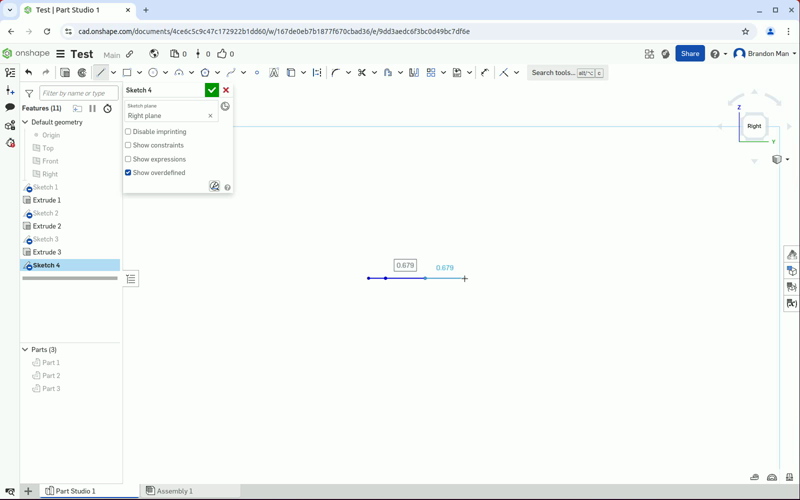
click(464, 278)
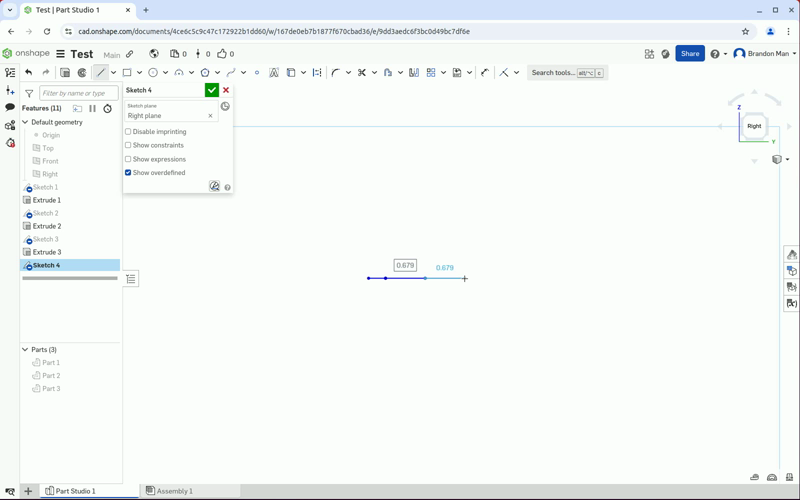
scroll(-6)
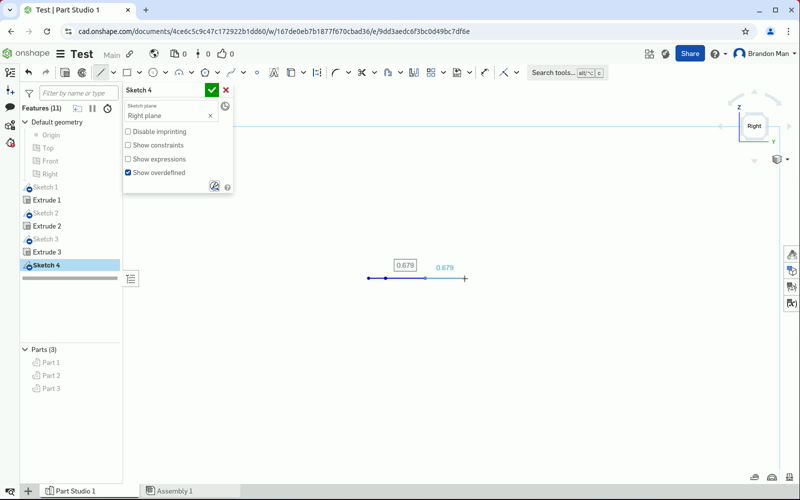
scroll(-6)
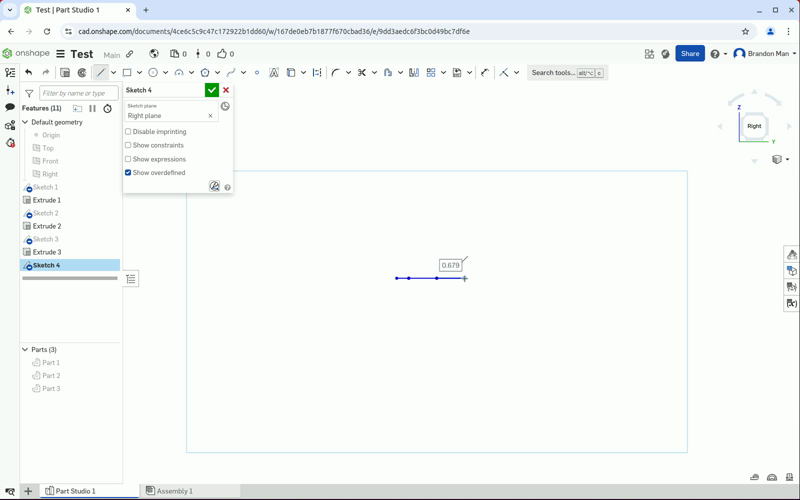
scroll(-6)
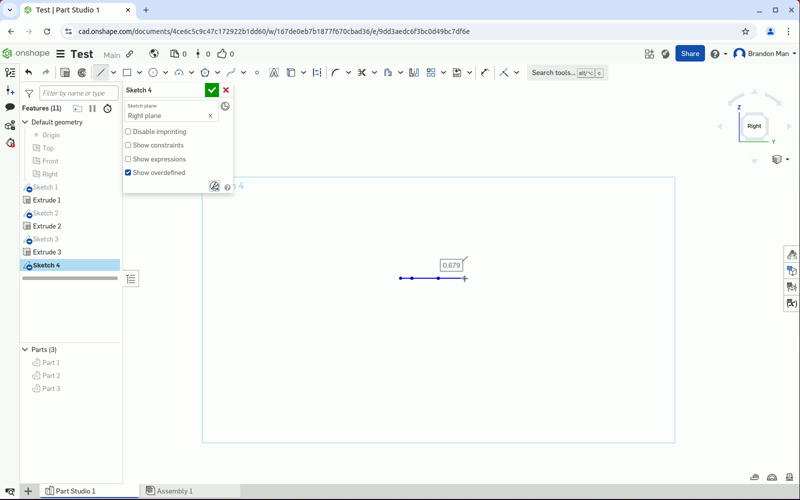
scroll(-6)
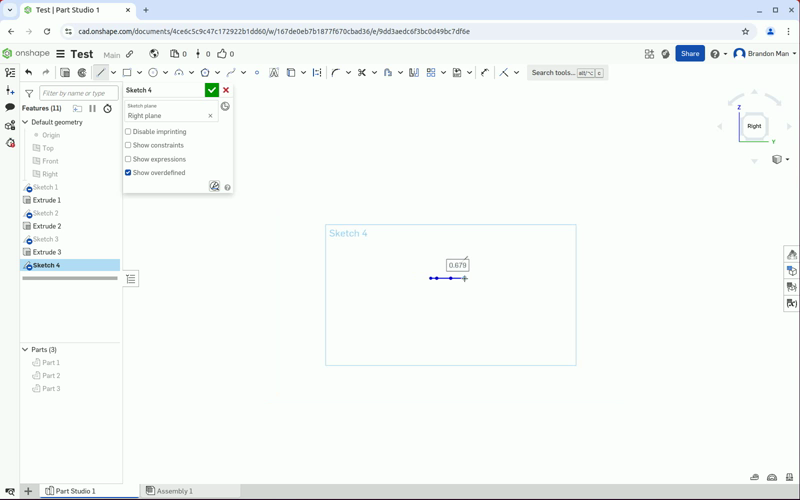
scroll(-6)
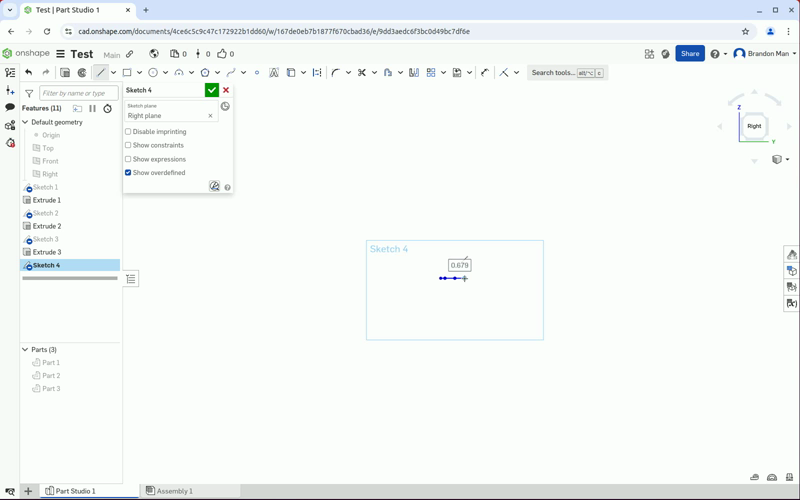
scroll(-6)
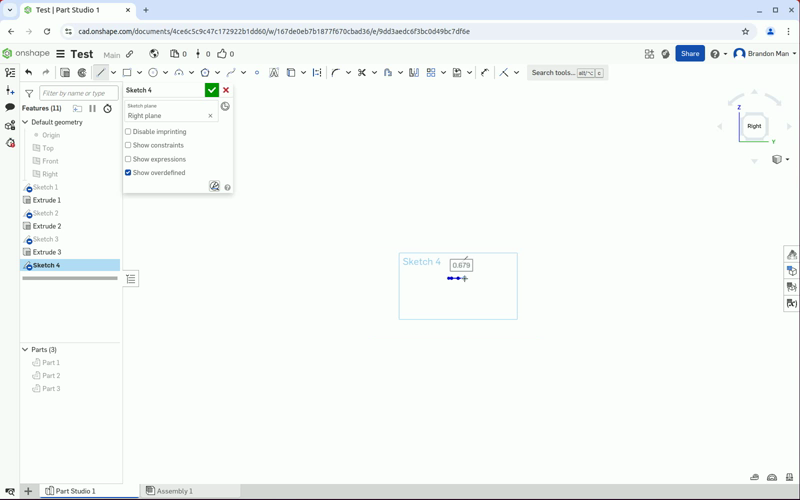
scroll(-6)
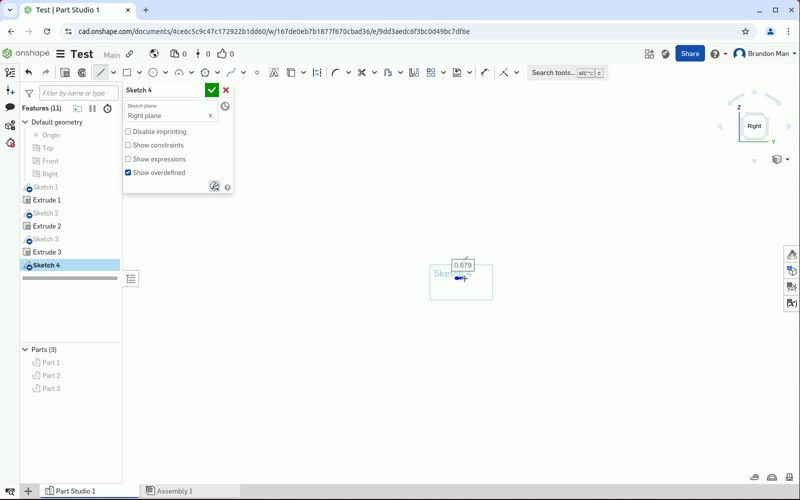
key_up(shift)
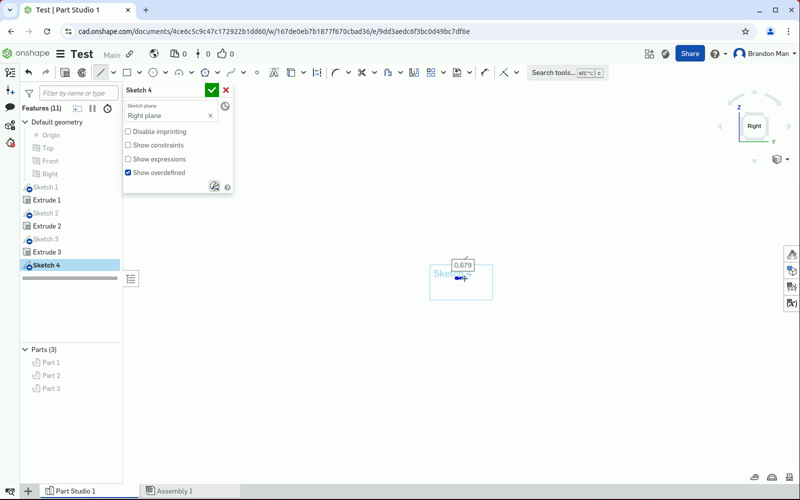
key_down(shift)
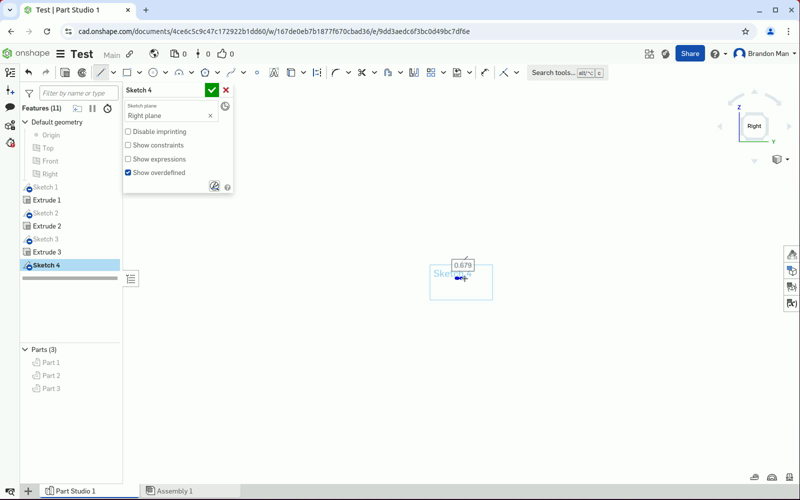
mouse_move(494, 278)
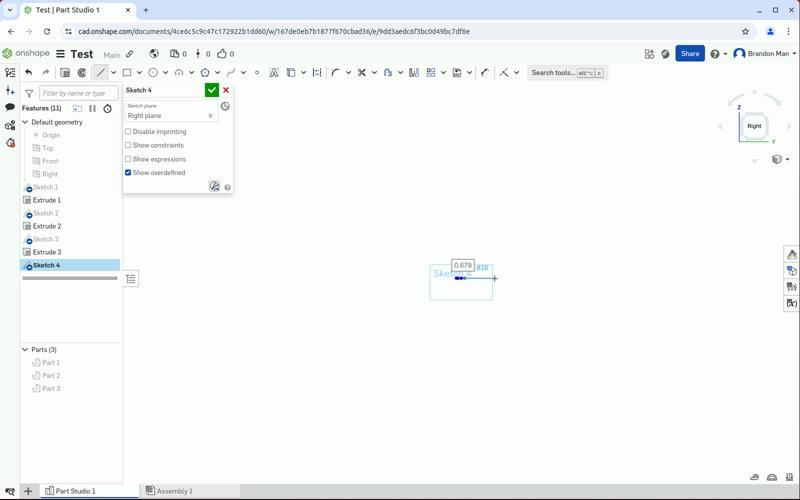
mouse_move(466, 278)
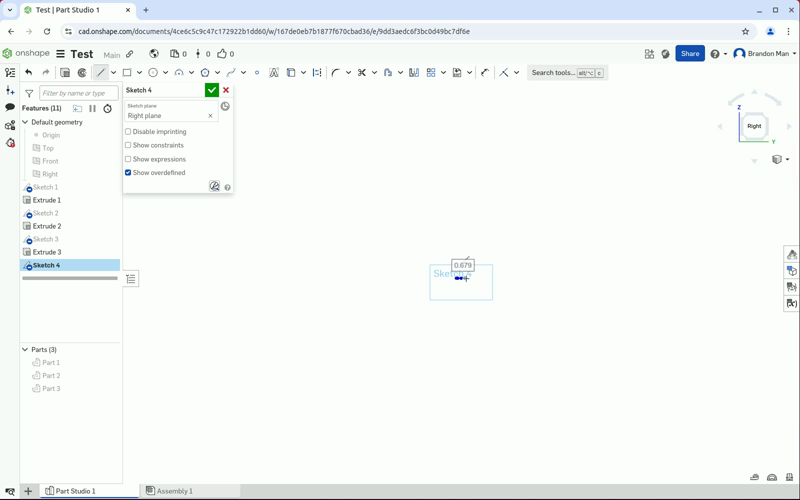
scroll(6)
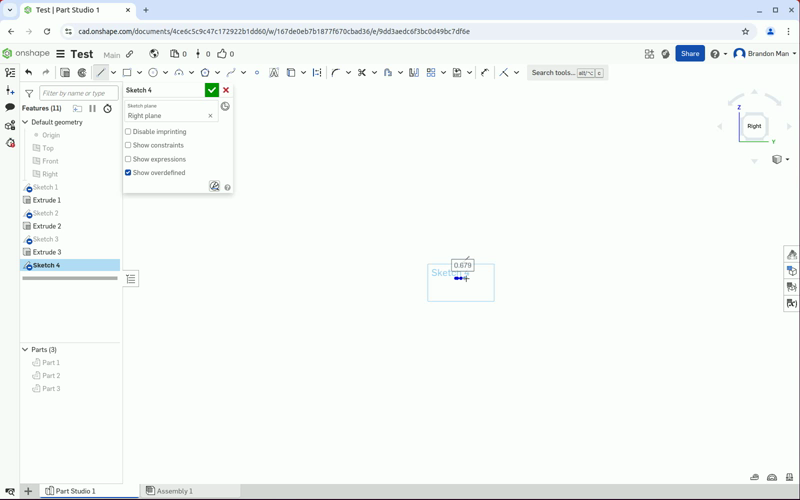
scroll(6)
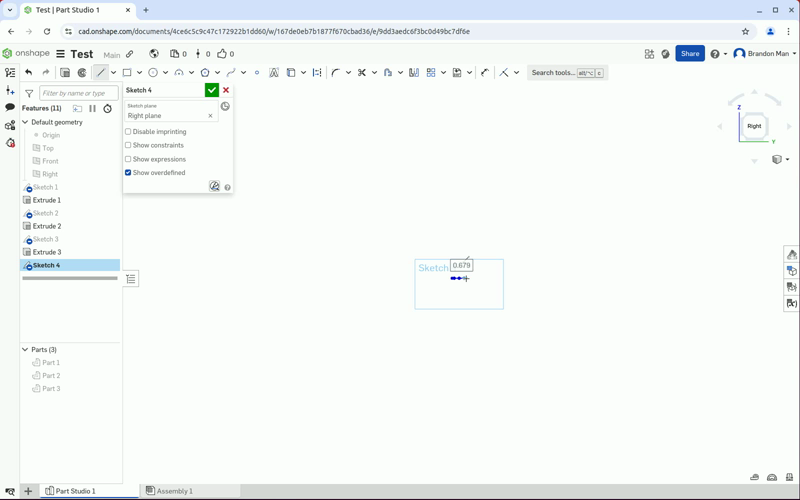
scroll(6)
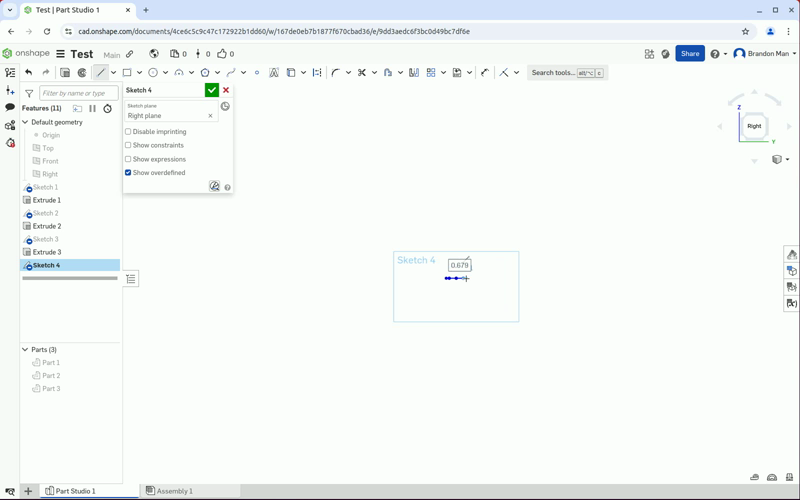
scroll(6)
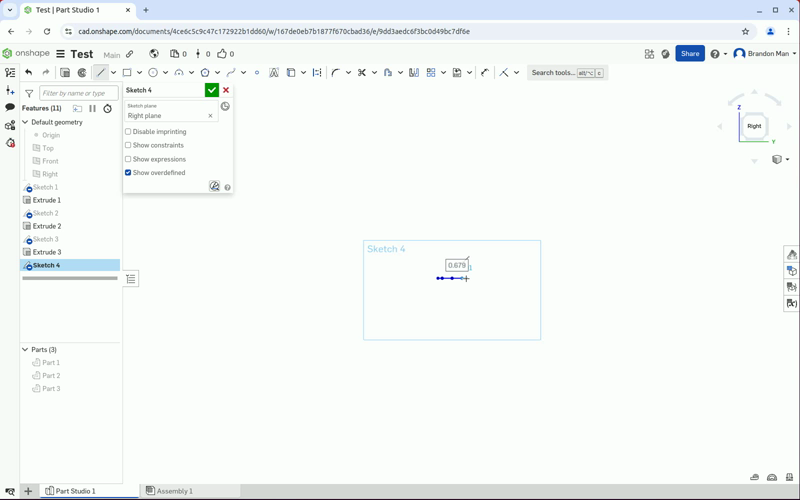
scroll(6)
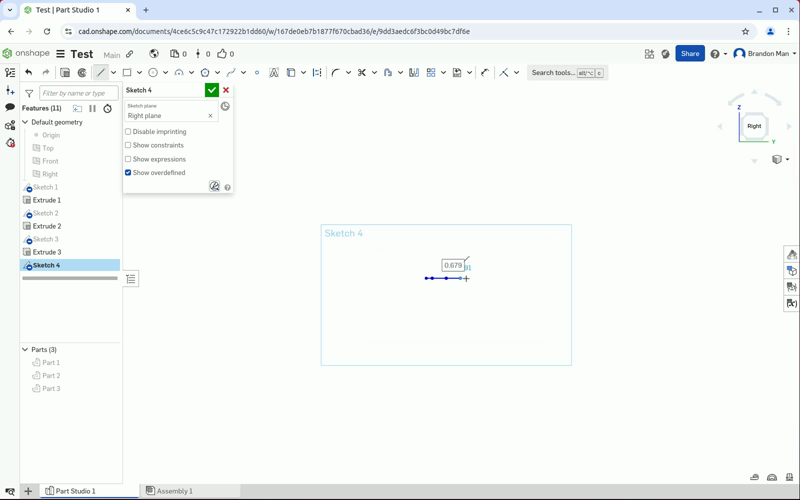
scroll(6)
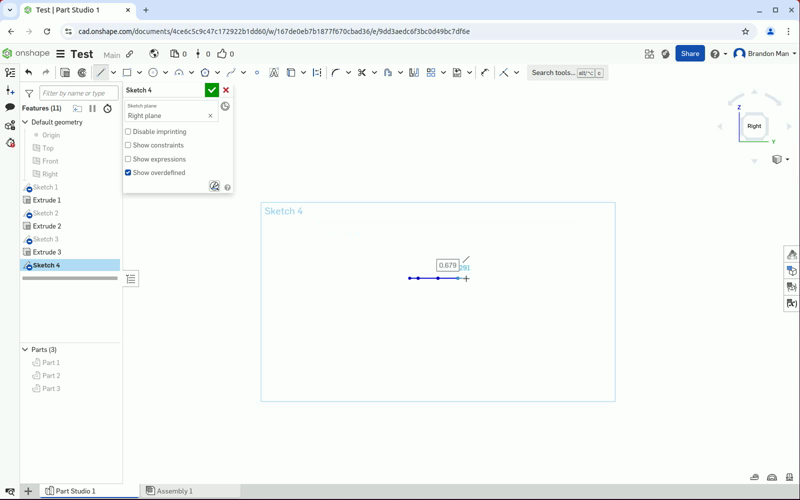
scroll(6)
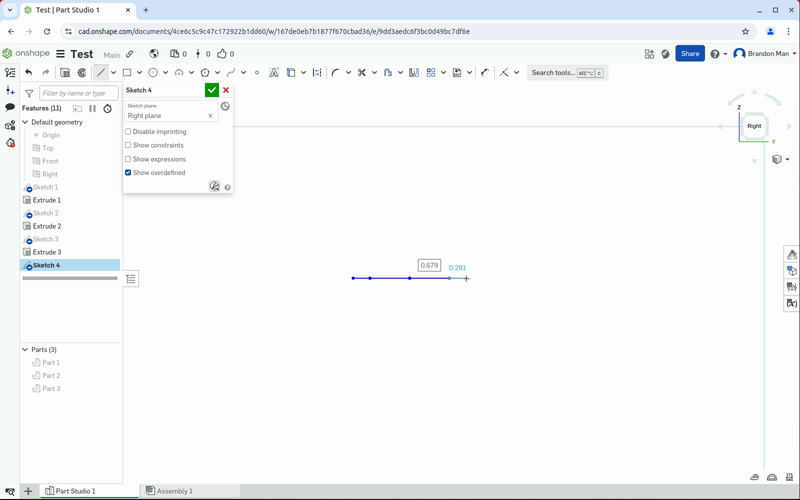
click(466, 278)
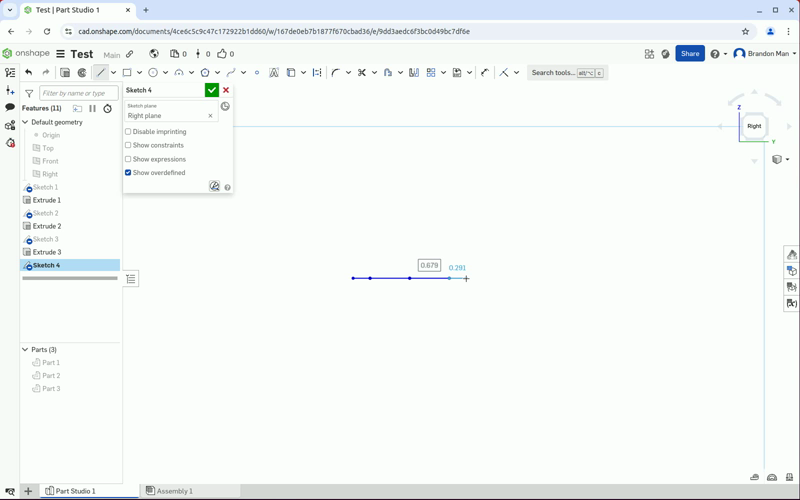
scroll(-6)
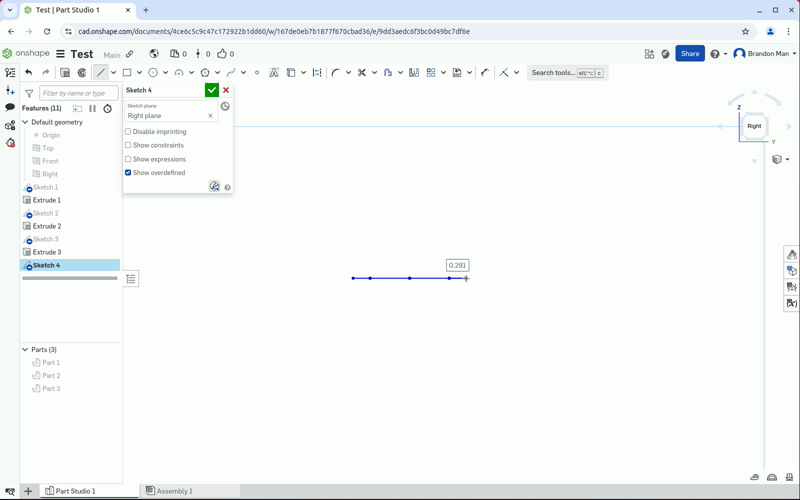
scroll(-6)
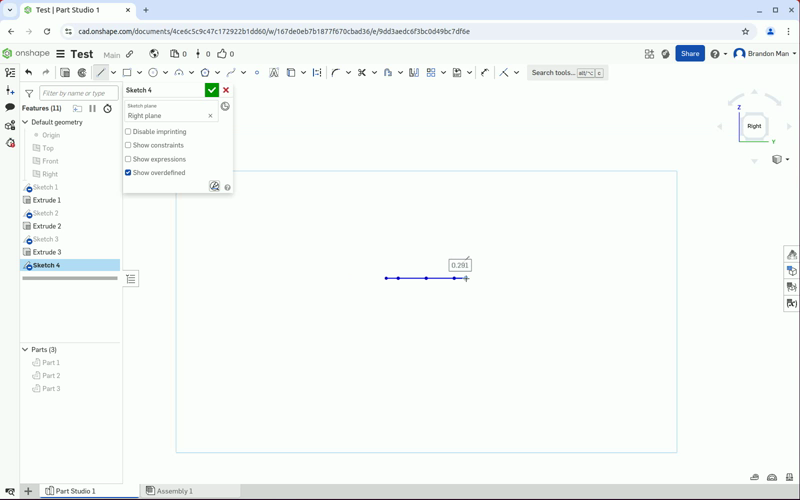
scroll(-6)
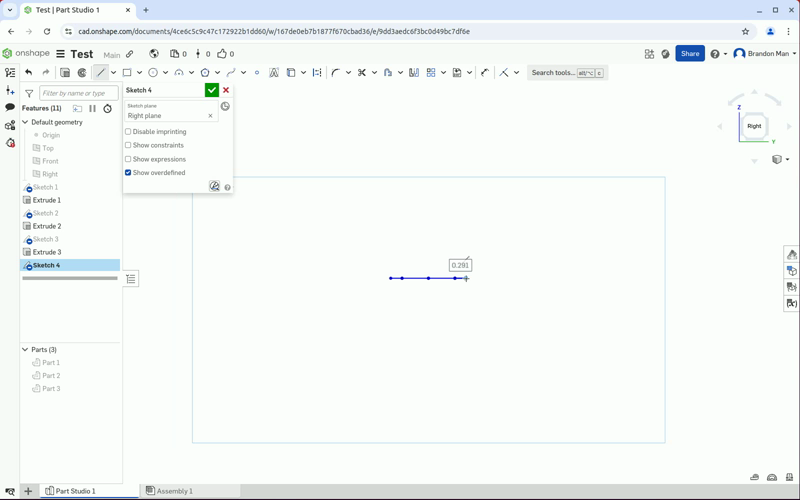
scroll(-6)
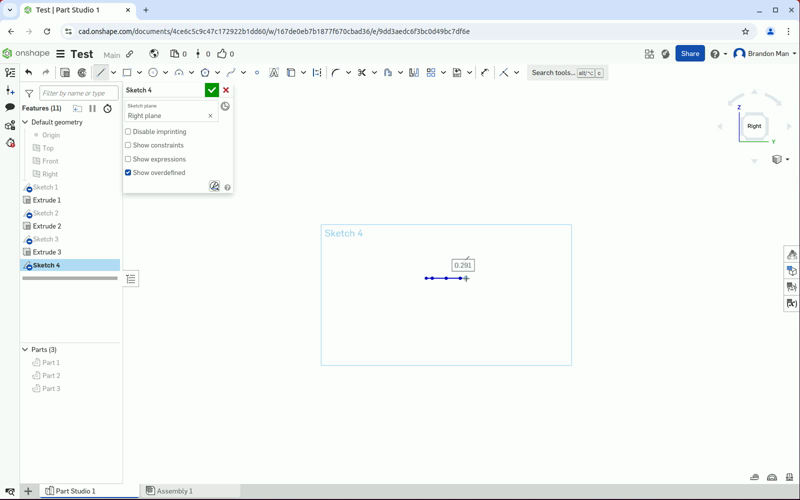
scroll(-6)
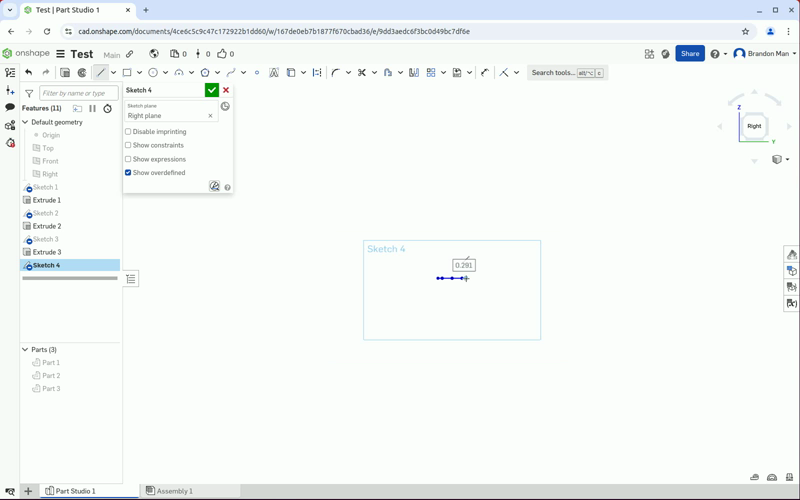
scroll(-6)
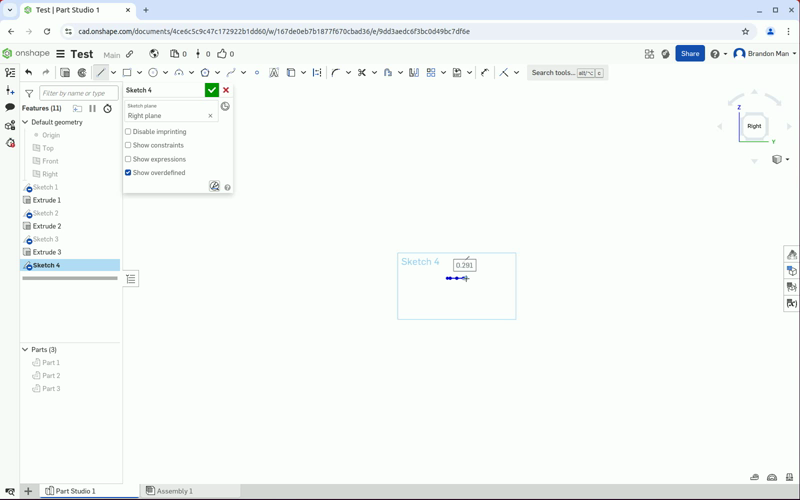
scroll(-6)
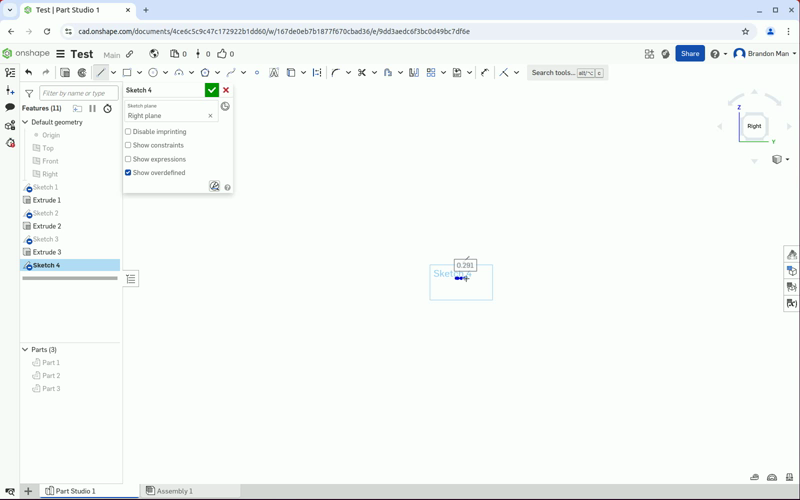
key_up(shift)
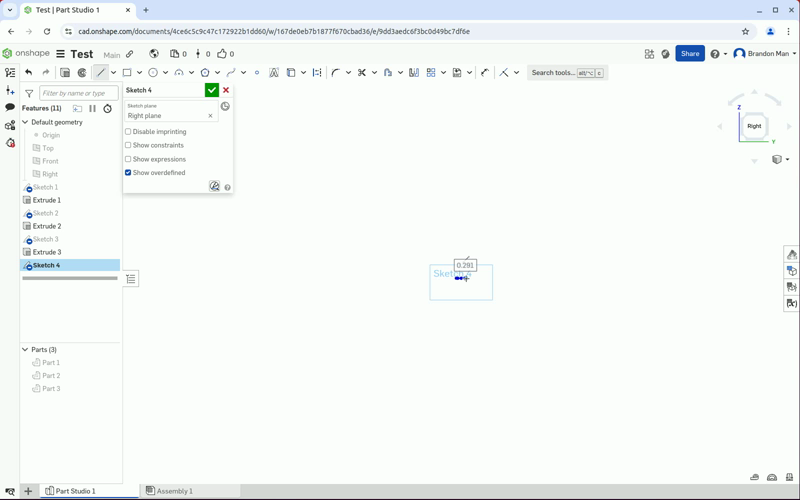
key_down(shift)
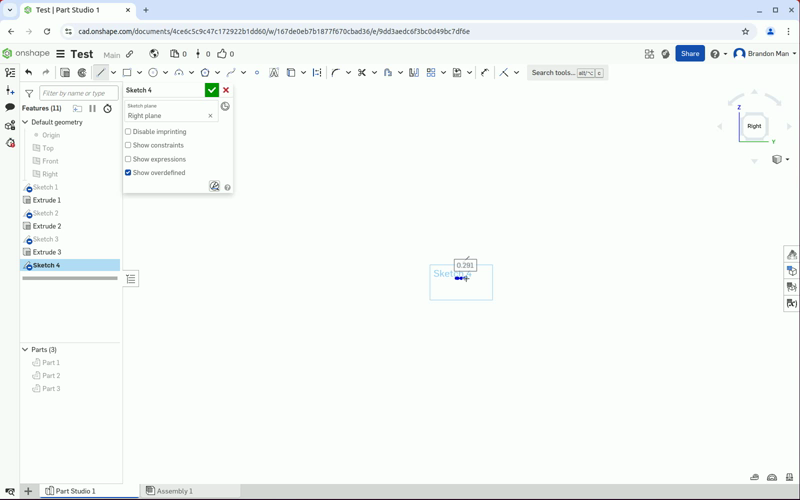
mouse_move(496, 278)
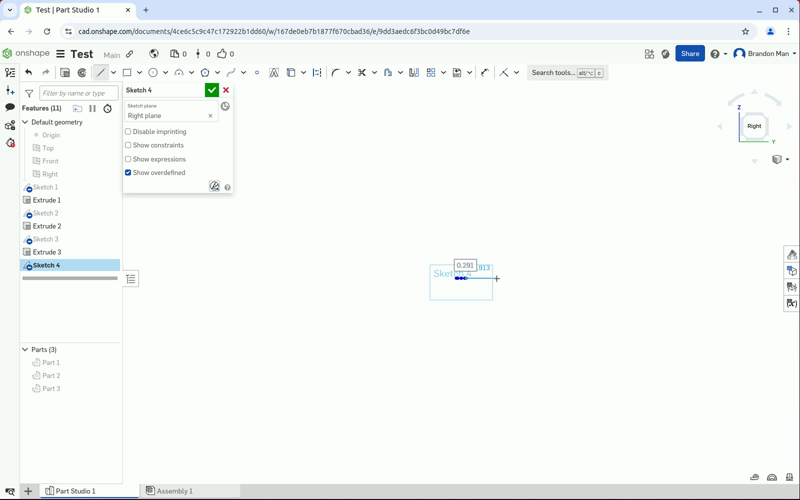
mouse_move(466, 274)
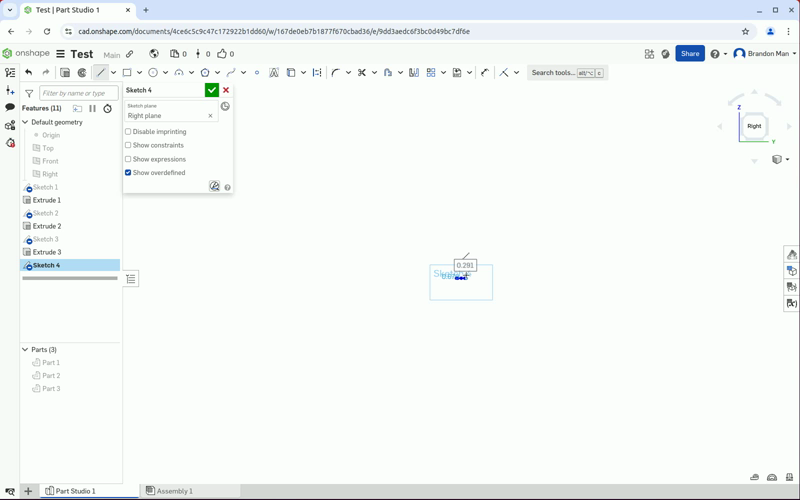
scroll(6)
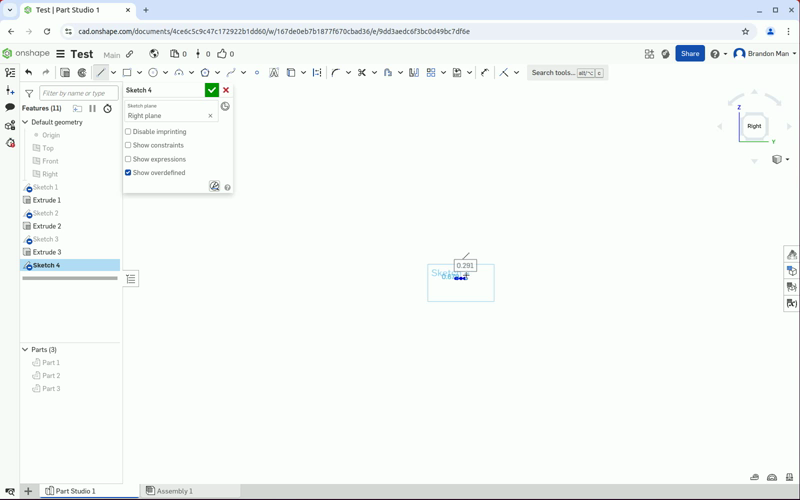
scroll(6)
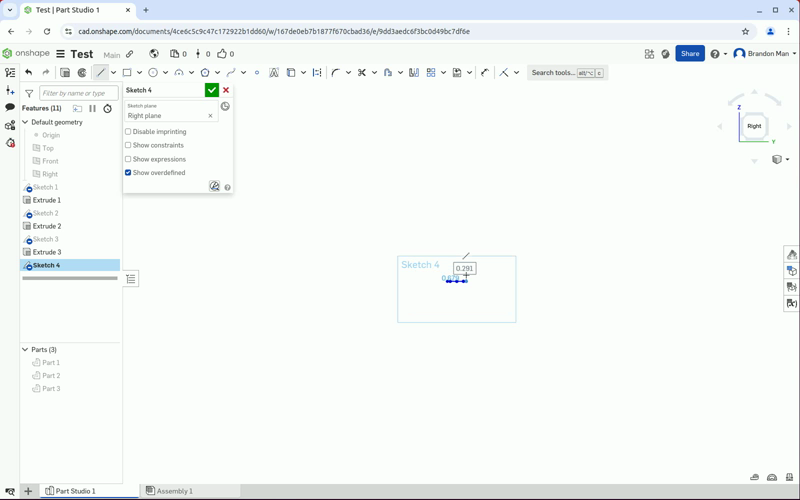
scroll(6)
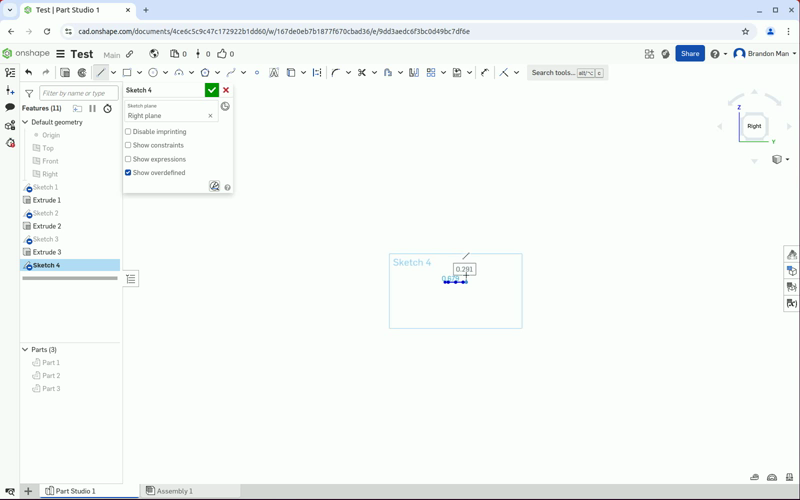
scroll(6)
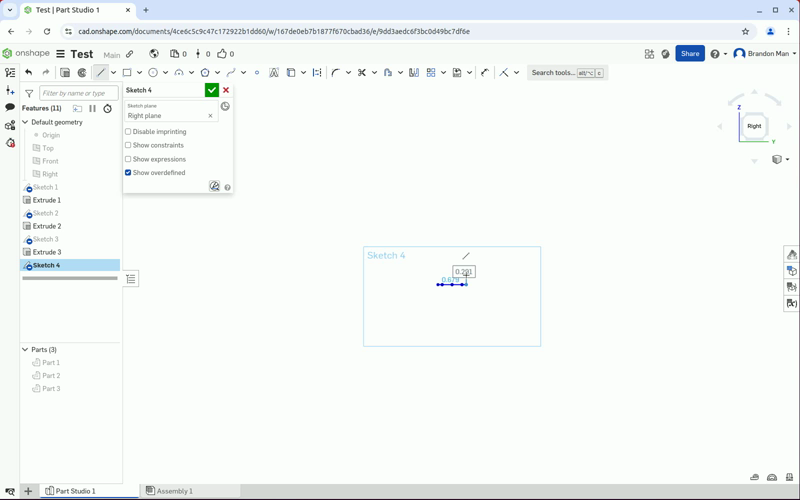
scroll(6)
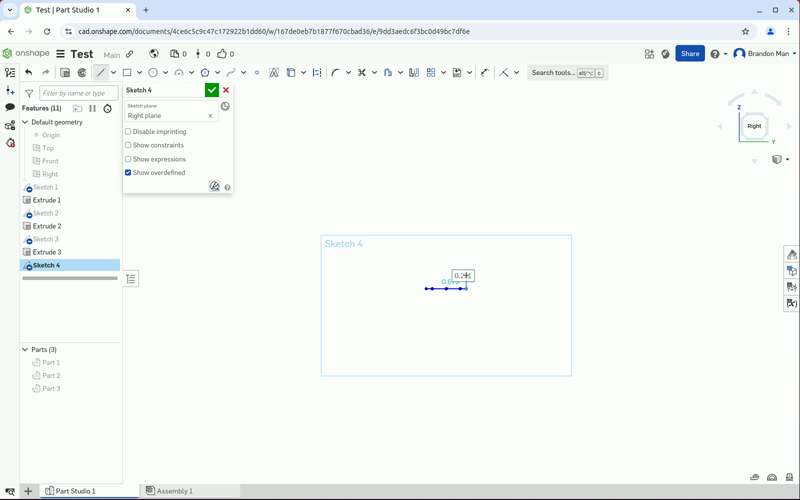
scroll(6)
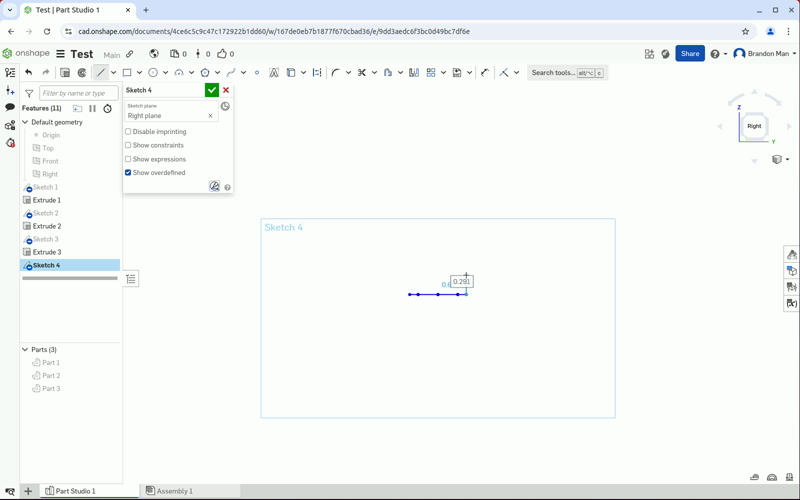
scroll(6)
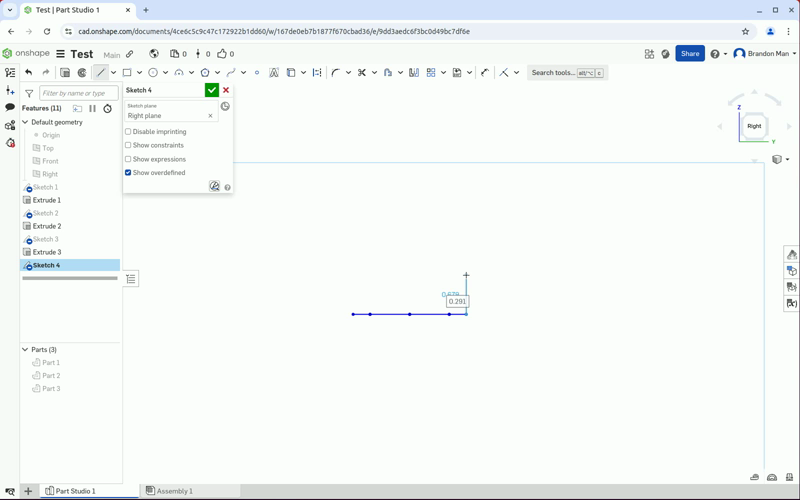
click(466, 274)
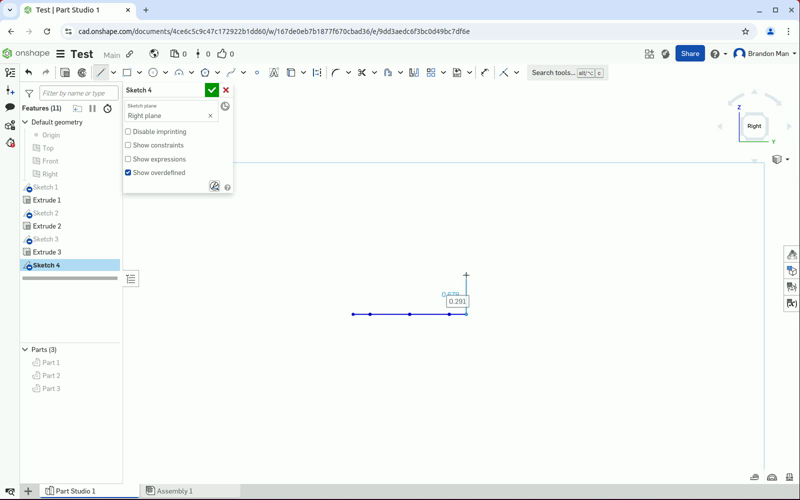
scroll(-6)
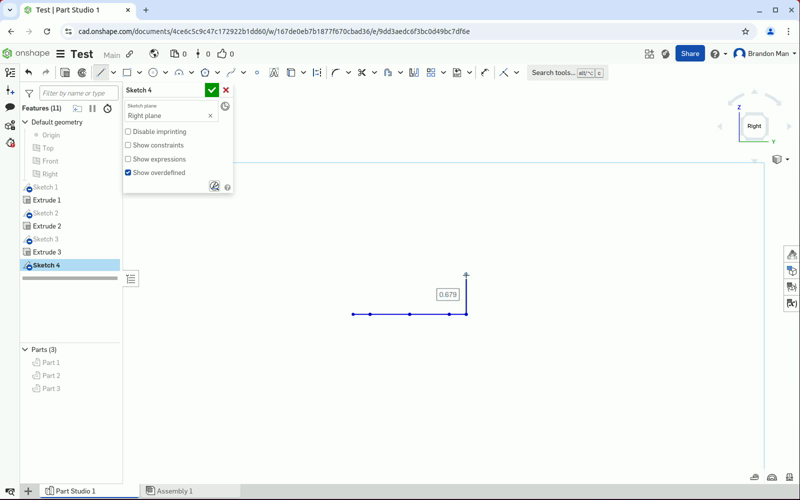
scroll(-6)
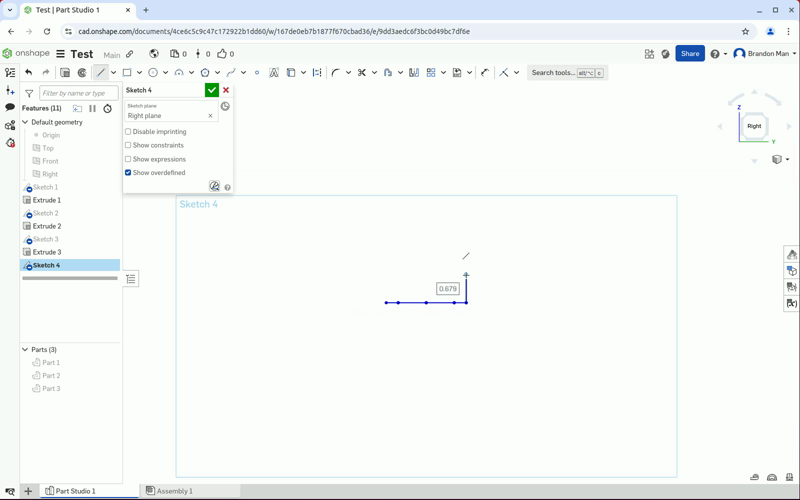
scroll(-6)
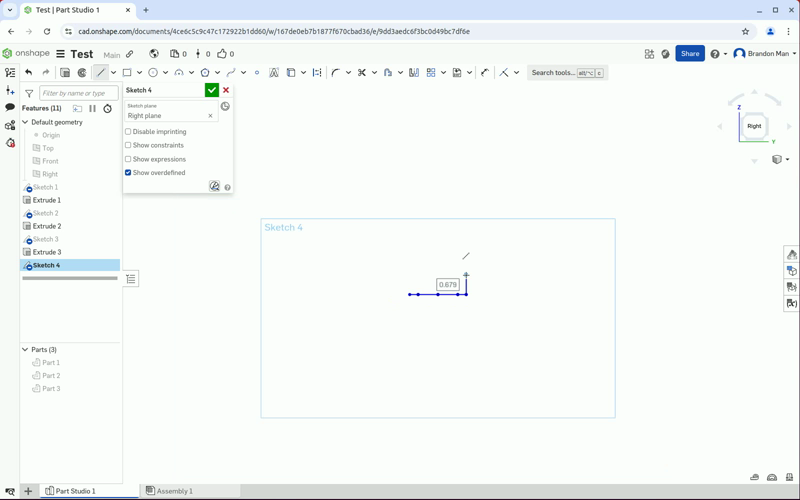
scroll(-6)
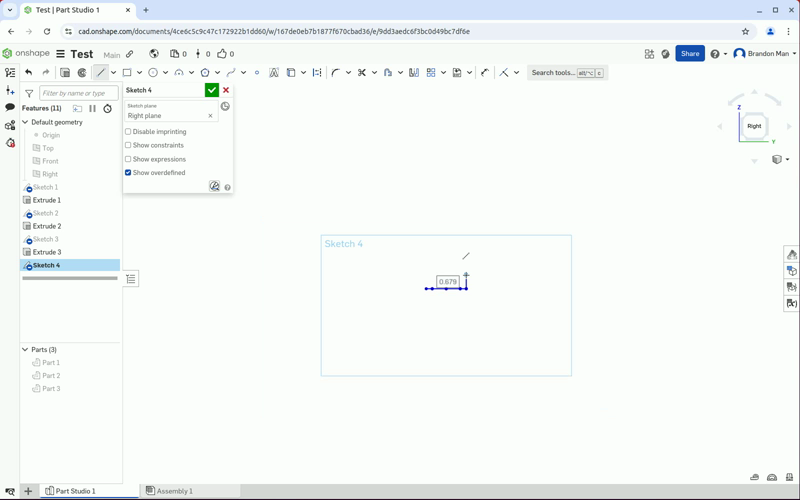
scroll(-6)
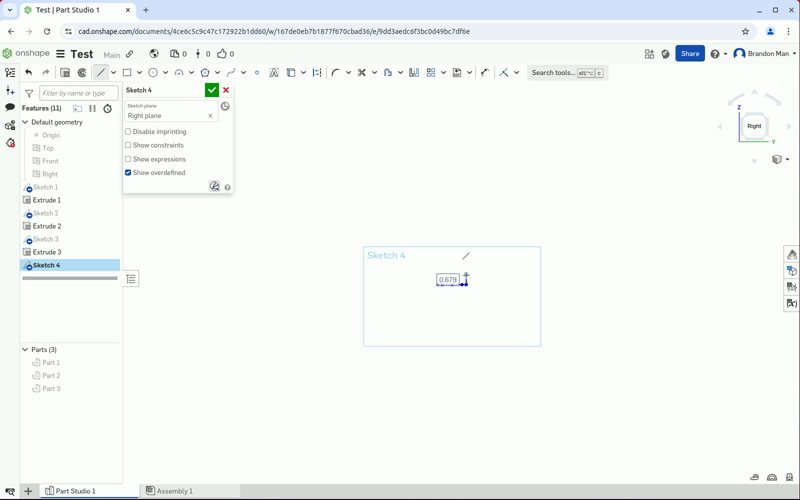
scroll(-6)
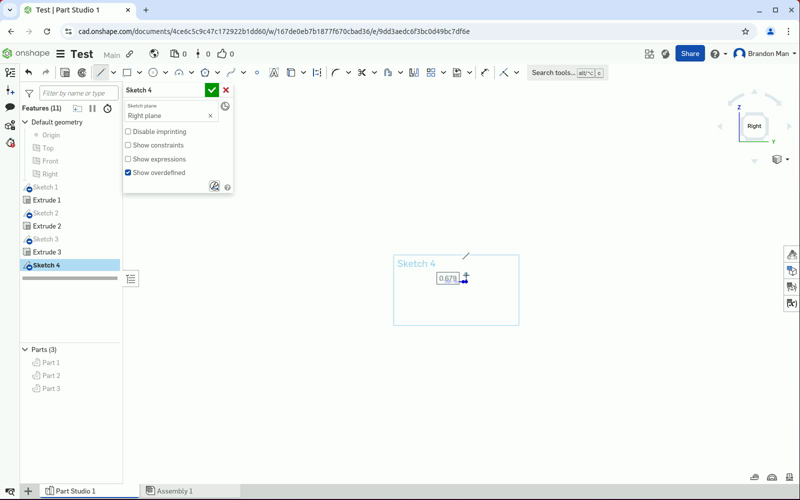
scroll(-6)
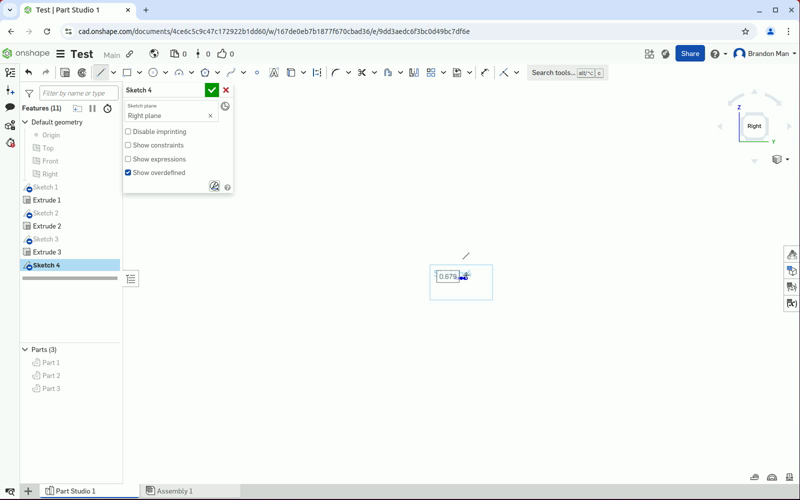
key_up(shift)
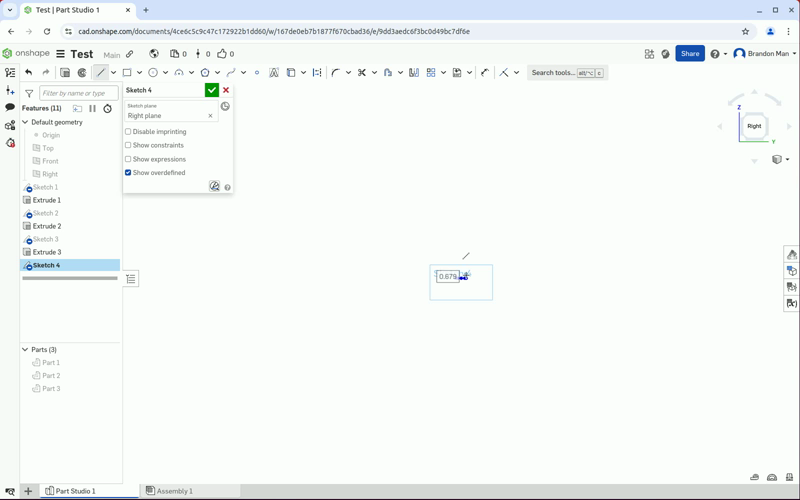
key_down(shift)
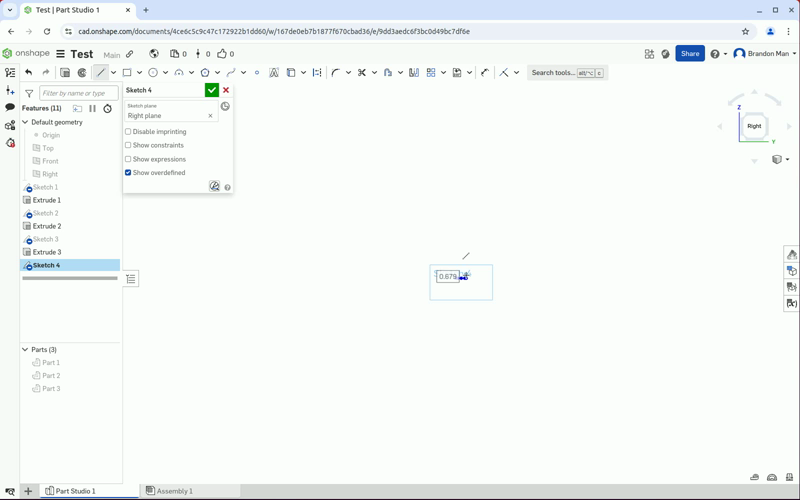
mouse_move(496, 274)
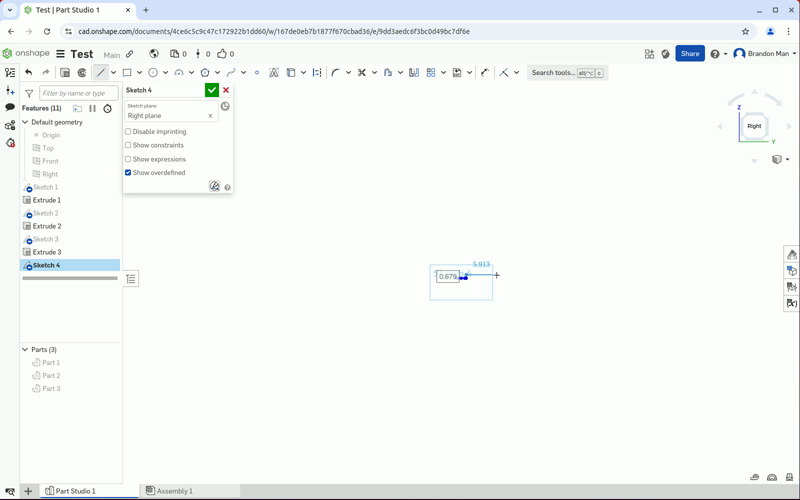
mouse_move(461, 274)
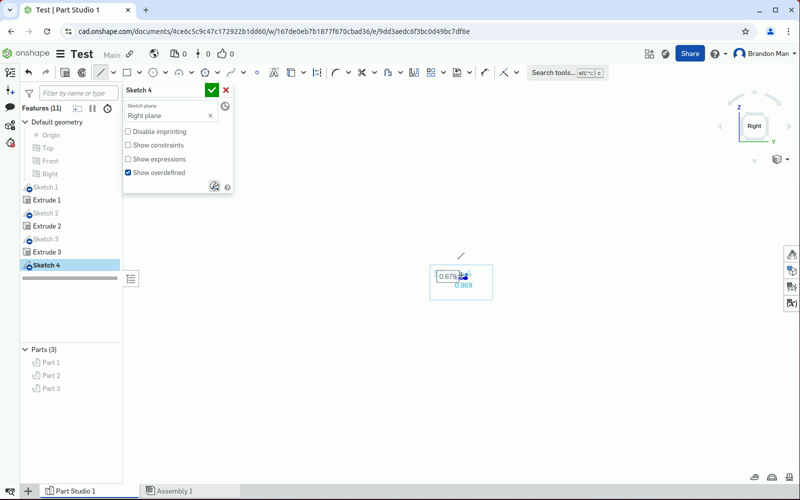
scroll(6)
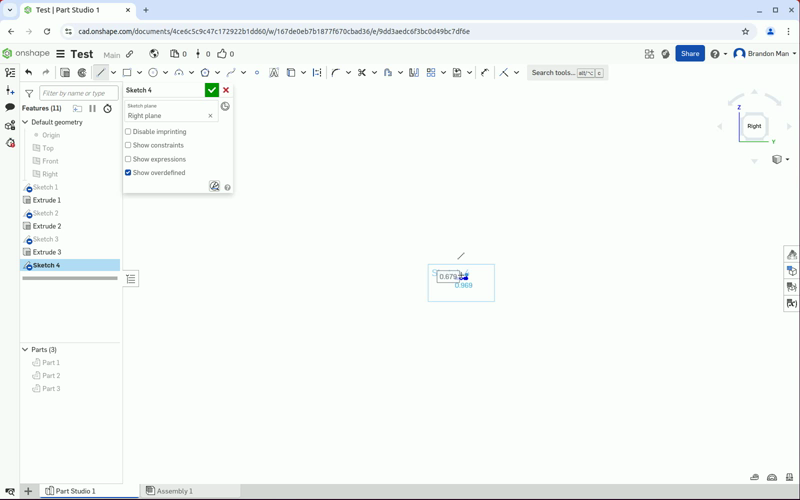
scroll(6)
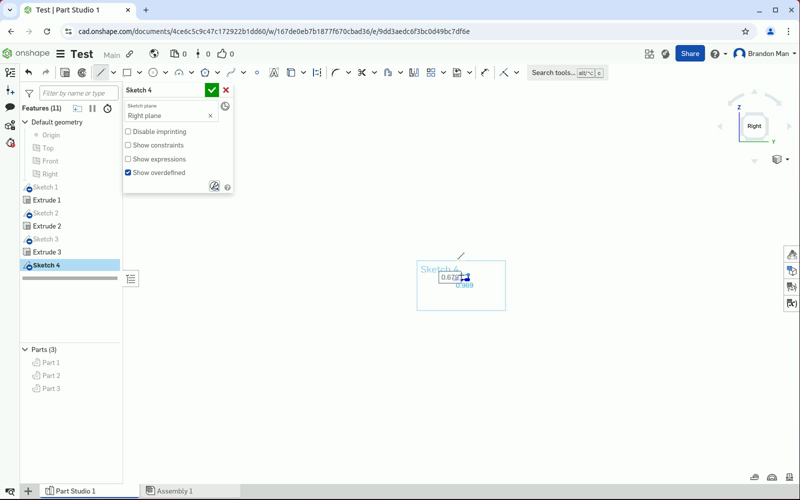
scroll(6)
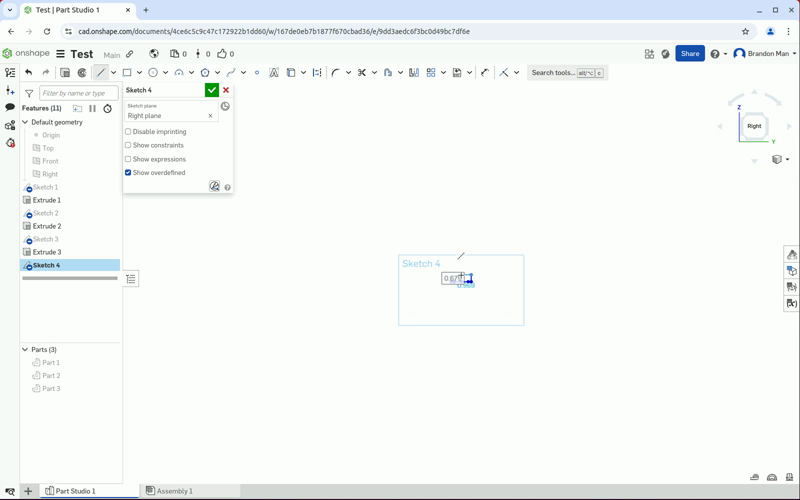
scroll(6)
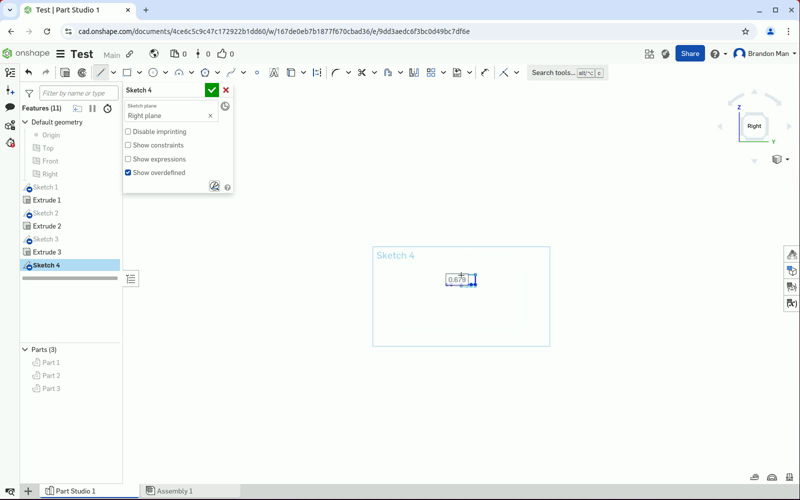
scroll(6)
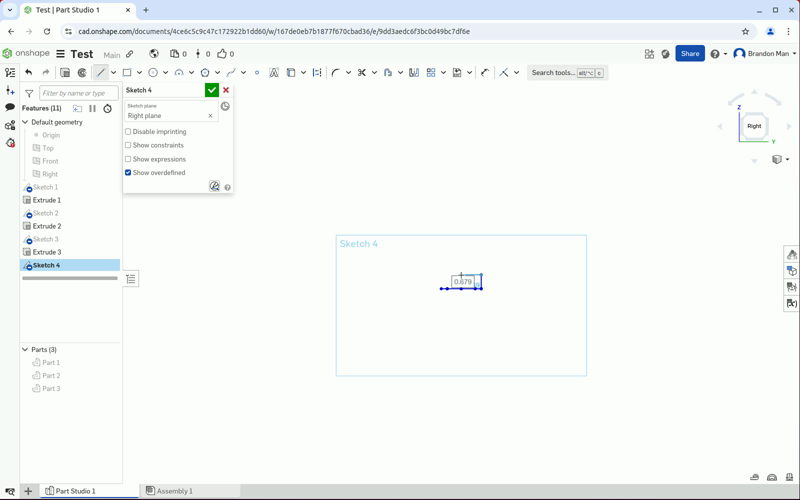
scroll(6)
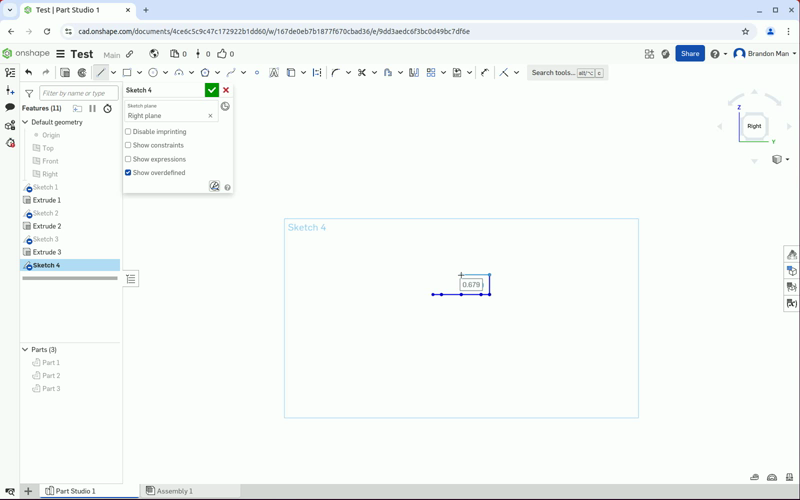
scroll(6)
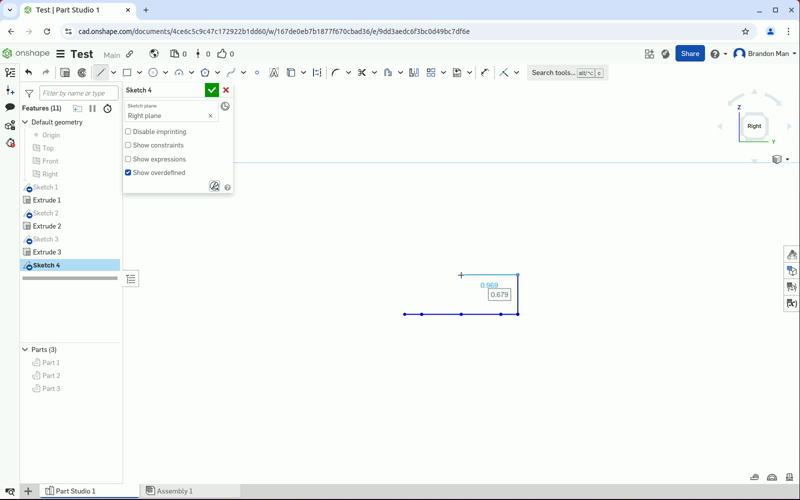
click(461, 274)
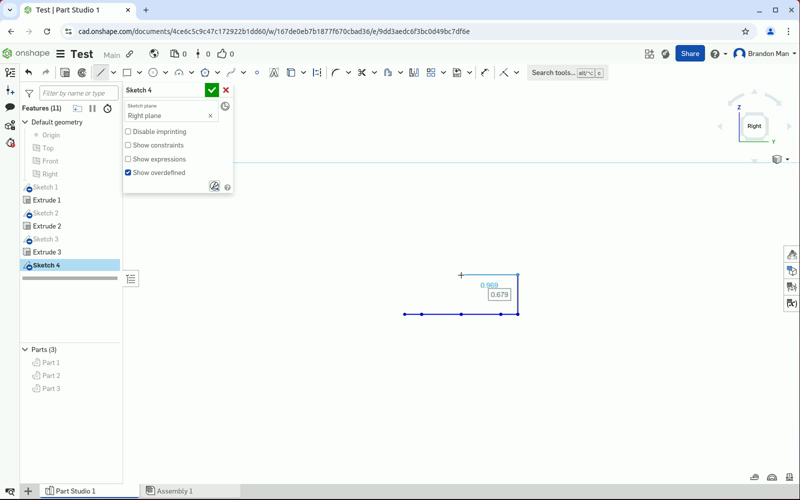
scroll(-6)
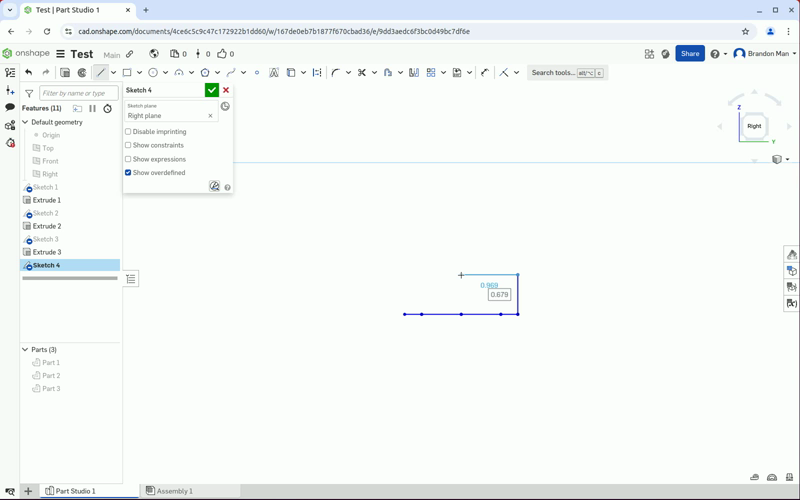
scroll(-6)
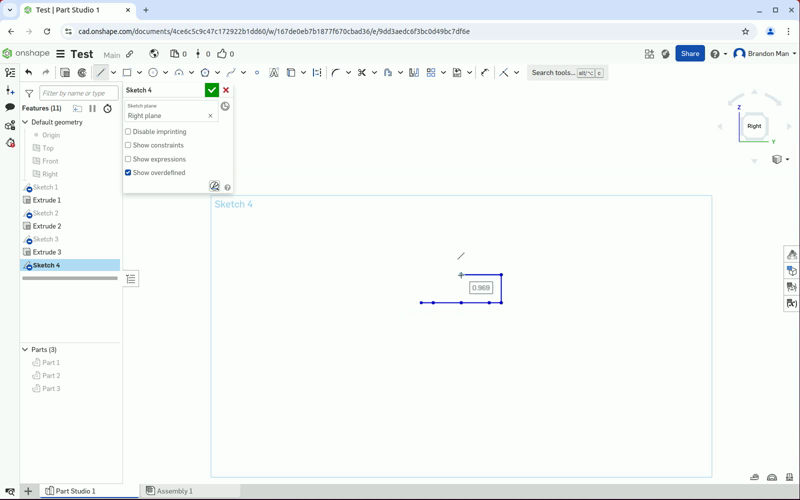
scroll(-6)
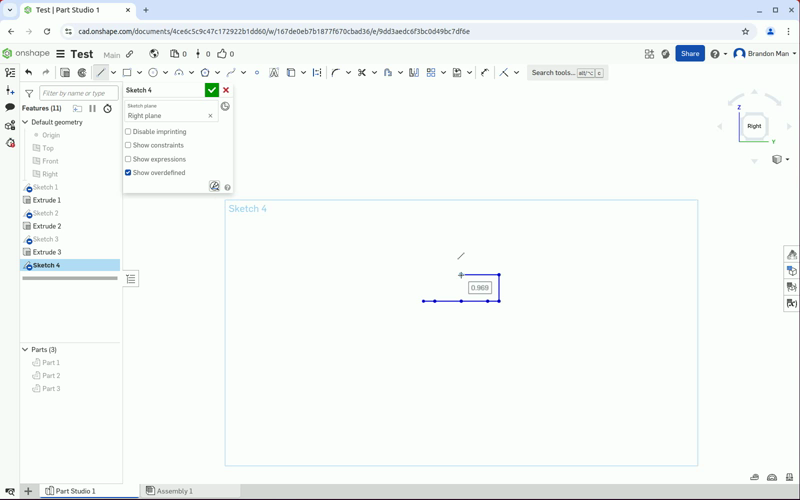
scroll(-6)
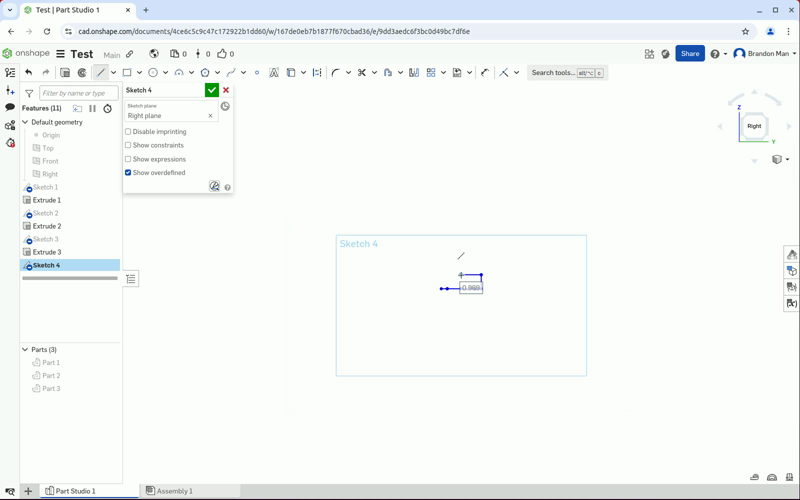
scroll(-6)
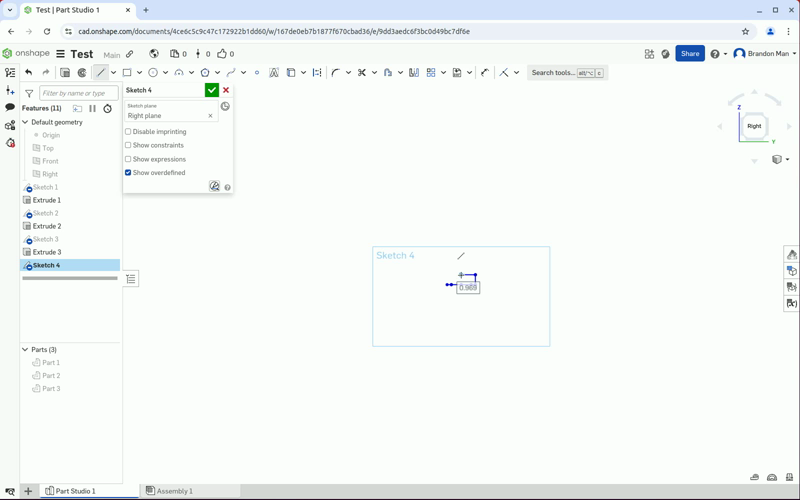
scroll(-6)
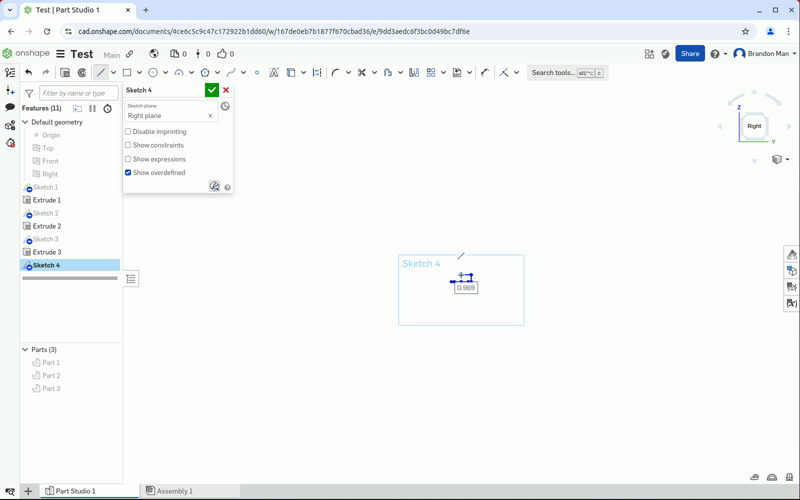
scroll(-6)
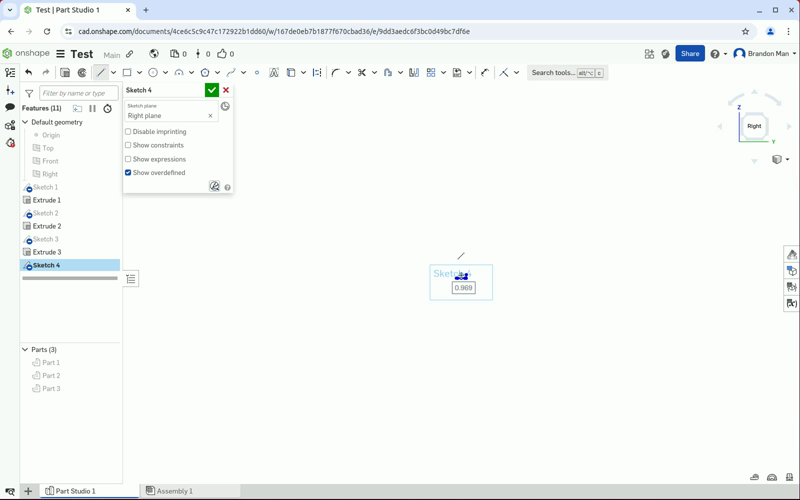
key_up(shift)
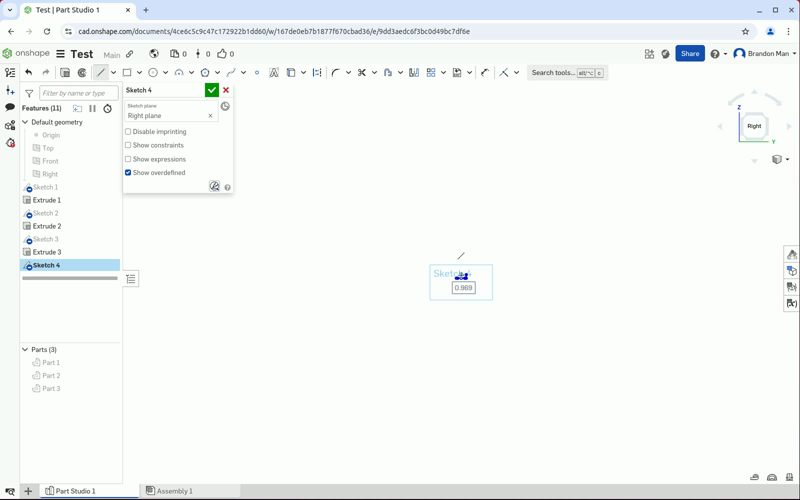
key_down(shift)
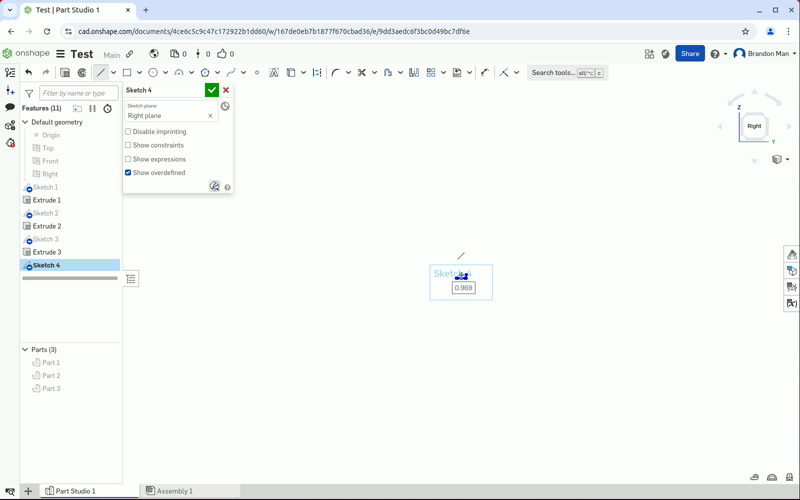
mouse_move(491, 274)
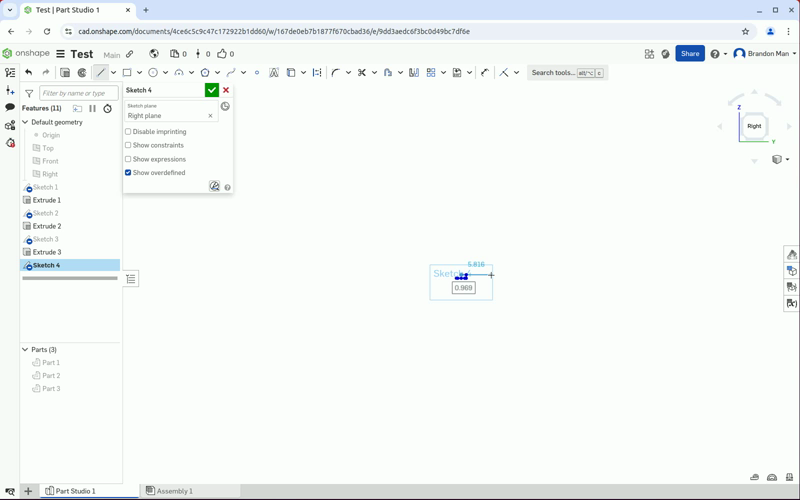
mouse_move(456, 274)
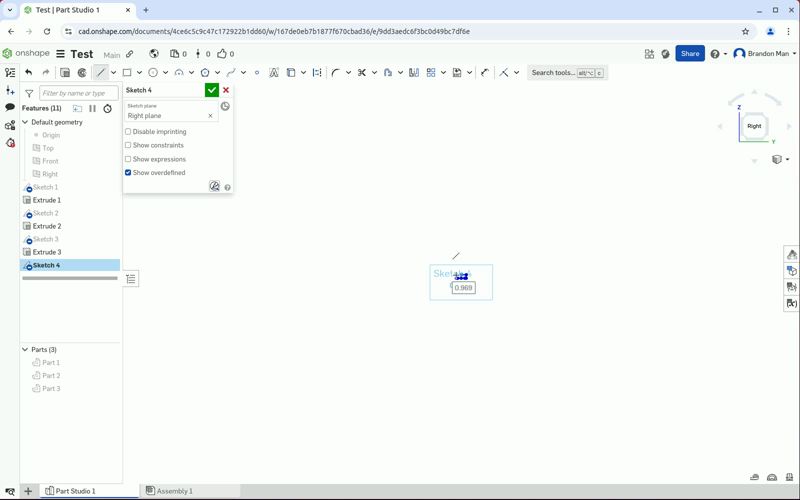
scroll(6)
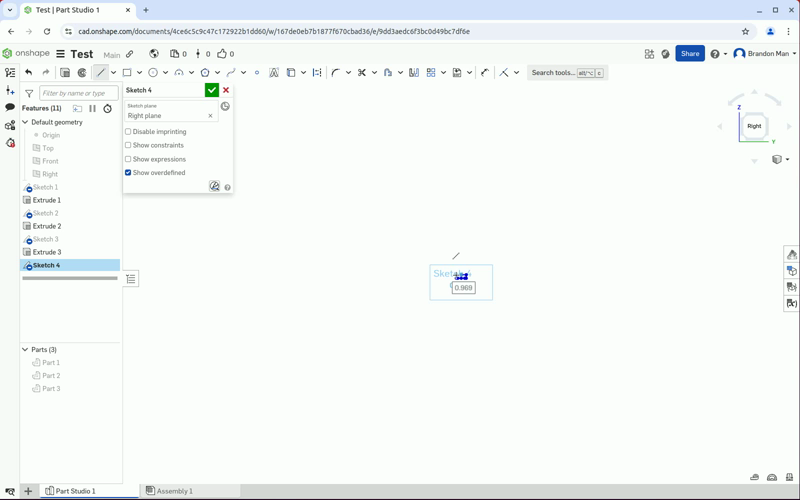
scroll(6)
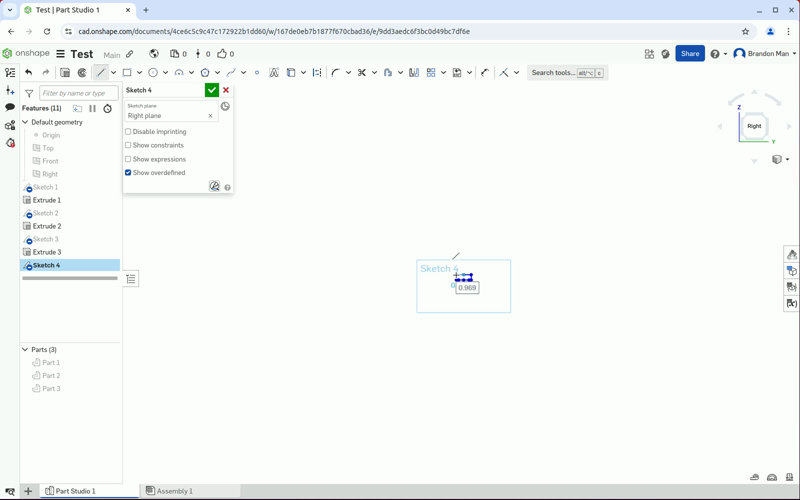
scroll(6)
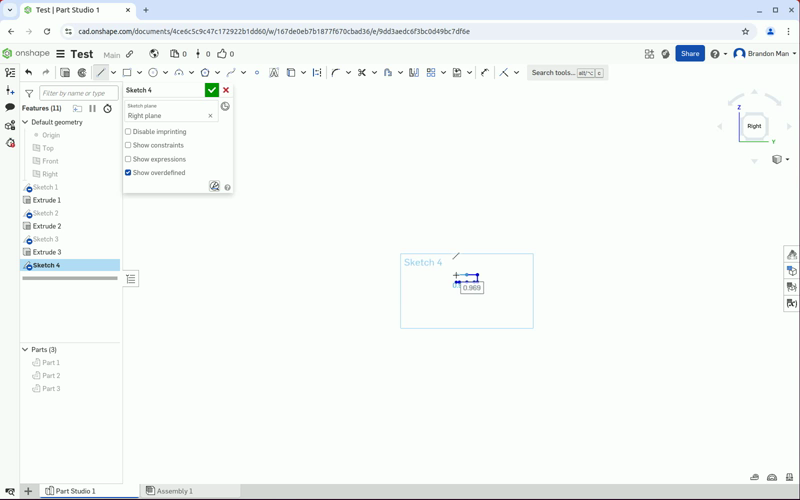
scroll(6)
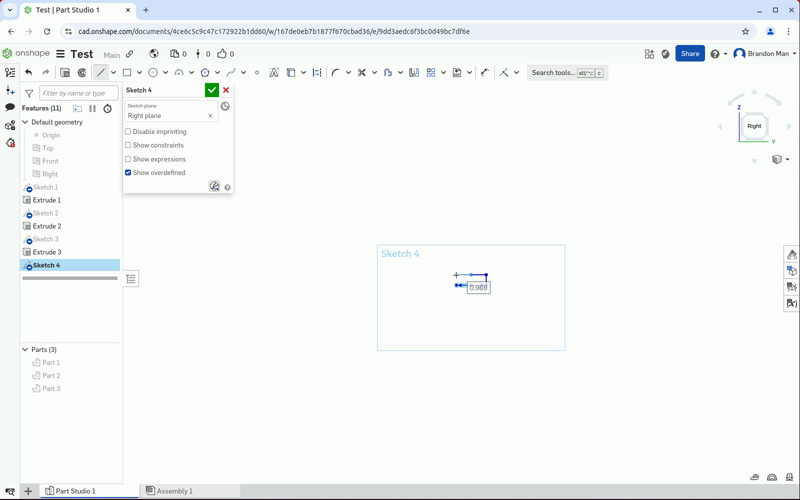
scroll(6)
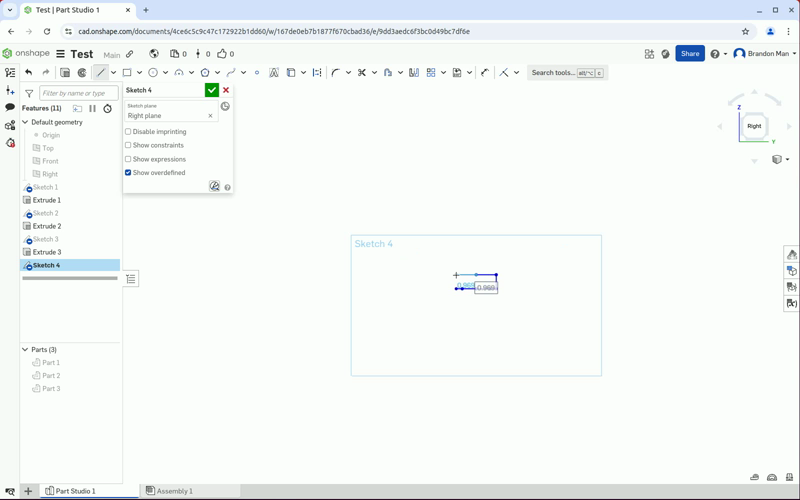
scroll(6)
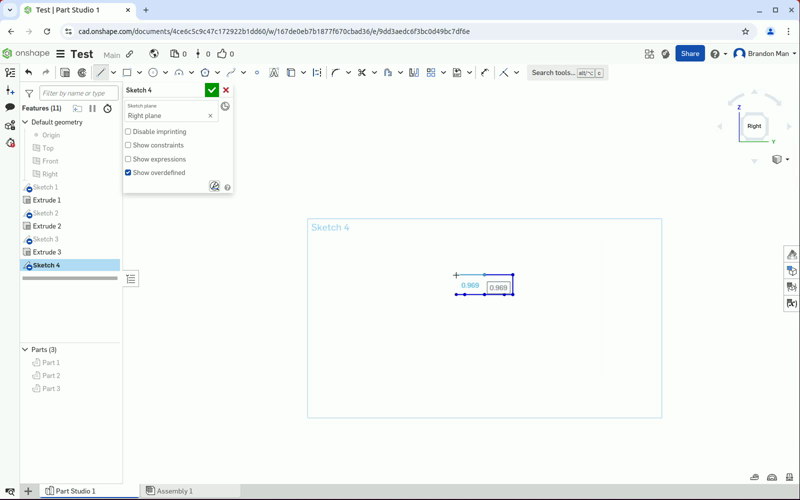
scroll(6)
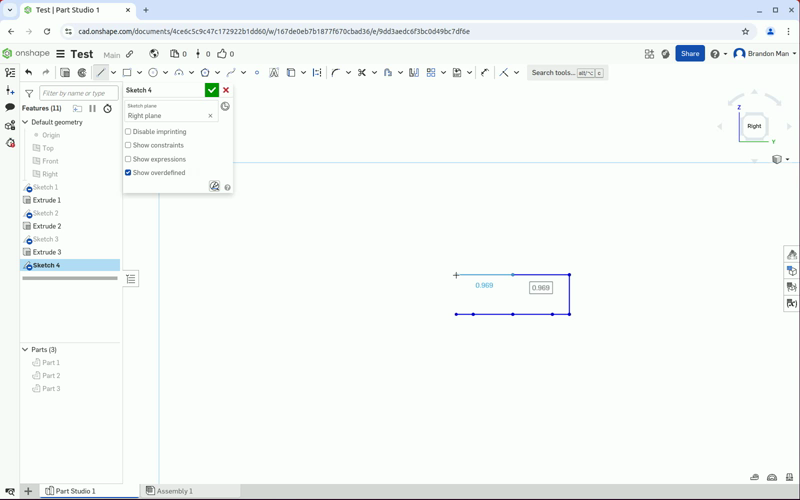
click(456, 274)
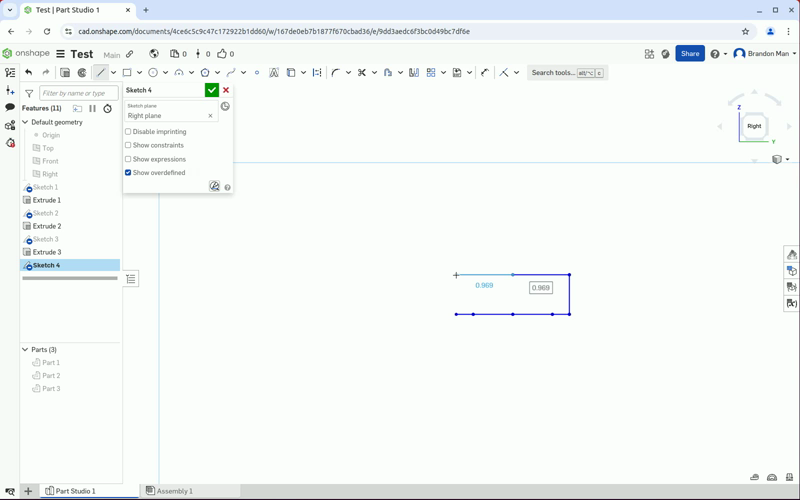
scroll(-6)
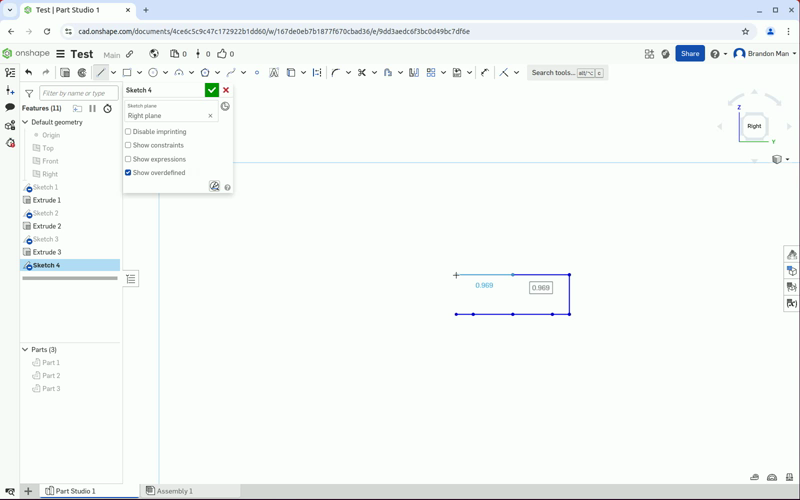
scroll(-6)
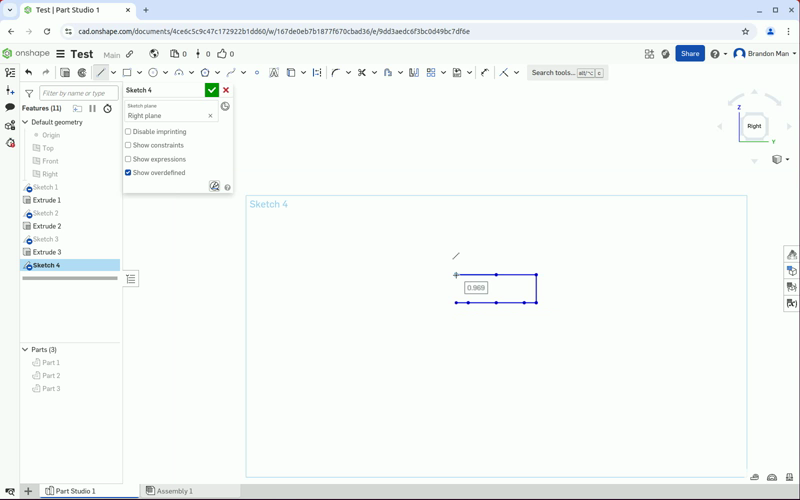
scroll(-6)
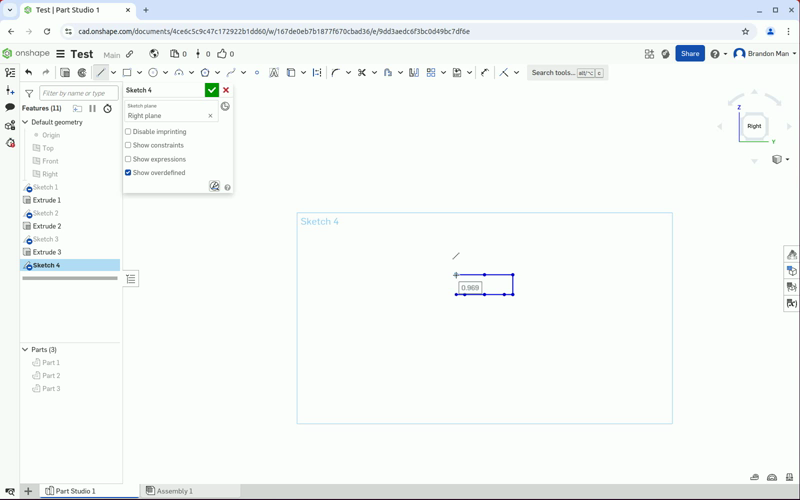
scroll(-6)
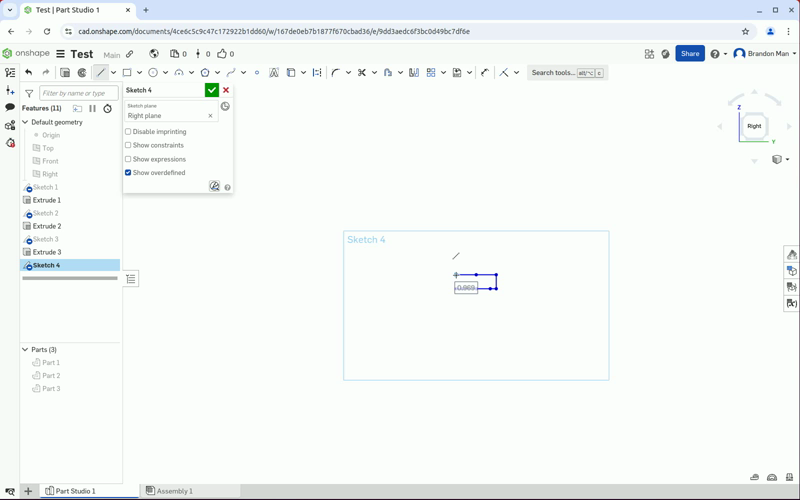
scroll(-6)
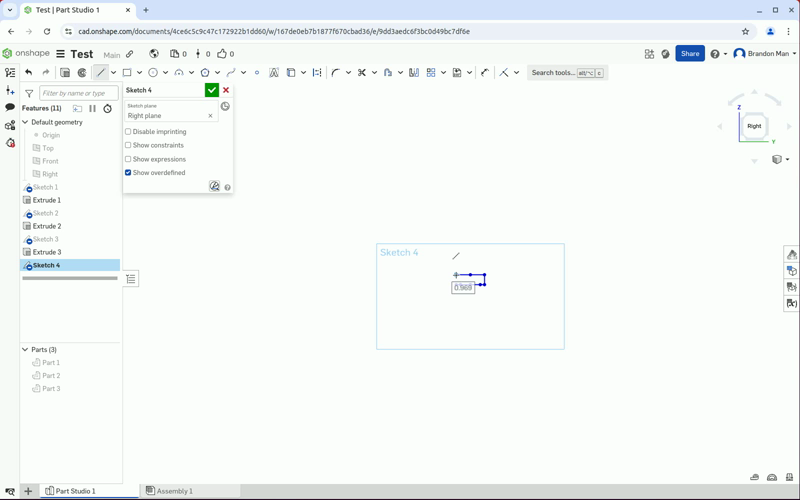
scroll(-6)
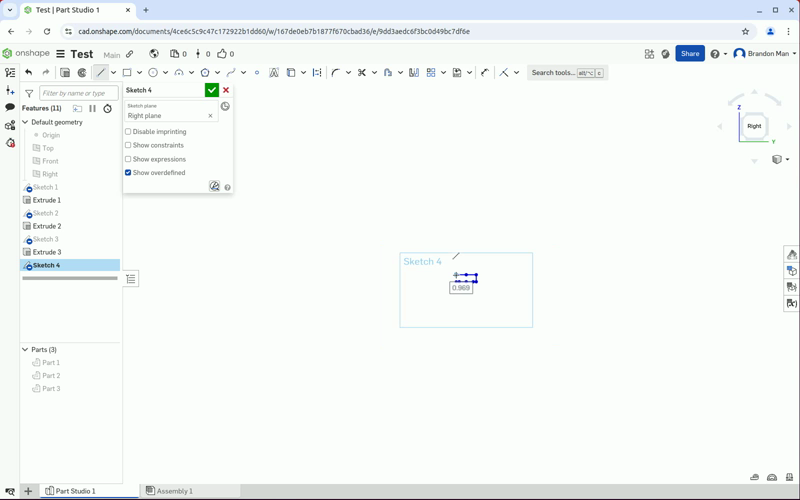
scroll(-6)
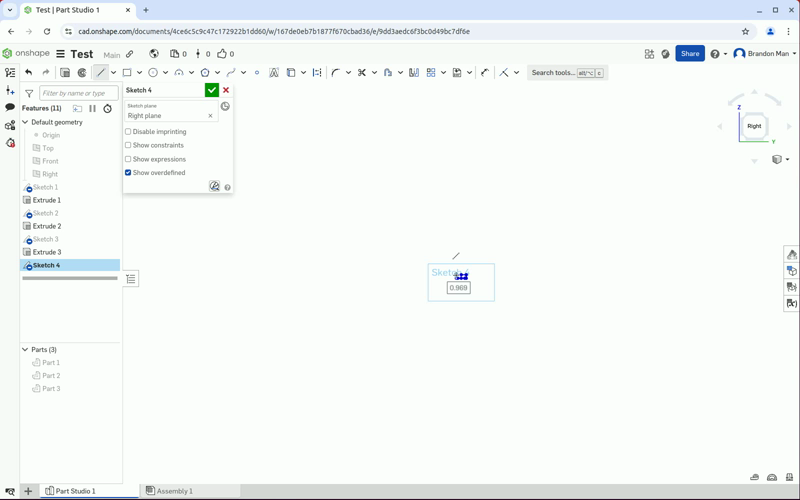
key_up(shift)
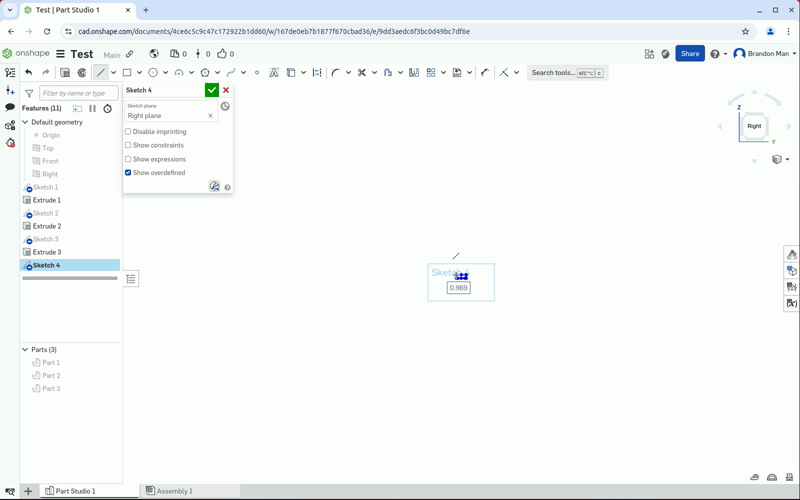
mouse_move(486, 274)
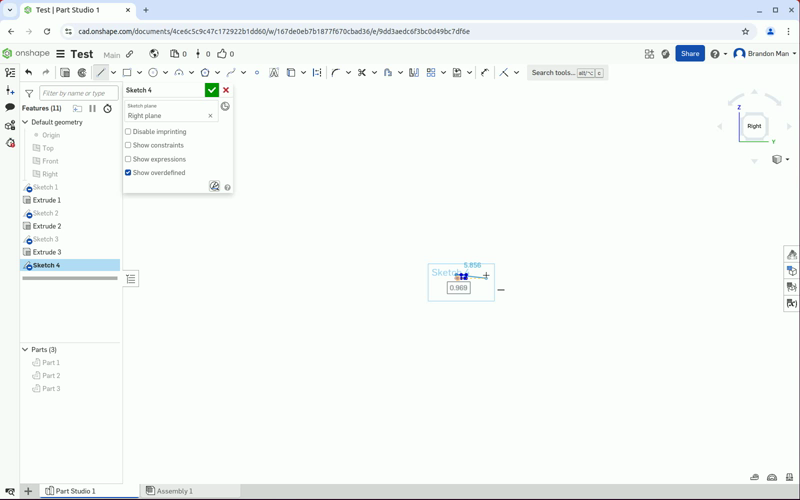
key_down(shift)
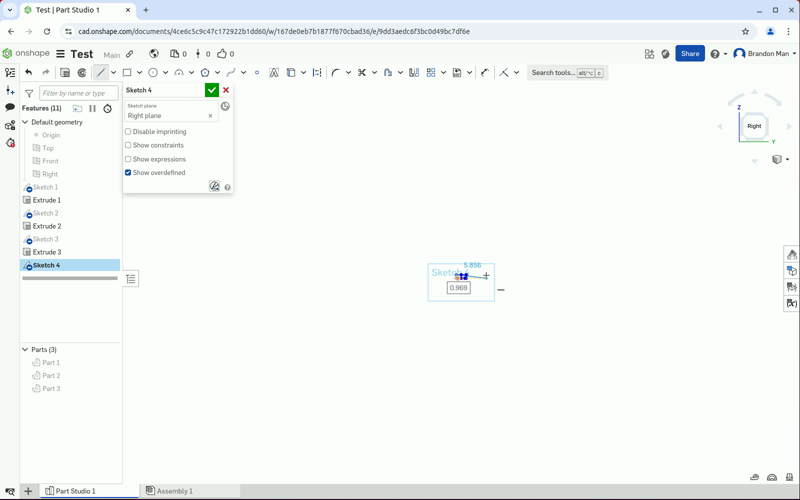
mouse_move(456, 278)
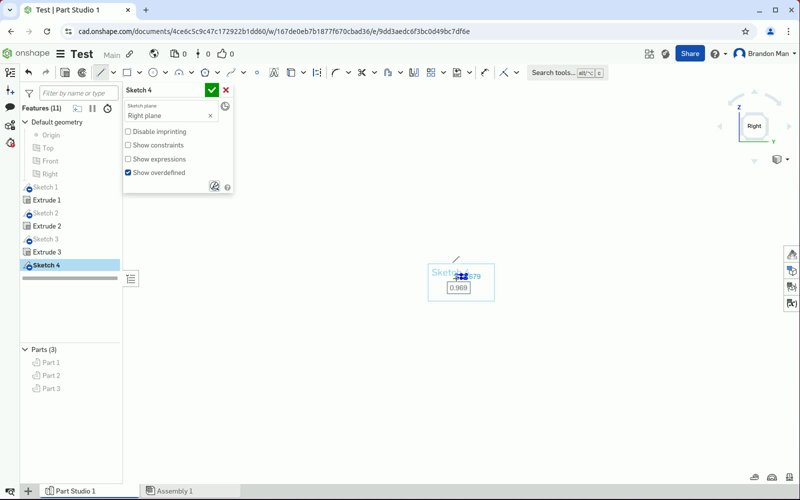
scroll(6)
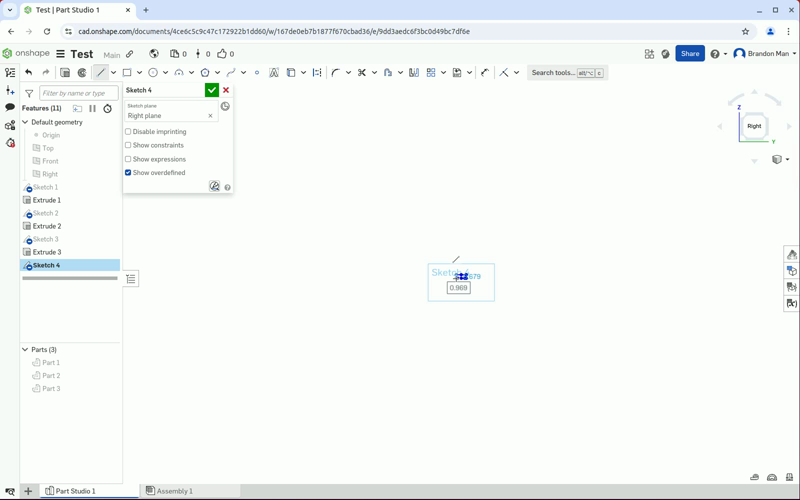
scroll(6)
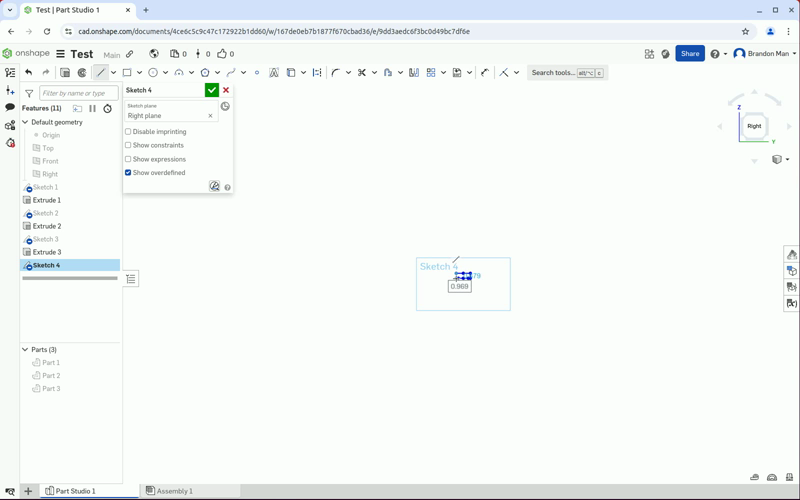
scroll(6)
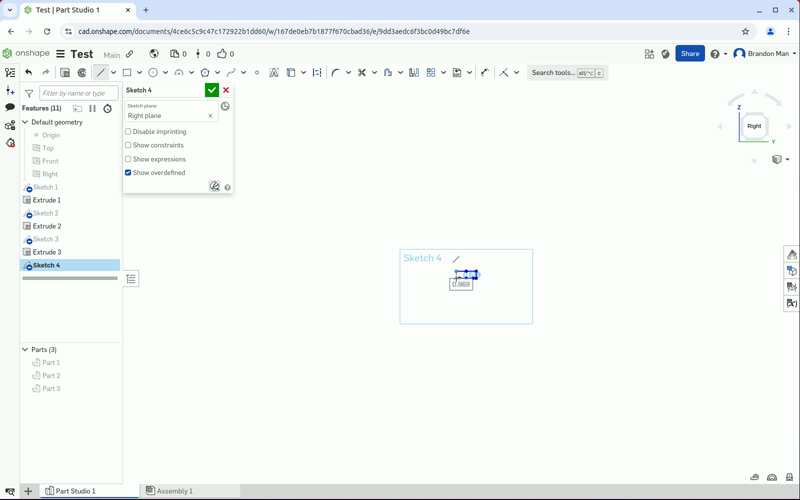
scroll(6)
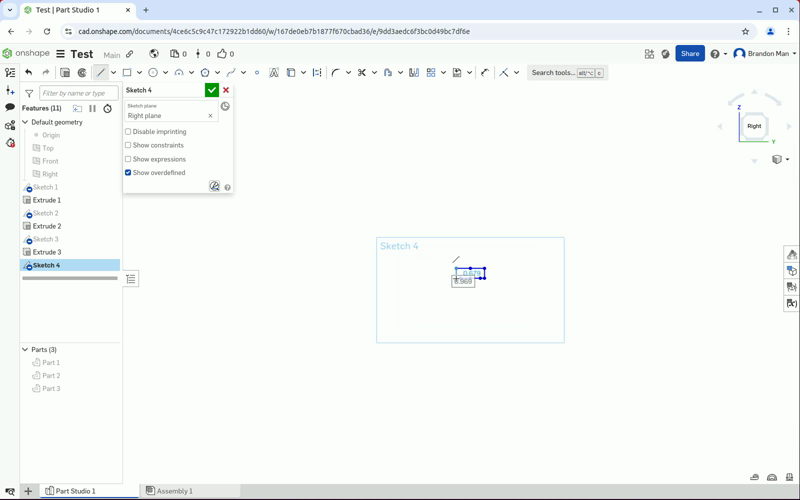
scroll(6)
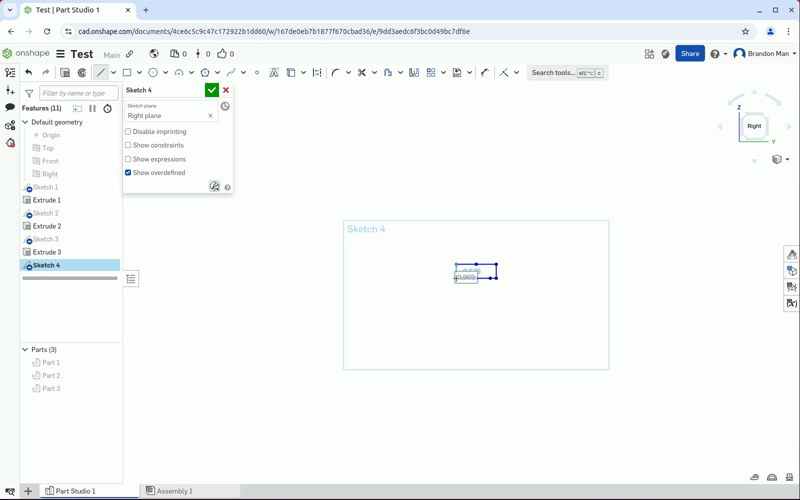
scroll(6)
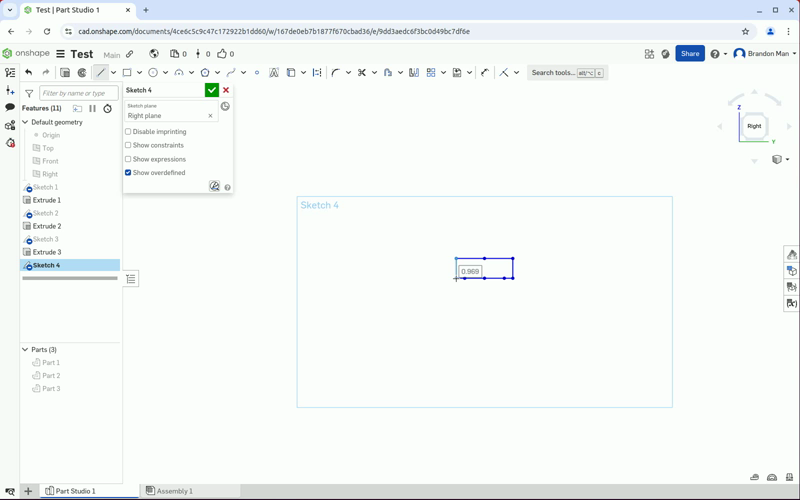
scroll(6)
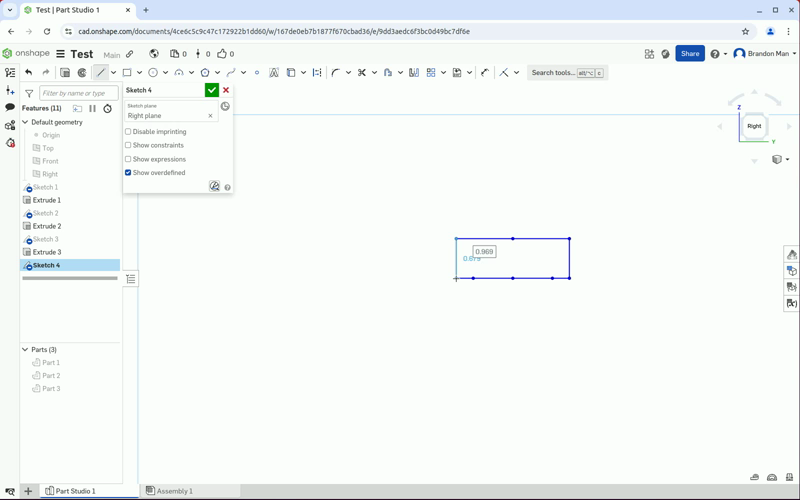
key_up(shift)
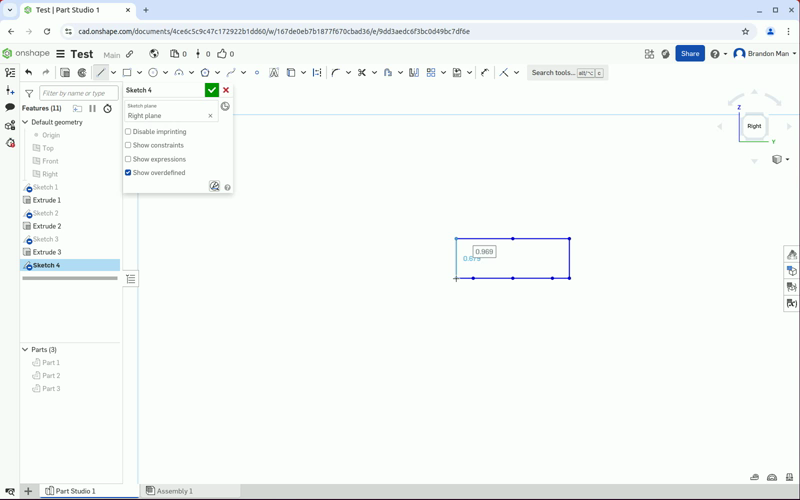
click(456, 278)
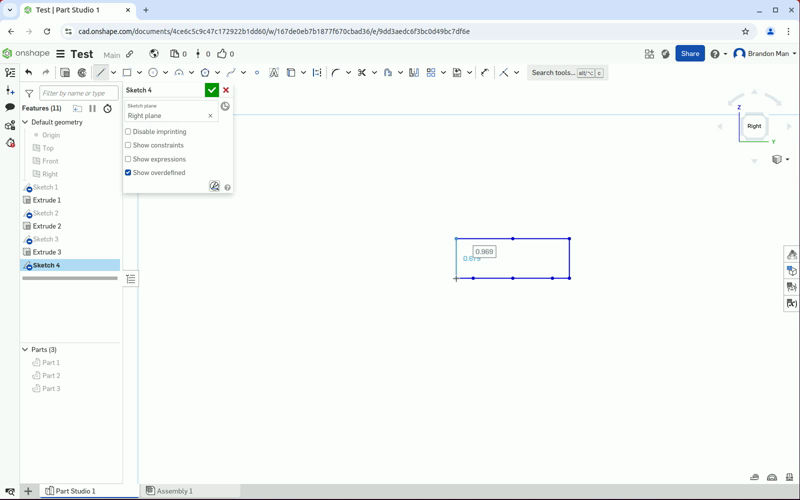
scroll(-6)
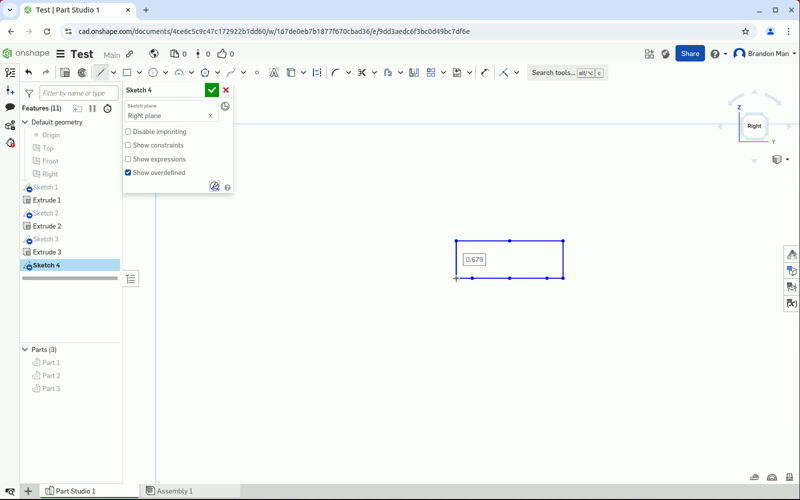
scroll(-6)
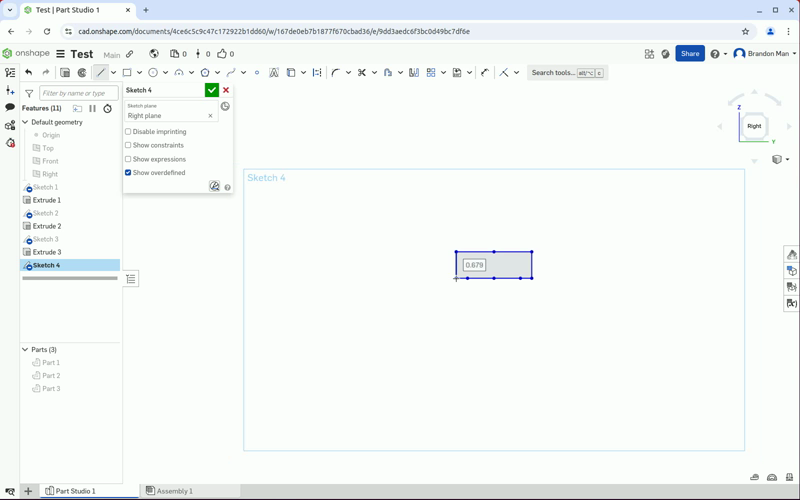
scroll(-6)
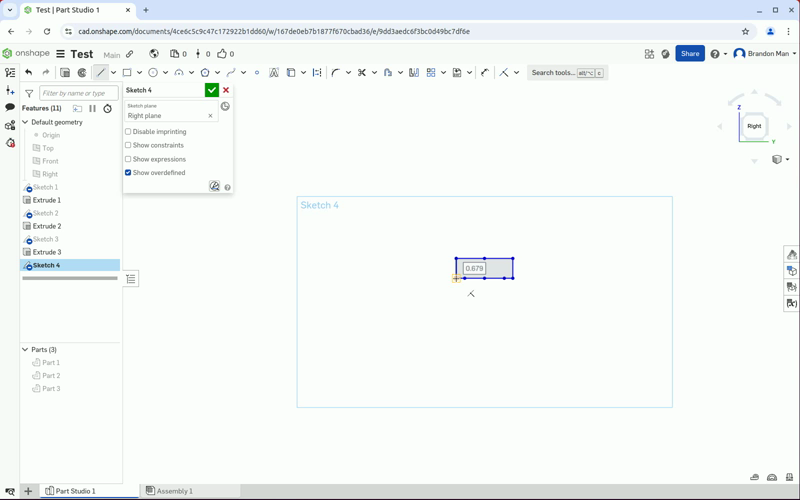
scroll(-6)
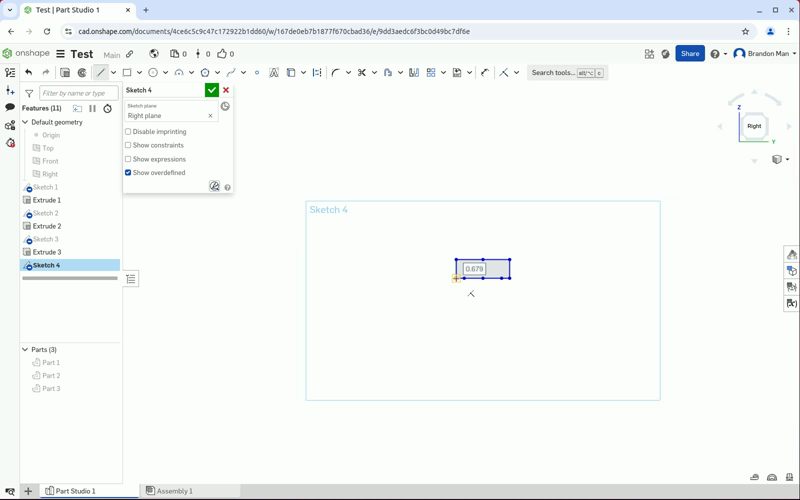
scroll(-6)
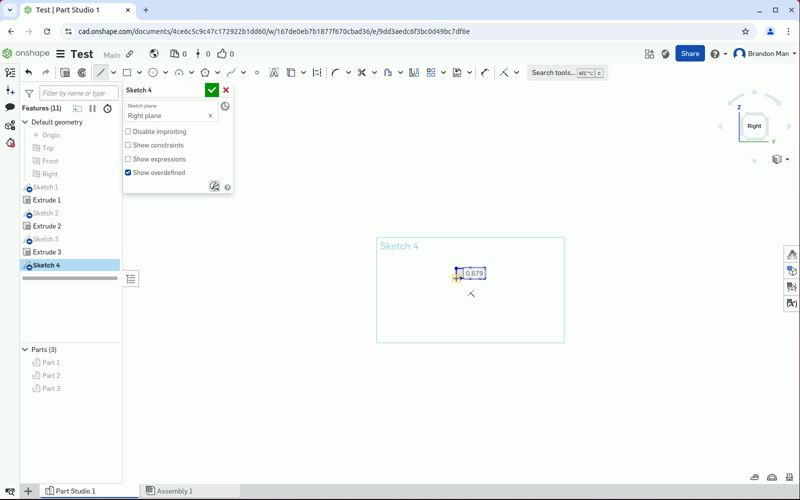
scroll(-6)
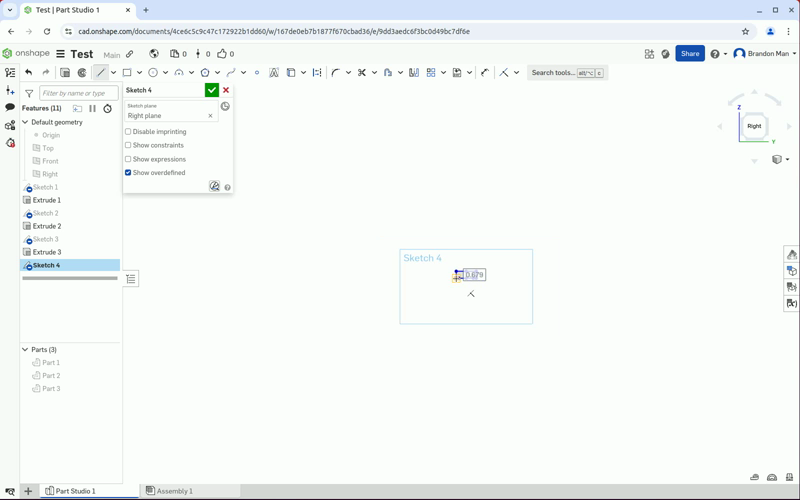
scroll(-6)
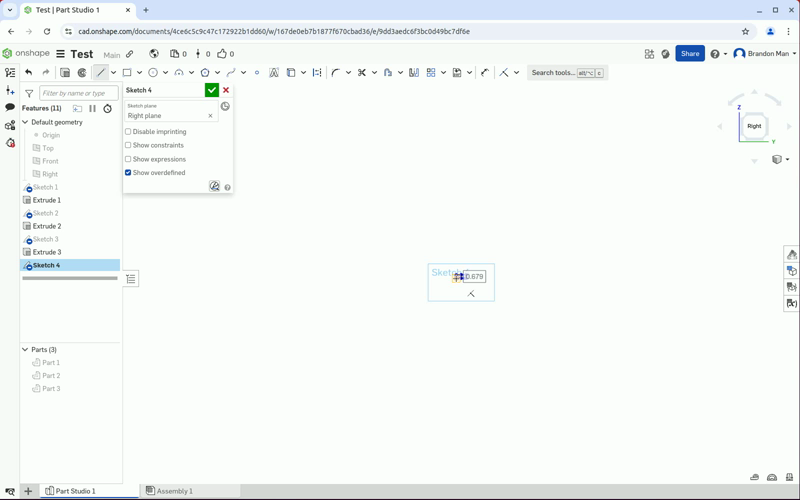
key(esc)
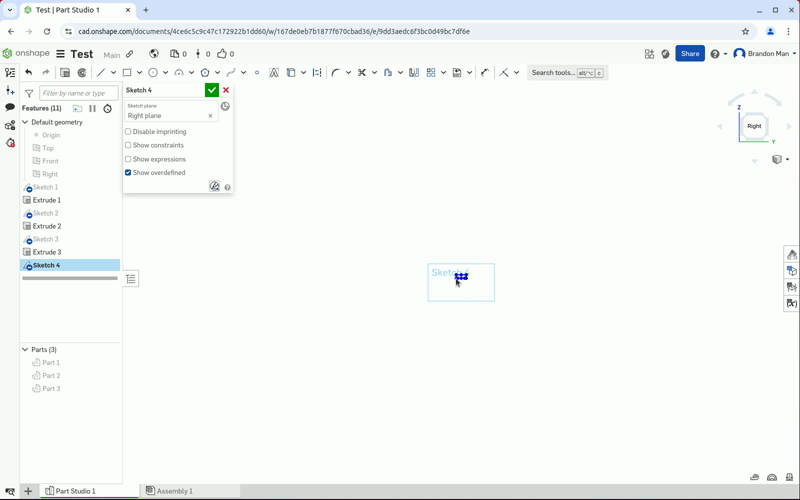
mouse_move(459, 277)
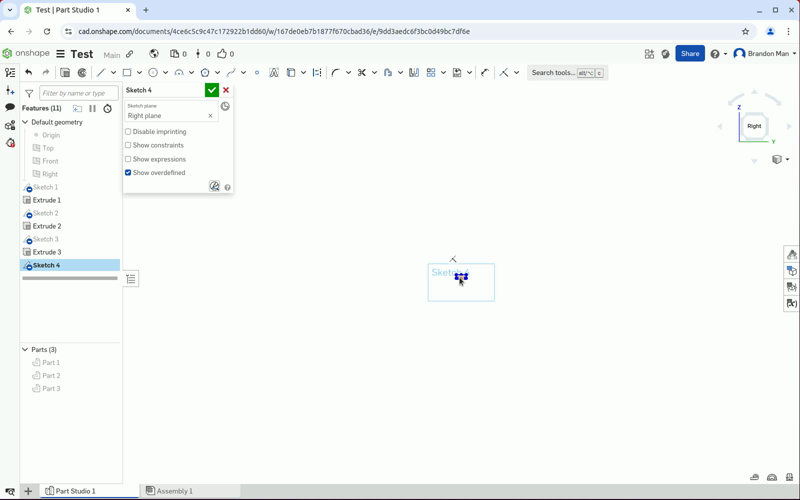
scroll(6)
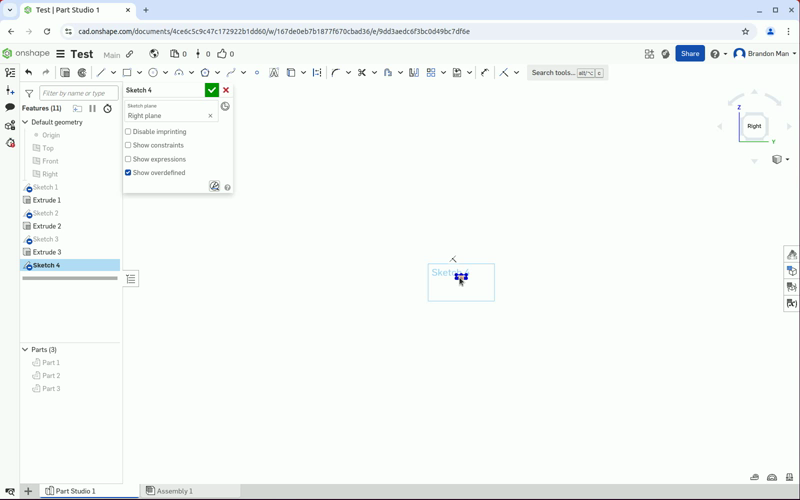
scroll(6)
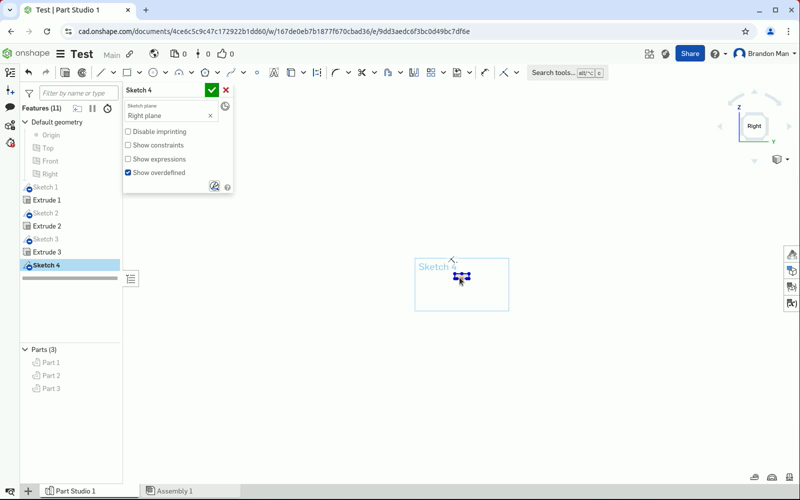
scroll(6)
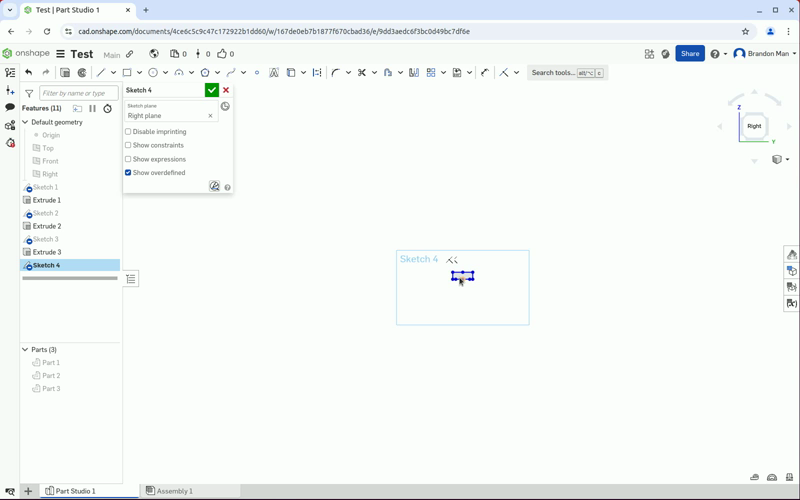
scroll(6)
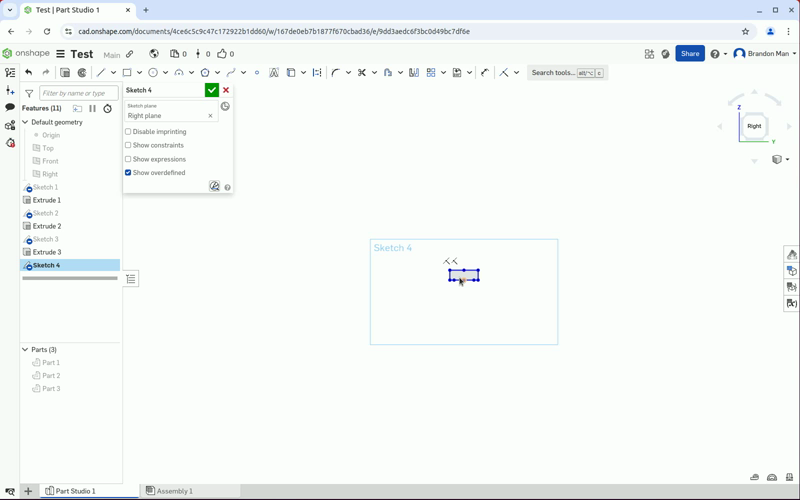
scroll(6)
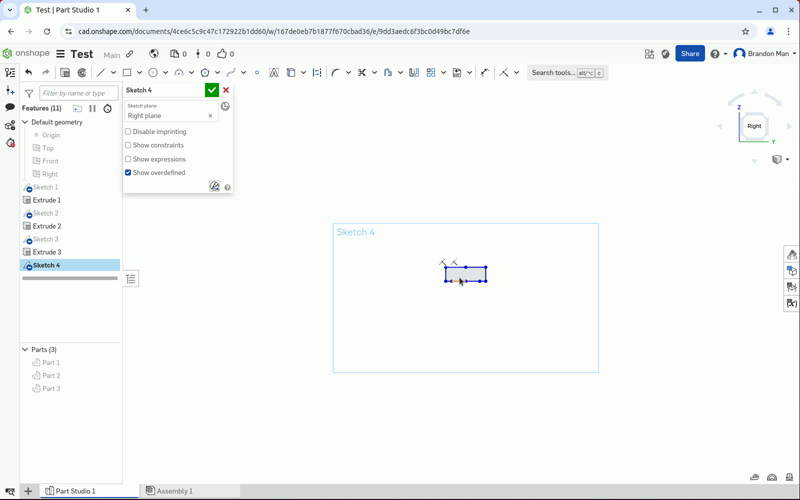
scroll(6)
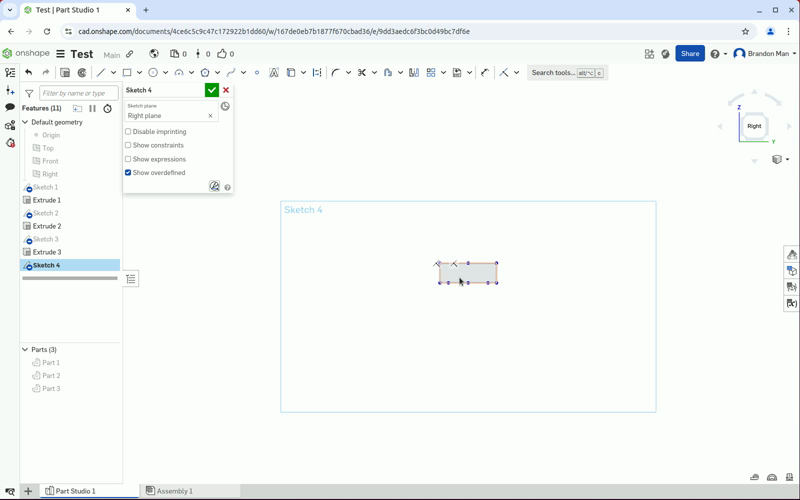
scroll(6)
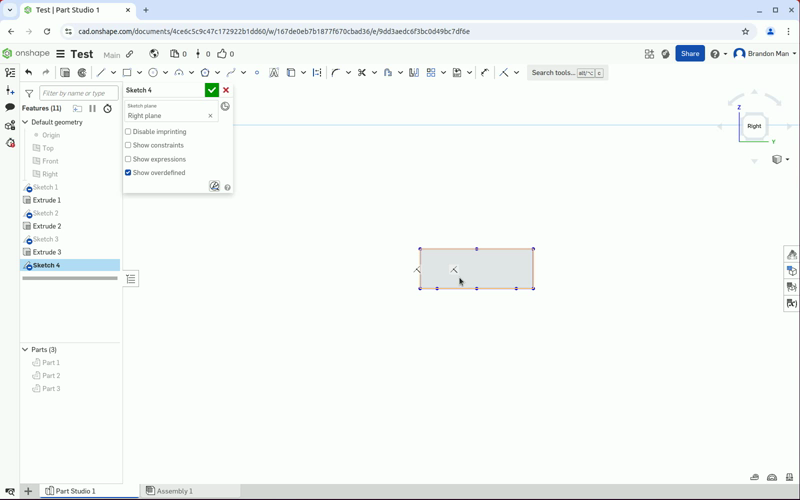
click(459, 277)
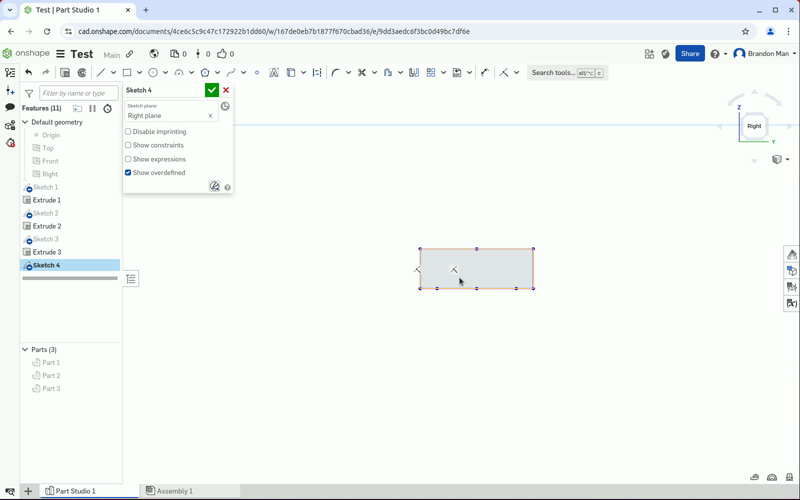
scroll(-6)
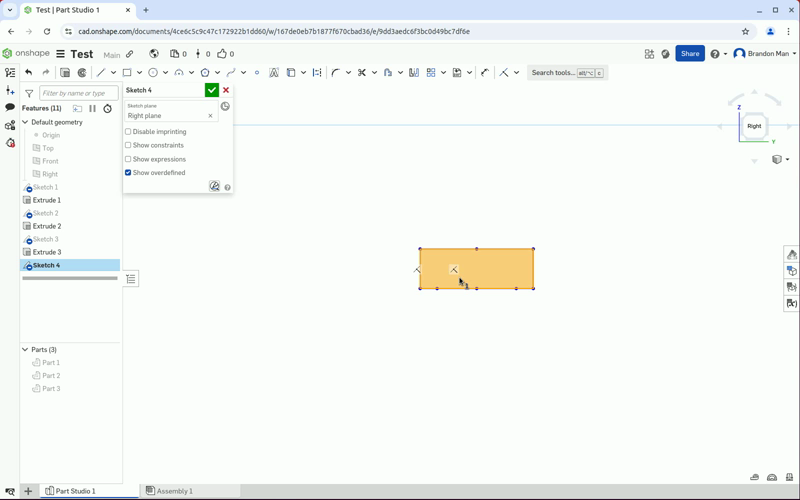
scroll(-6)
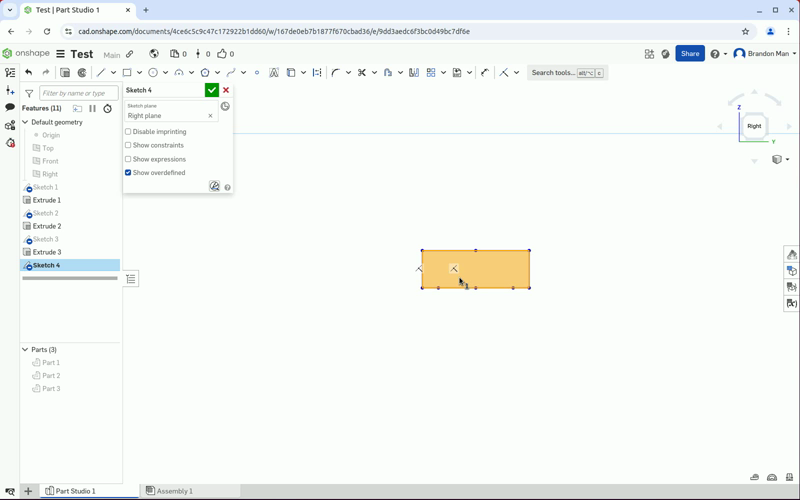
scroll(-6)
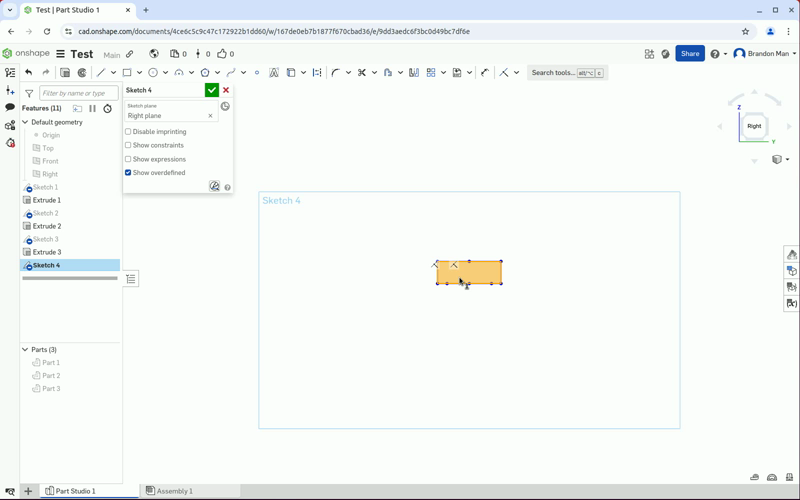
scroll(-6)
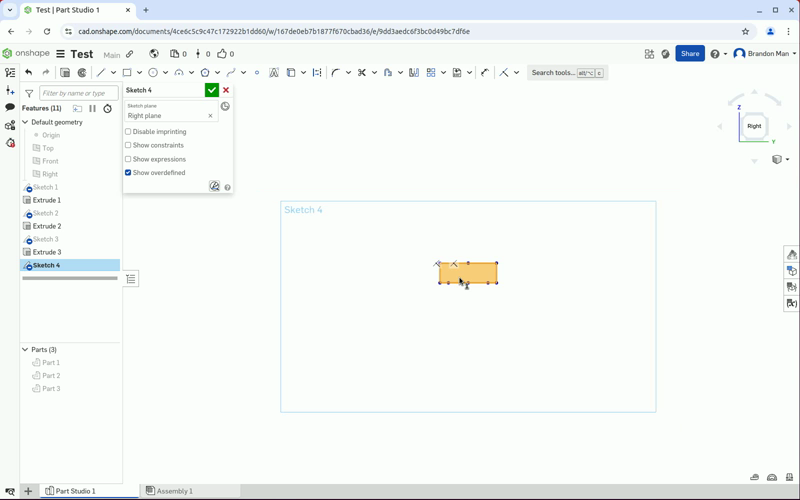
scroll(-6)
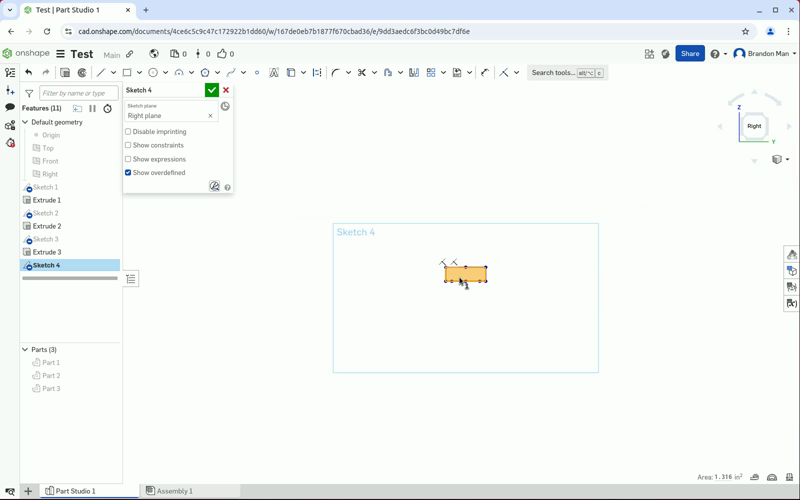
scroll(-6)
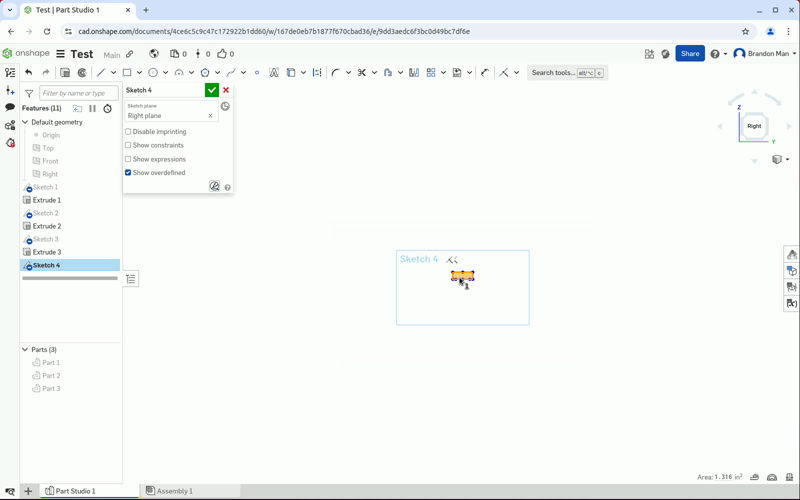
scroll(-6)
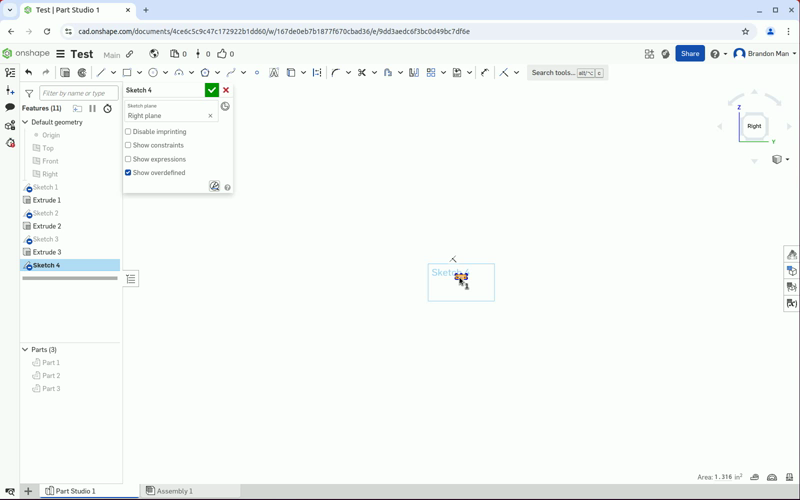
mouse_move(73, 352)
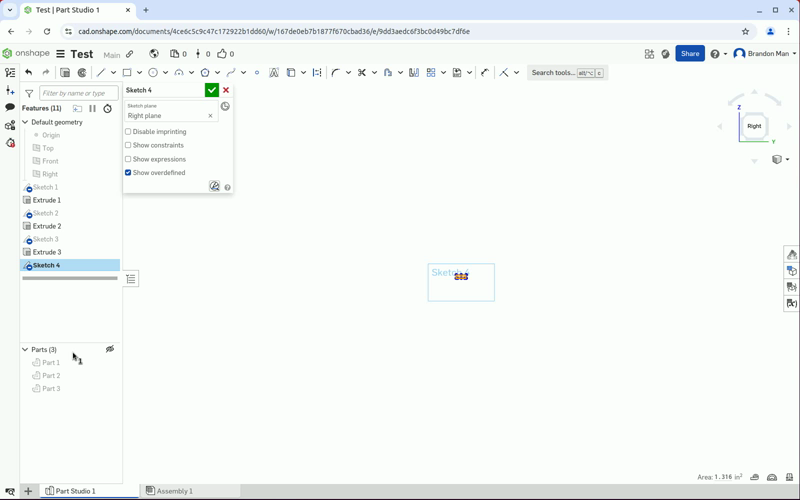
key(shift+y)
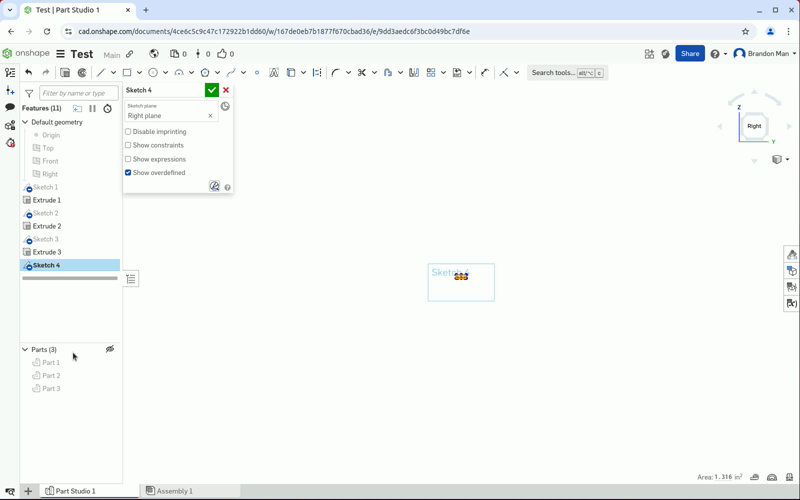
key(shift+e)
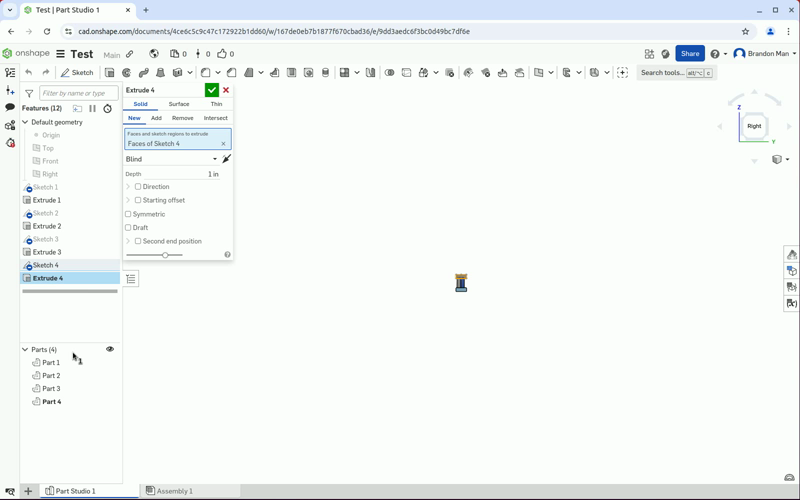
mouse_move(143, 106)
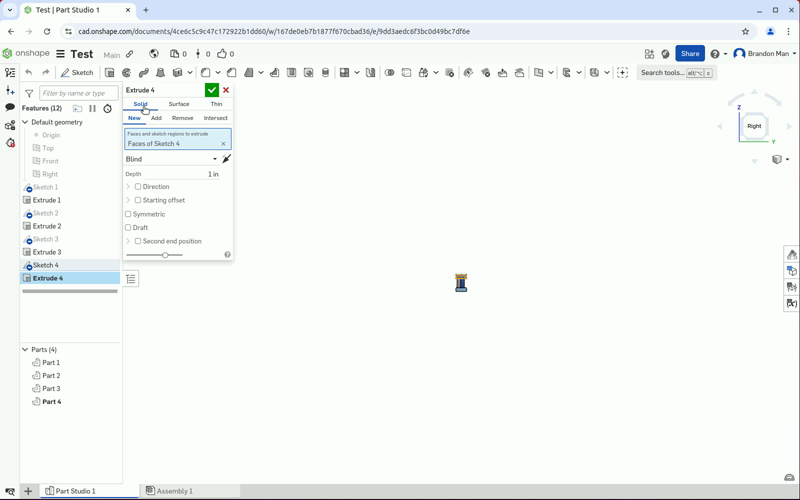
click(143, 106)
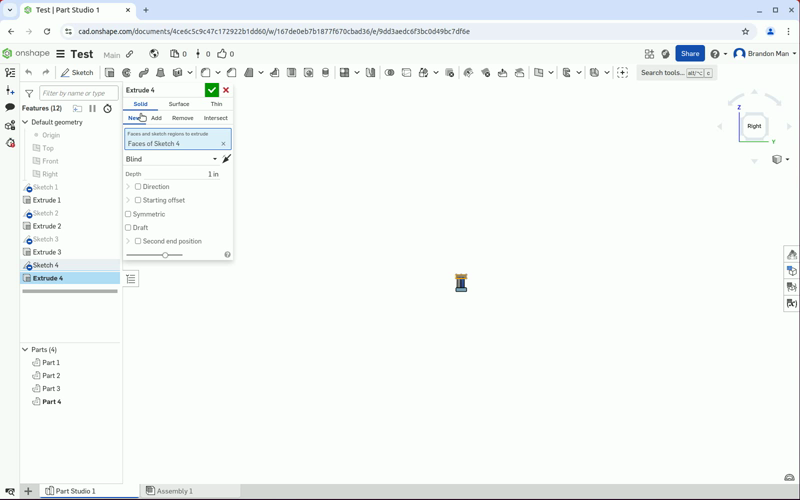
mouse_move(137, 120)
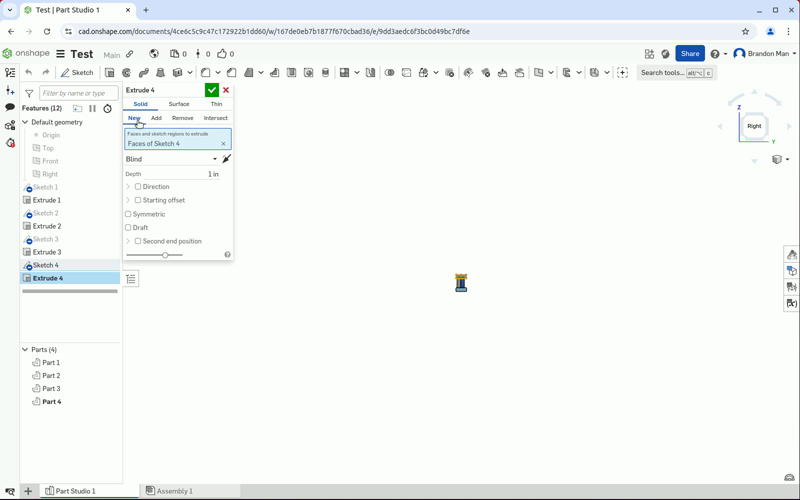
click(137, 120)
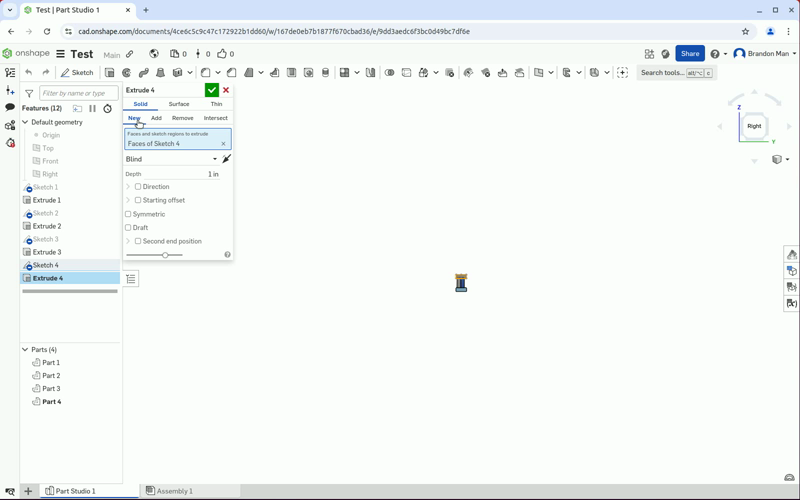
key(tab, 4)
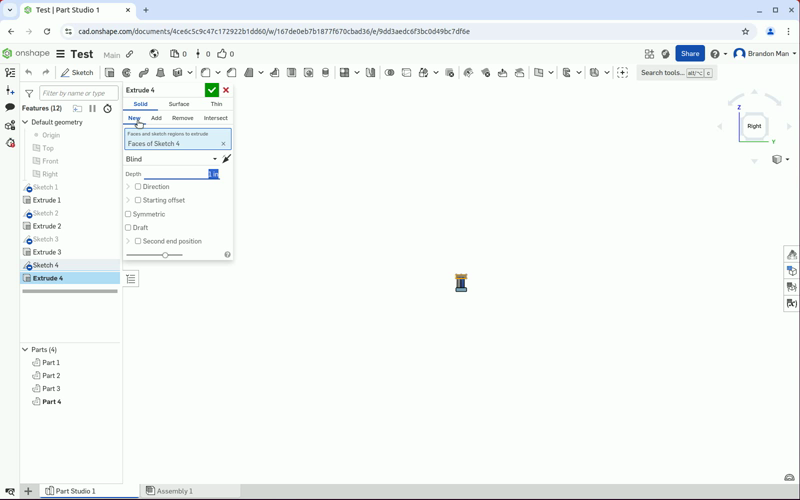
text(33.7)
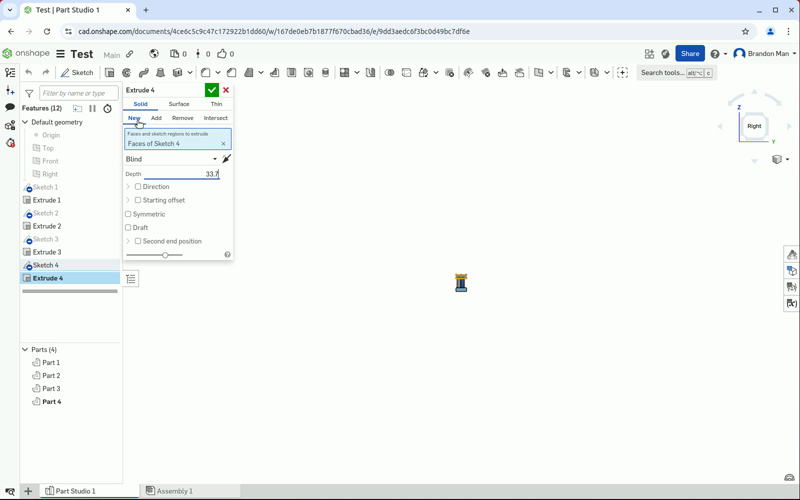
key(tab, 3)
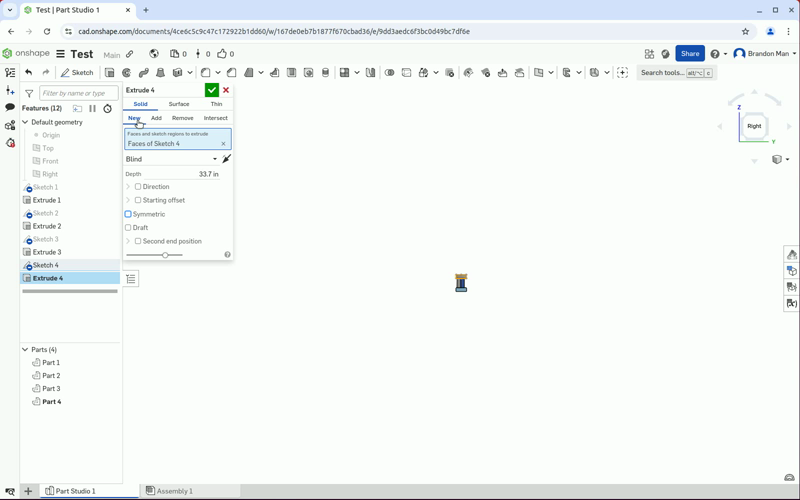
key(space)
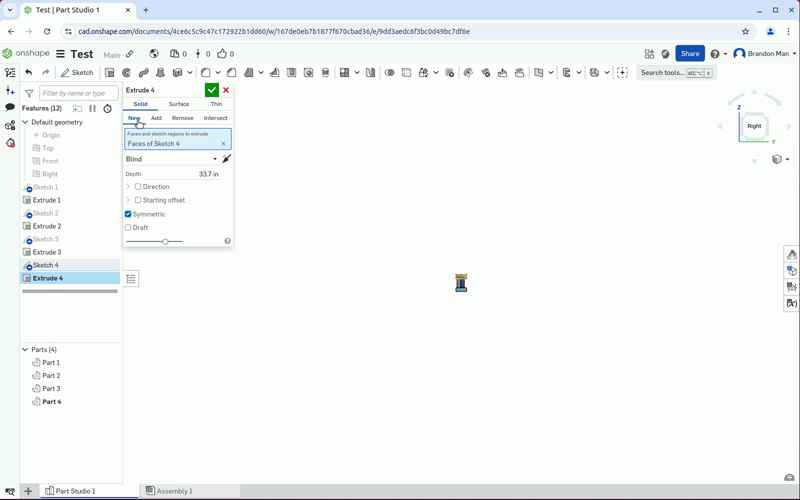
key(enter)
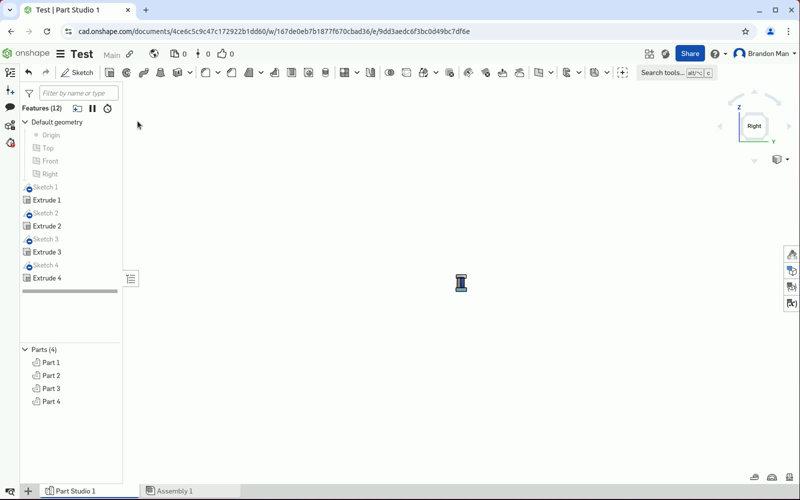
key(shift+h)
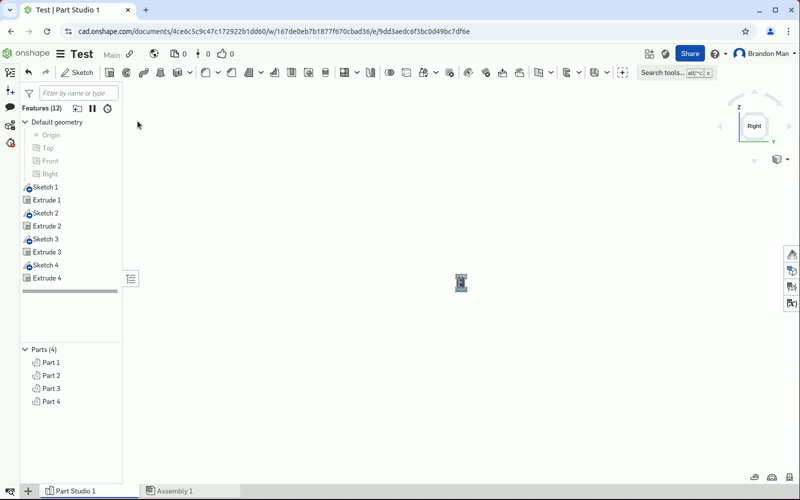
key(shift+h)
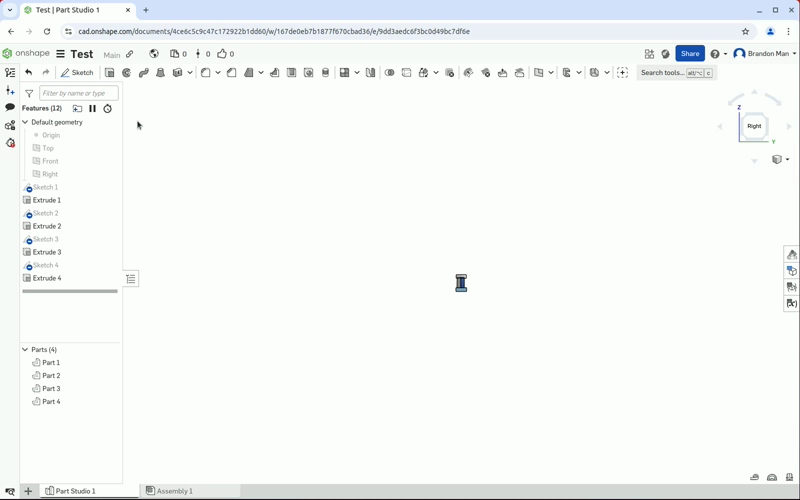
mouse_move(73, 189)
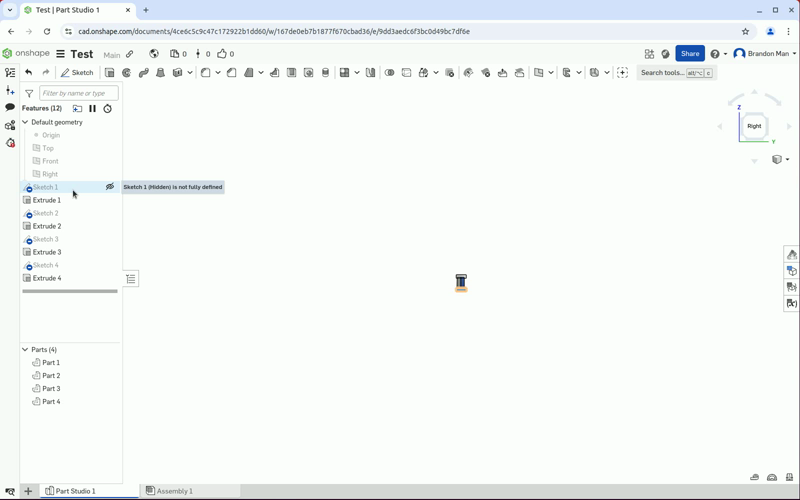
click(73, 189)
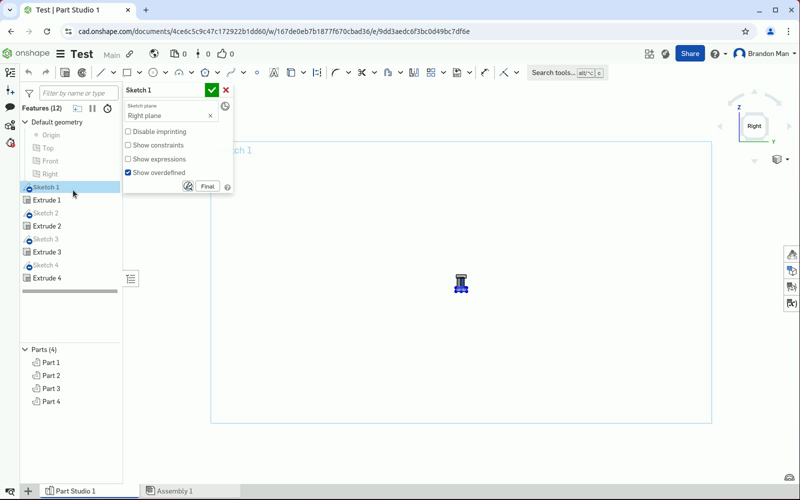
mouse_move(229, 92)
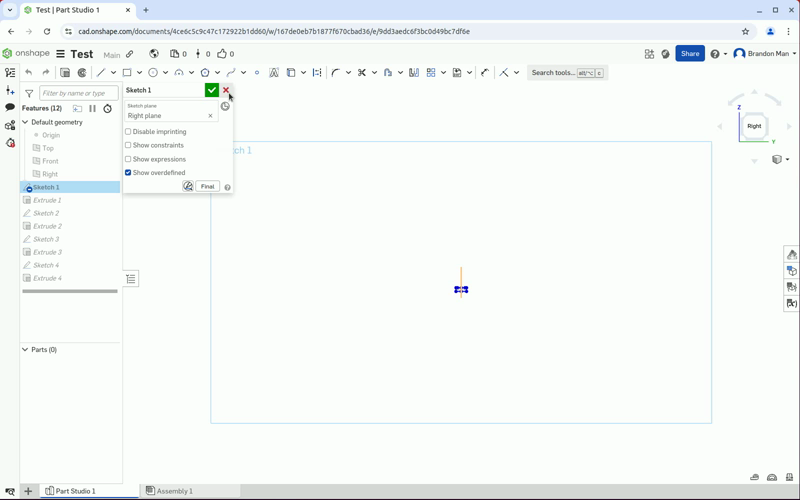
click(229, 92)
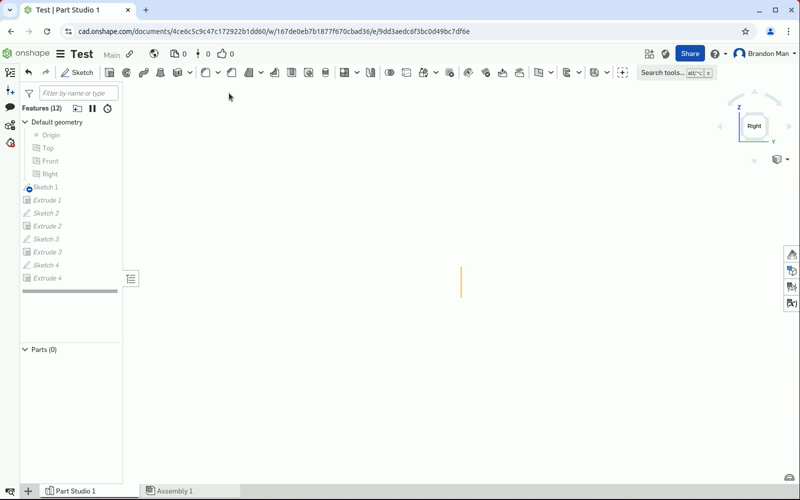
mouse_move(73, 352)
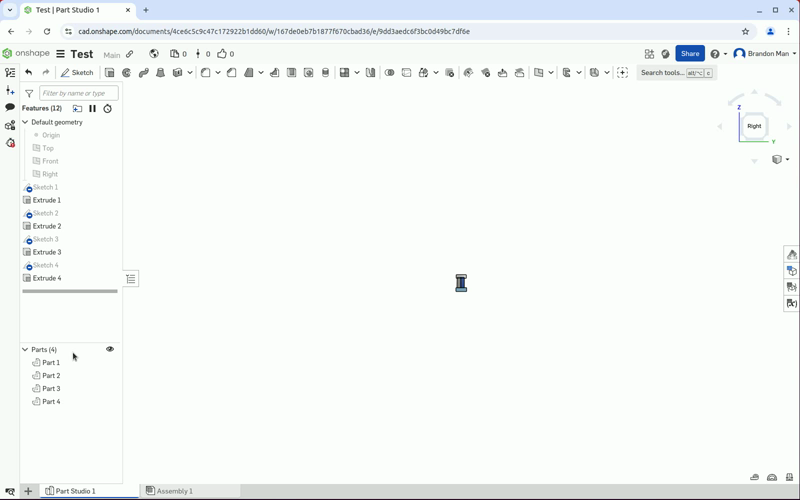
key(y)
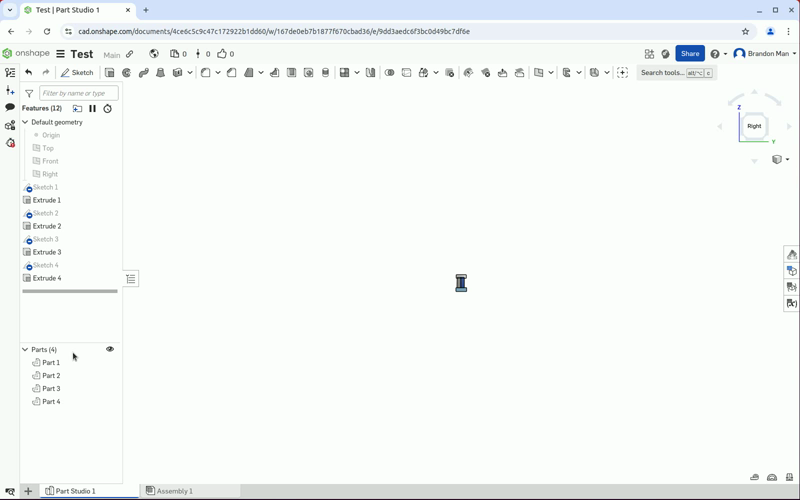
key(shift+p)
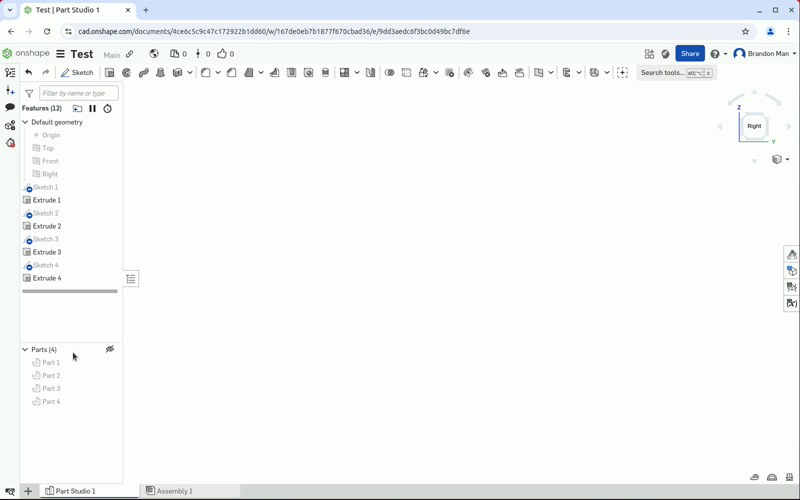
key(space)
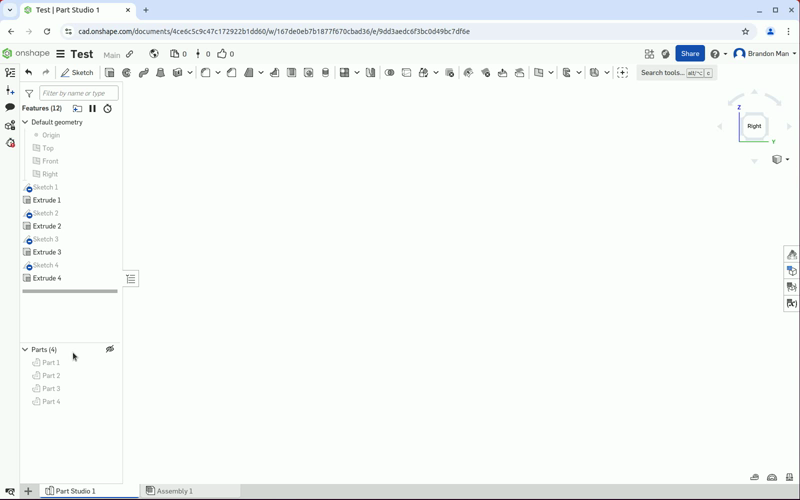
key_down(shift)
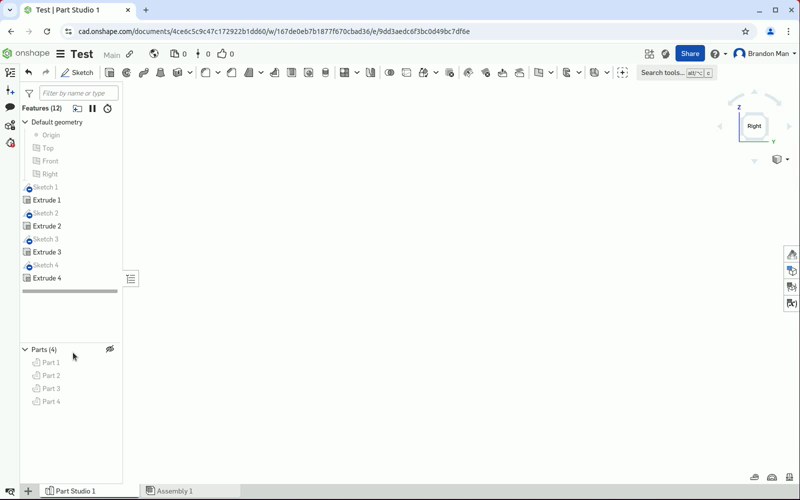
key(right)
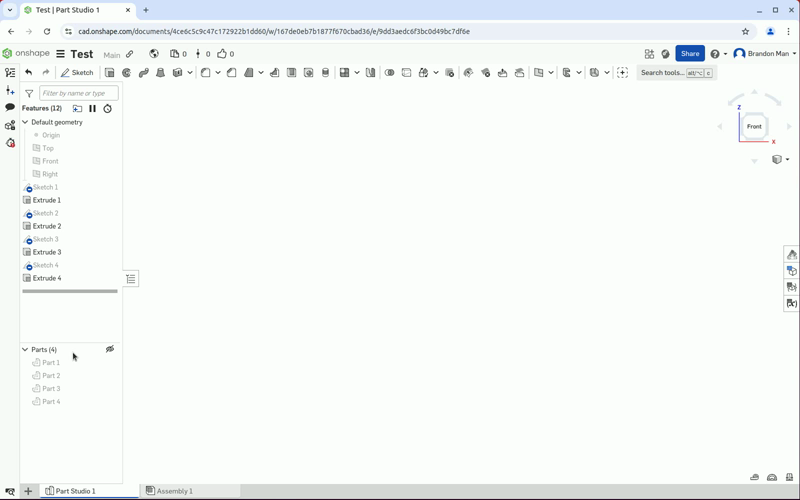
key_up(shift)
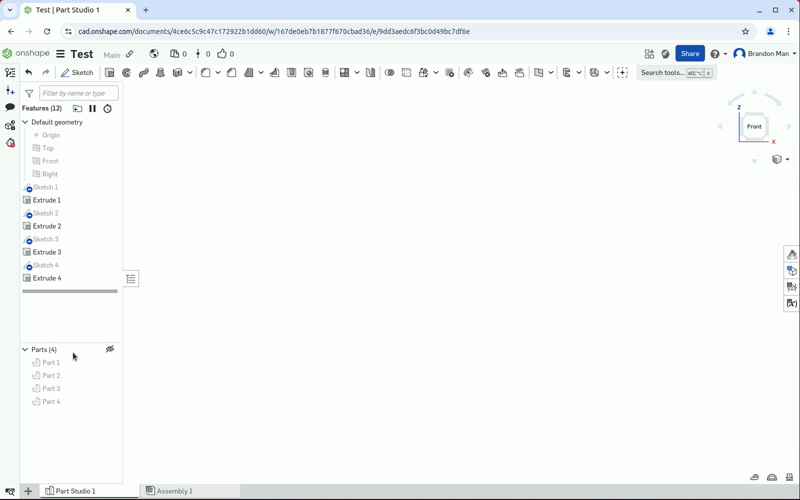
mouse_move(73, 352)
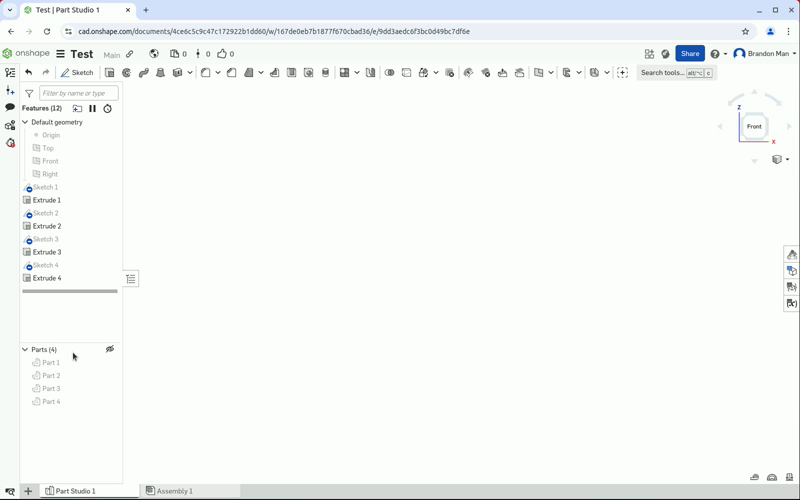
key(shift+y)
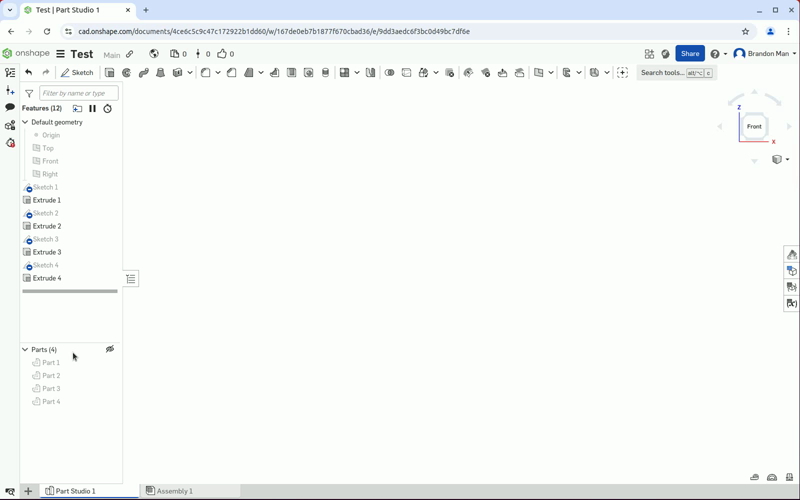
key(shift+s)
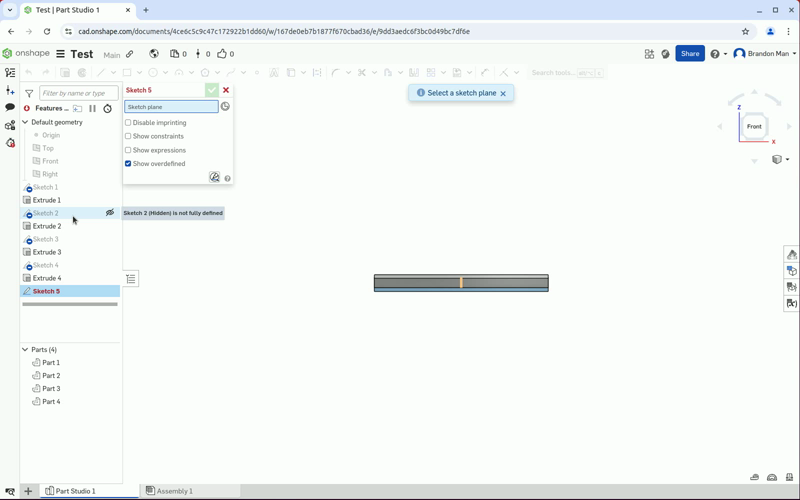
scroll(3)
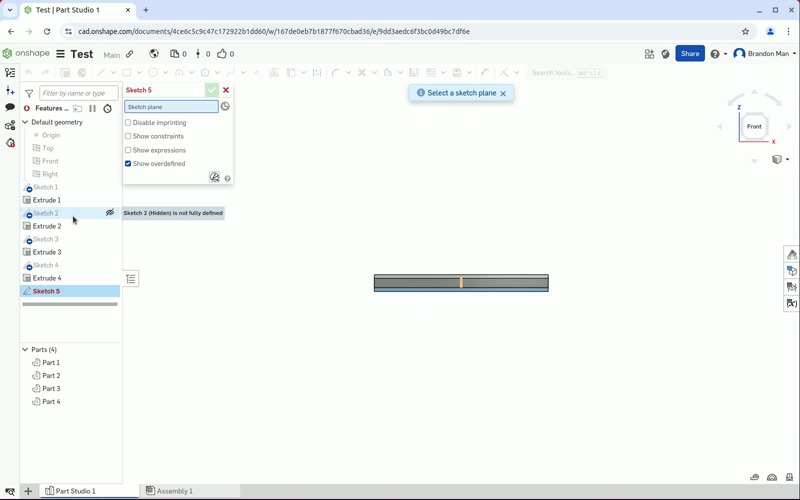
mouse_move(73, 163)
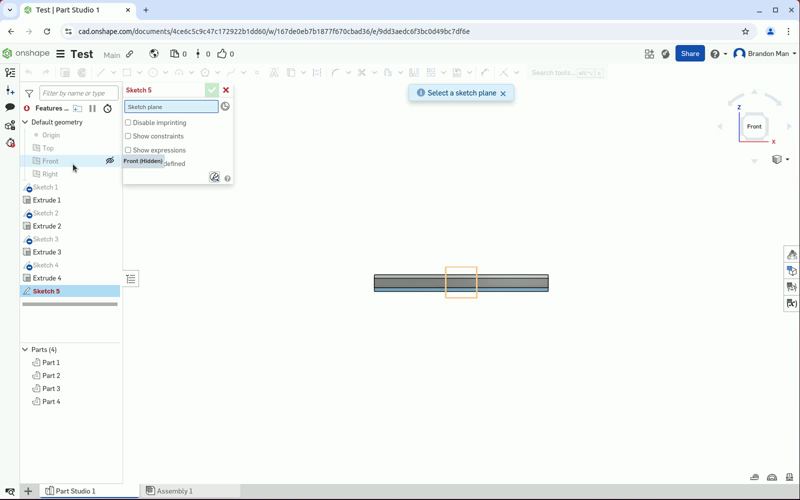
click(73, 163)
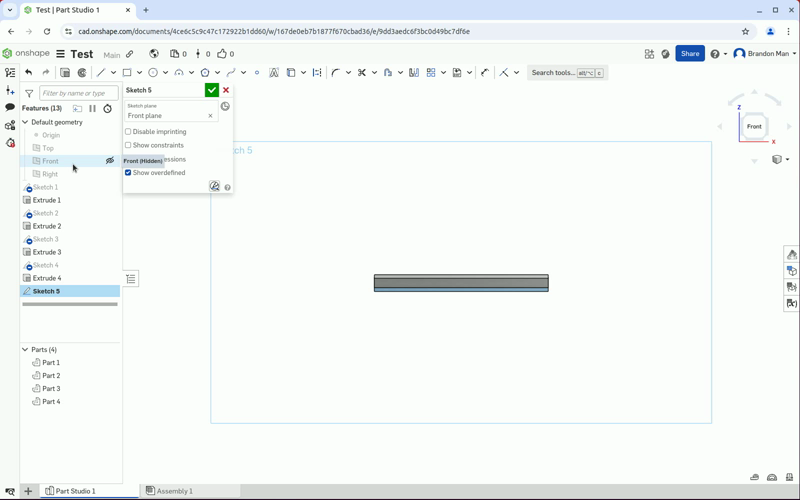
mouse_move(73, 352)
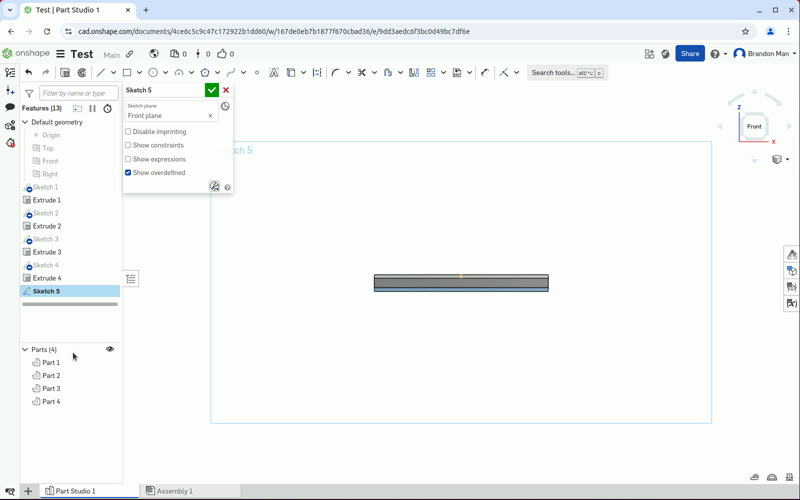
key(y)
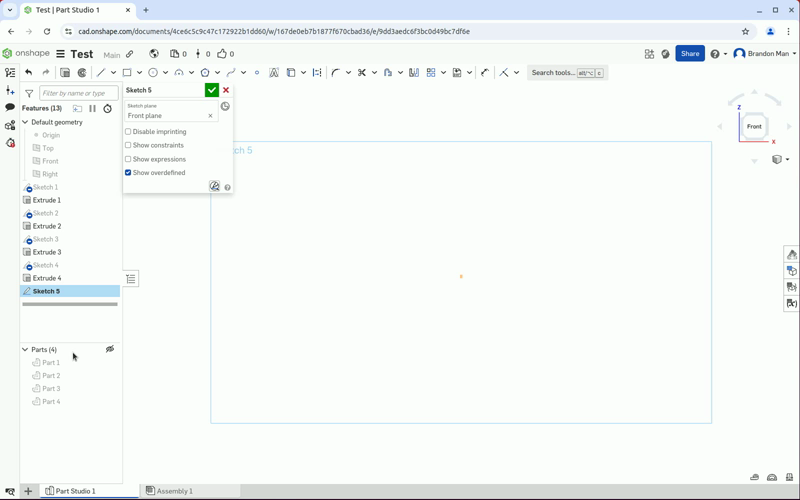
key(c)
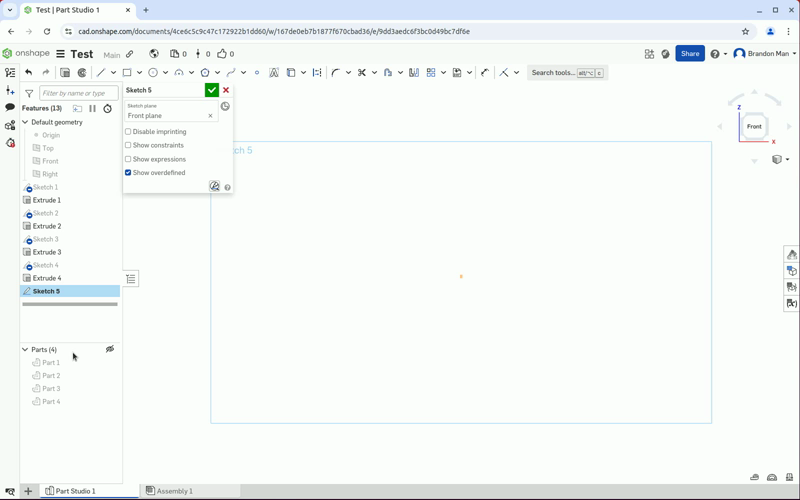
key_down(shift)
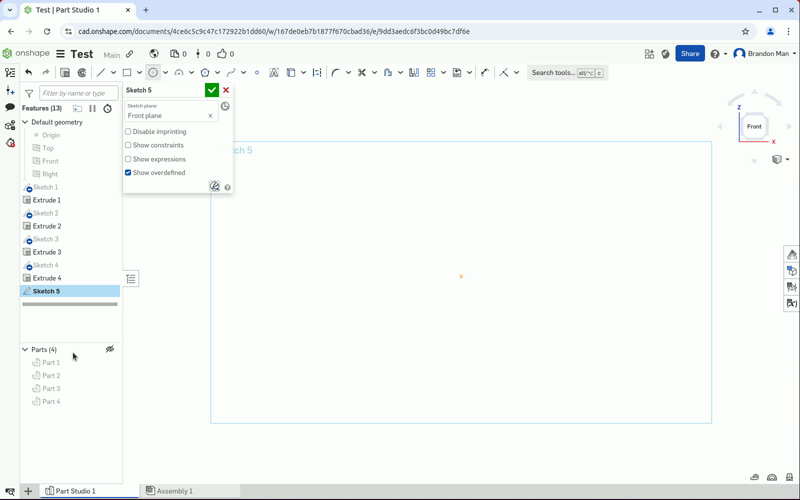
mouse_move(370, 282)
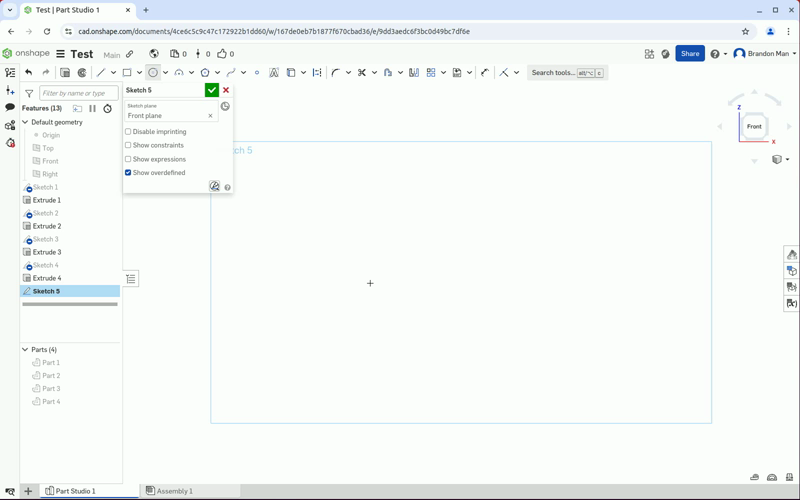
click(370, 282)
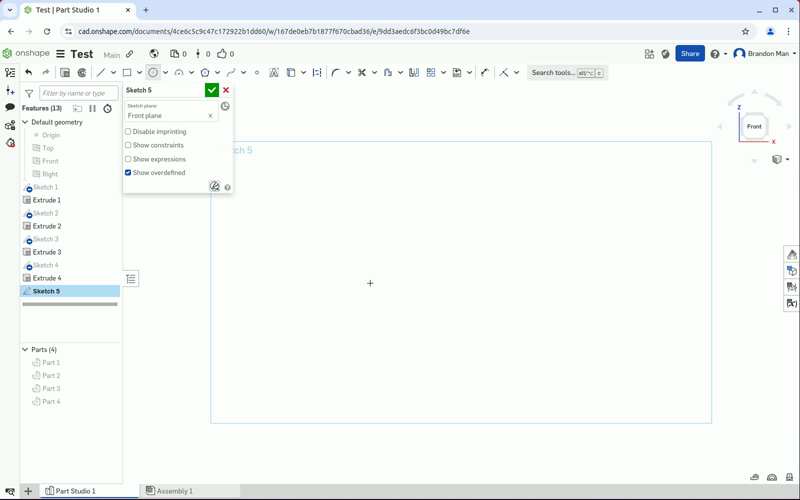
key_up(shift)
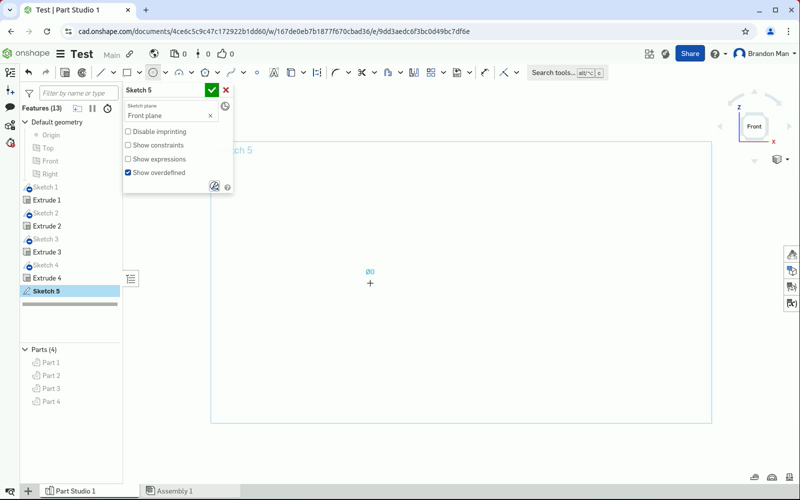
mouse_move(385, 282)
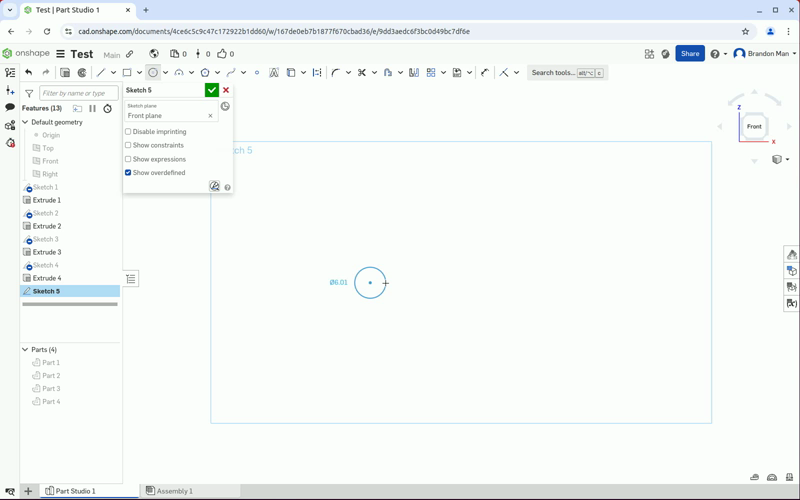
click(385, 282)
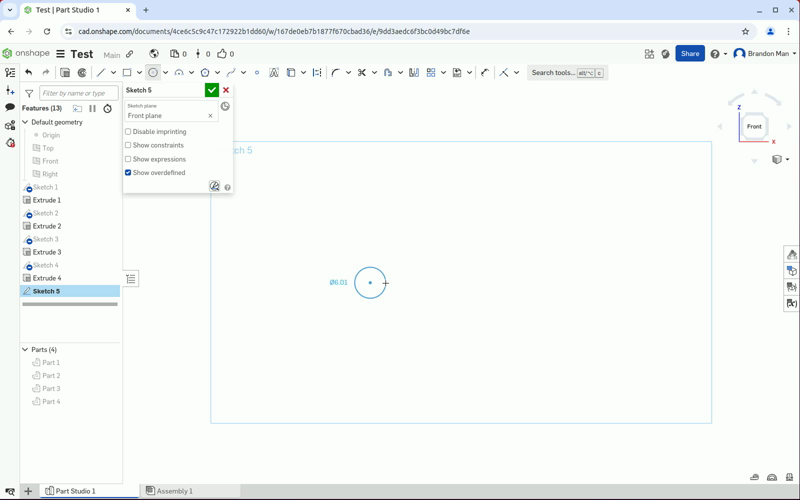
key(esc)
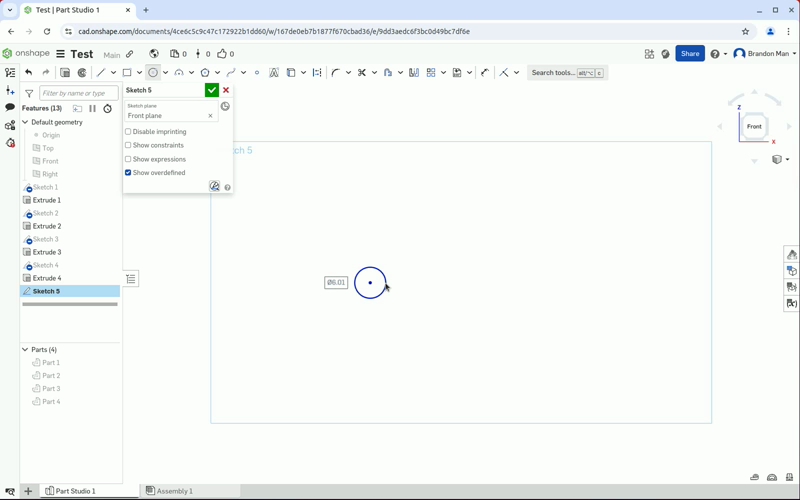
key(c)
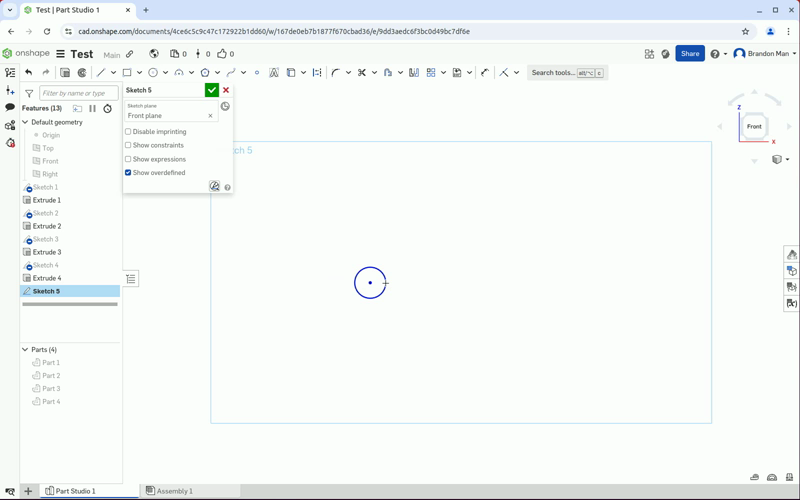
key_down(shift)
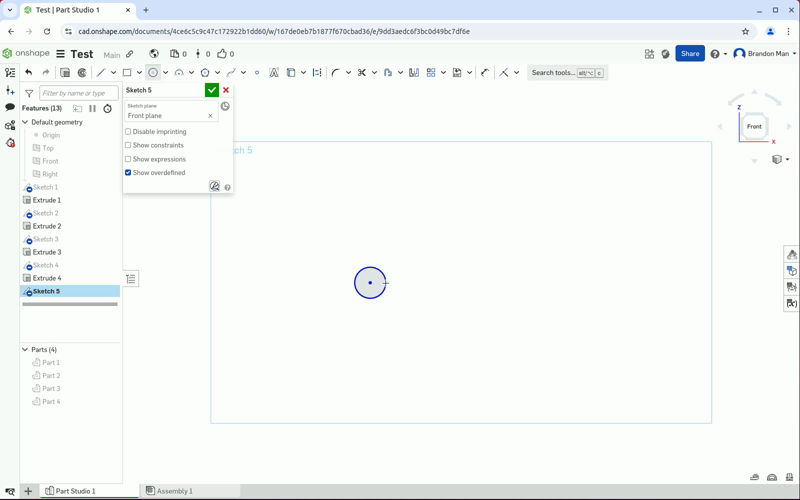
mouse_move(370, 282)
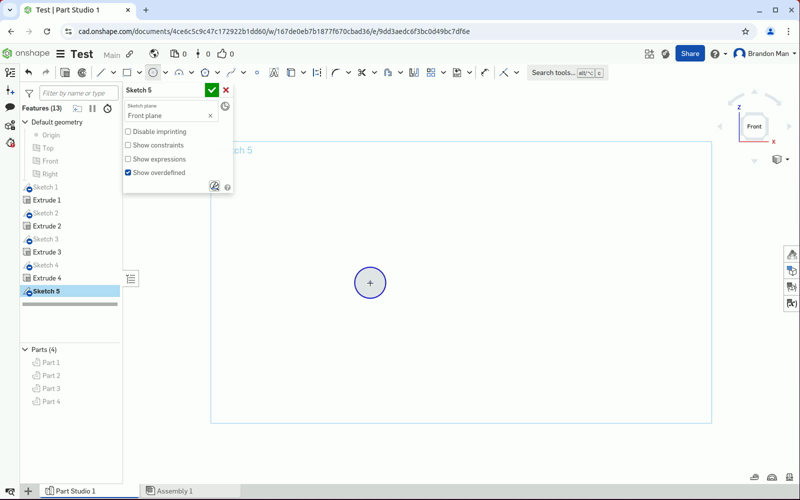
click(370, 282)
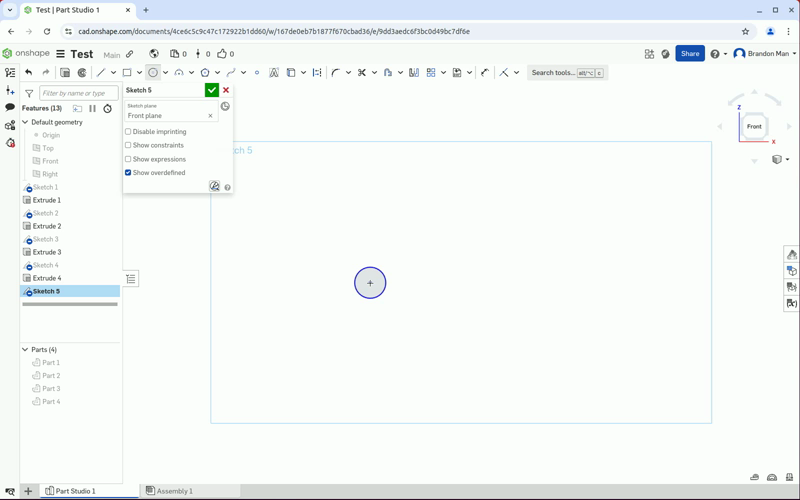
key_up(shift)
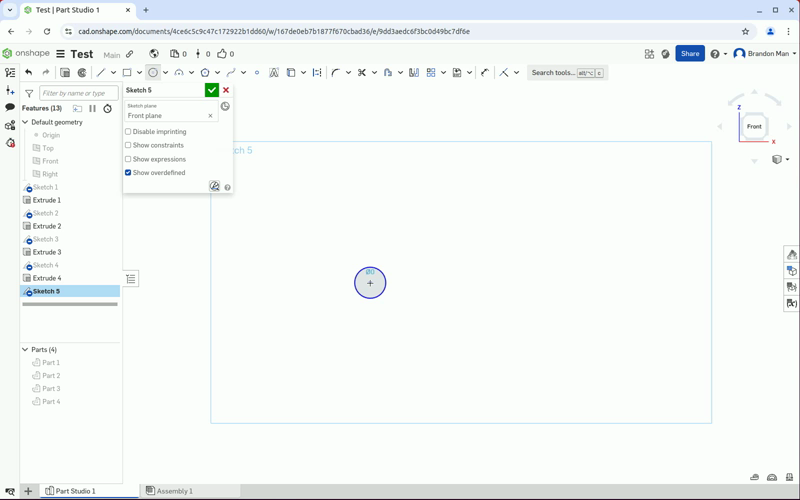
mouse_move(380, 282)
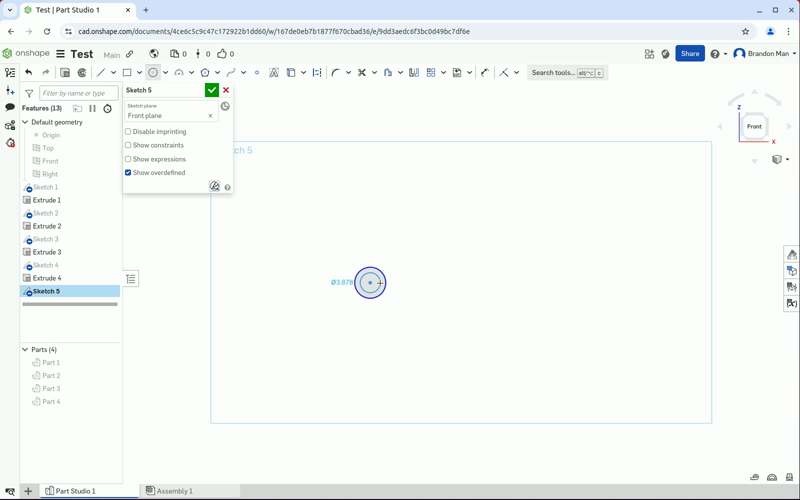
click(380, 282)
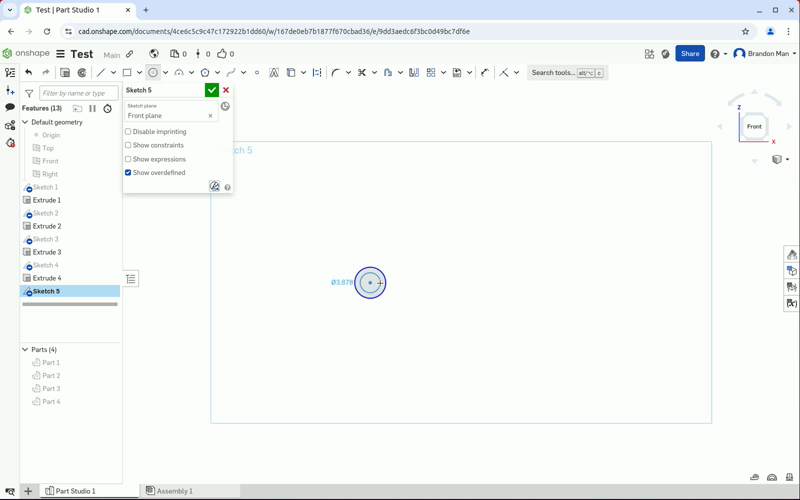
key(esc)
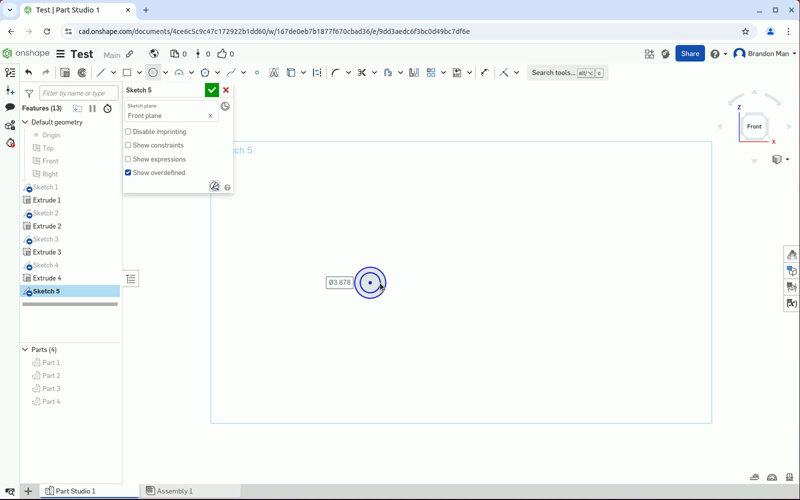
mouse_move(360, 291)
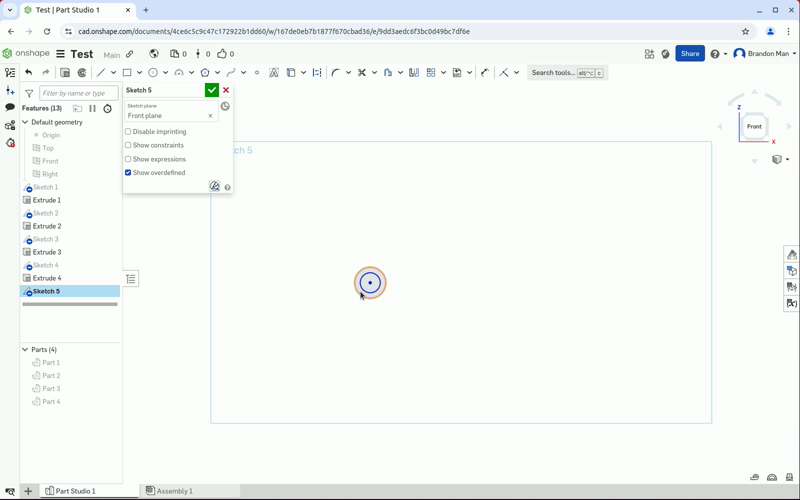
scroll(6)
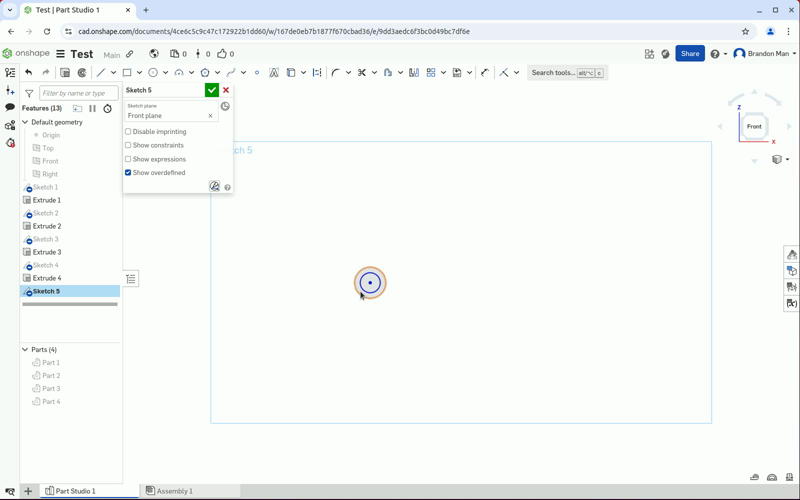
scroll(6)
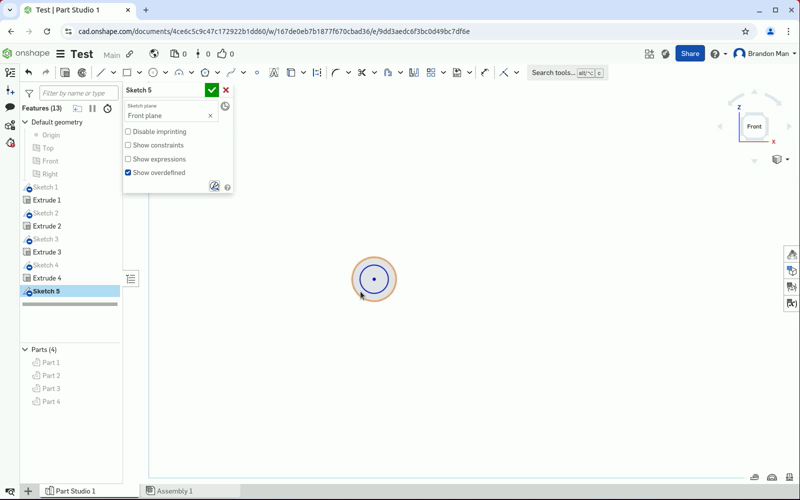
scroll(6)
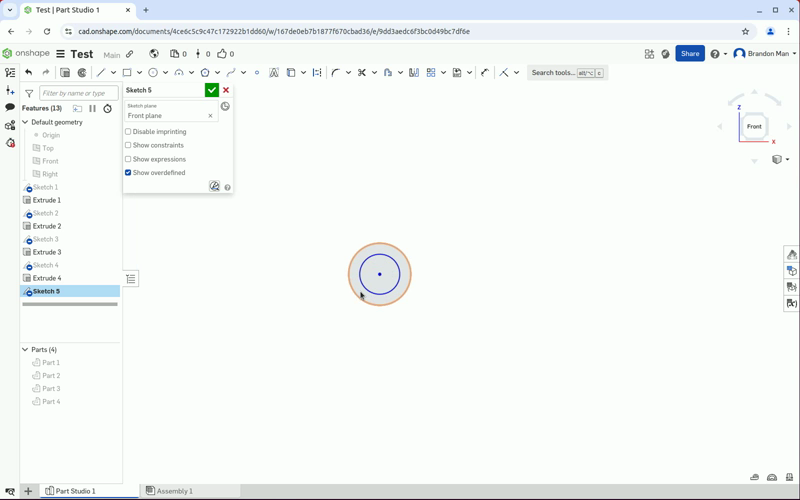
scroll(6)
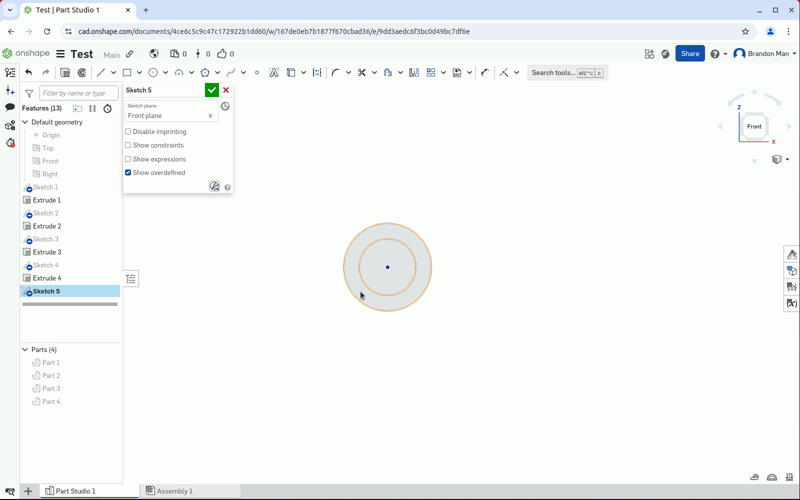
scroll(6)
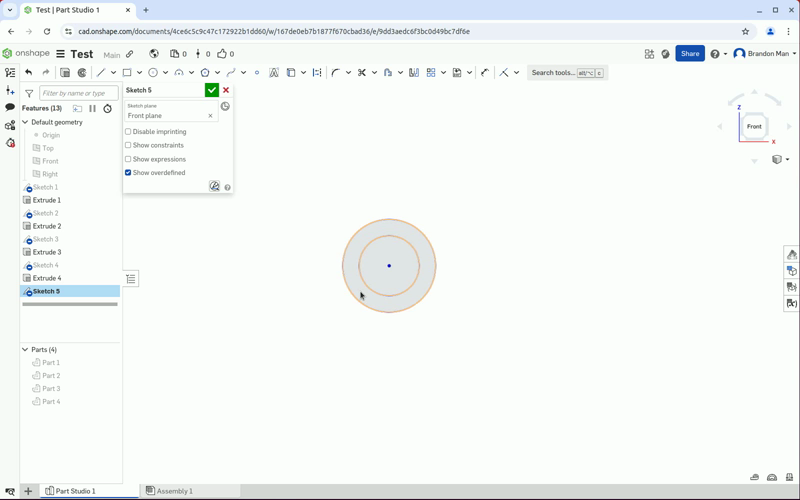
scroll(6)
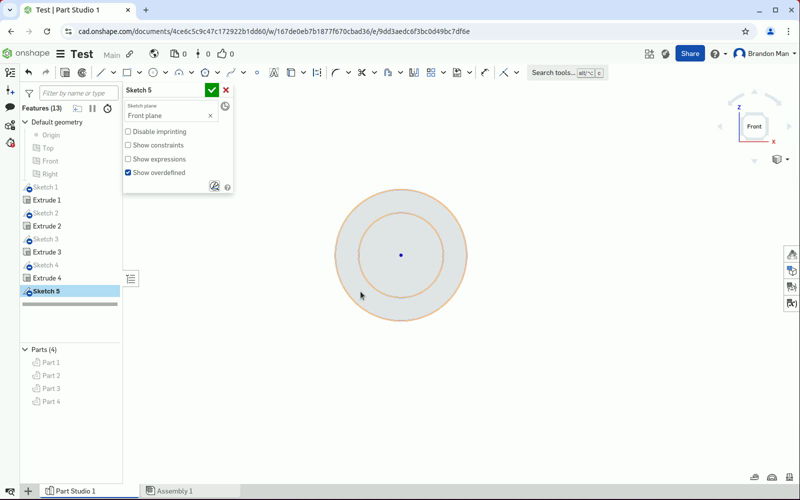
scroll(6)
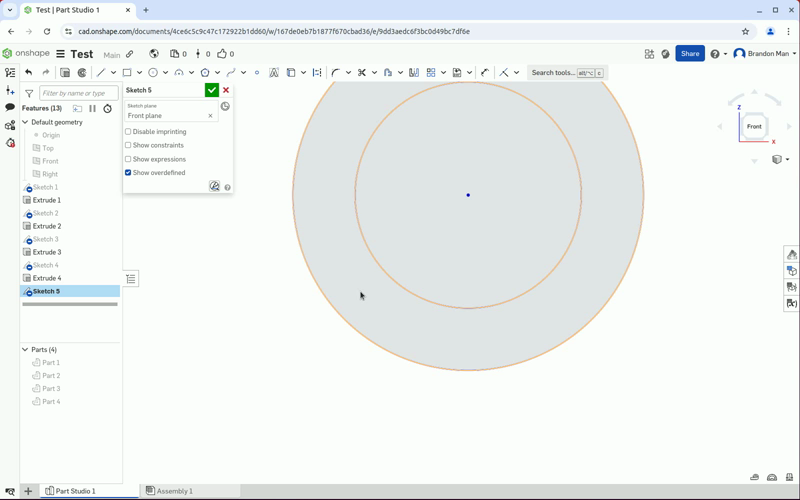
click(360, 291)
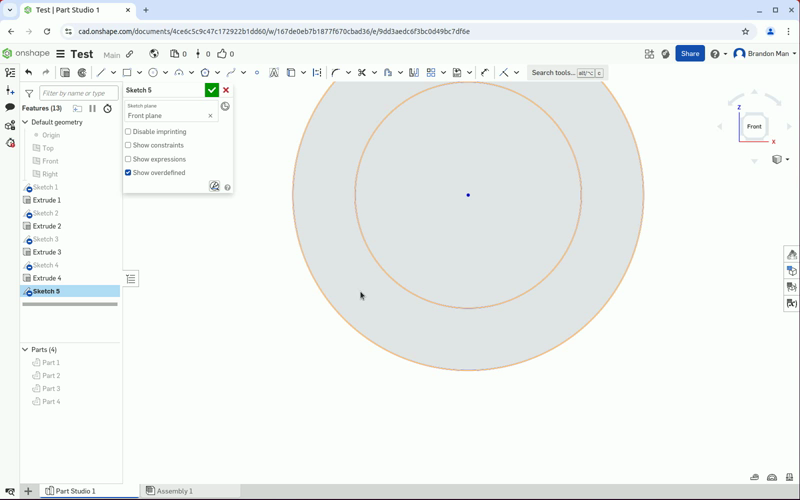
scroll(-6)
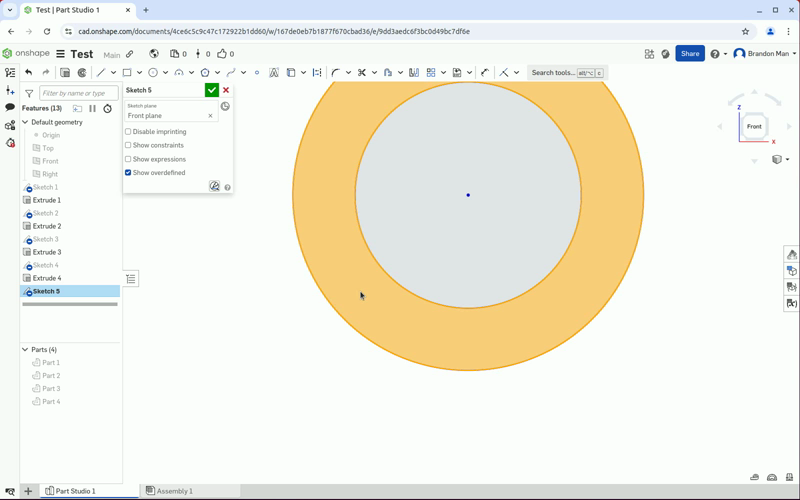
scroll(-6)
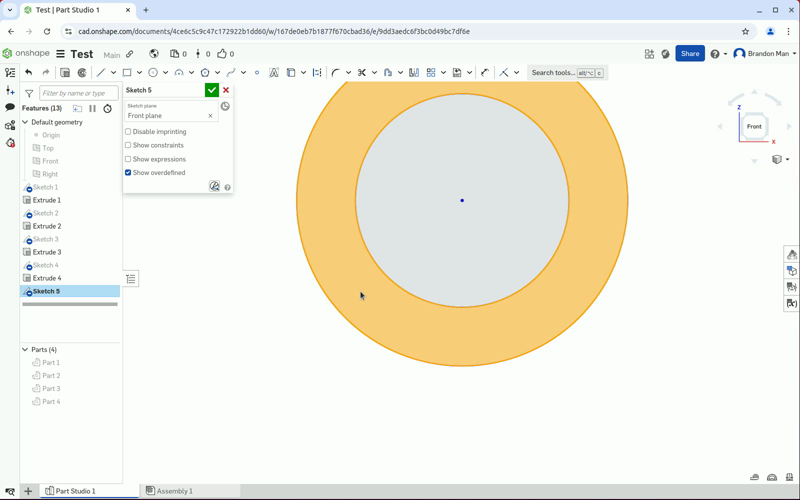
scroll(-6)
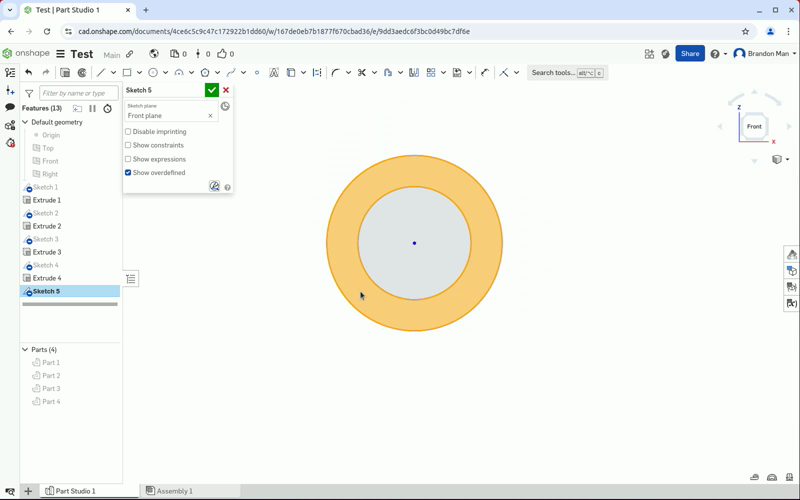
scroll(-6)
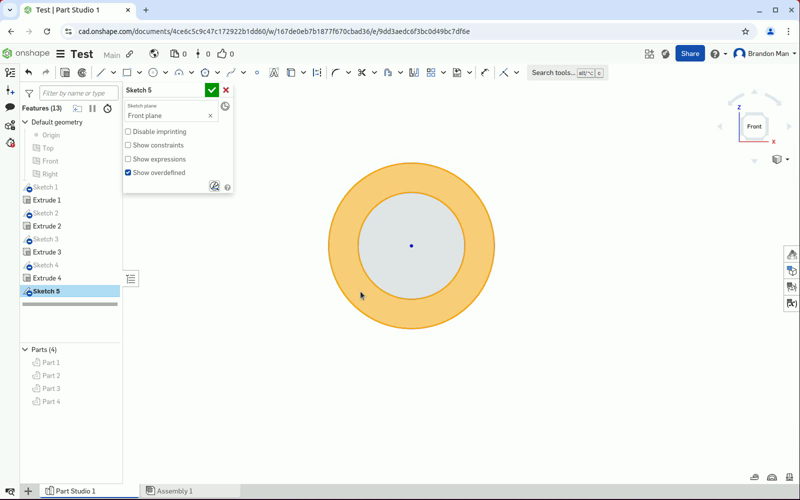
scroll(-6)
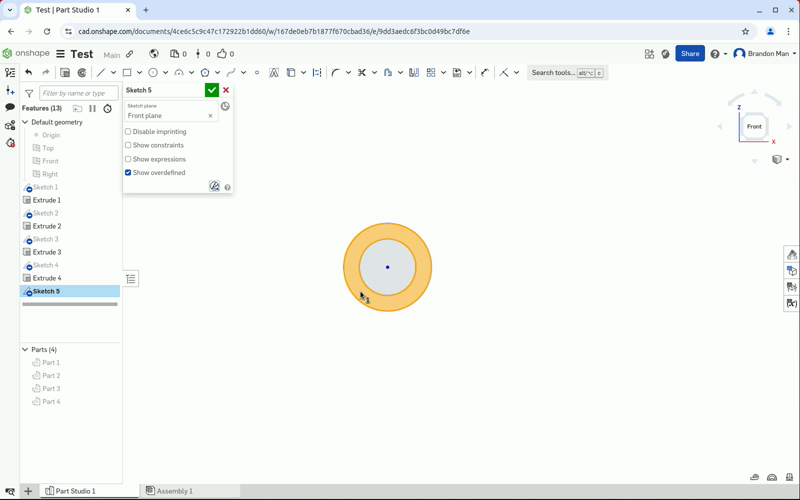
scroll(-6)
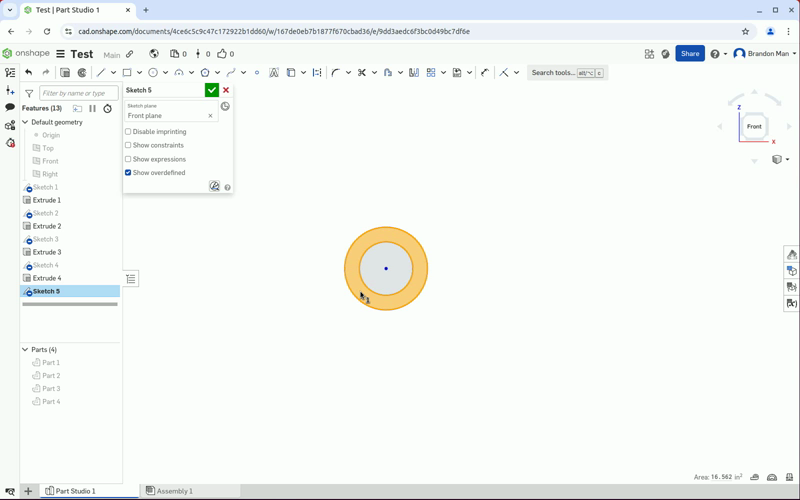
scroll(-6)
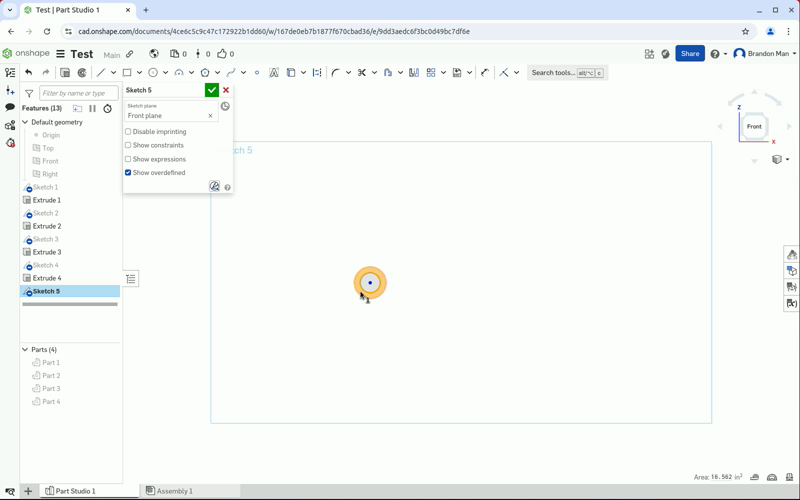
mouse_move(73, 352)
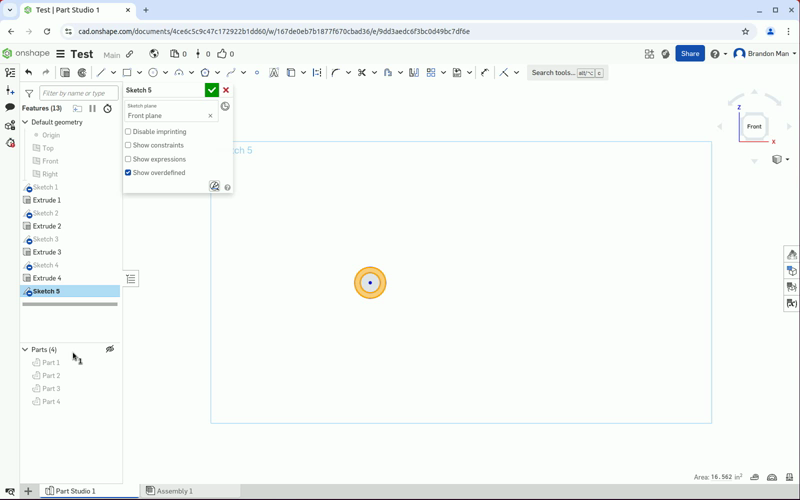
key(shift+y)
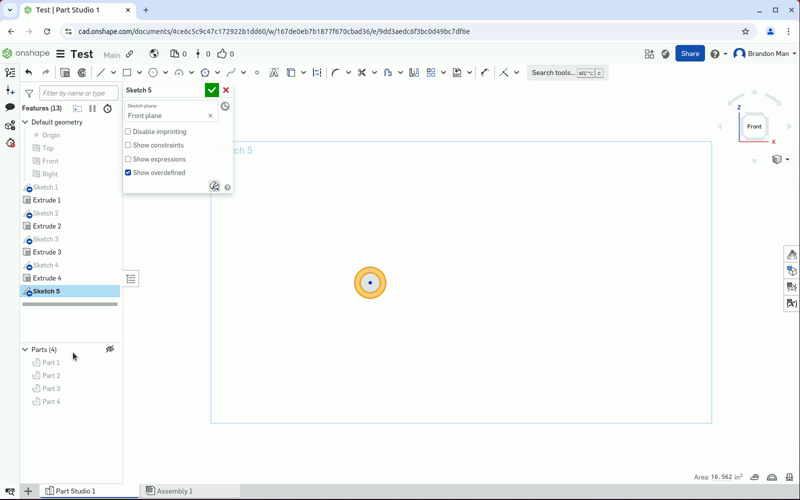
key(shift+e)
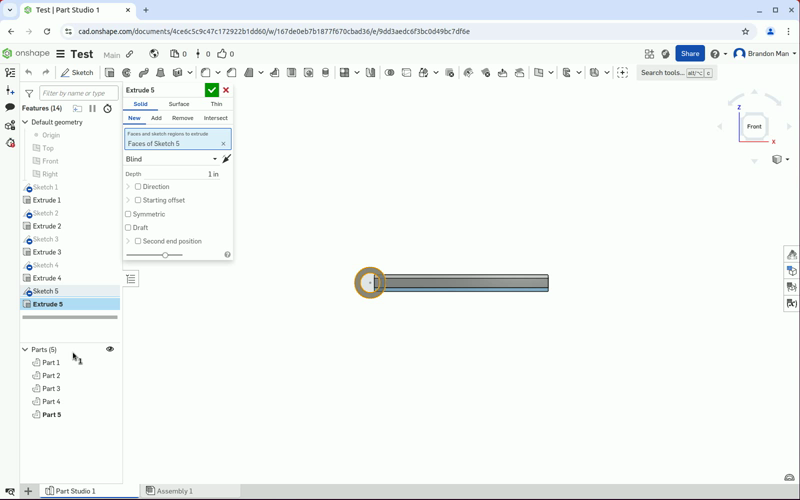
mouse_move(143, 106)
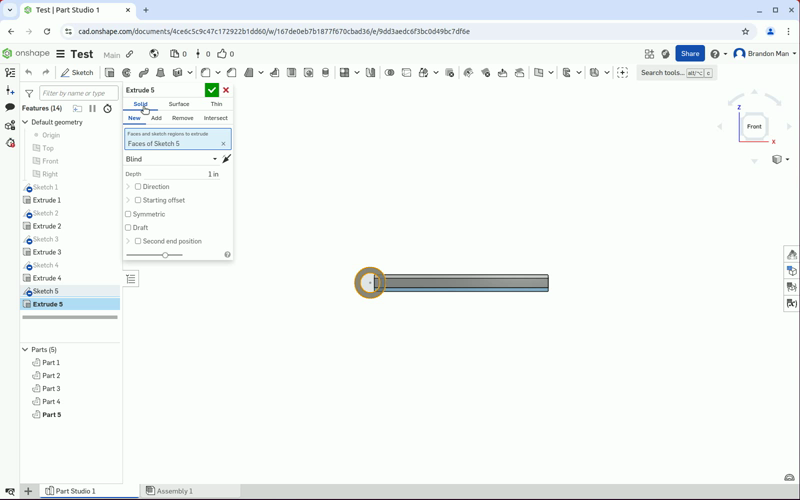
click(143, 106)
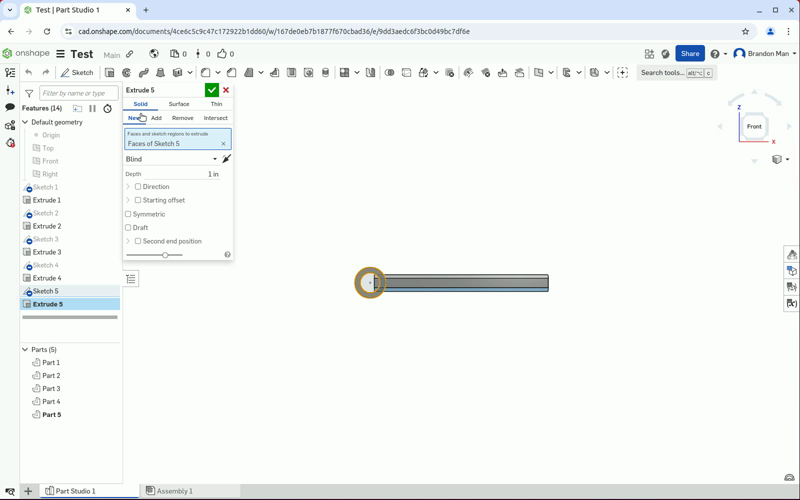
mouse_move(137, 120)
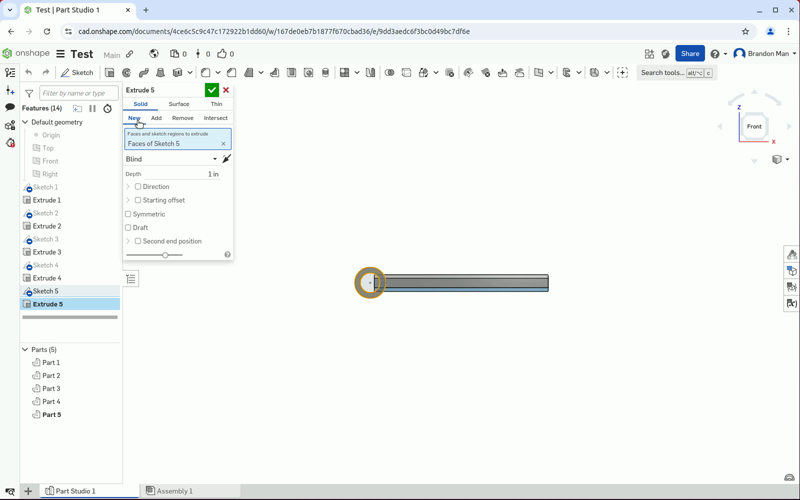
click(137, 120)
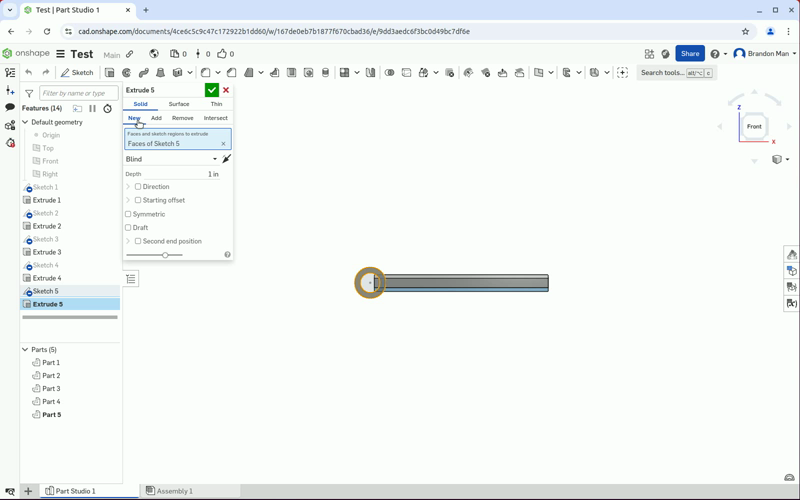
key(tab, 4)
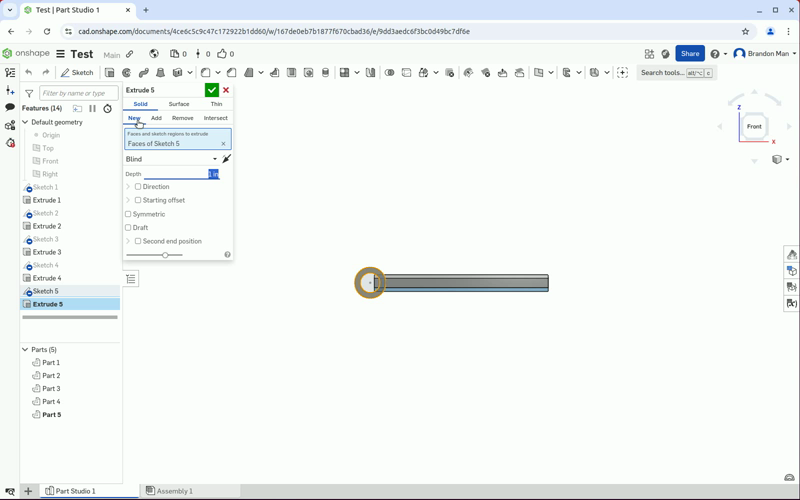
text(3.852)
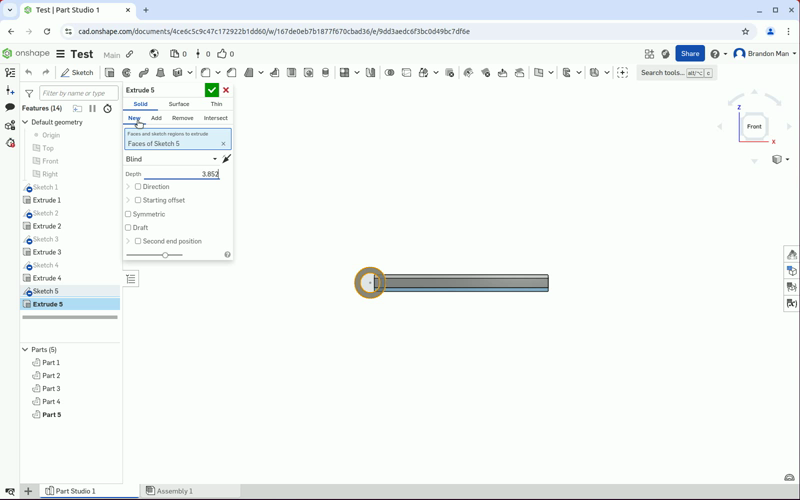
key(tab, 3)
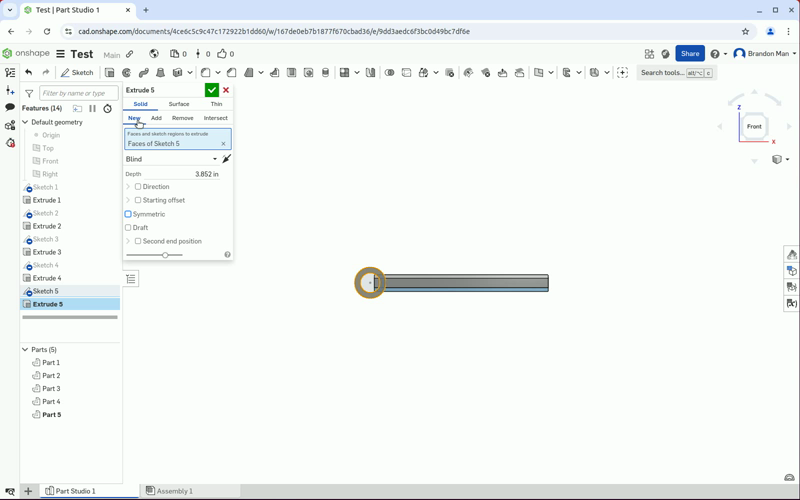
key(space)
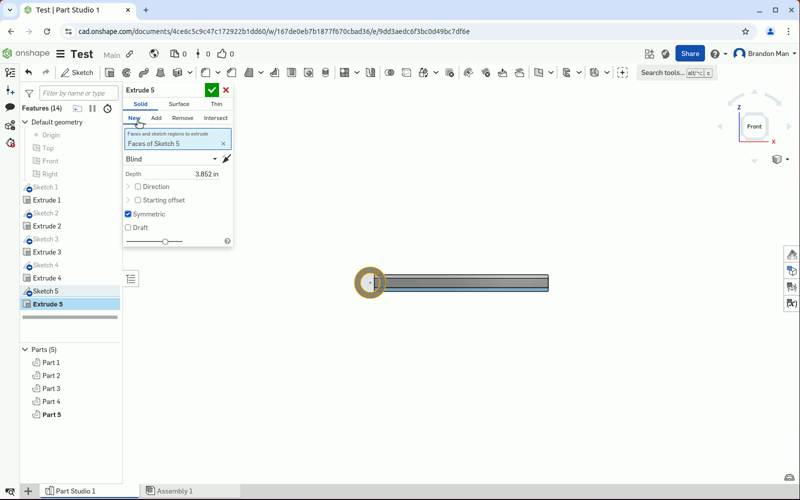
key(enter)
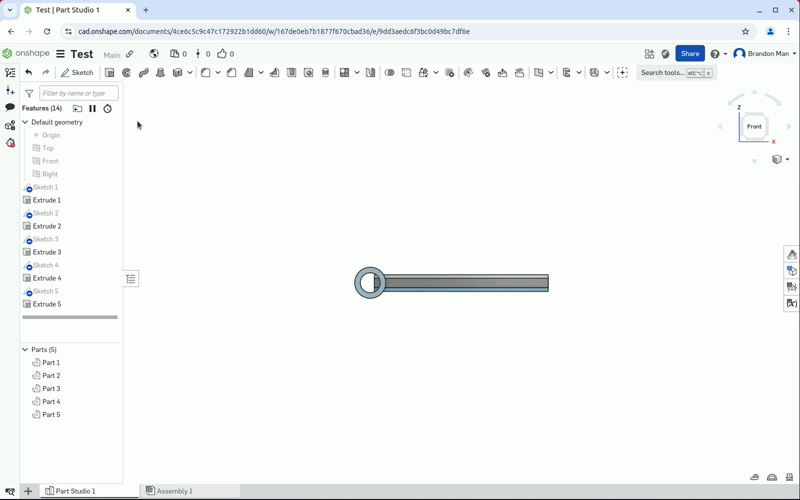
key(shift+h)
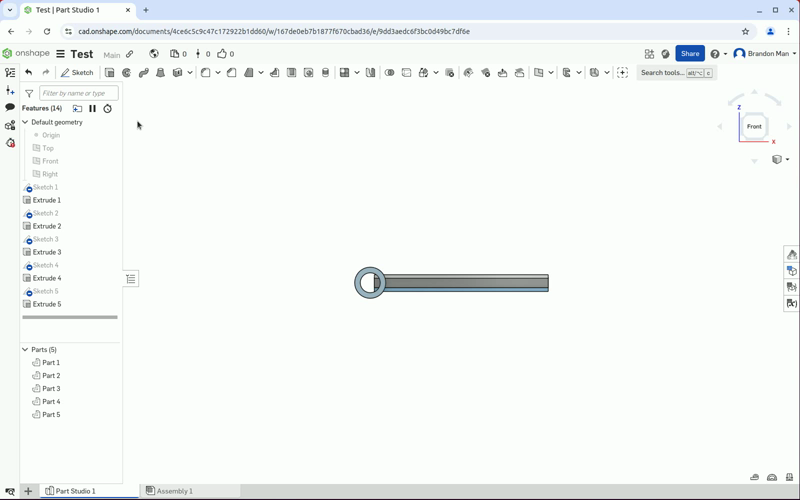
key(shift+h)
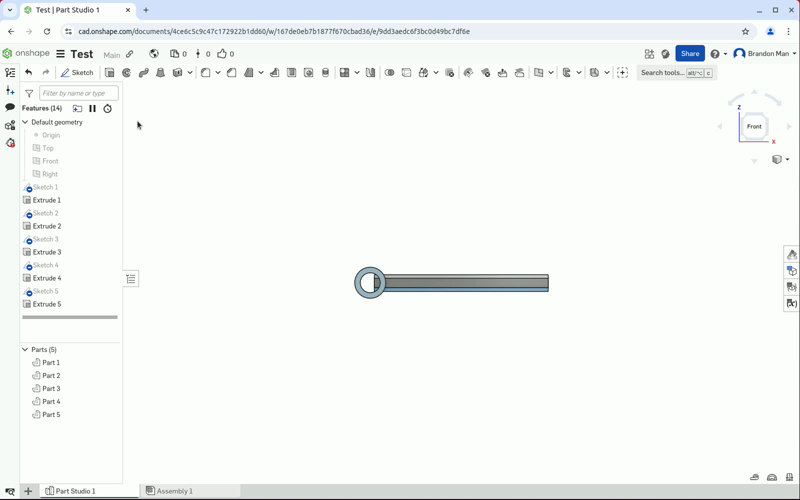
mouse_move(73, 189)
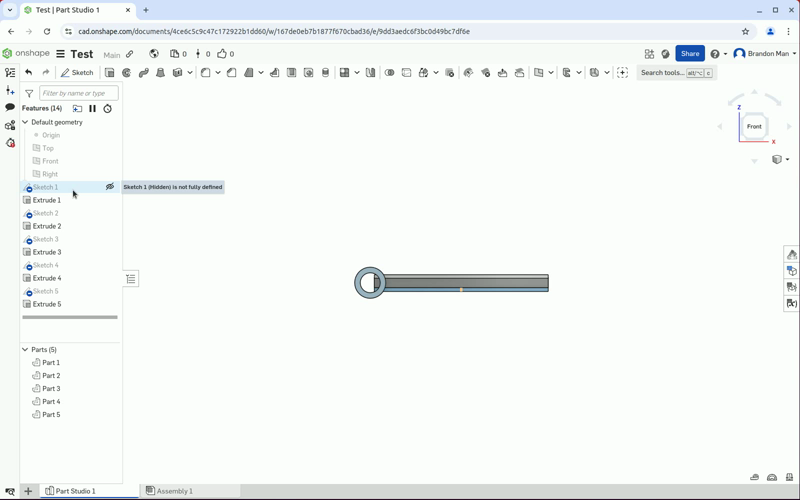
click(73, 189)
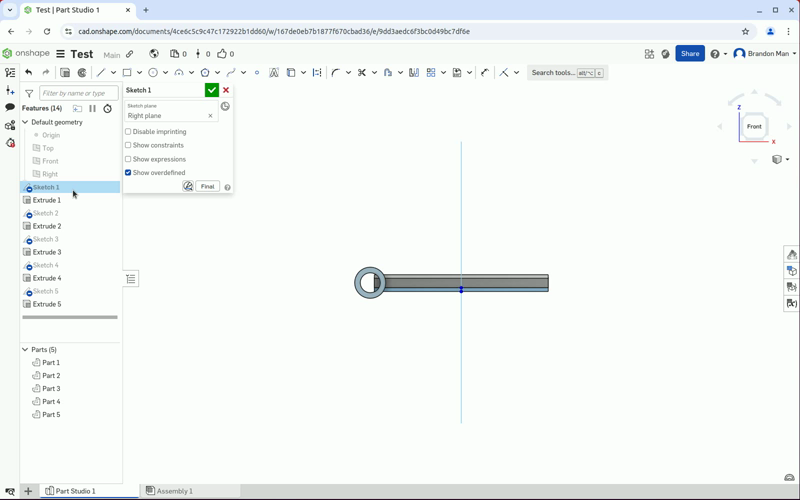
mouse_move(229, 92)
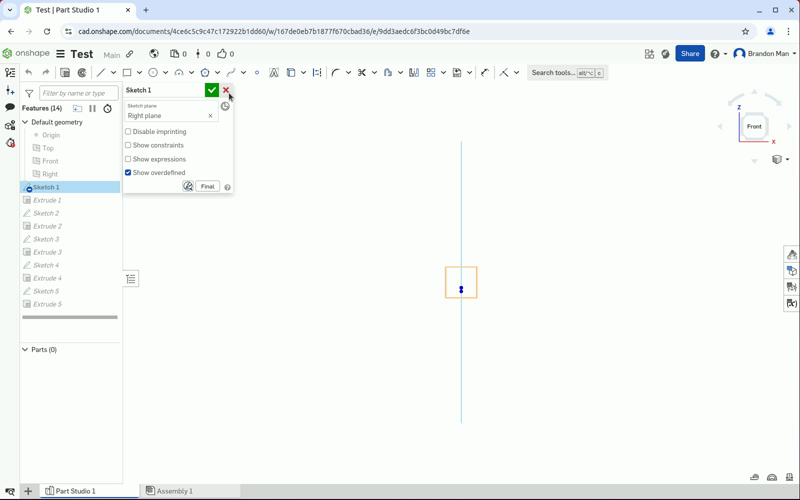
click(229, 92)
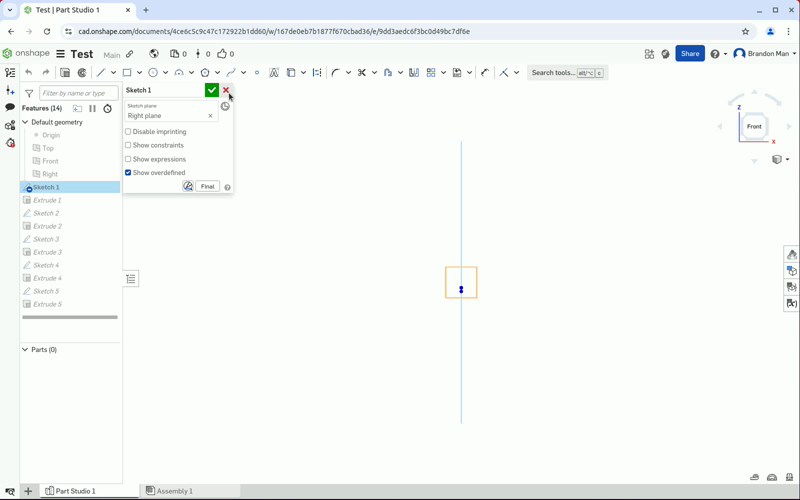
key(shift+s)
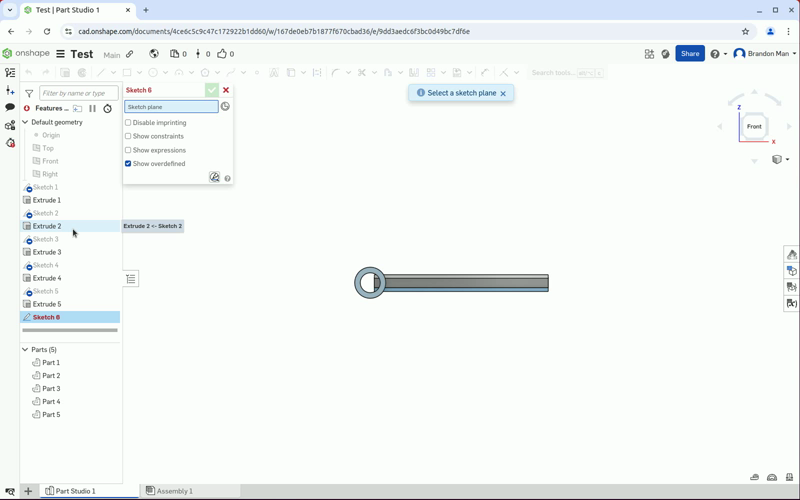
scroll(3)
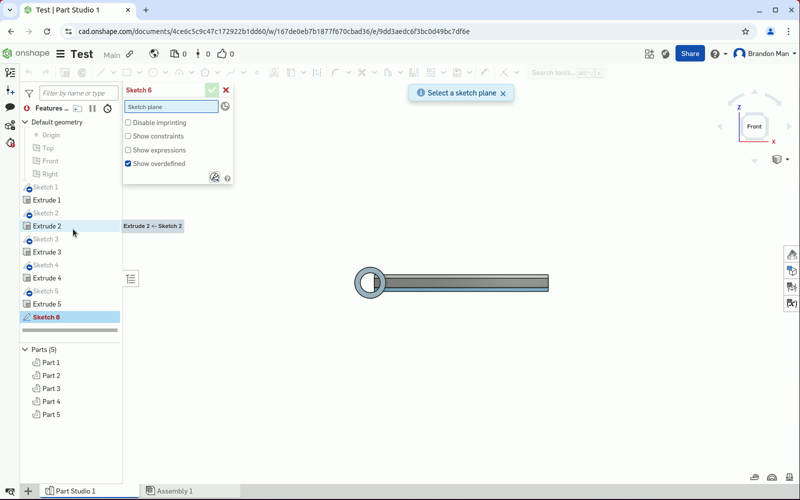
mouse_move(73, 163)
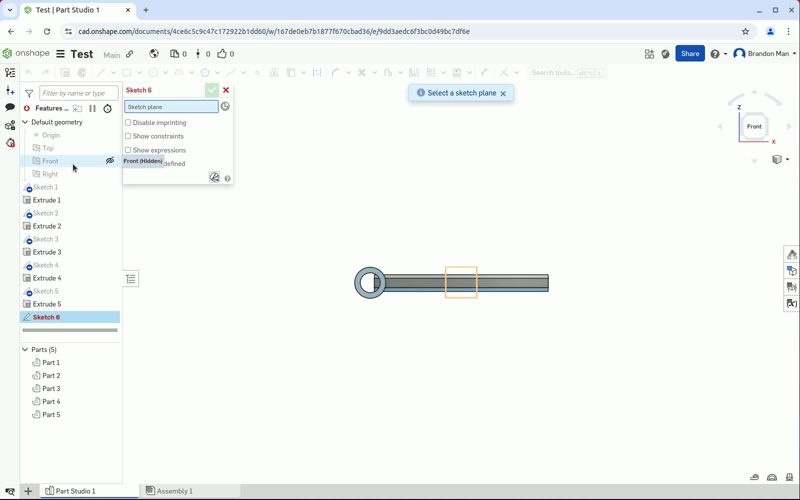
click(73, 163)
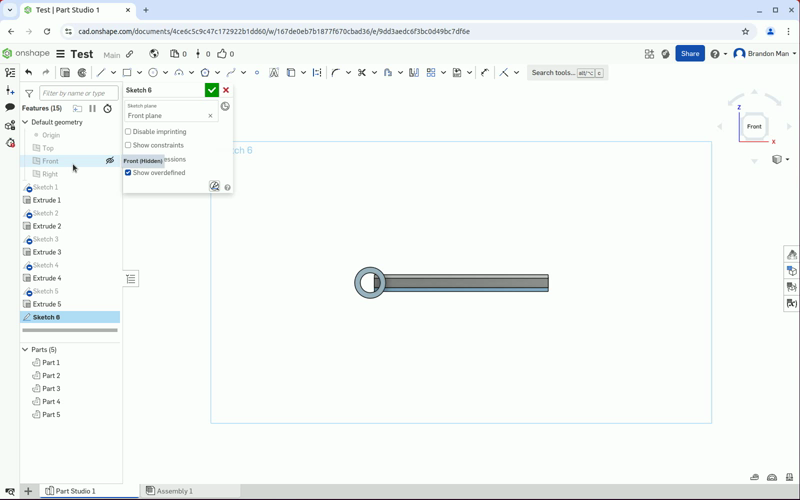
mouse_move(73, 352)
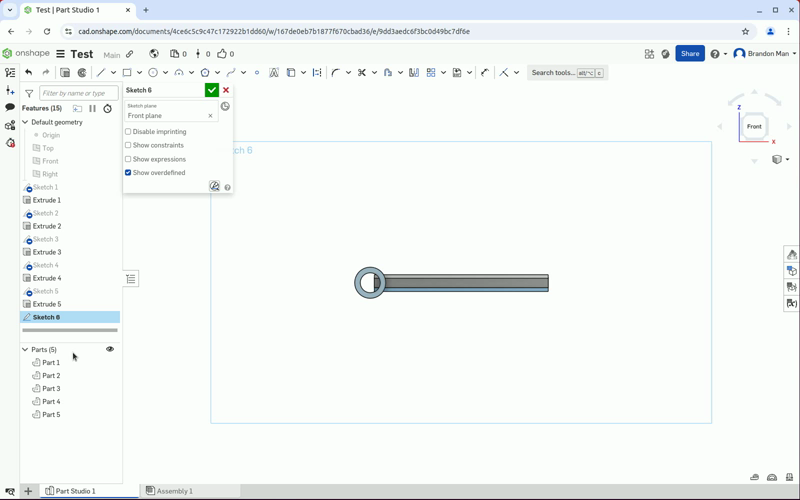
key(y)
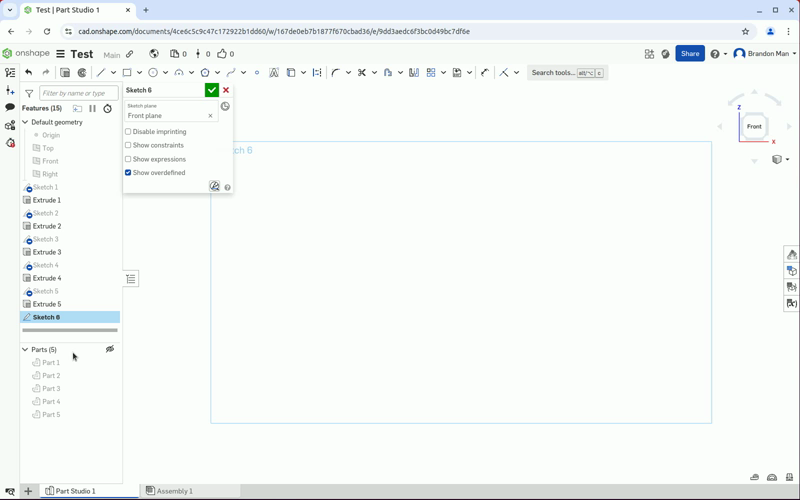
key(c)
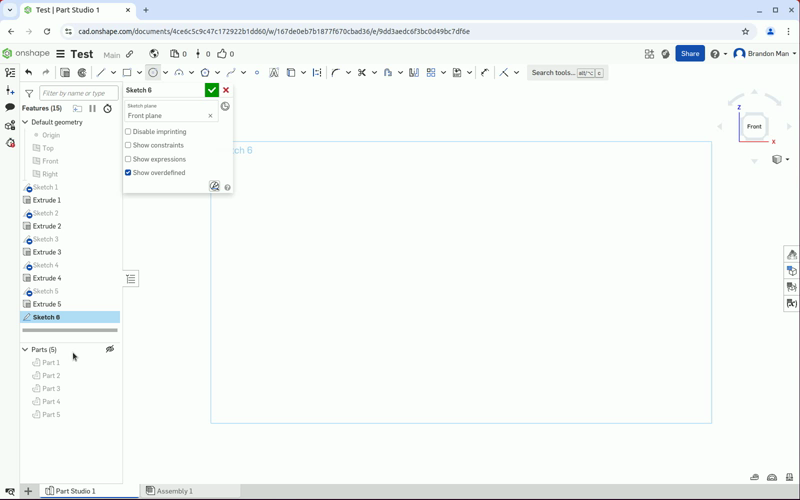
key_down(shift)
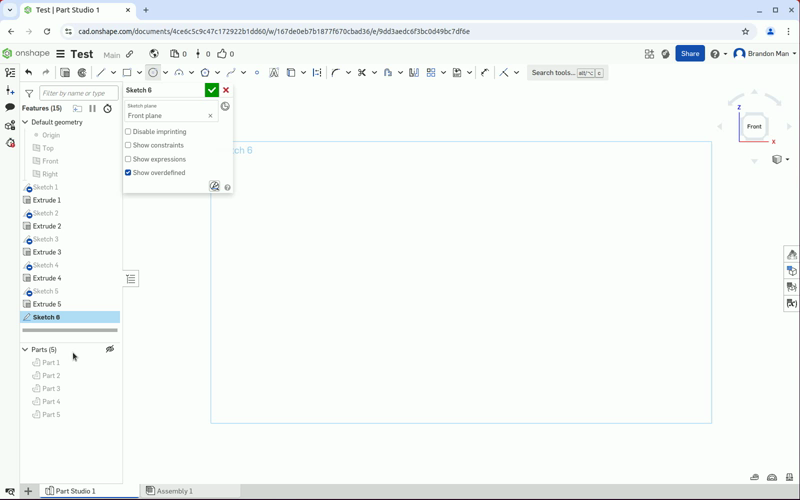
mouse_move(559, 280)
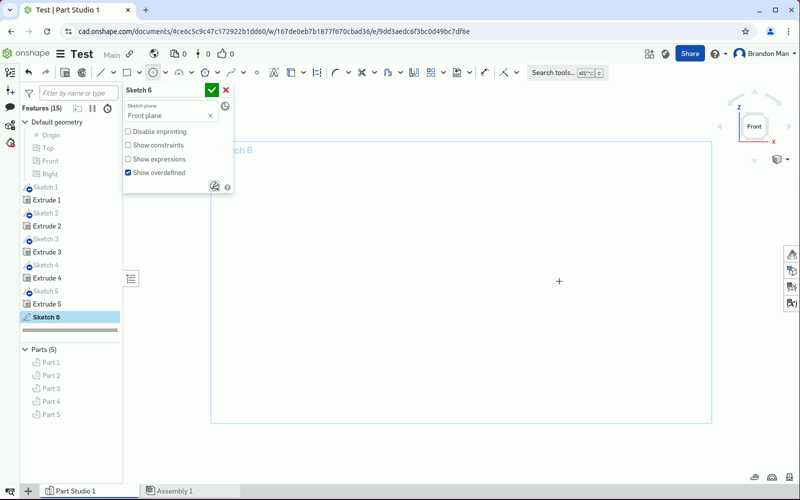
click(559, 280)
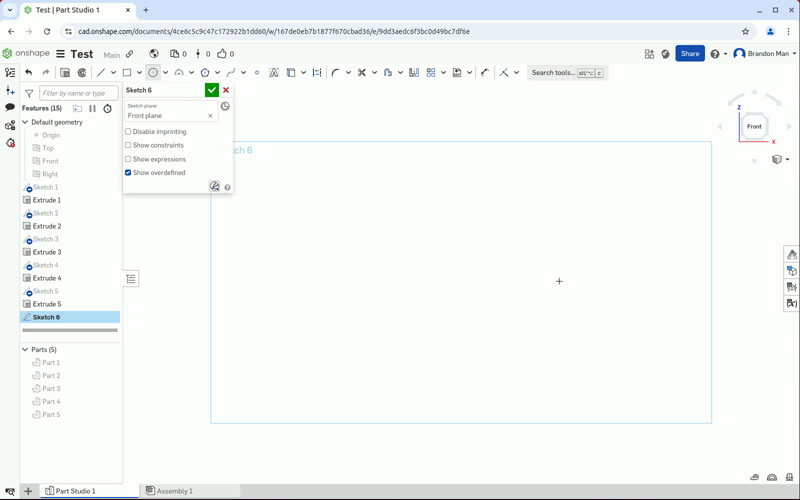
key_up(shift)
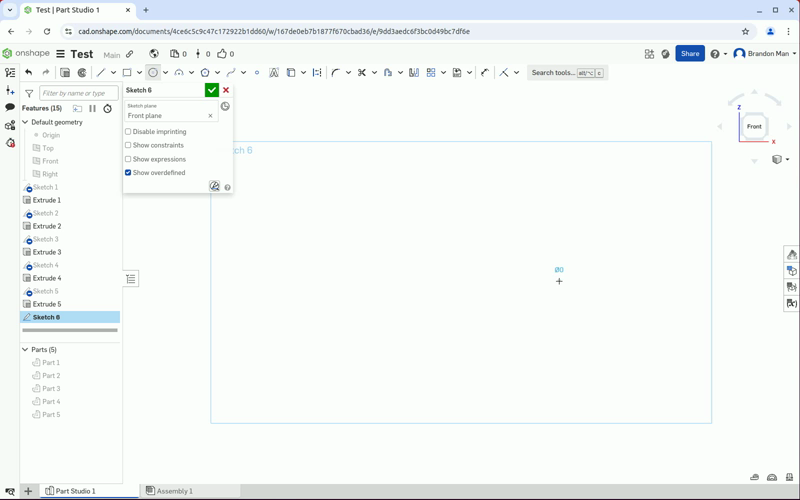
mouse_move(574, 280)
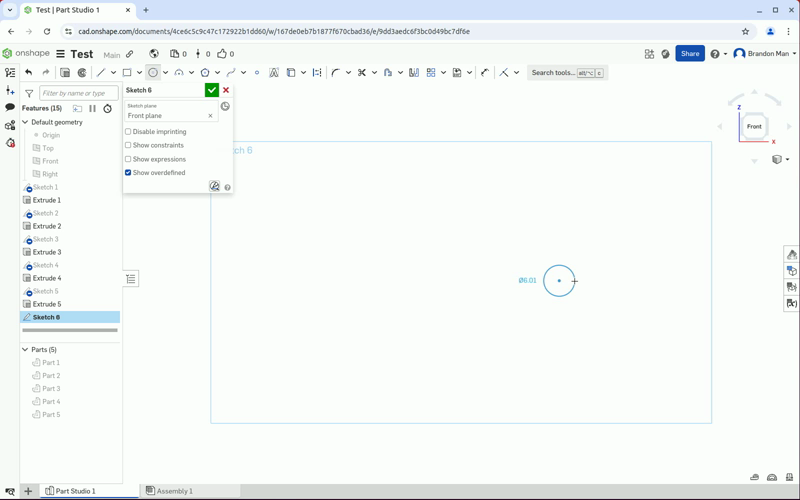
click(574, 280)
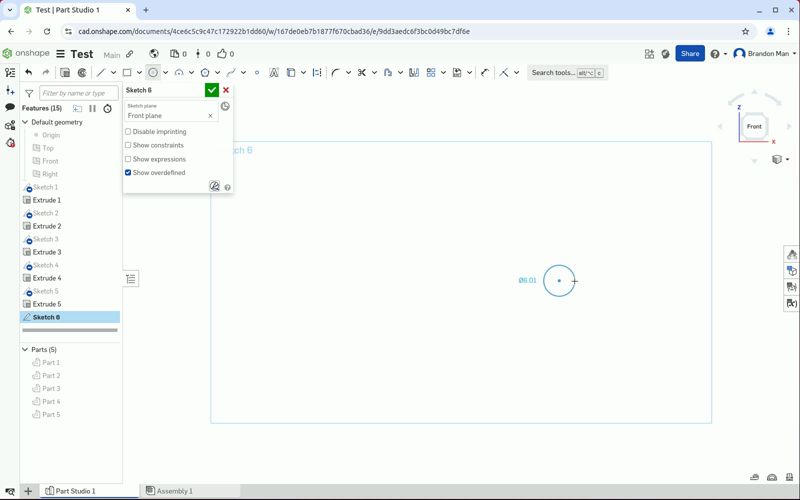
key(esc)
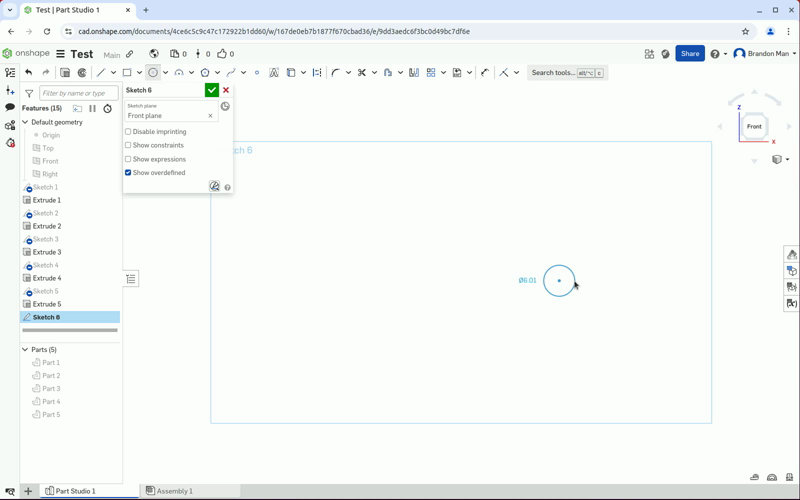
key(c)
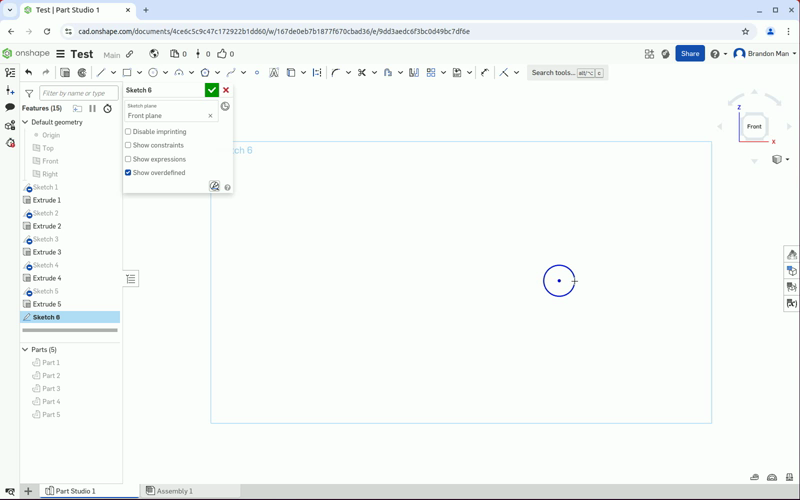
key_down(shift)
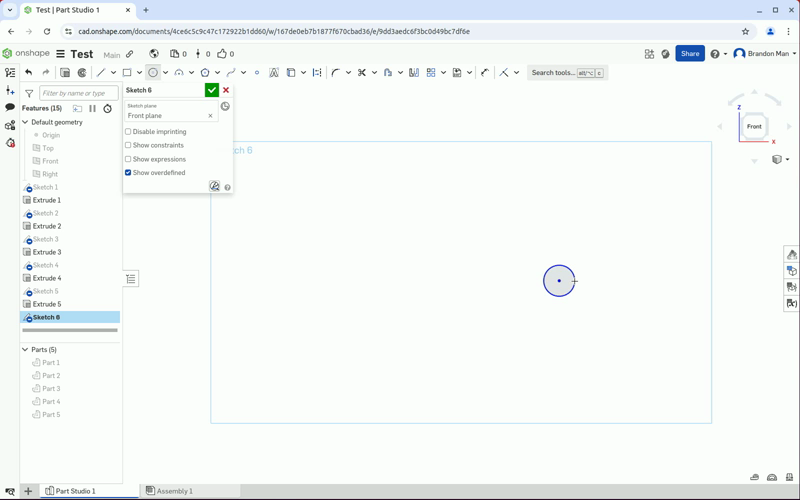
mouse_move(559, 280)
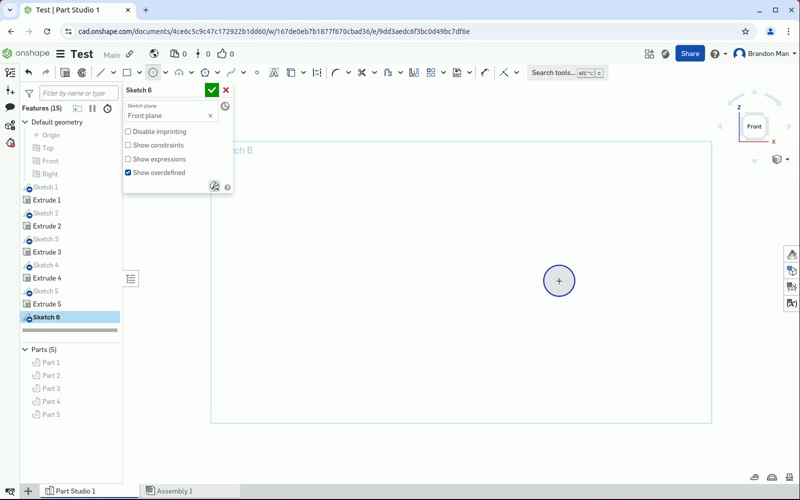
click(559, 280)
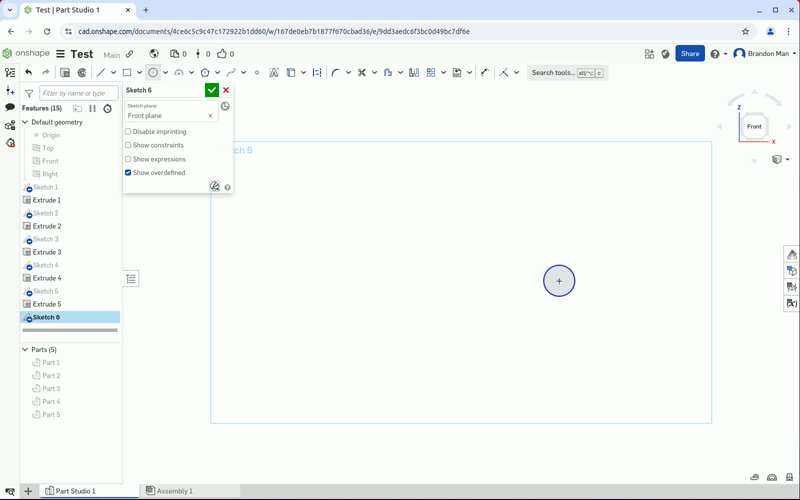
key_up(shift)
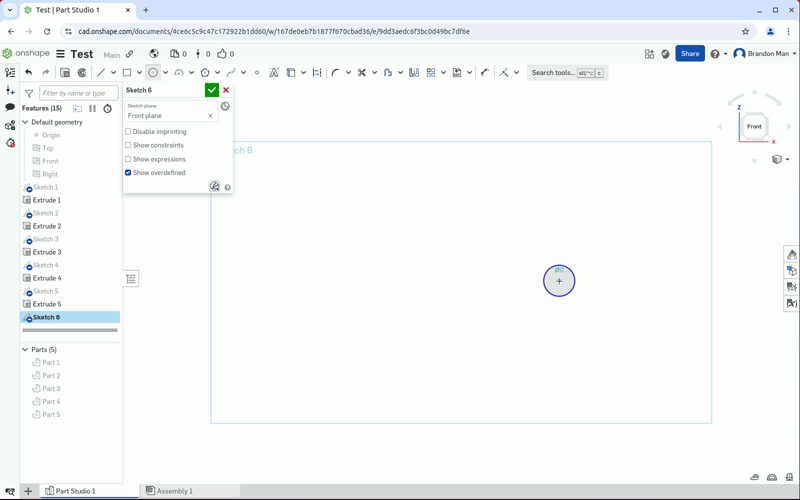
mouse_move(568, 280)
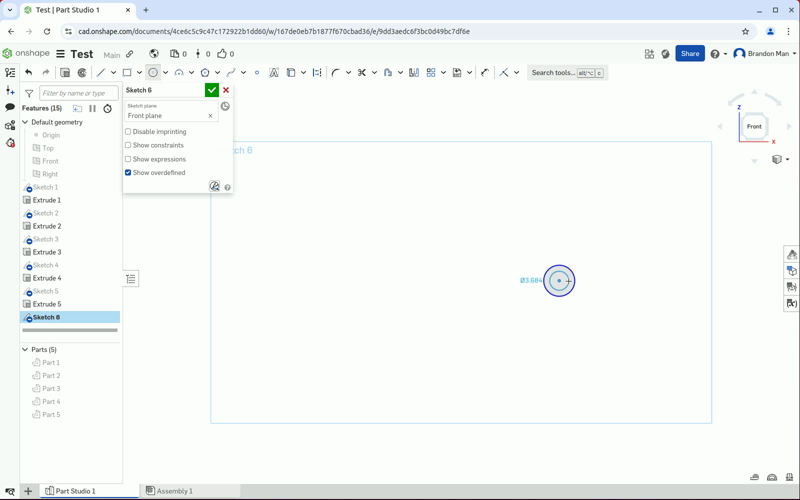
click(568, 280)
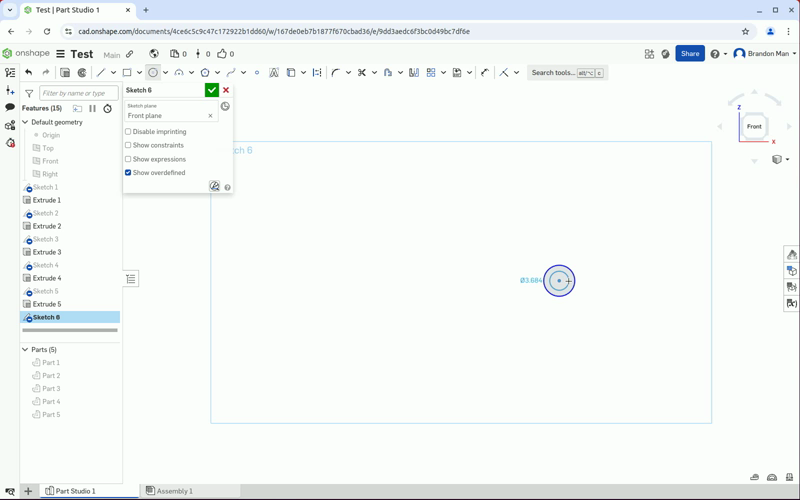
key(esc)
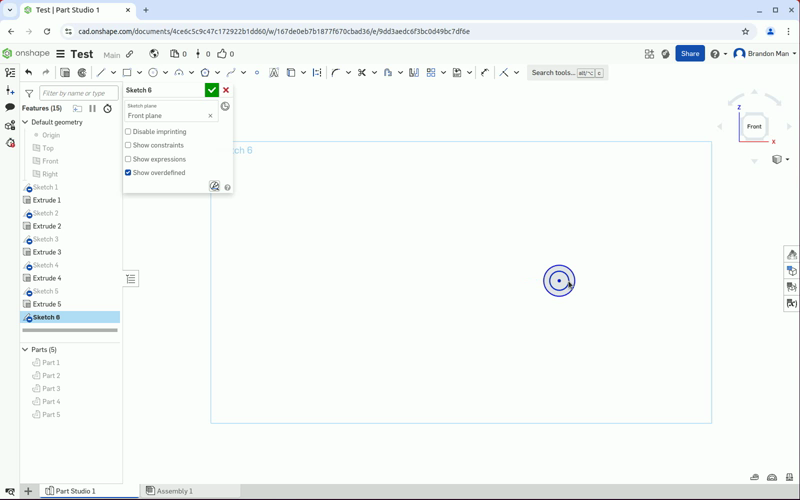
mouse_move(565, 292)
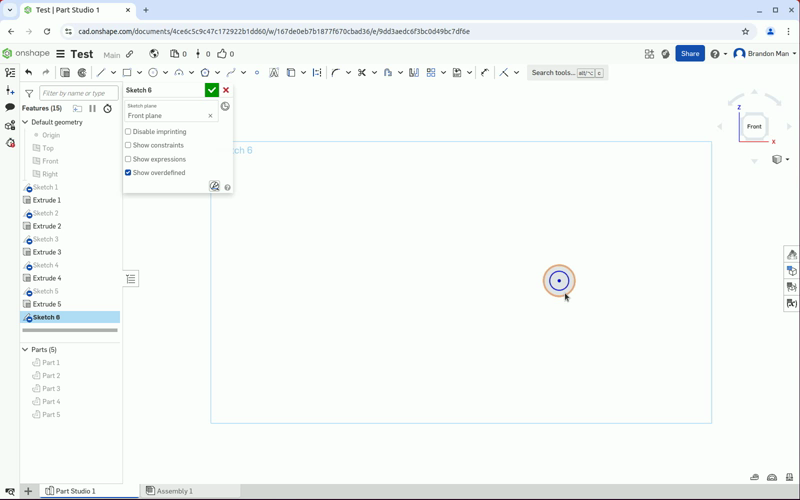
scroll(6)
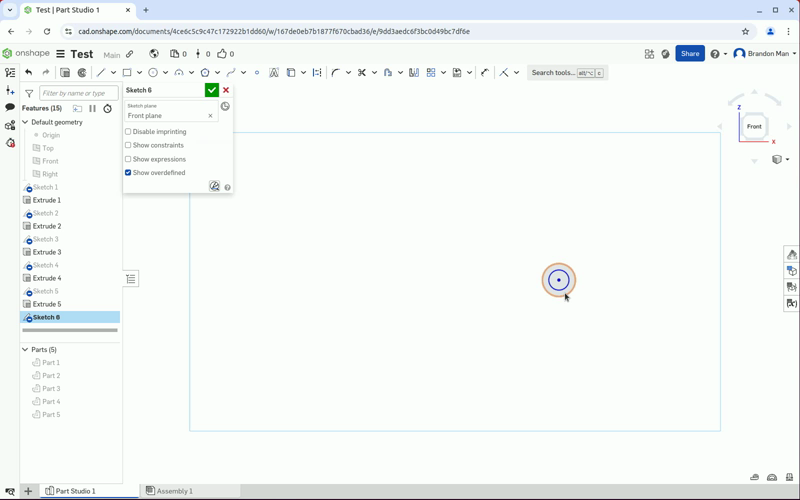
scroll(6)
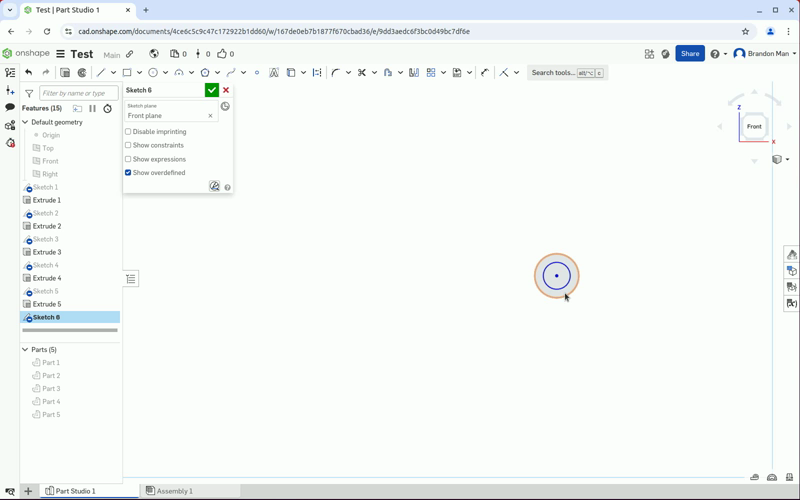
scroll(6)
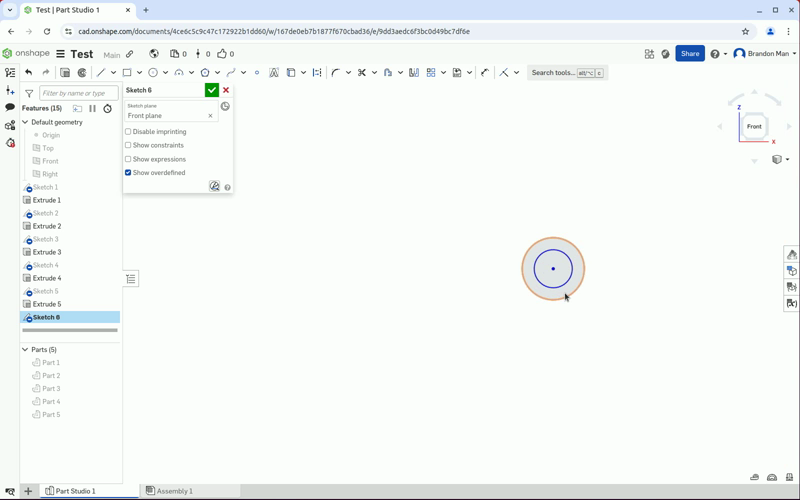
scroll(6)
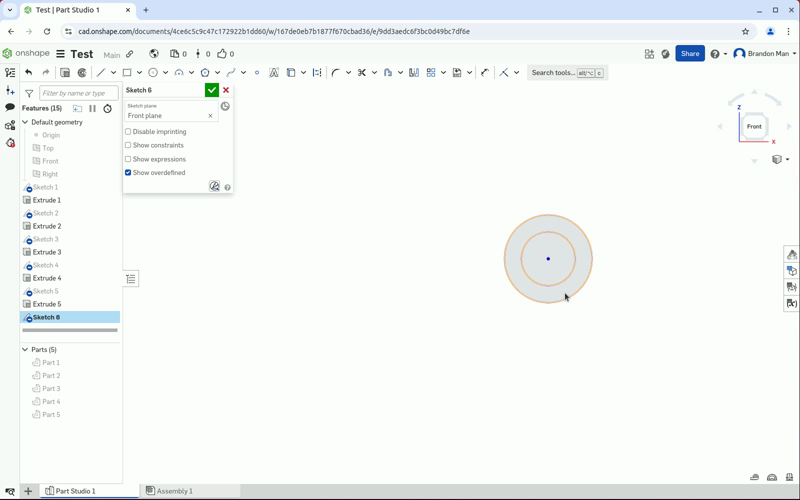
scroll(6)
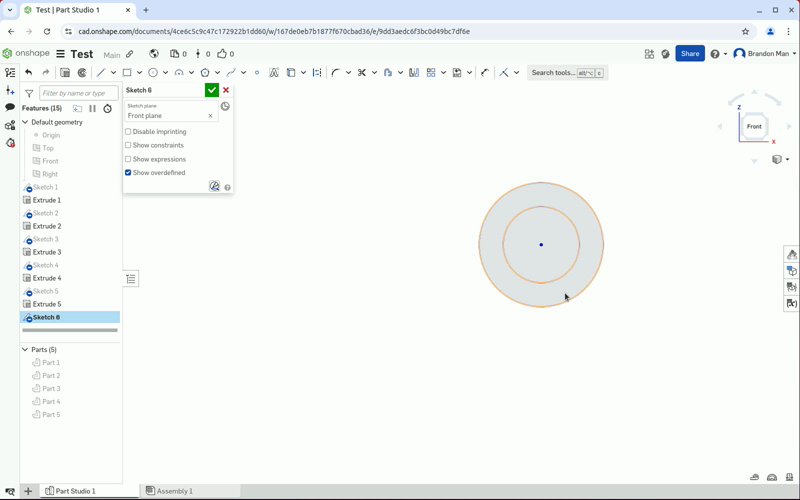
scroll(6)
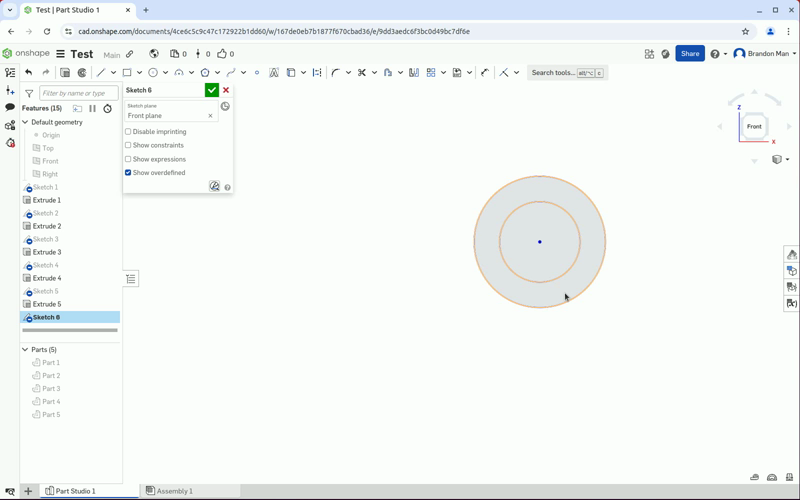
scroll(6)
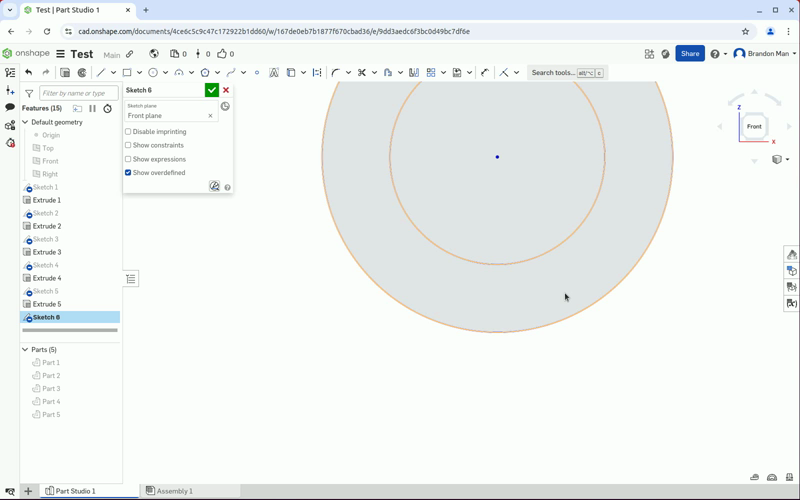
click(565, 292)
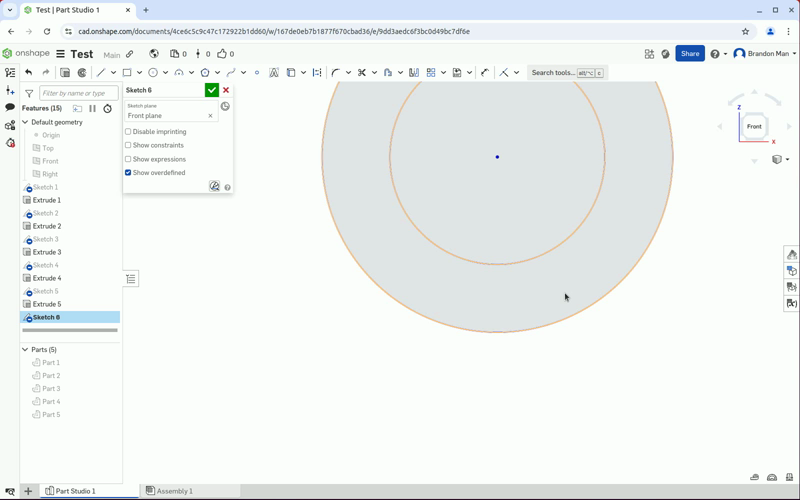
scroll(-6)
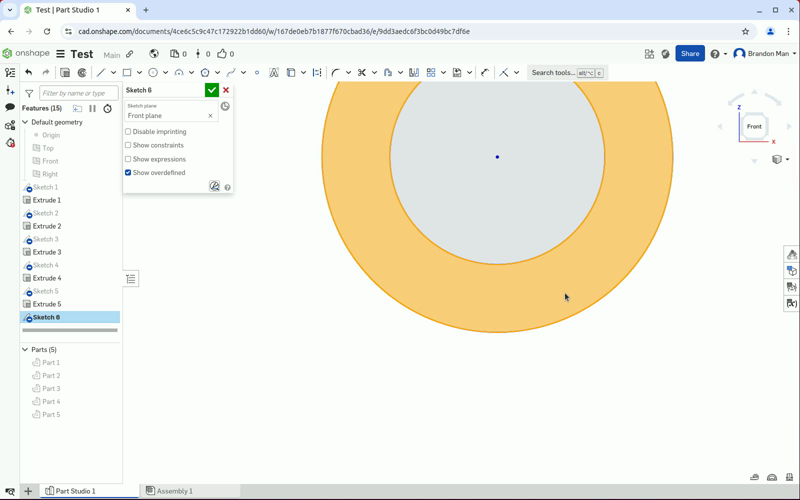
scroll(-6)
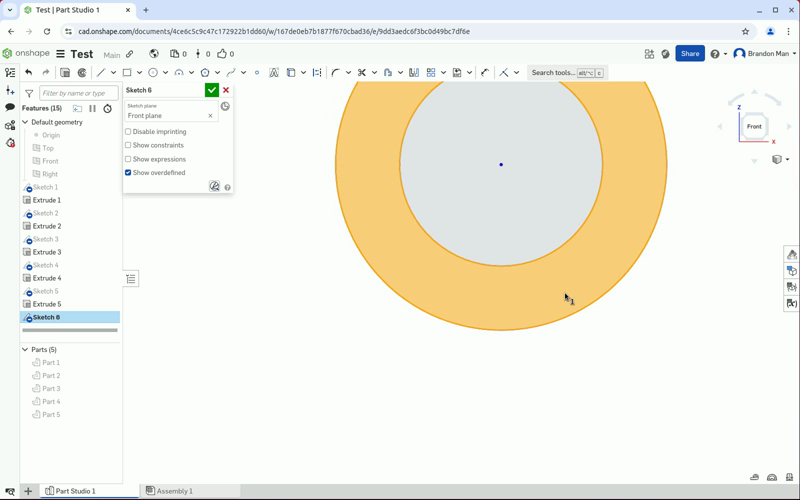
scroll(-6)
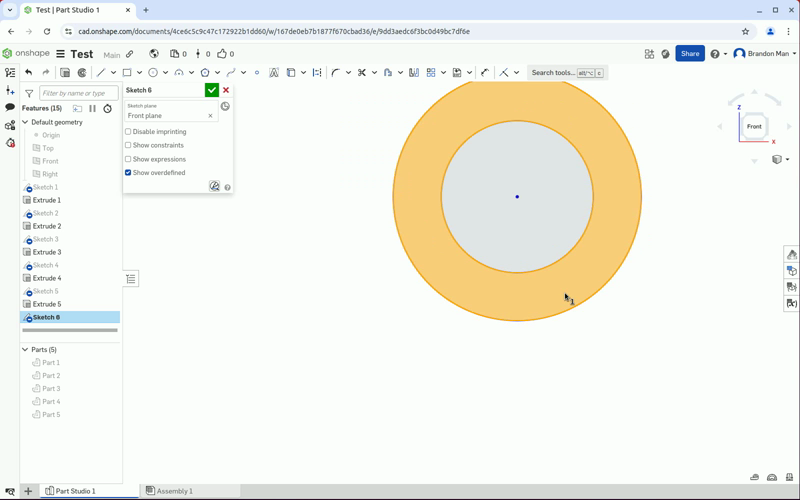
scroll(-6)
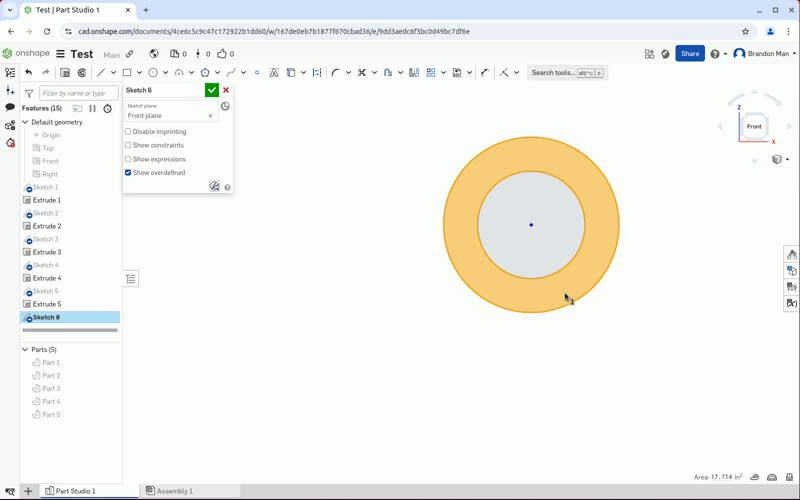
scroll(-6)
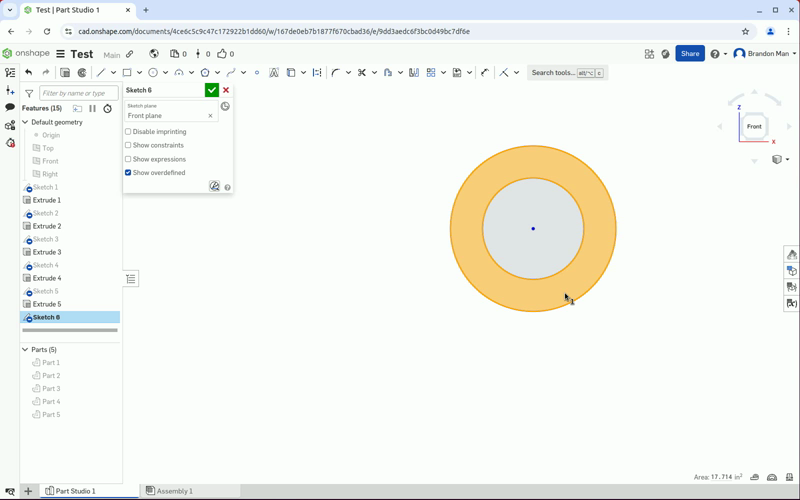
scroll(-6)
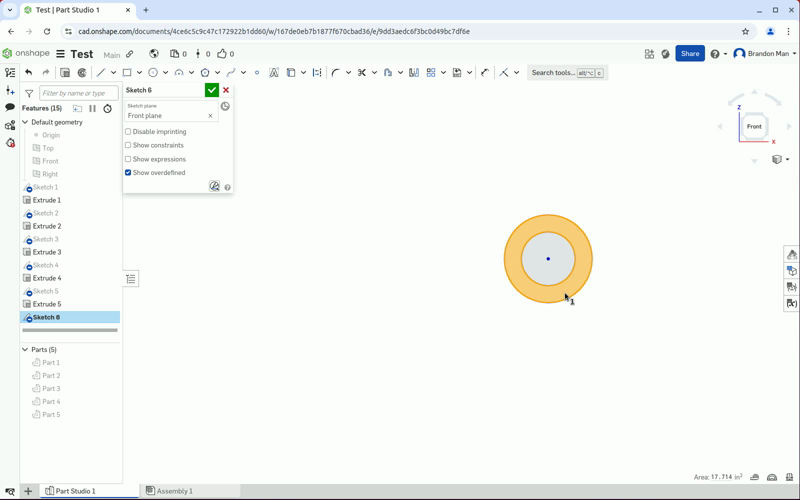
scroll(-6)
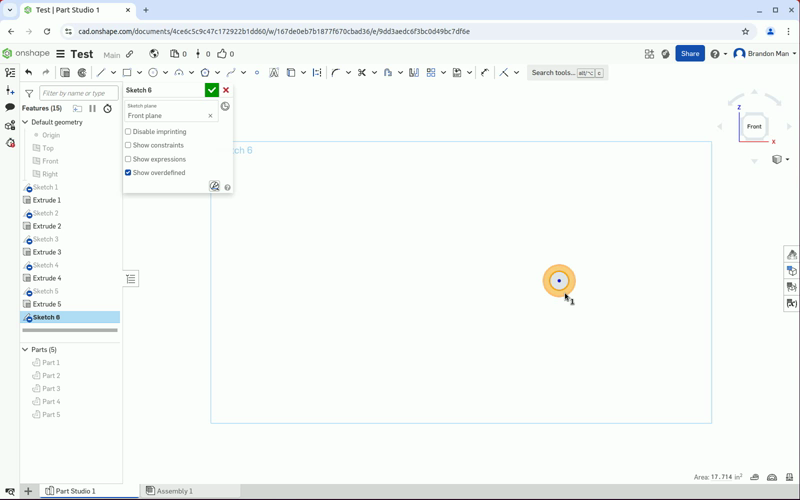
mouse_move(73, 352)
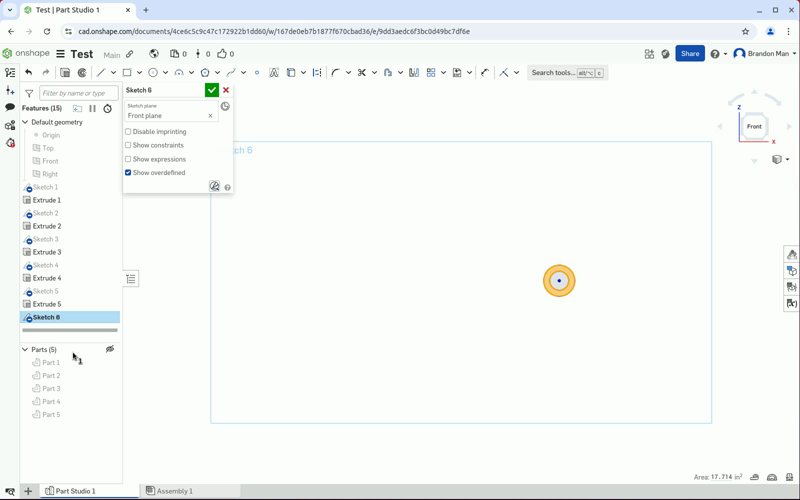
key(shift+y)
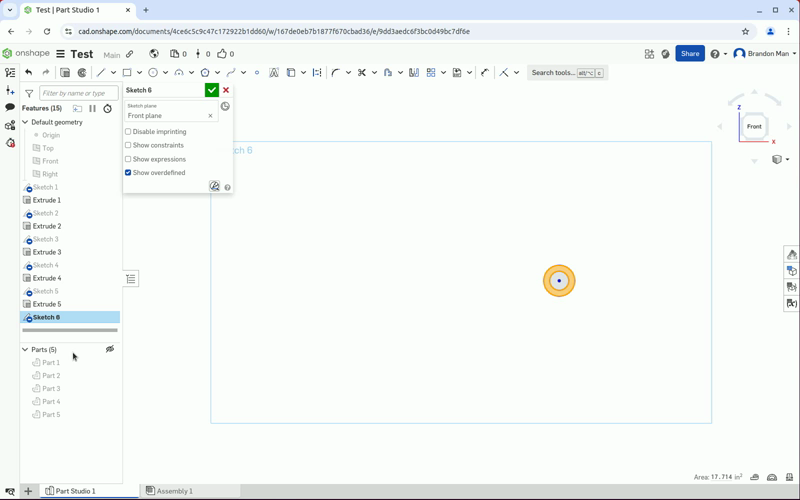
key(shift+e)
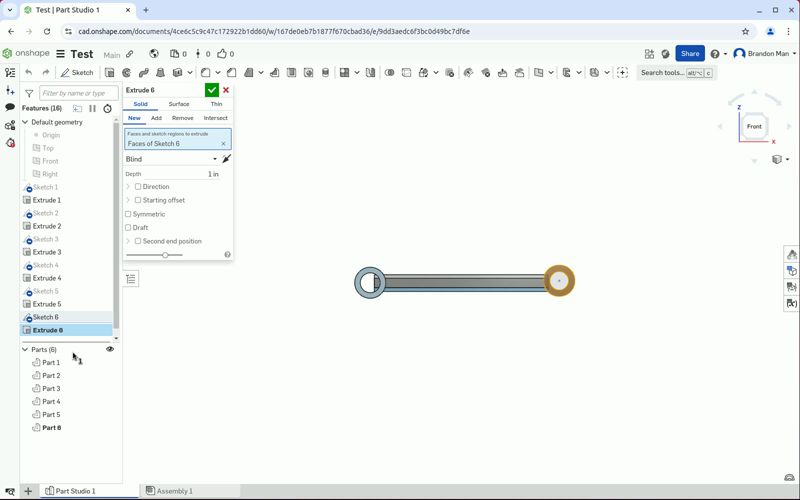
mouse_move(143, 106)
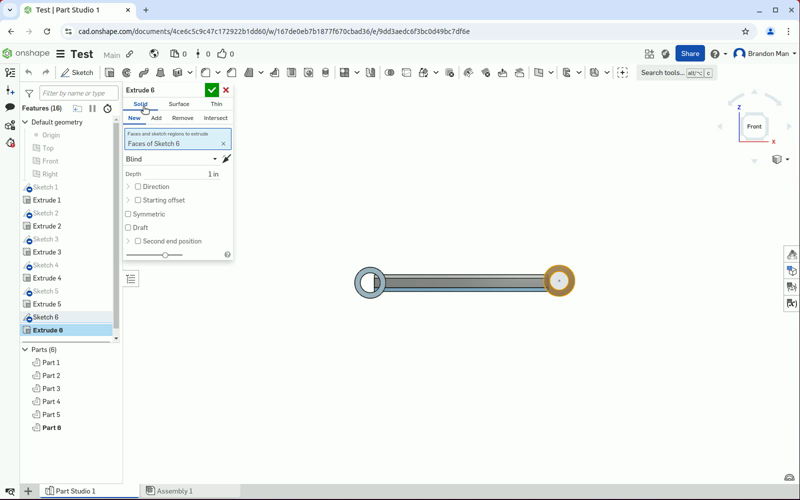
click(143, 106)
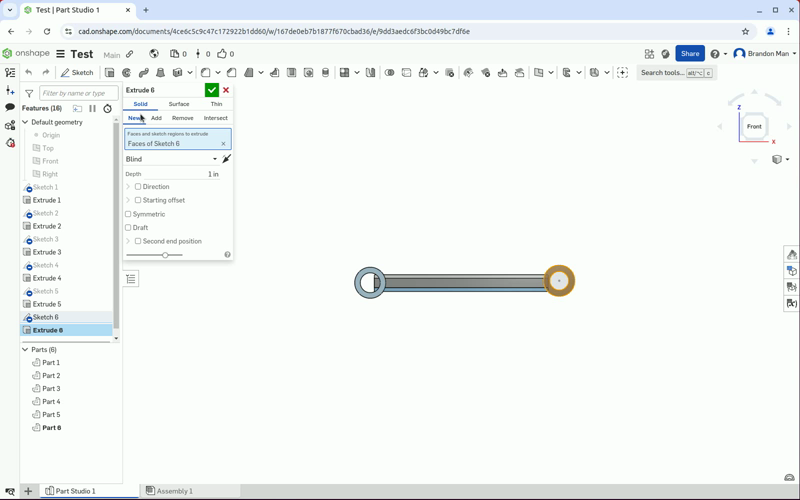
mouse_move(137, 120)
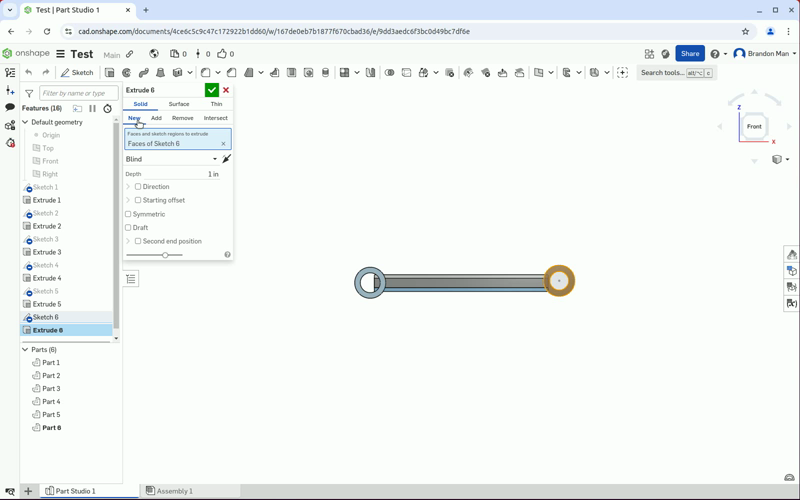
click(137, 120)
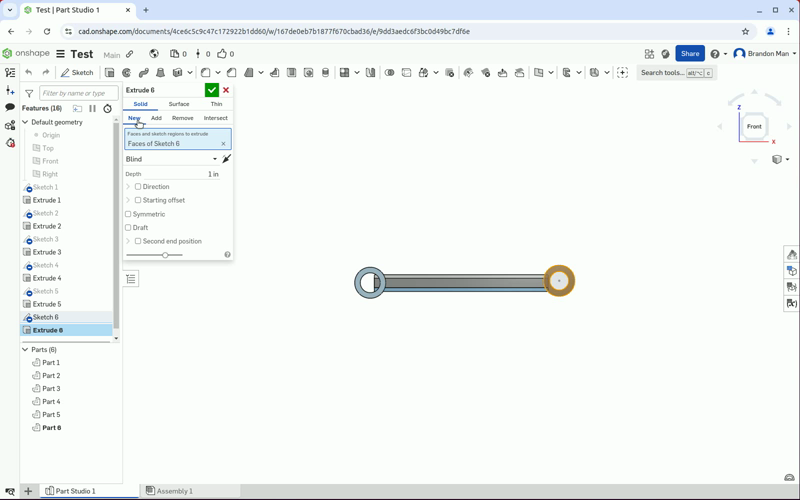
key(tab, 4)
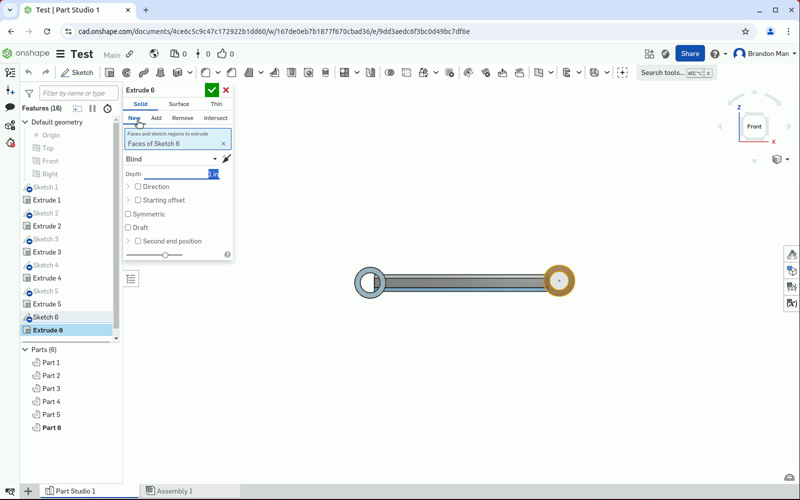
text(3.852)
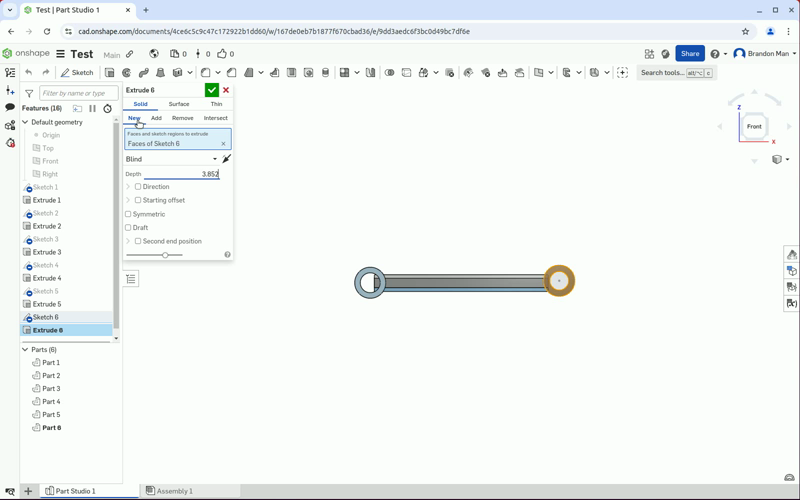
key(tab, 3)
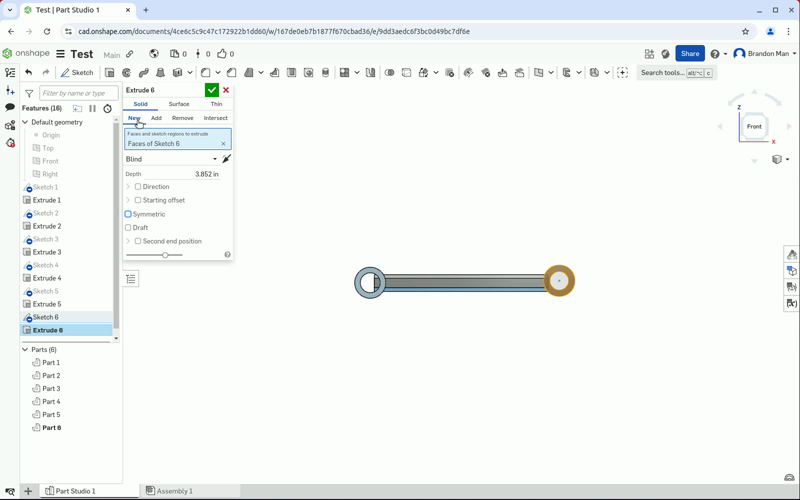
key(space)
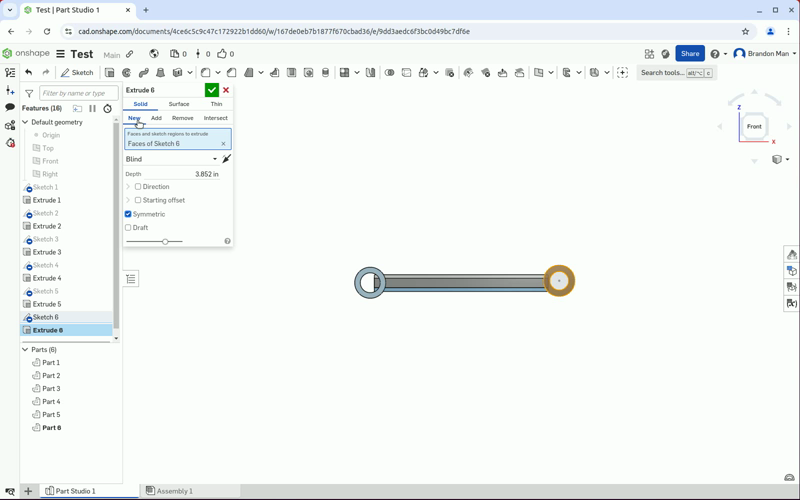
key(enter)
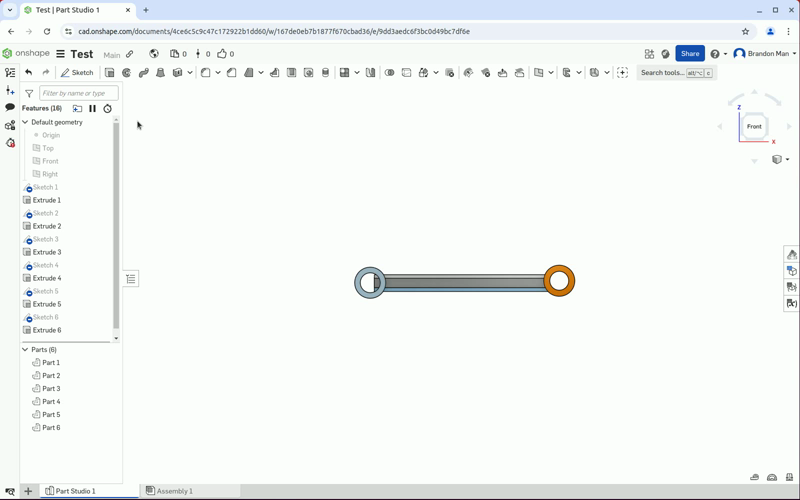
key(shift+h)
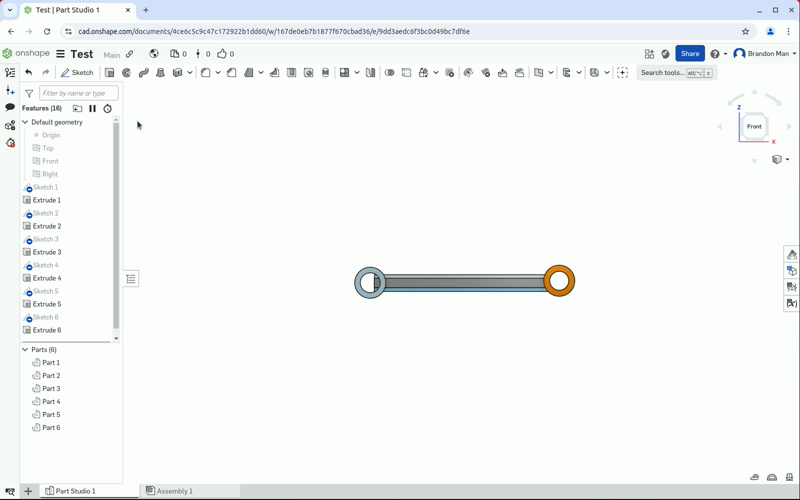
key(shift+h)
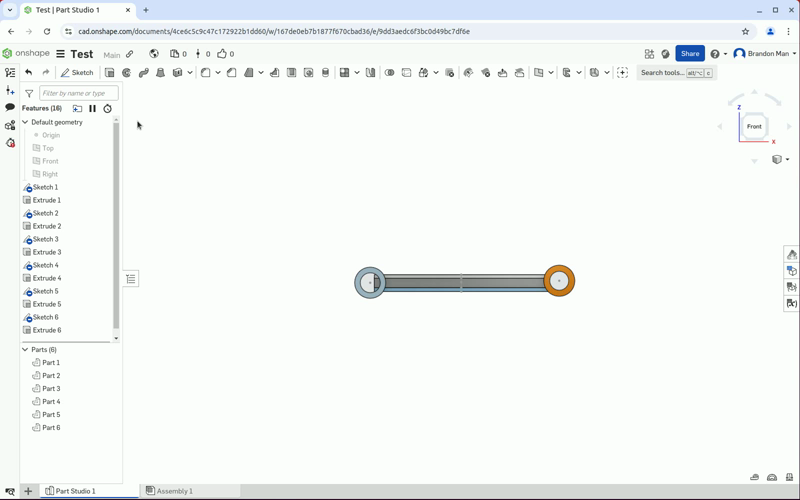
key(shift+7)
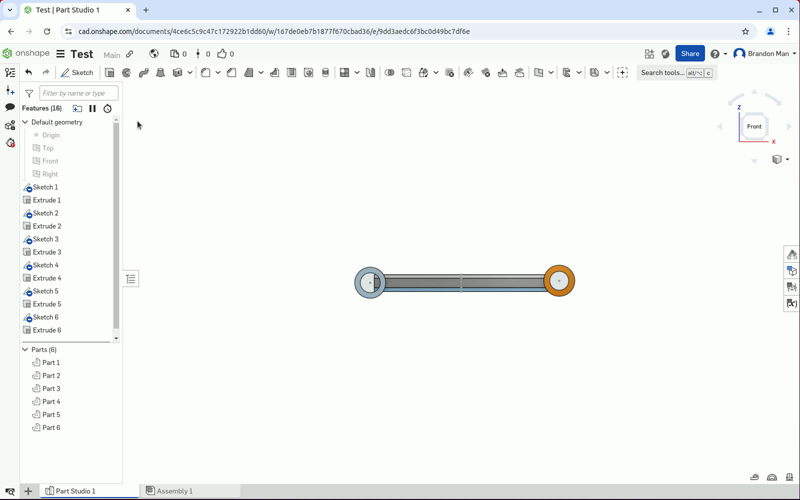
key(left, 2)
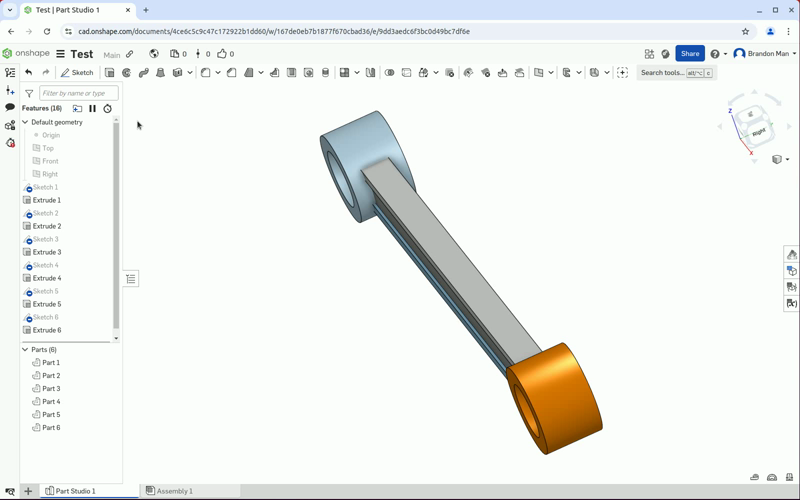
key(down, 2)
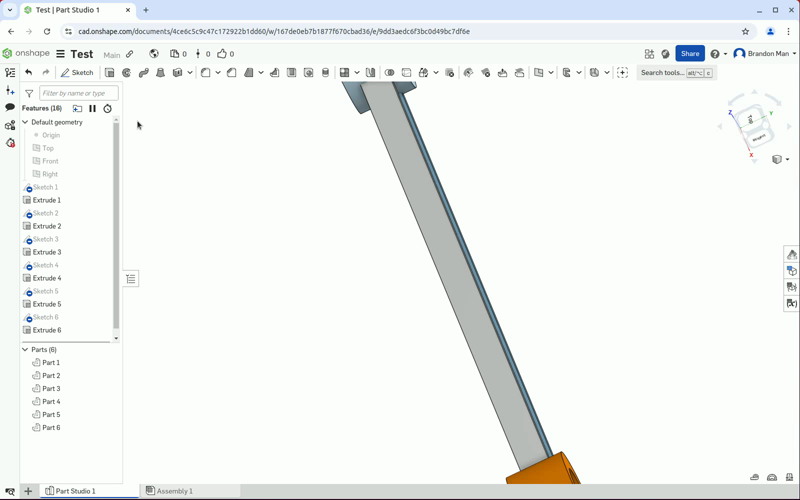
key(up, 2)
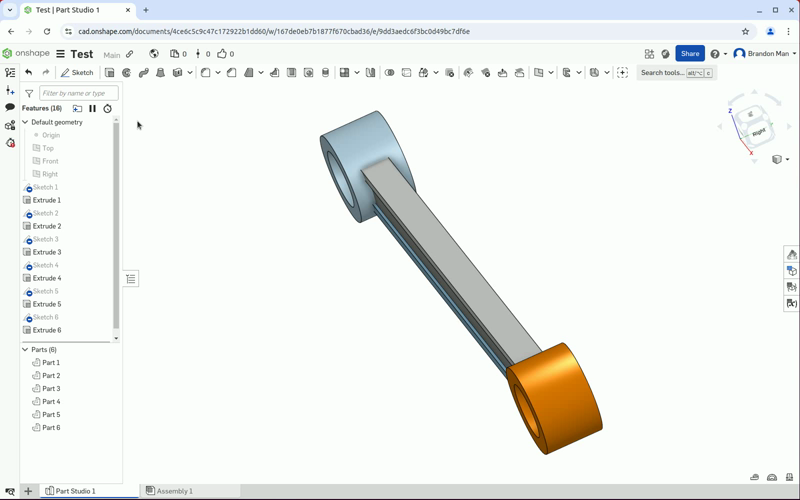
key(right, 2)
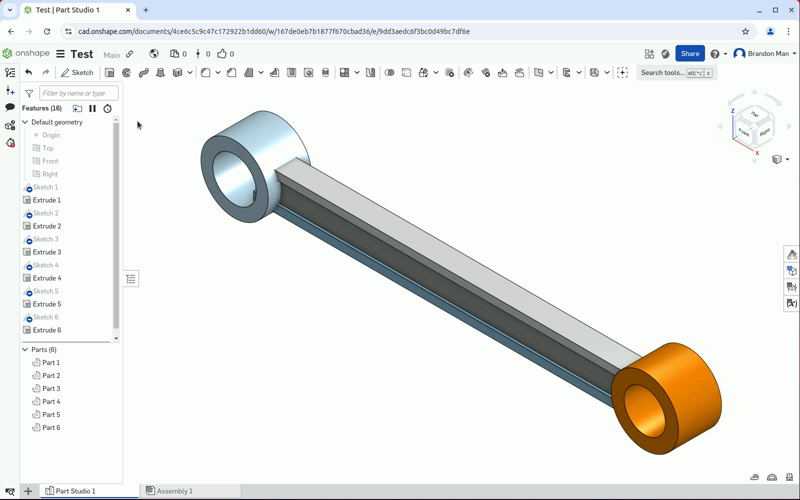
mouse_move(69, 189)
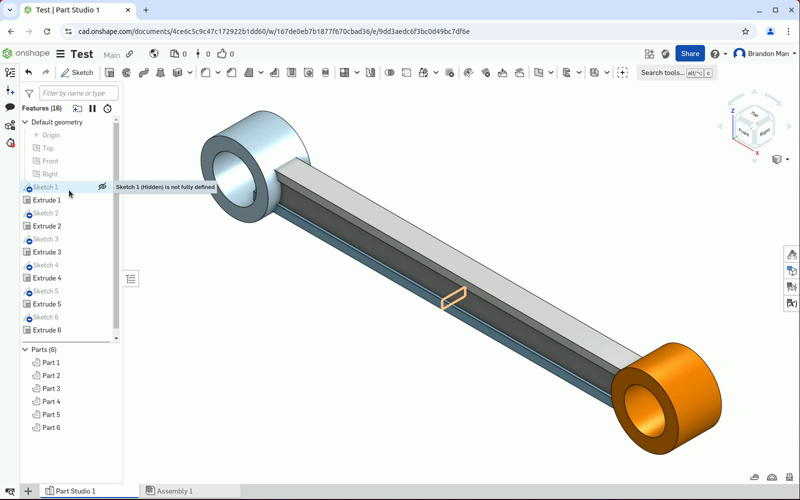
click(69, 189)